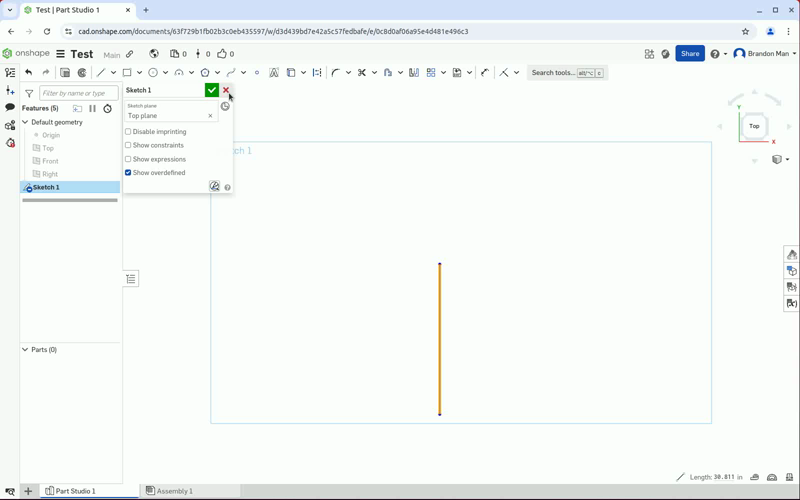
key(shift+h)
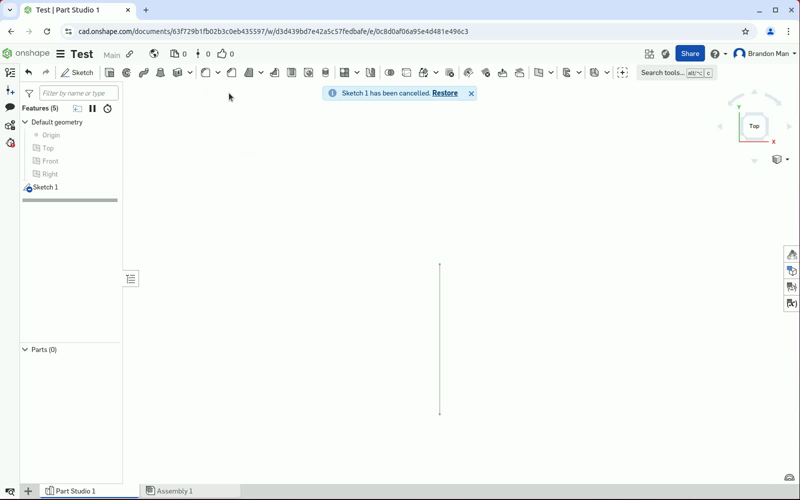
key(shift+s)
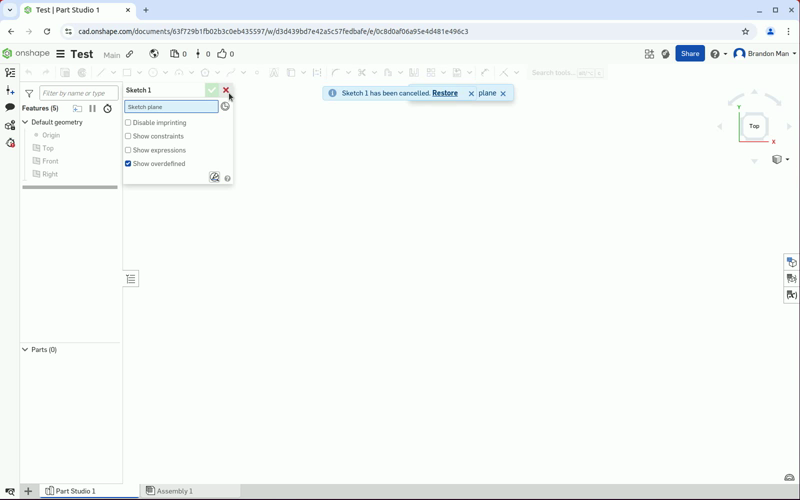
mouse_move(73, 150)
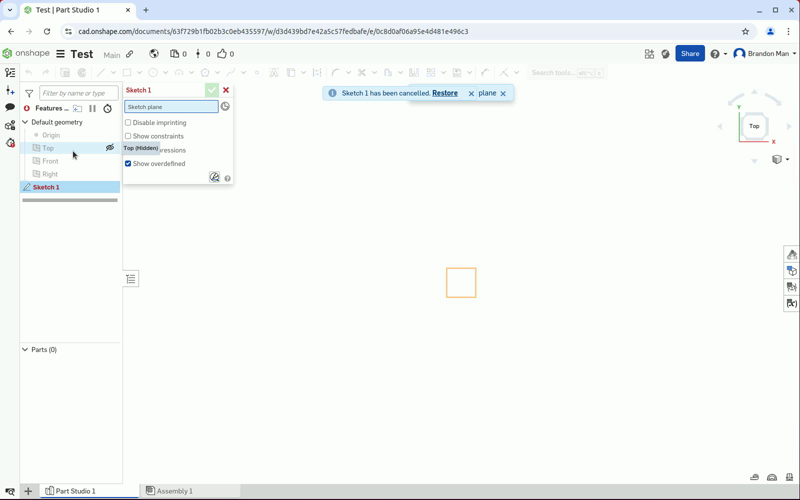
click(73, 150)
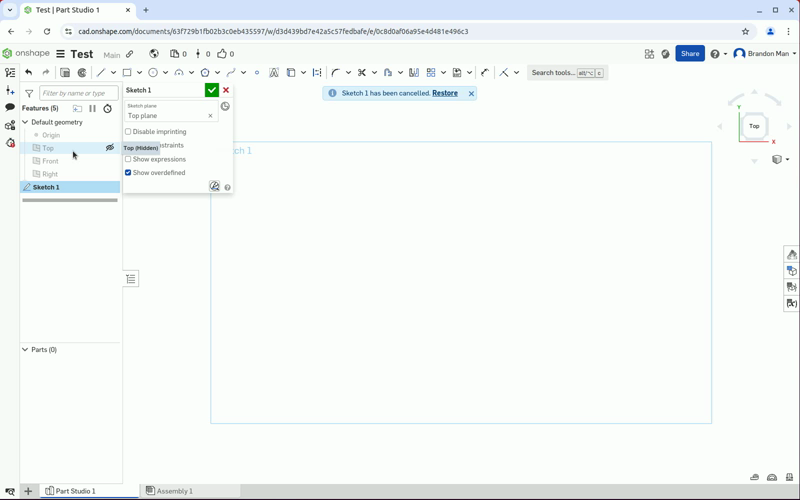
mouse_move(73, 352)
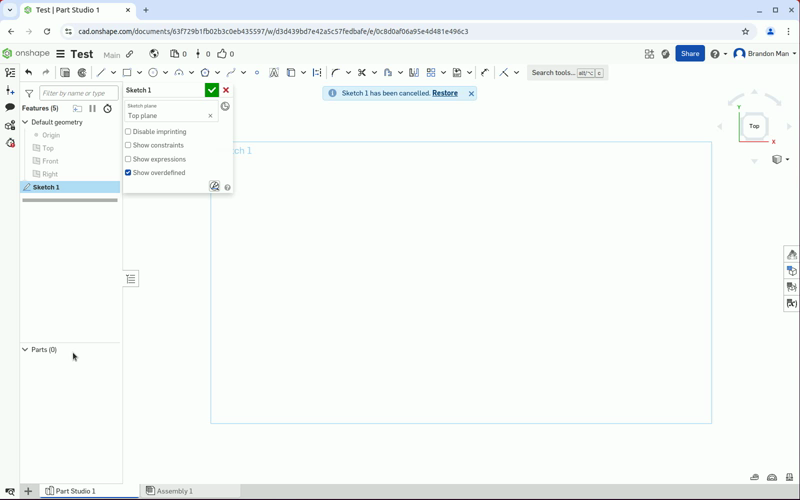
key(y)
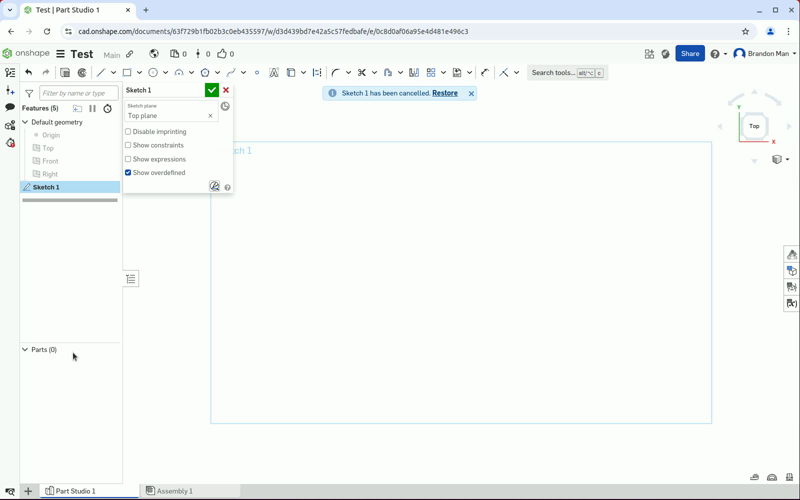
key(l)
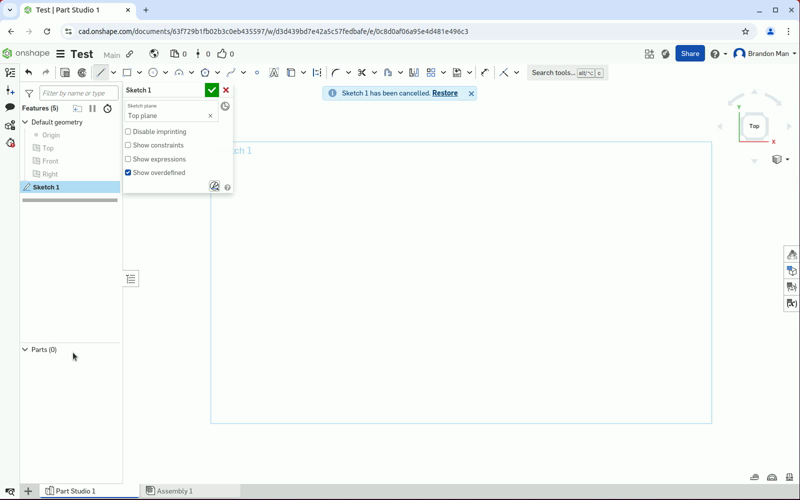
key_down(shift)
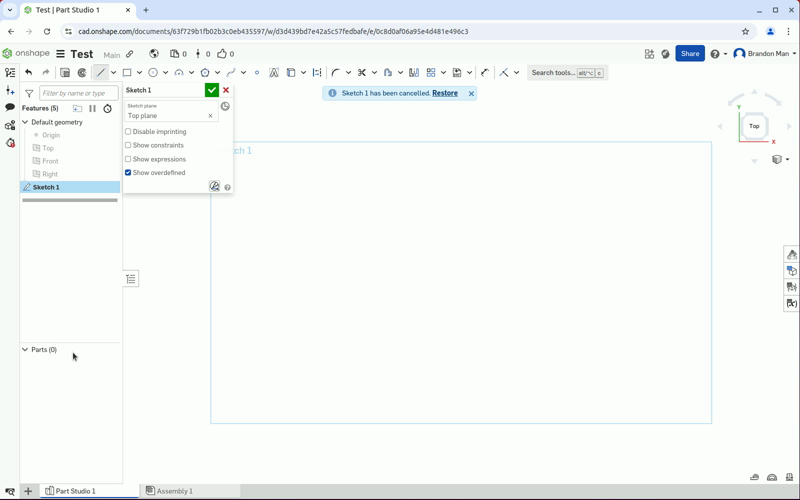
mouse_move(459, 284)
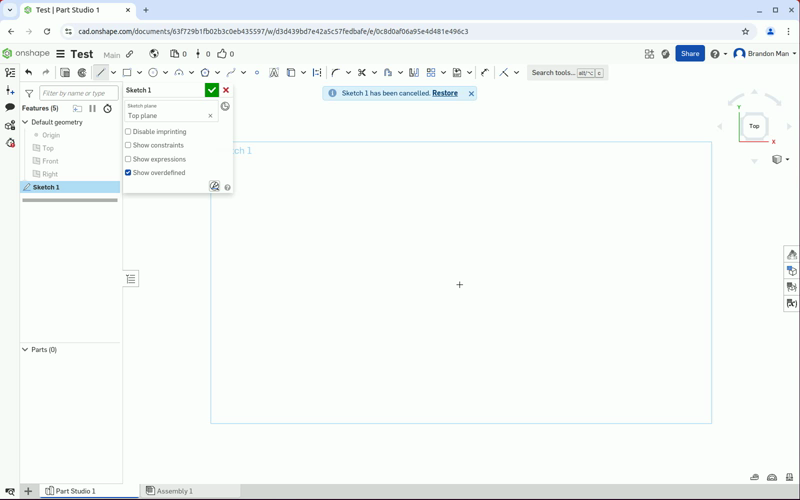
click(459, 284)
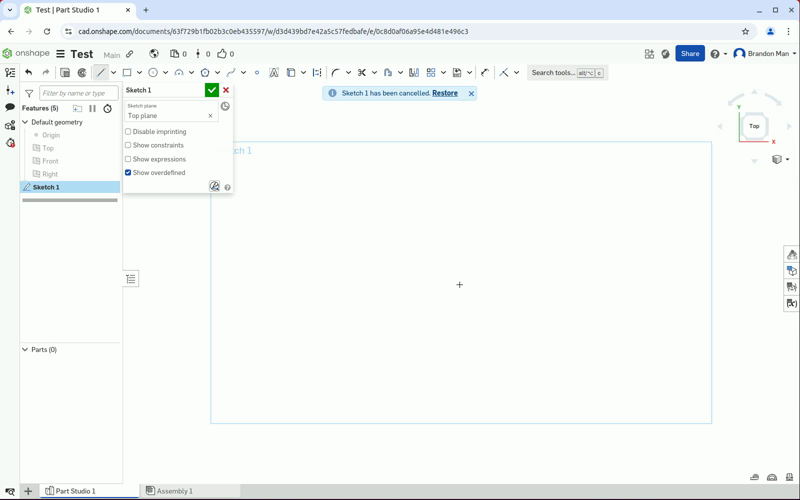
key_up(shift)
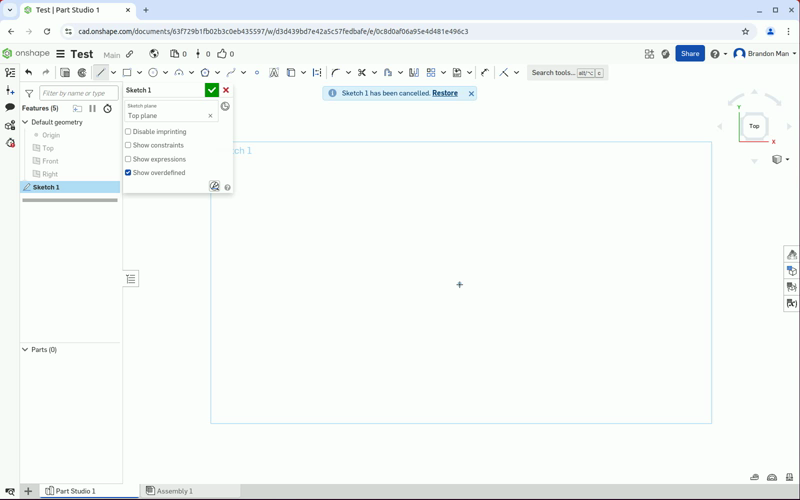
key_down(shift)
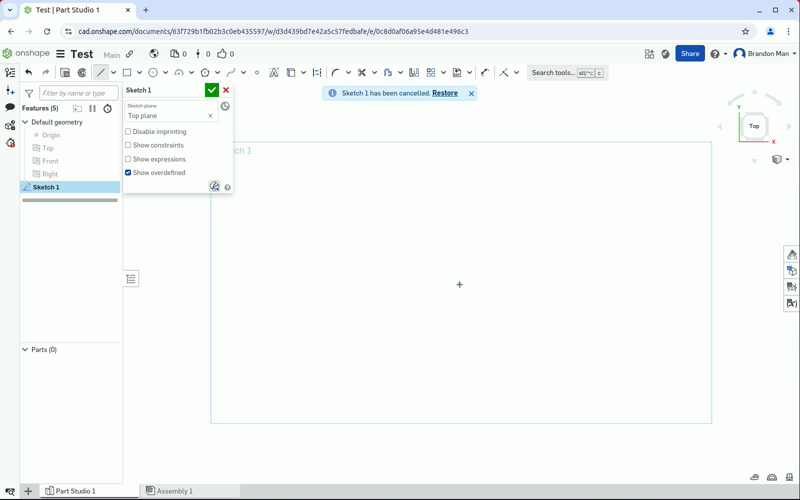
mouse_move(489, 284)
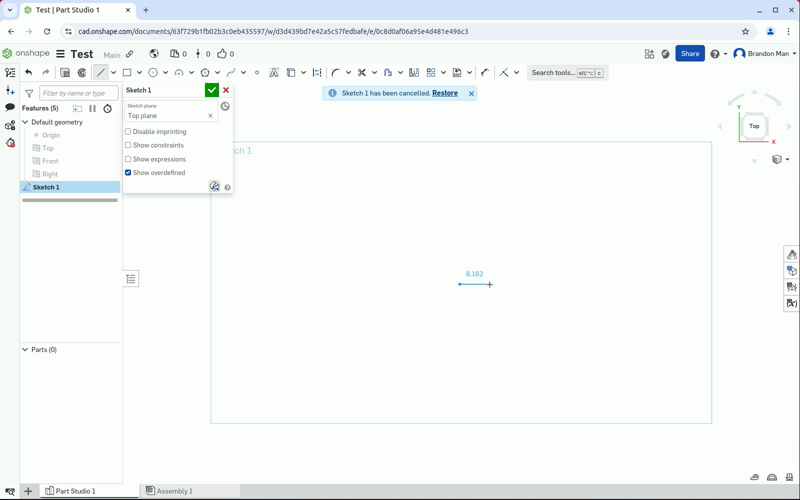
mouse_move(463, 284)
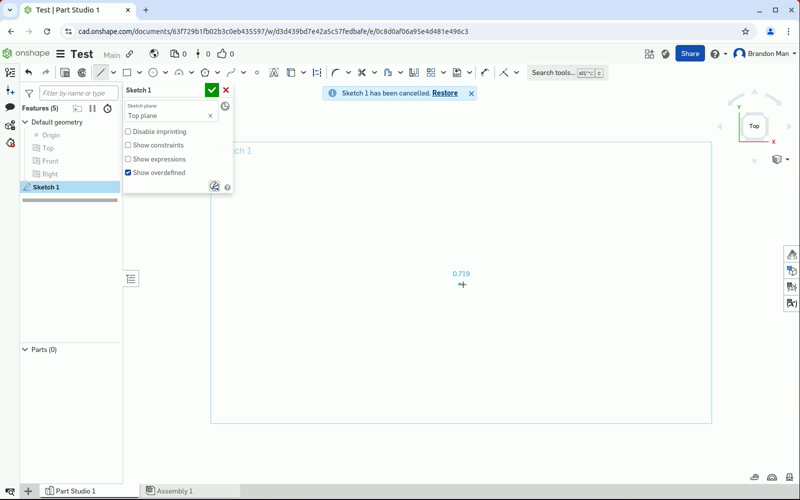
scroll(6)
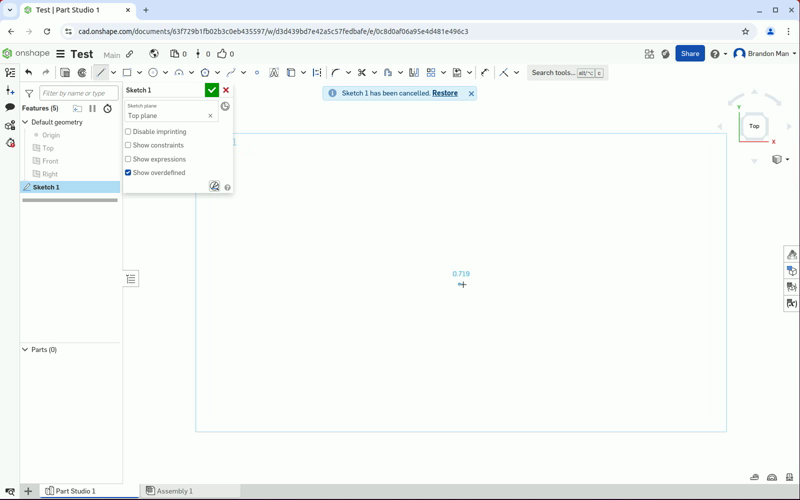
scroll(6)
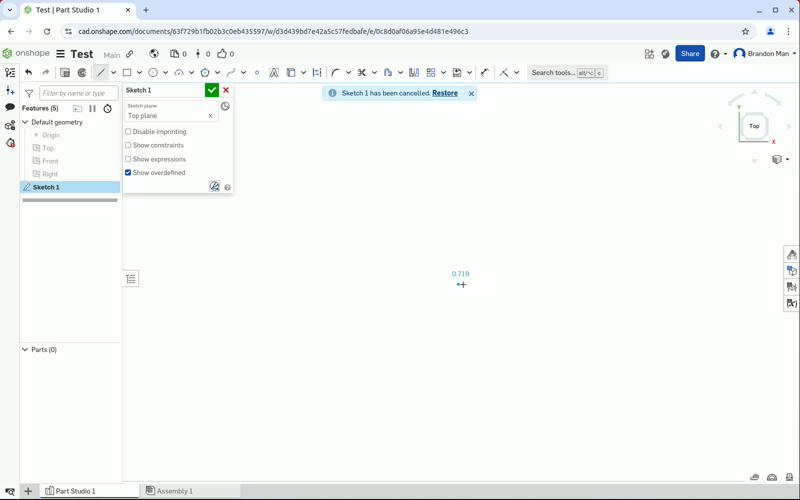
scroll(6)
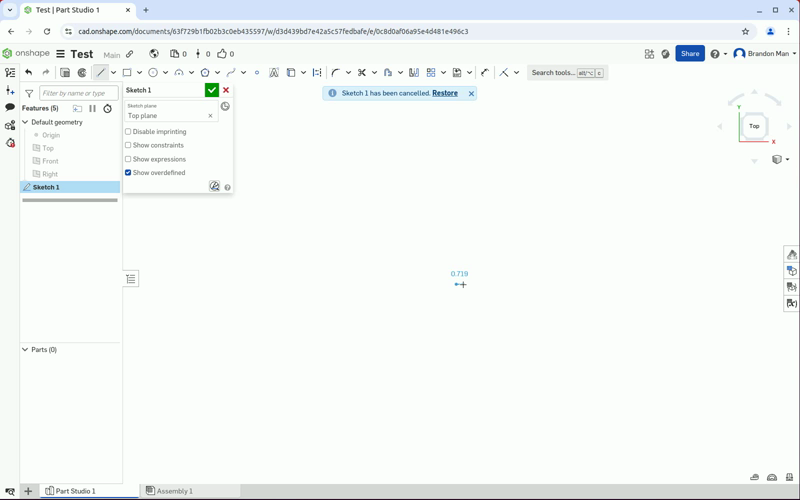
scroll(6)
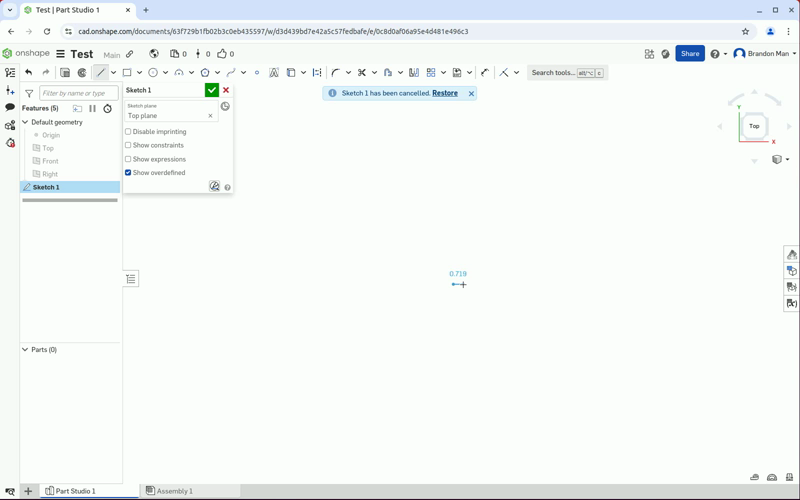
scroll(6)
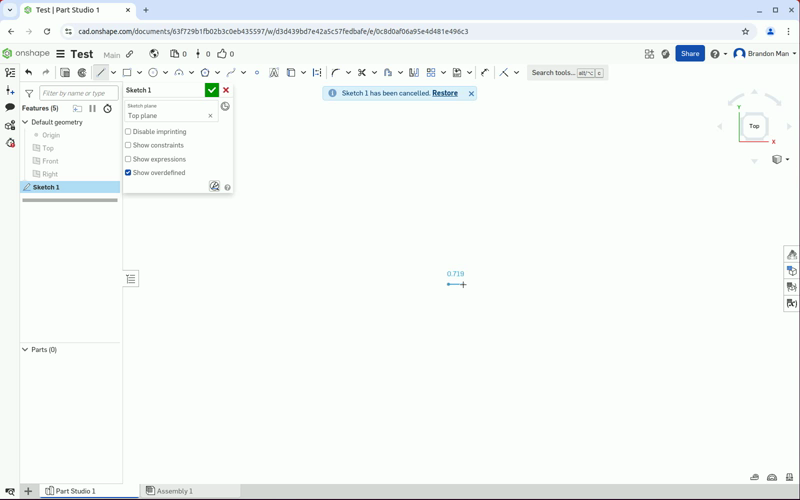
scroll(6)
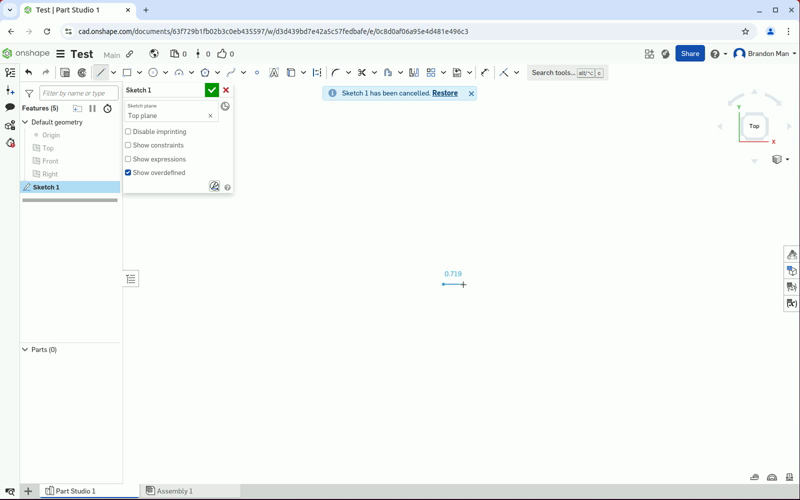
scroll(6)
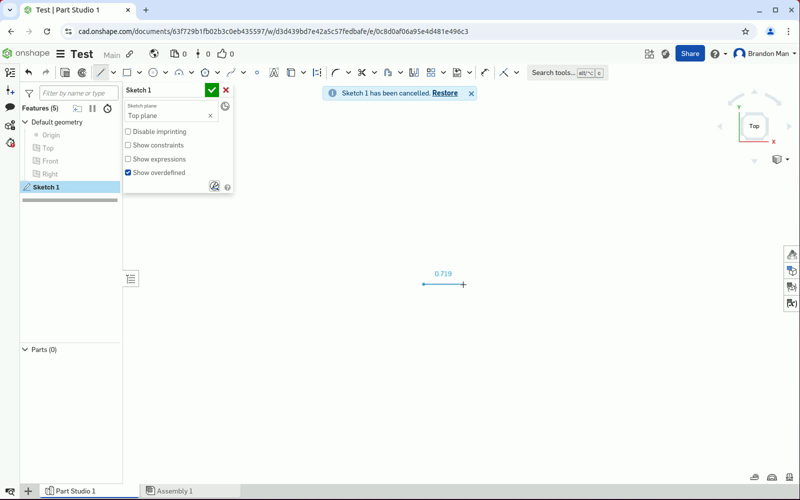
click(463, 284)
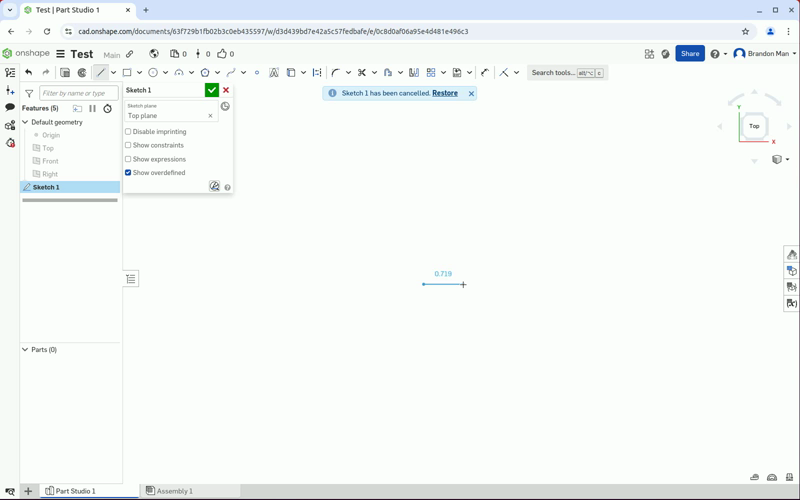
scroll(-6)
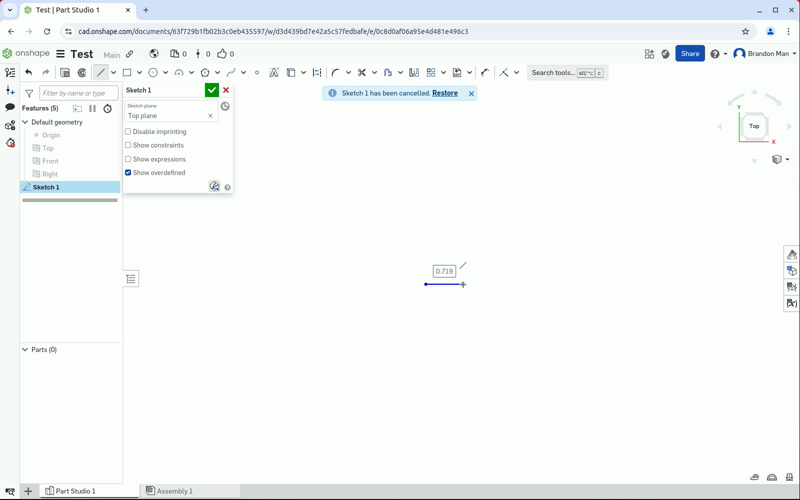
scroll(-6)
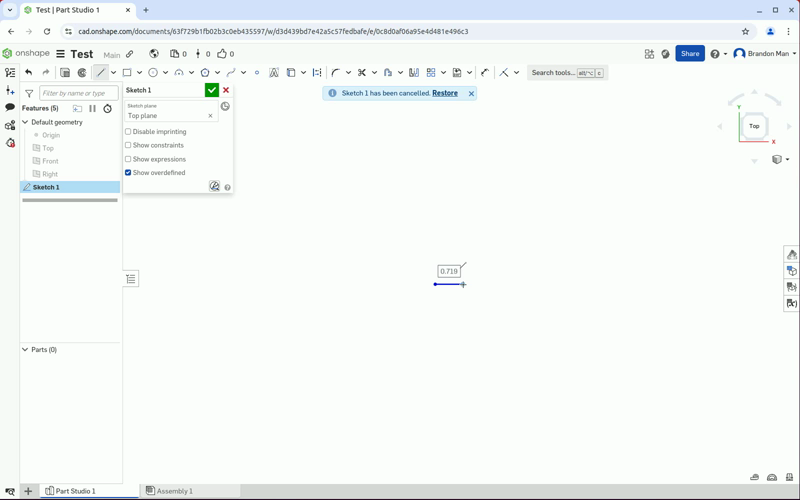
scroll(-6)
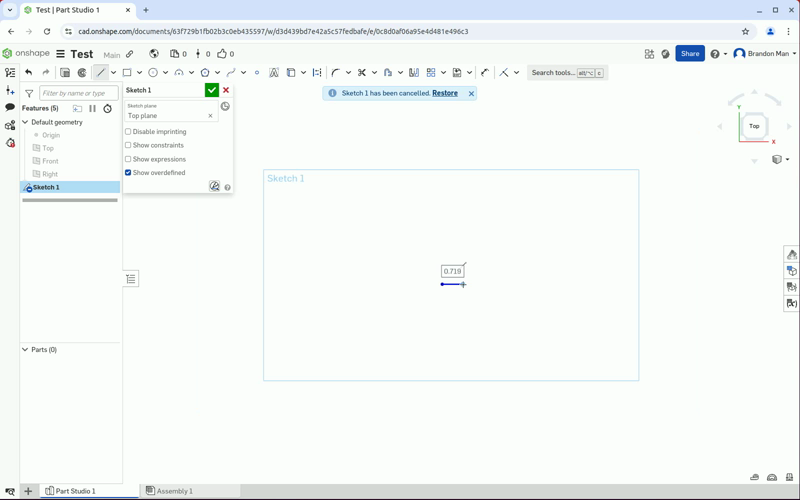
scroll(-6)
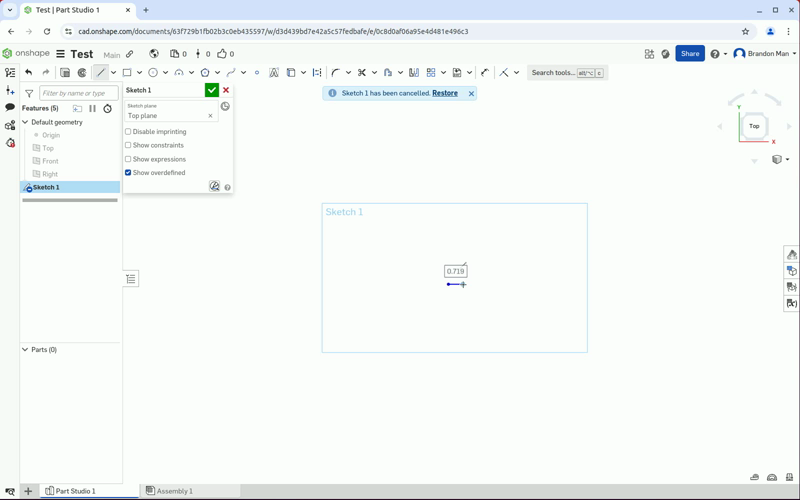
scroll(-6)
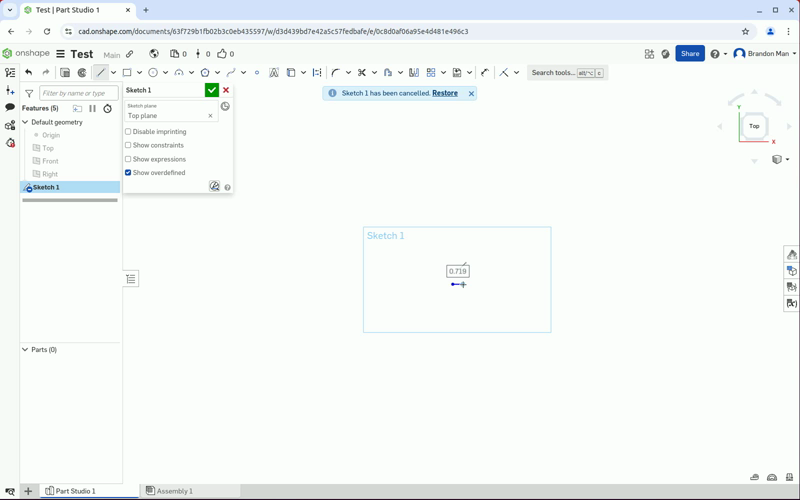
scroll(-6)
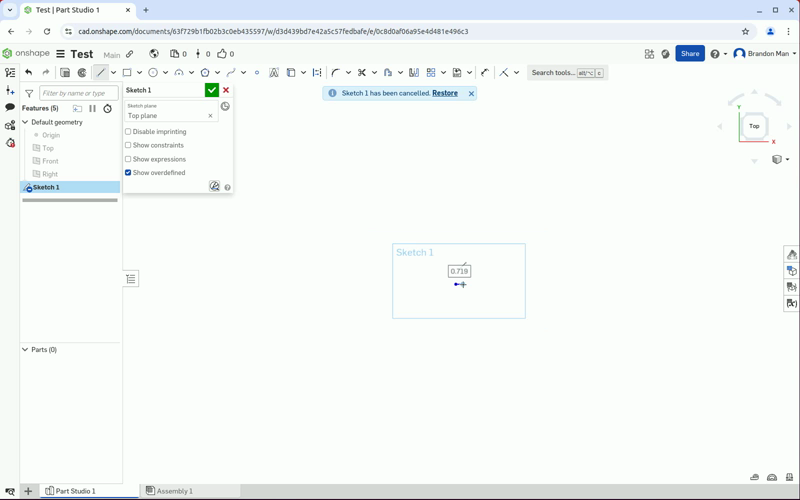
scroll(-6)
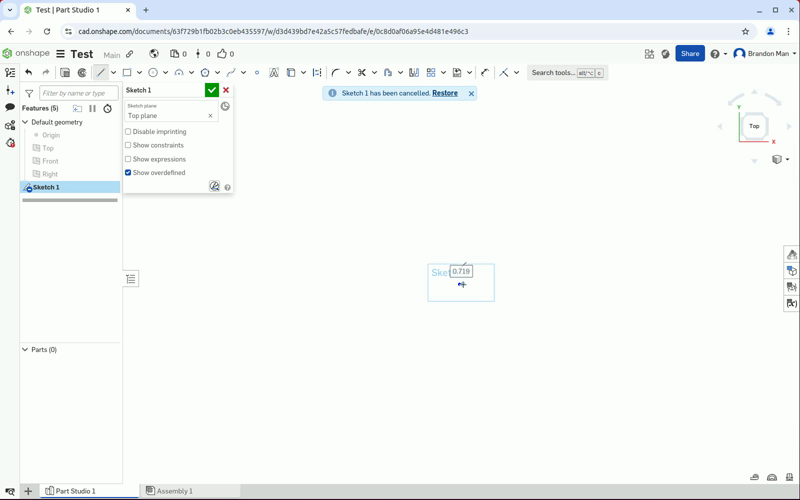
key_up(shift)
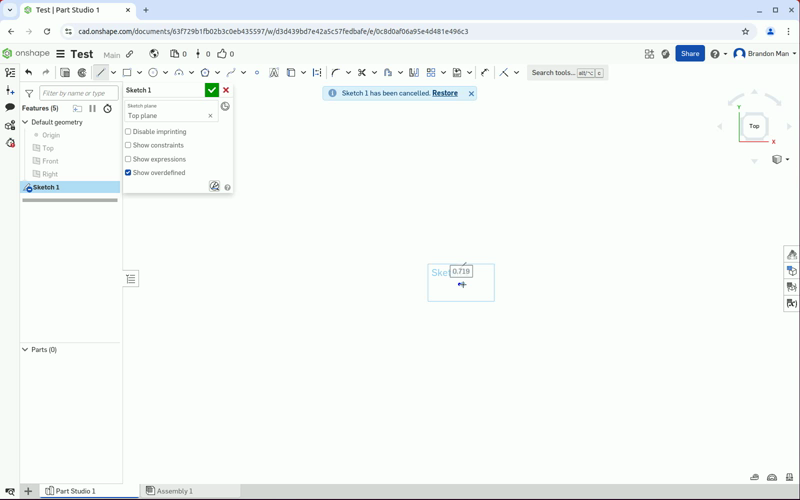
key_down(shift)
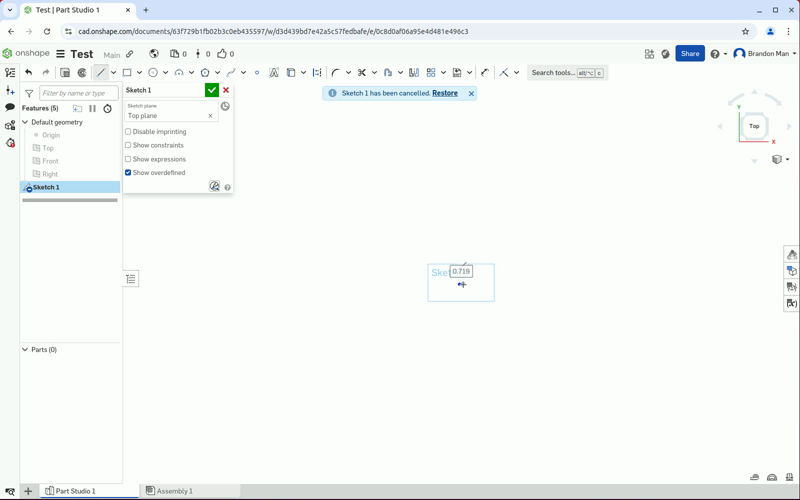
mouse_move(493, 284)
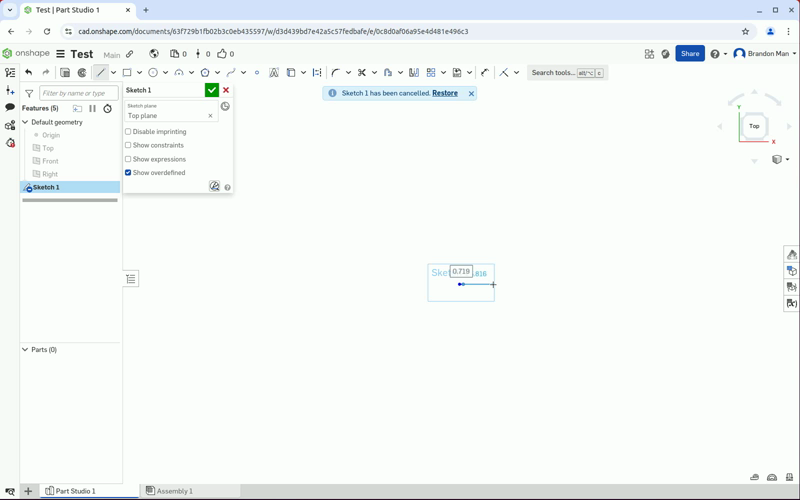
mouse_move(463, 280)
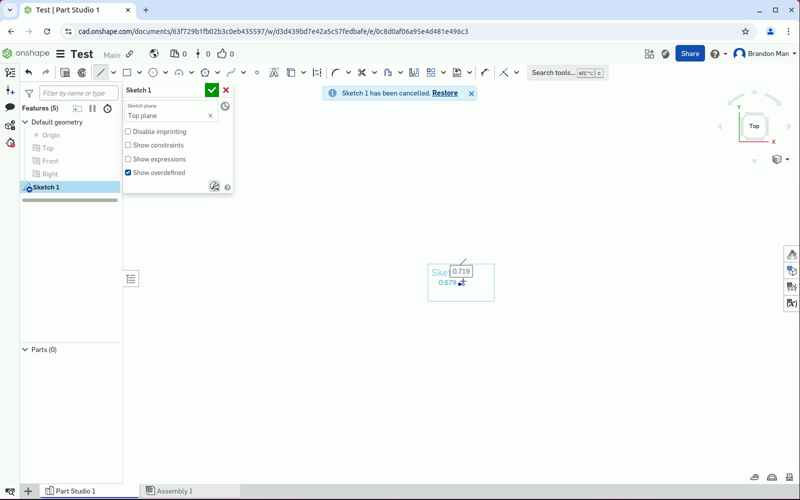
scroll(6)
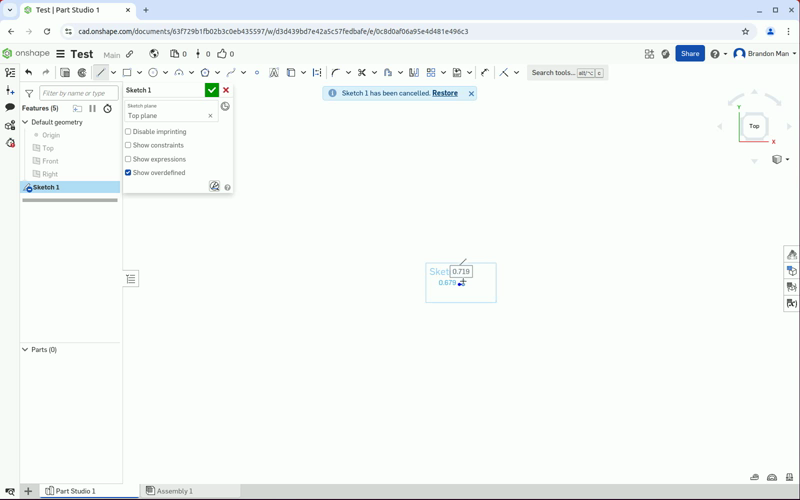
scroll(6)
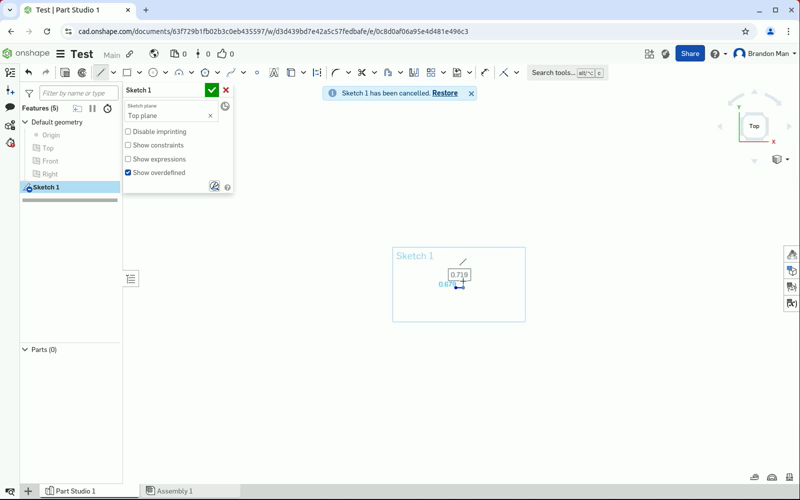
scroll(6)
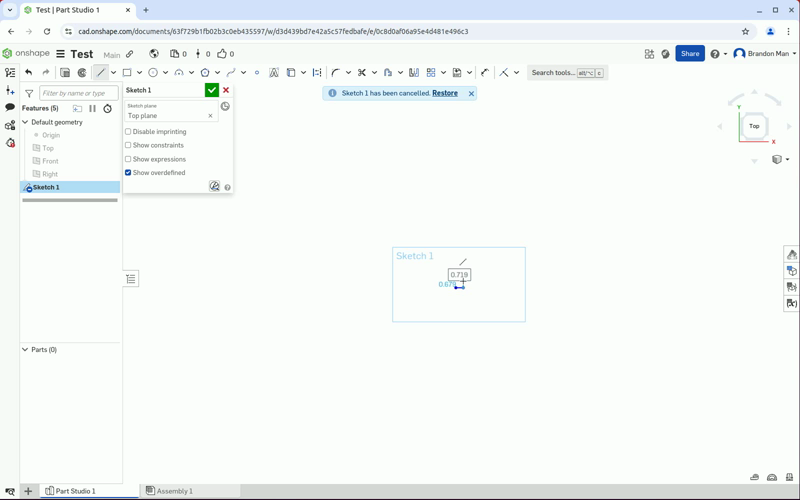
scroll(6)
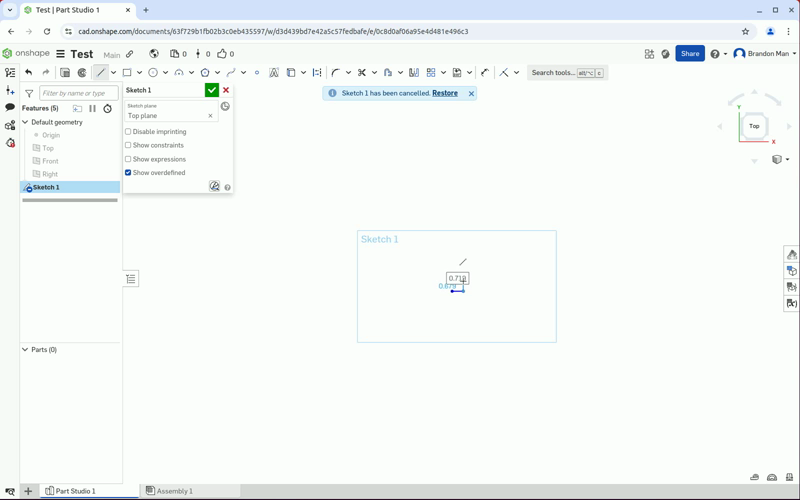
scroll(6)
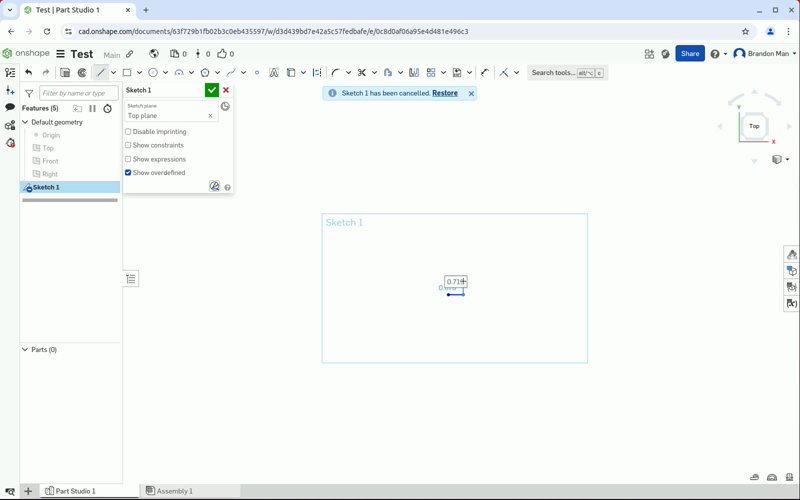
scroll(6)
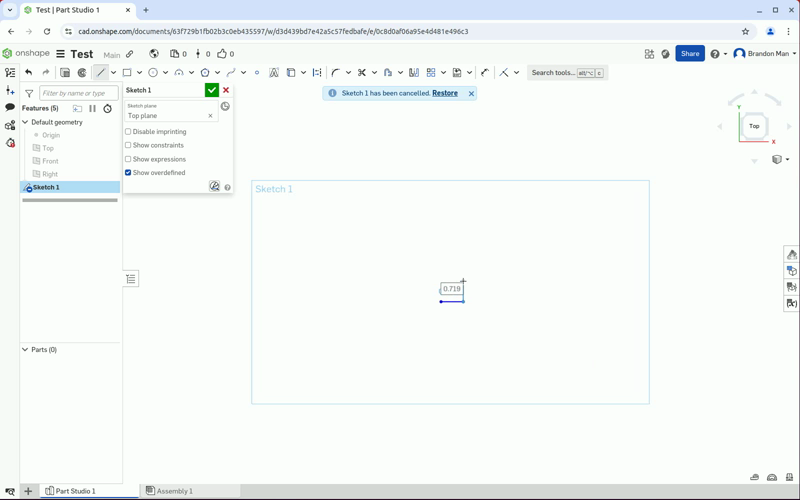
scroll(6)
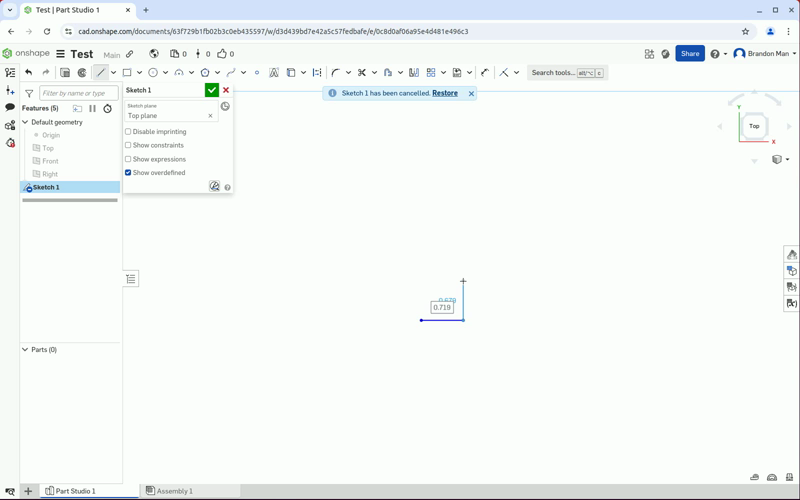
click(463, 280)
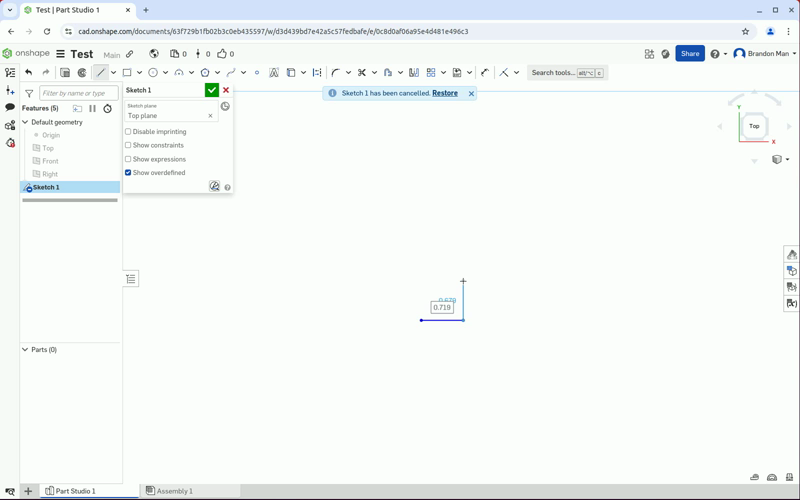
scroll(-6)
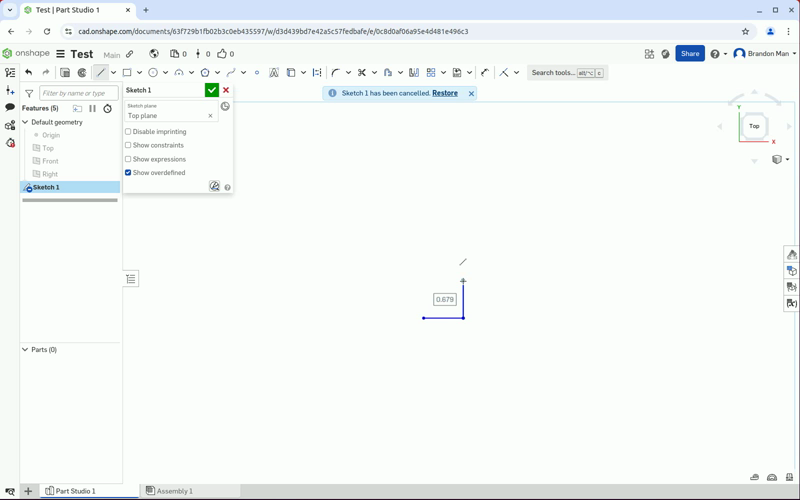
scroll(-6)
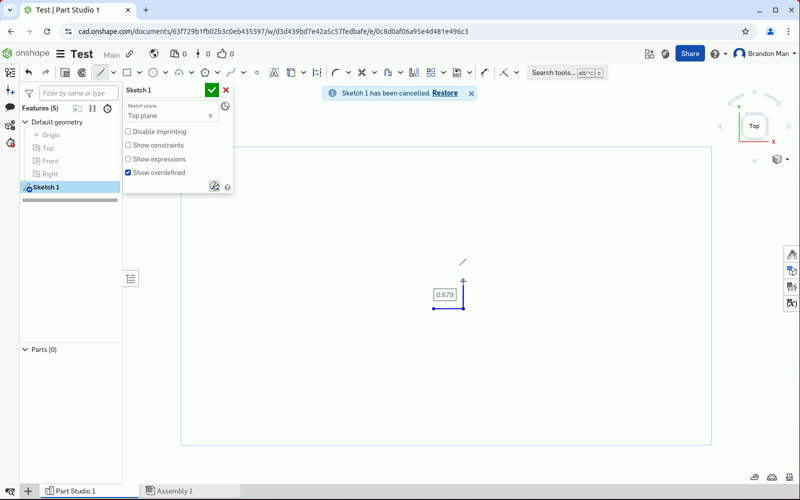
scroll(-6)
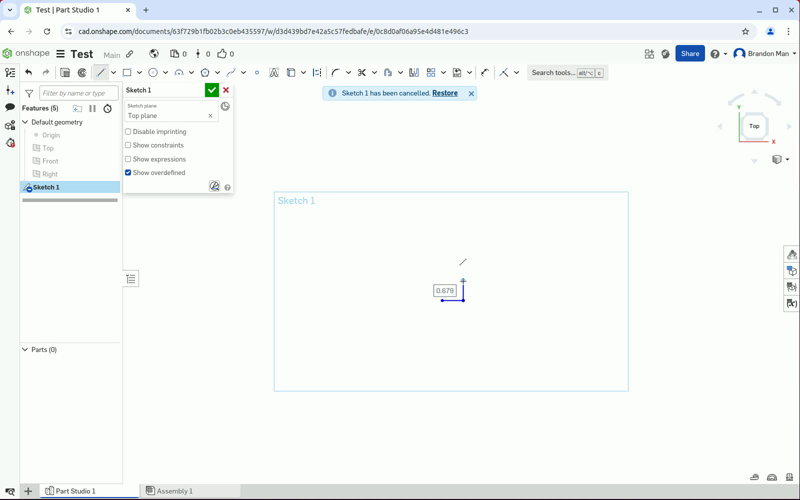
scroll(-6)
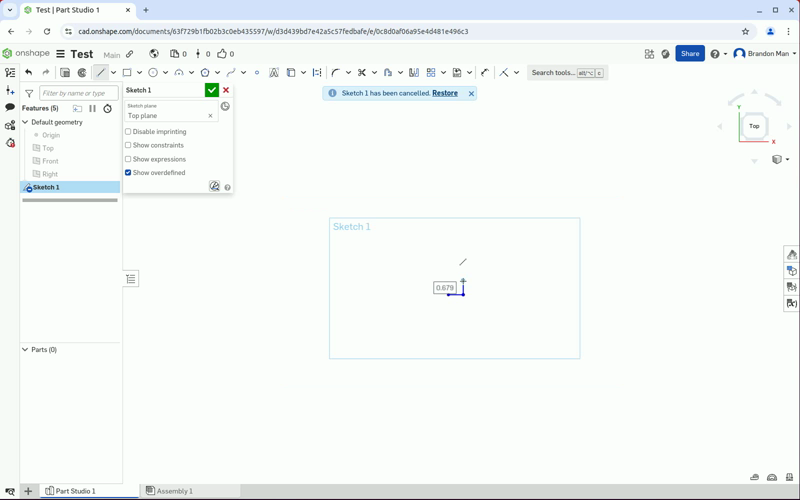
scroll(-6)
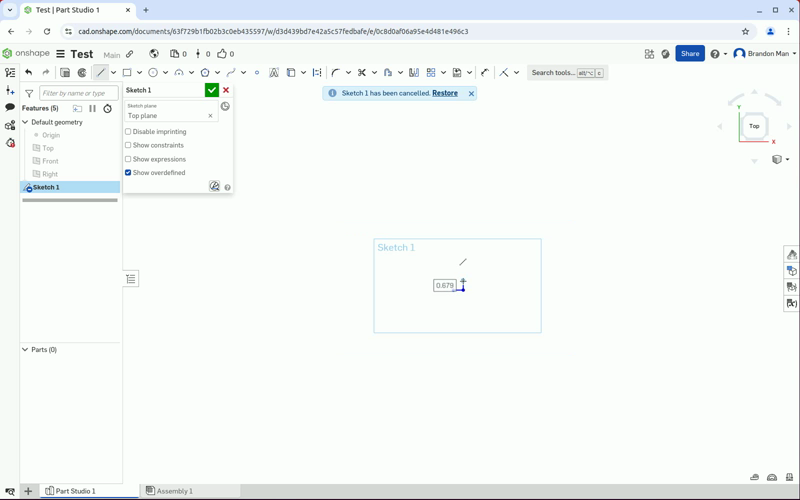
scroll(-6)
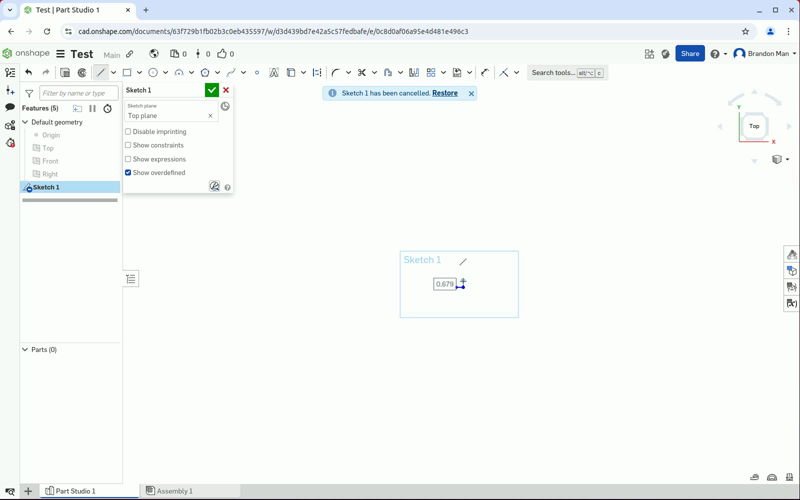
scroll(-6)
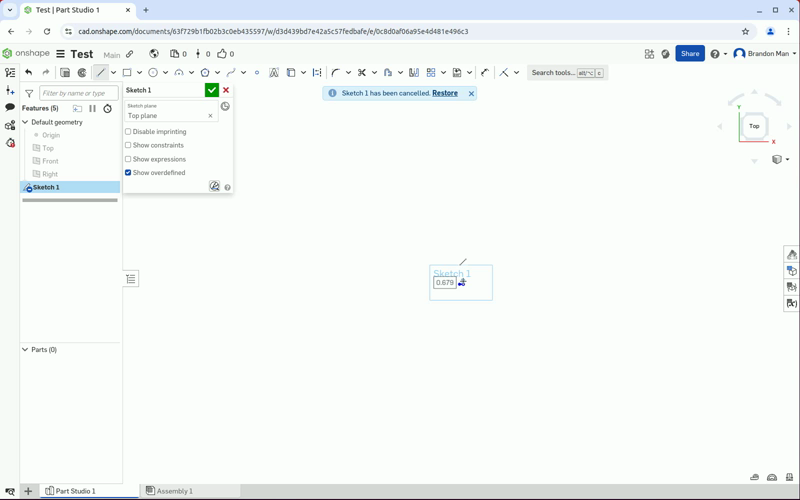
key_up(shift)
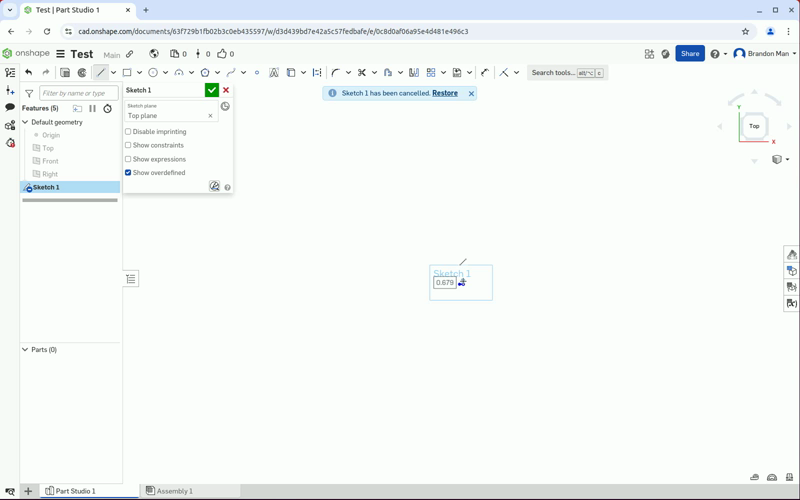
key_down(shift)
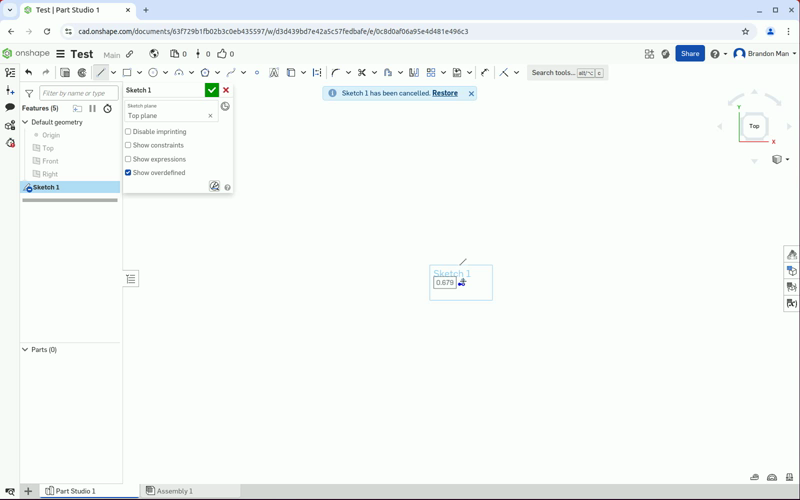
mouse_move(493, 280)
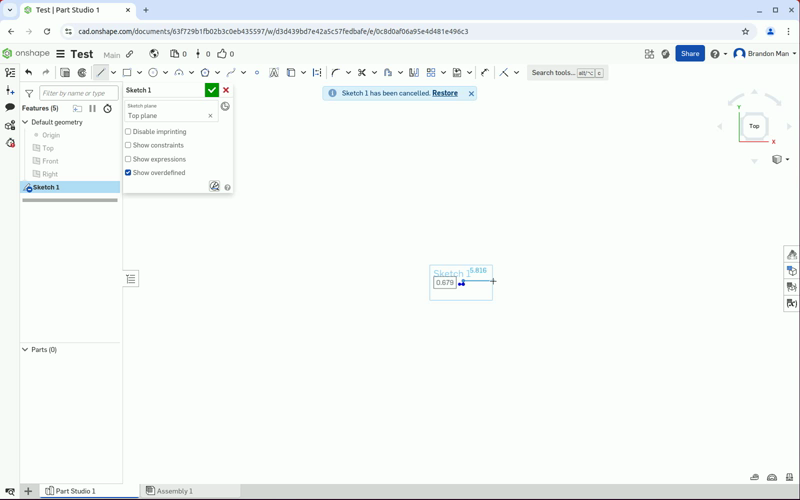
mouse_move(459, 280)
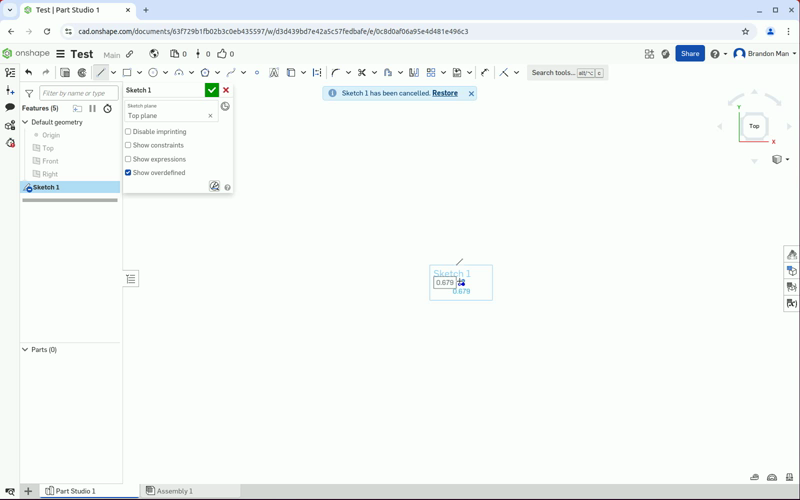
scroll(6)
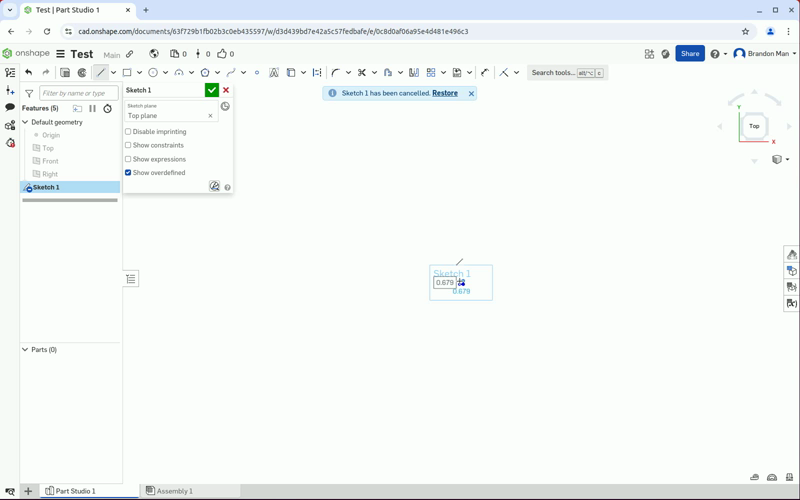
scroll(6)
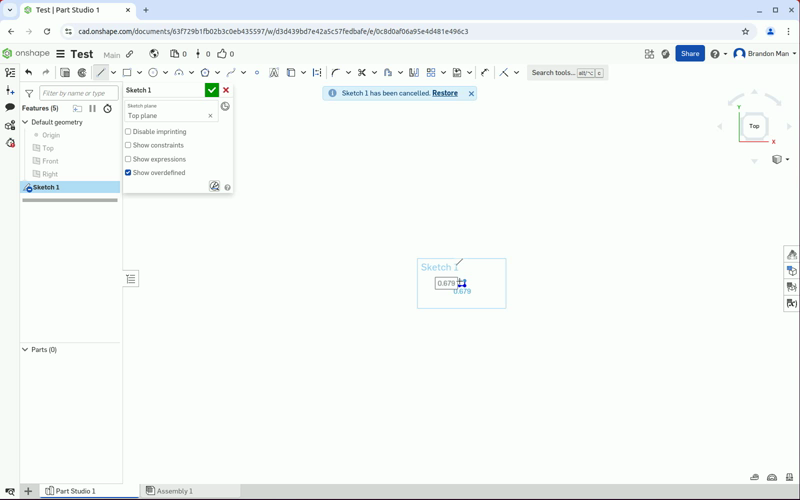
scroll(6)
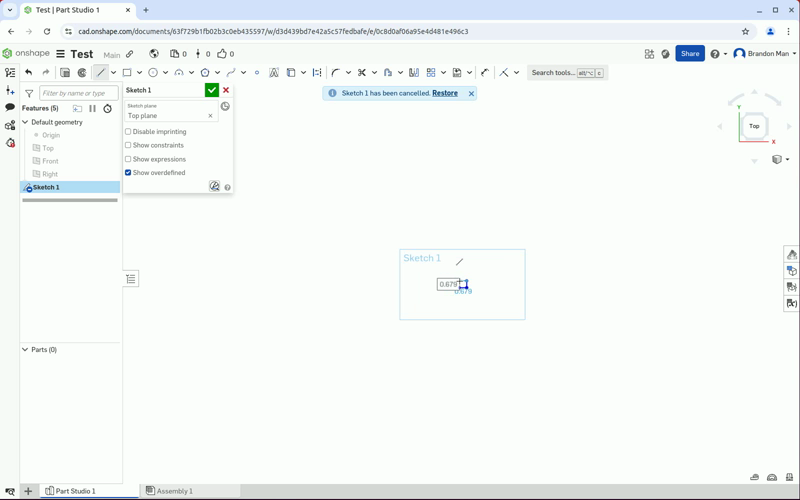
scroll(6)
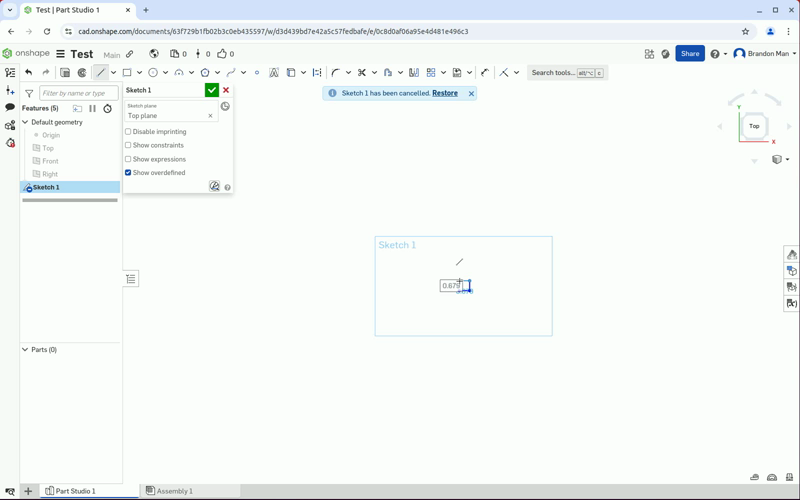
scroll(6)
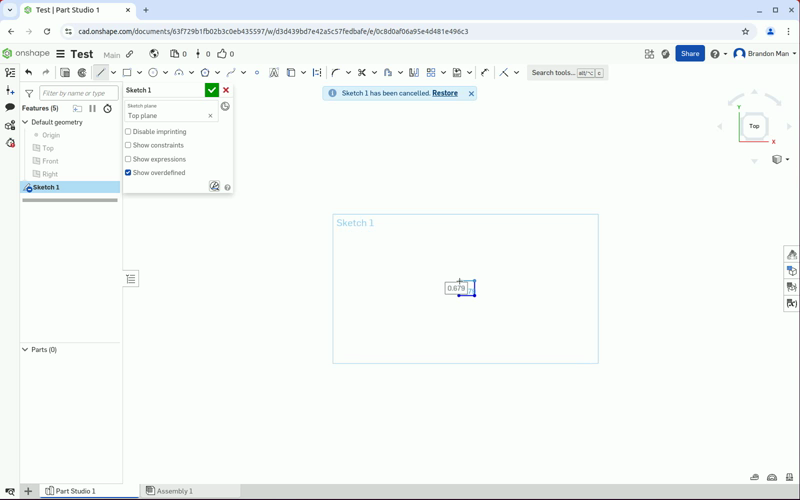
scroll(6)
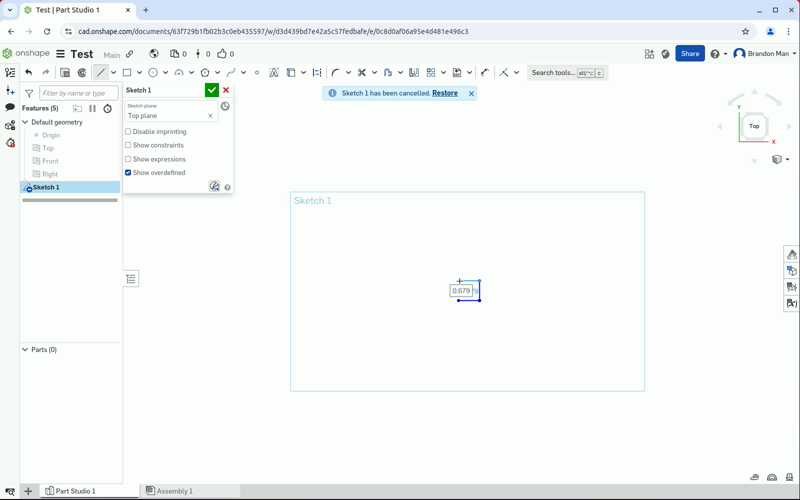
scroll(6)
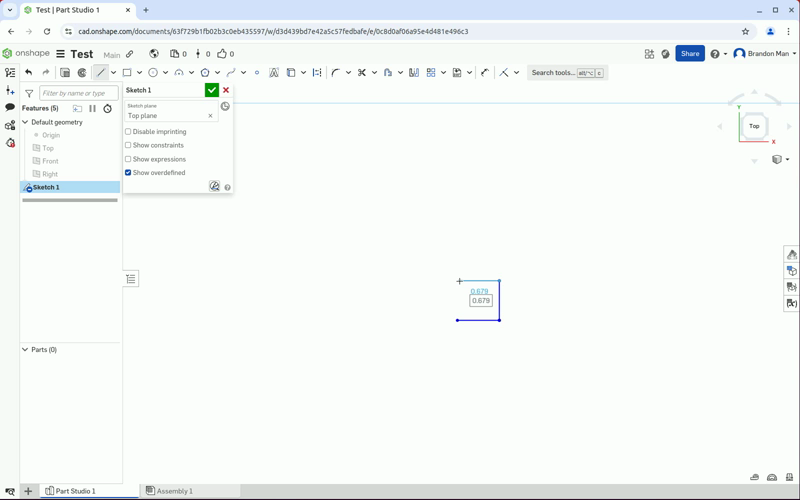
click(459, 280)
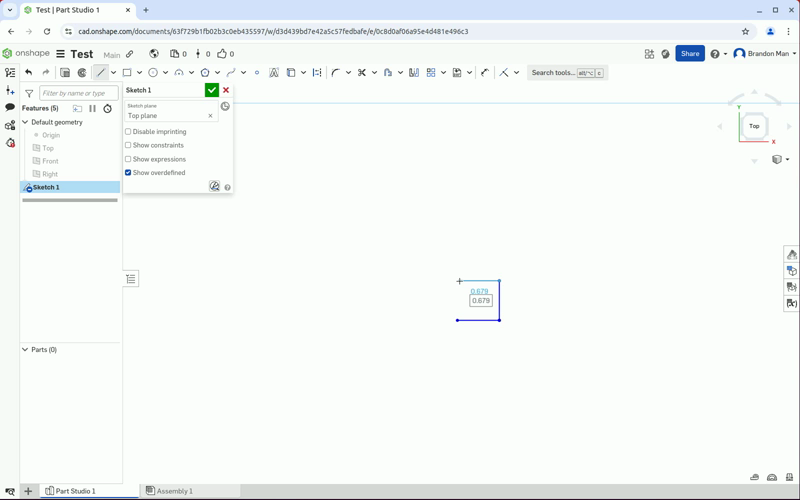
scroll(-6)
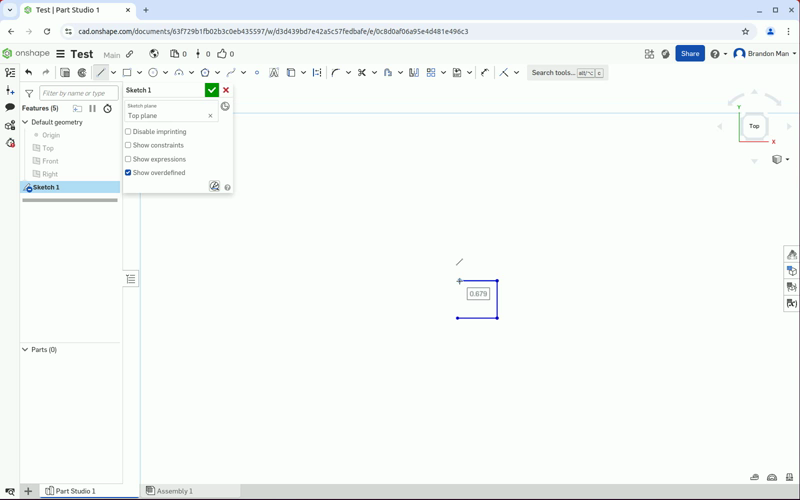
scroll(-6)
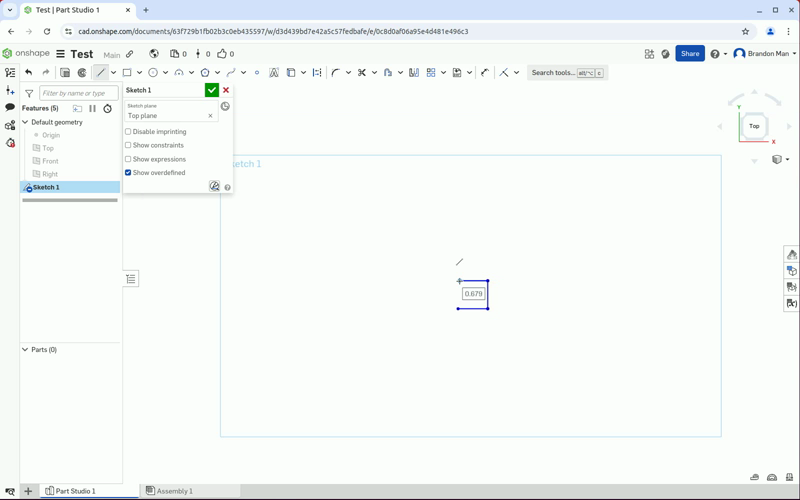
scroll(-6)
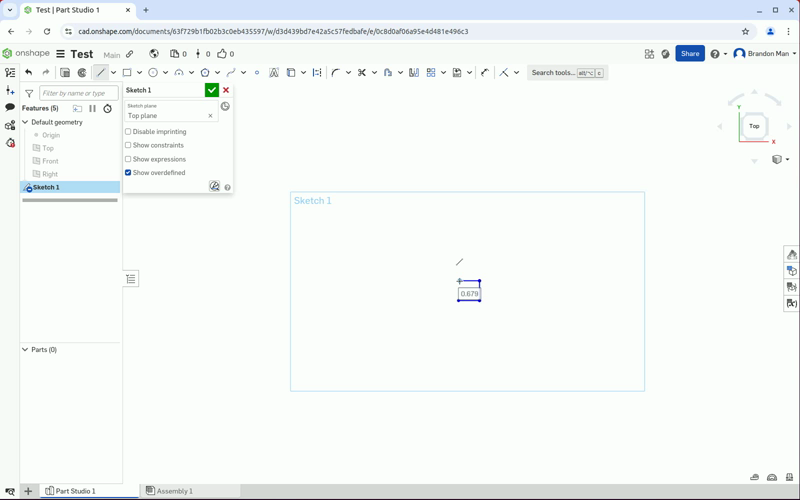
scroll(-6)
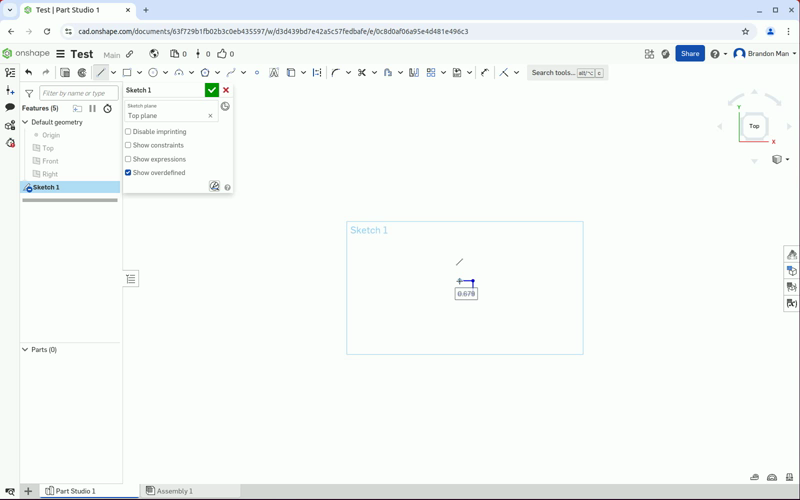
scroll(-6)
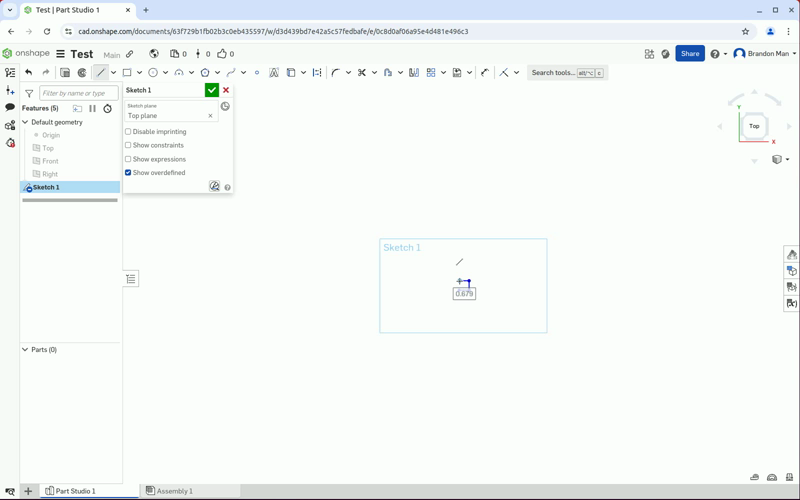
scroll(-6)
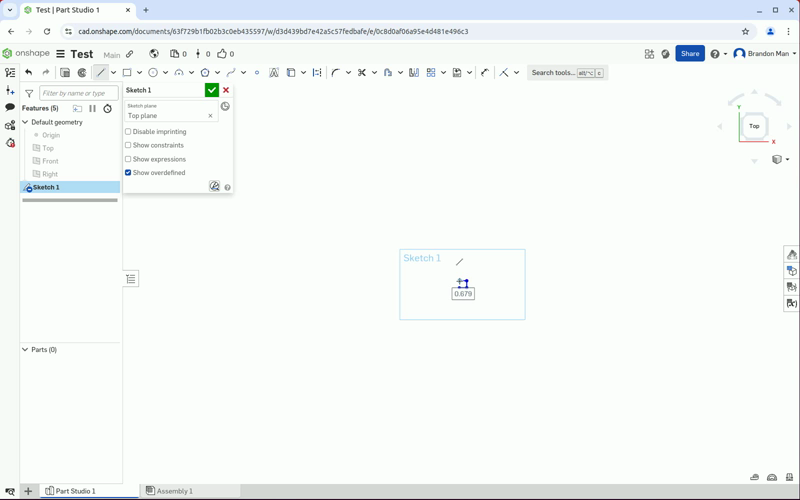
scroll(-6)
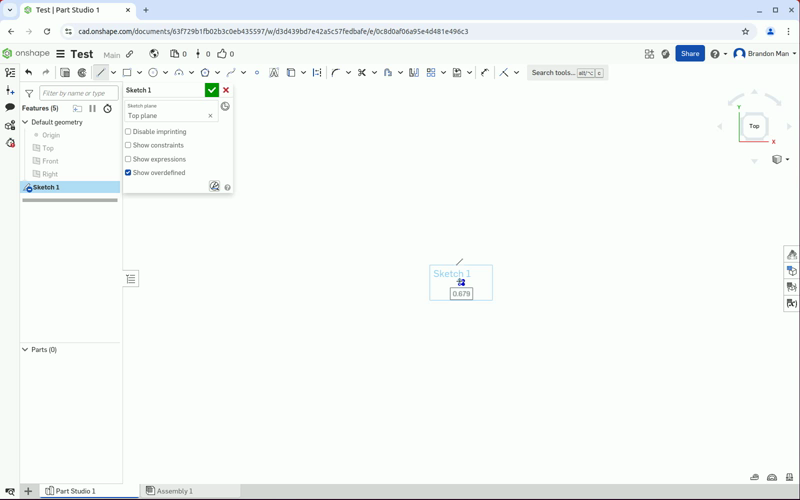
key_up(shift)
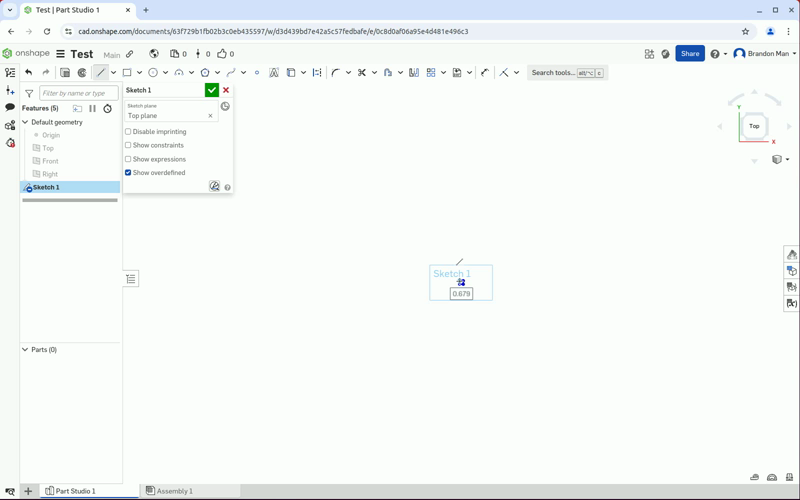
mouse_move(489, 280)
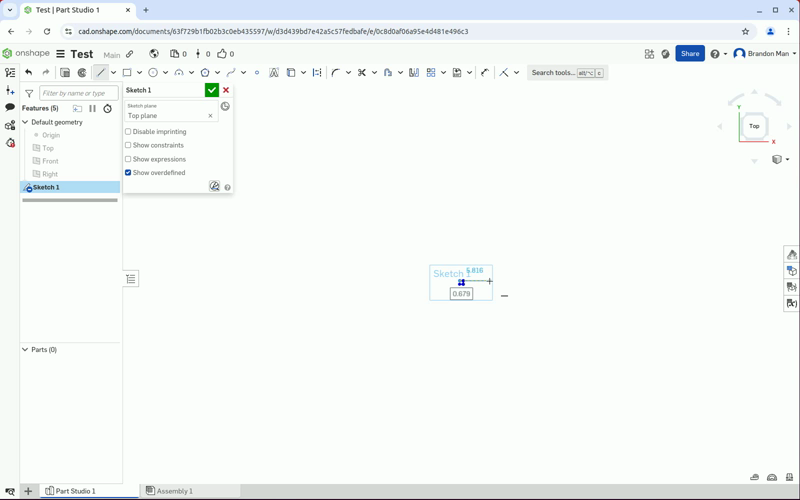
key_down(shift)
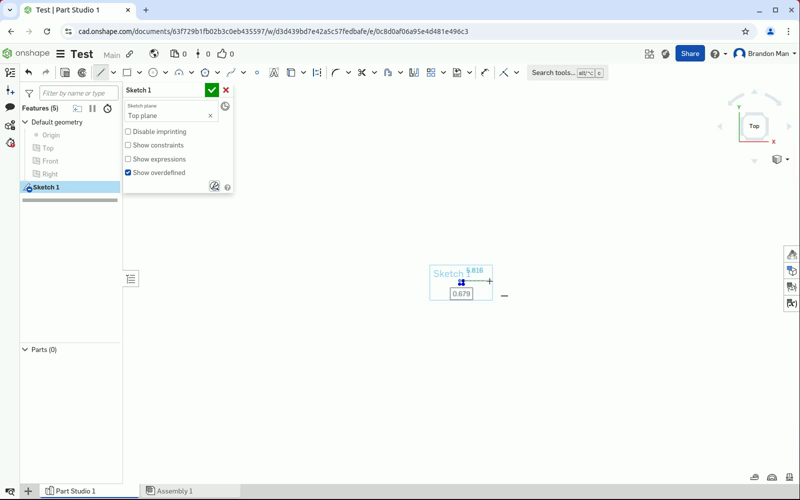
mouse_move(459, 284)
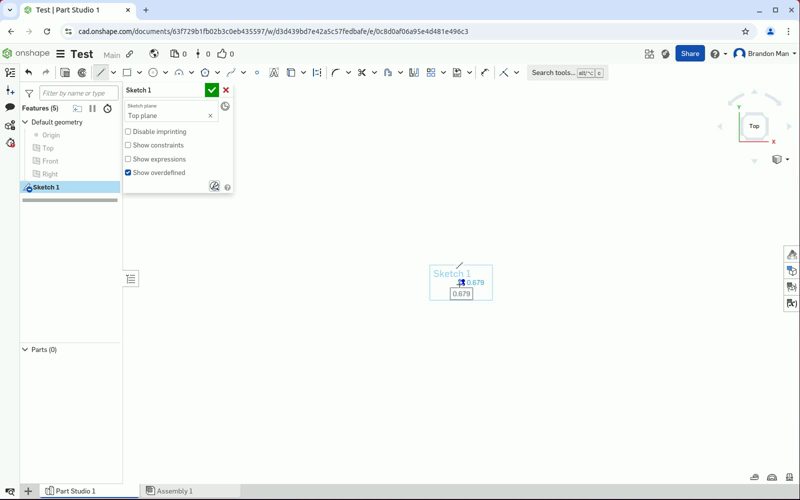
scroll(6)
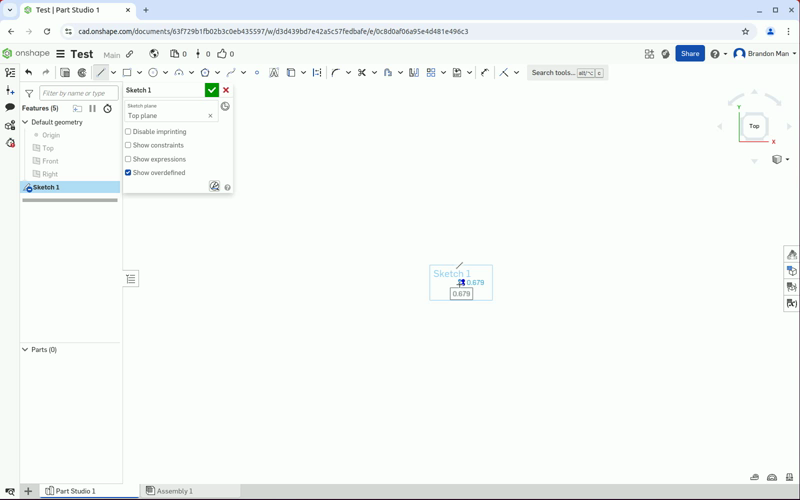
scroll(6)
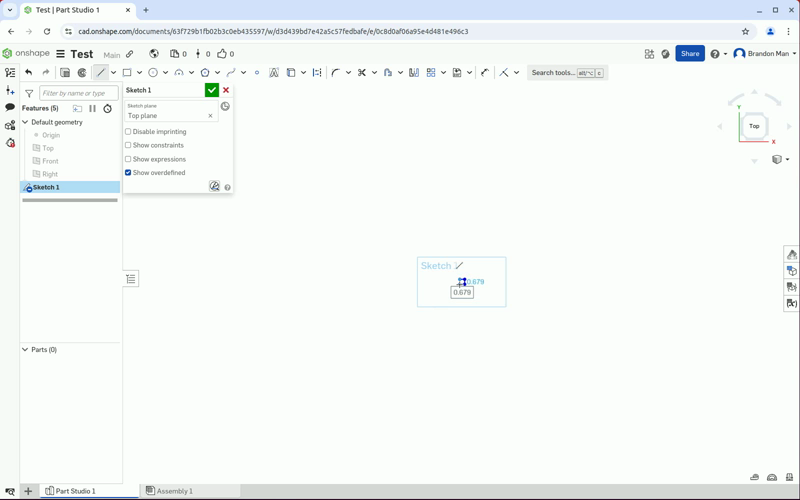
scroll(6)
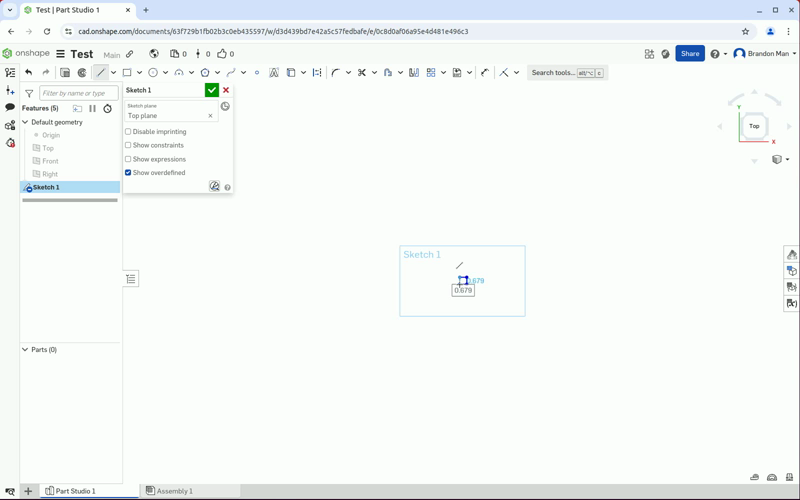
scroll(6)
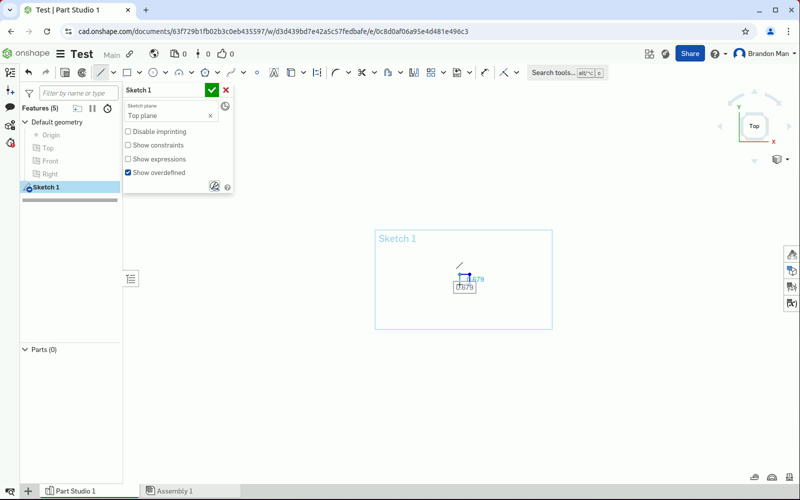
scroll(6)
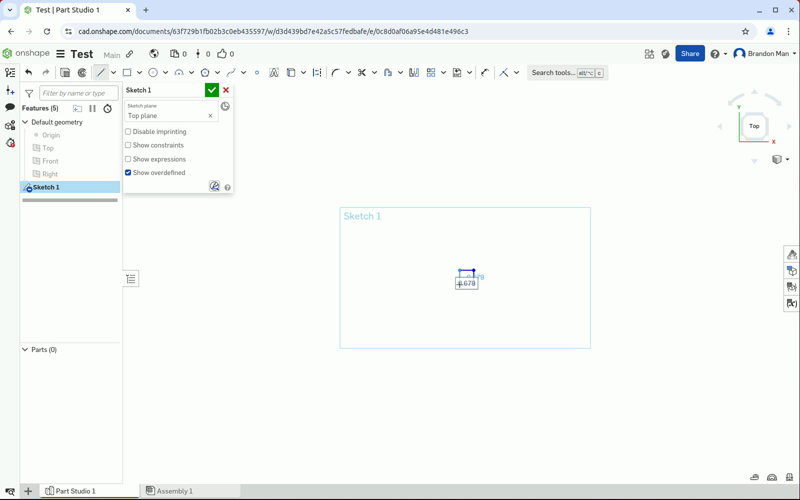
scroll(6)
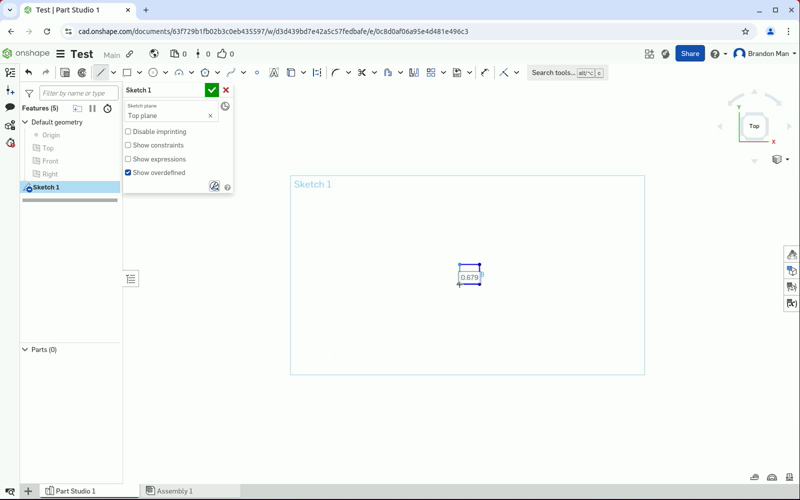
scroll(6)
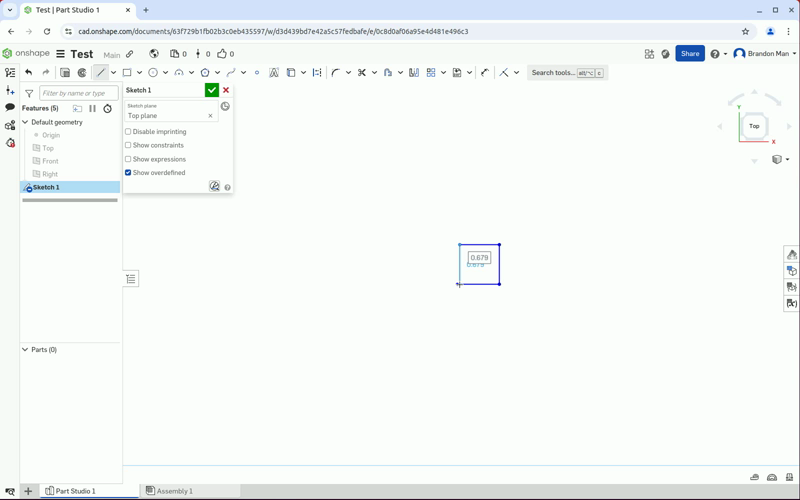
key_up(shift)
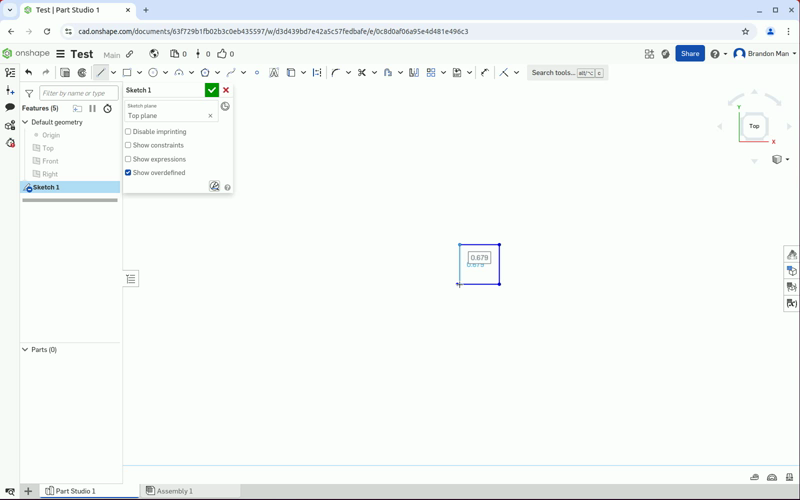
click(459, 284)
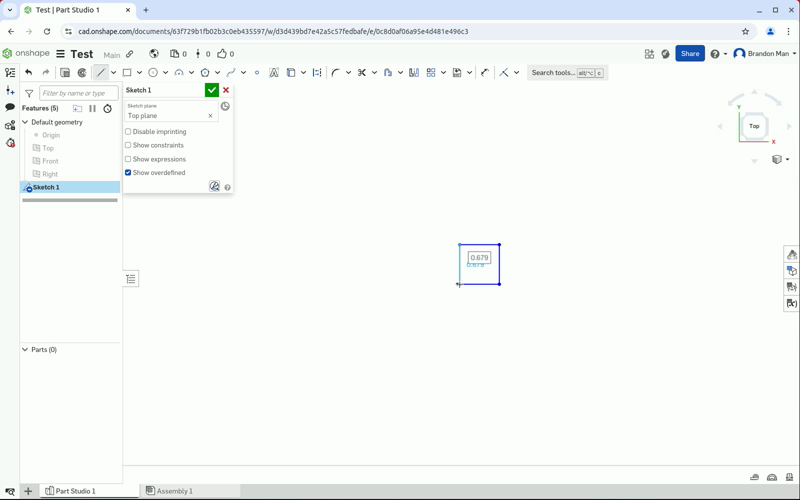
scroll(-6)
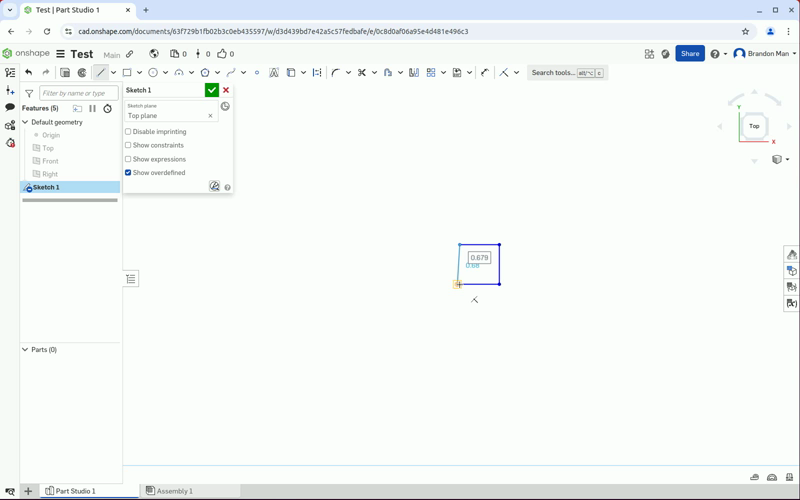
scroll(-6)
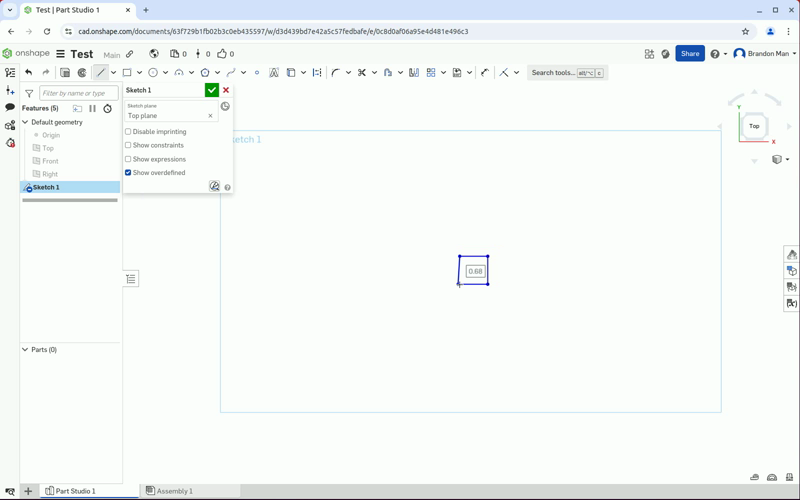
scroll(-6)
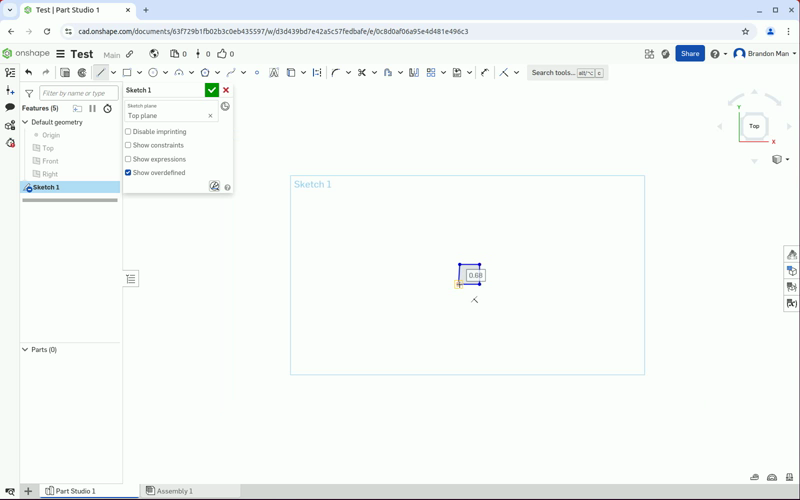
scroll(-6)
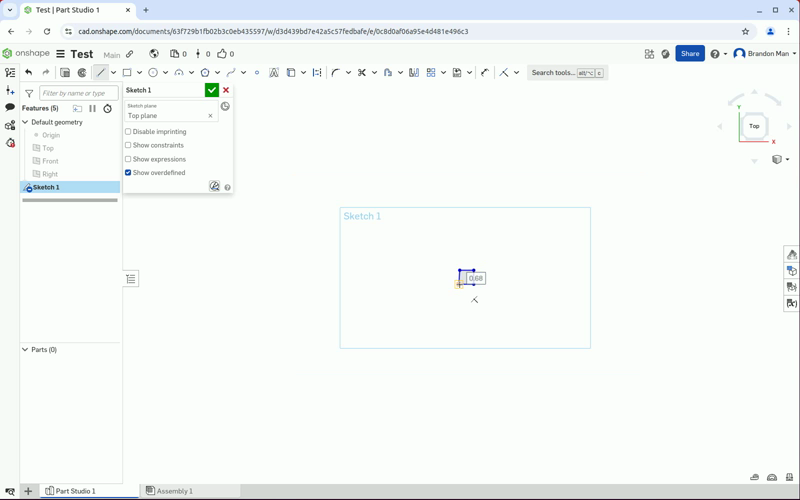
scroll(-6)
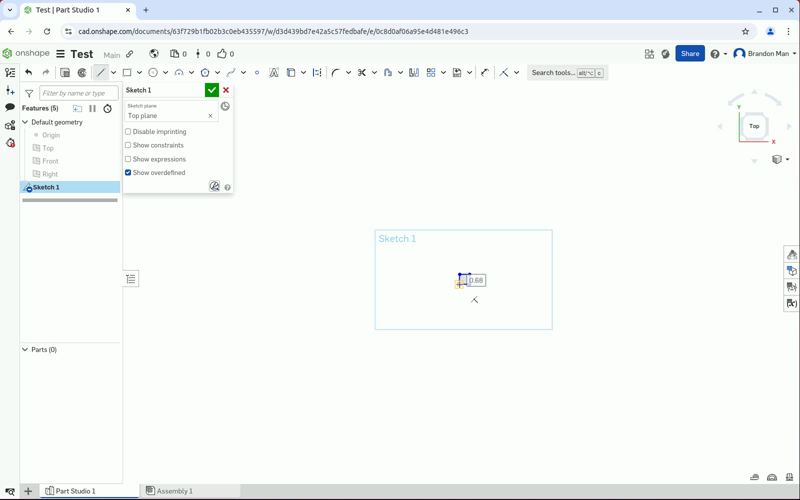
scroll(-6)
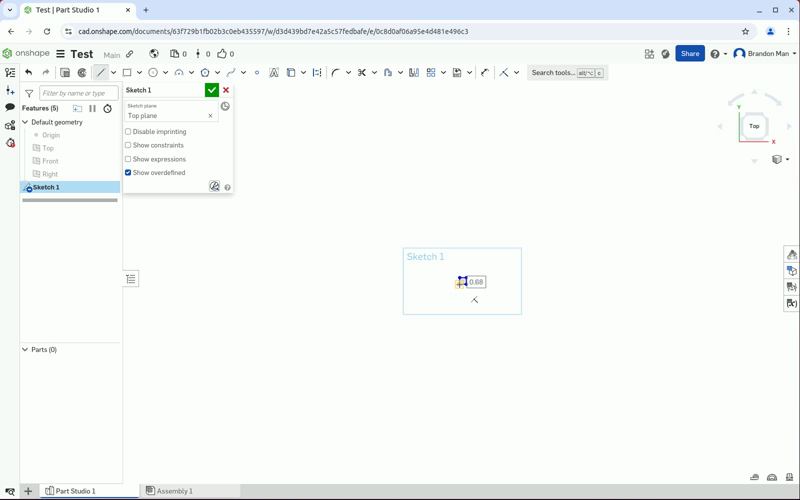
scroll(-6)
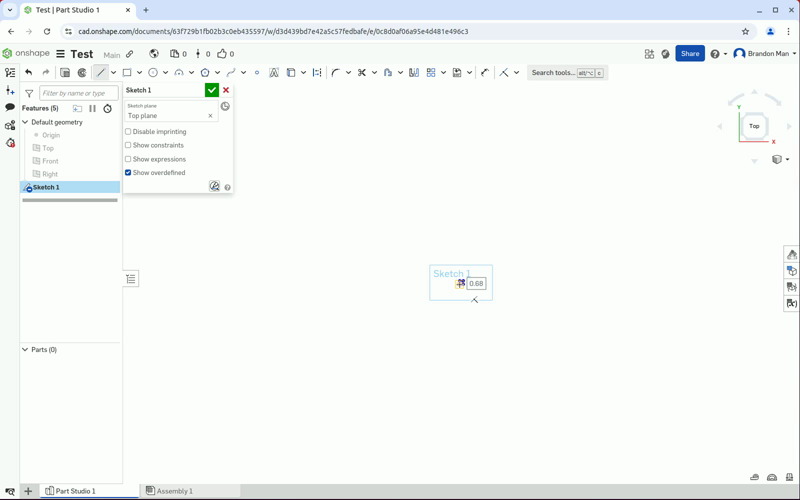
key(esc)
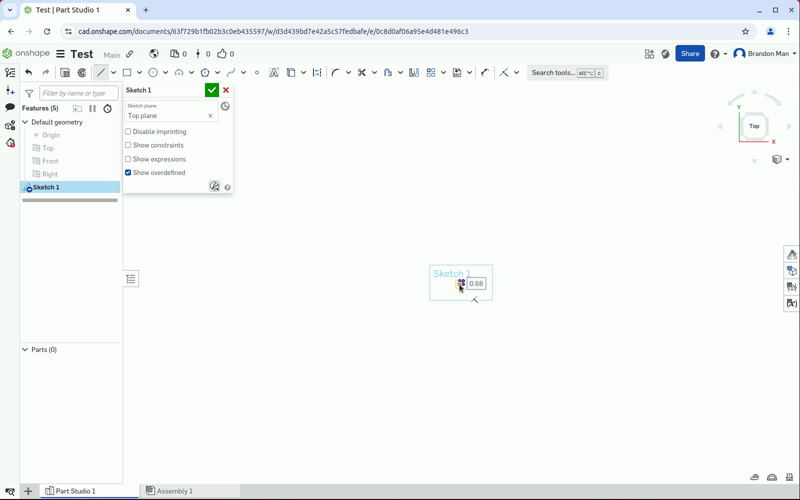
key(l)
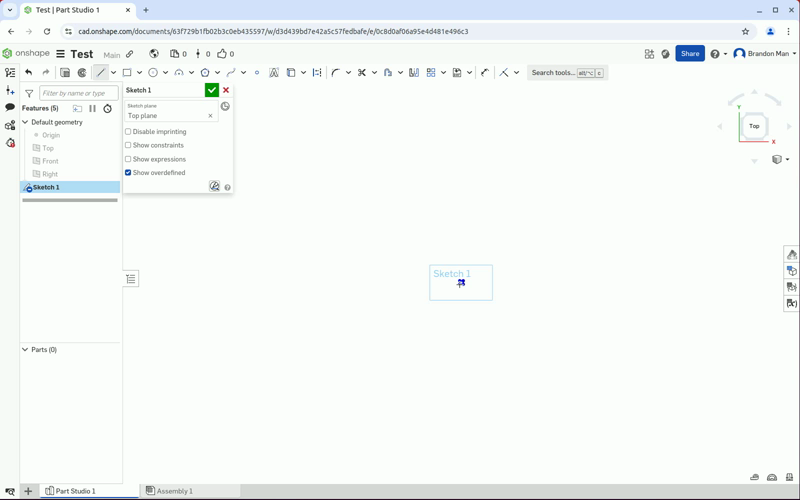
key_down(shift)
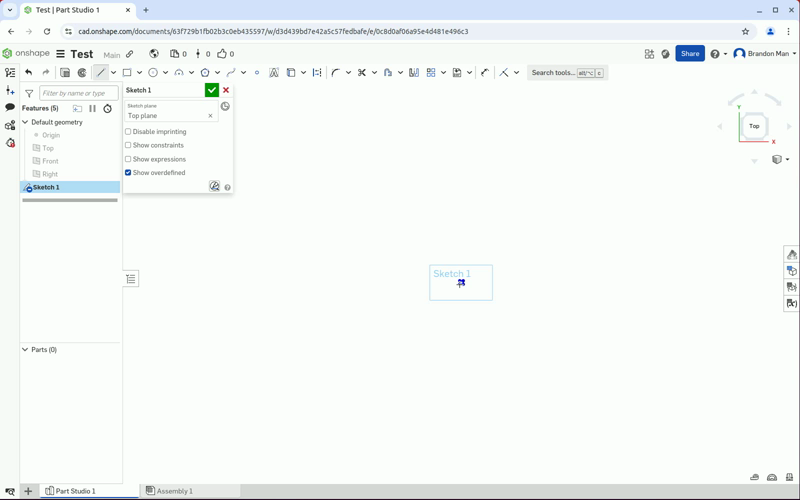
mouse_move(459, 283)
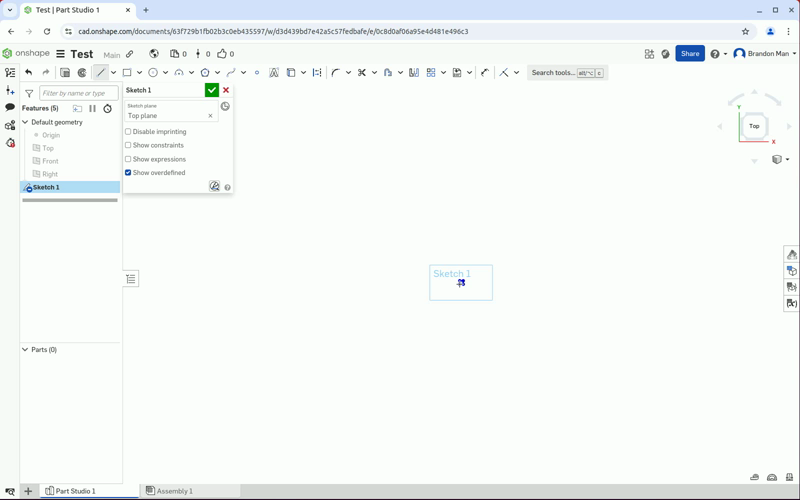
scroll(6)
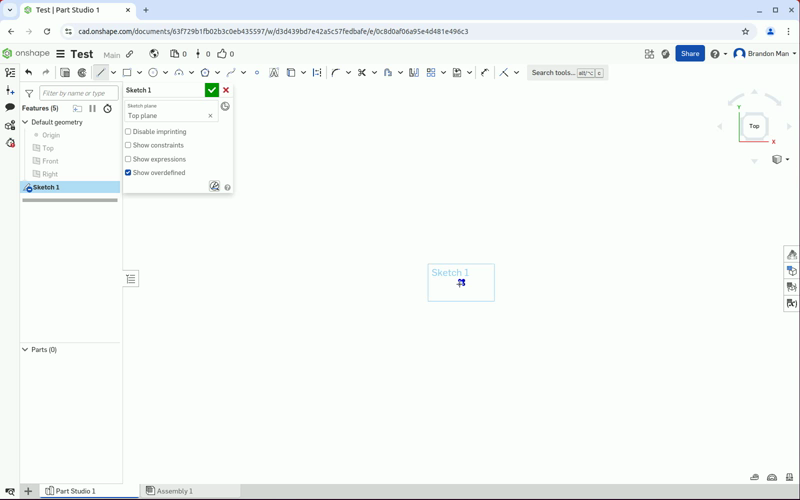
scroll(6)
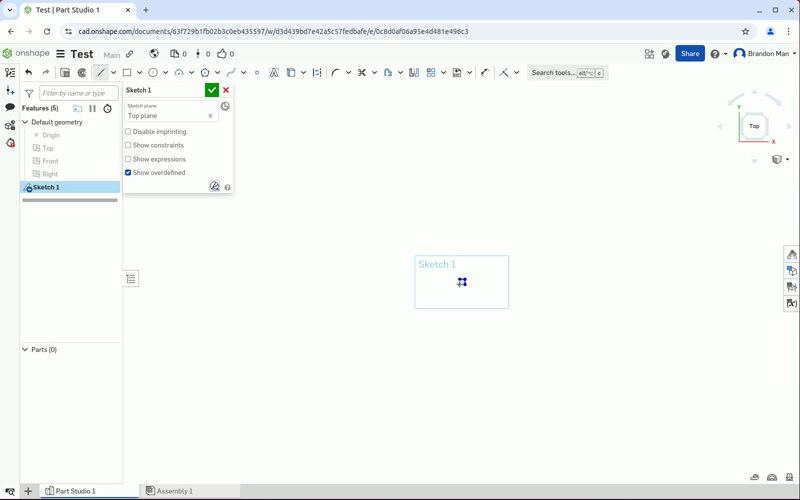
scroll(6)
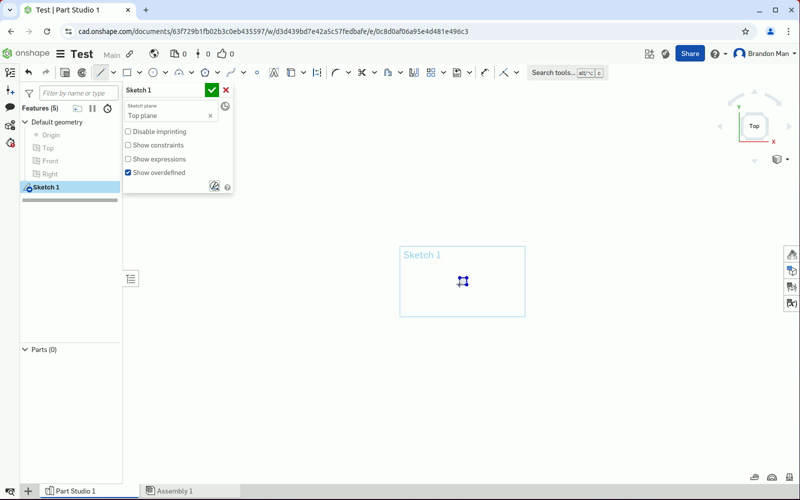
scroll(6)
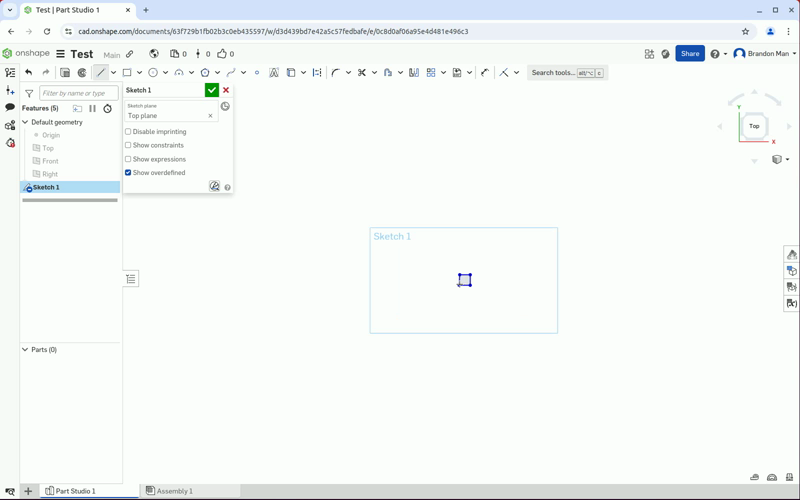
scroll(6)
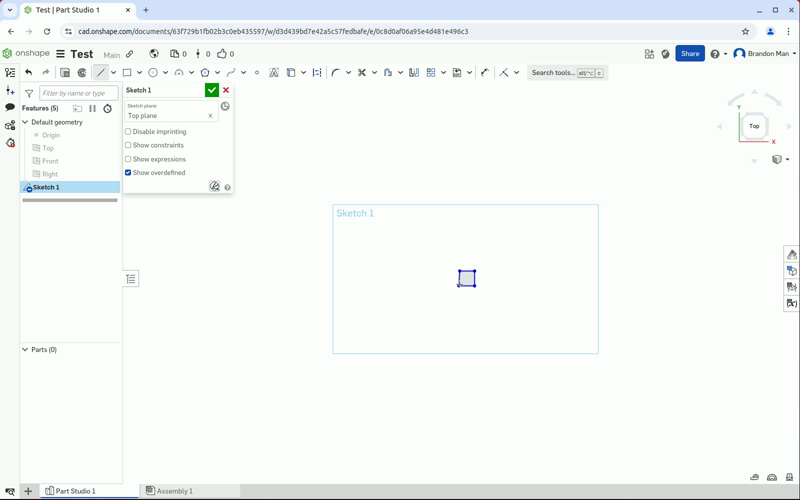
scroll(6)
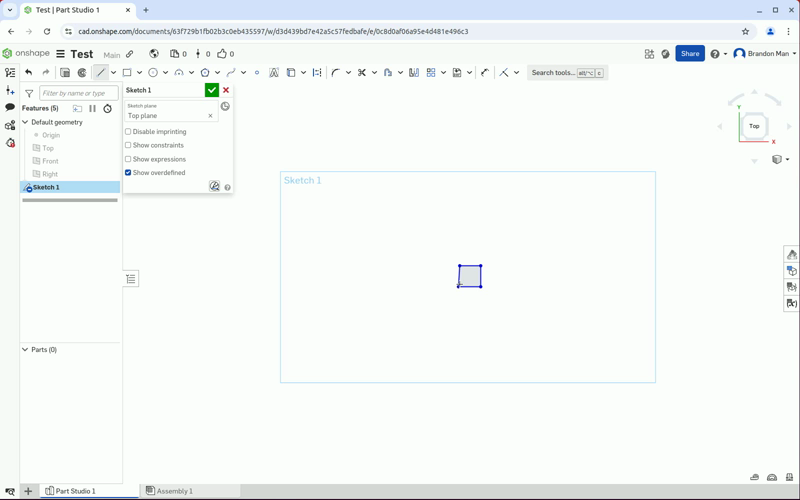
scroll(6)
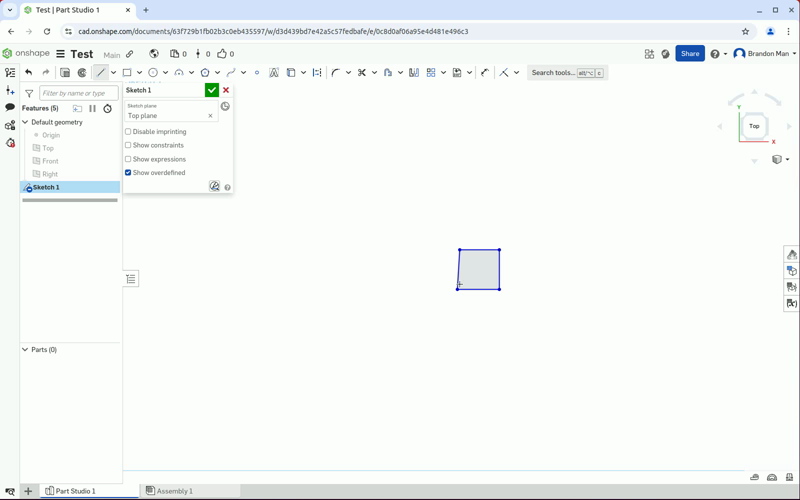
click(459, 283)
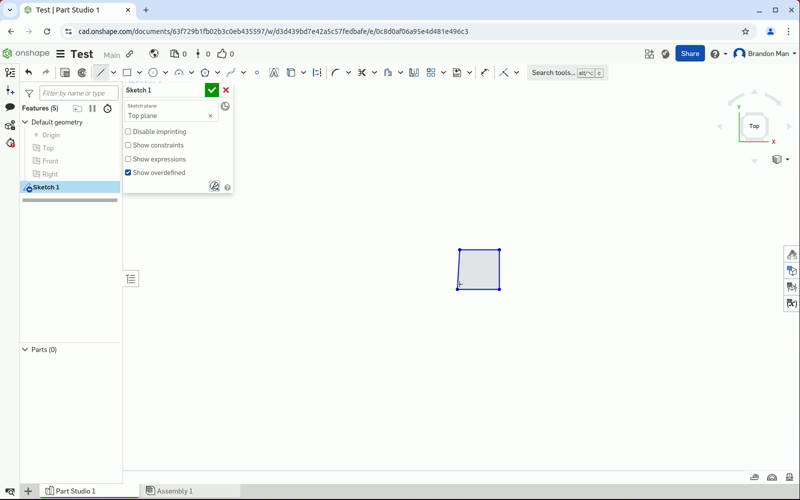
scroll(-6)
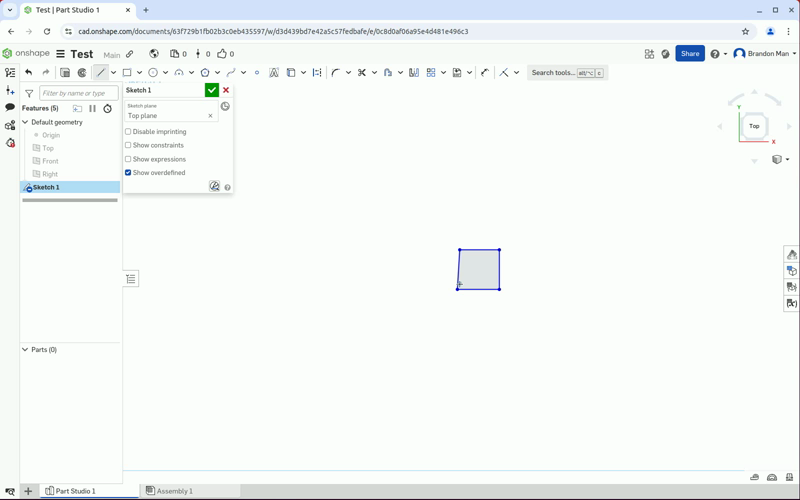
scroll(-6)
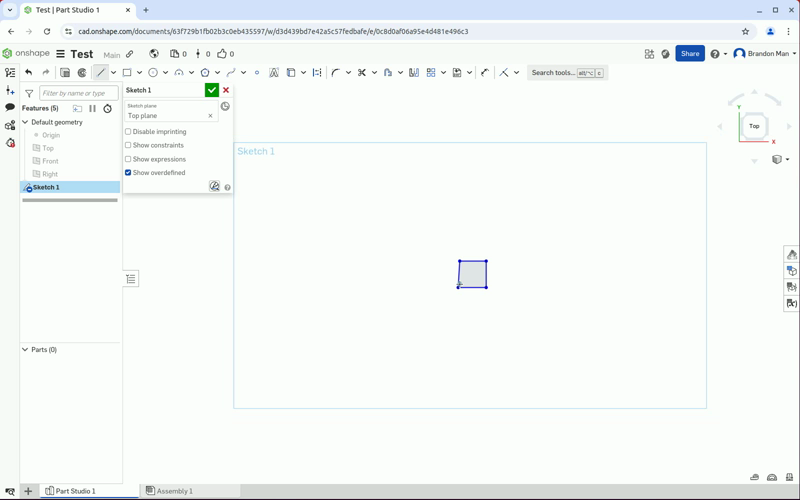
scroll(-6)
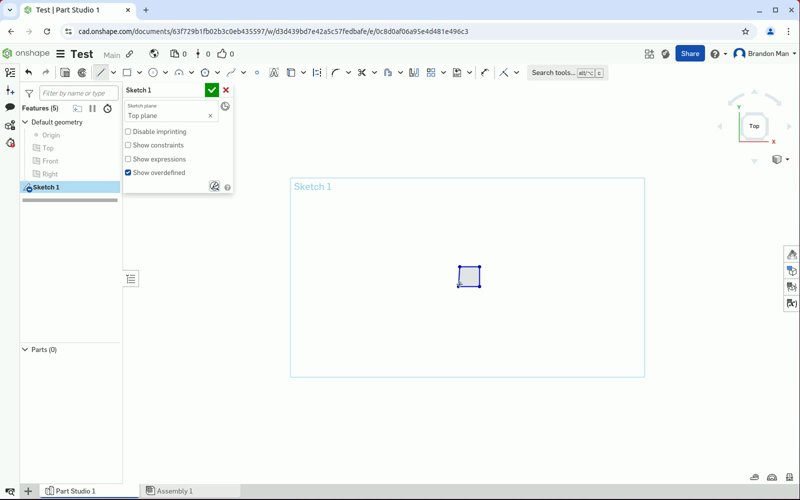
scroll(-6)
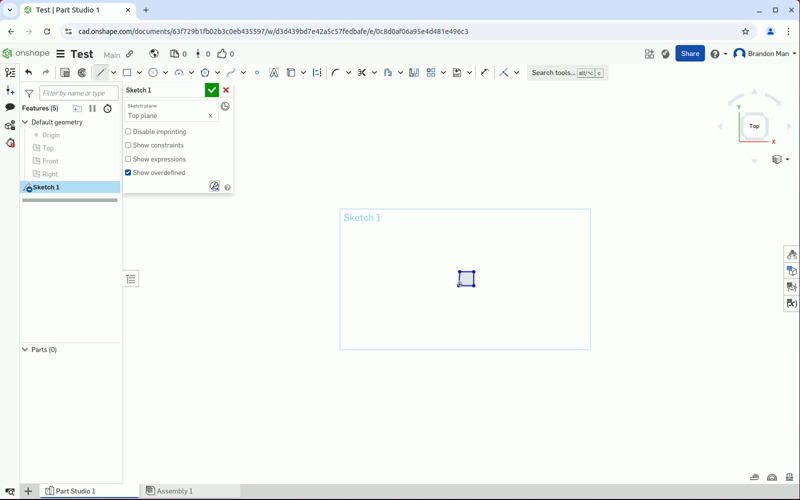
scroll(-6)
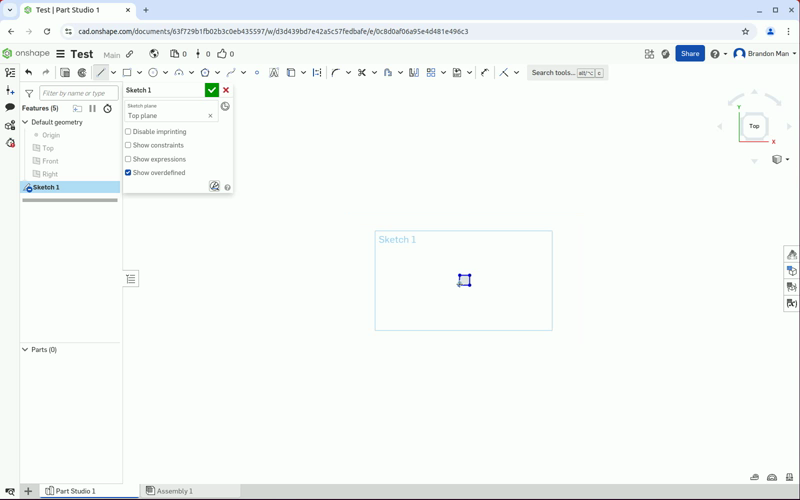
scroll(-6)
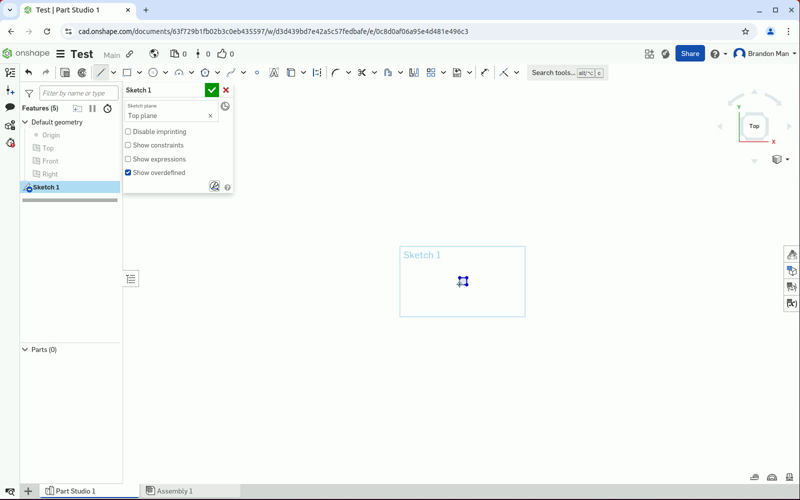
scroll(-6)
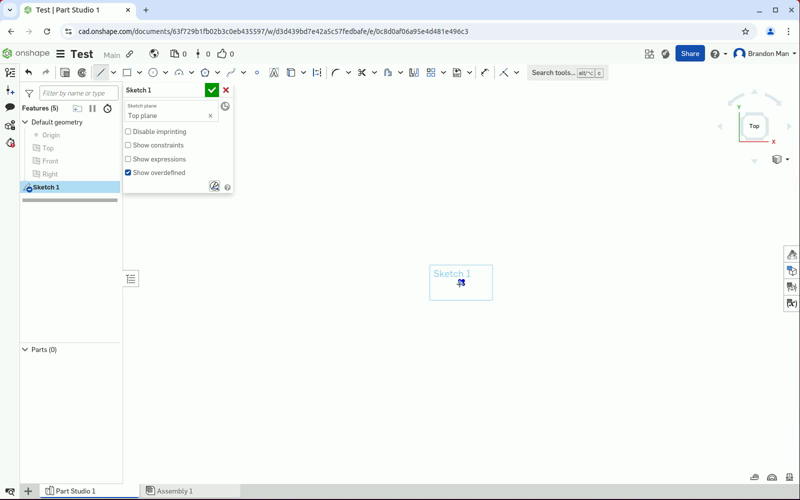
key_up(shift)
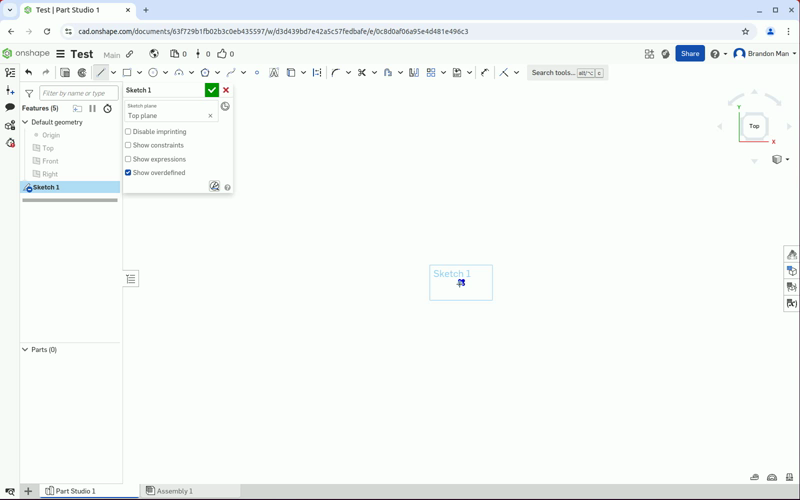
key_down(shift)
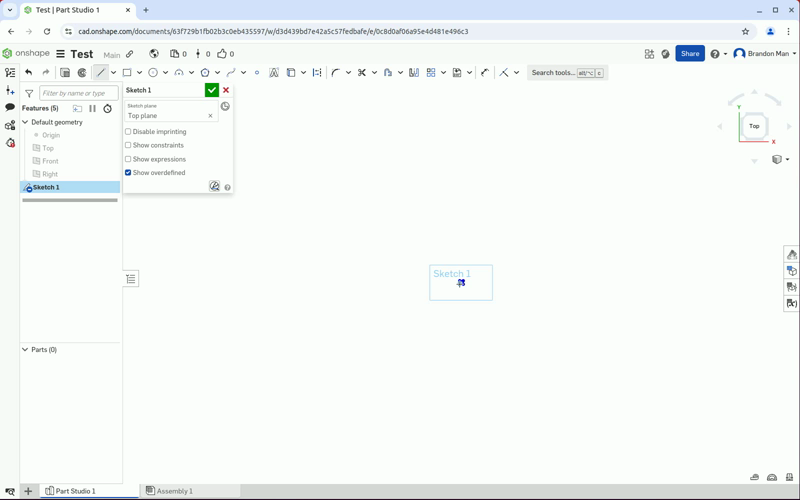
mouse_move(489, 283)
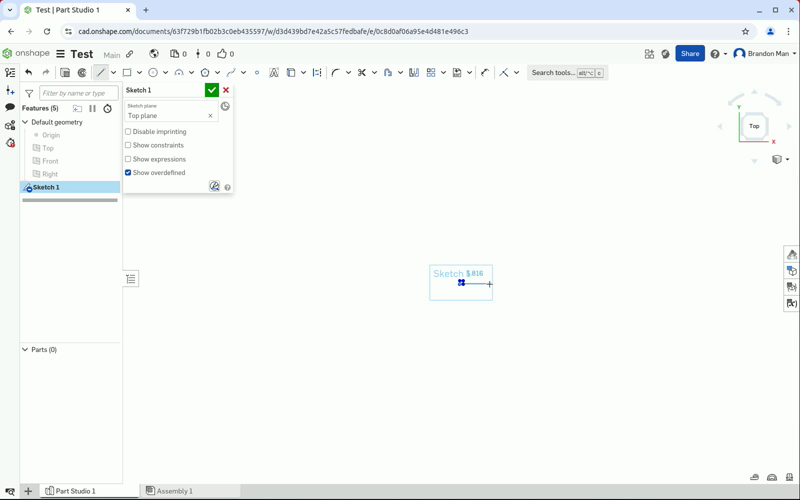
mouse_move(462, 283)
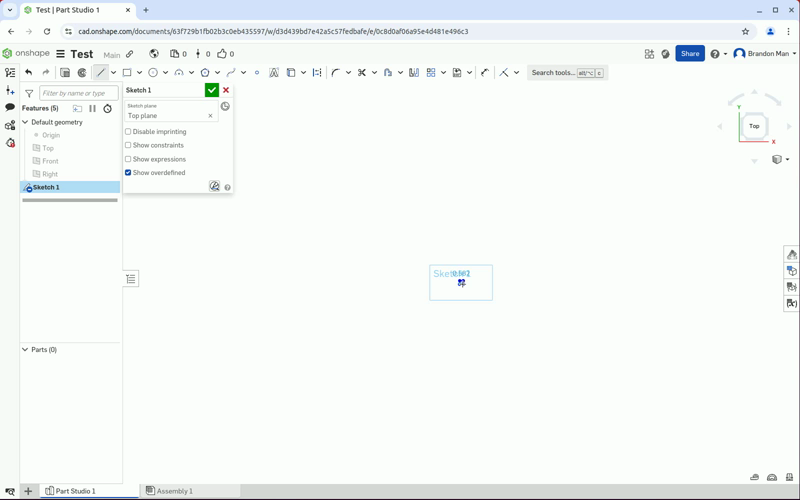
scroll(6)
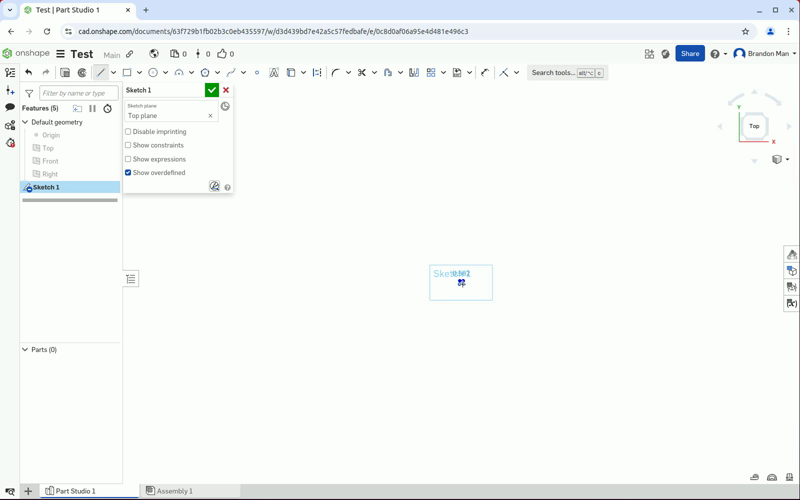
scroll(6)
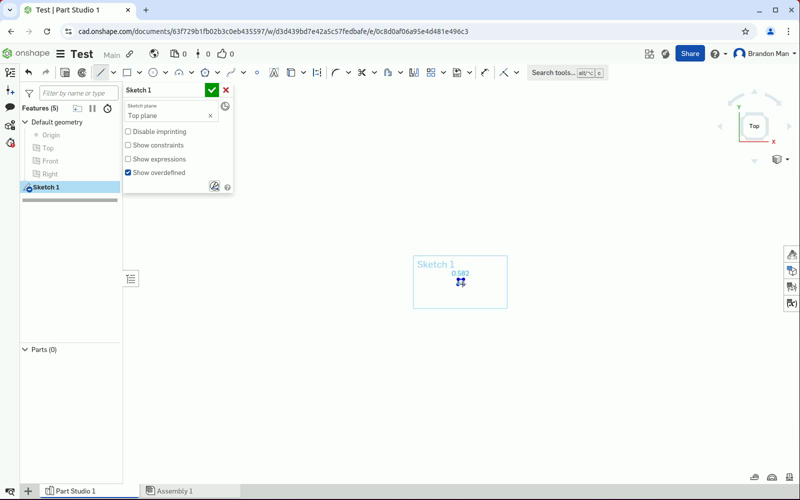
scroll(6)
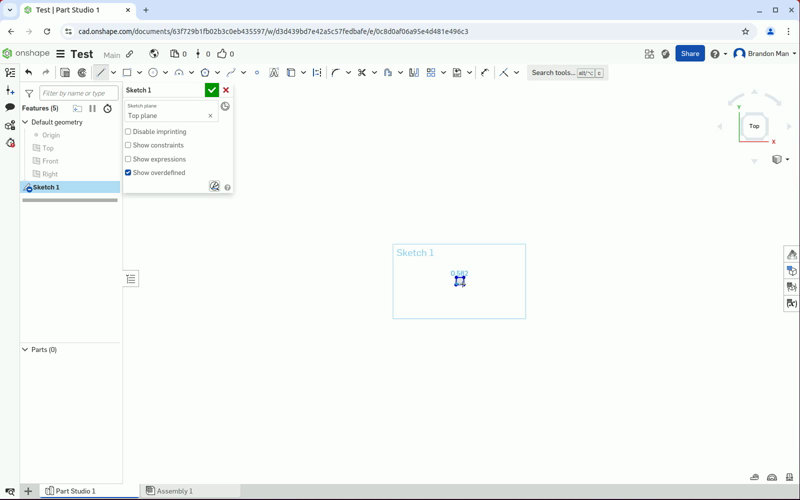
scroll(6)
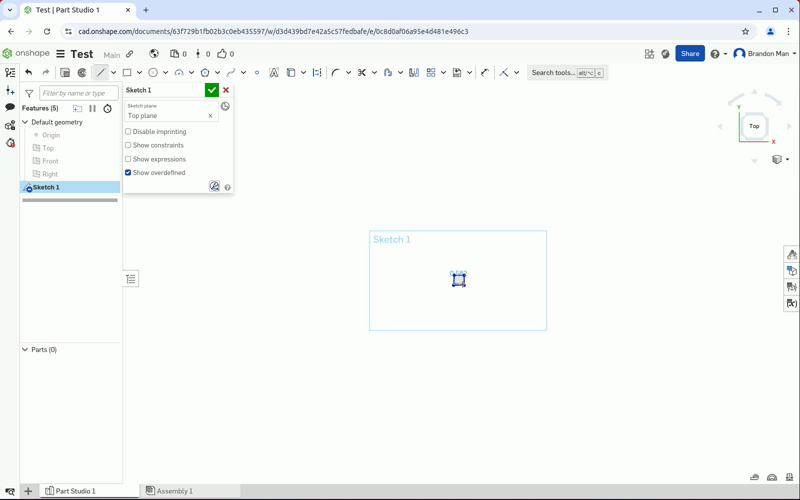
scroll(6)
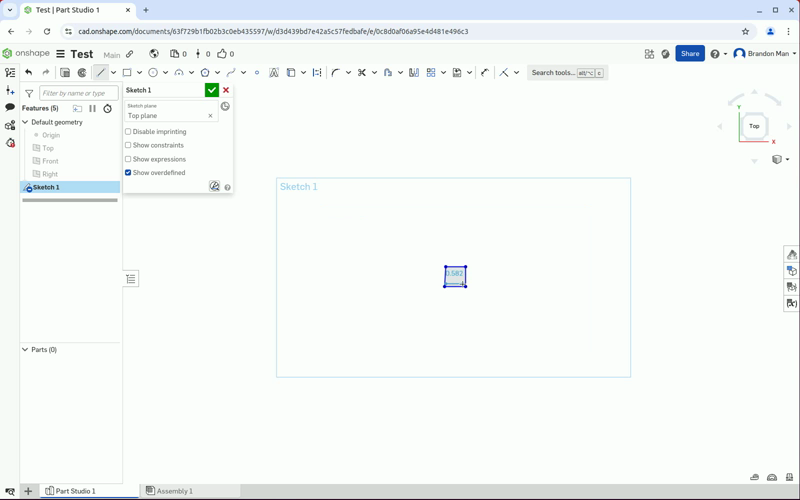
scroll(6)
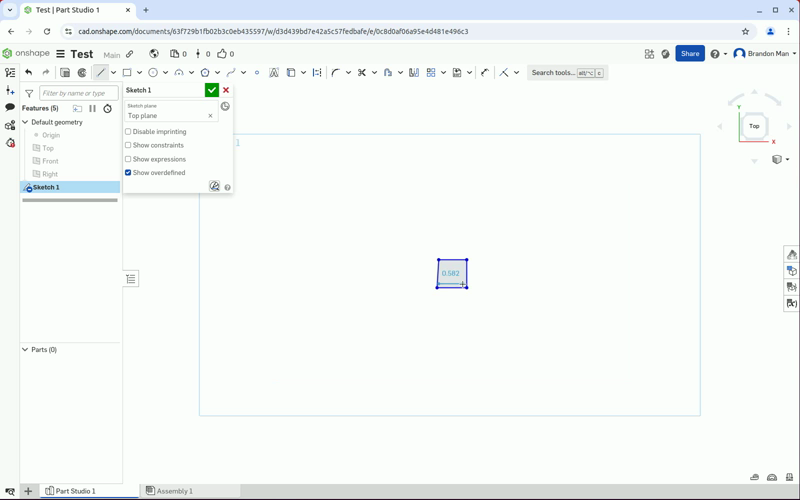
scroll(6)
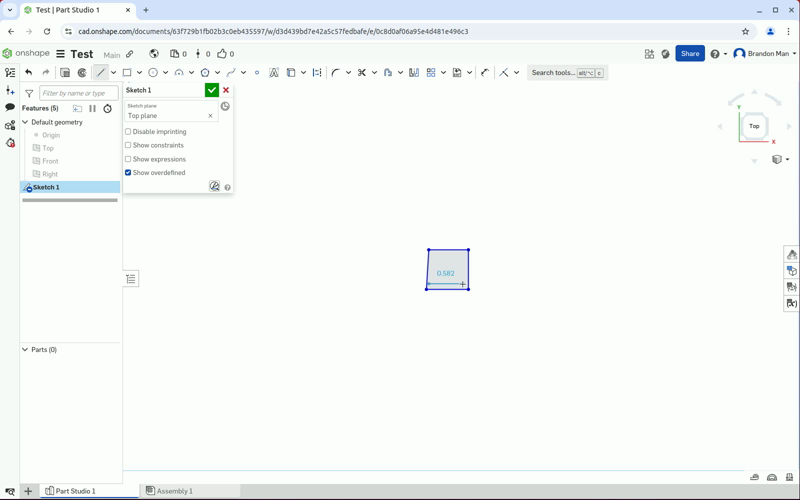
click(462, 283)
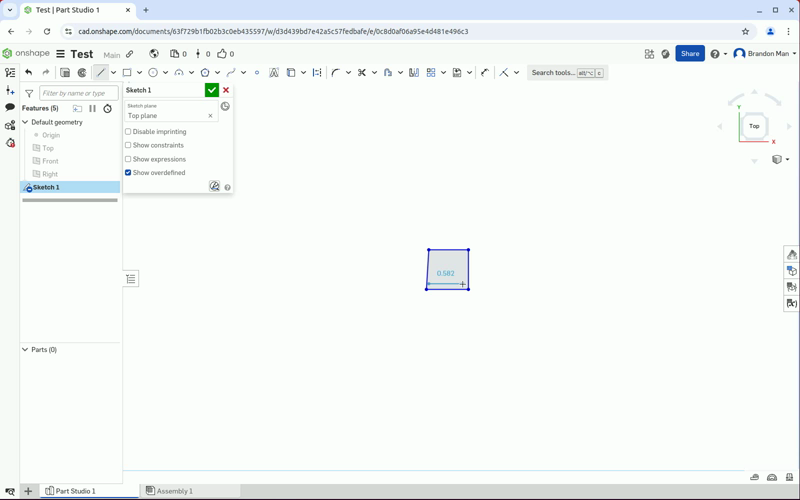
scroll(-6)
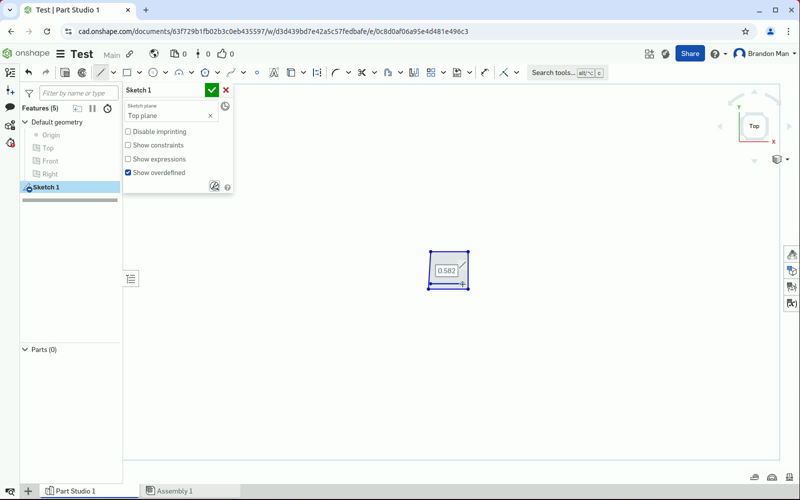
scroll(-6)
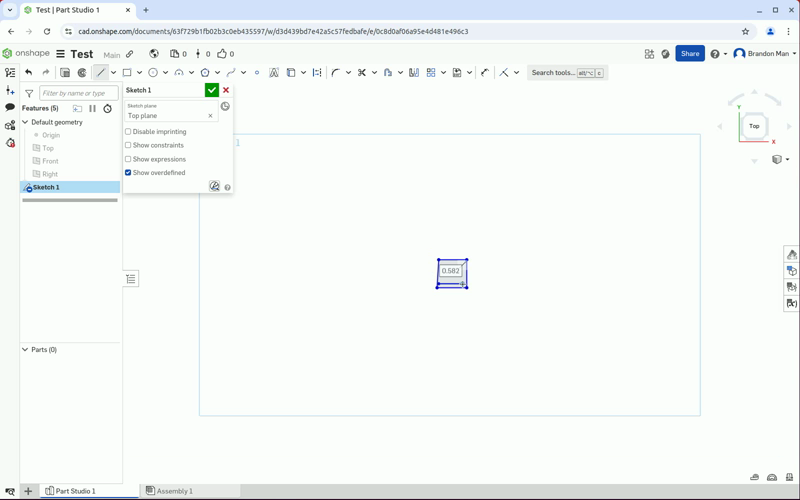
scroll(-6)
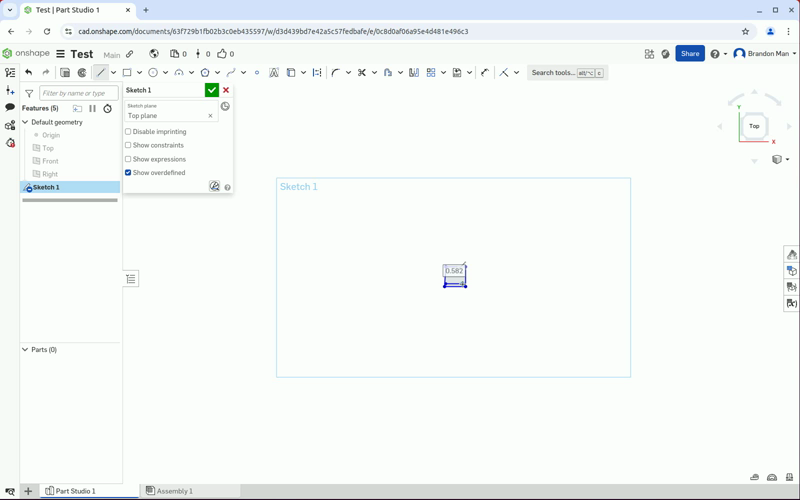
scroll(-6)
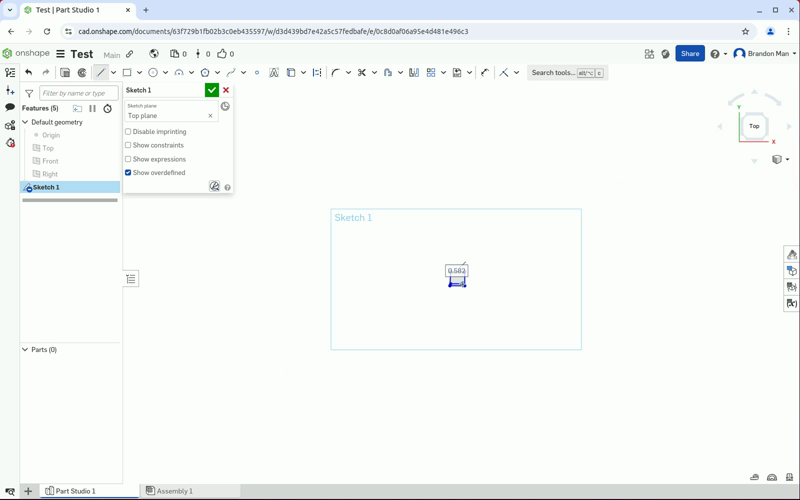
scroll(-6)
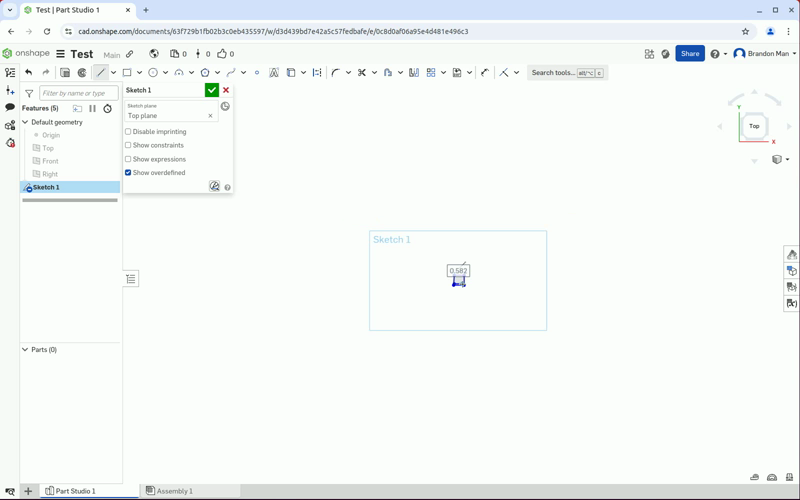
scroll(-6)
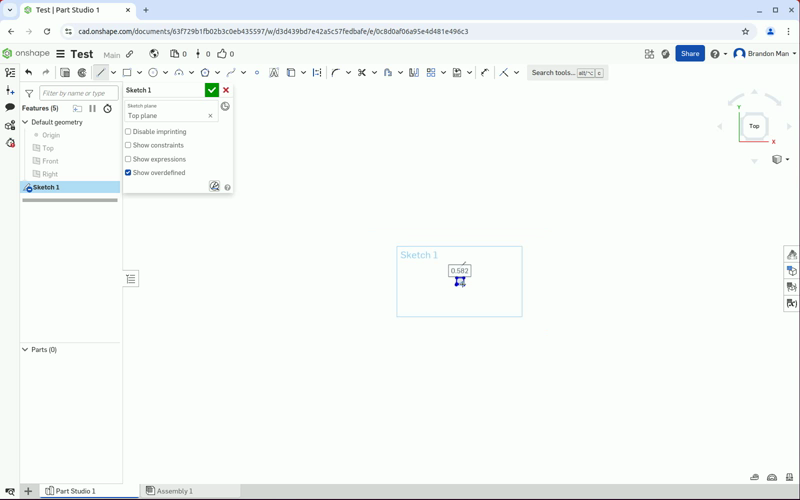
scroll(-6)
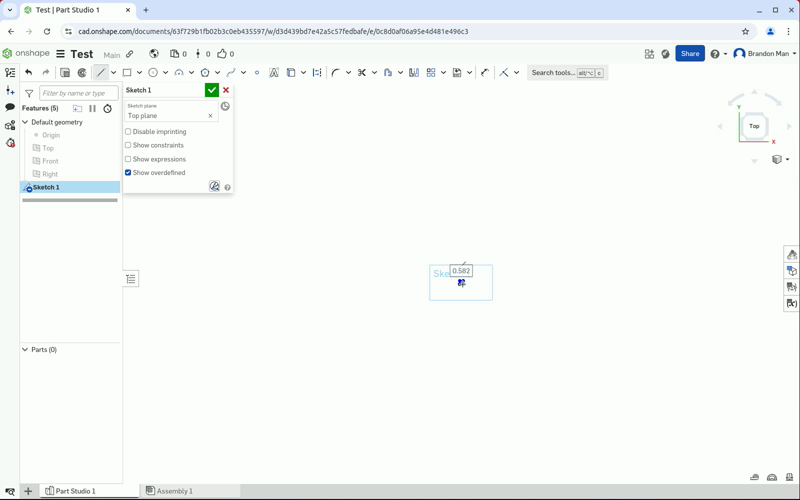
key_up(shift)
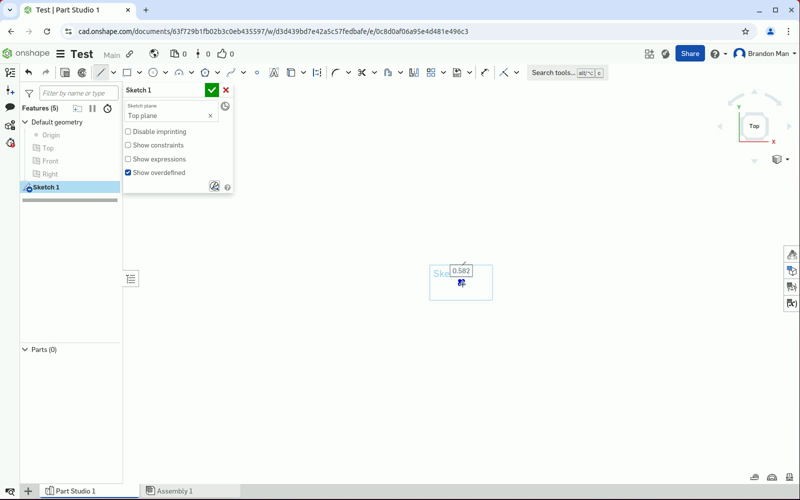
key_down(shift)
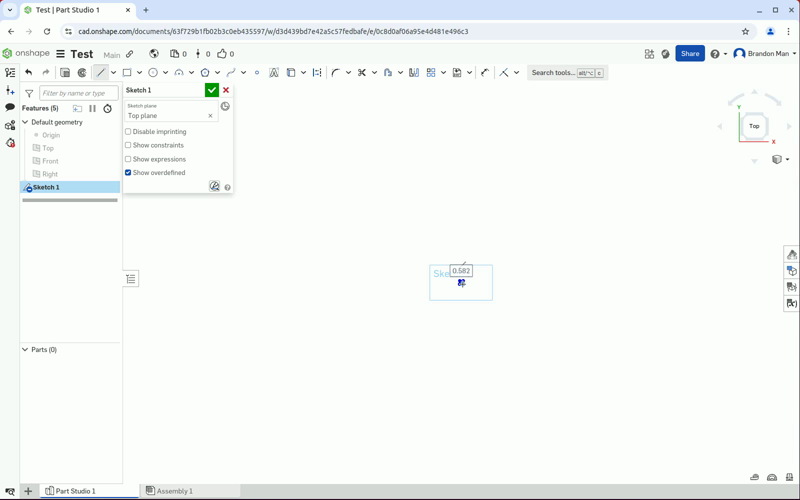
mouse_move(492, 283)
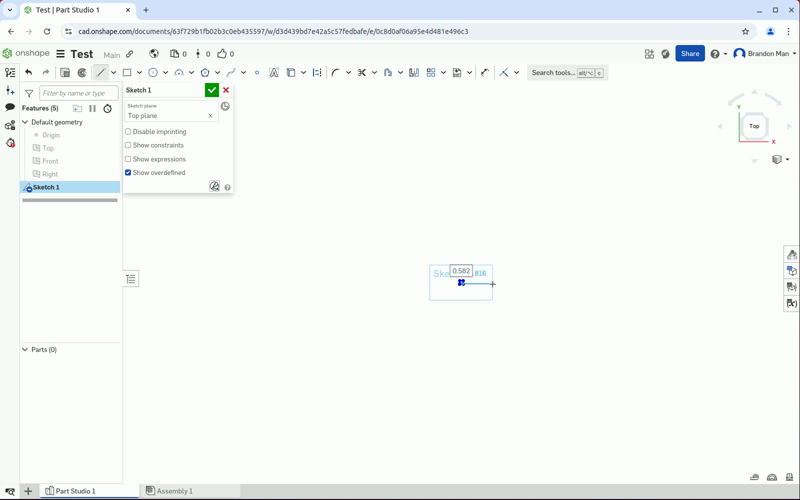
mouse_move(462, 280)
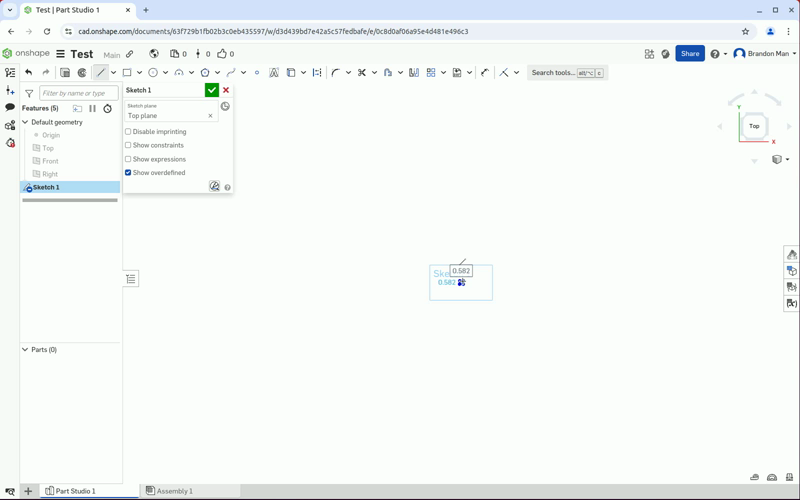
scroll(6)
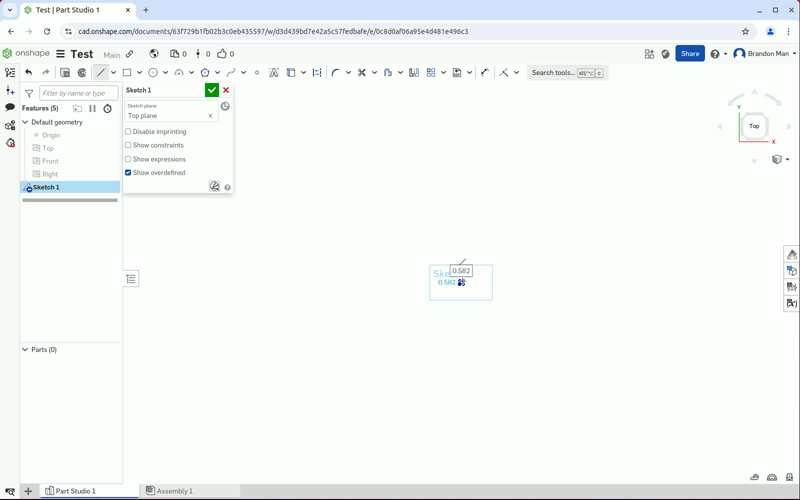
scroll(6)
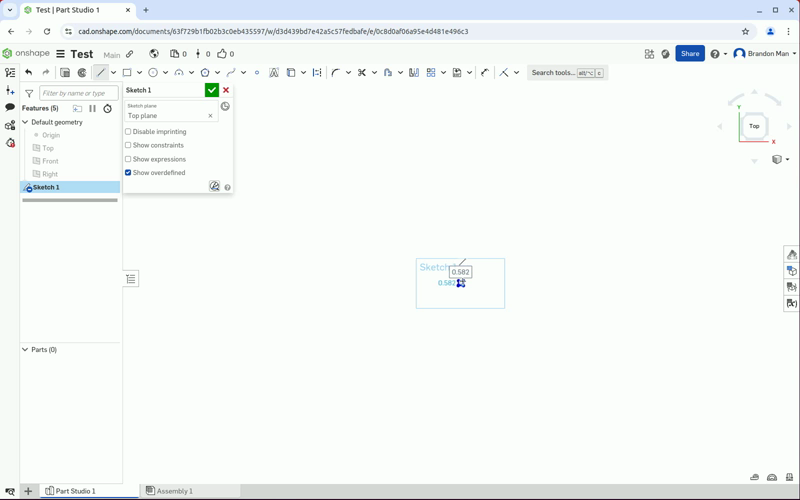
scroll(6)
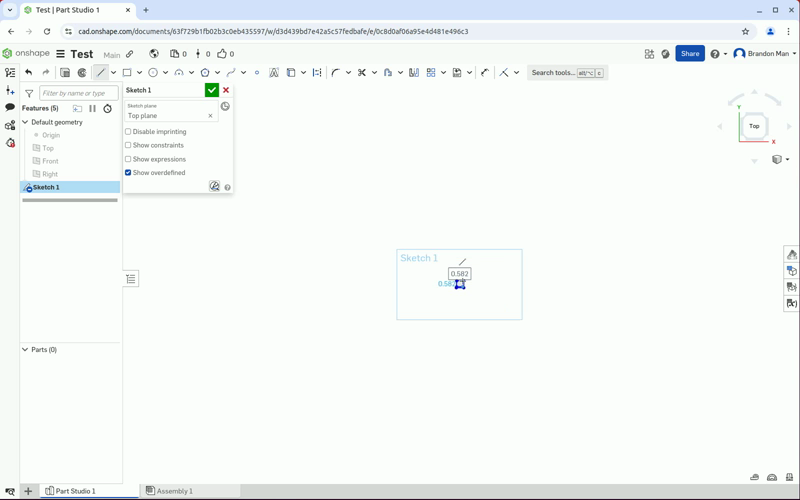
scroll(6)
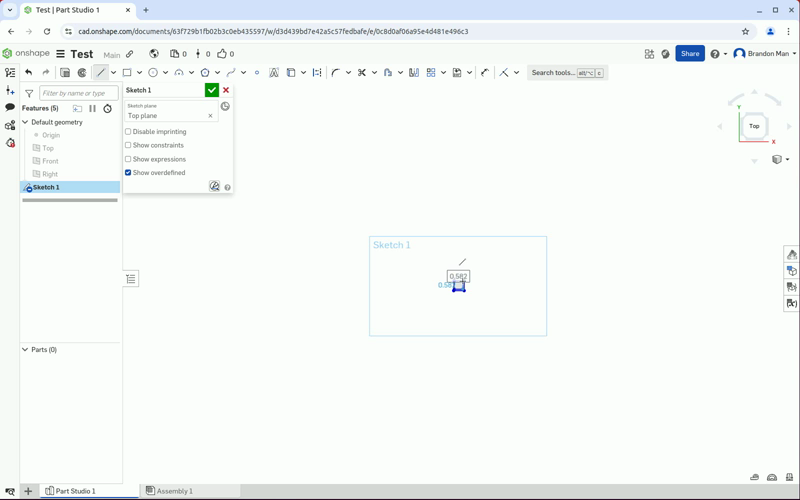
scroll(6)
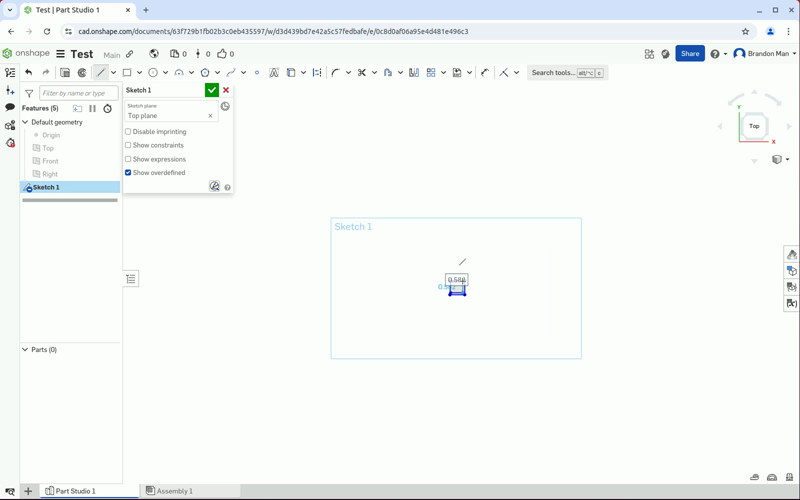
scroll(6)
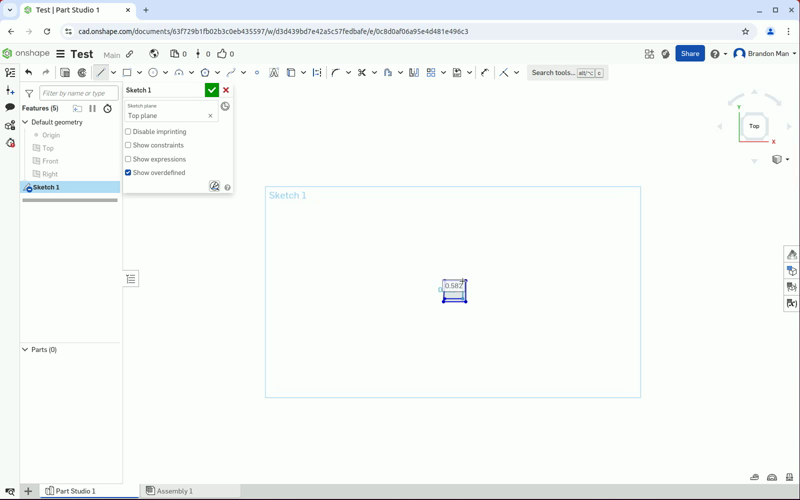
scroll(6)
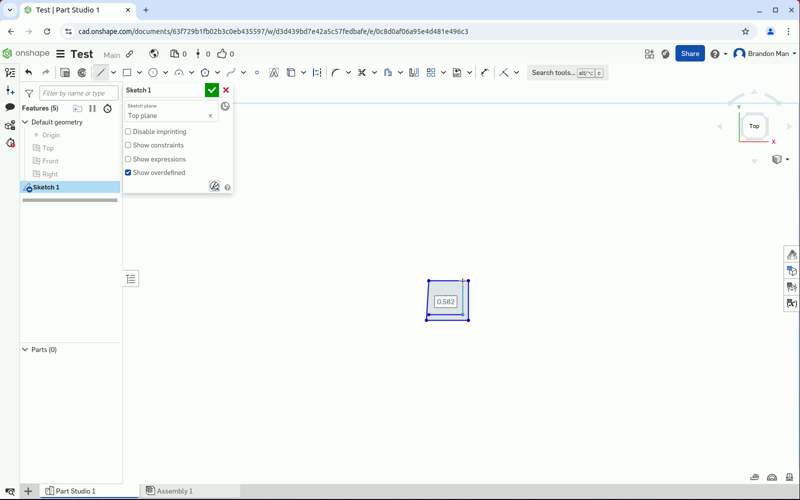
click(462, 280)
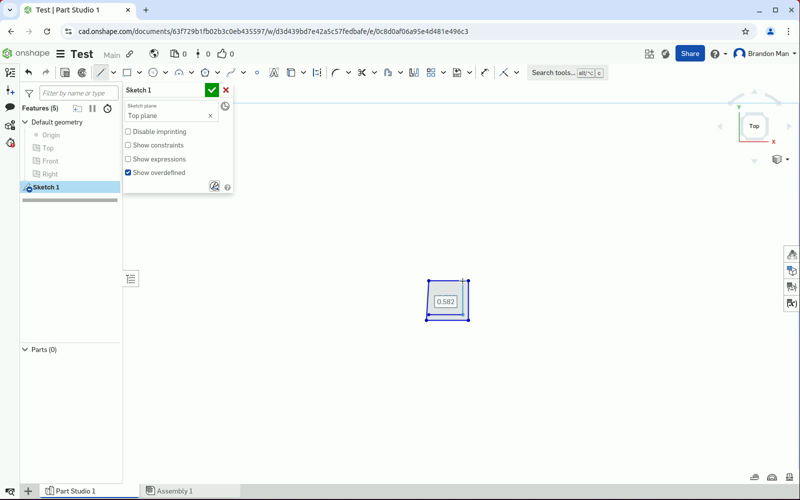
scroll(-6)
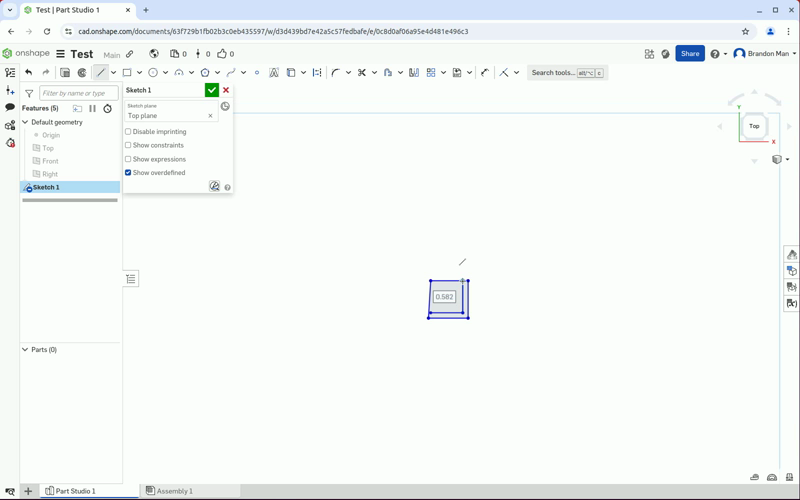
scroll(-6)
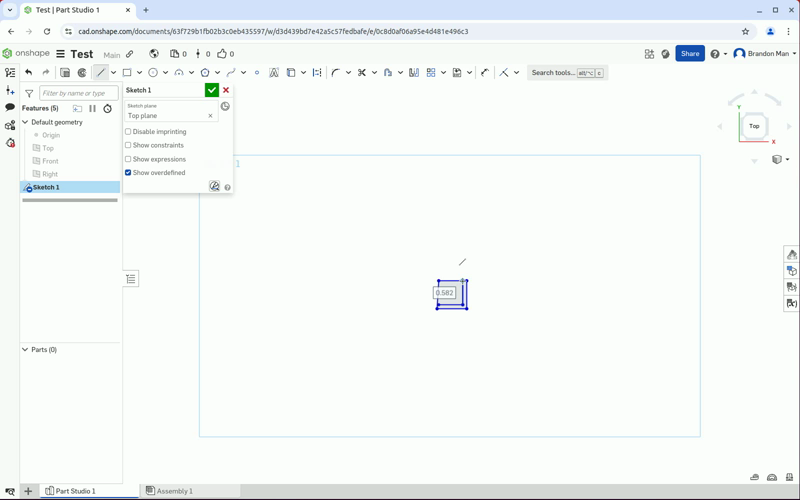
scroll(-6)
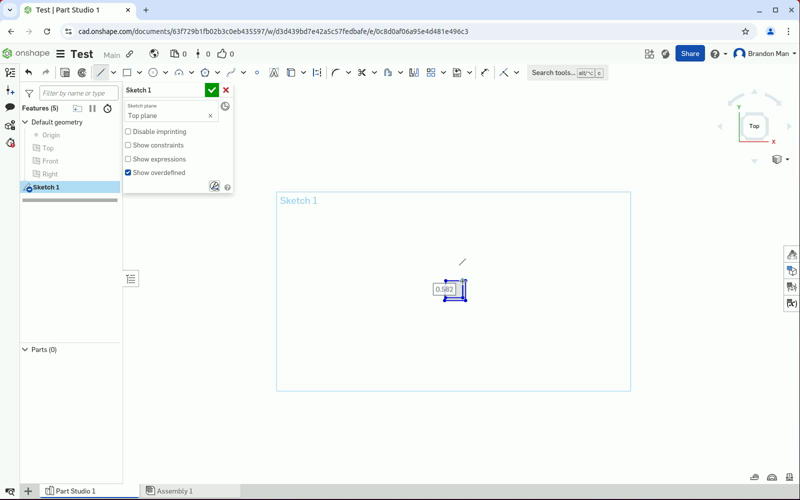
scroll(-6)
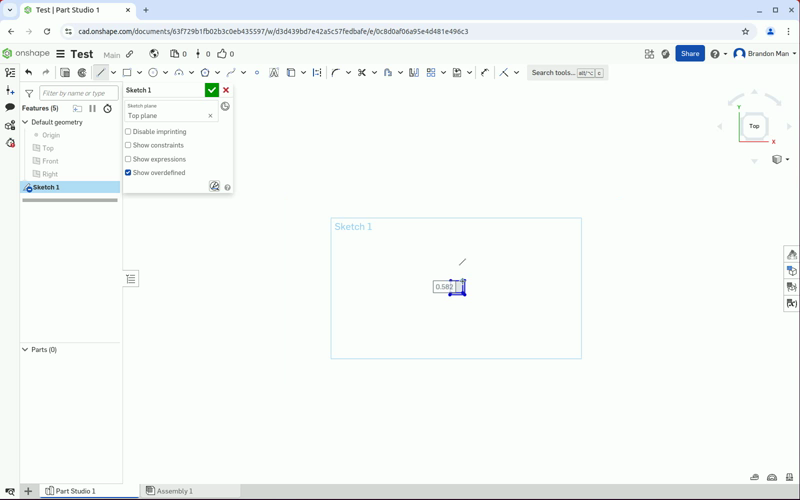
scroll(-6)
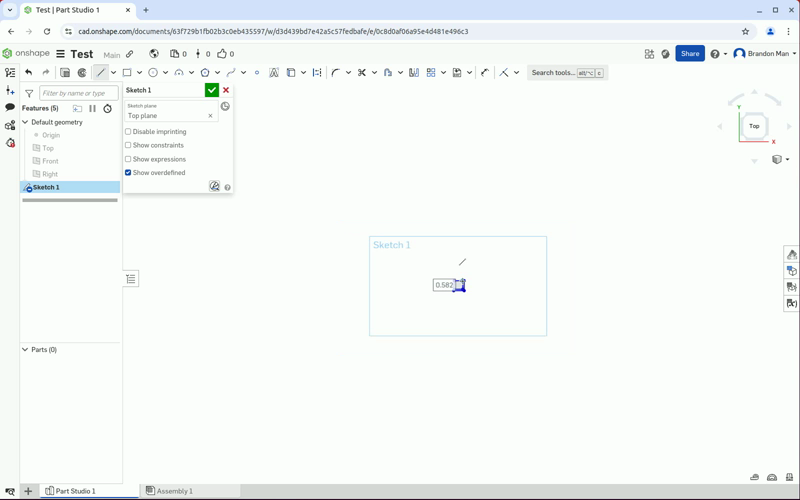
scroll(-6)
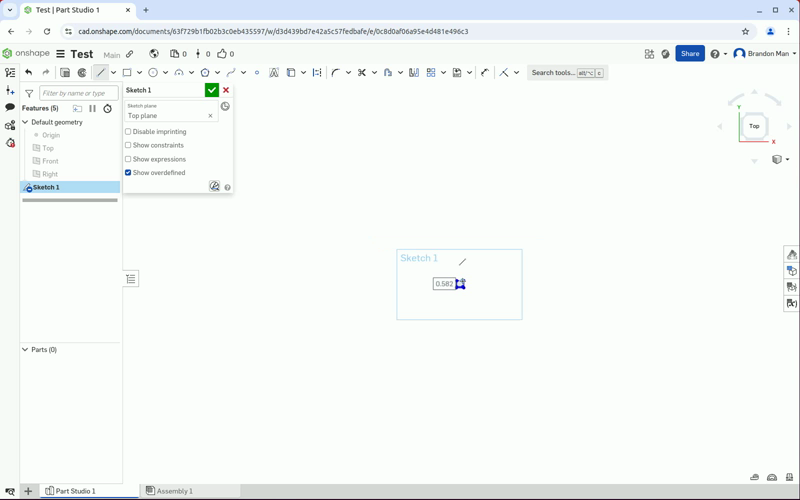
scroll(-6)
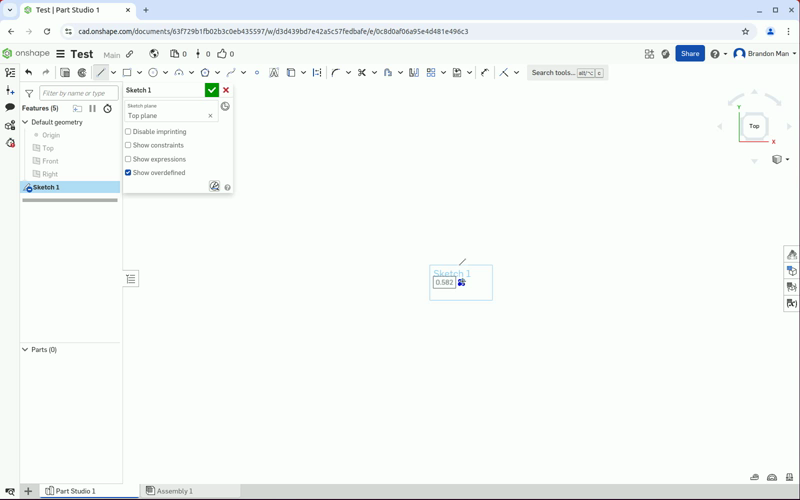
key_up(shift)
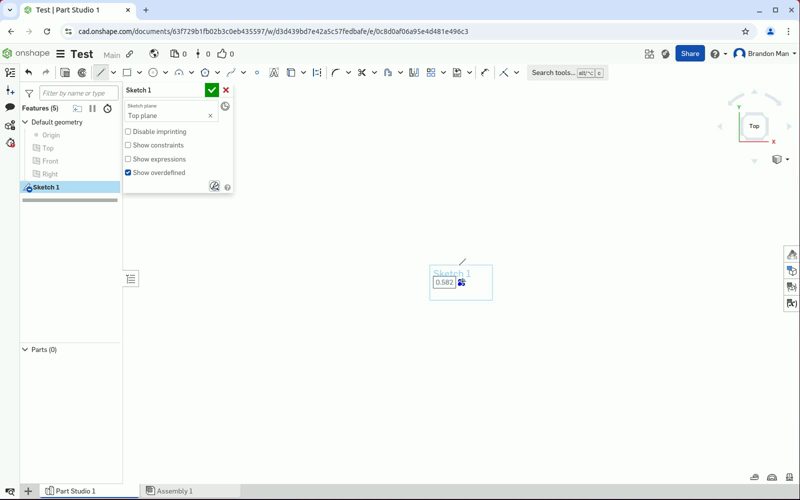
key_down(shift)
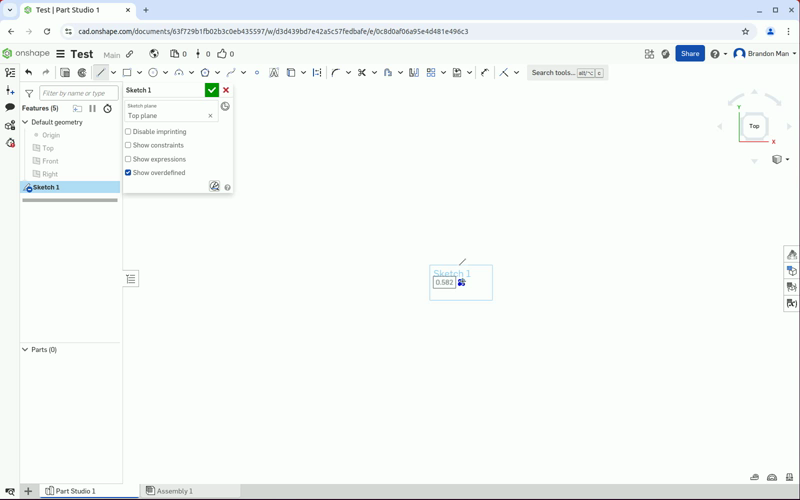
mouse_move(492, 280)
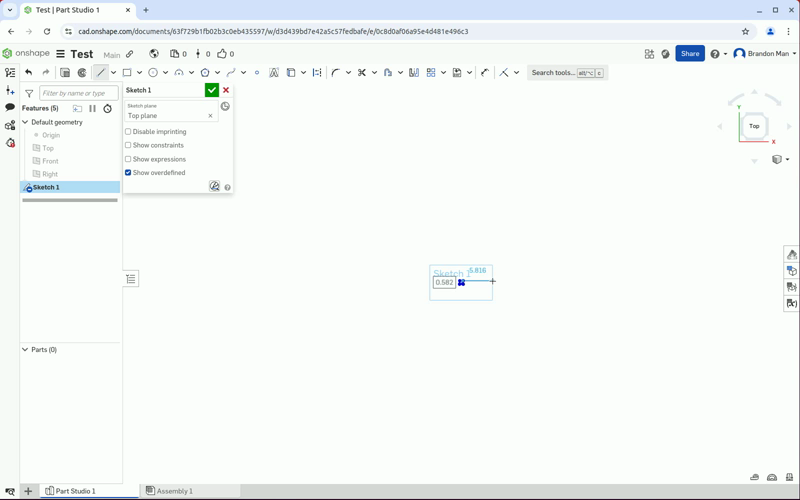
mouse_move(459, 280)
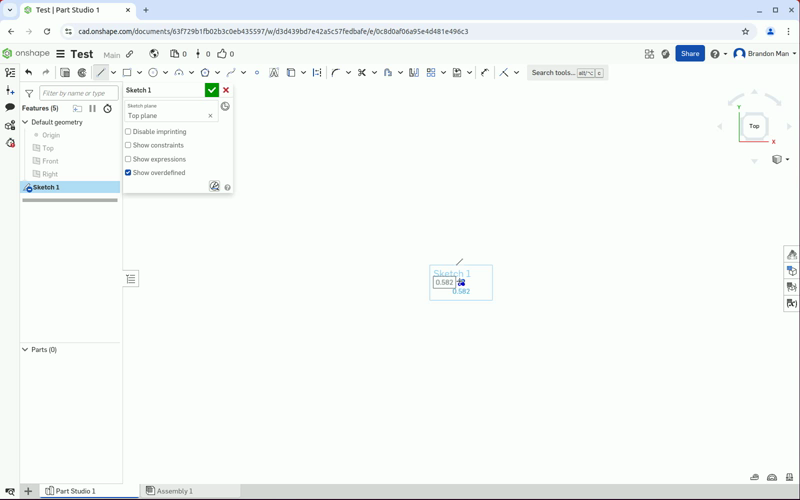
scroll(6)
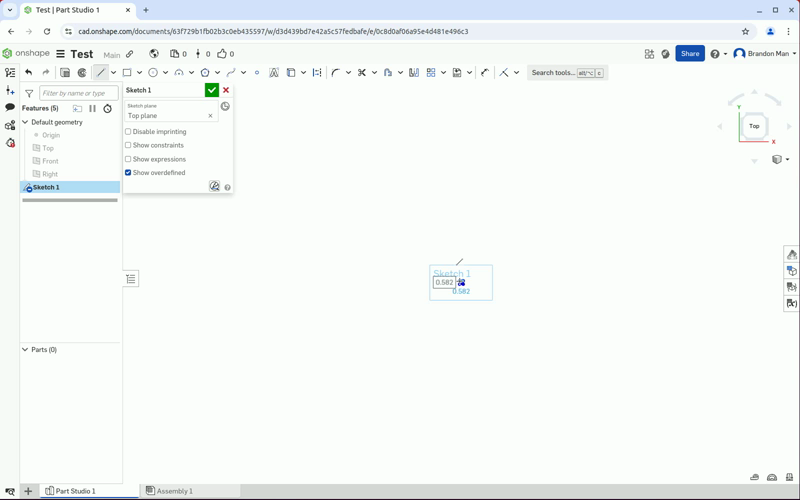
scroll(6)
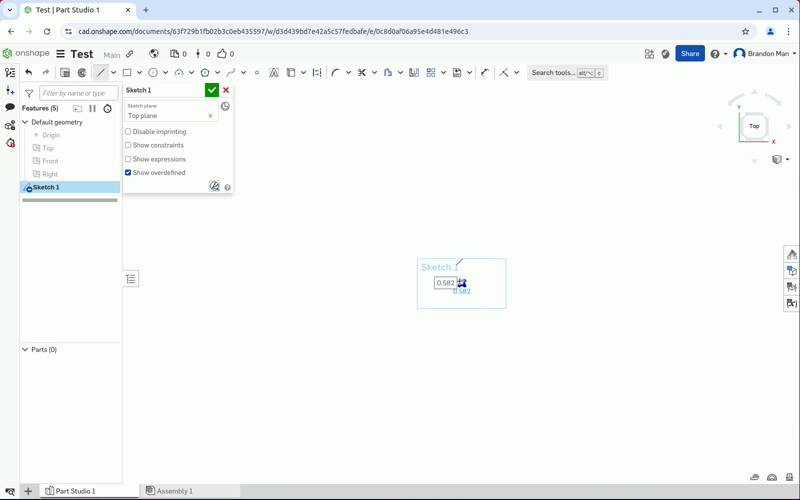
scroll(6)
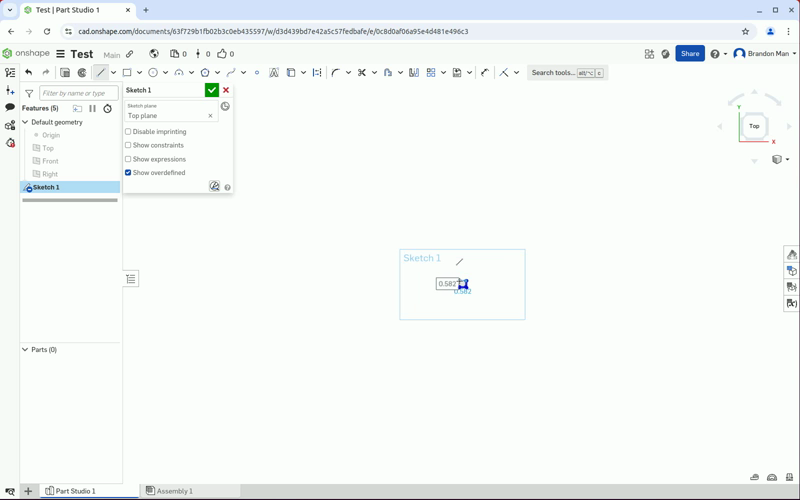
scroll(6)
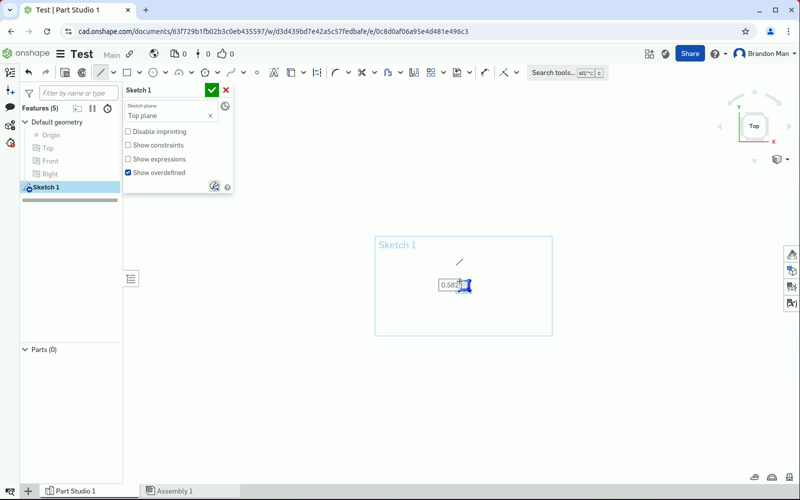
scroll(6)
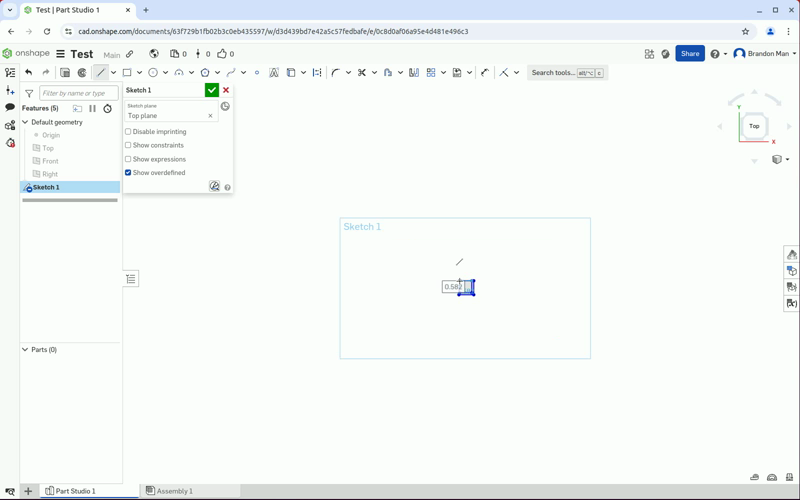
scroll(6)
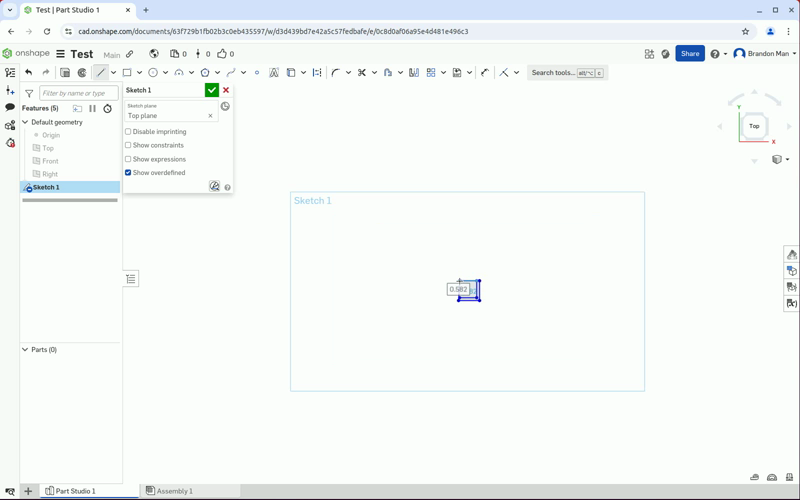
scroll(6)
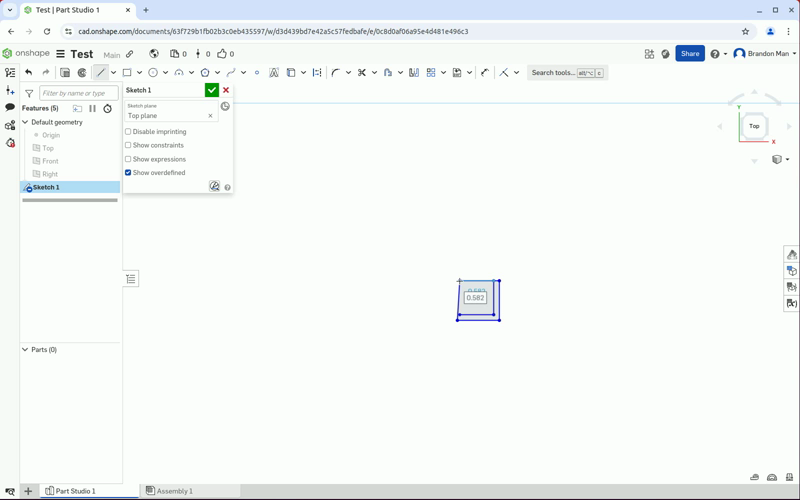
click(459, 280)
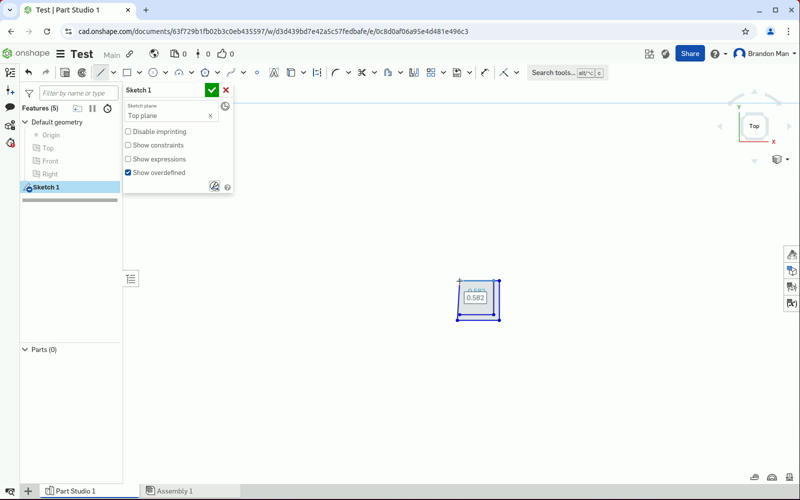
scroll(-6)
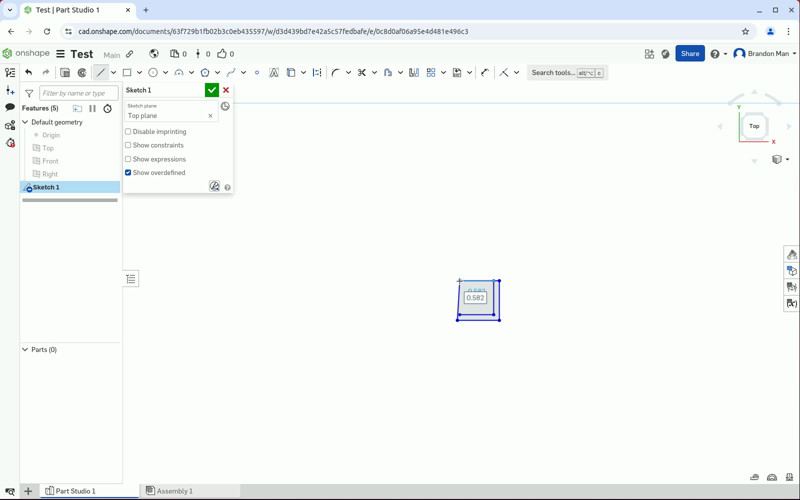
scroll(-6)
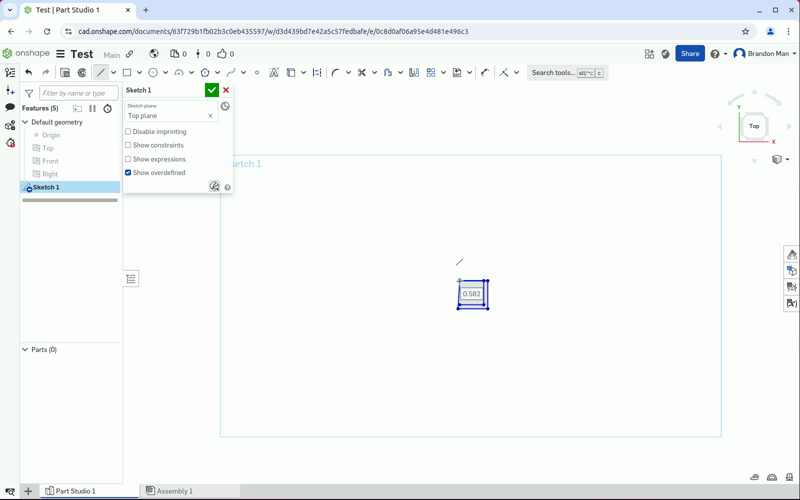
scroll(-6)
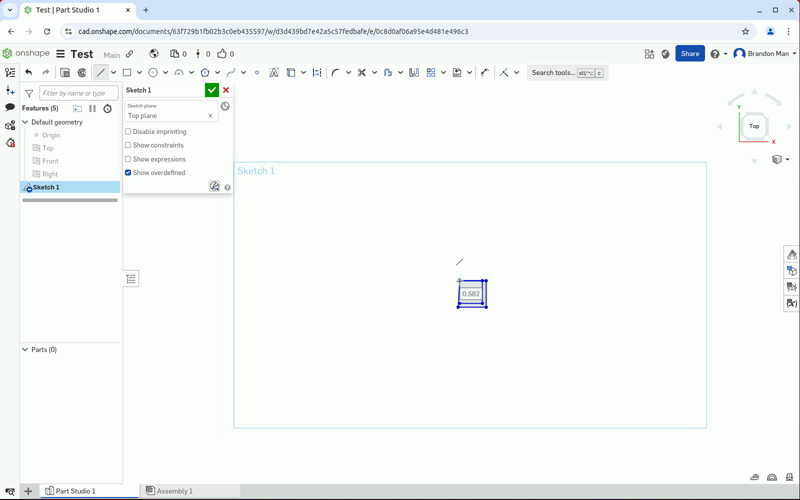
scroll(-6)
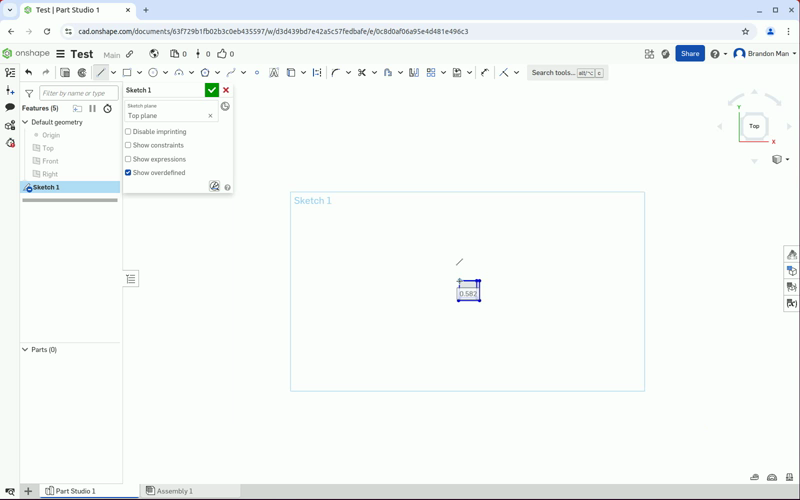
scroll(-6)
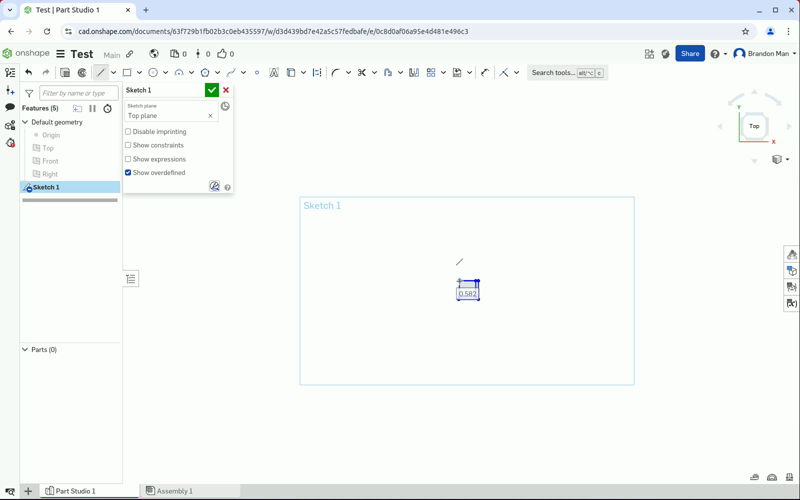
scroll(-6)
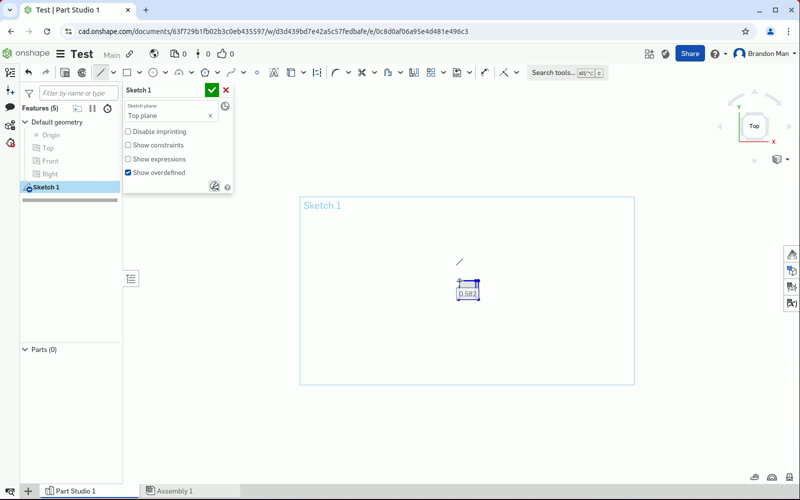
scroll(-6)
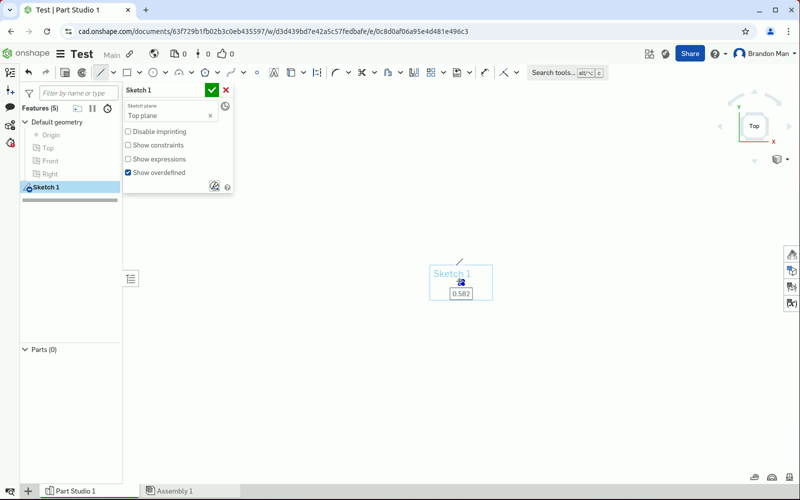
key_up(shift)
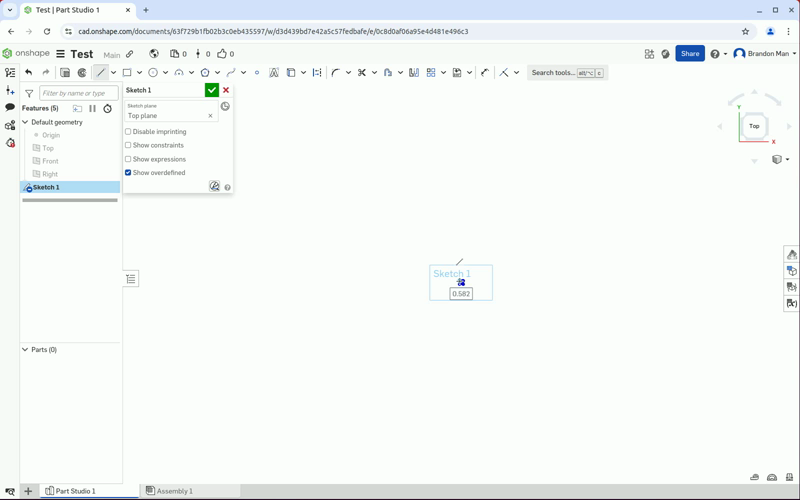
mouse_move(489, 280)
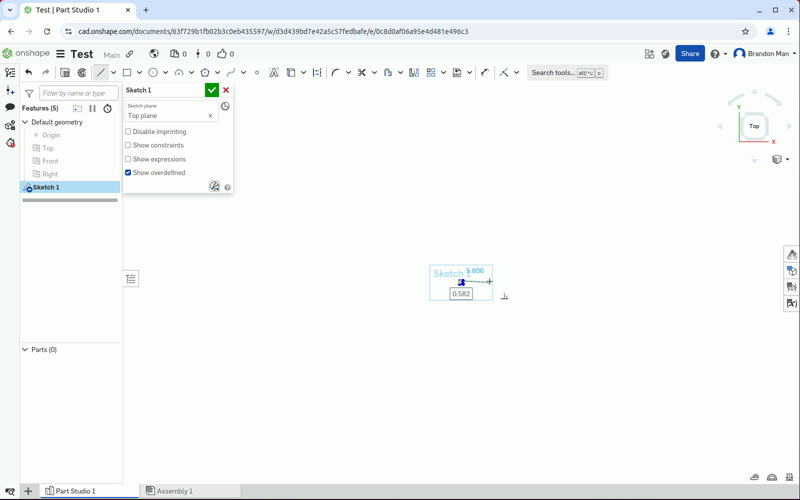
key_down(shift)
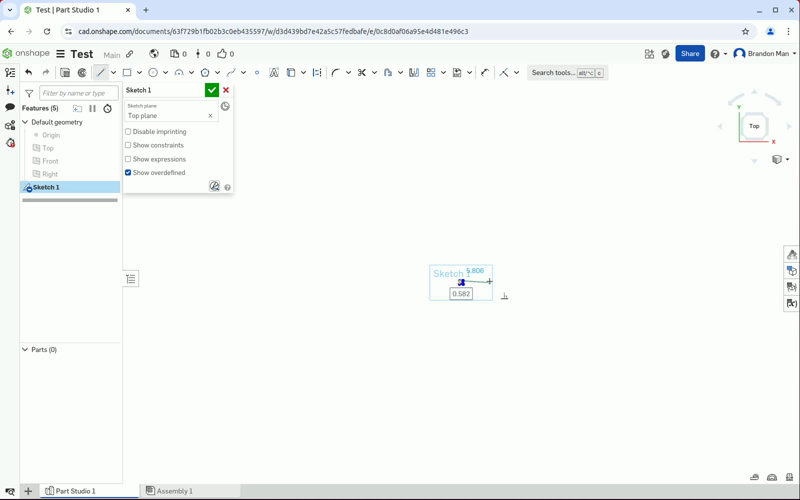
mouse_move(459, 283)
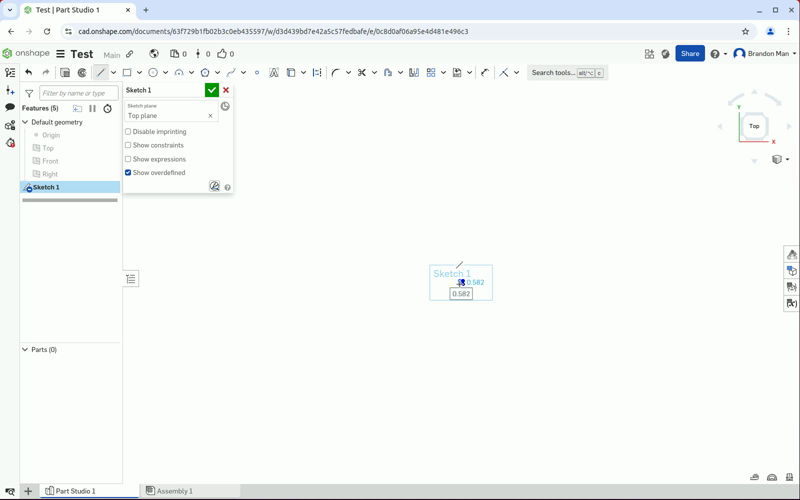
scroll(6)
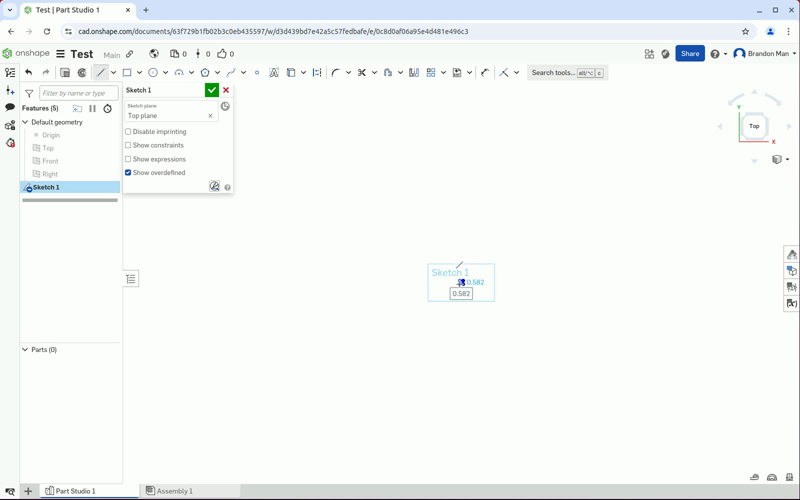
scroll(6)
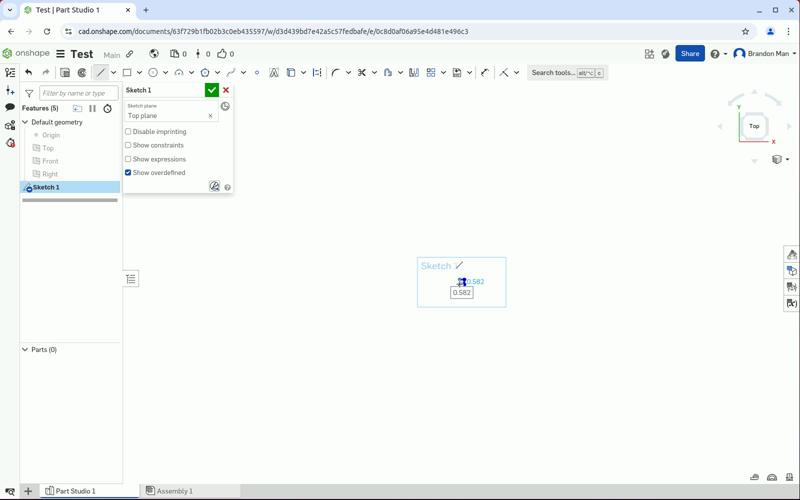
scroll(6)
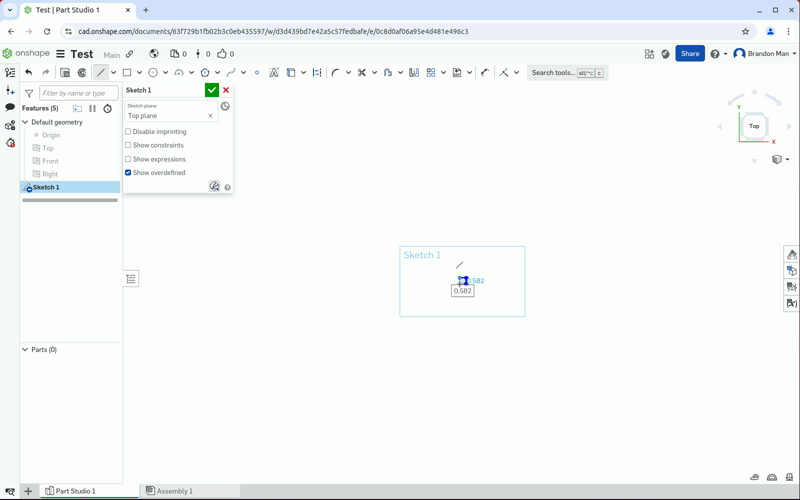
scroll(6)
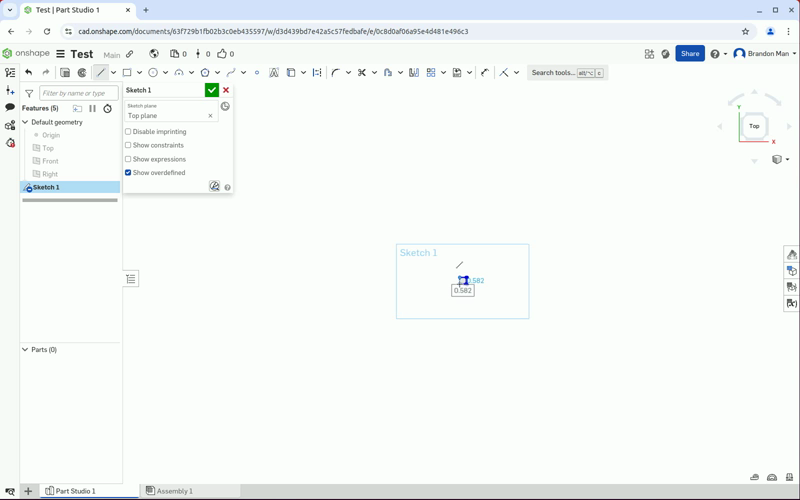
scroll(6)
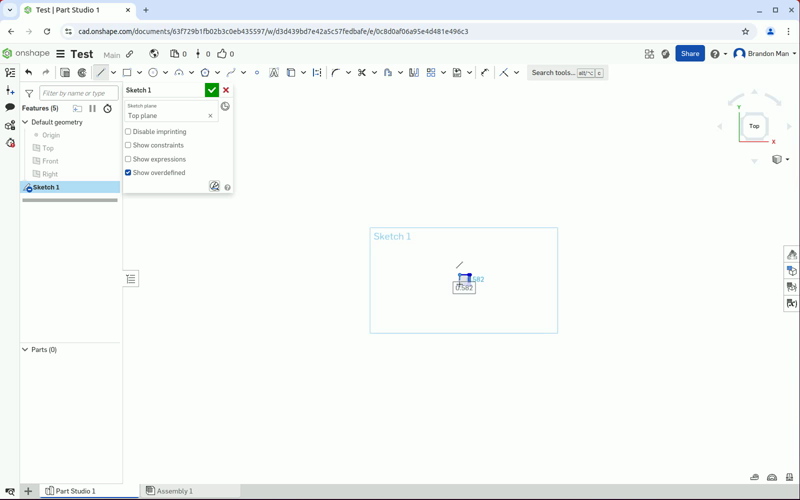
scroll(6)
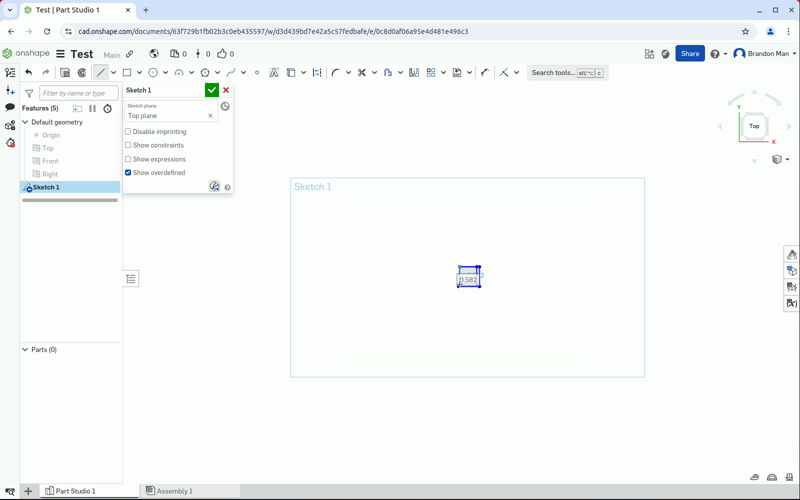
scroll(6)
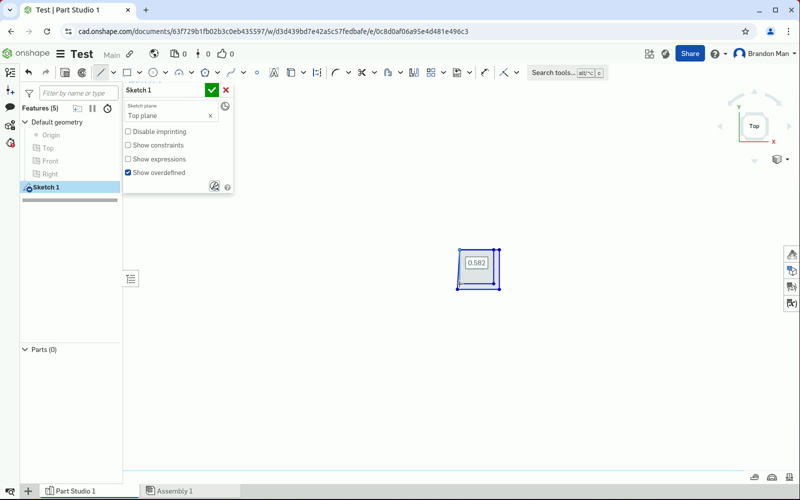
key_up(shift)
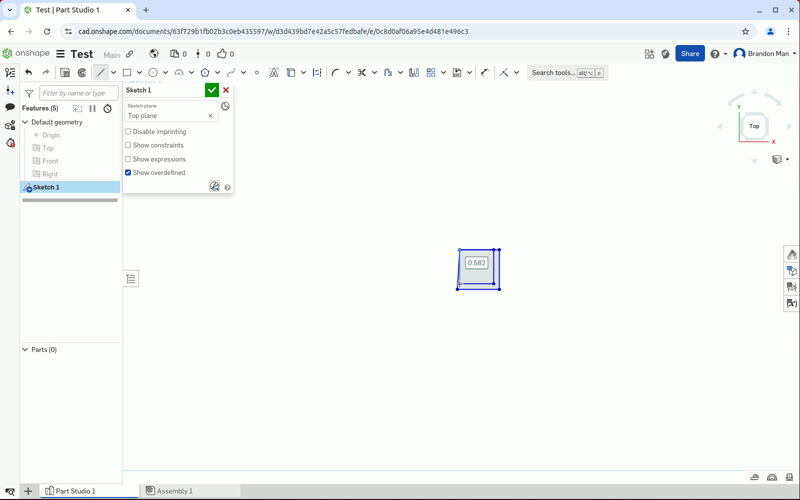
click(459, 283)
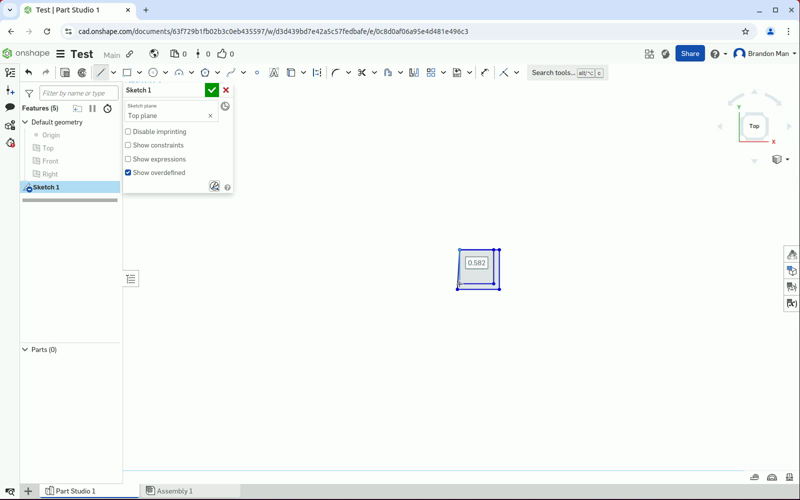
scroll(-6)
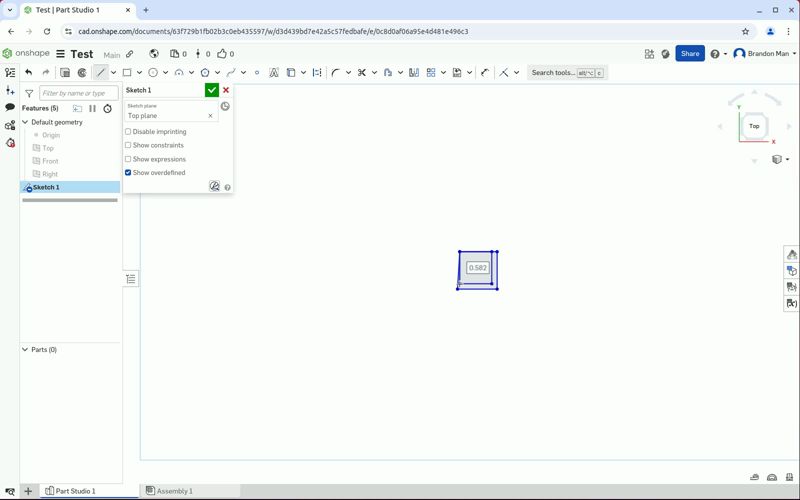
scroll(-6)
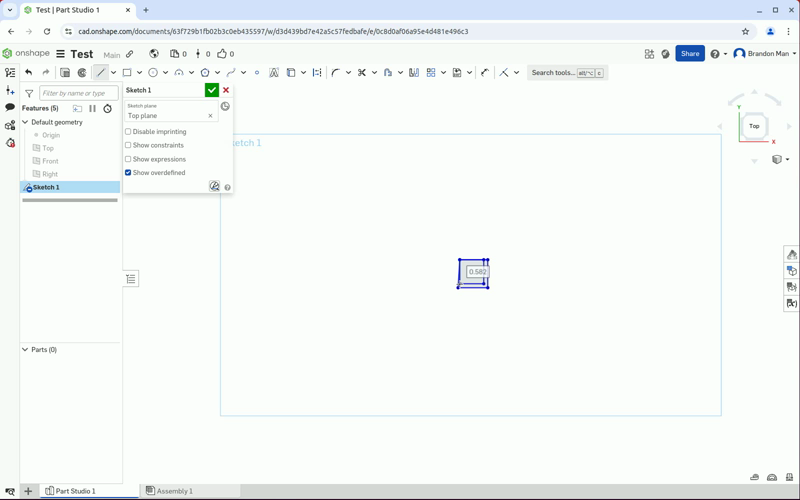
scroll(-6)
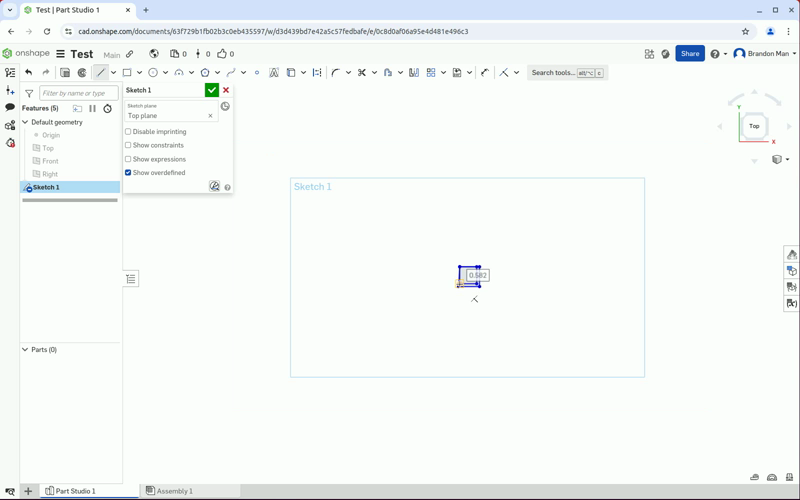
scroll(-6)
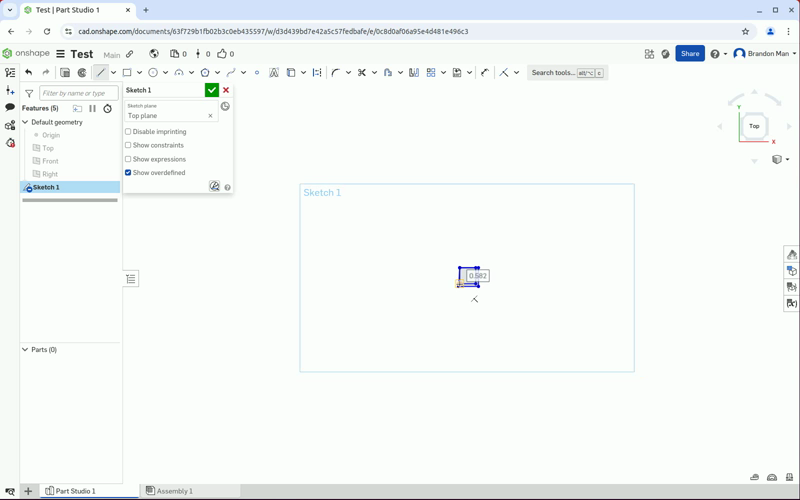
scroll(-6)
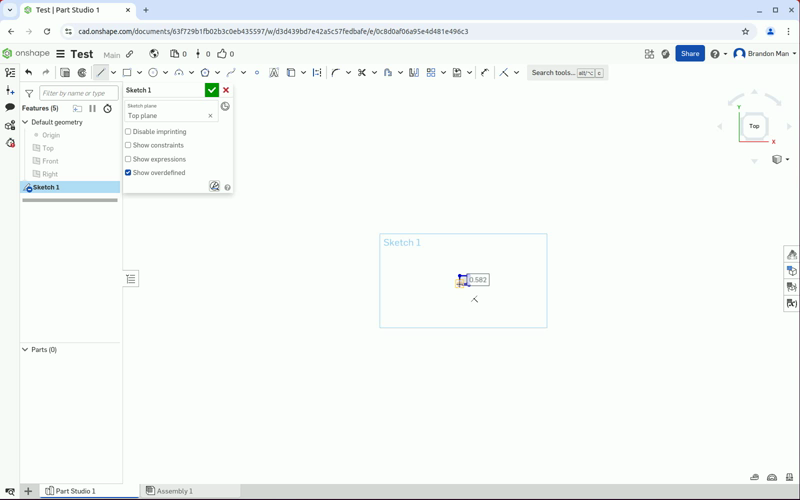
scroll(-6)
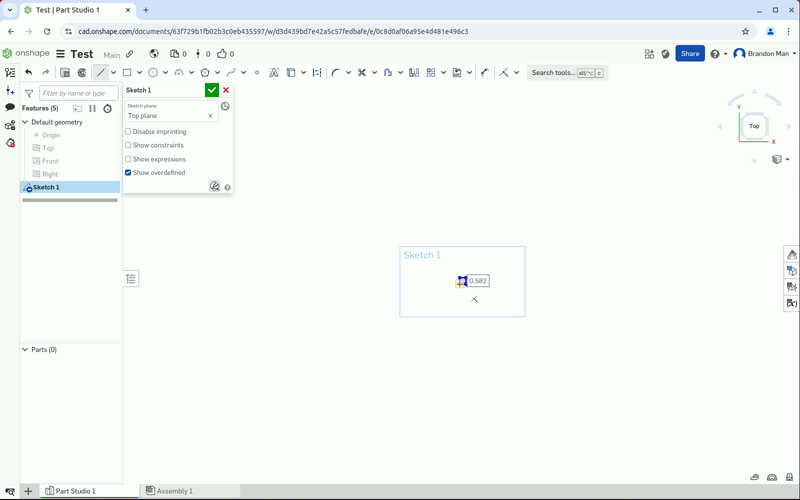
scroll(-6)
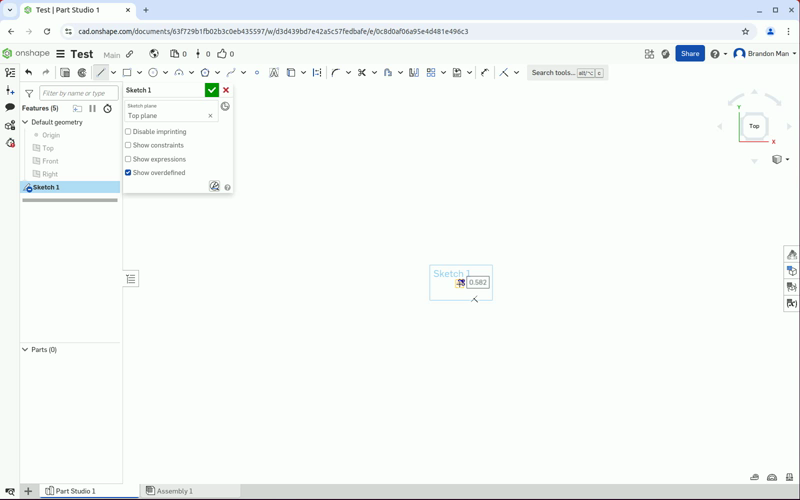
key(esc)
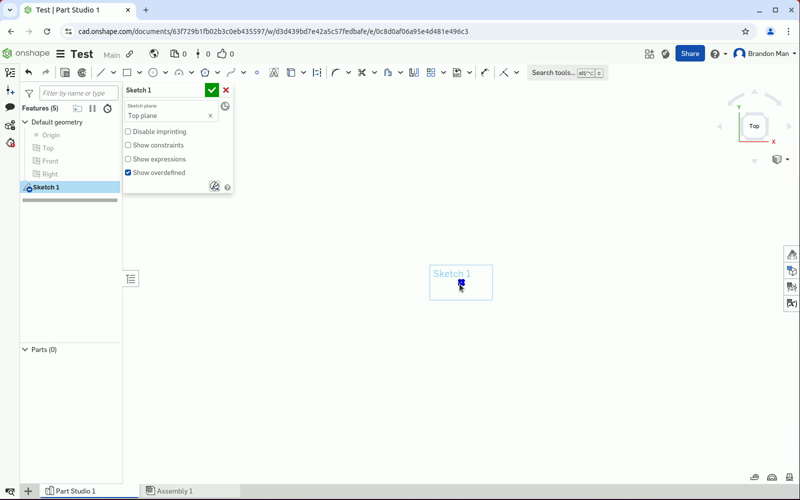
mouse_move(463, 281)
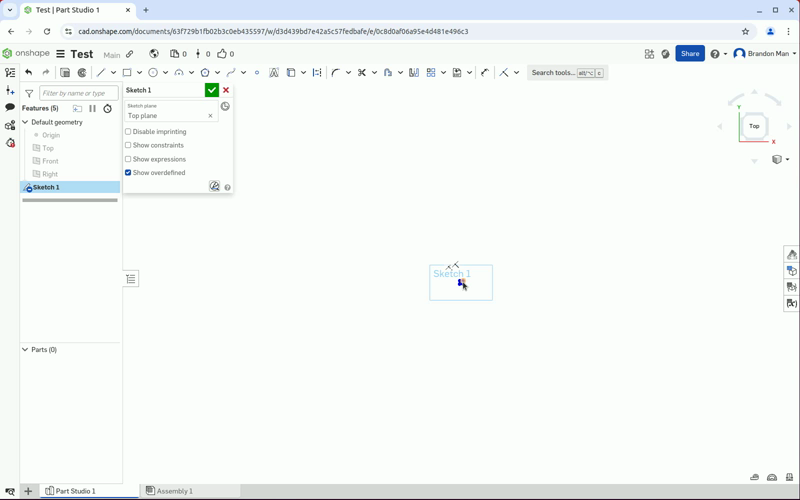
scroll(6)
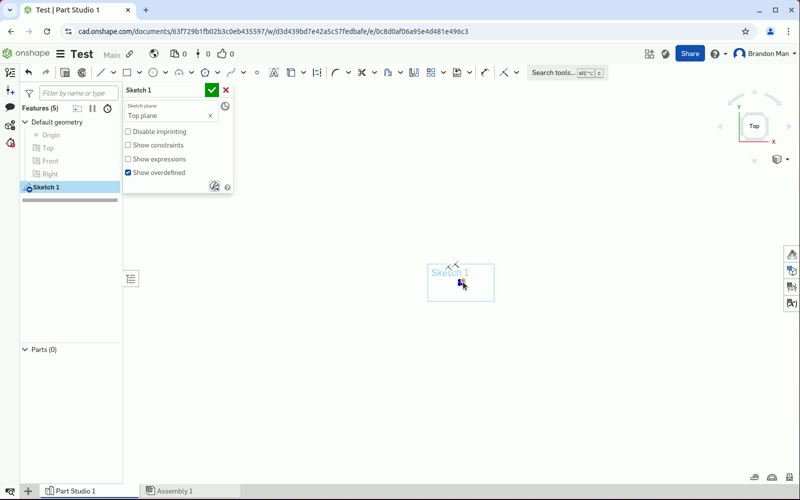
scroll(6)
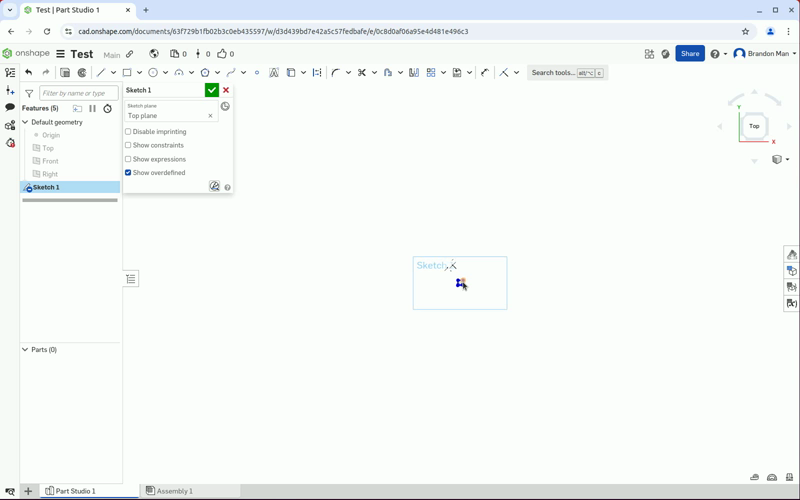
scroll(6)
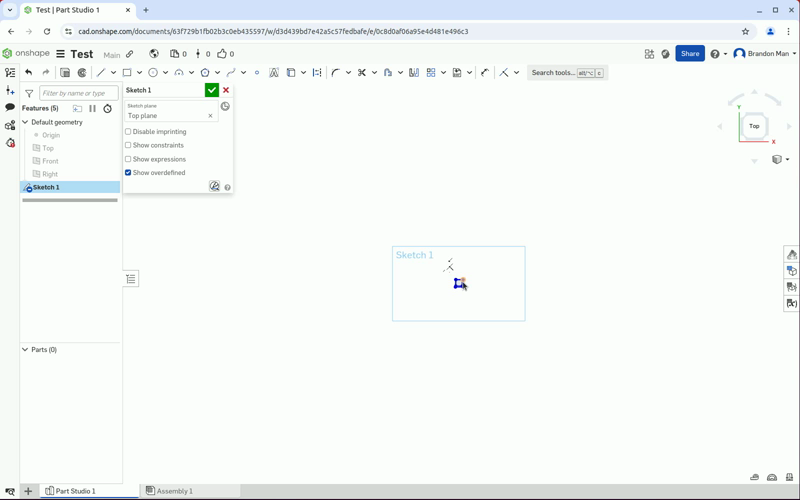
scroll(6)
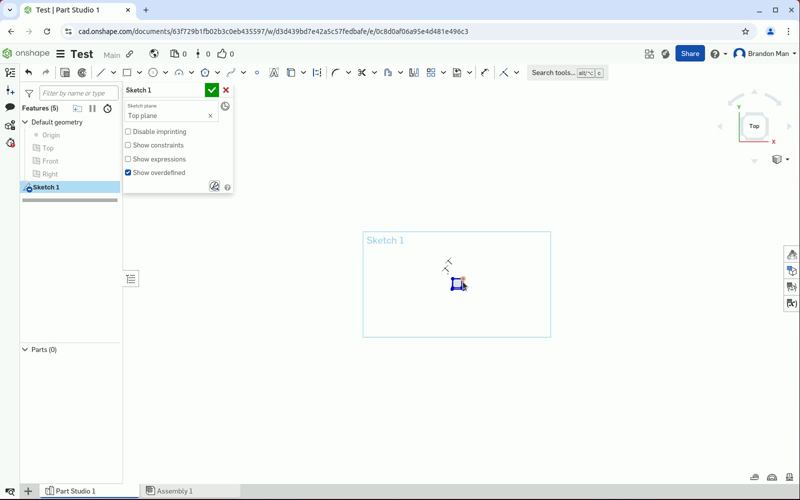
scroll(6)
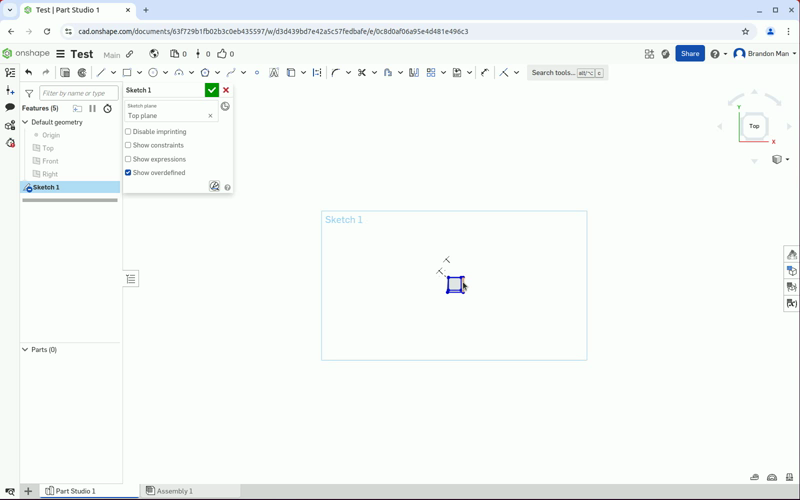
scroll(6)
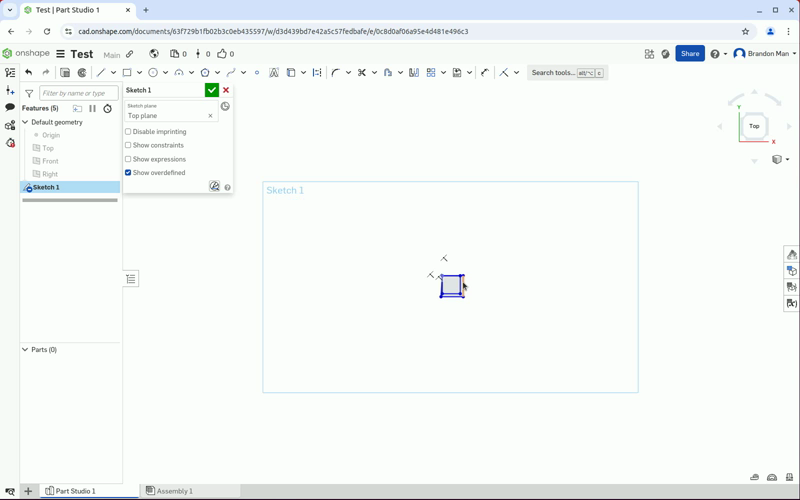
scroll(6)
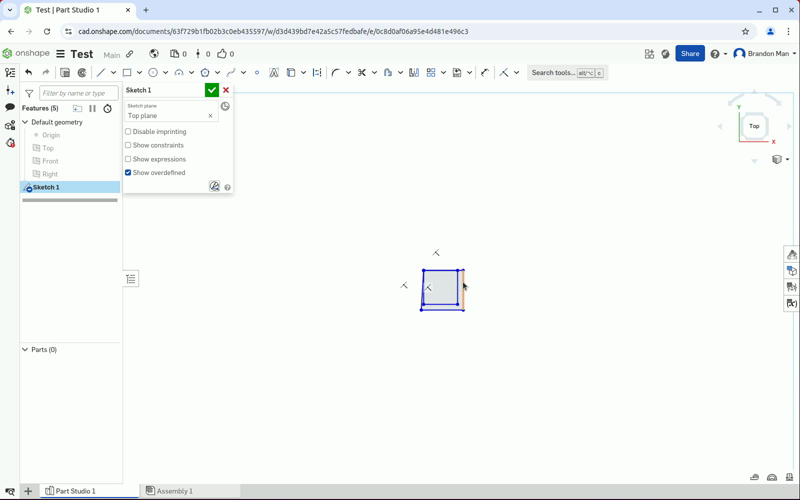
click(463, 281)
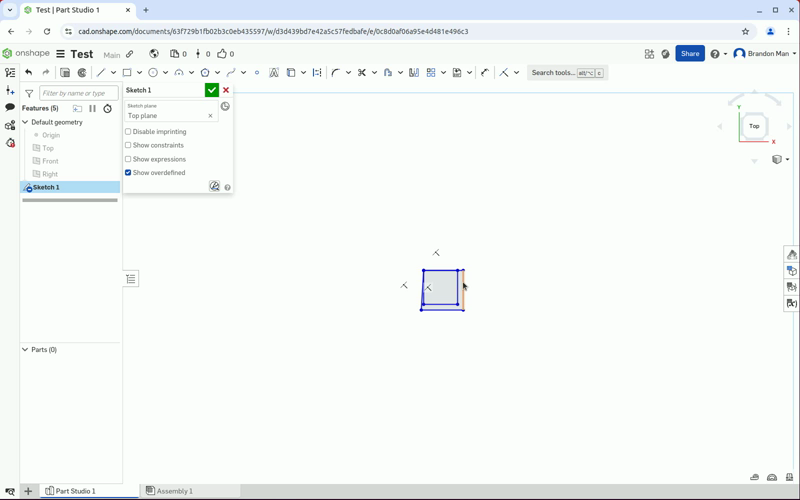
scroll(-6)
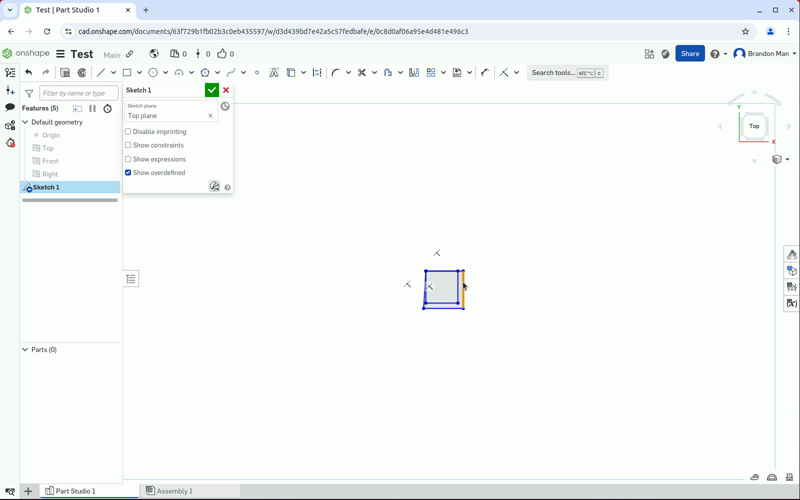
scroll(-6)
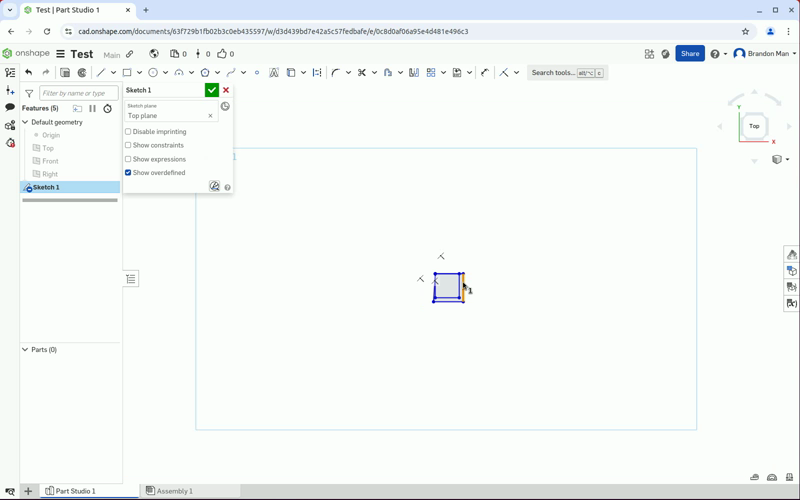
scroll(-6)
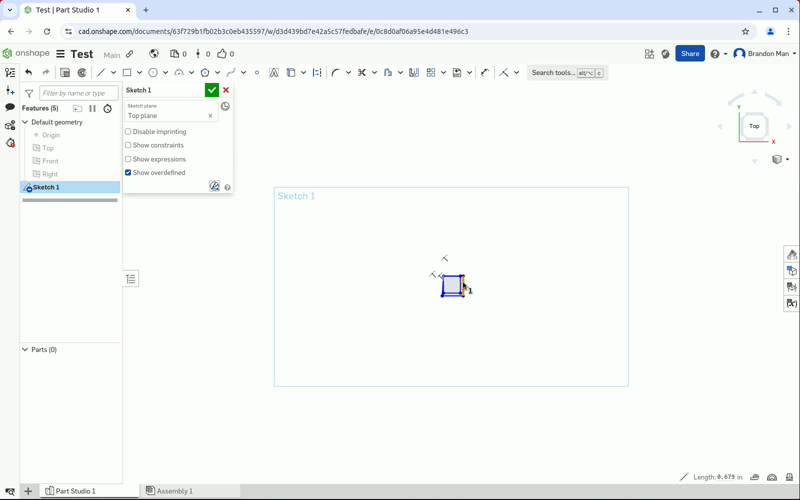
scroll(-6)
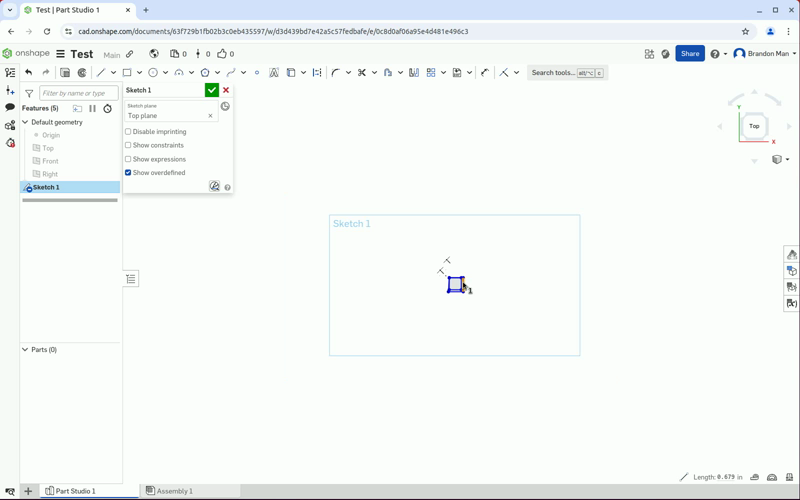
scroll(-6)
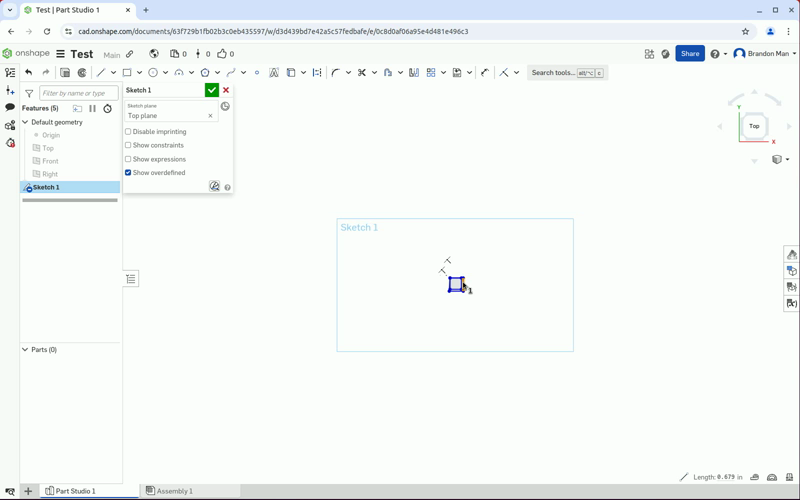
scroll(-6)
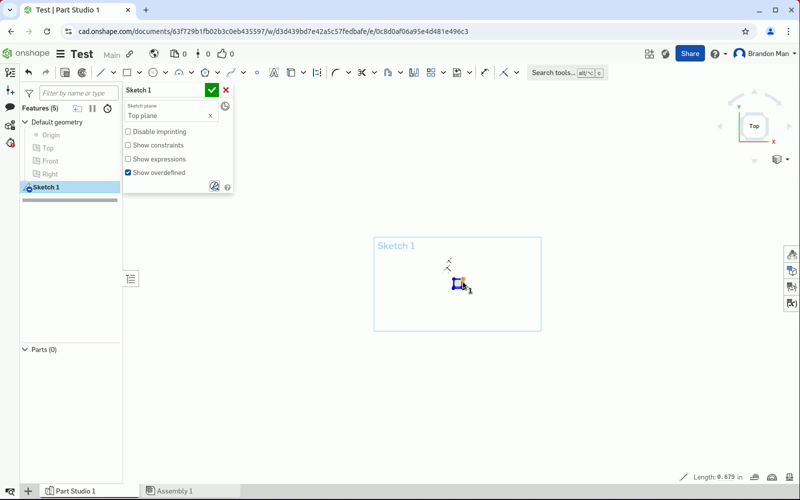
scroll(-6)
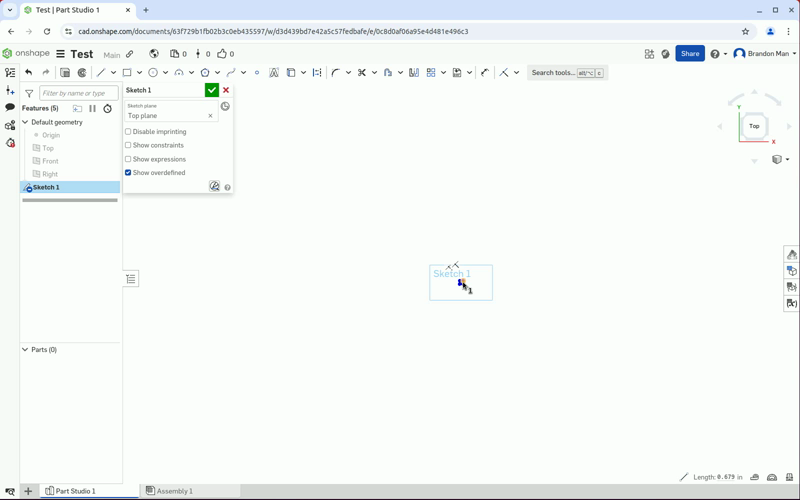
mouse_move(73, 352)
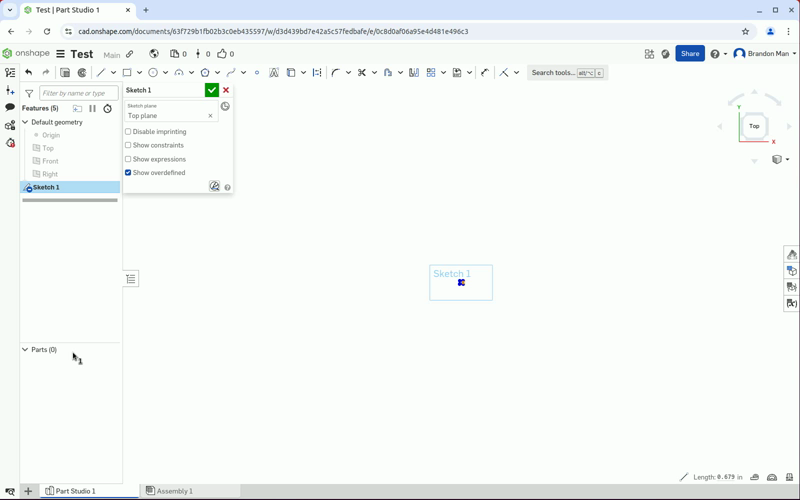
key(shift+y)
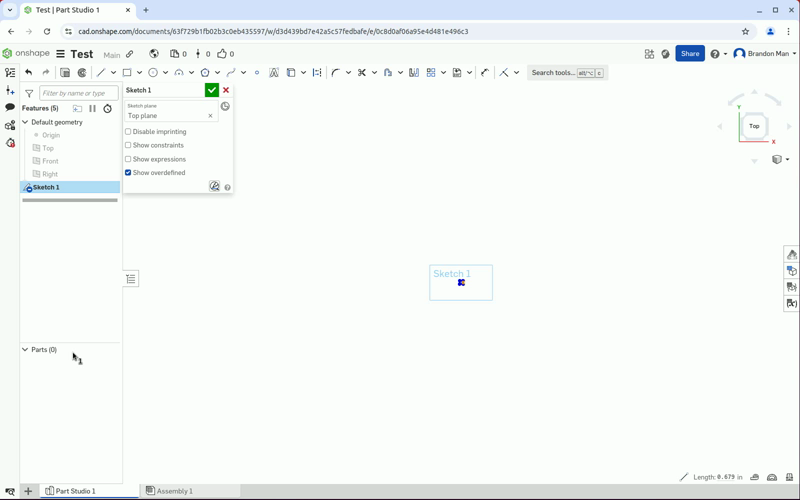
key(shift+e)
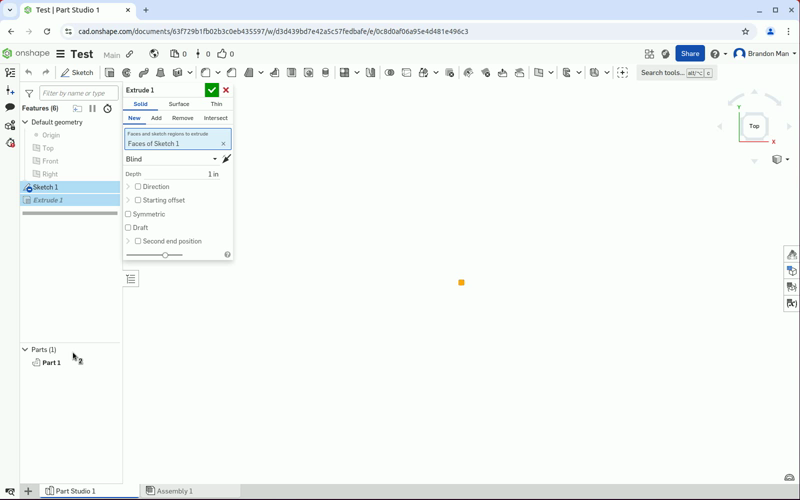
mouse_move(143, 106)
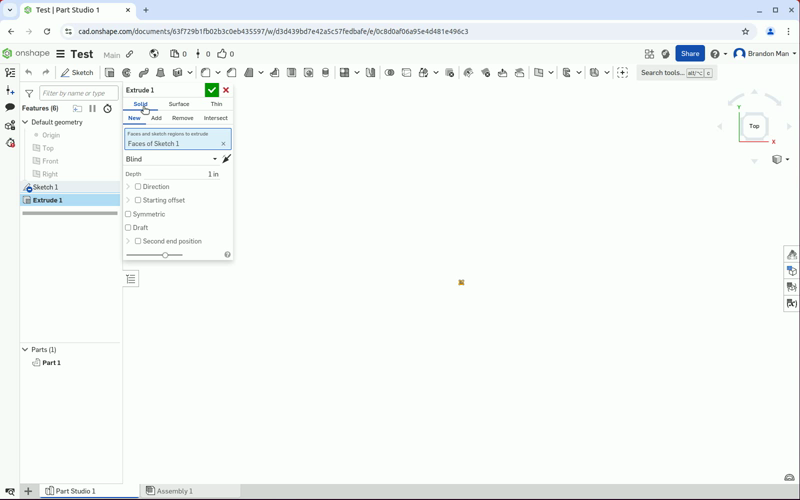
click(143, 106)
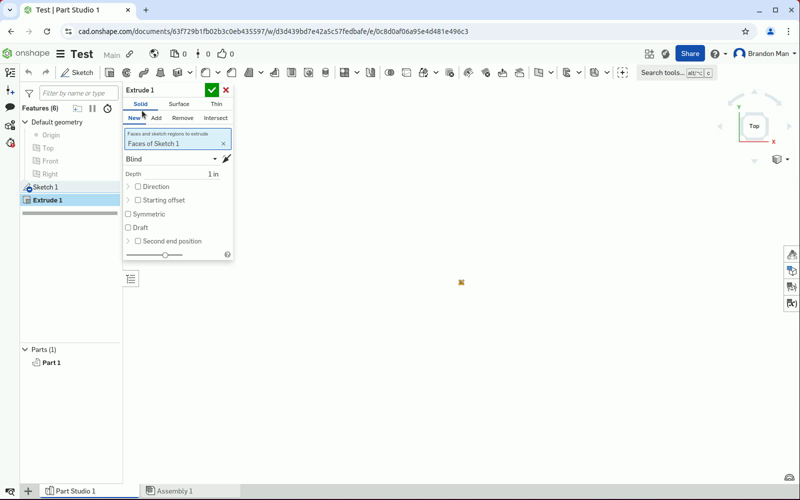
mouse_move(137, 120)
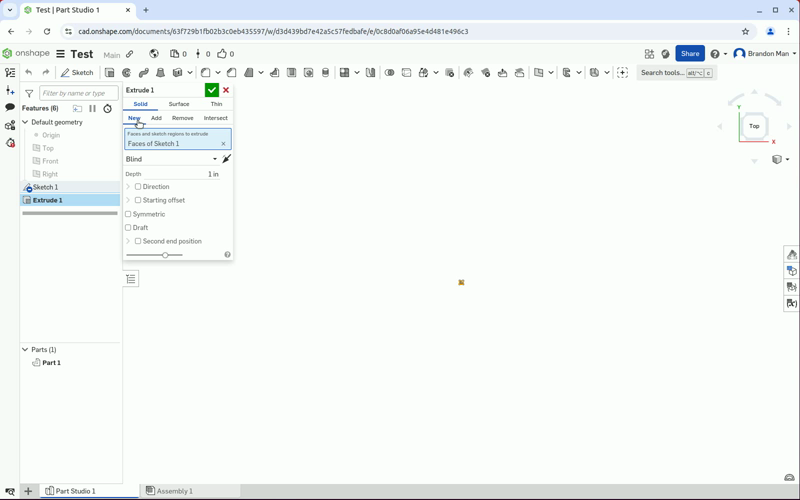
click(137, 120)
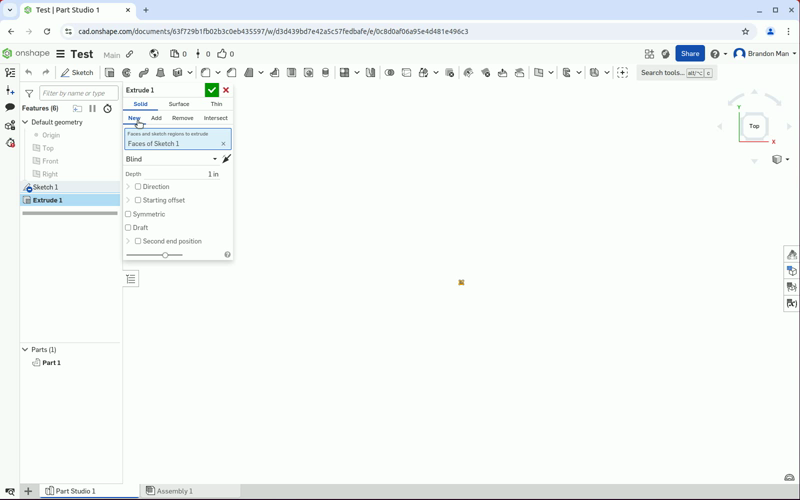
key(tab, 4)
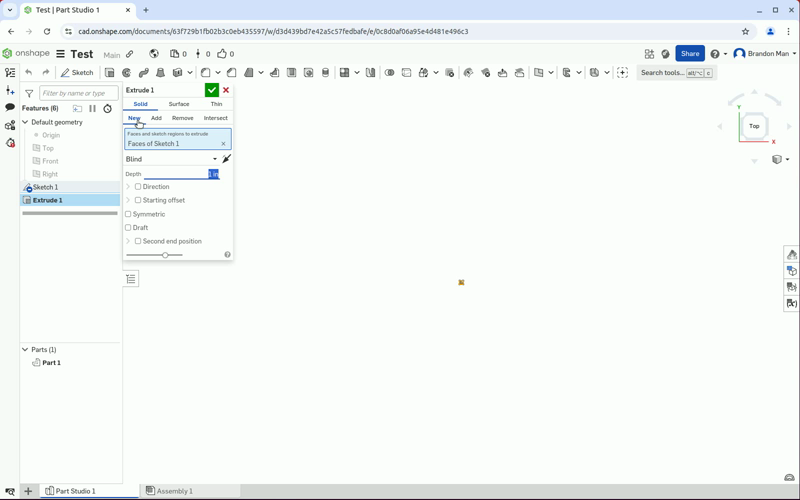
text(17.813)
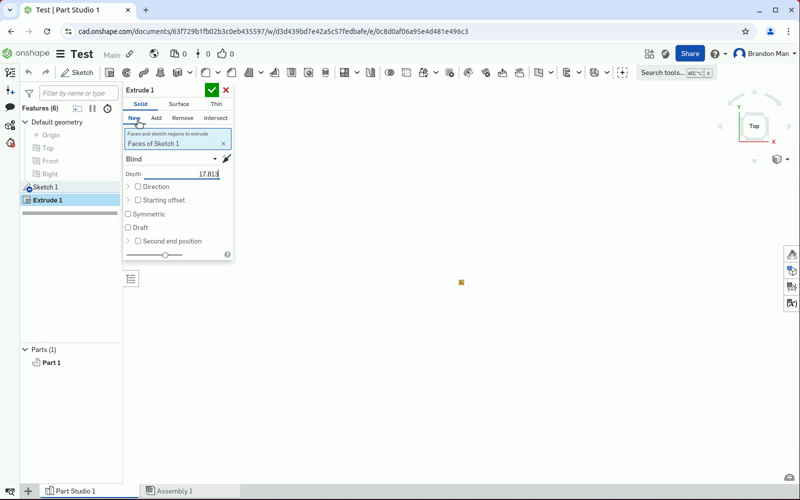
key(enter)
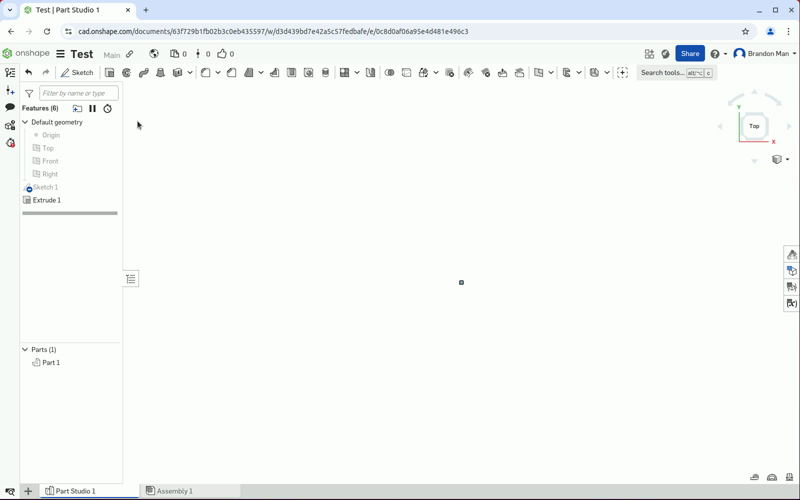
key(shift+h)
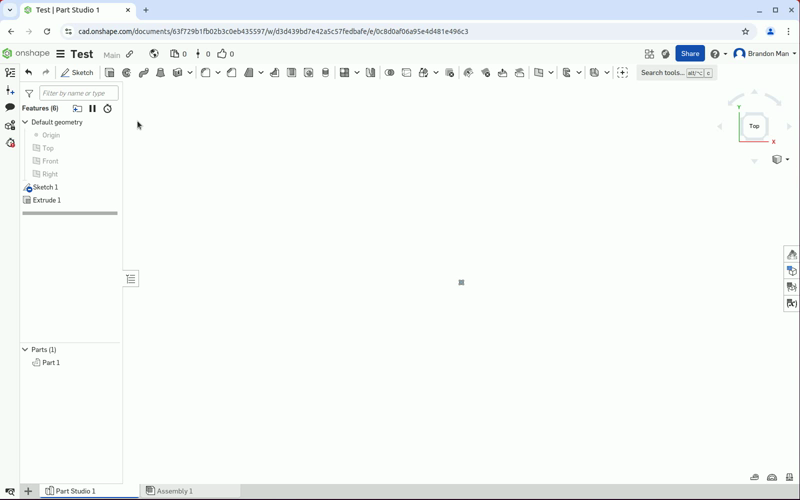
key(shift+h)
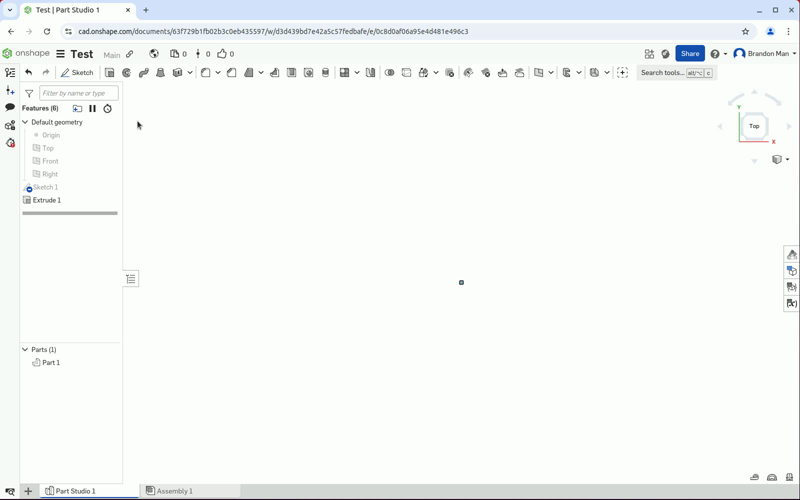
mouse_move(73, 189)
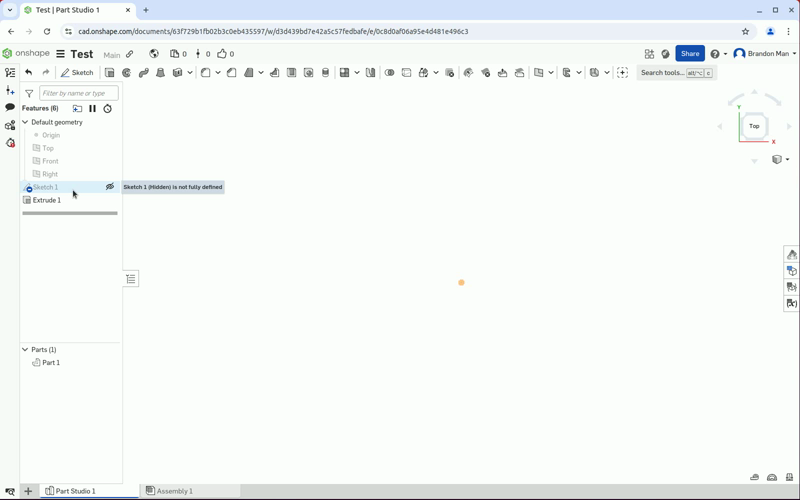
click(73, 189)
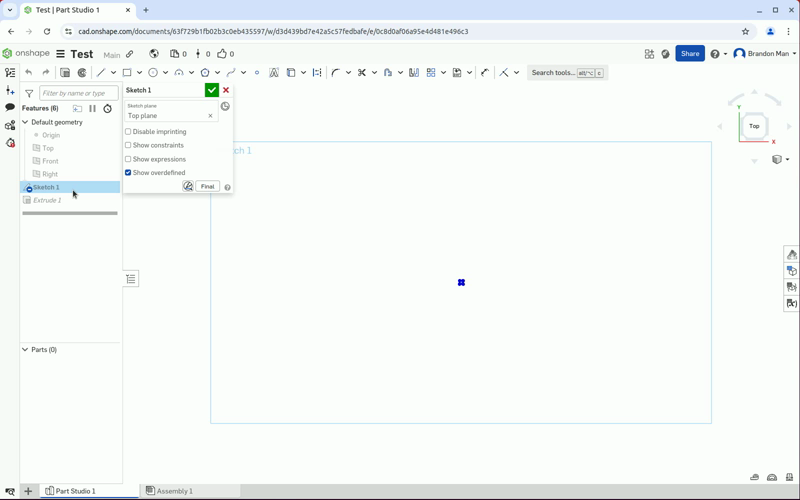
mouse_move(229, 92)
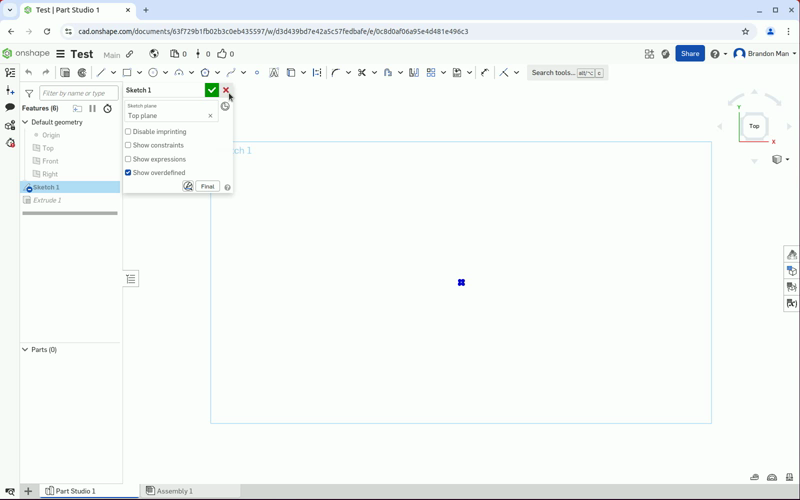
click(229, 92)
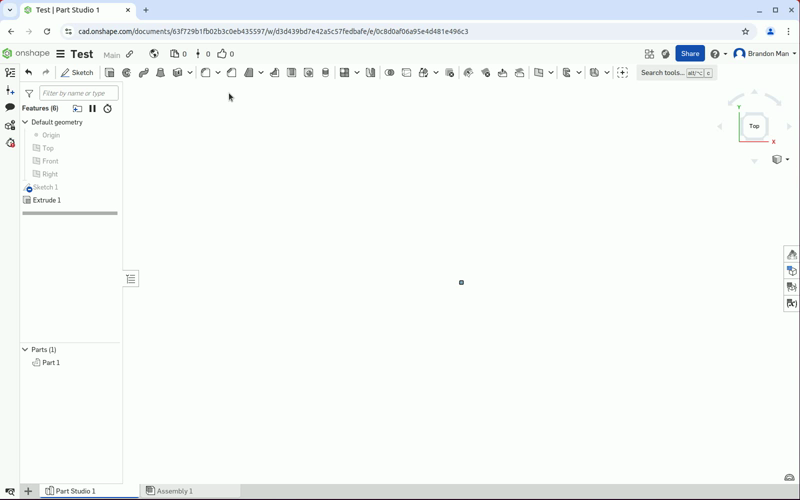
mouse_move(73, 352)
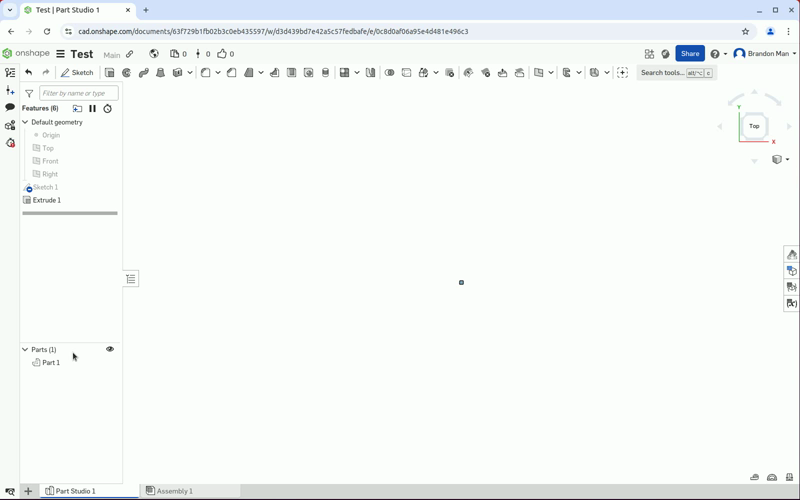
key(y)
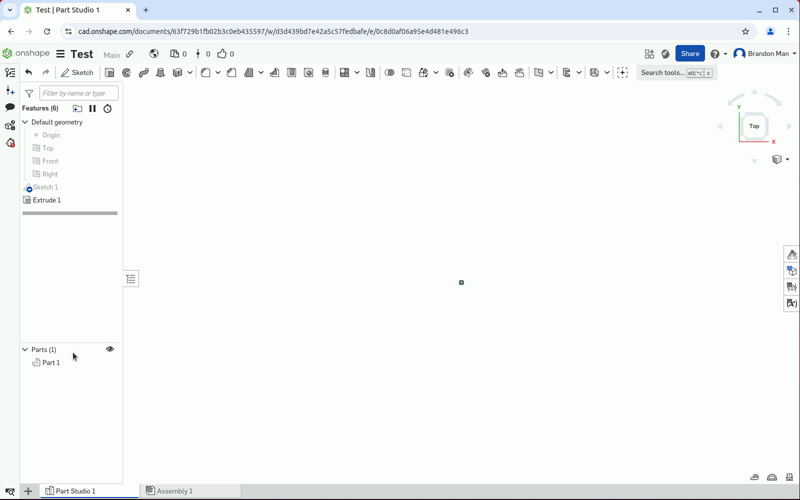
key(shift+p)
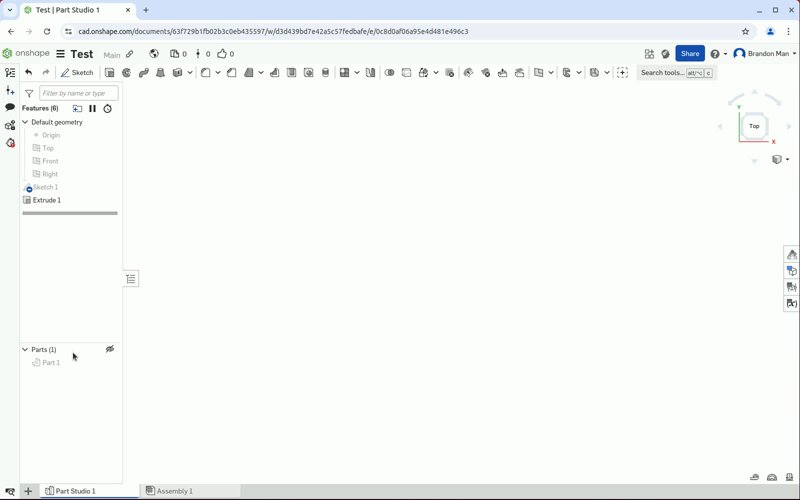
key(space)
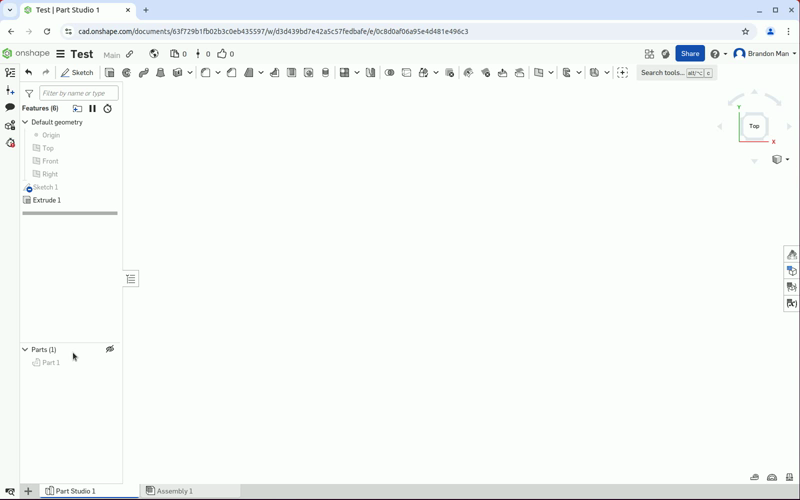
key_down(shift)
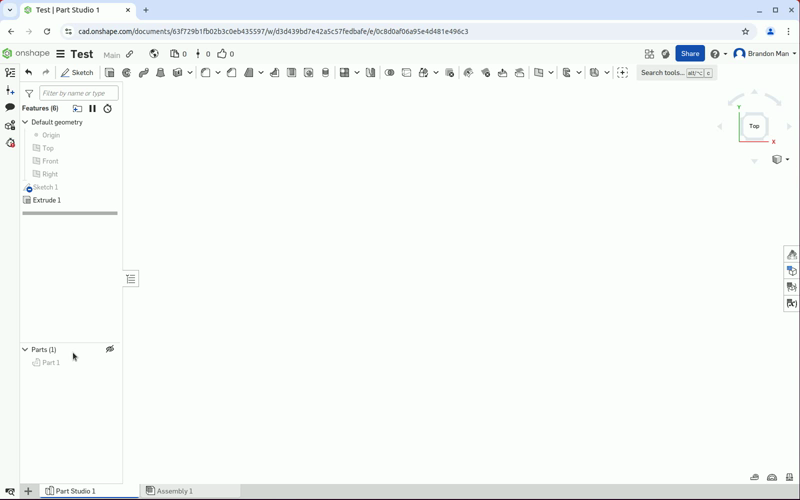
key(up)
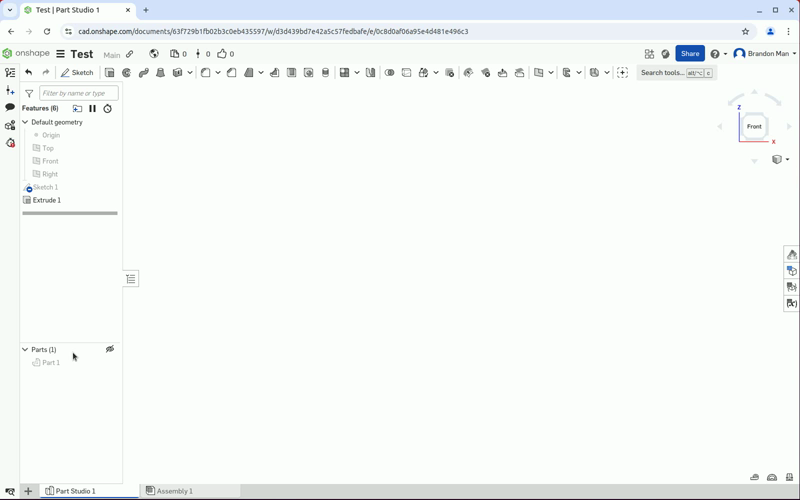
key_up(shift)
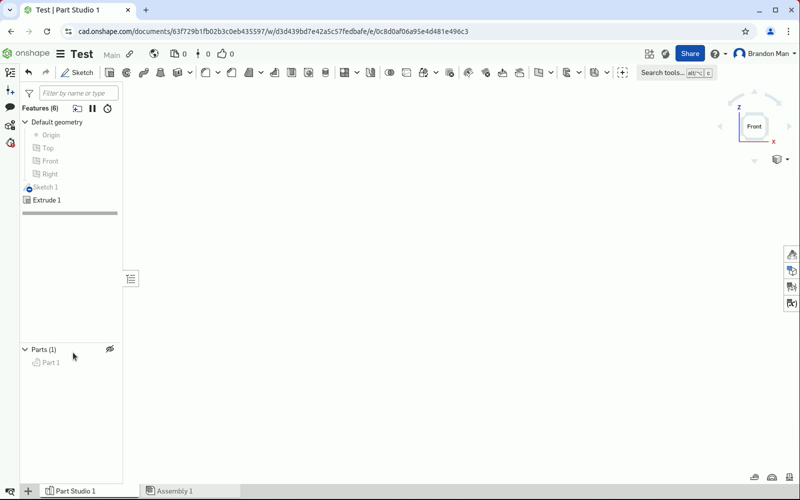
key(space)
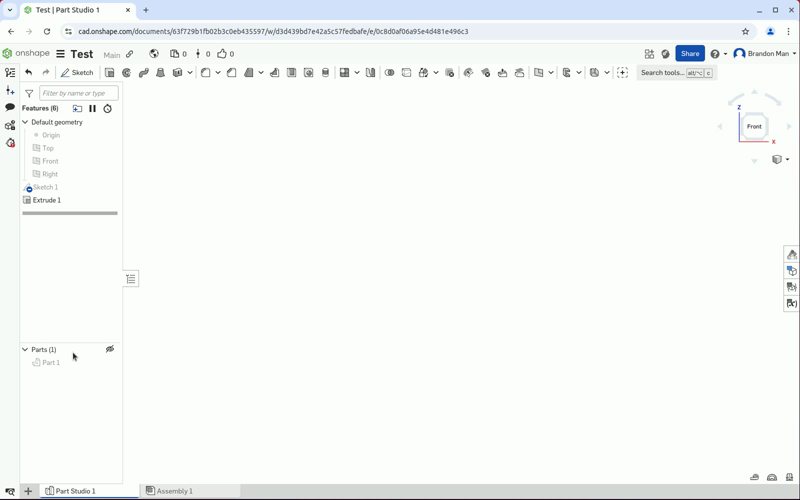
key_down(shift)
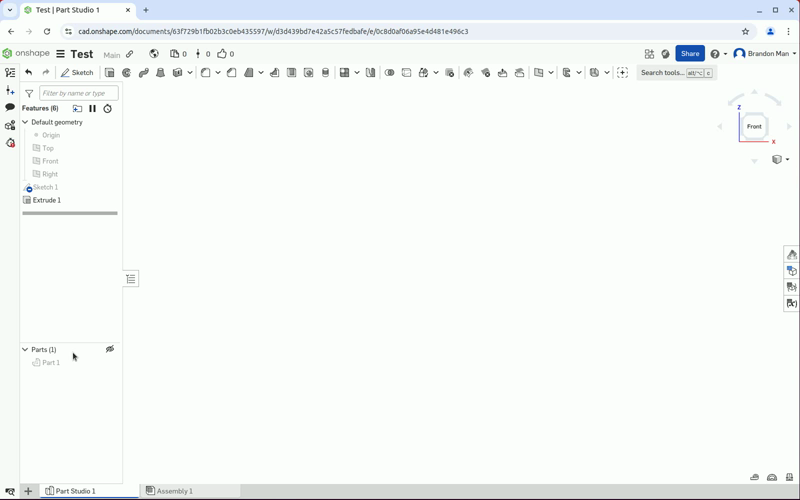
key(left)
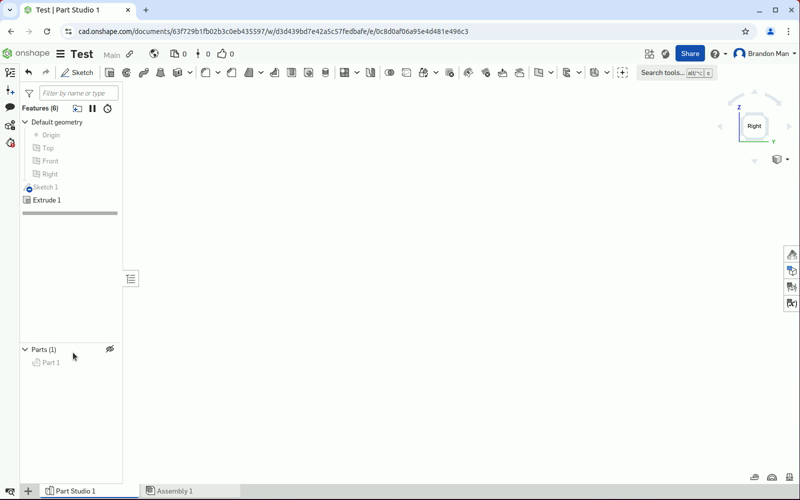
key_up(shift)
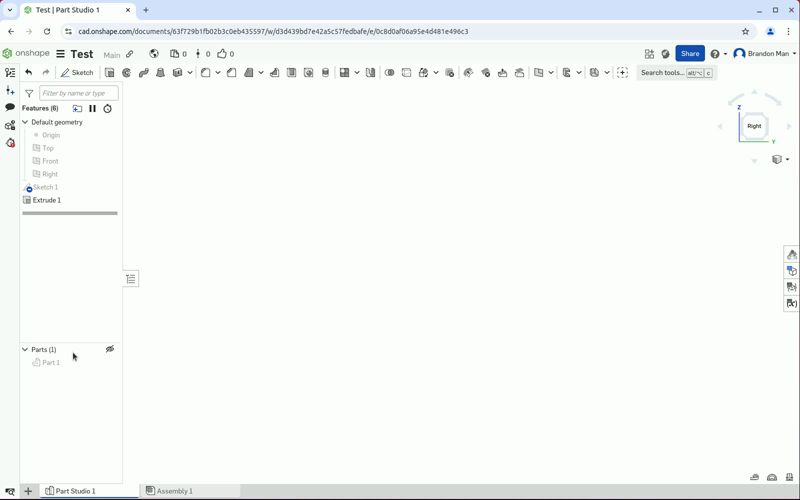
mouse_move(73, 352)
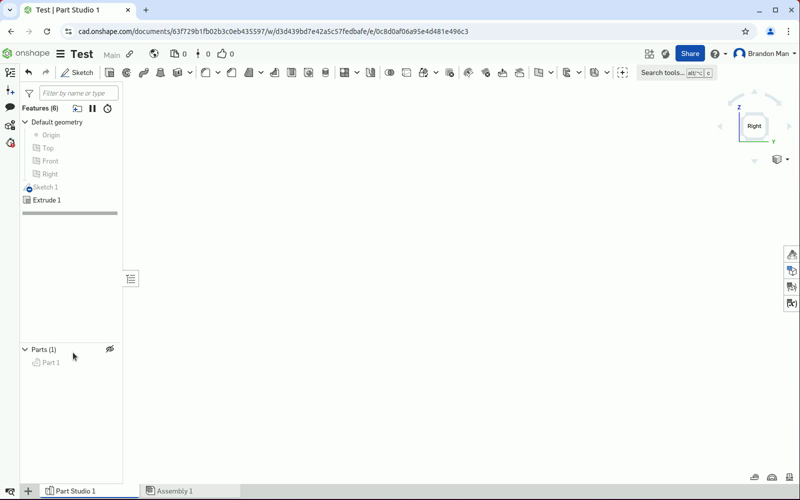
key(shift+y)
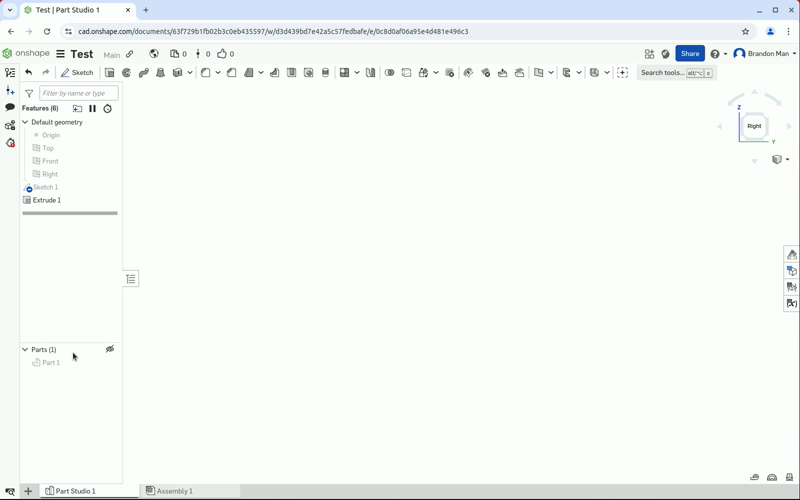
key(shift+s)
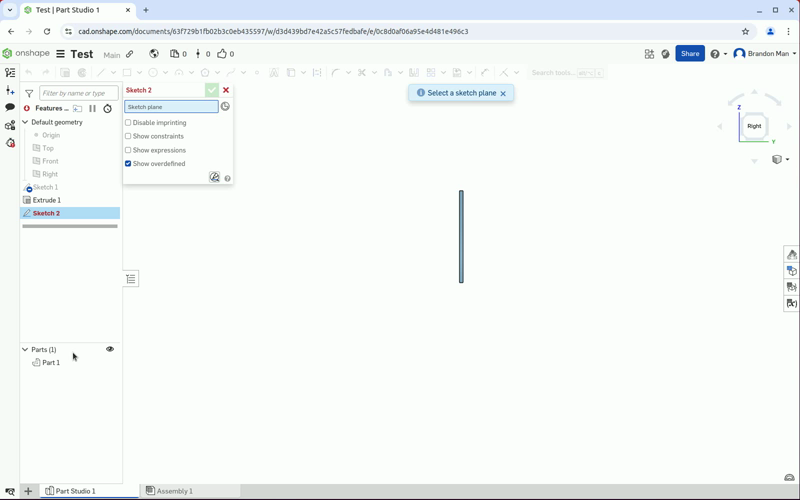
mouse_move(73, 176)
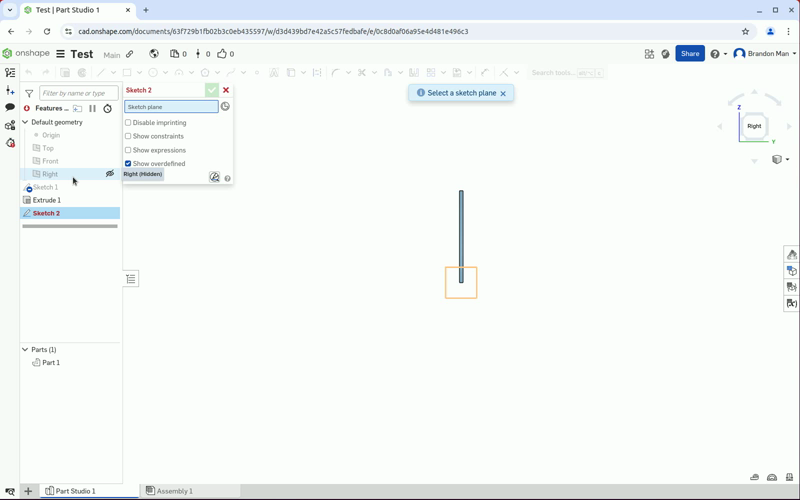
click(73, 176)
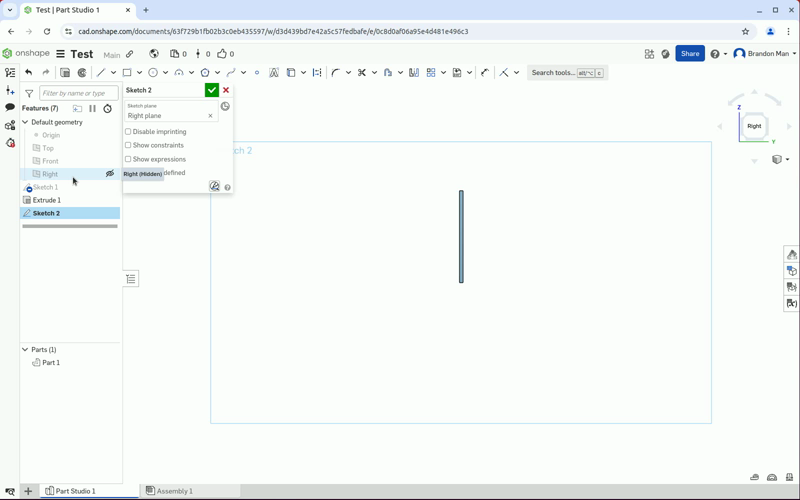
mouse_move(73, 352)
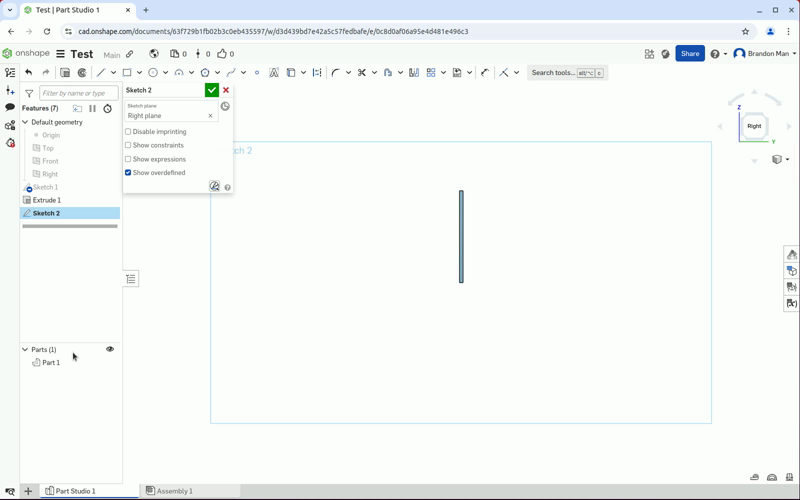
key(y)
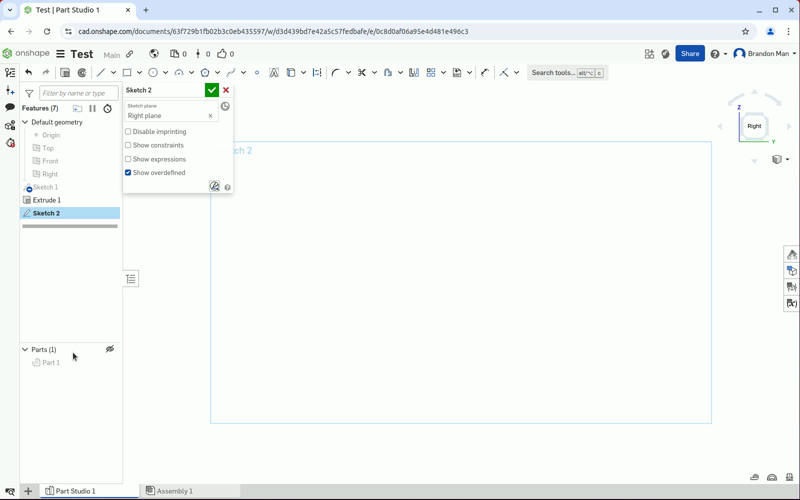
key(l)
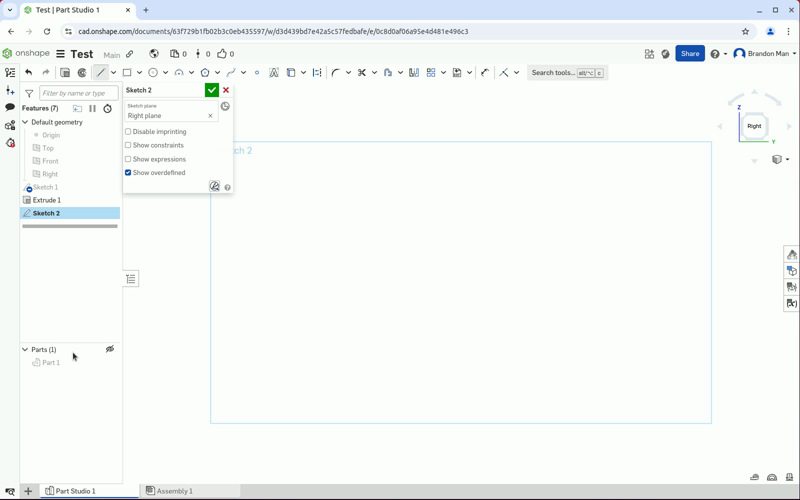
key_down(shift)
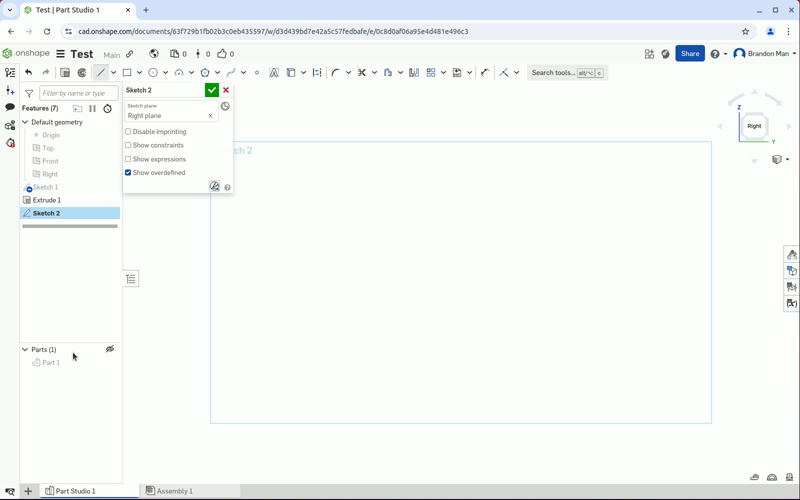
mouse_move(477, 259)
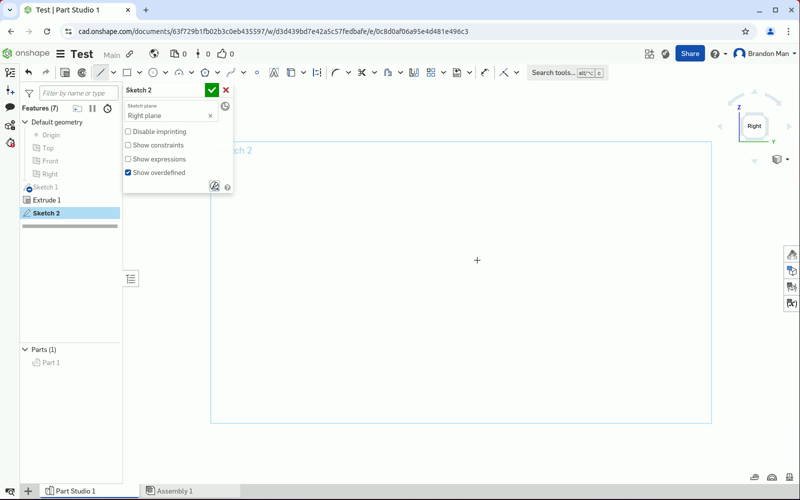
click(477, 259)
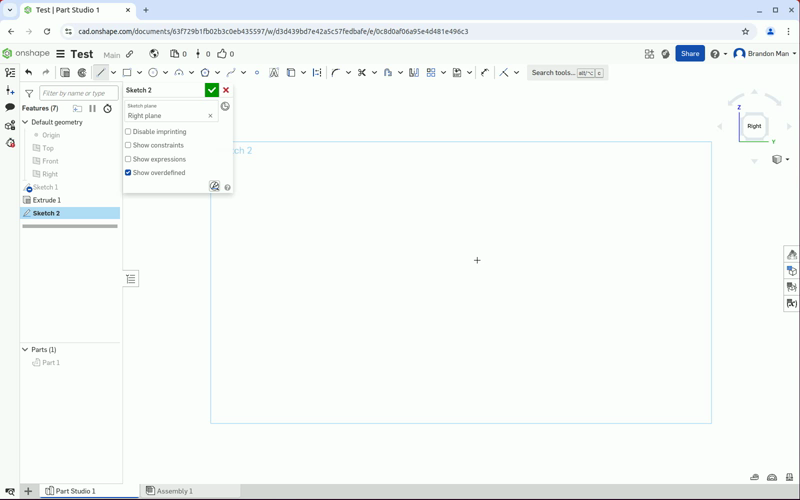
key_up(shift)
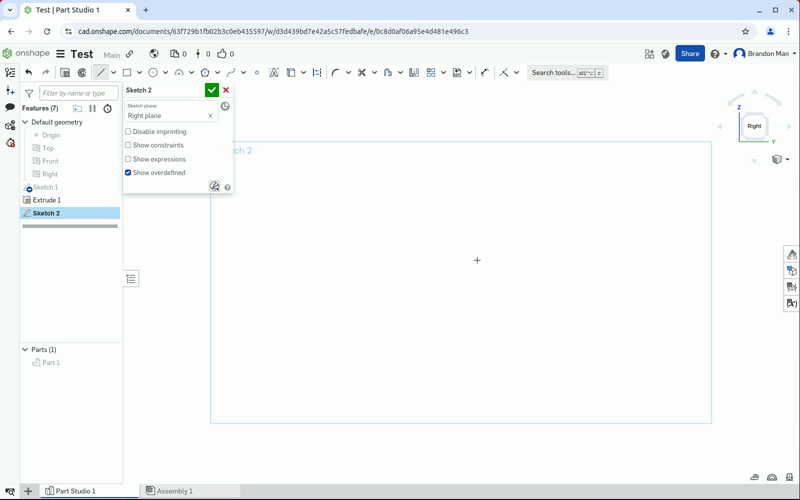
key_down(shift)
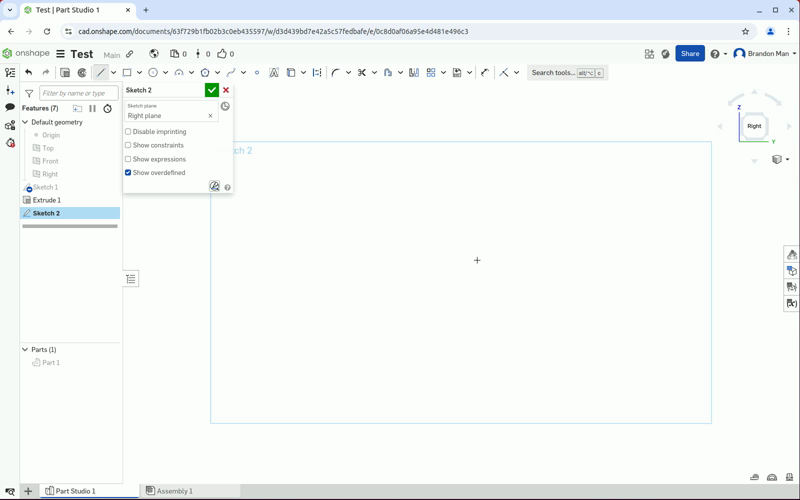
mouse_move(507, 259)
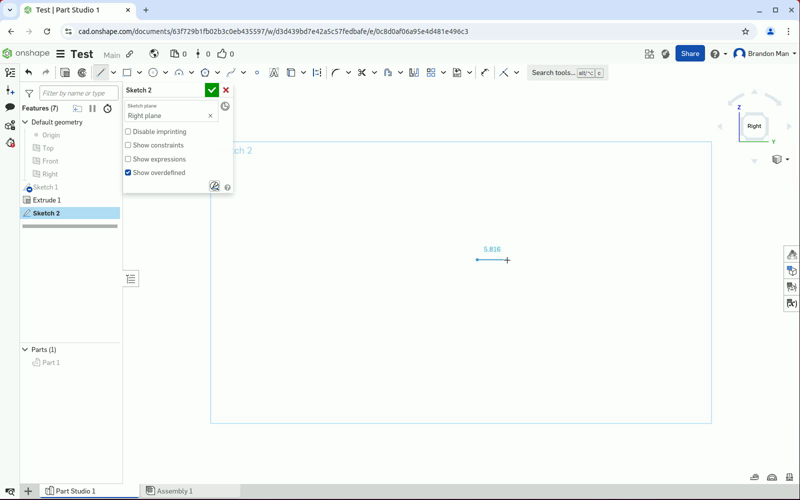
mouse_move(480, 259)
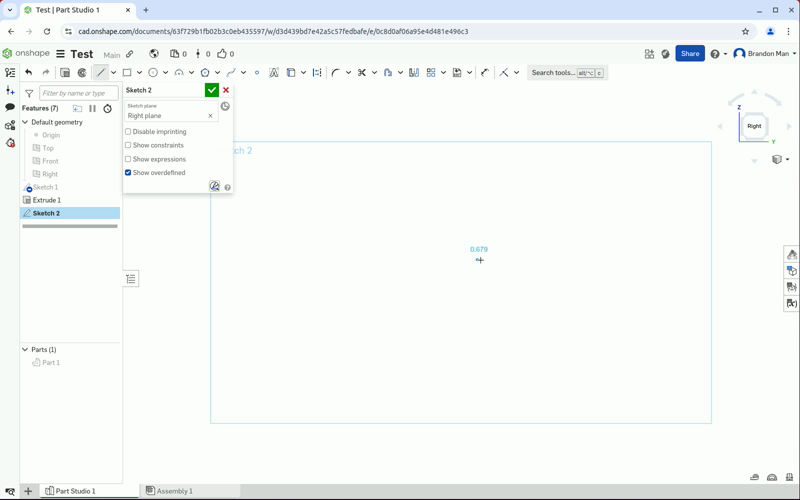
scroll(6)
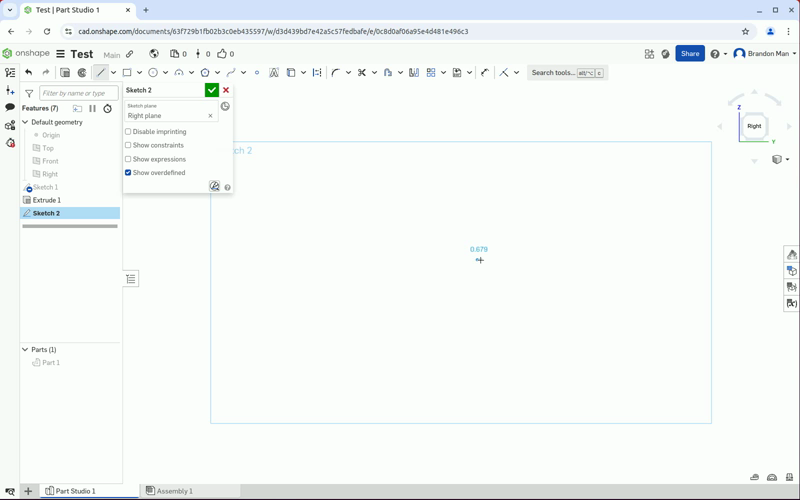
scroll(6)
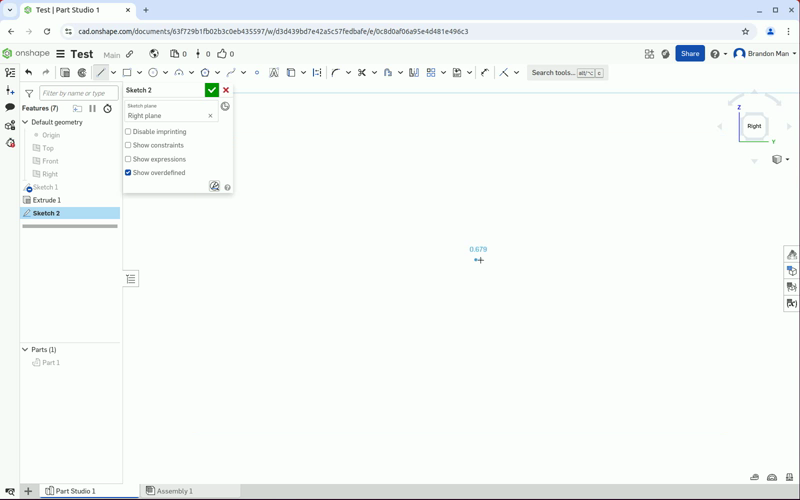
scroll(6)
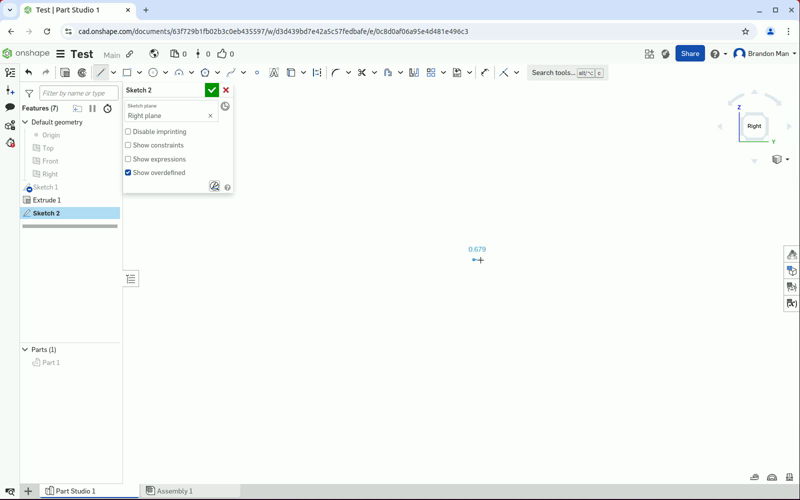
scroll(6)
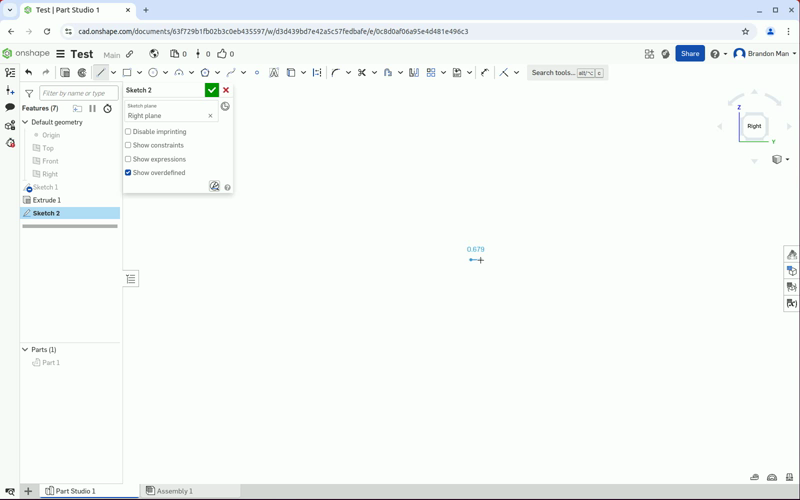
scroll(6)
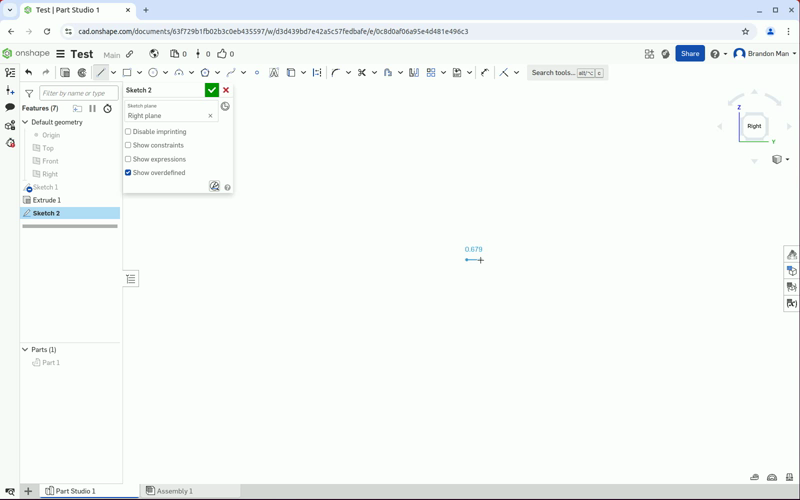
scroll(6)
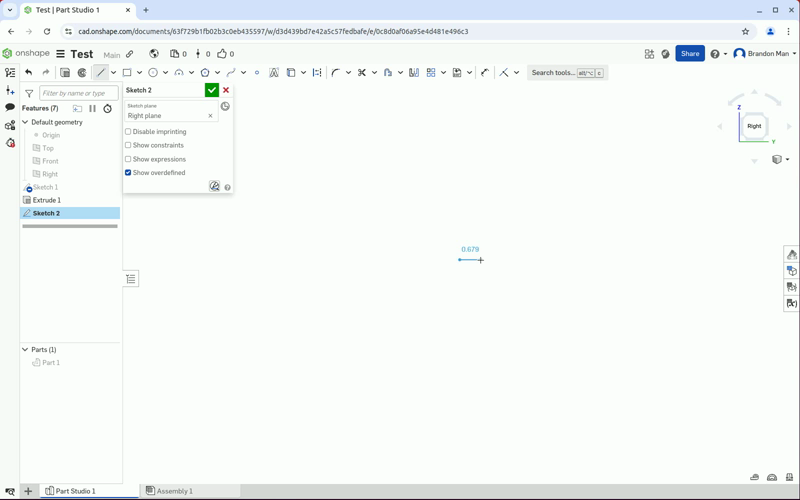
scroll(6)
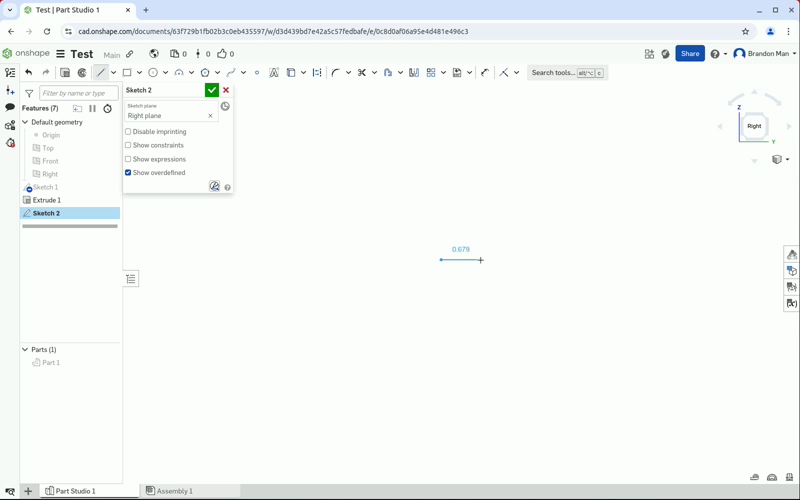
click(480, 259)
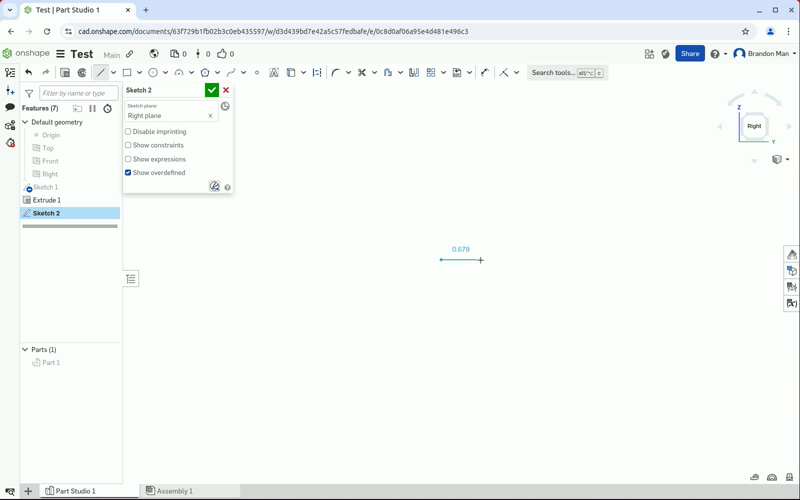
scroll(-6)
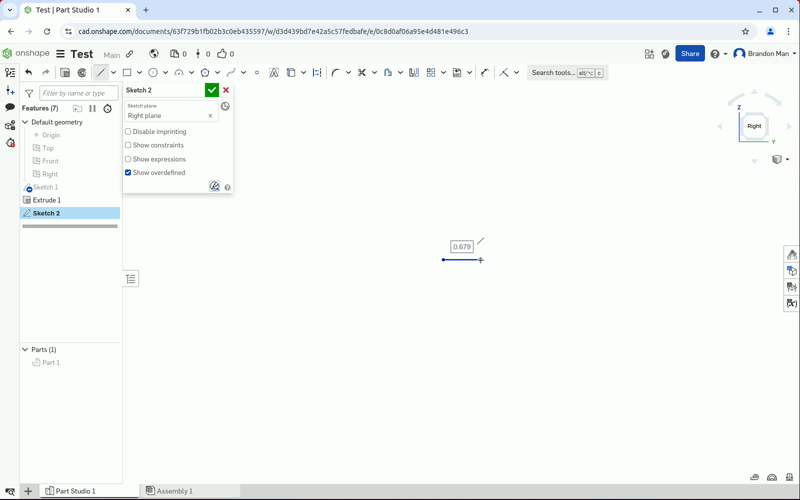
scroll(-6)
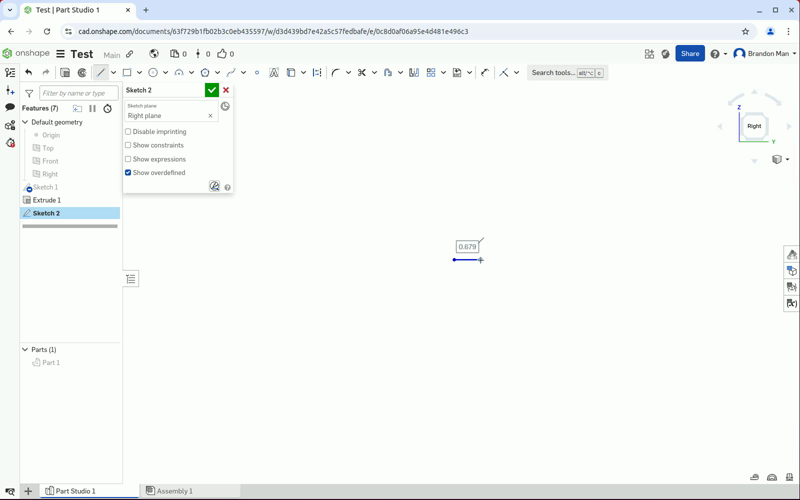
scroll(-6)
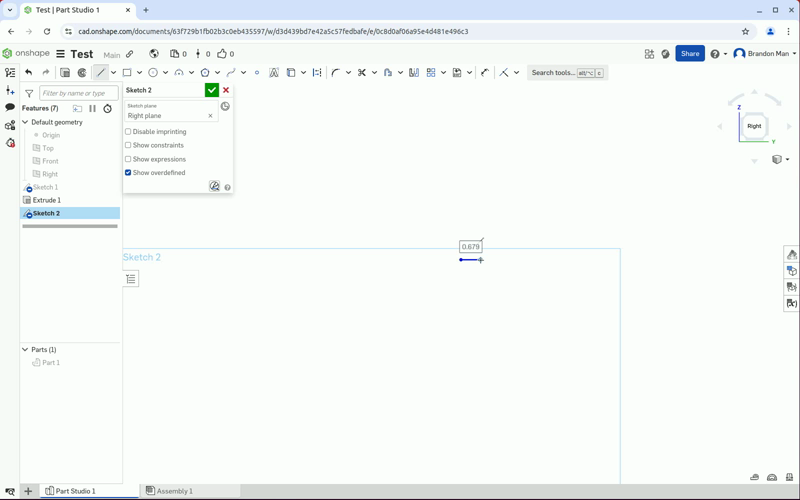
scroll(-6)
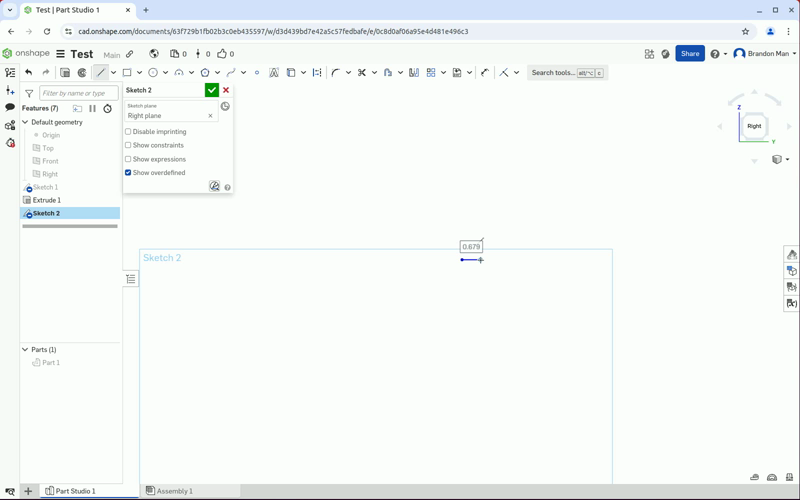
scroll(-6)
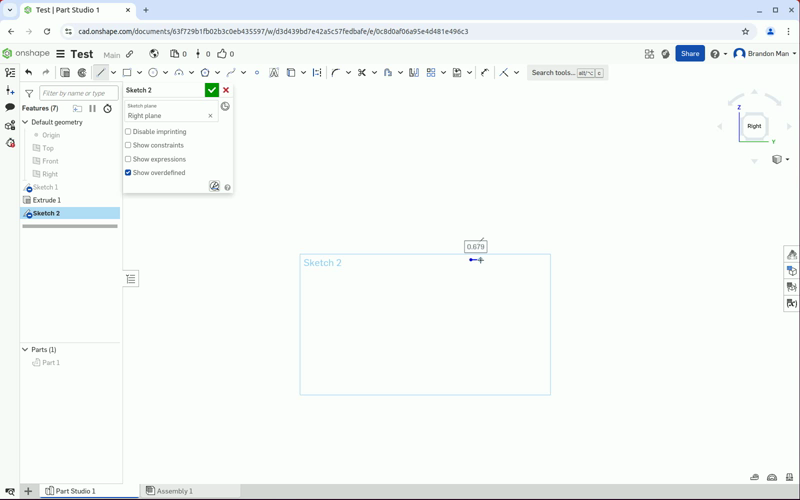
scroll(-6)
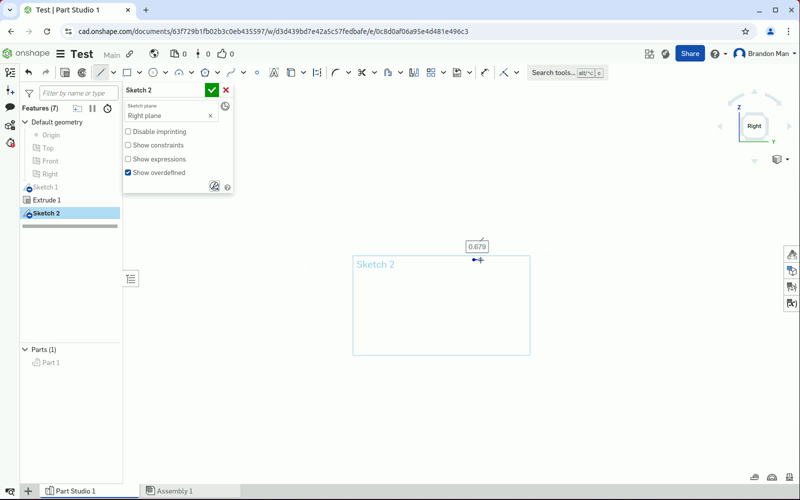
scroll(-6)
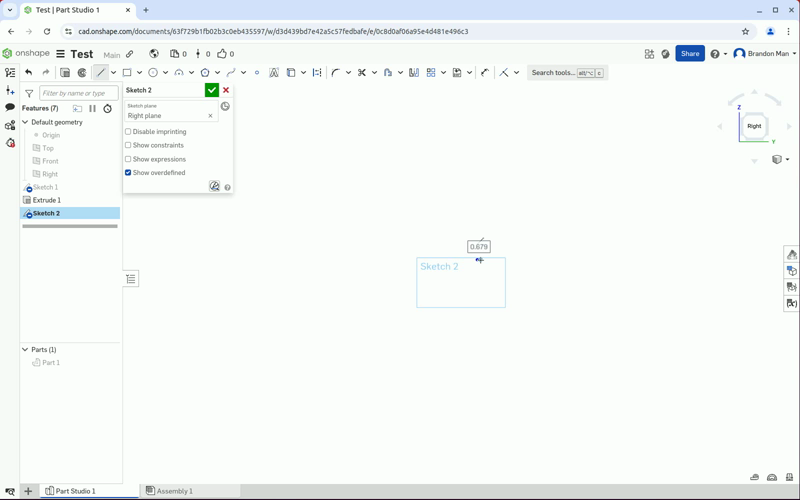
key_up(shift)
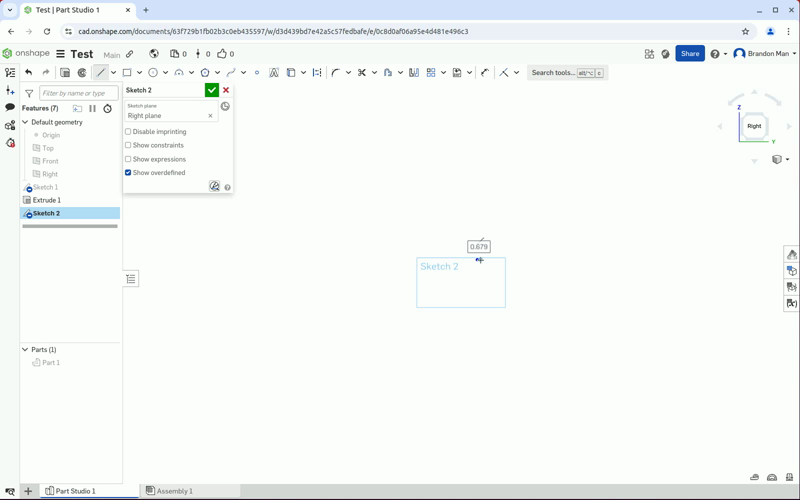
key_down(shift)
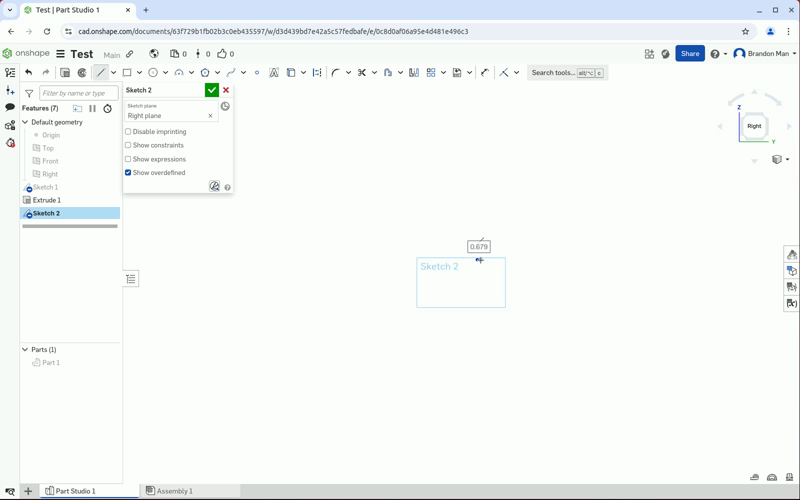
mouse_move(510, 259)
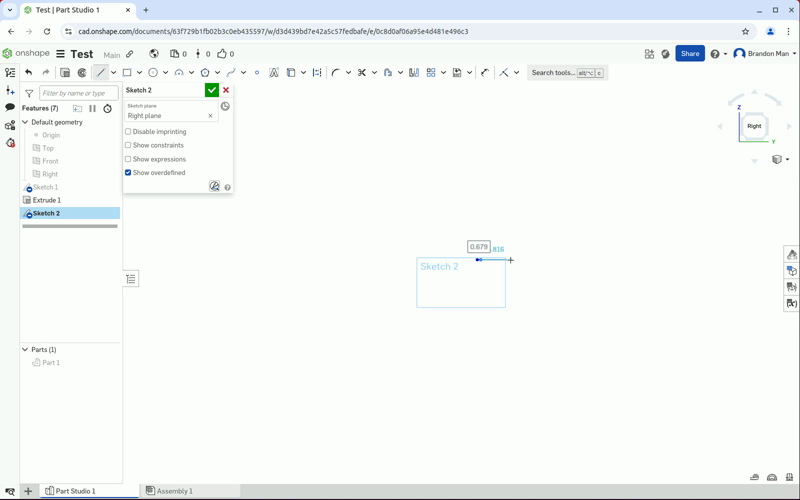
mouse_move(480, 255)
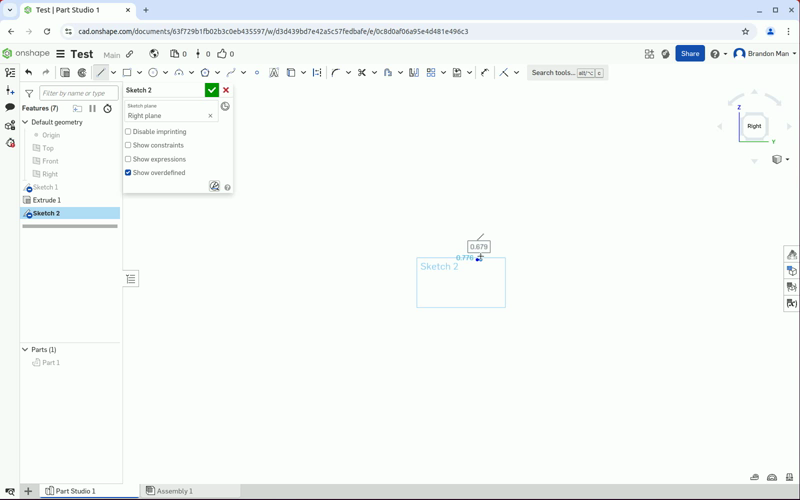
scroll(6)
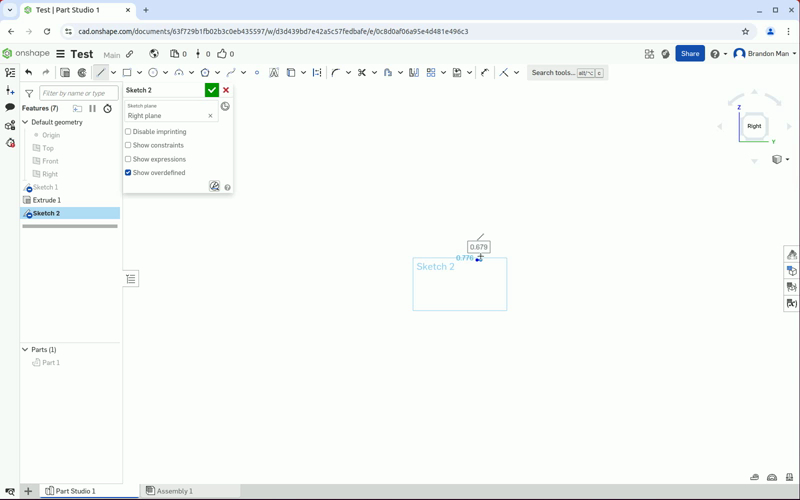
scroll(6)
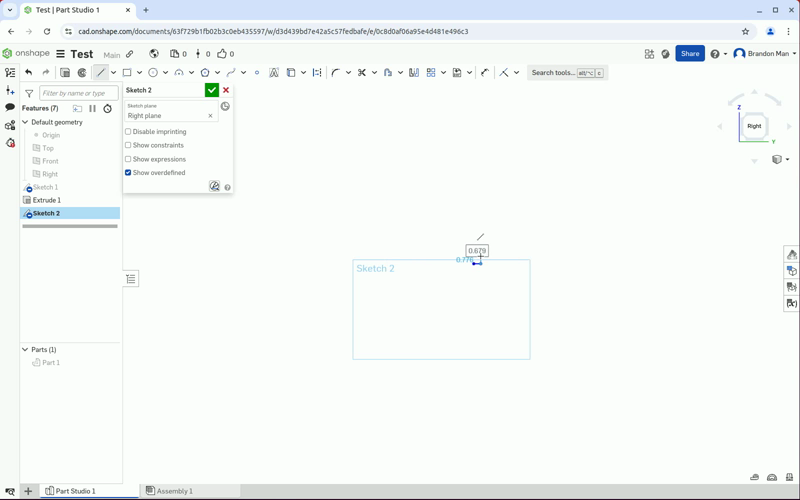
scroll(6)
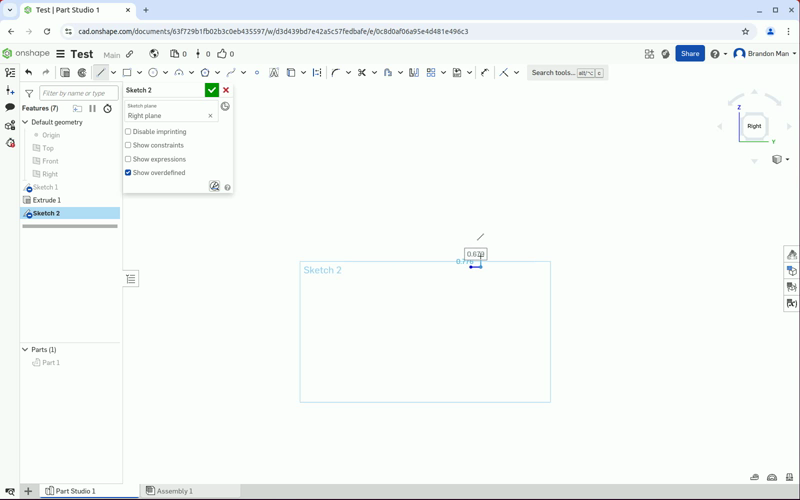
scroll(6)
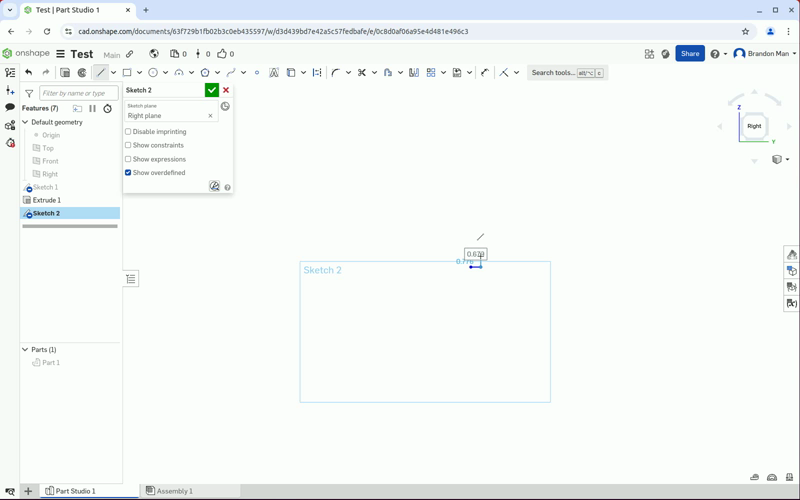
scroll(6)
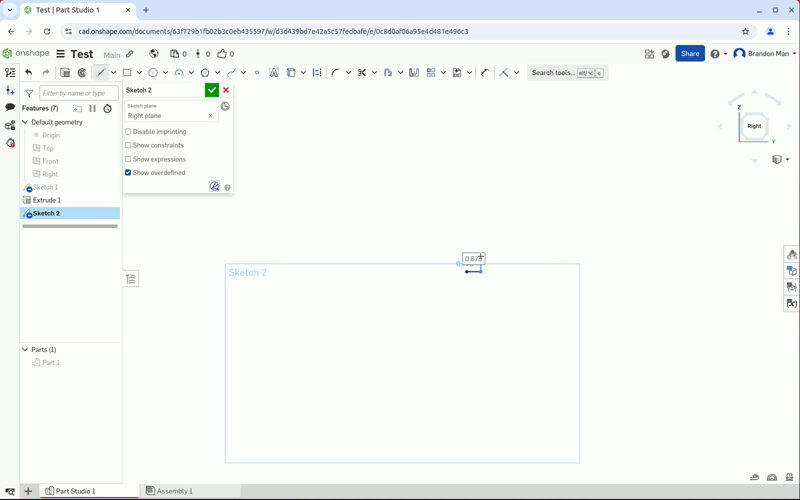
scroll(6)
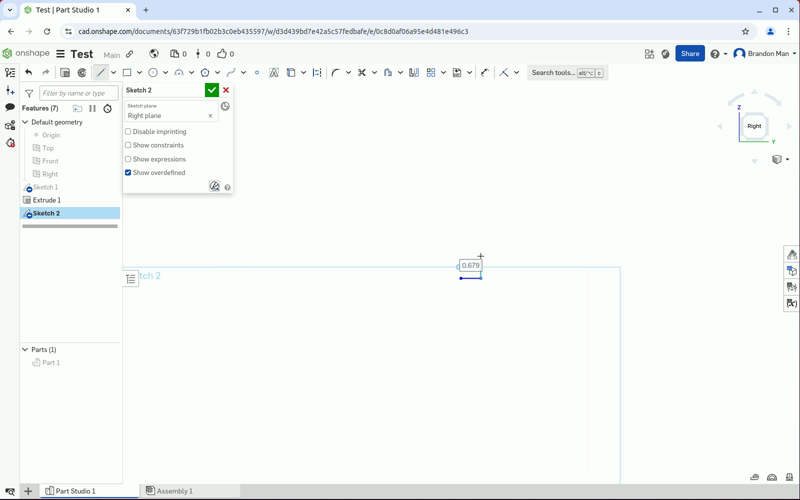
scroll(6)
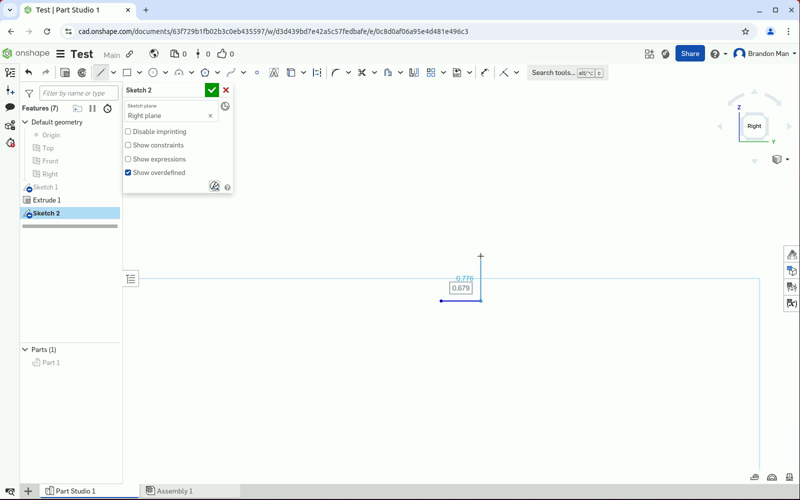
click(480, 255)
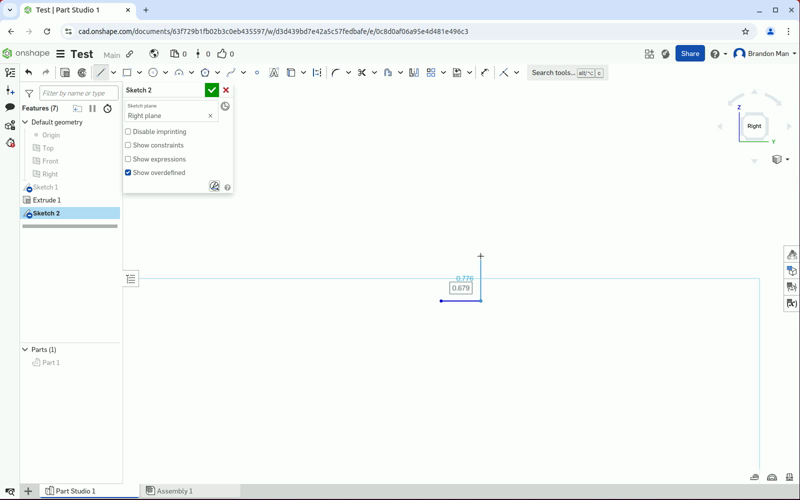
scroll(-6)
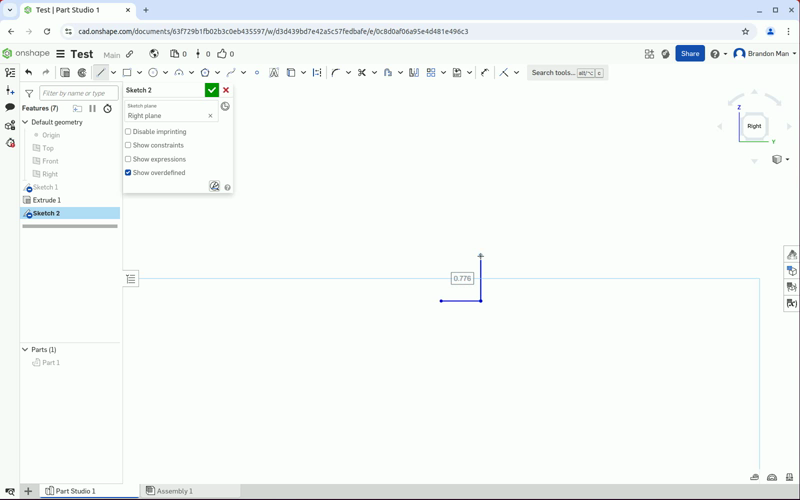
scroll(-6)
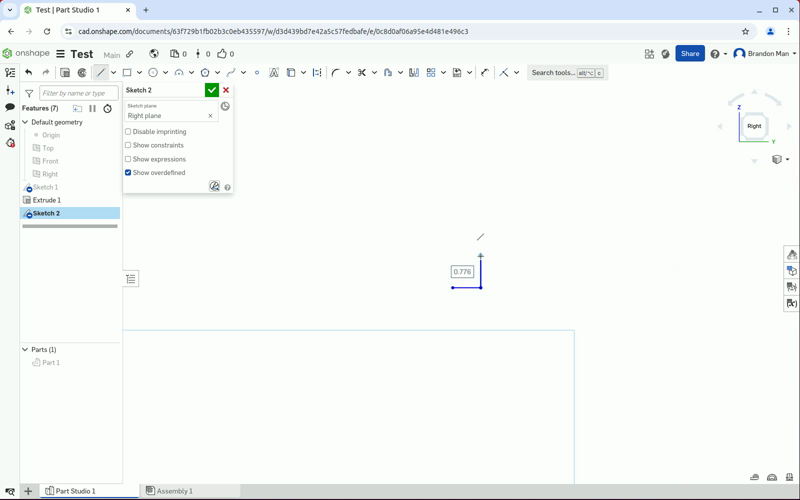
scroll(-6)
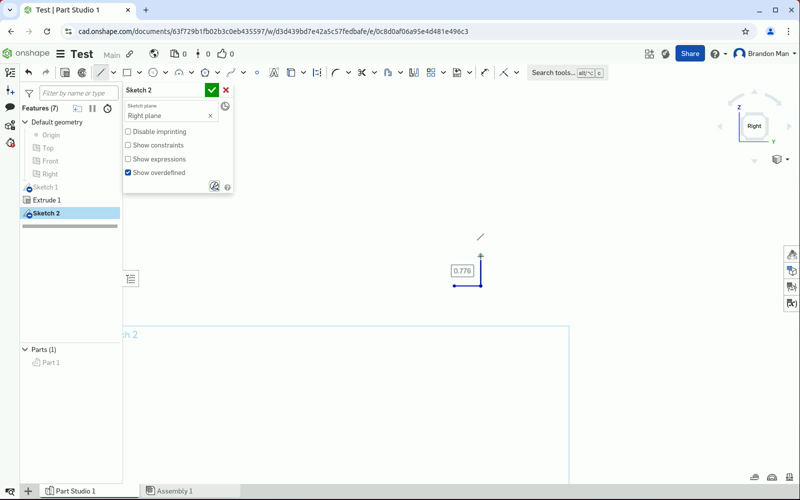
scroll(-6)
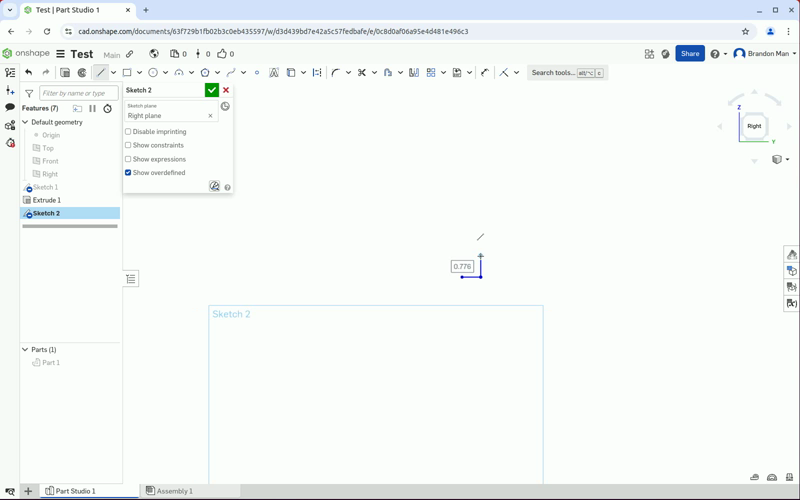
scroll(-6)
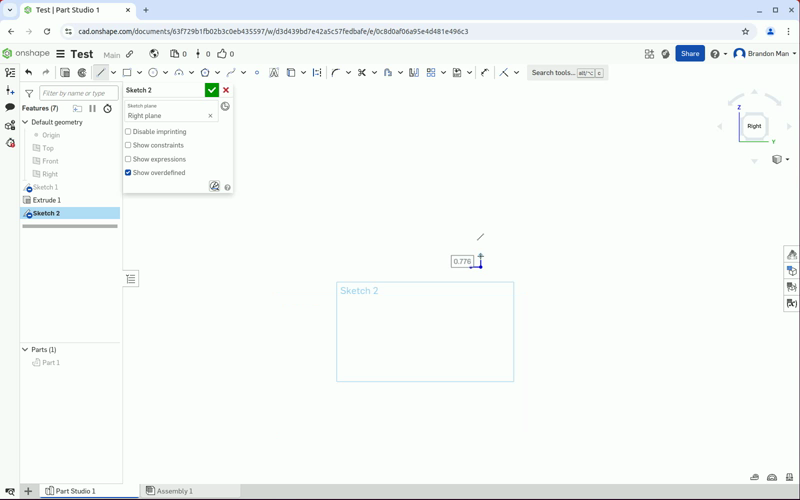
scroll(-6)
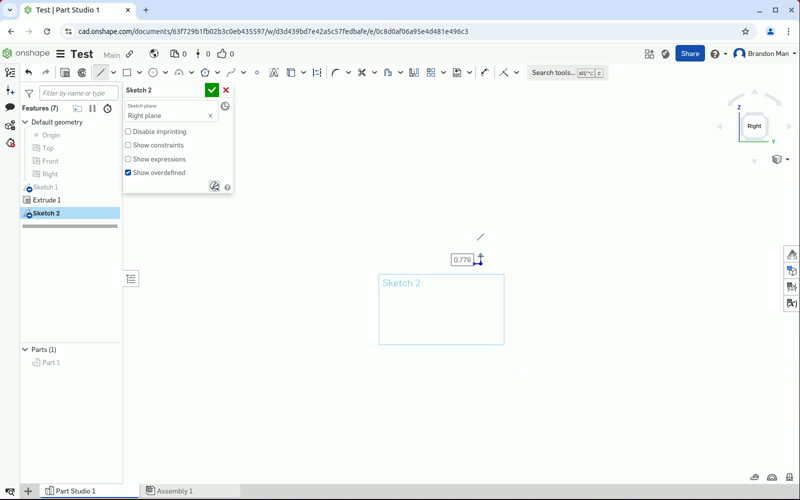
scroll(-6)
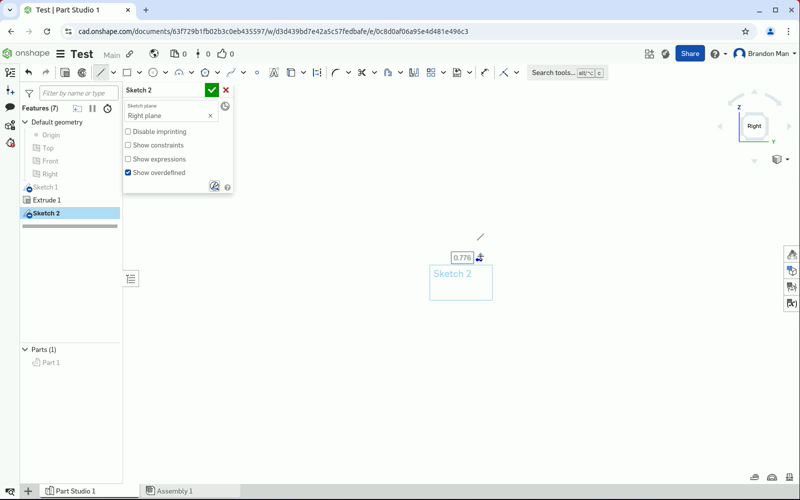
key_up(shift)
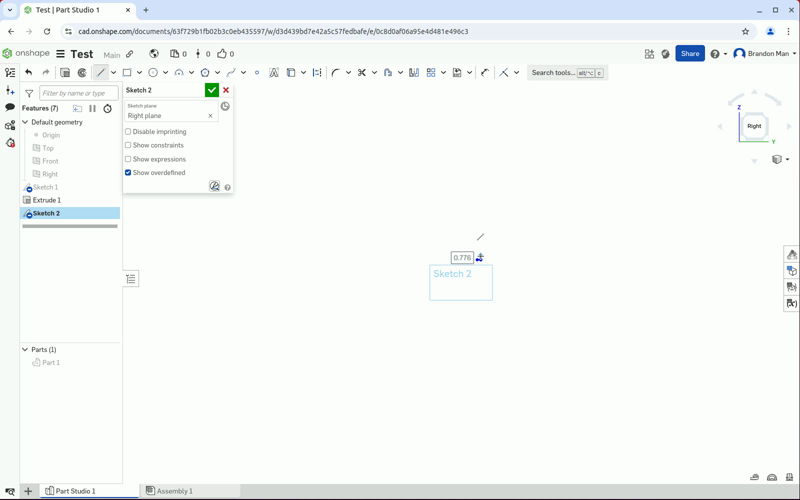
key_down(shift)
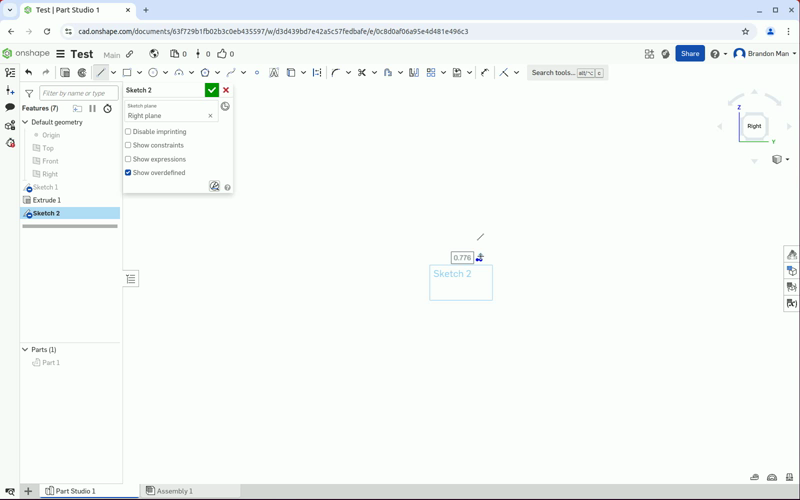
mouse_move(510, 255)
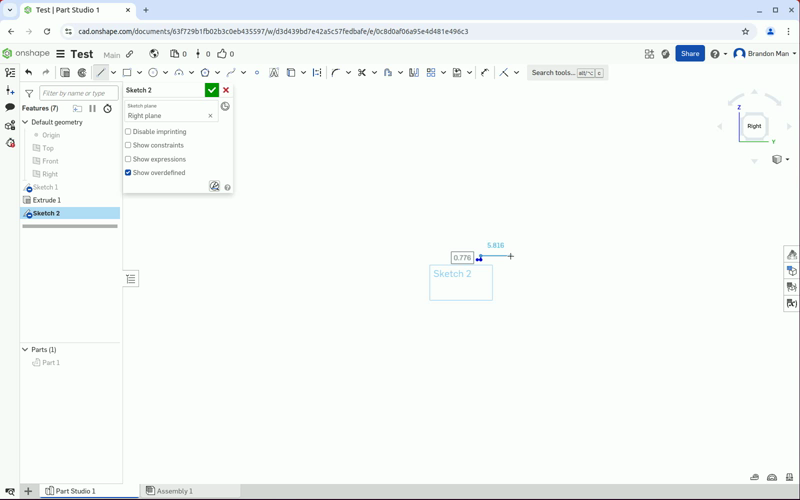
mouse_move(477, 255)
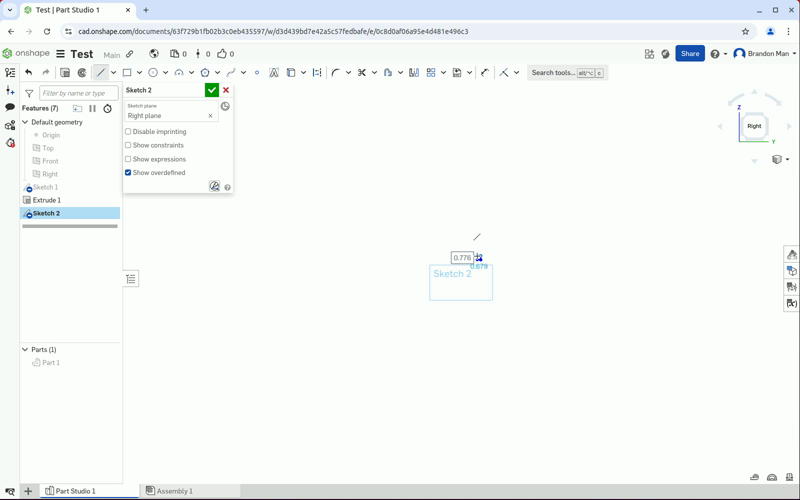
scroll(6)
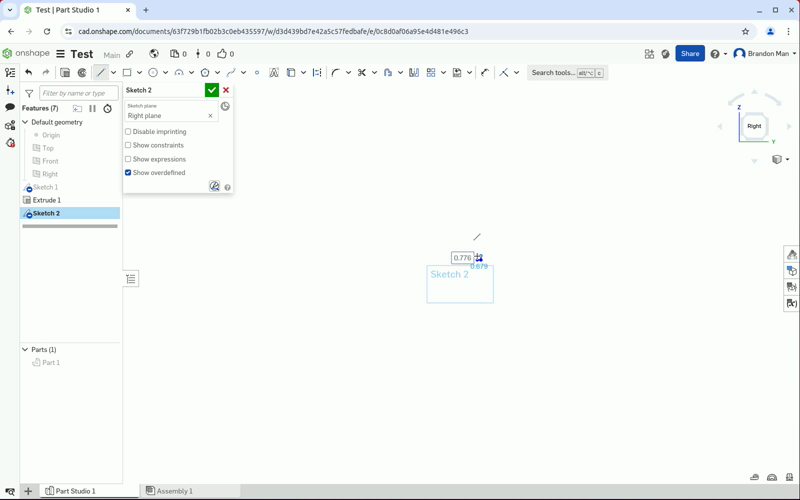
scroll(6)
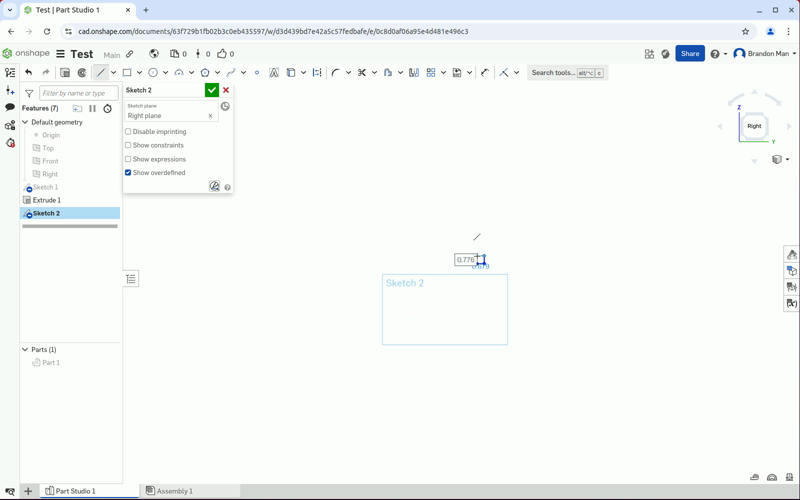
scroll(6)
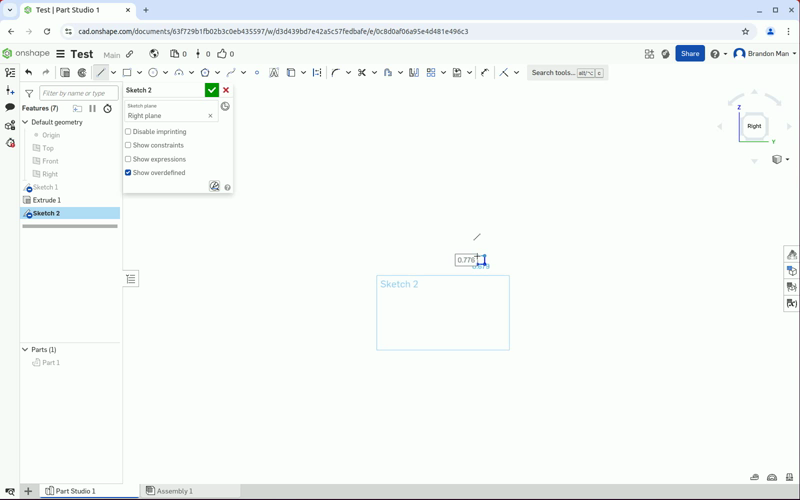
scroll(6)
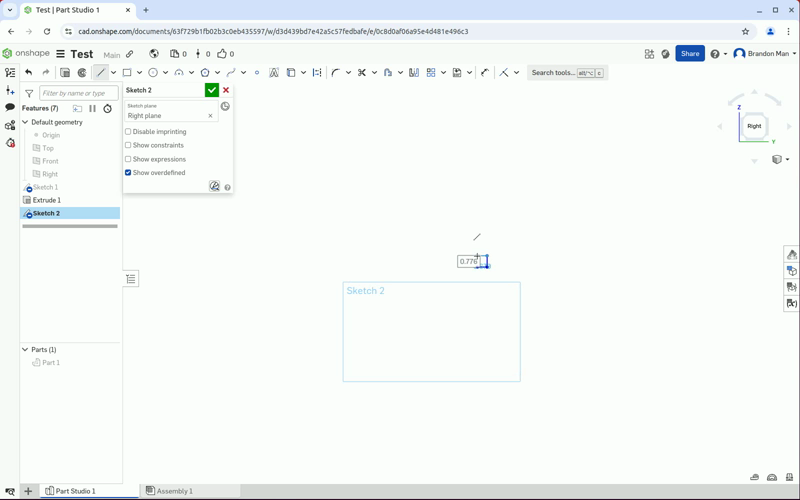
scroll(6)
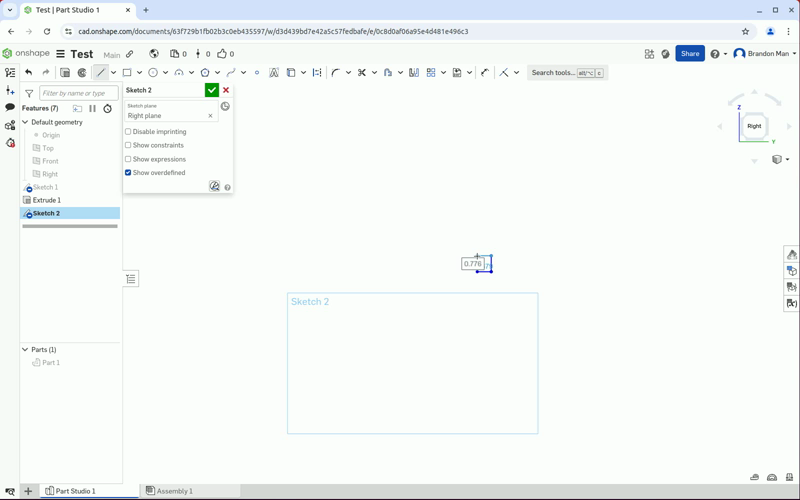
scroll(6)
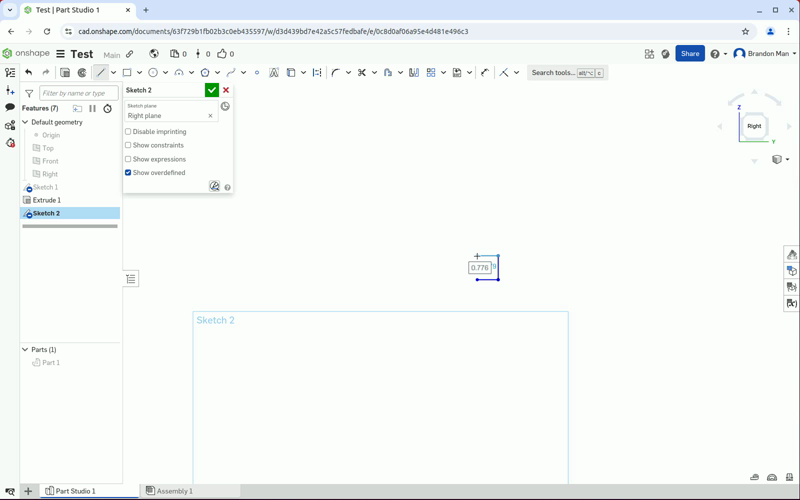
scroll(6)
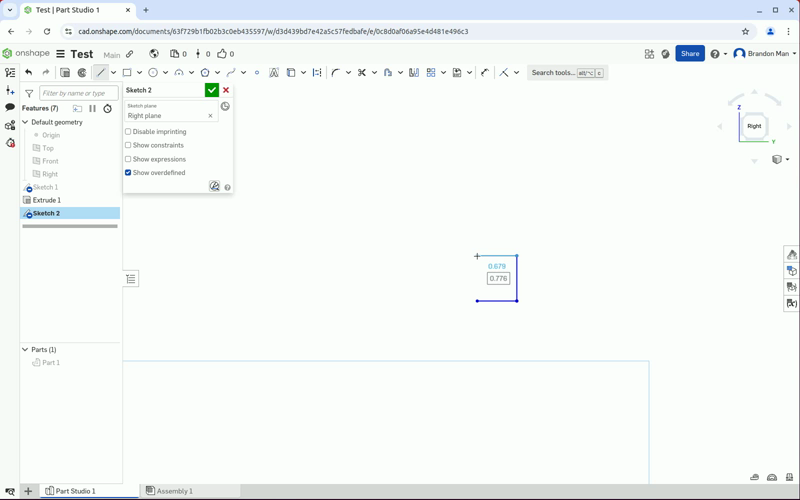
click(477, 255)
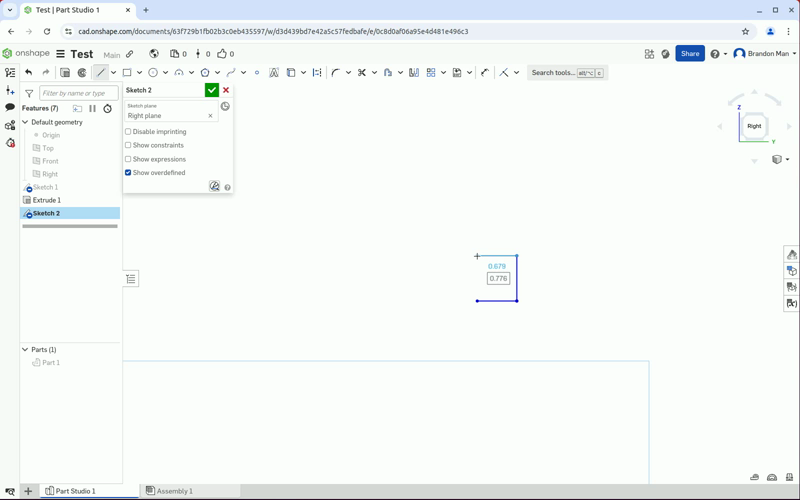
scroll(-6)
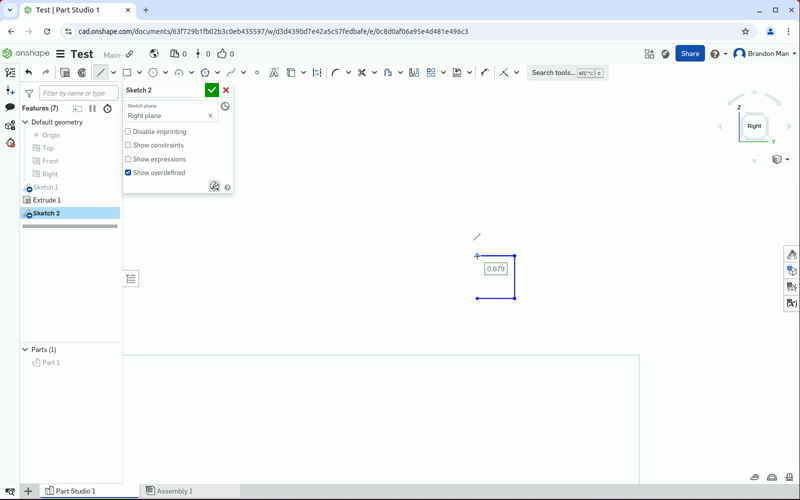
scroll(-6)
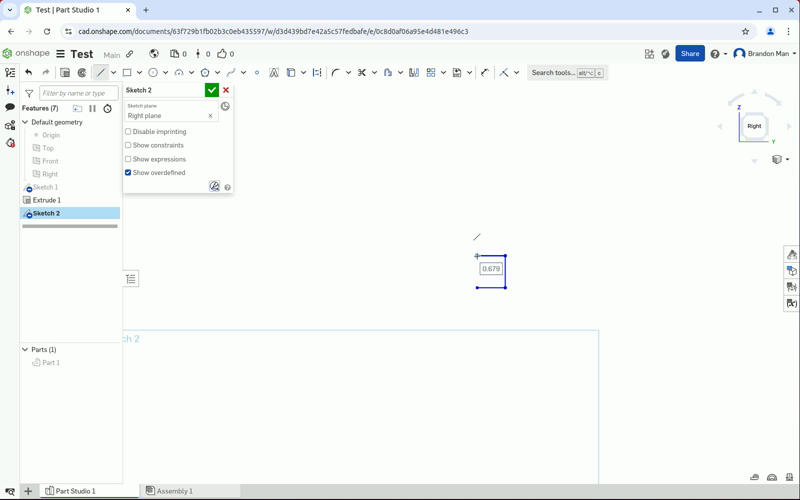
scroll(-6)
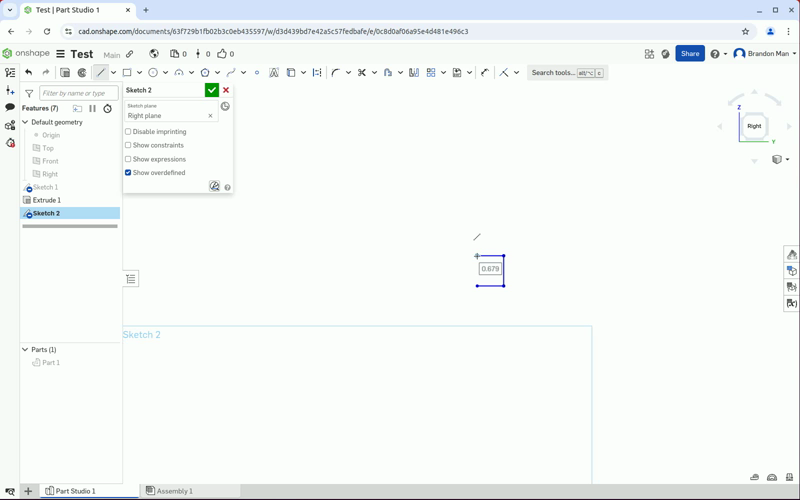
scroll(-6)
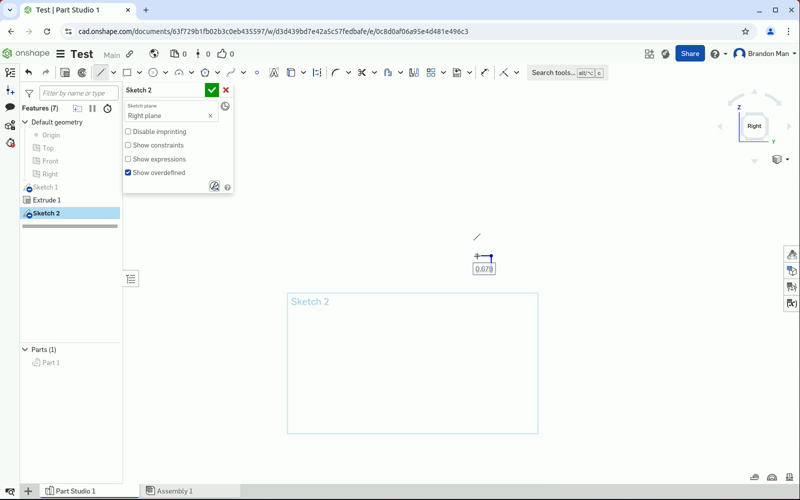
scroll(-6)
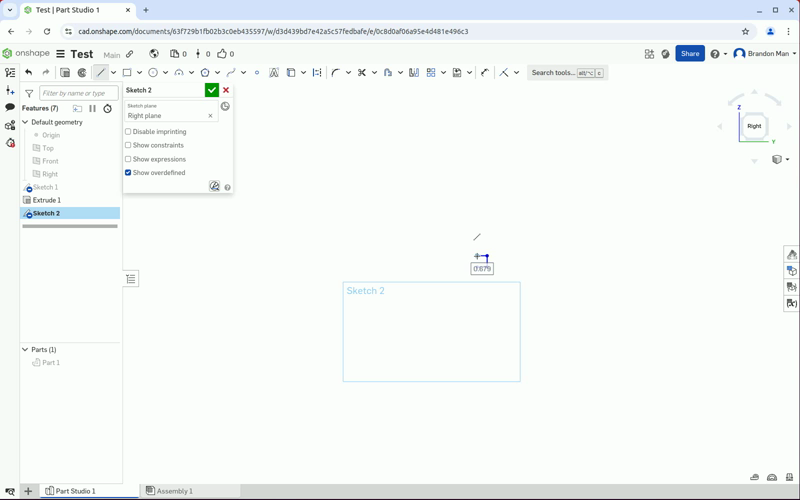
scroll(-6)
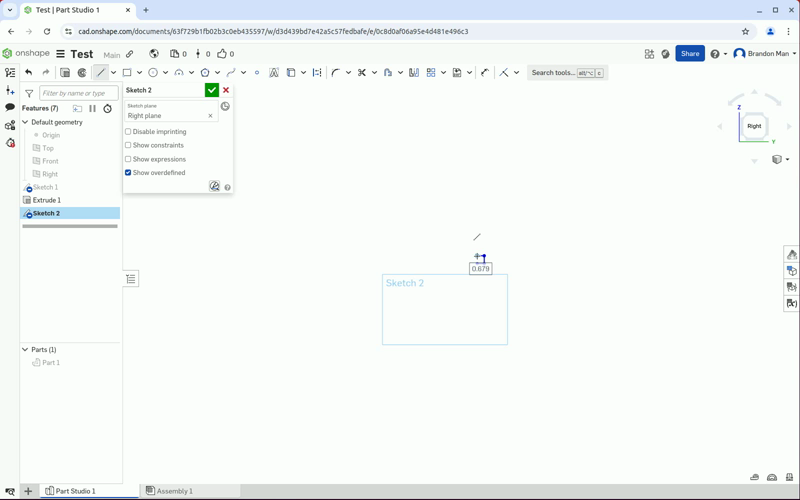
scroll(-6)
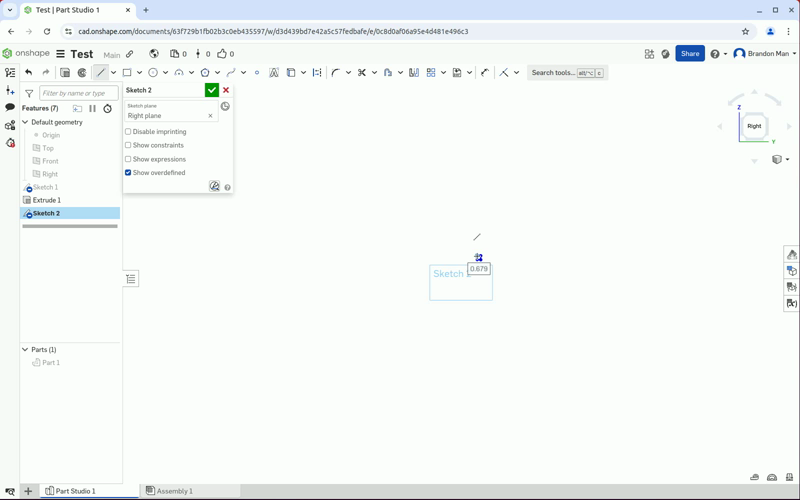
key_up(shift)
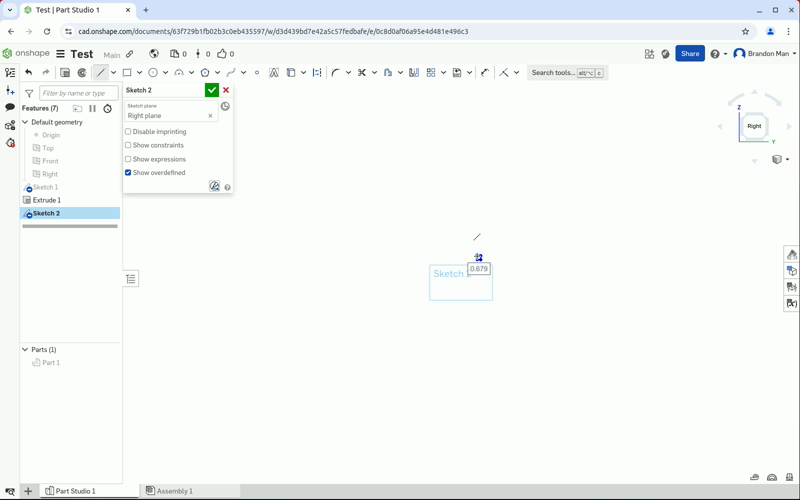
mouse_move(507, 255)
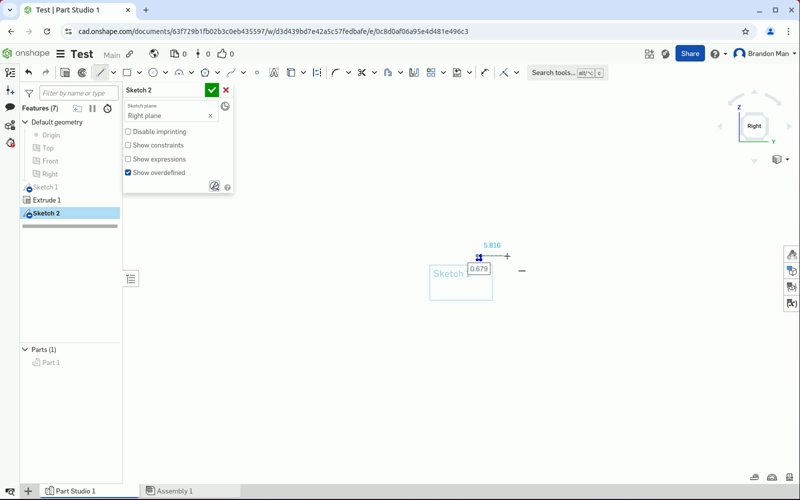
key_down(shift)
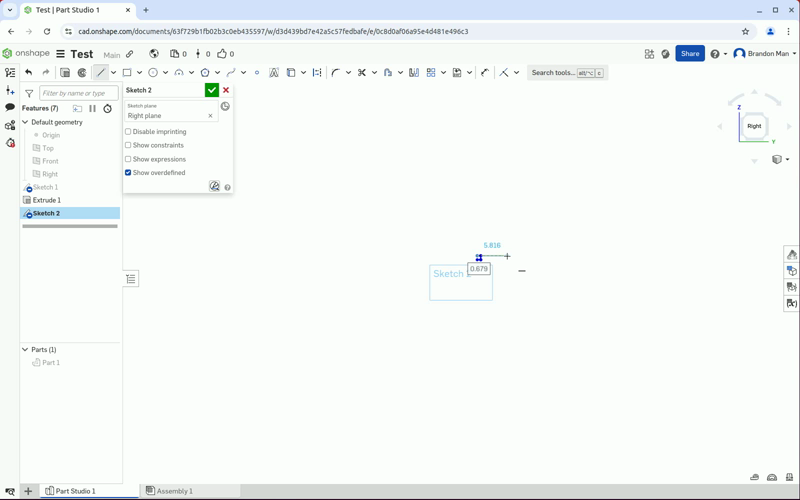
mouse_move(477, 259)
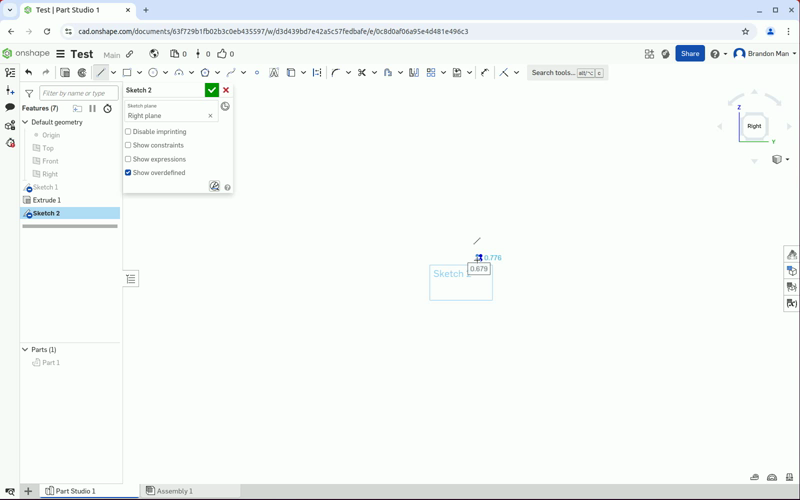
scroll(6)
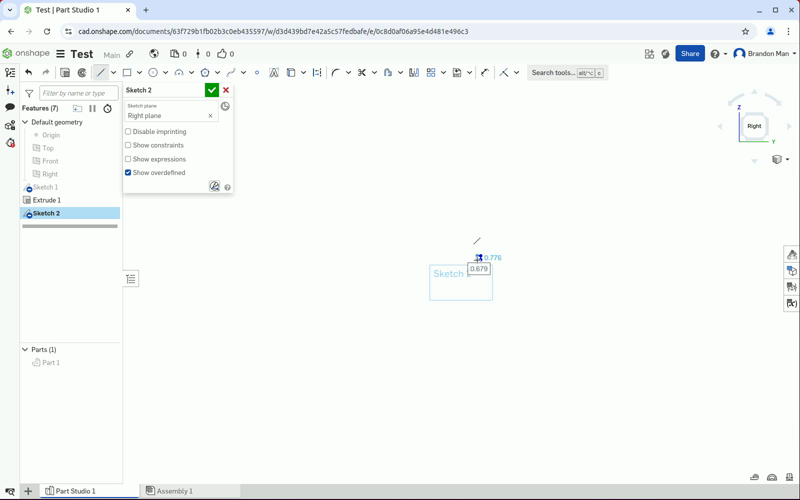
scroll(6)
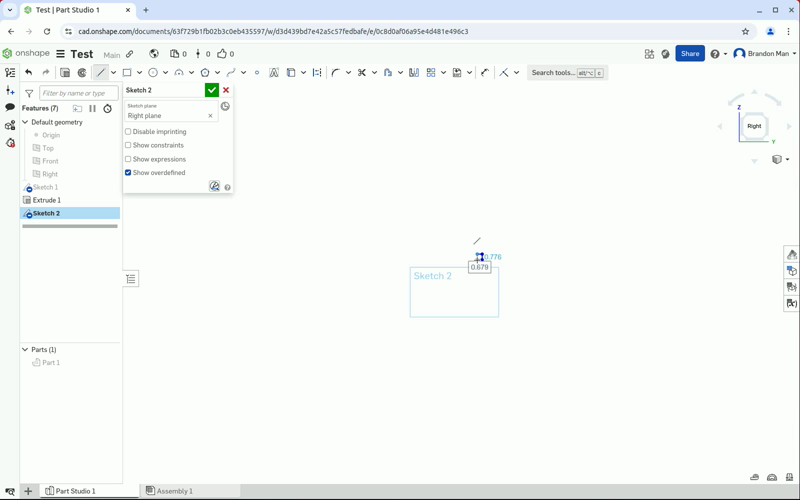
scroll(6)
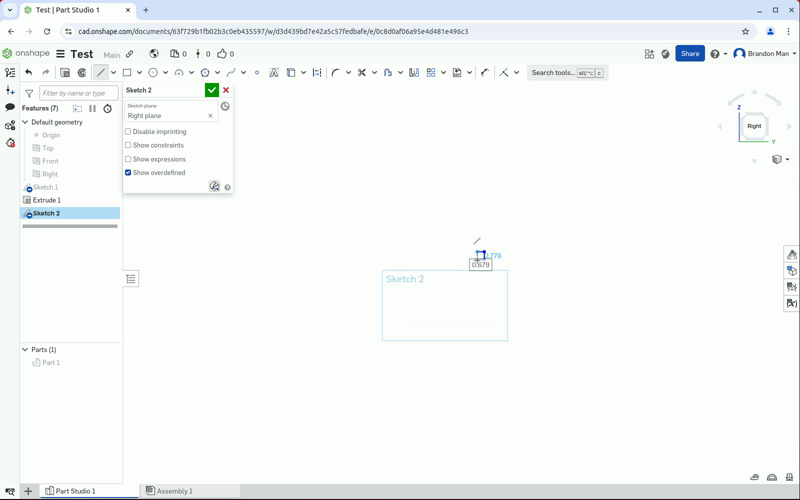
scroll(6)
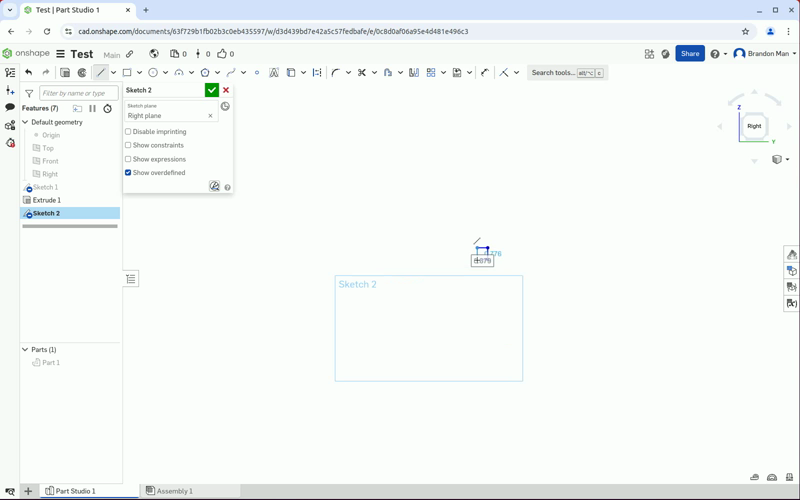
scroll(6)
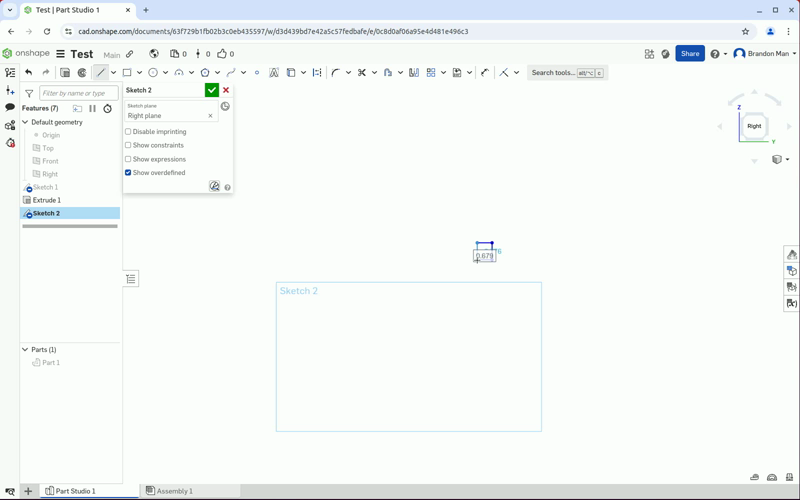
scroll(6)
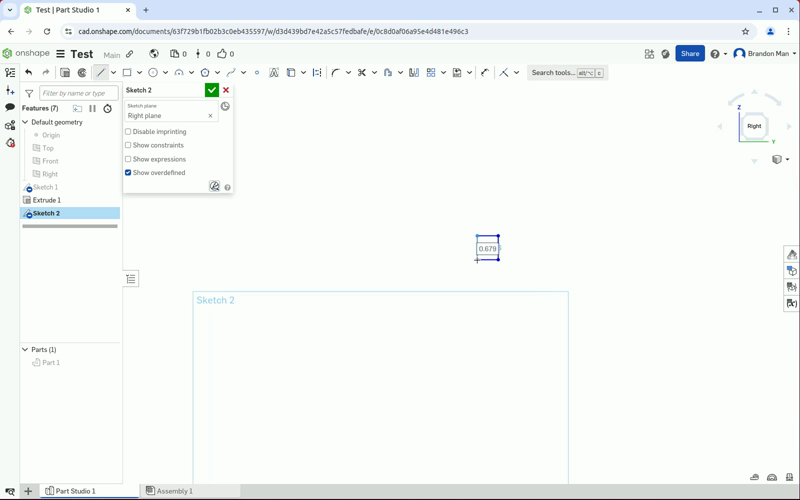
scroll(6)
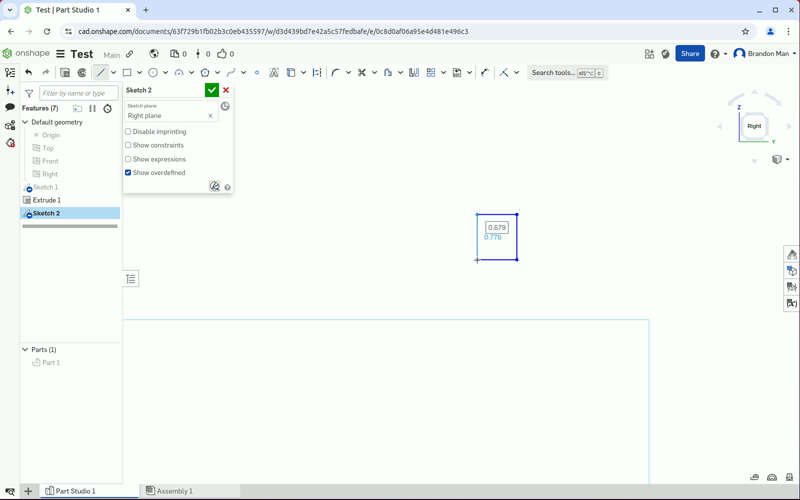
key_up(shift)
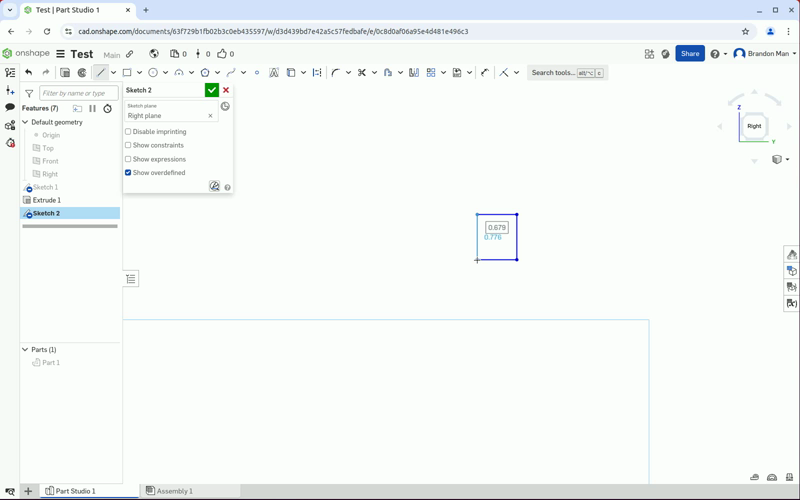
click(477, 259)
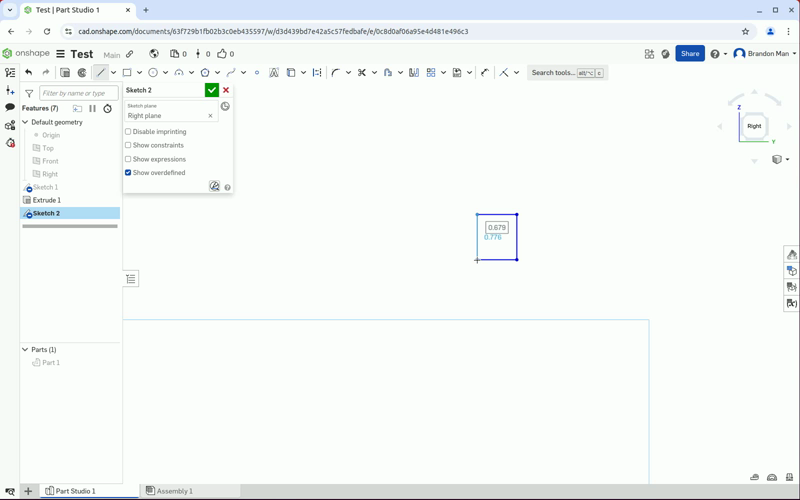
scroll(-6)
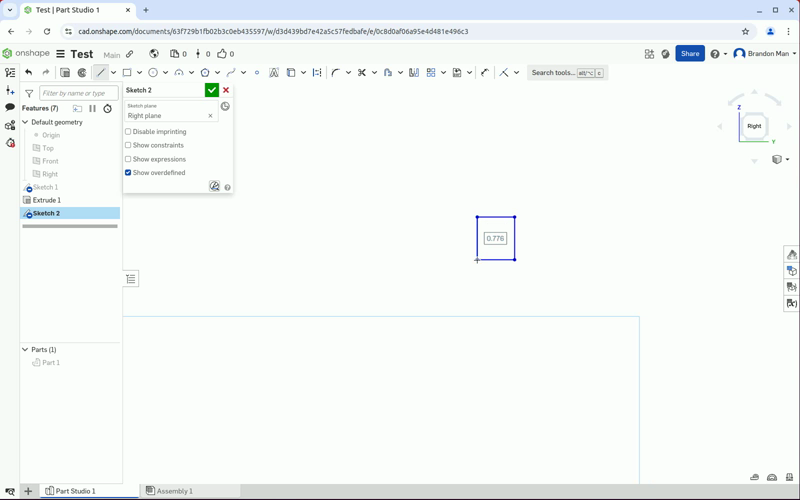
scroll(-6)
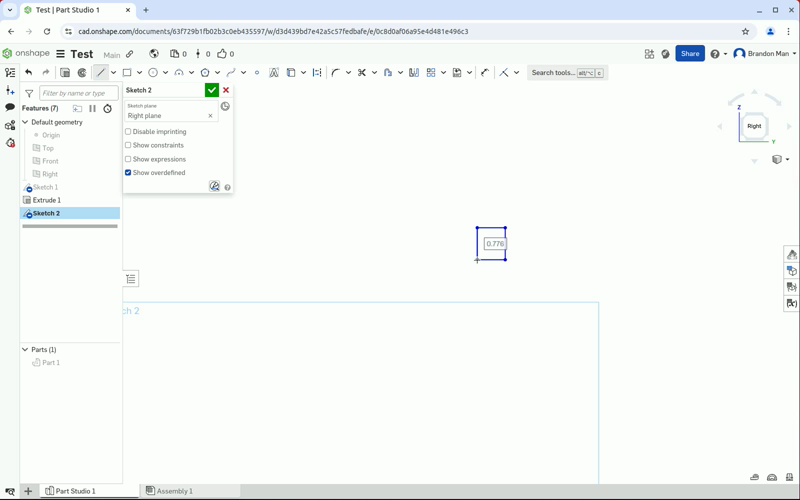
scroll(-6)
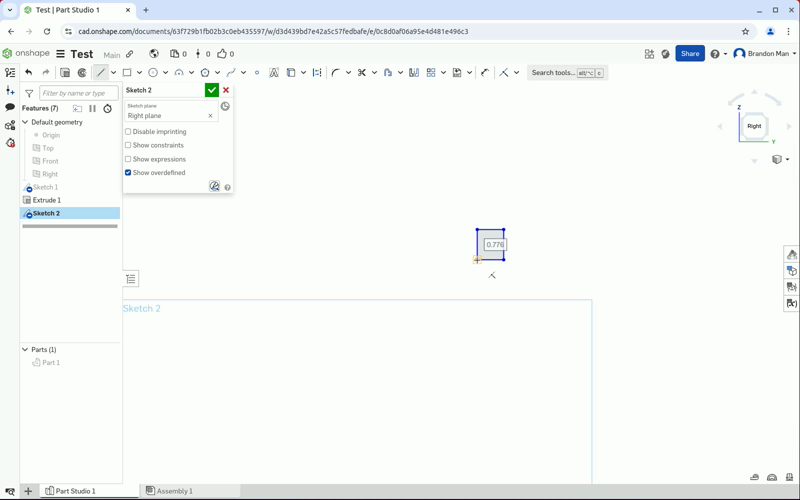
scroll(-6)
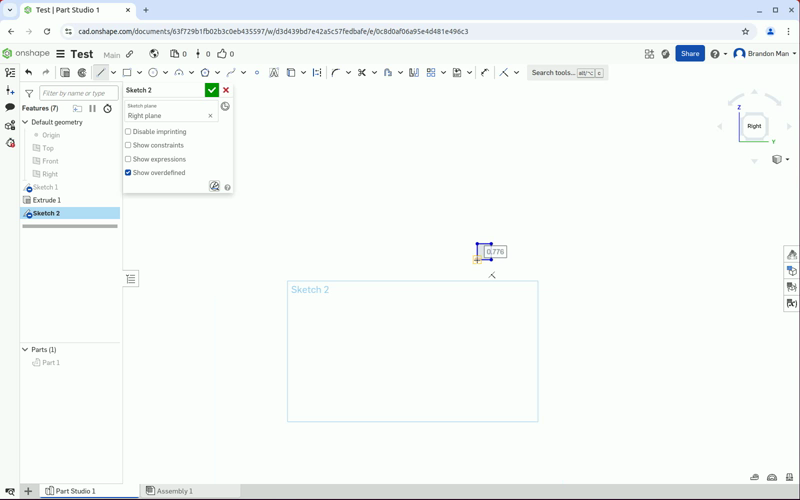
scroll(-6)
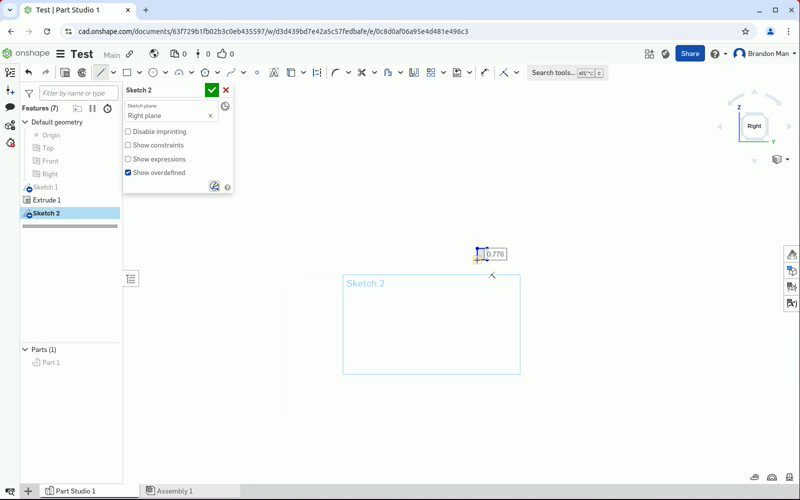
scroll(-6)
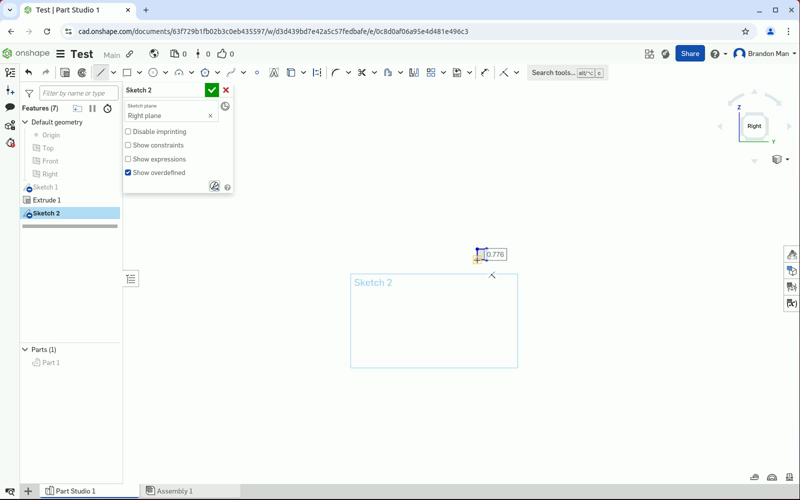
scroll(-6)
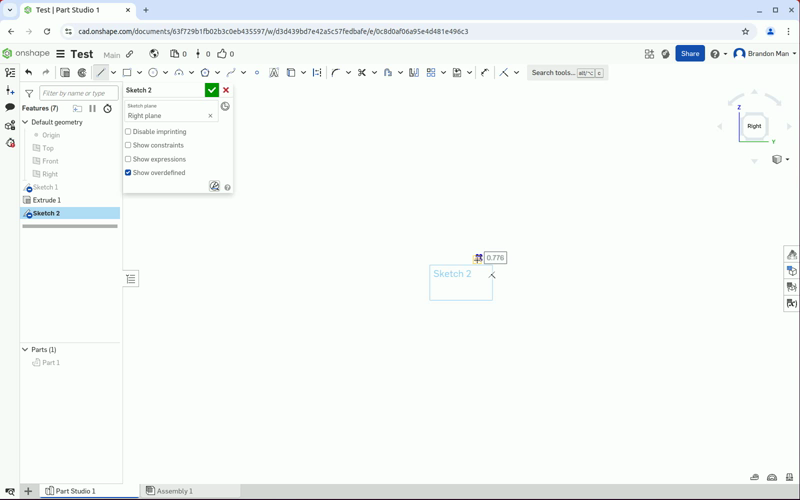
key(esc)
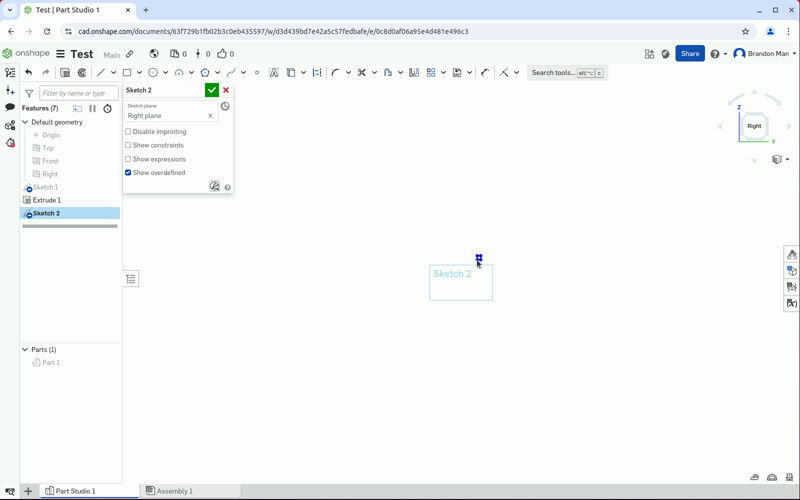
key(l)
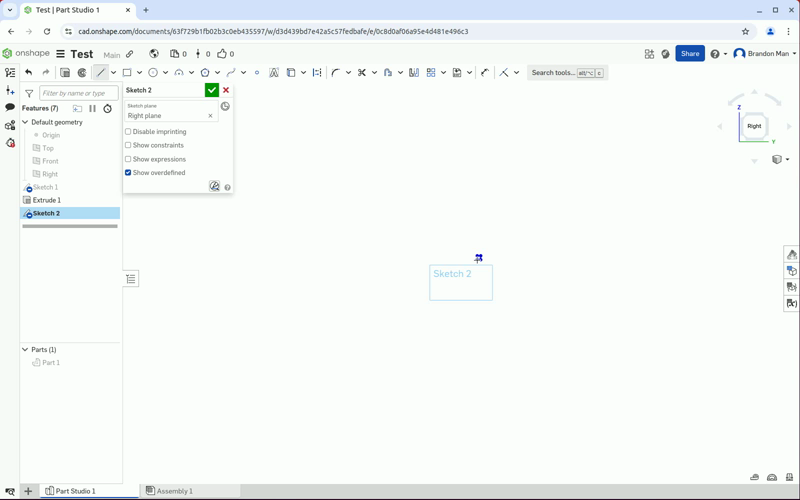
key_down(shift)
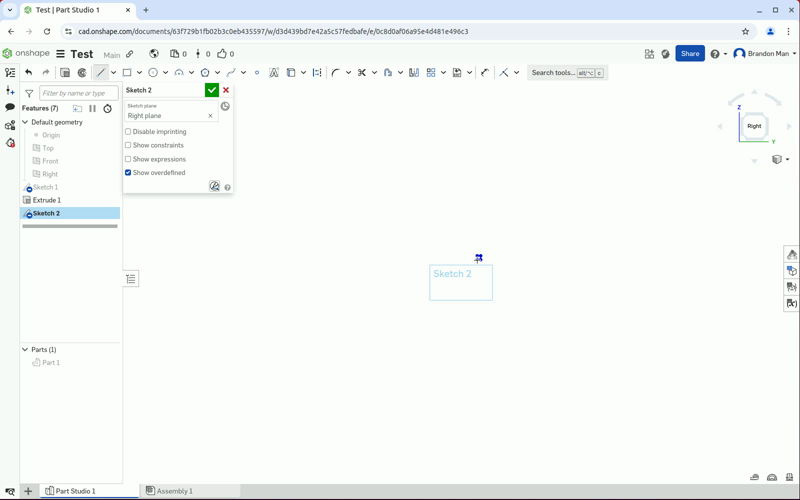
mouse_move(477, 259)
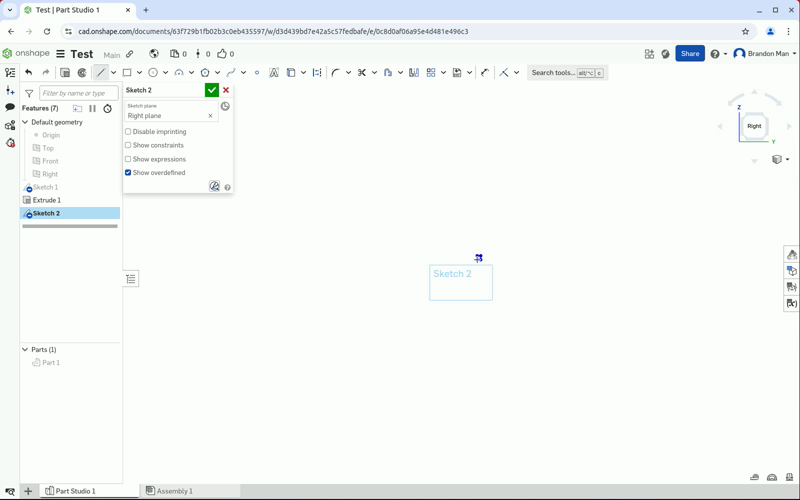
scroll(6)
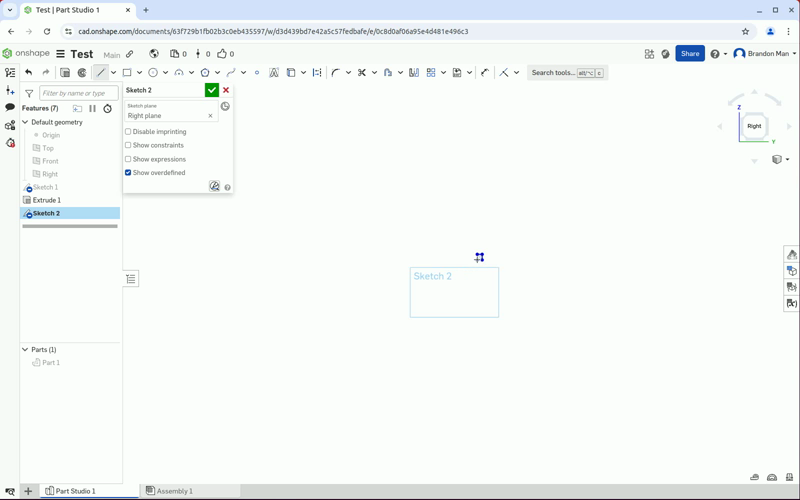
scroll(6)
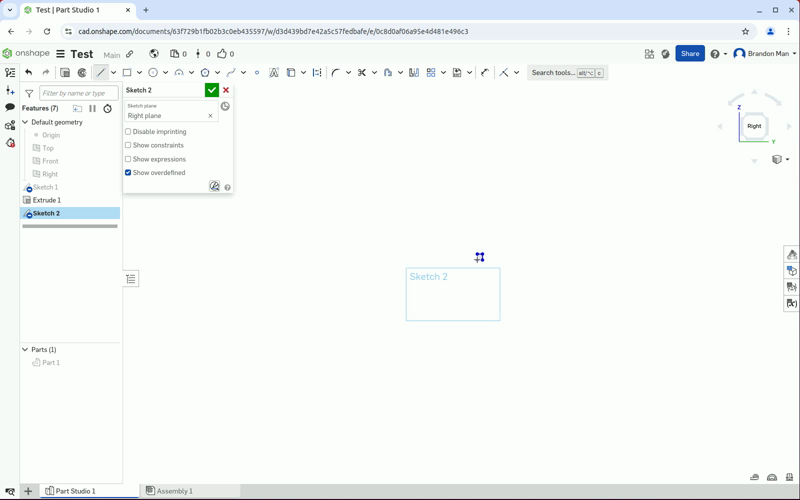
scroll(6)
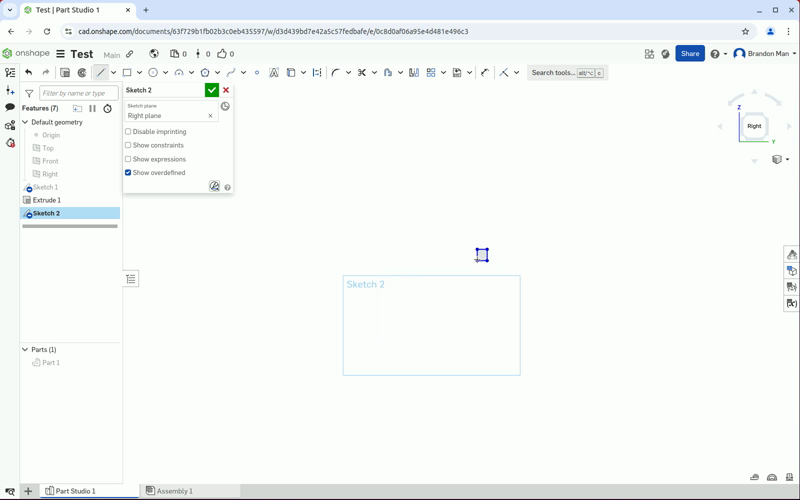
scroll(6)
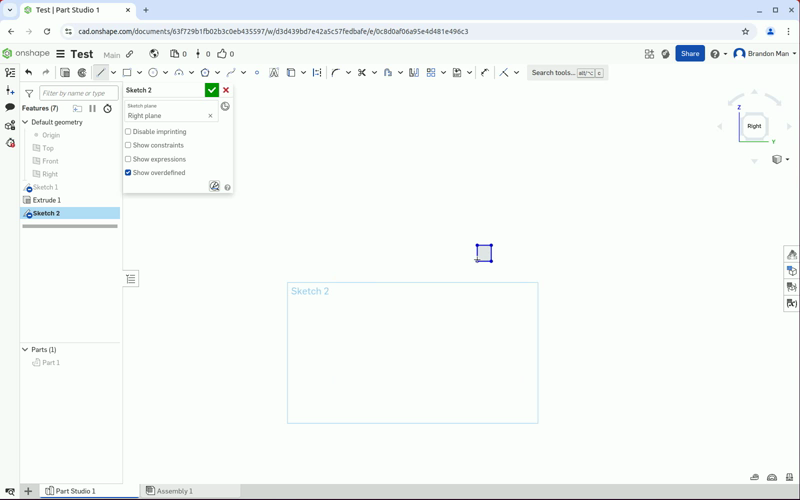
scroll(6)
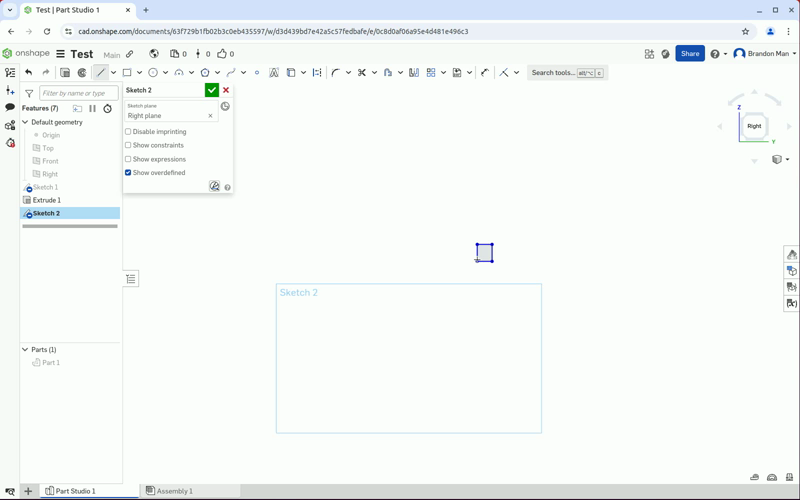
scroll(6)
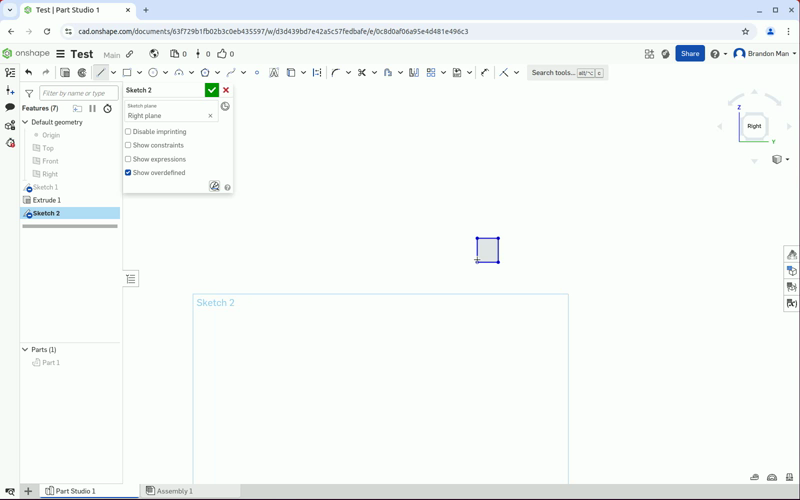
scroll(6)
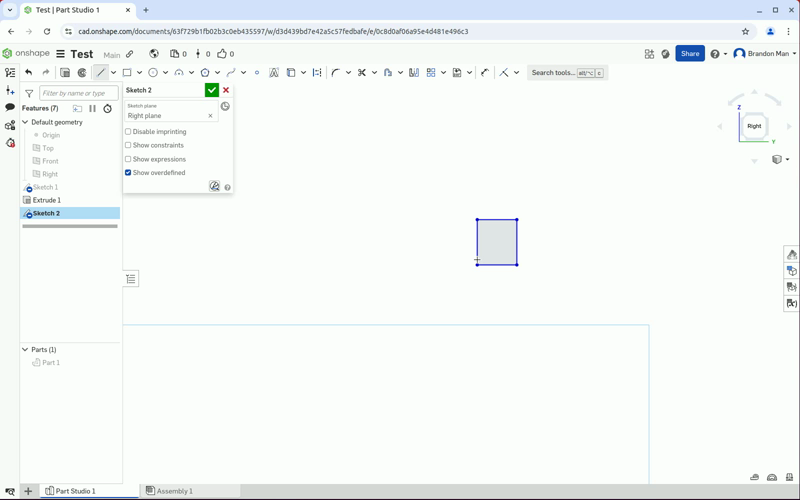
click(477, 259)
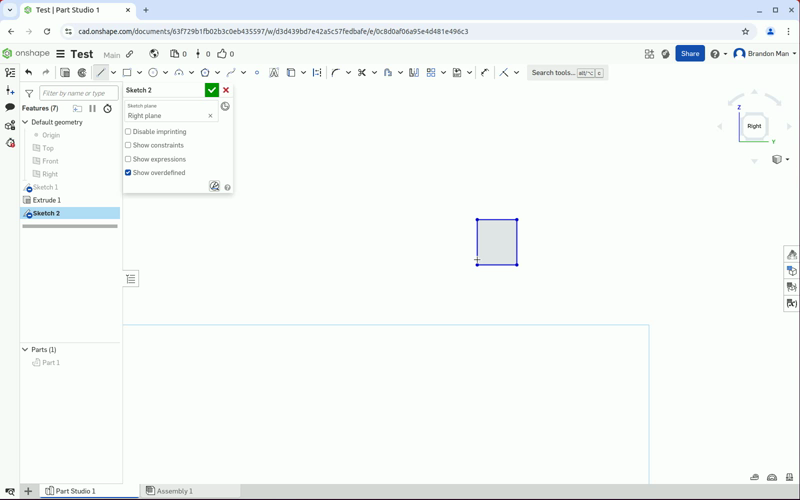
scroll(-6)
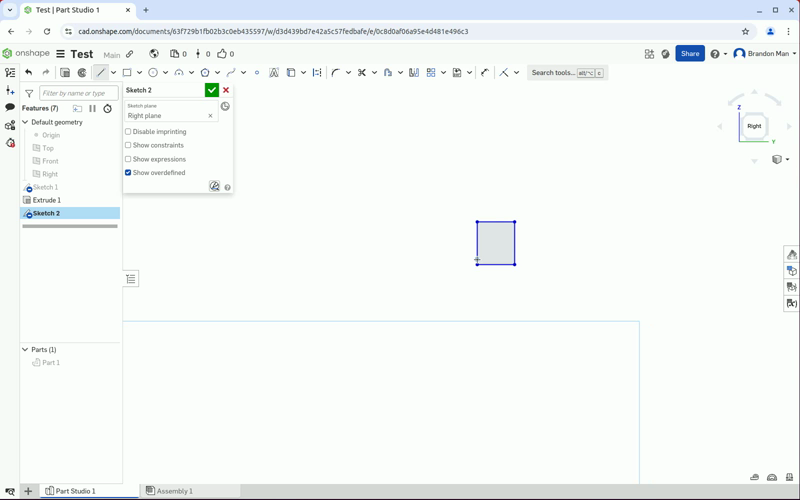
scroll(-6)
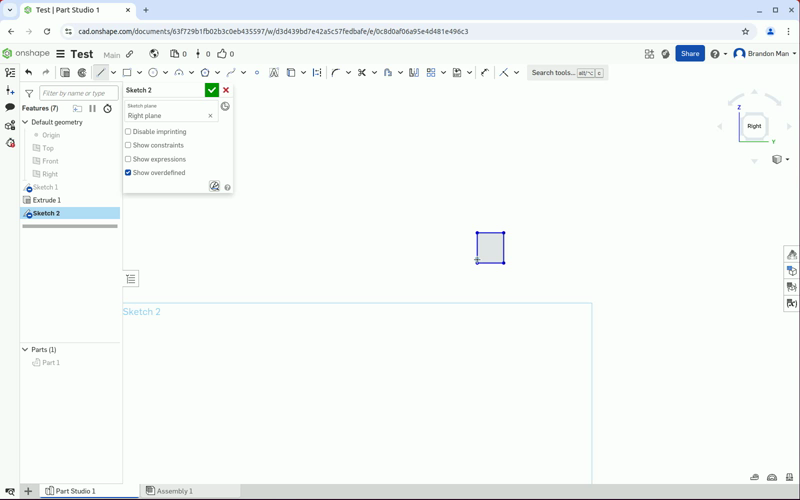
scroll(-6)
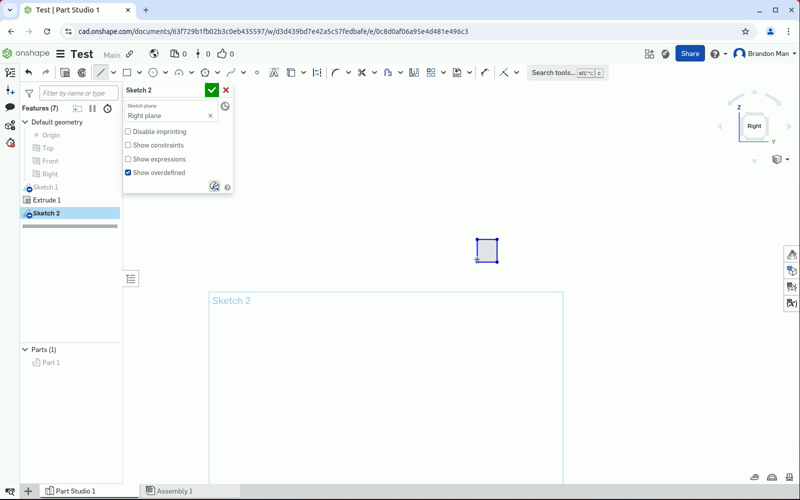
scroll(-6)
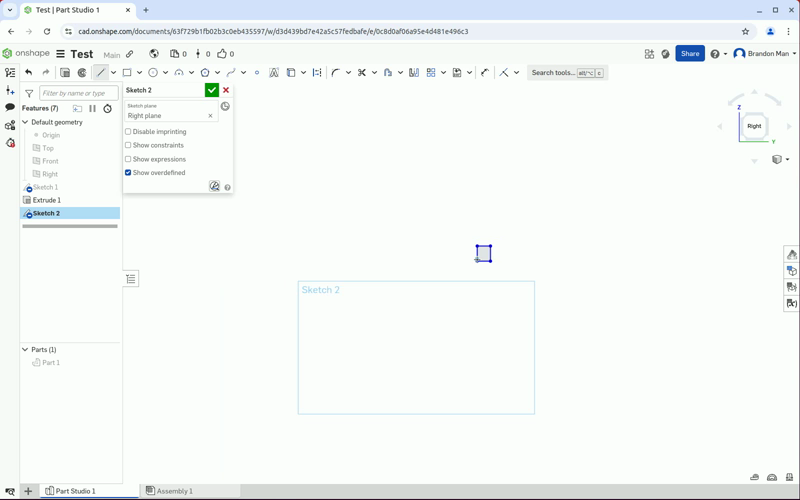
scroll(-6)
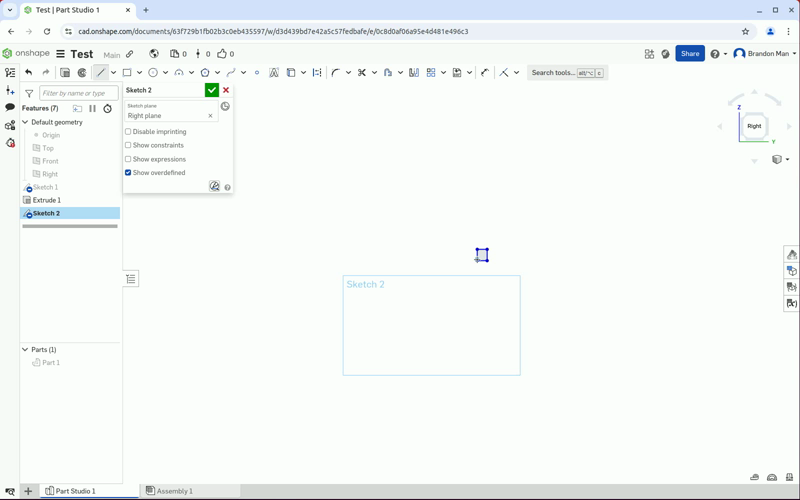
scroll(-6)
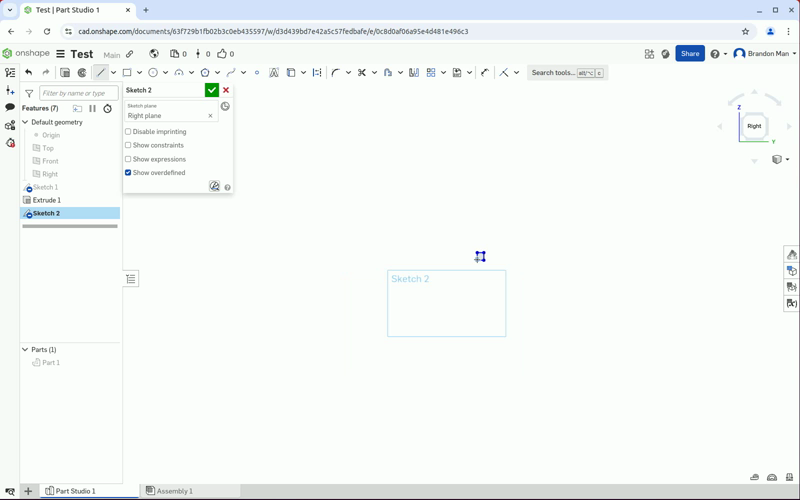
scroll(-6)
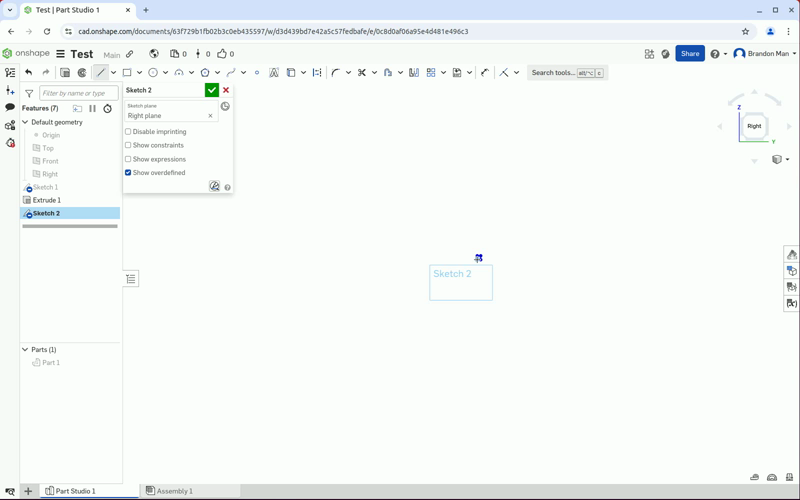
key_up(shift)
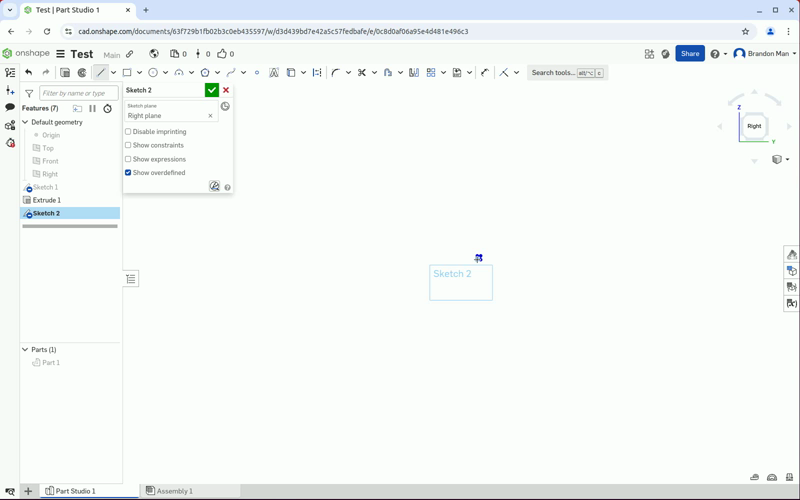
key_down(shift)
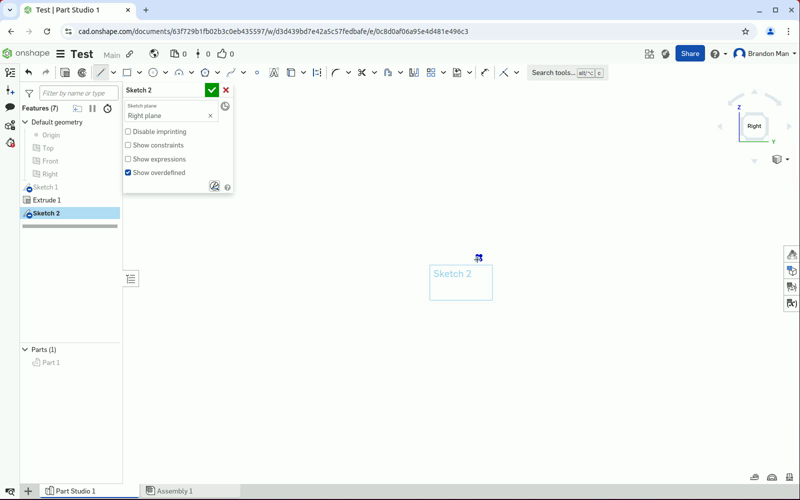
mouse_move(507, 259)
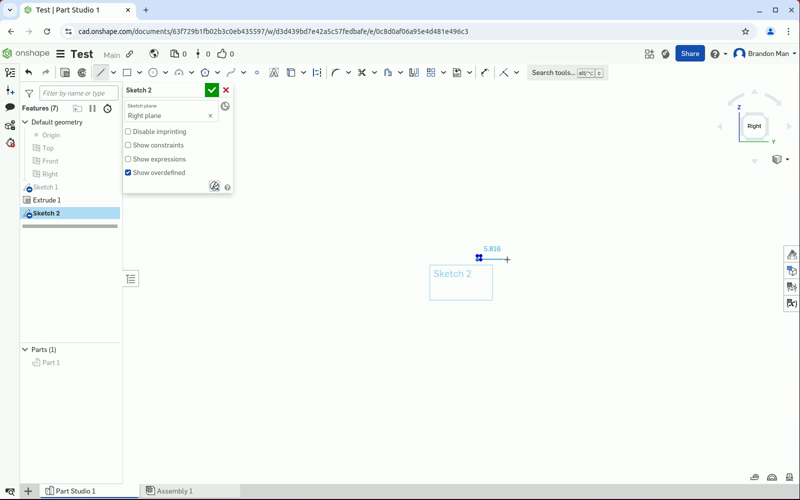
mouse_move(480, 259)
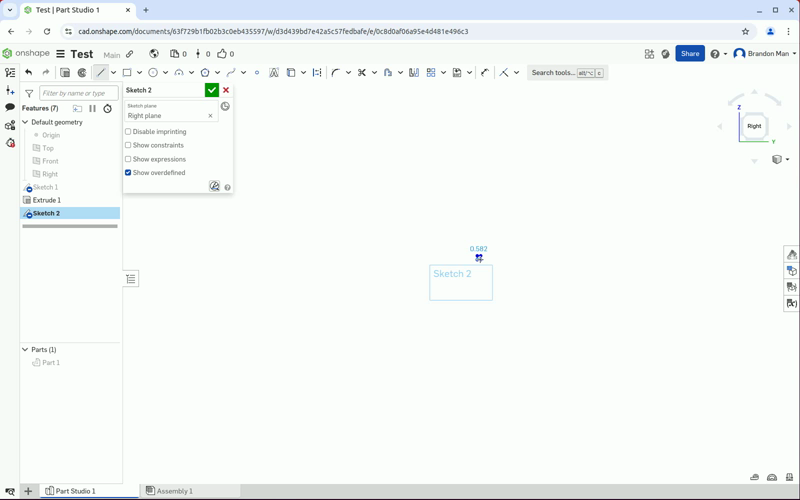
scroll(6)
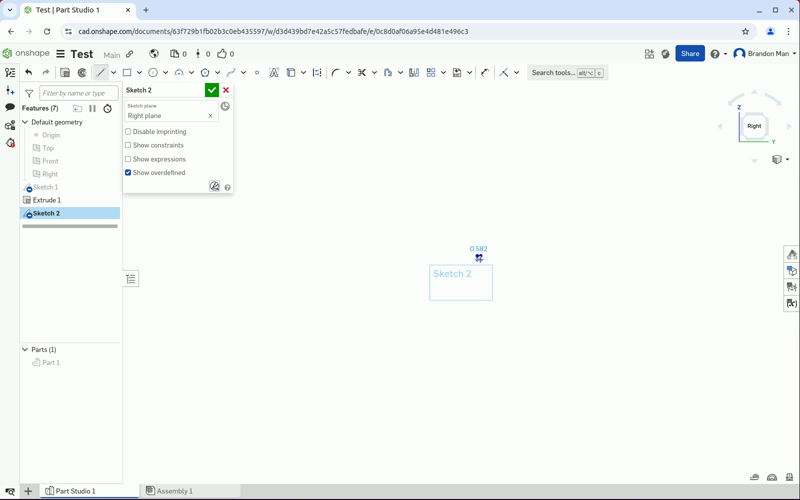
scroll(6)
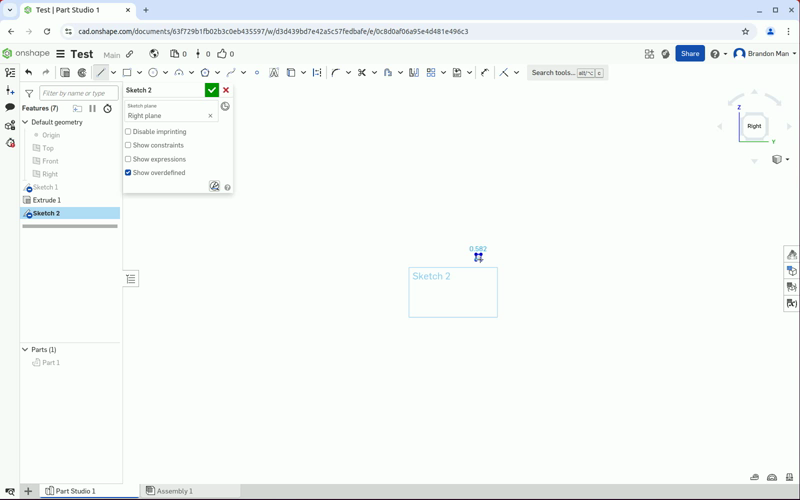
scroll(6)
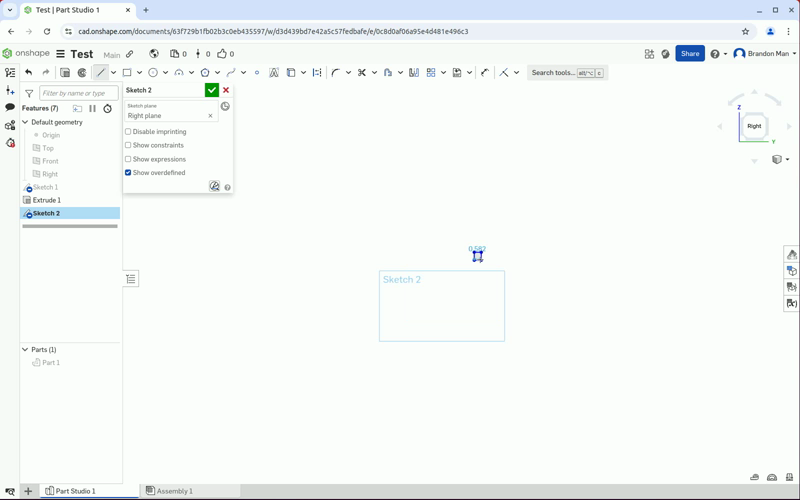
scroll(6)
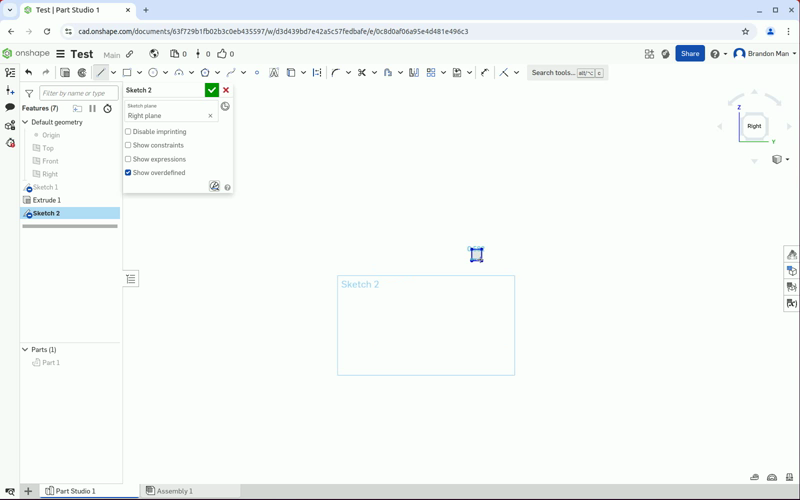
scroll(6)
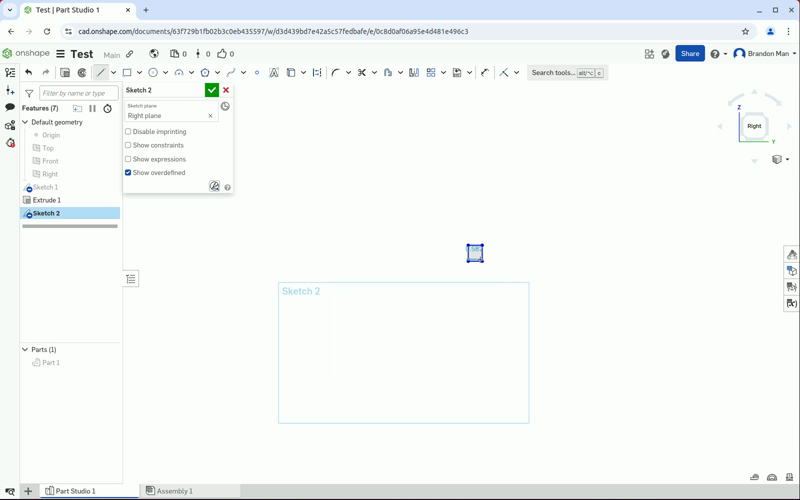
scroll(6)
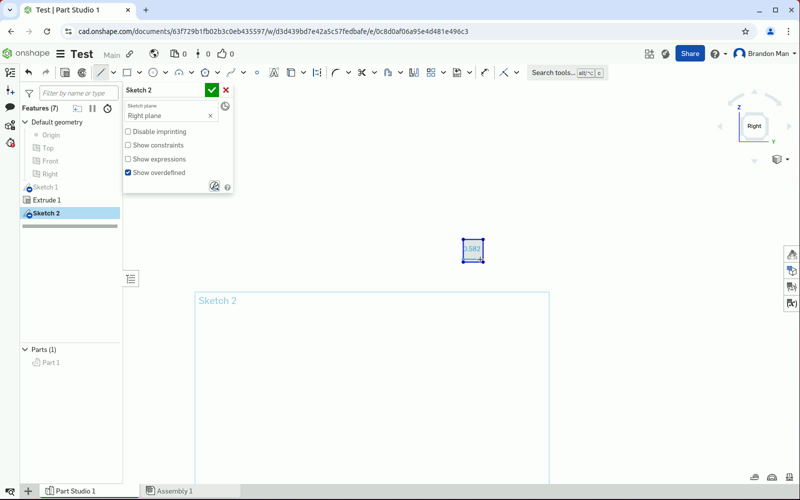
scroll(6)
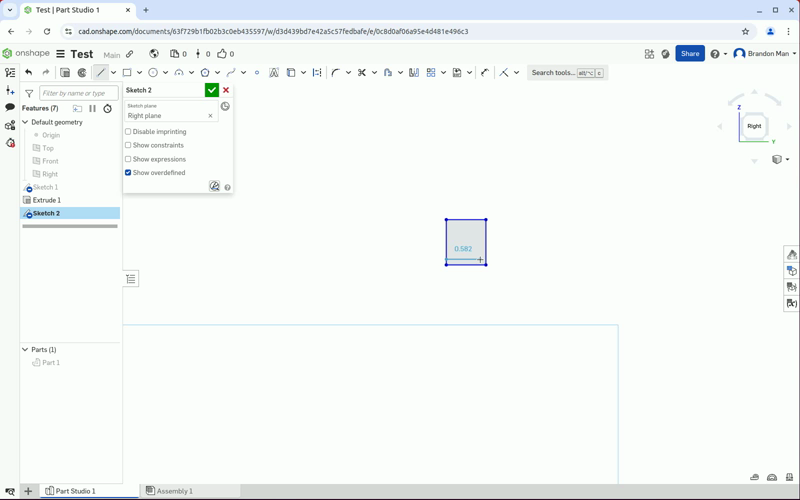
click(480, 259)
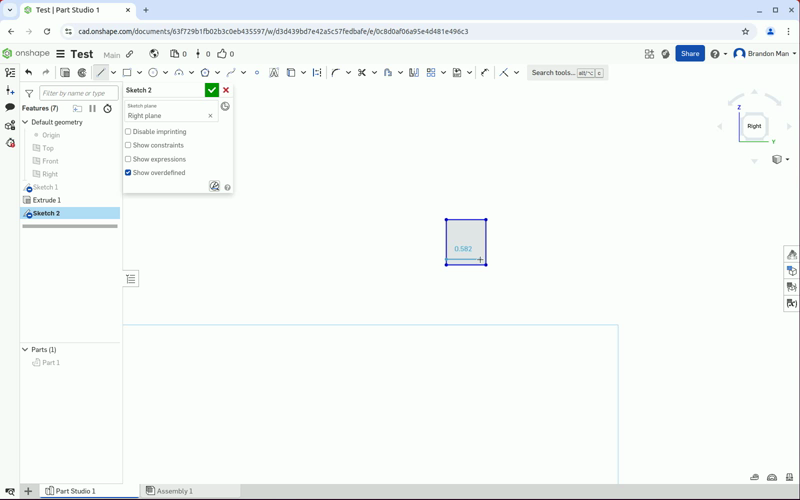
scroll(-6)
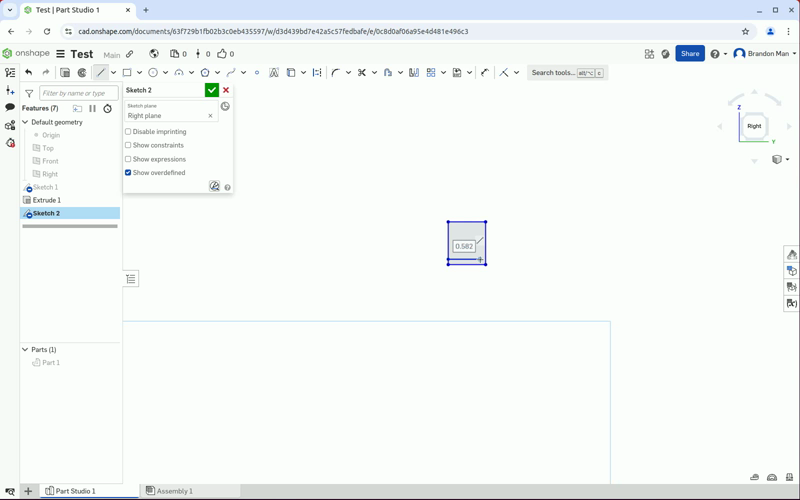
scroll(-6)
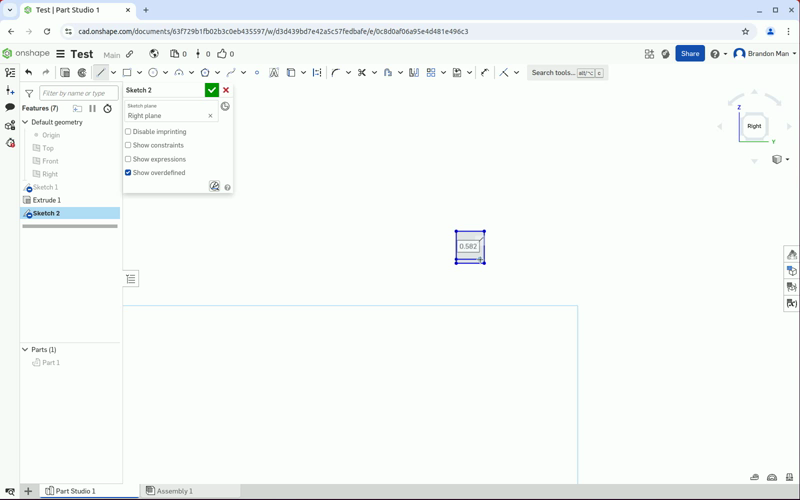
scroll(-6)
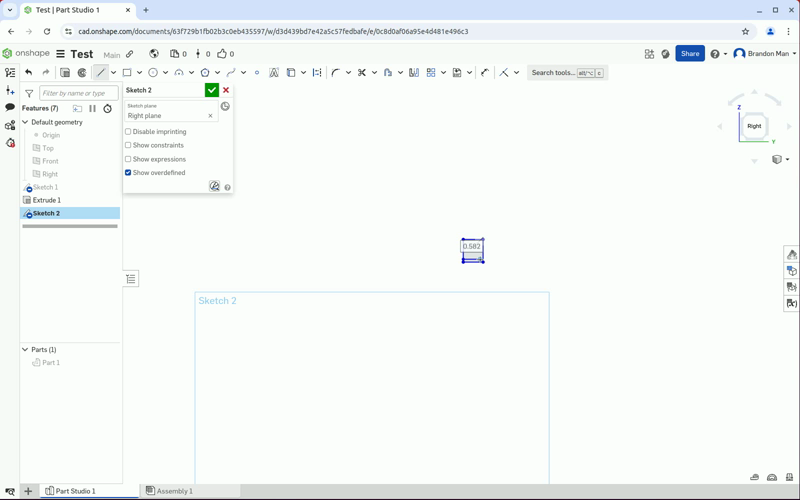
scroll(-6)
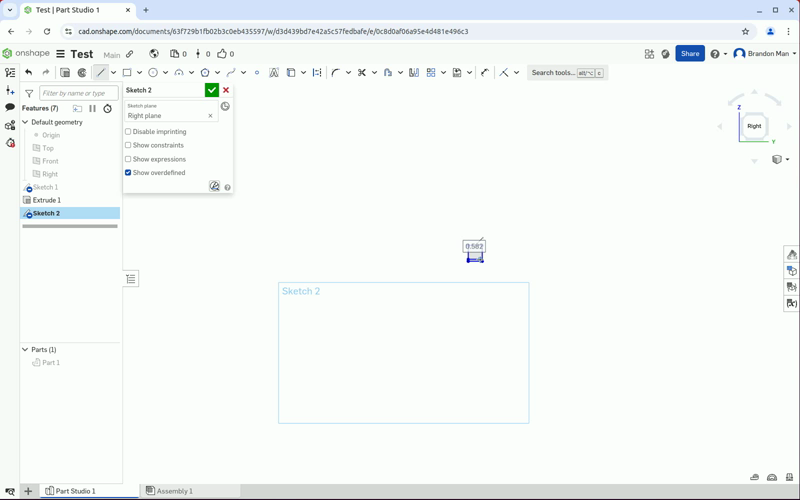
scroll(-6)
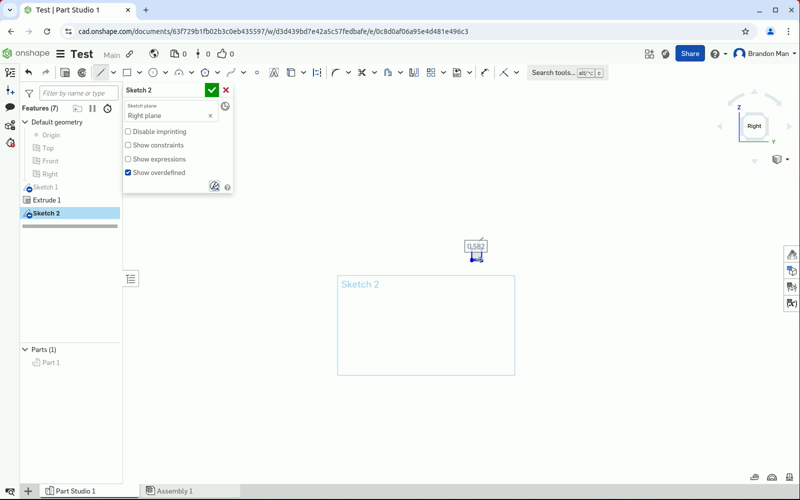
scroll(-6)
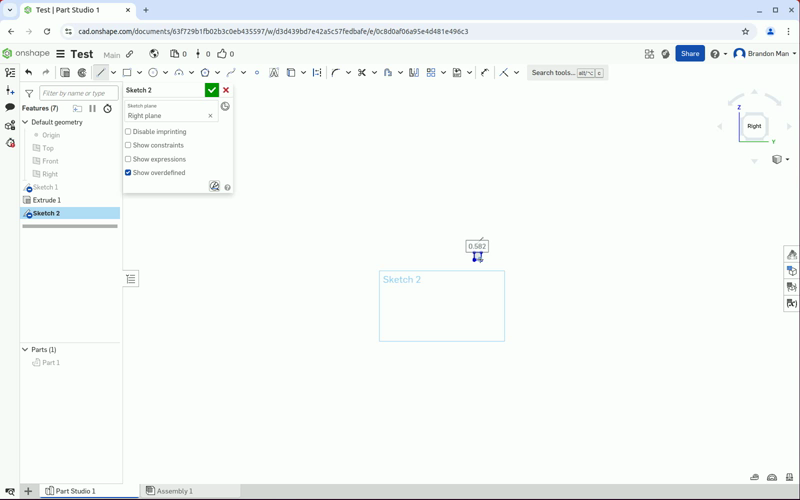
scroll(-6)
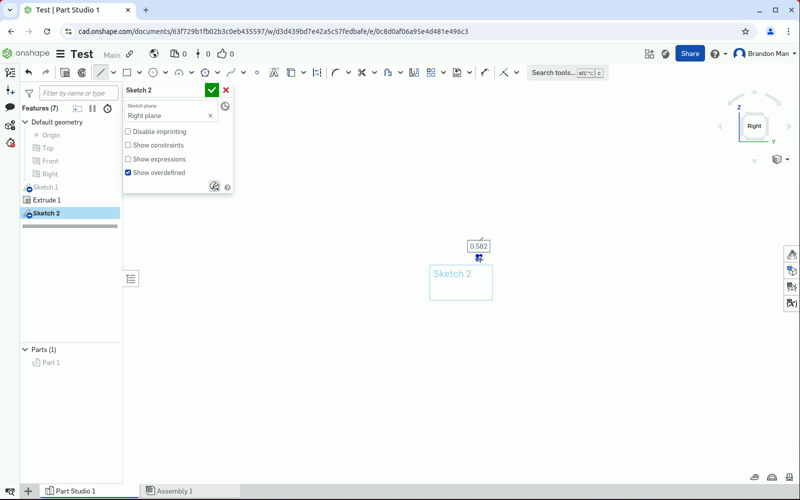
key_up(shift)
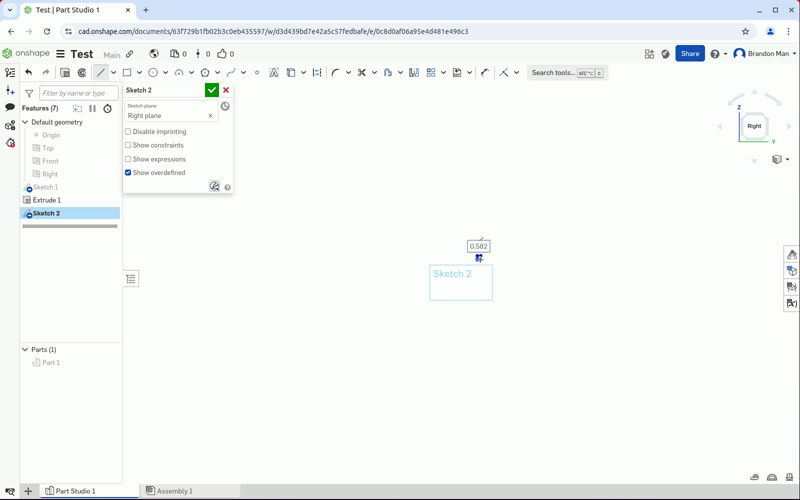
key_down(shift)
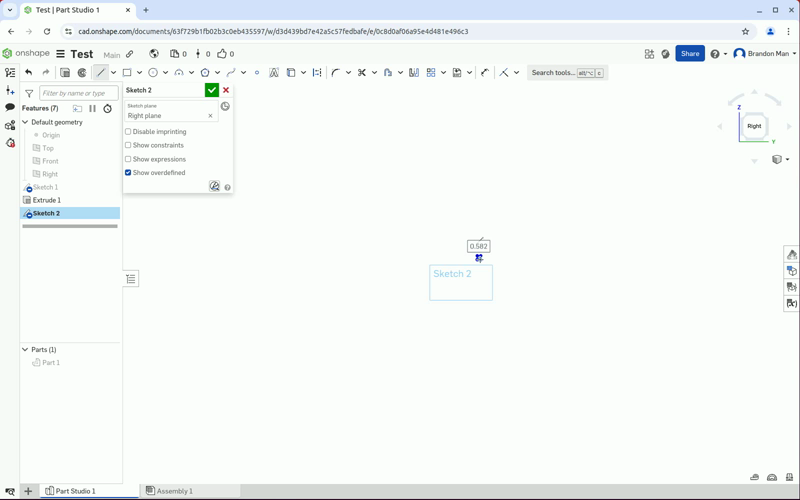
mouse_move(510, 259)
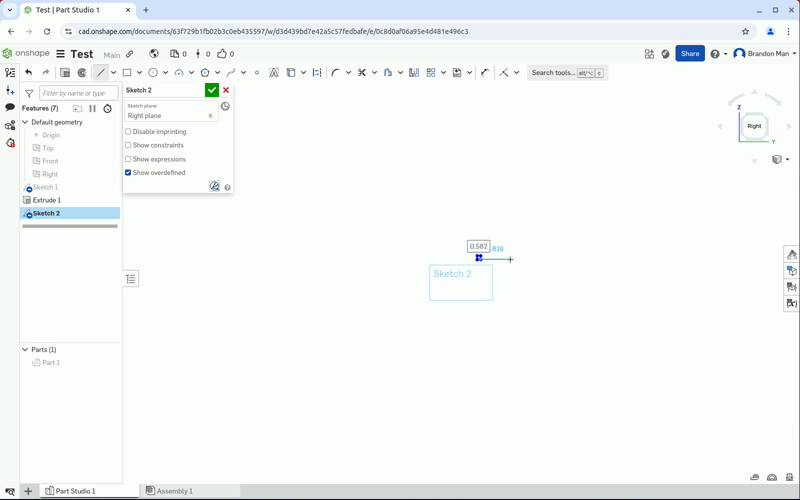
mouse_move(480, 256)
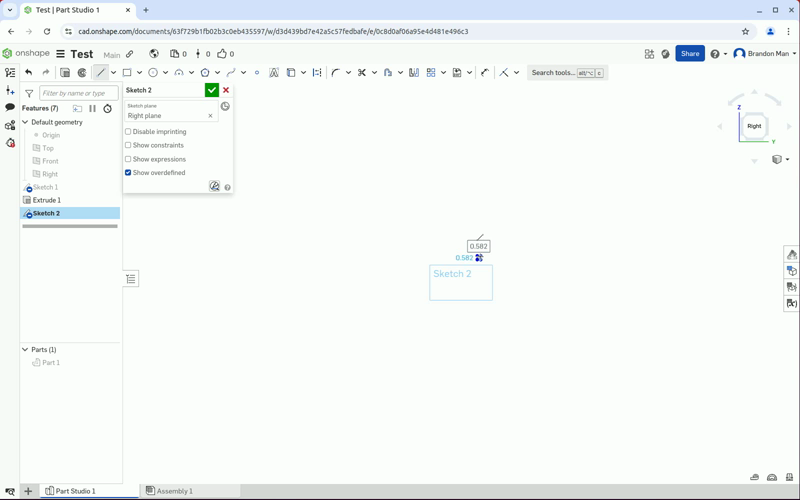
scroll(6)
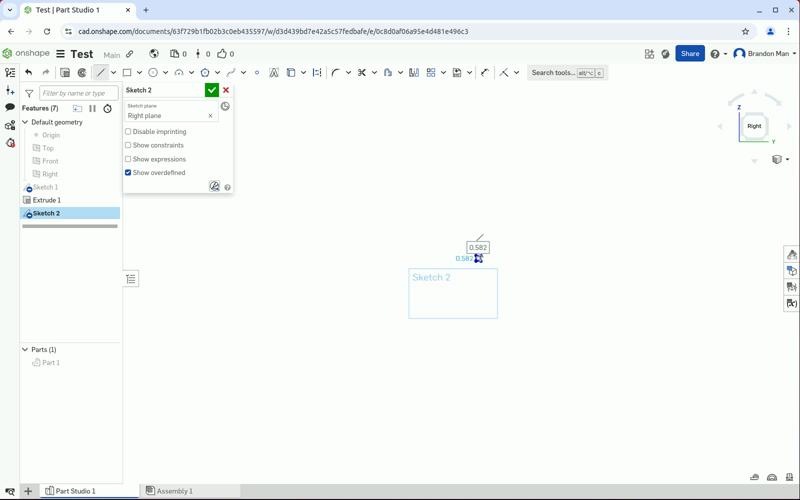
scroll(6)
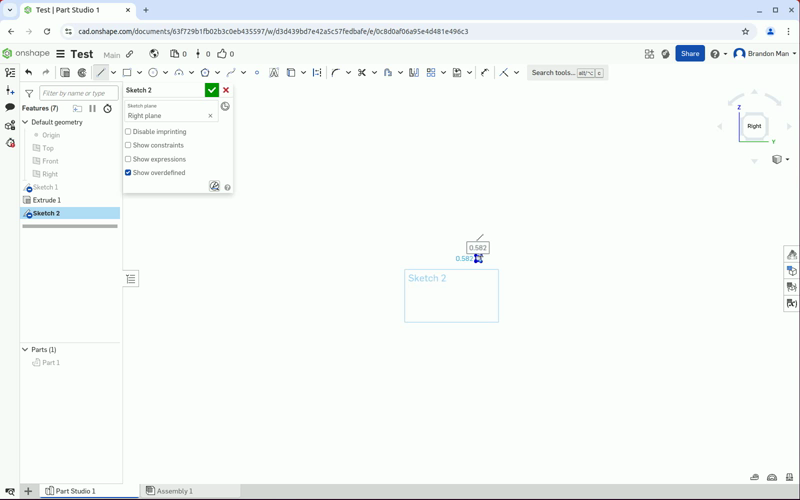
scroll(6)
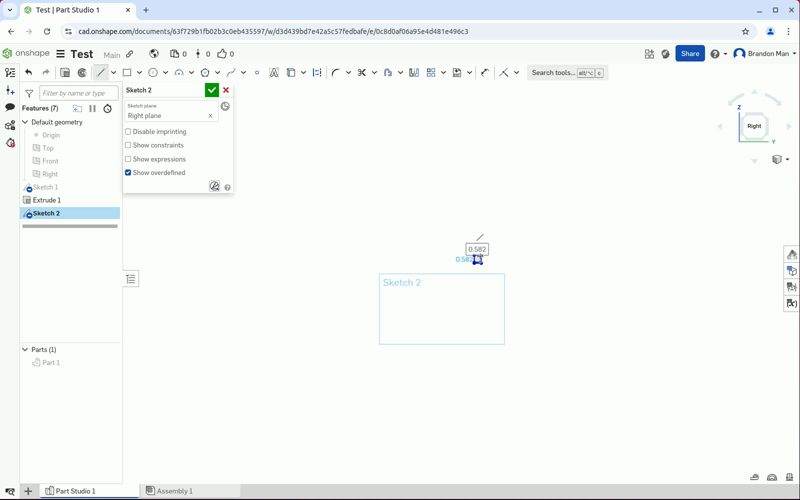
scroll(6)
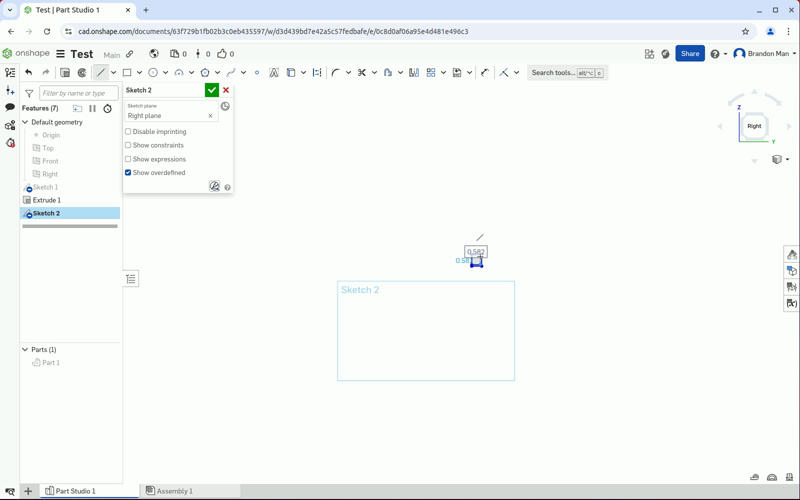
scroll(6)
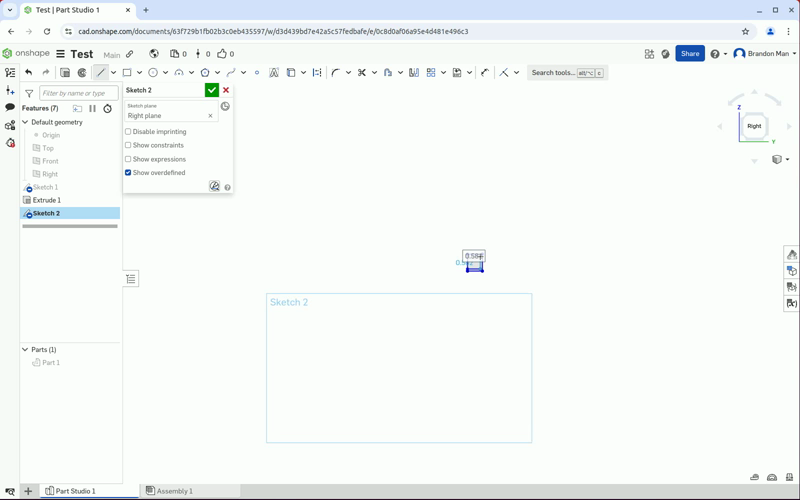
scroll(6)
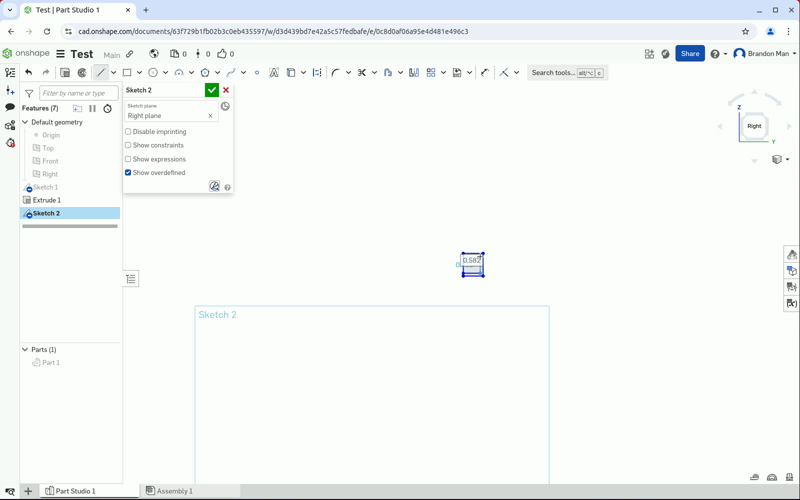
scroll(6)
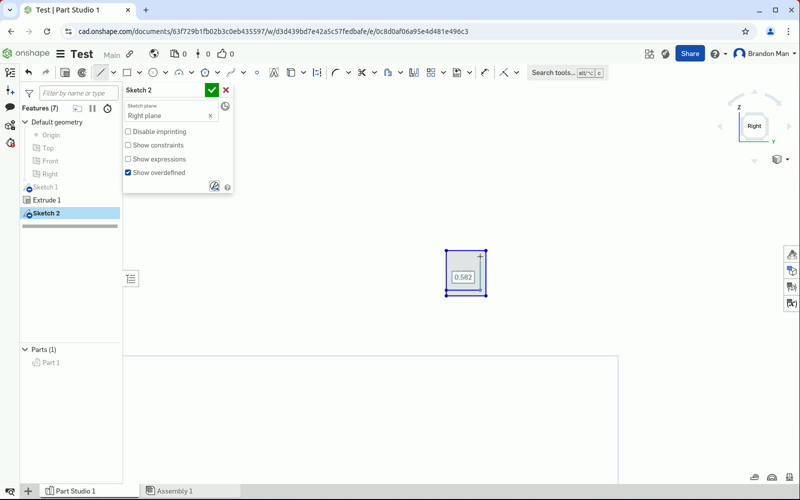
click(480, 256)
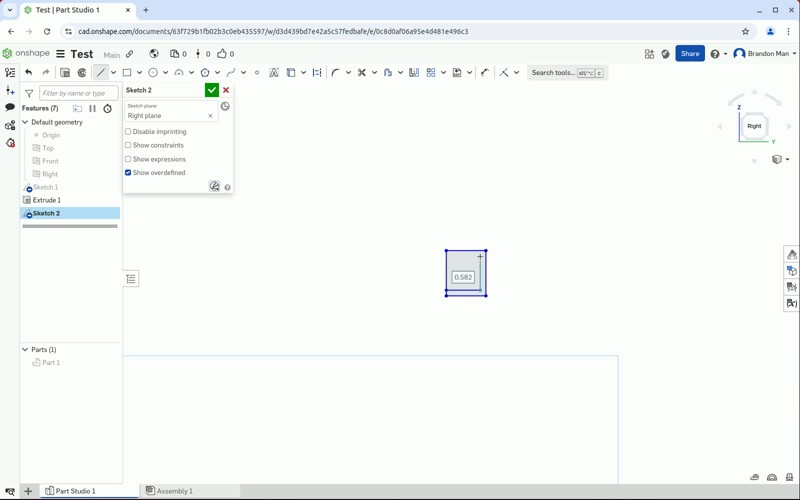
scroll(-6)
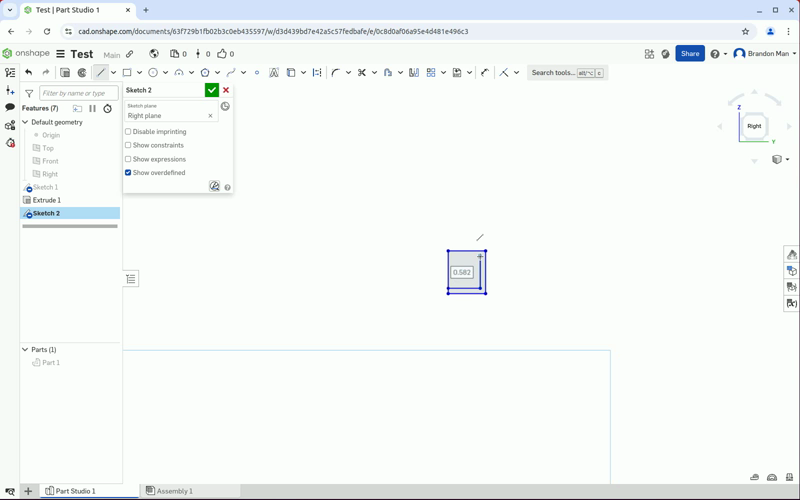
scroll(-6)
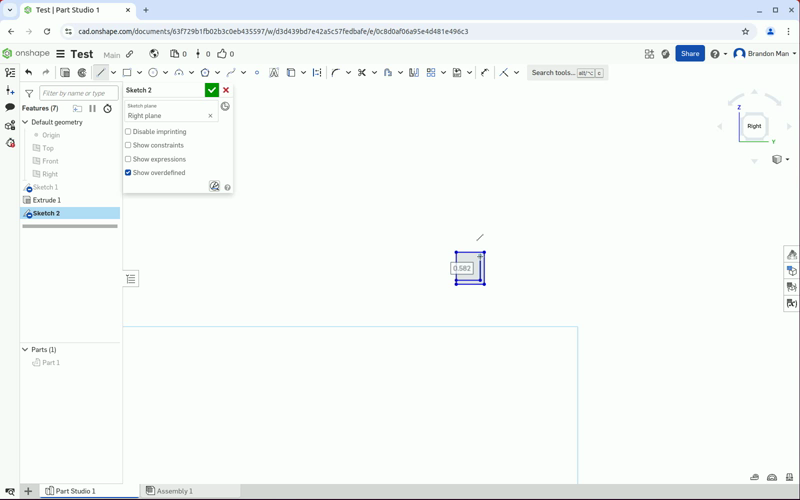
scroll(-6)
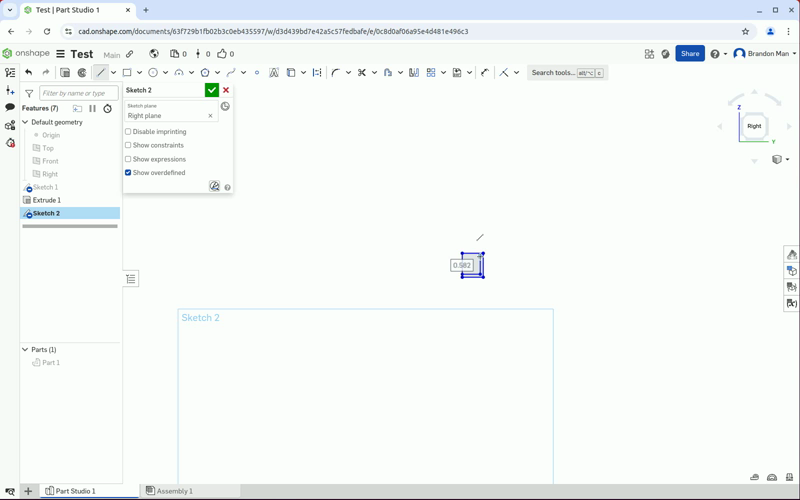
scroll(-6)
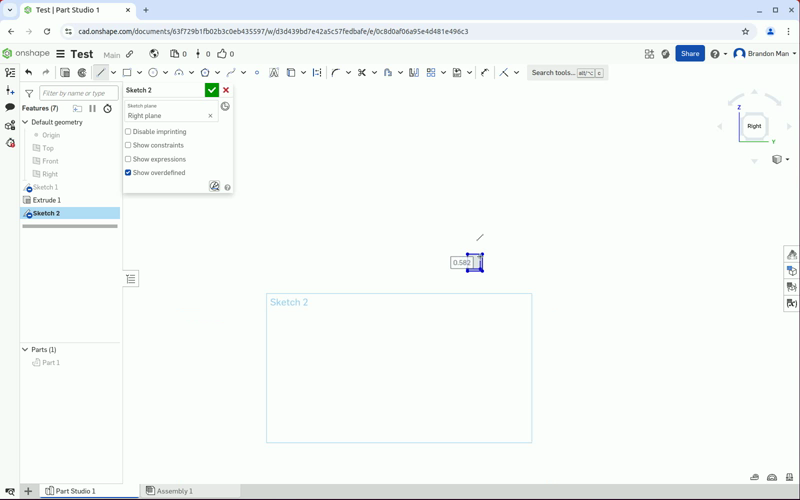
scroll(-6)
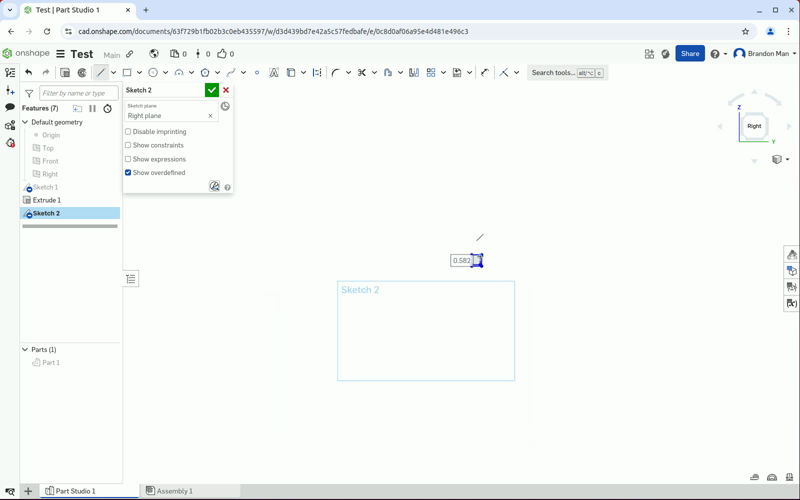
scroll(-6)
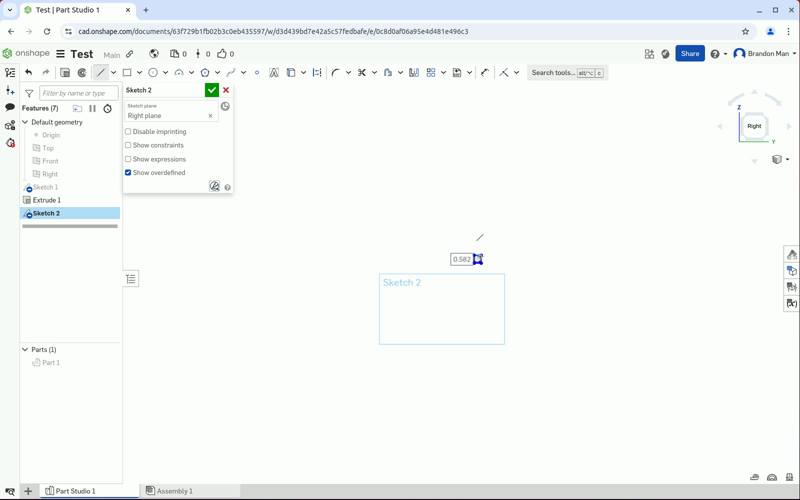
scroll(-6)
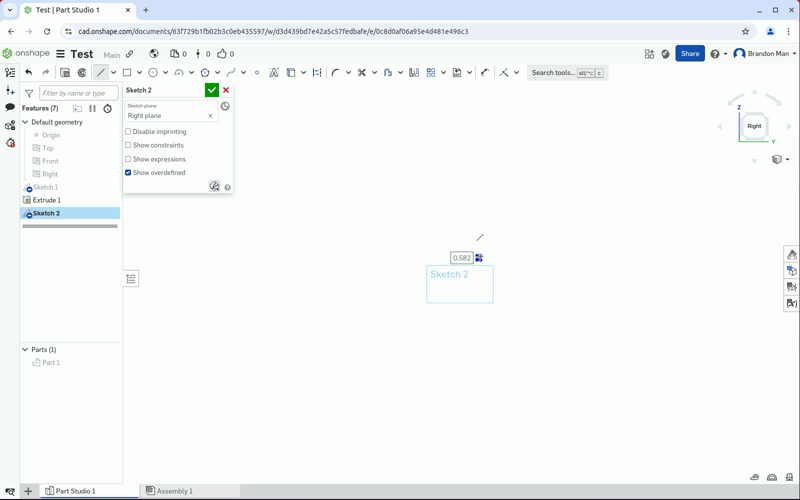
key_up(shift)
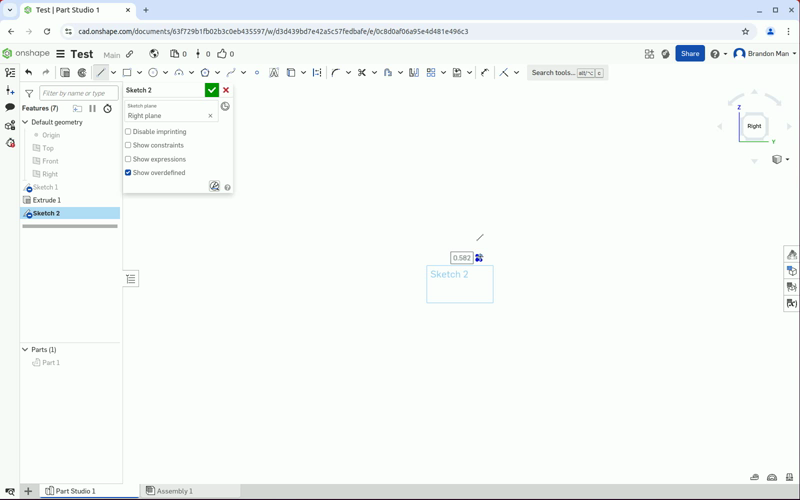
key_down(shift)
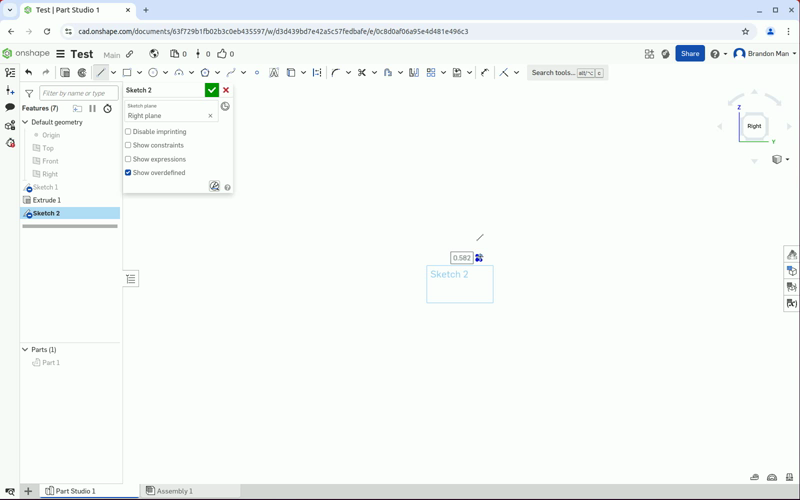
mouse_move(510, 256)
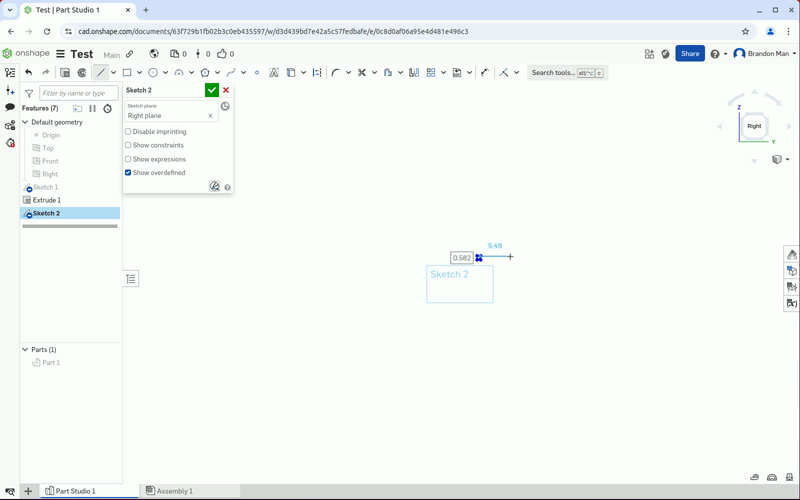
mouse_move(477, 256)
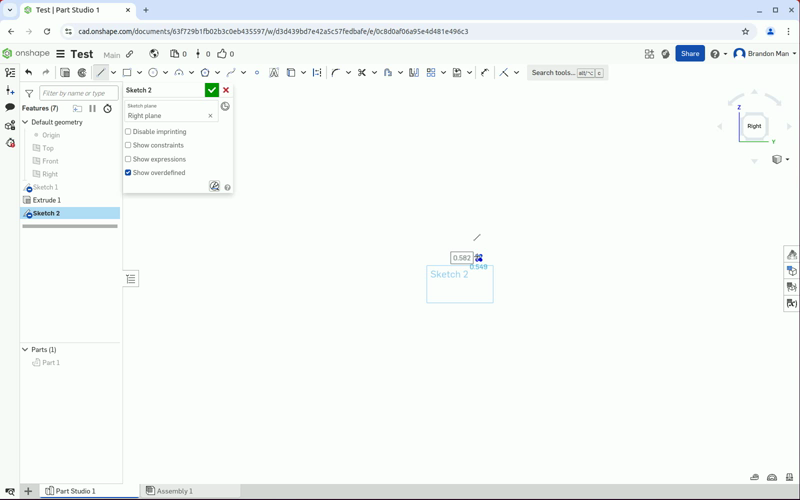
scroll(6)
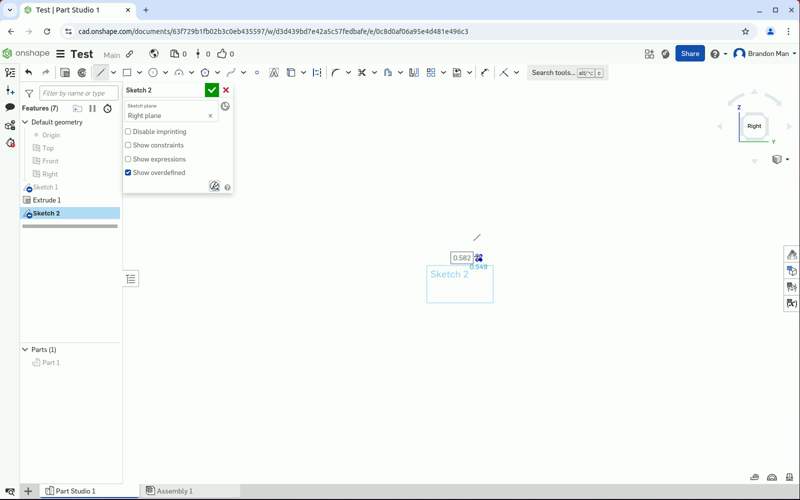
scroll(6)
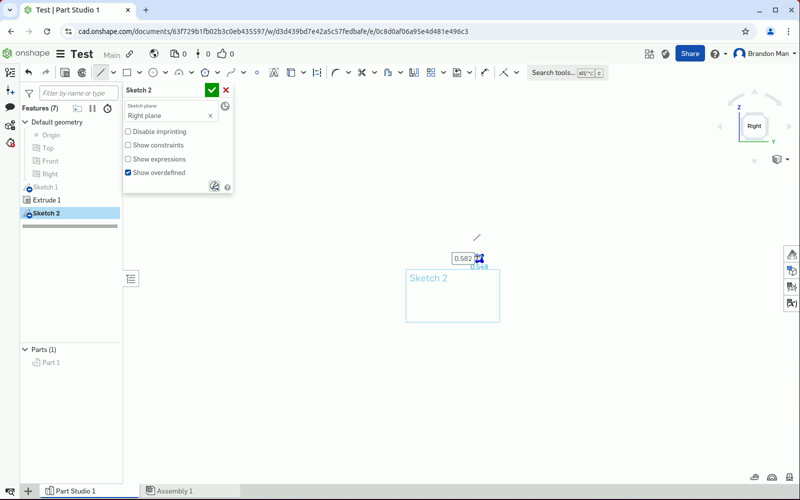
scroll(6)
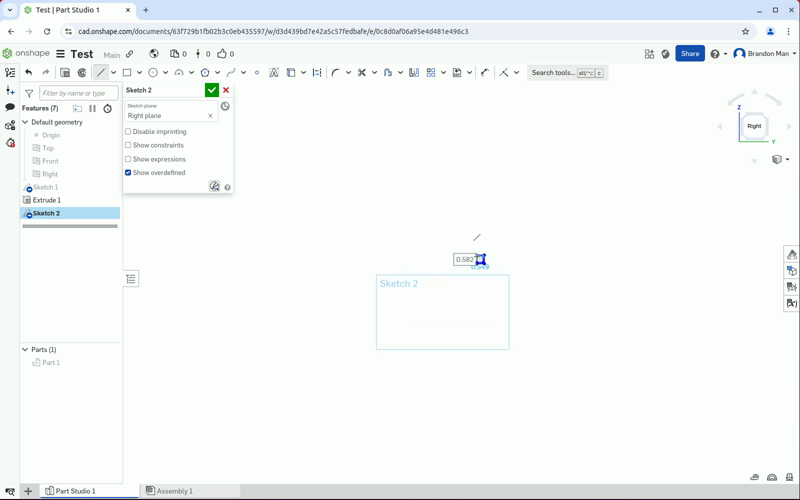
scroll(6)
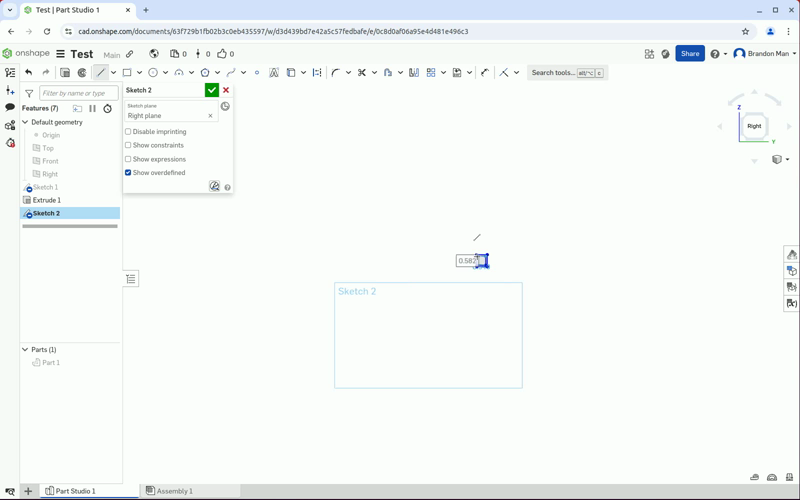
scroll(6)
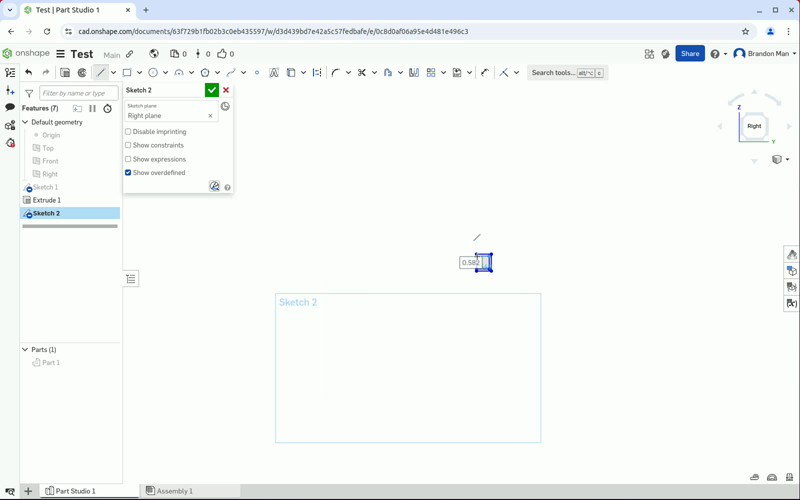
scroll(6)
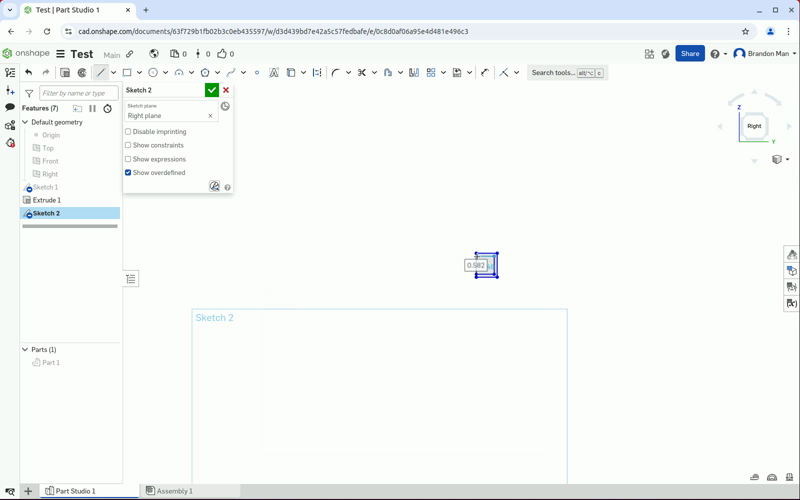
scroll(6)
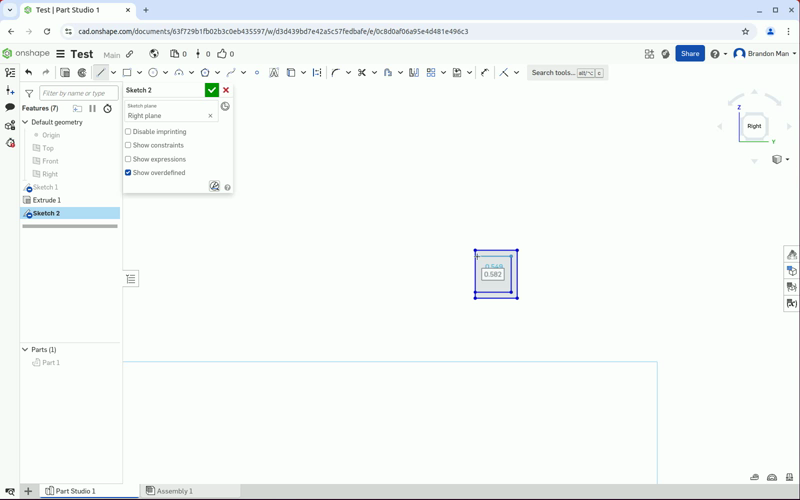
click(477, 256)
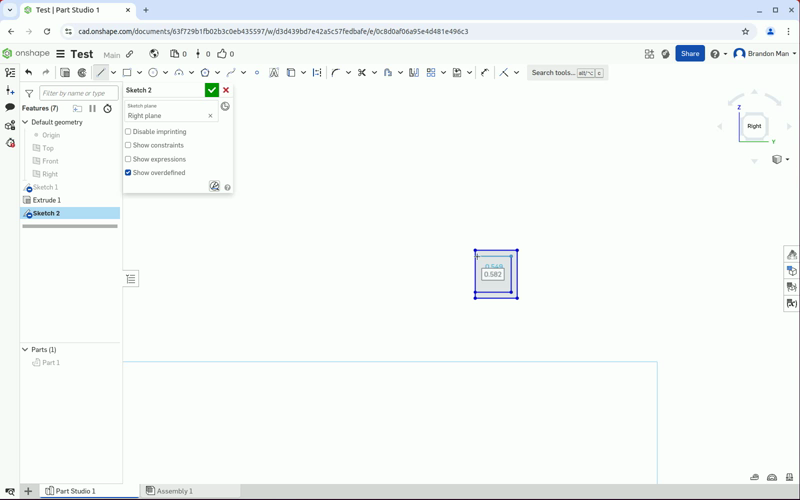
scroll(-6)
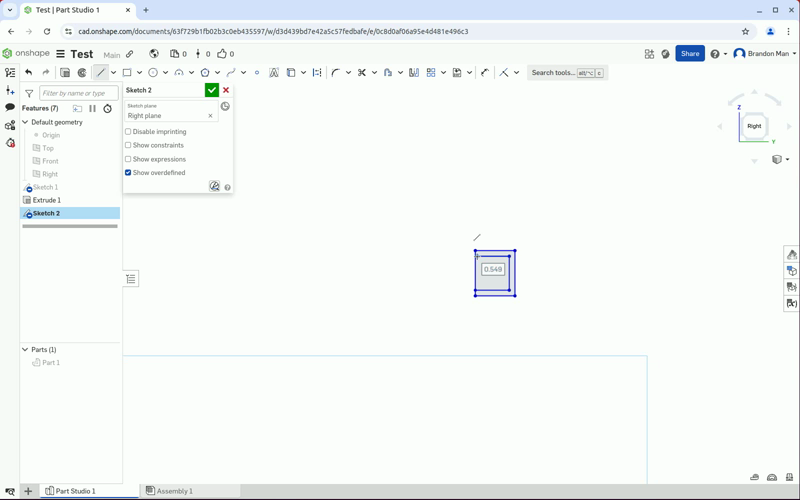
scroll(-6)
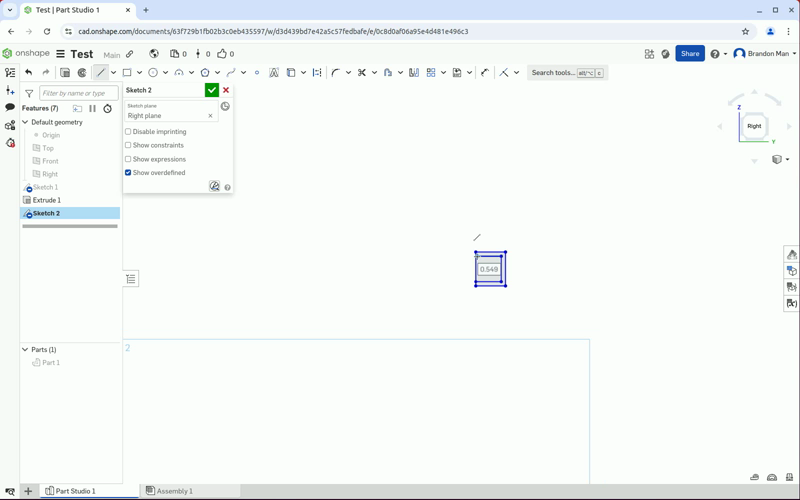
scroll(-6)
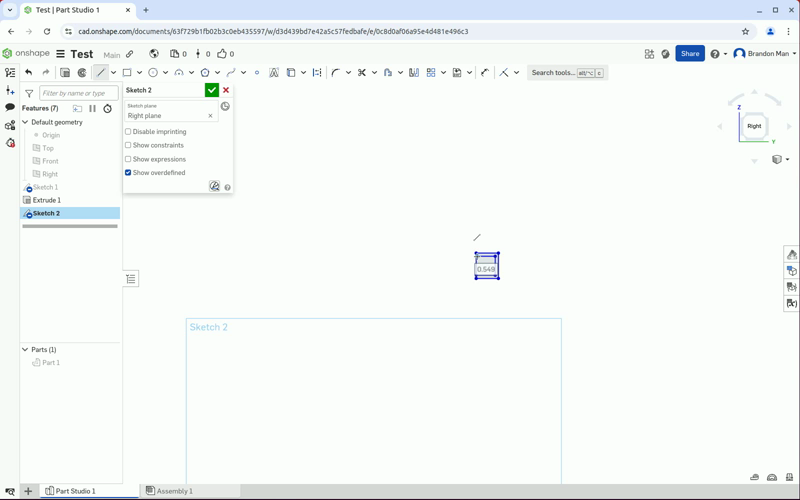
scroll(-6)
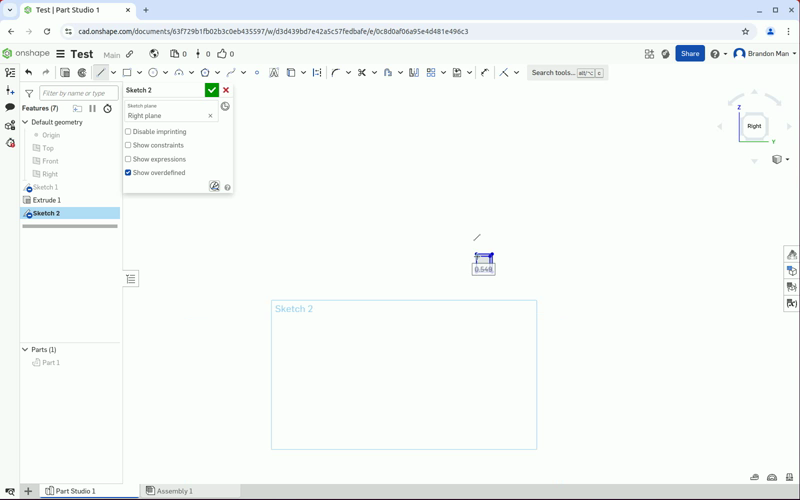
scroll(-6)
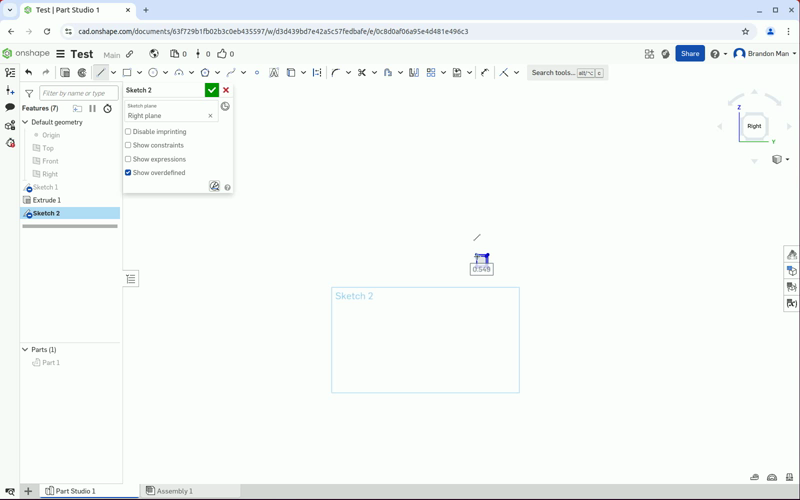
scroll(-6)
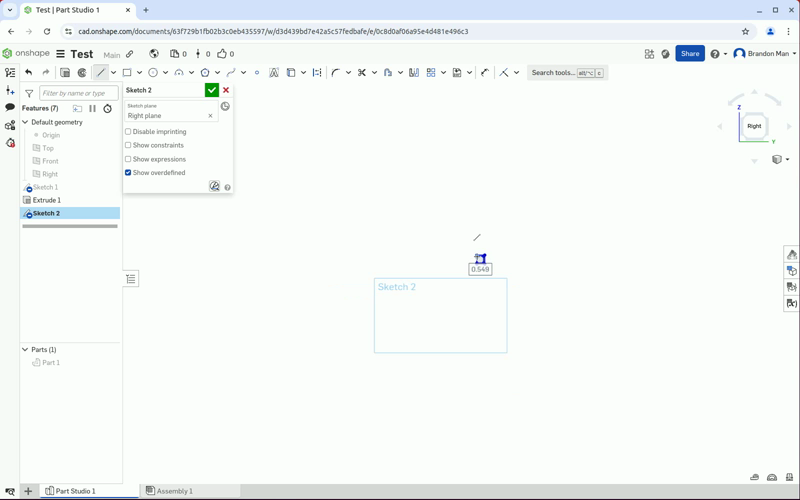
scroll(-6)
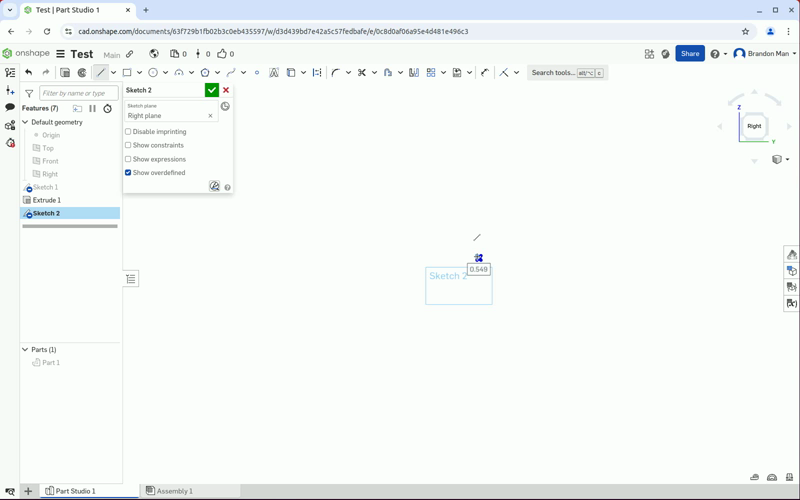
key_up(shift)
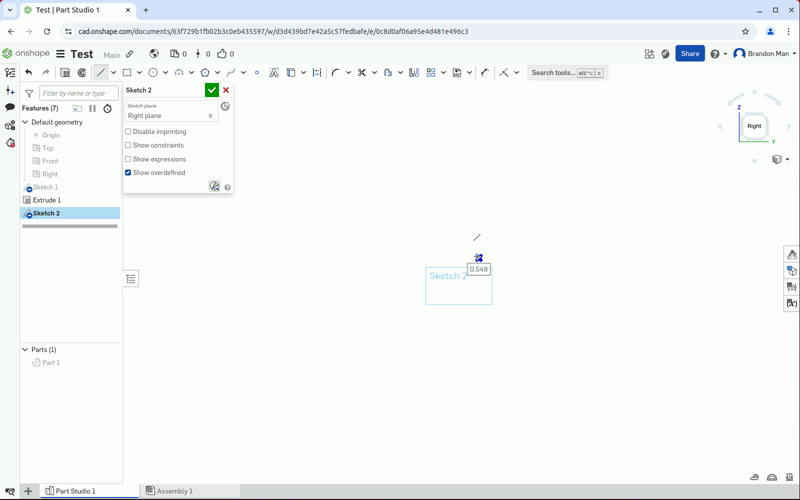
mouse_move(507, 256)
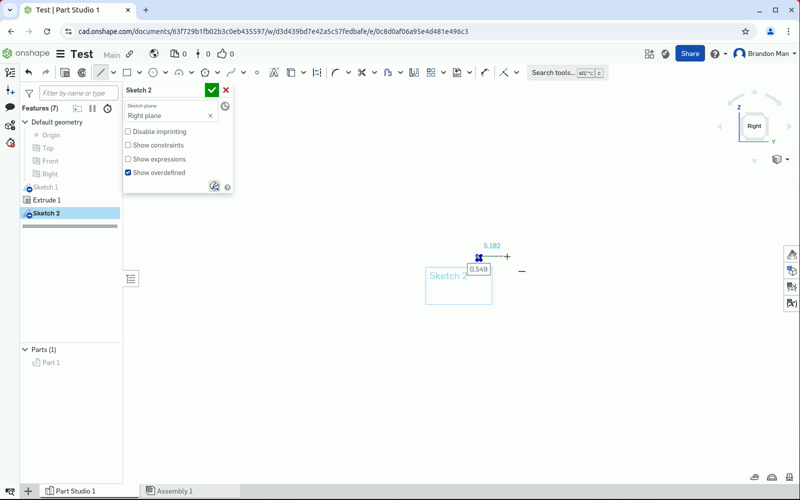
key_down(shift)
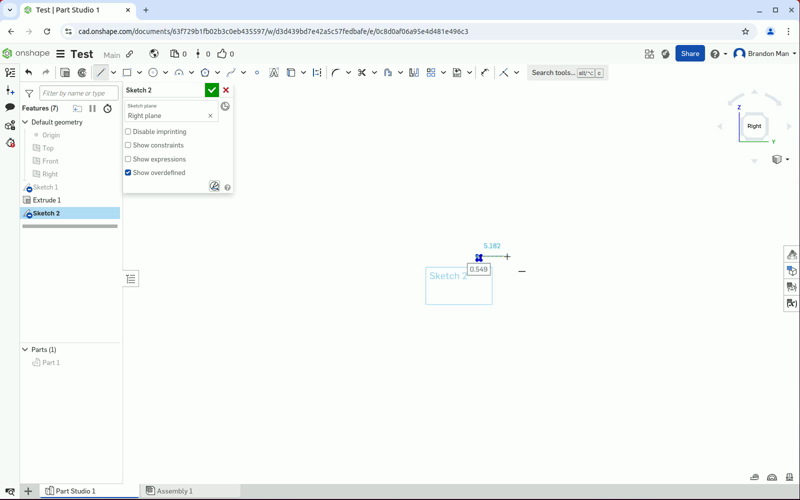
mouse_move(477, 259)
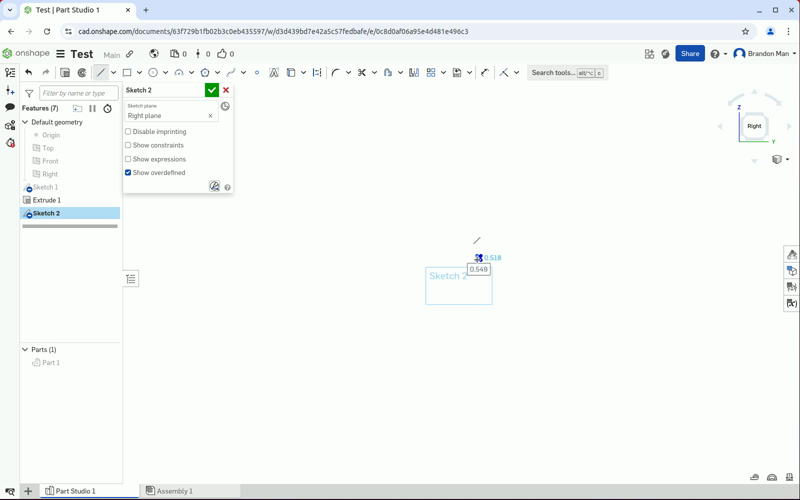
scroll(6)
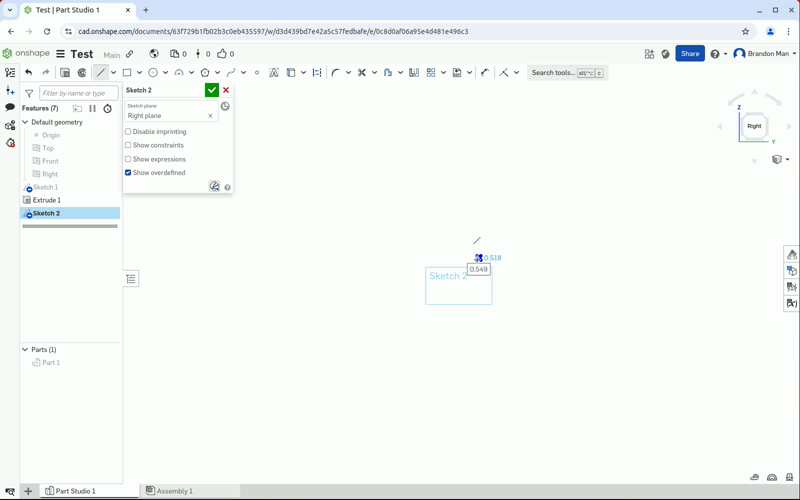
scroll(6)
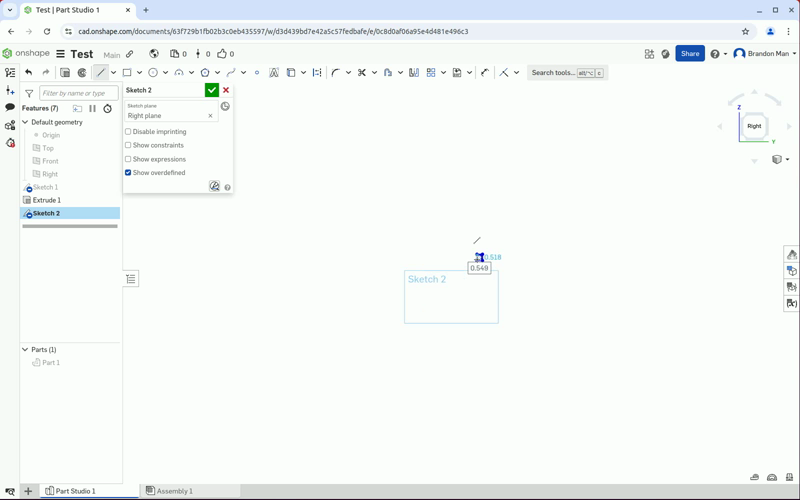
scroll(6)
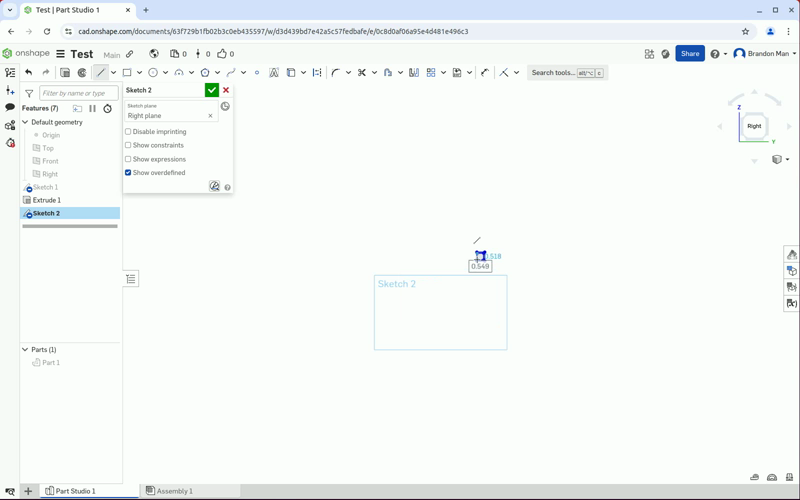
scroll(6)
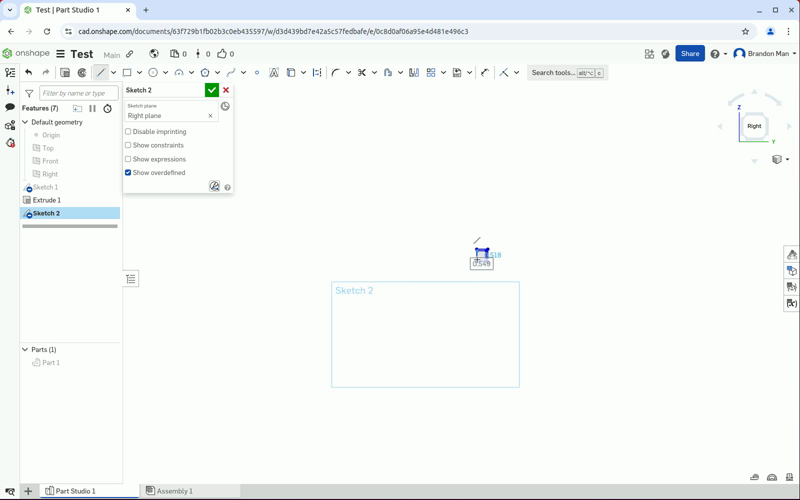
scroll(6)
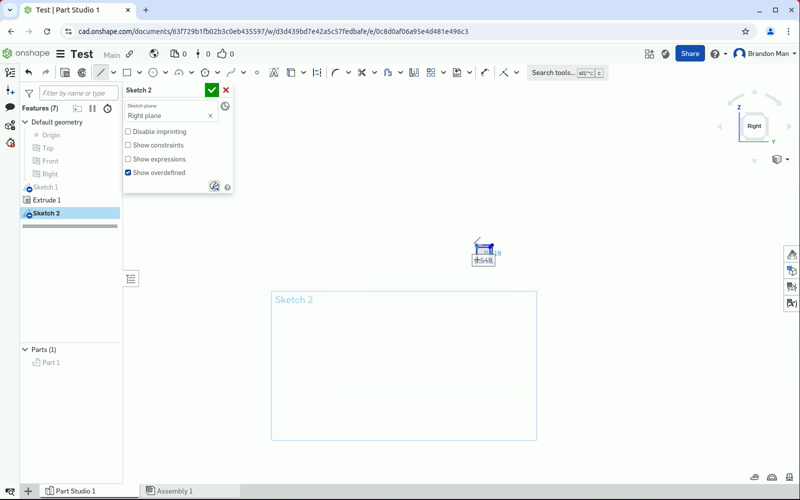
scroll(6)
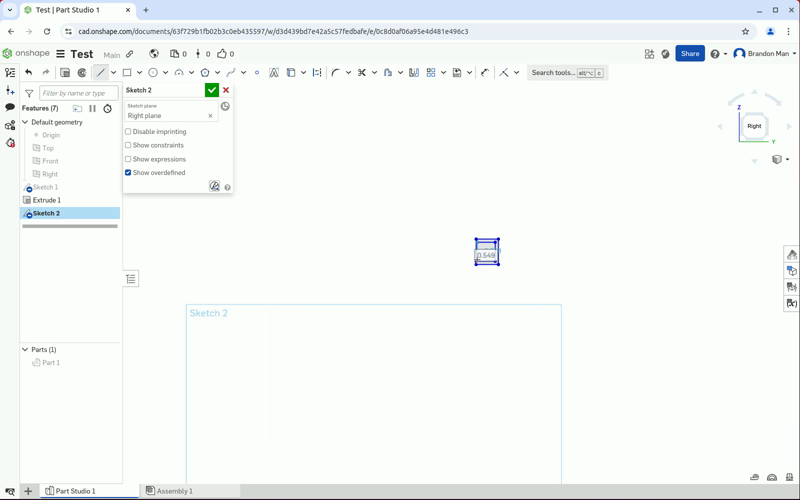
scroll(6)
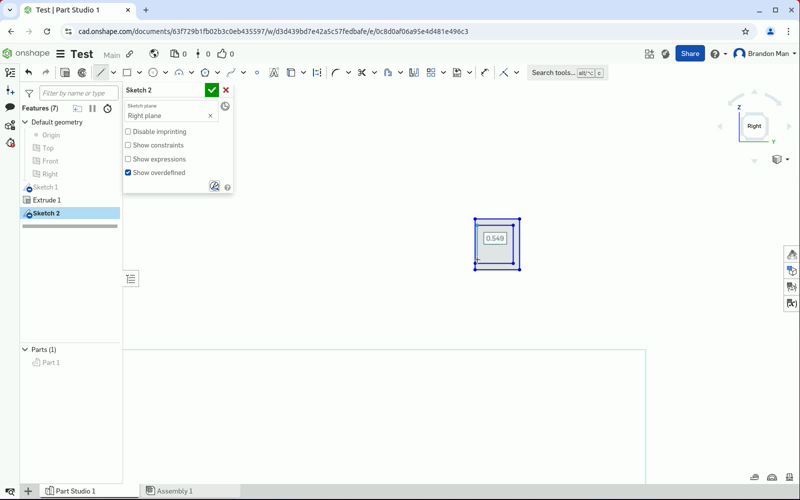
key_up(shift)
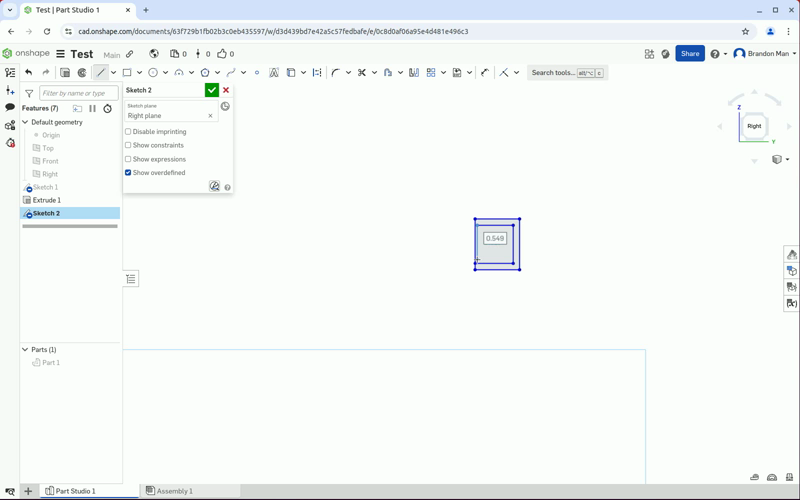
click(477, 259)
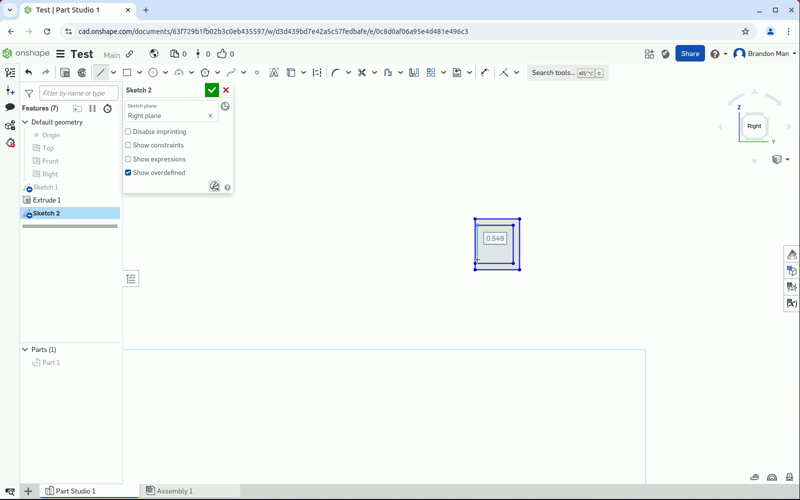
scroll(-6)
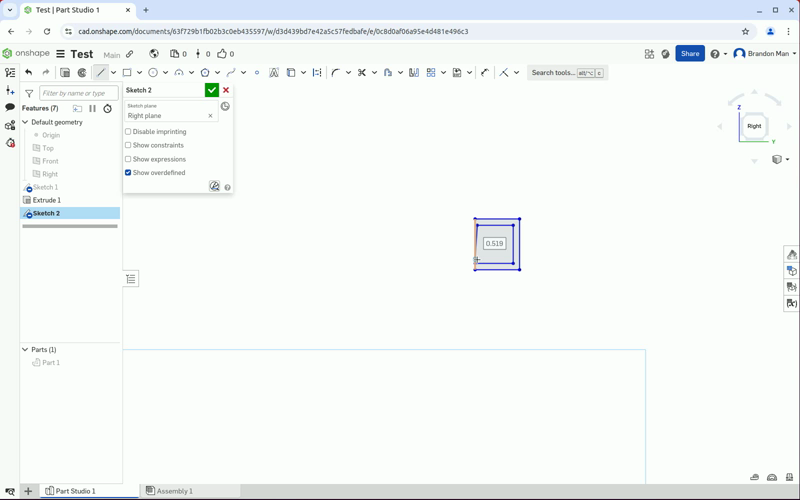
scroll(-6)
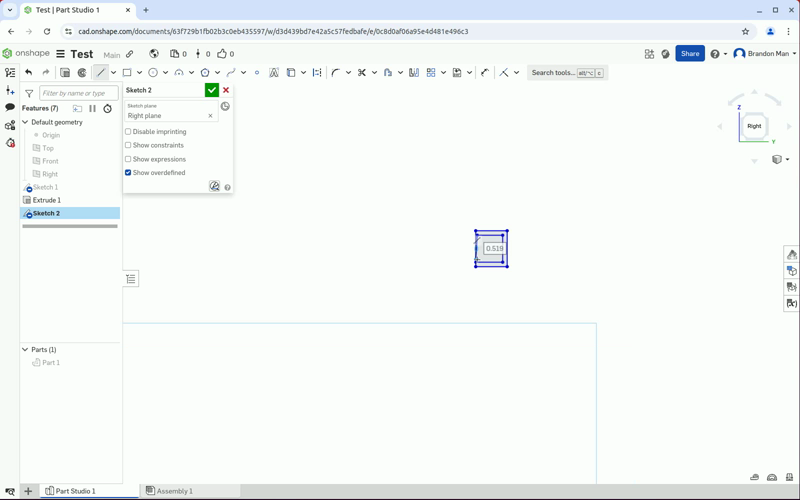
scroll(-6)
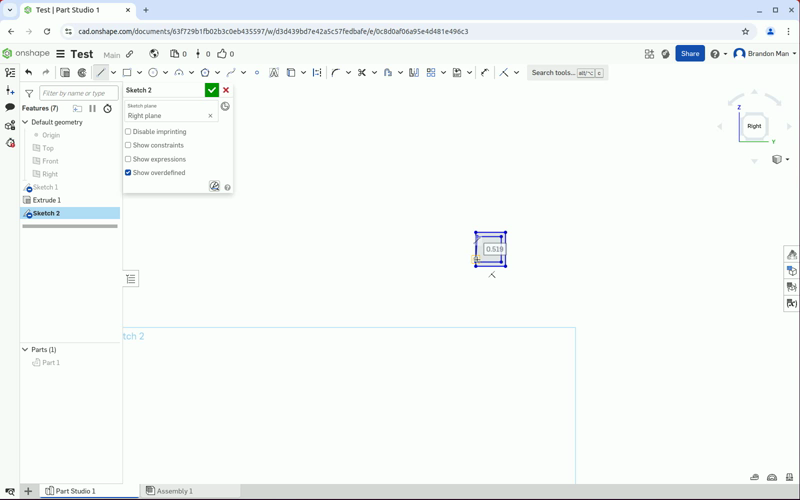
scroll(-6)
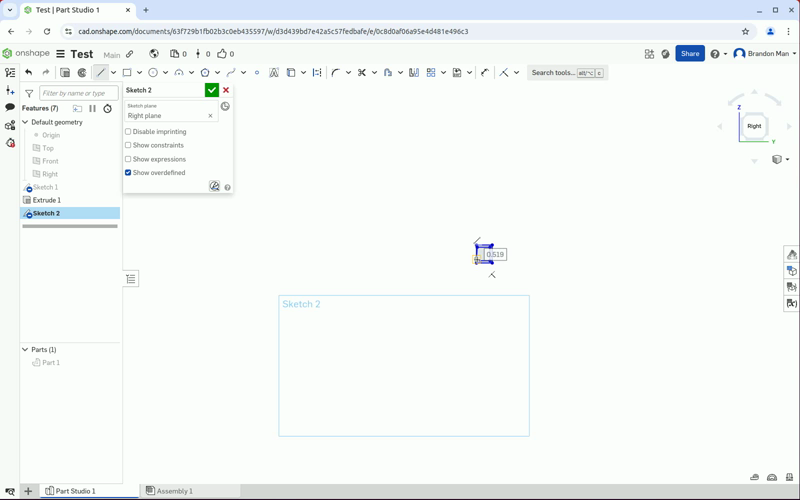
scroll(-6)
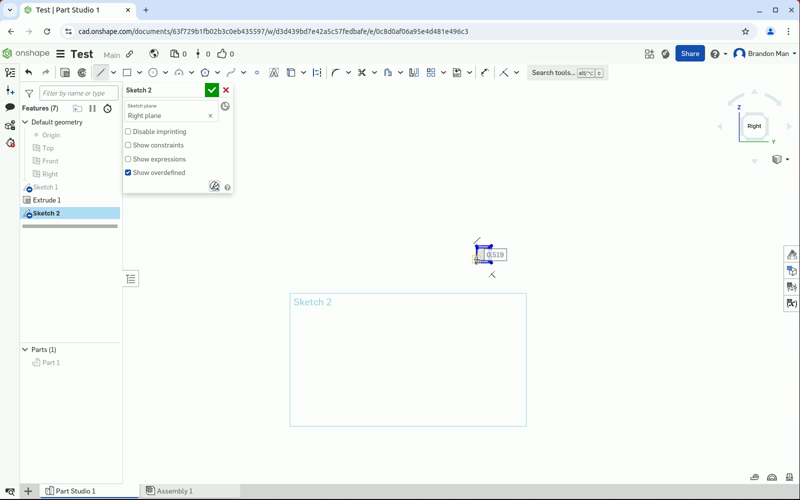
scroll(-6)
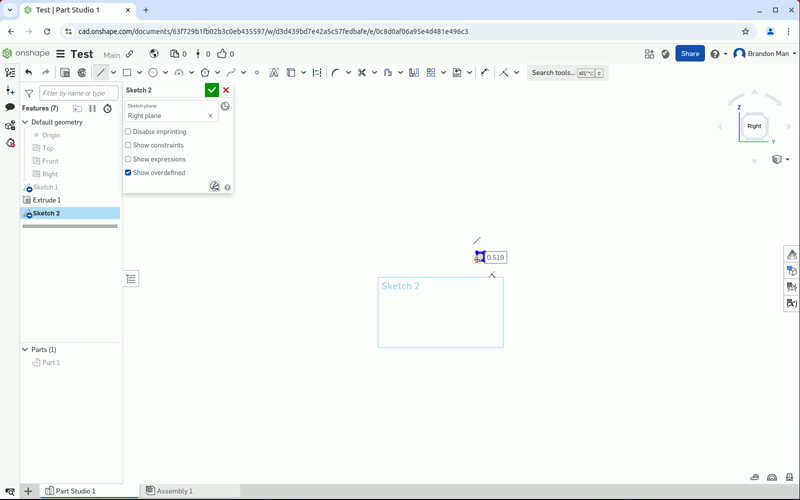
scroll(-6)
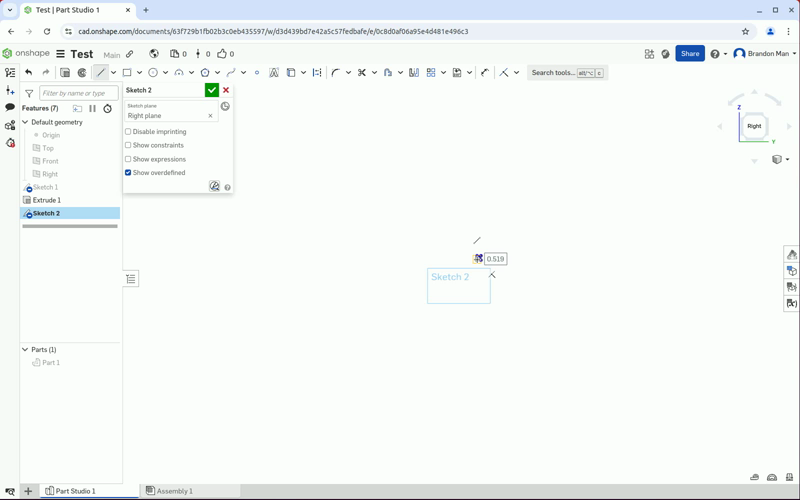
key(esc)
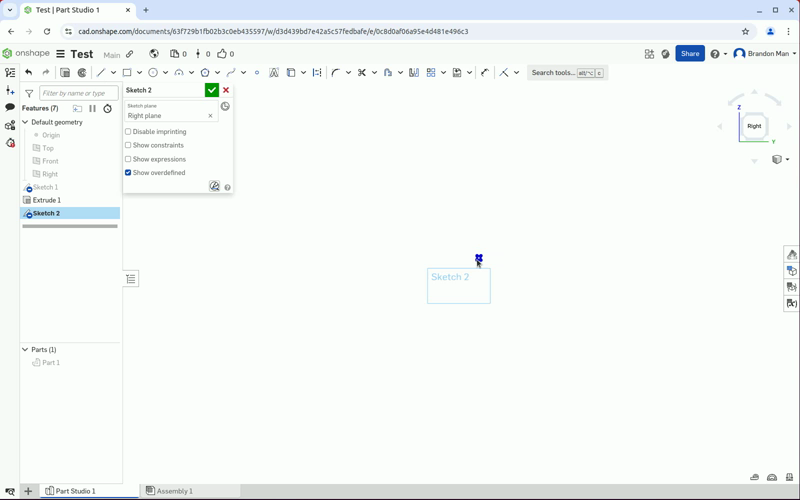
mouse_move(477, 259)
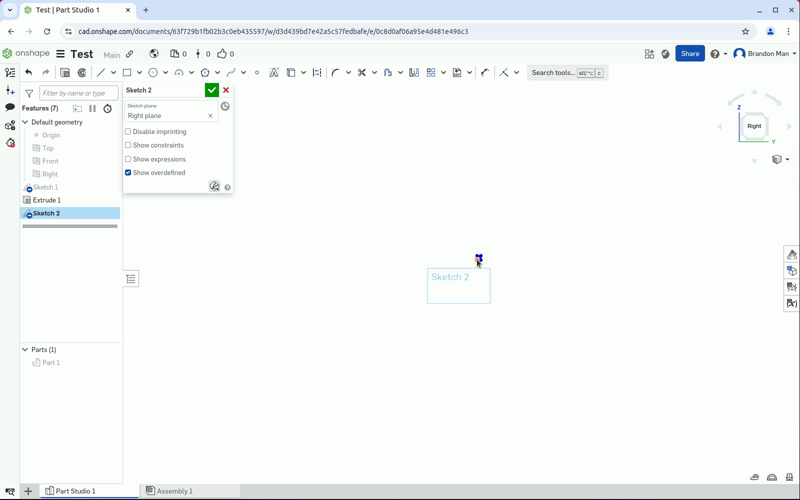
scroll(6)
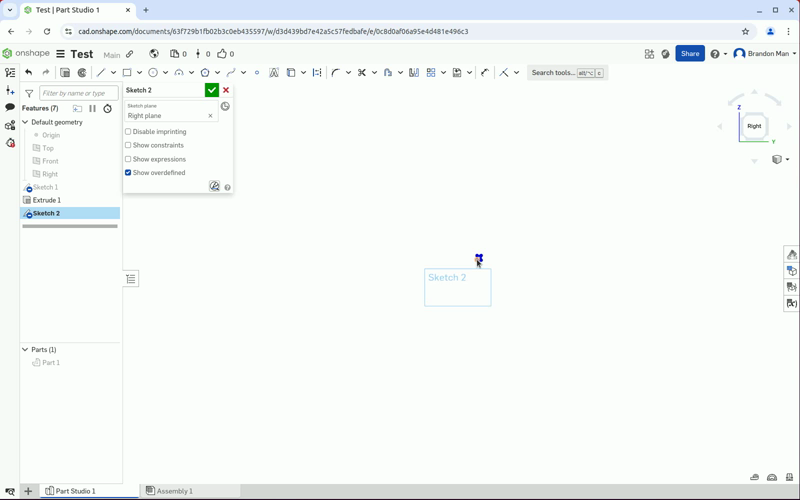
scroll(6)
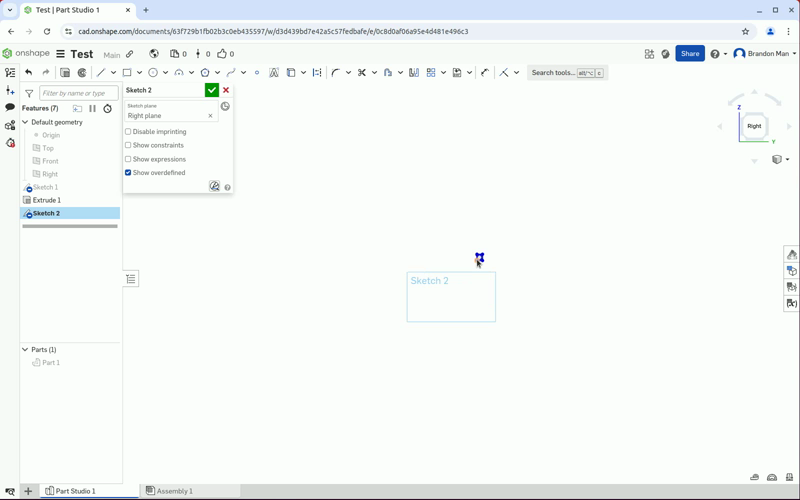
scroll(6)
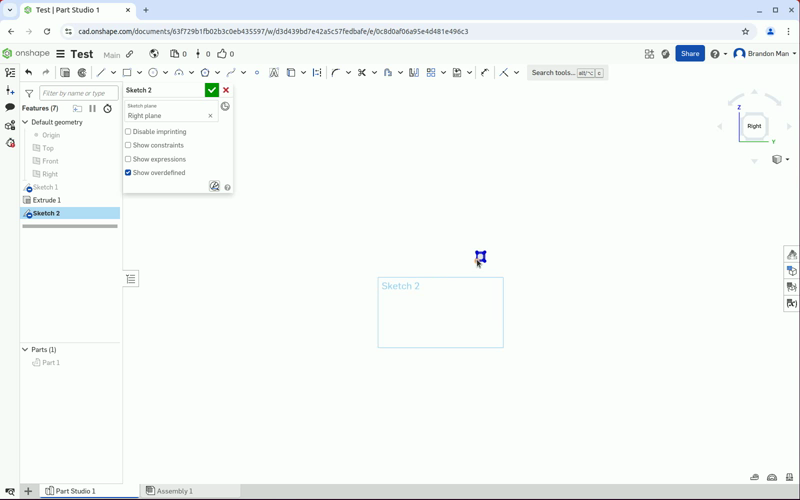
scroll(6)
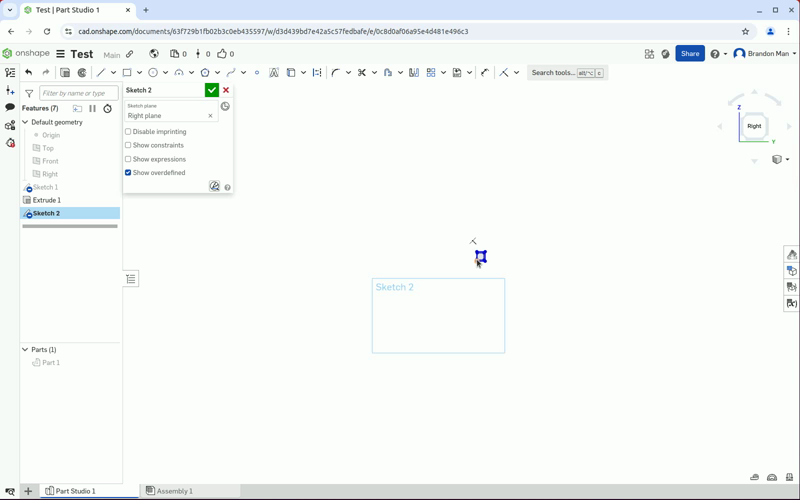
scroll(6)
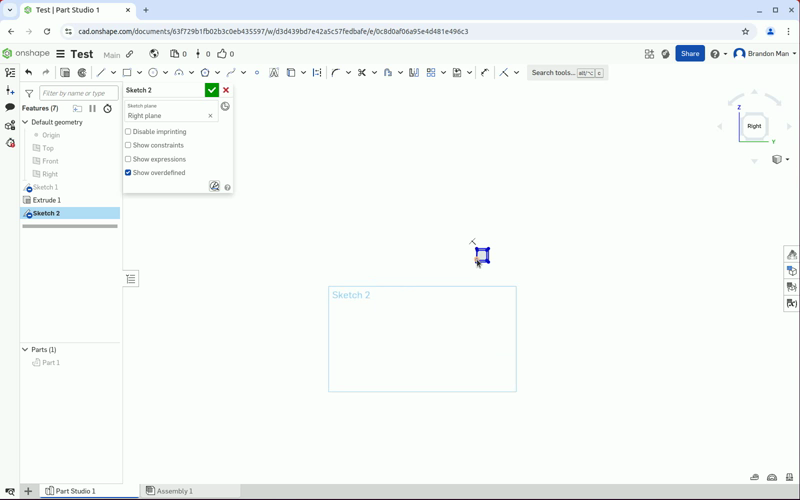
scroll(6)
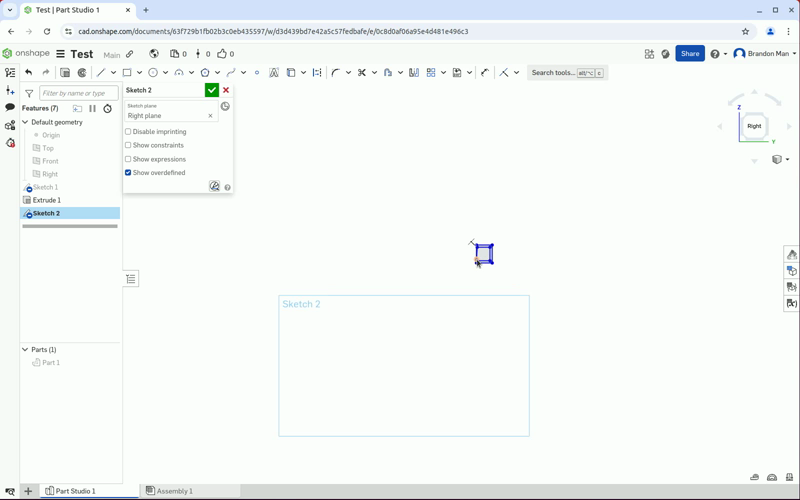
scroll(6)
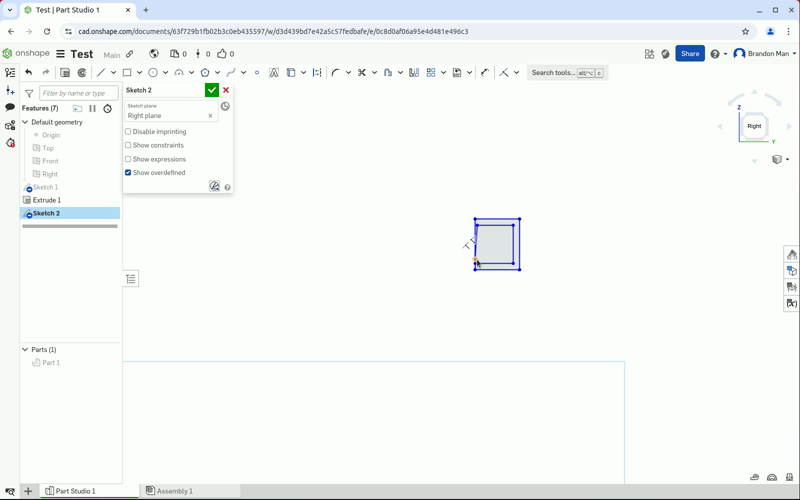
click(477, 259)
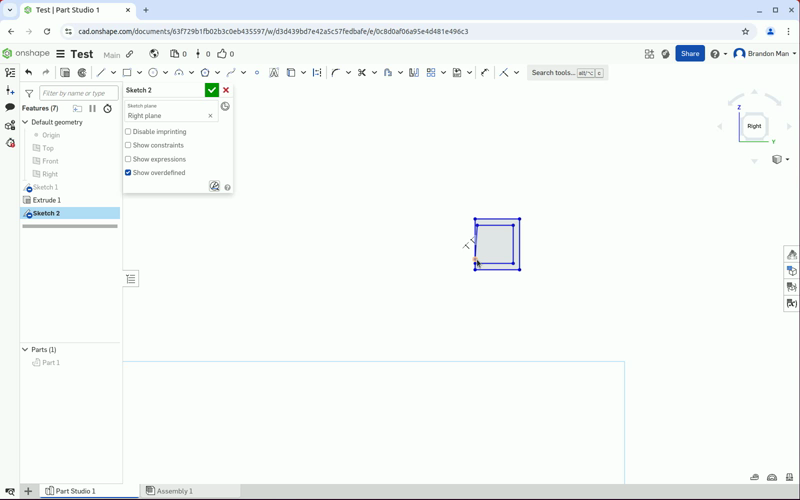
scroll(-6)
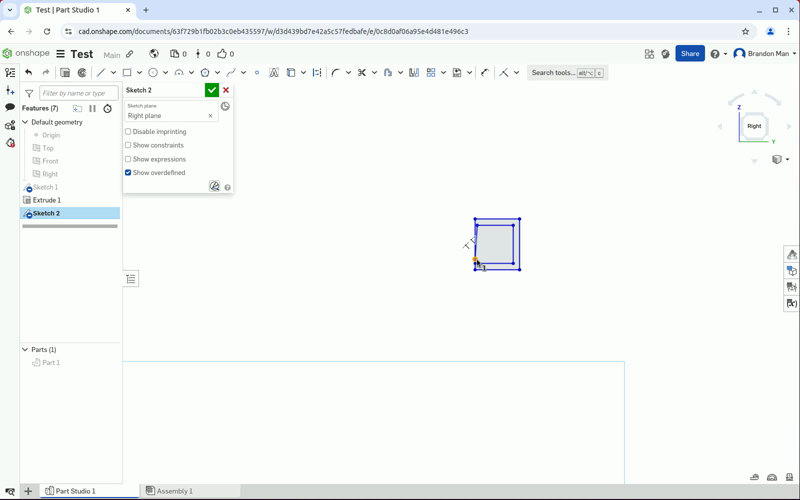
scroll(-6)
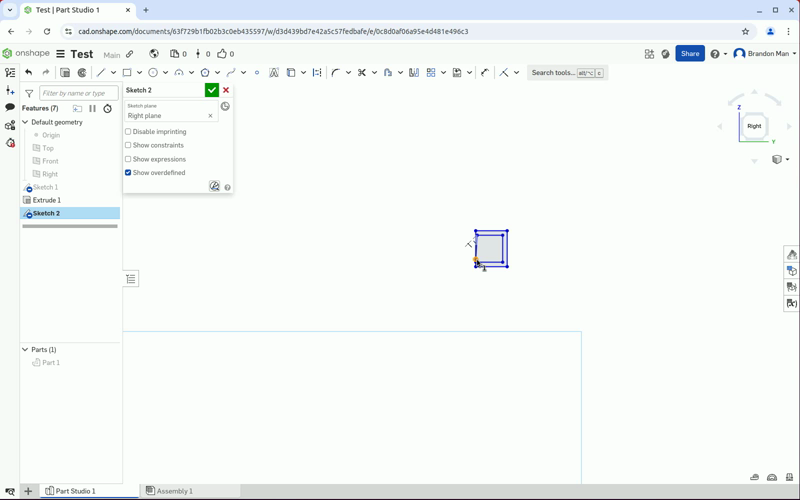
scroll(-6)
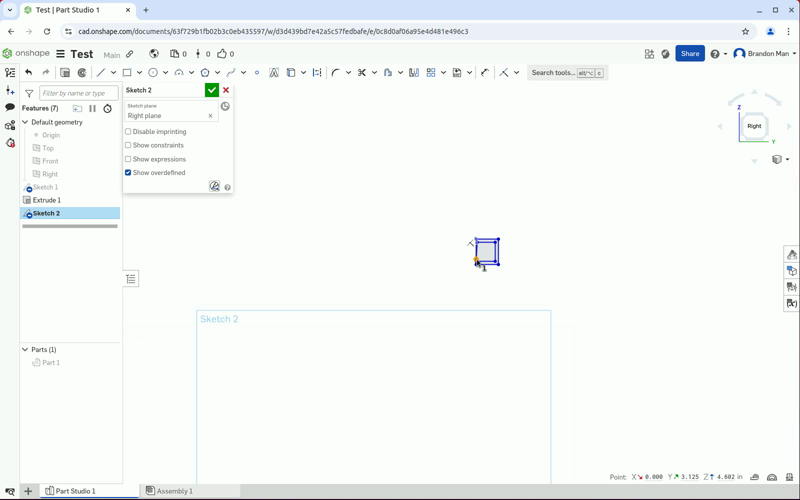
scroll(-6)
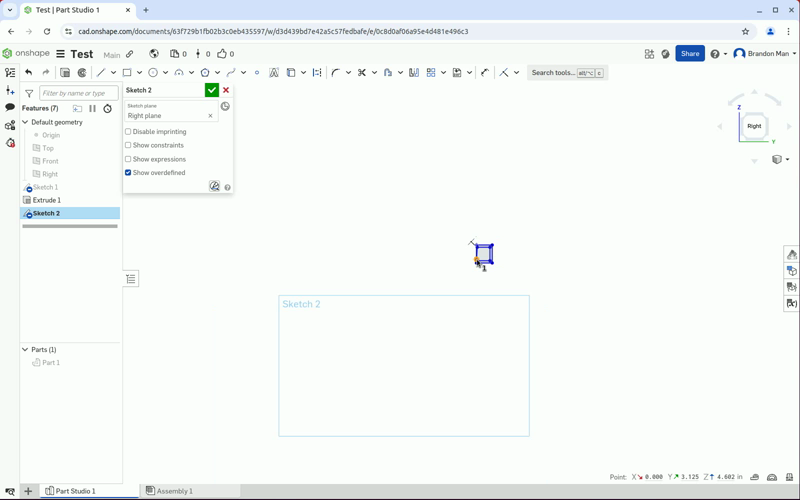
scroll(-6)
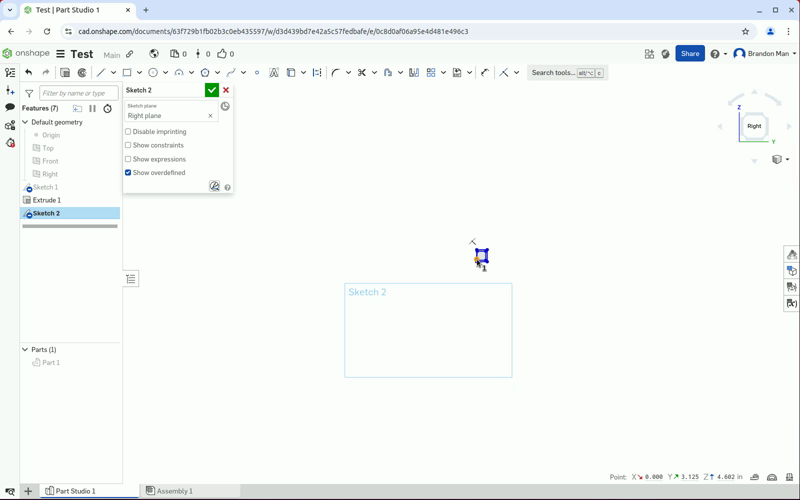
scroll(-6)
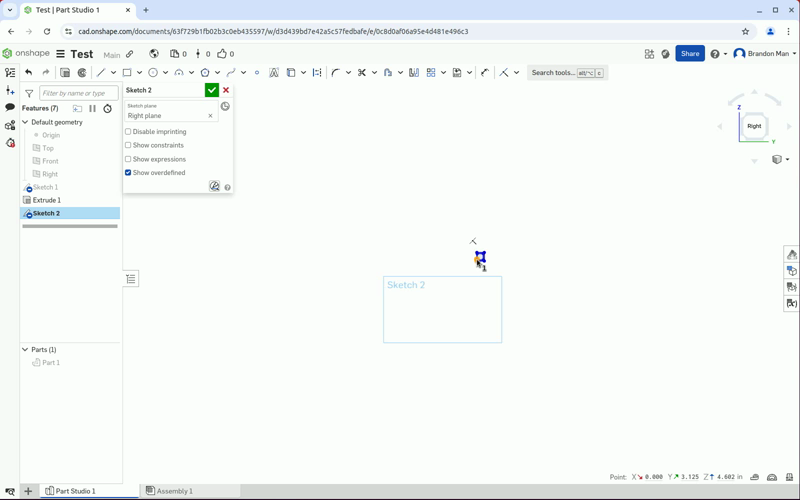
scroll(-6)
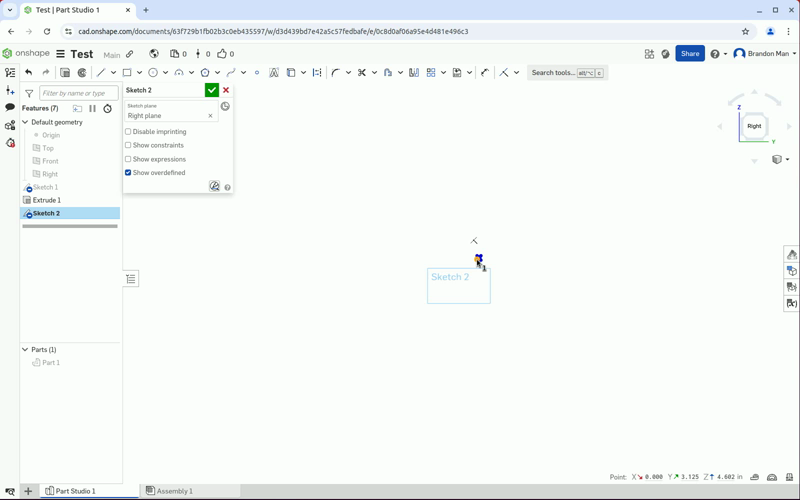
mouse_move(73, 352)
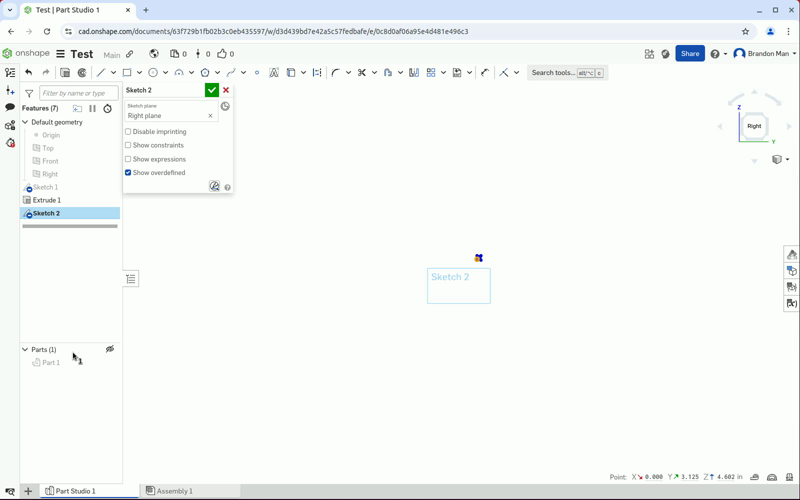
key(shift+y)
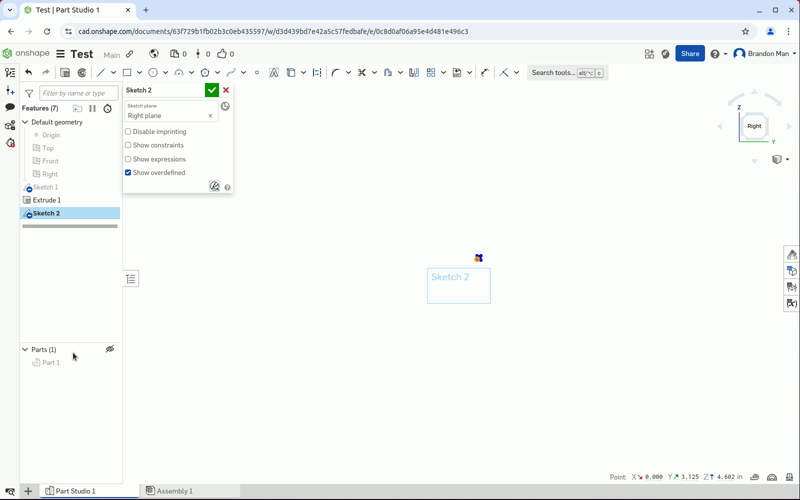
key(shift+e)
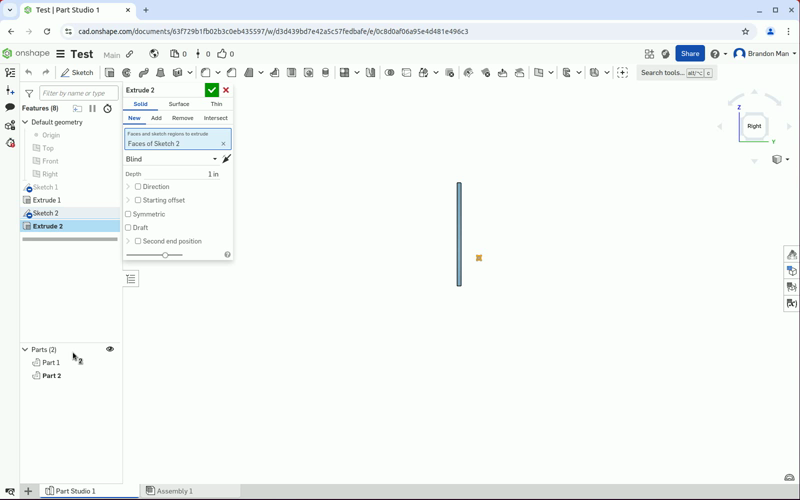
mouse_move(143, 106)
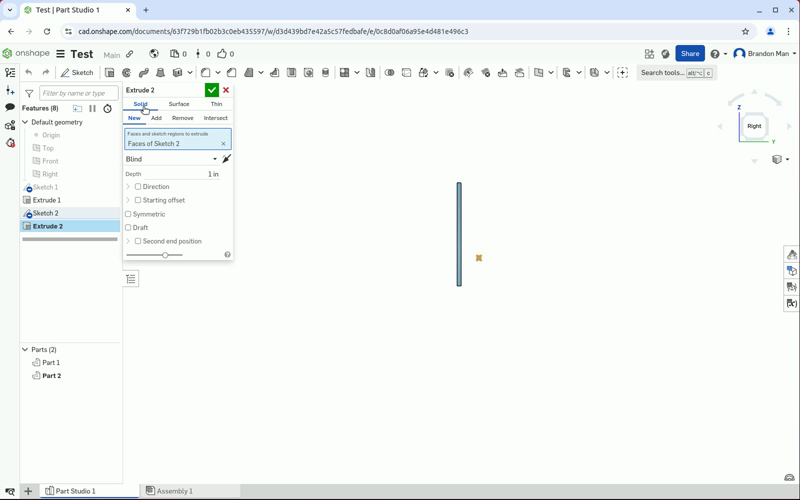
click(143, 106)
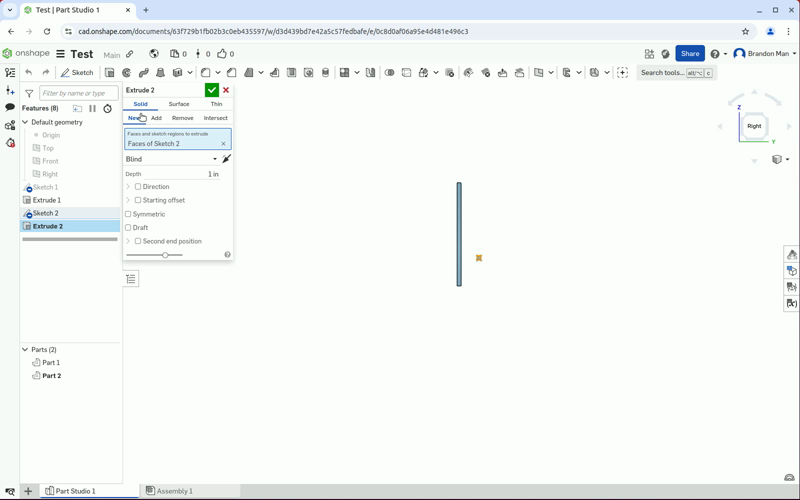
mouse_move(137, 120)
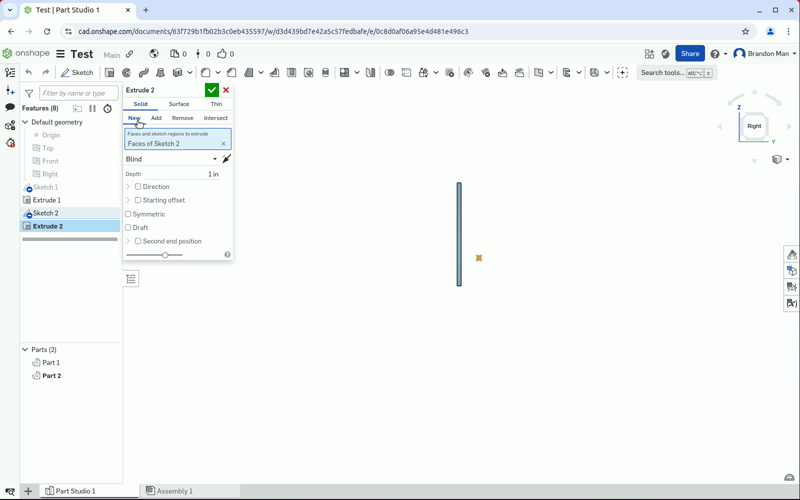
click(137, 120)
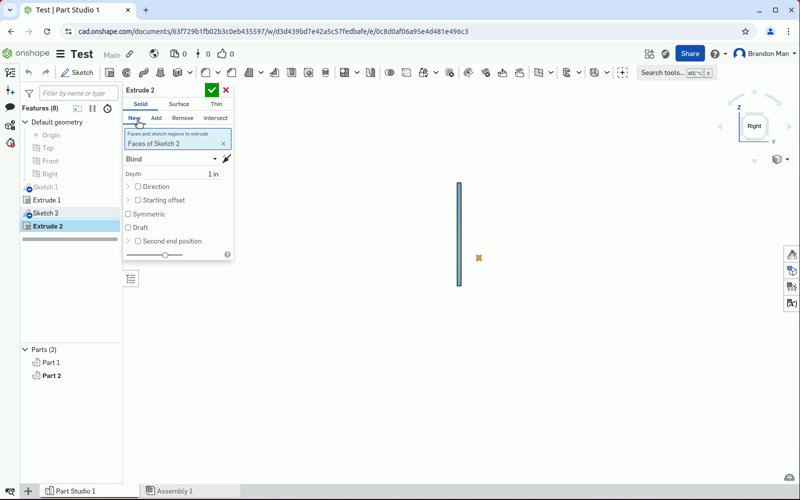
key(tab, 4)
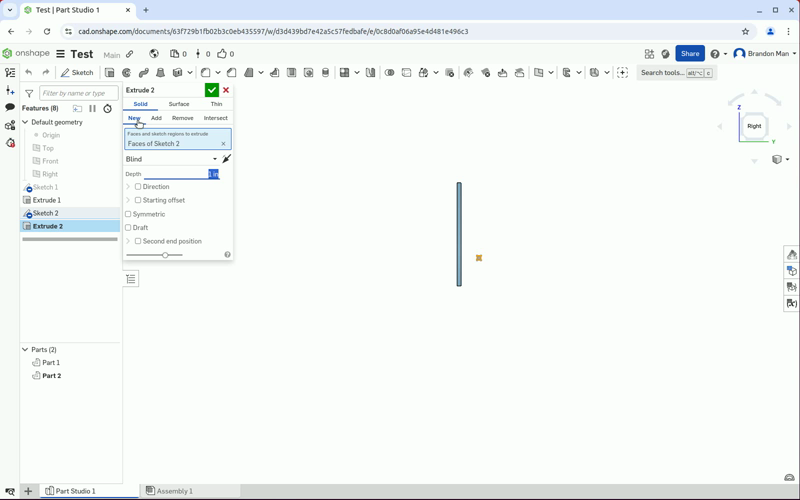
text(23.108)
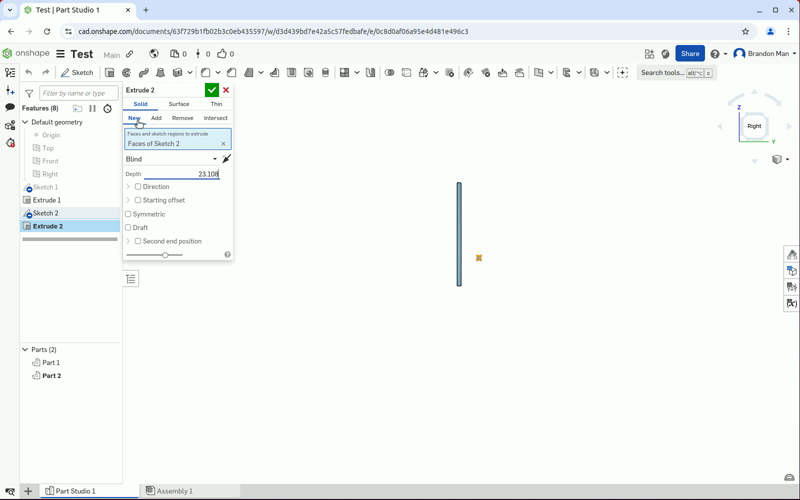
key(enter)
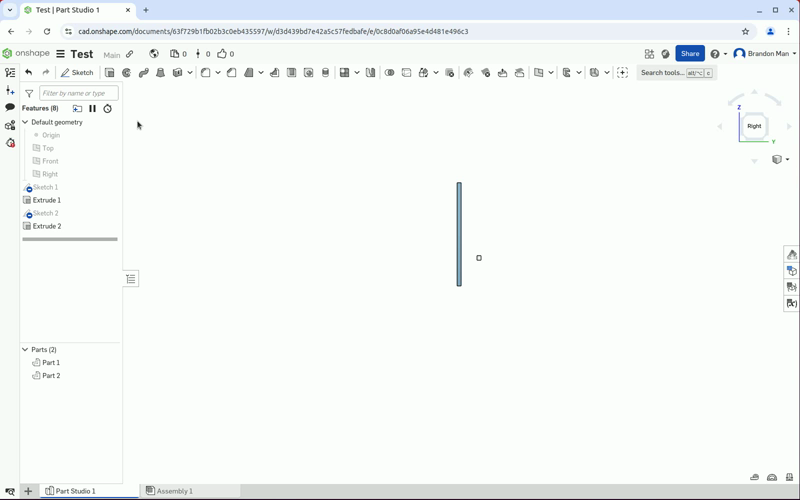
key(shift+h)
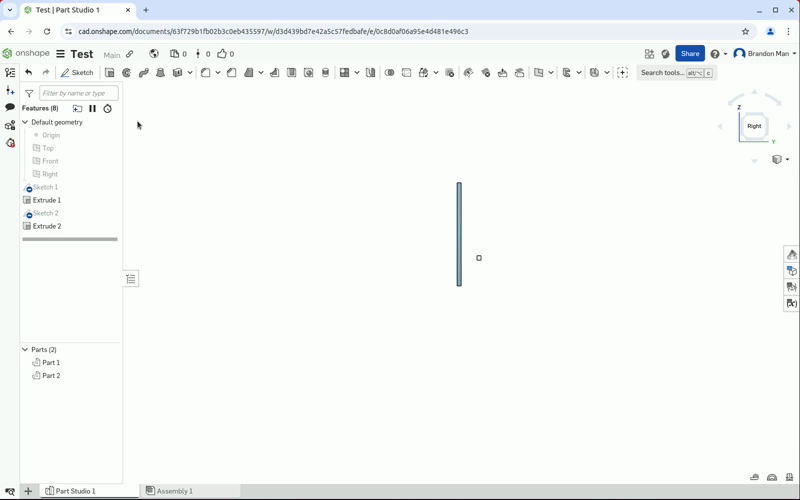
key(shift+h)
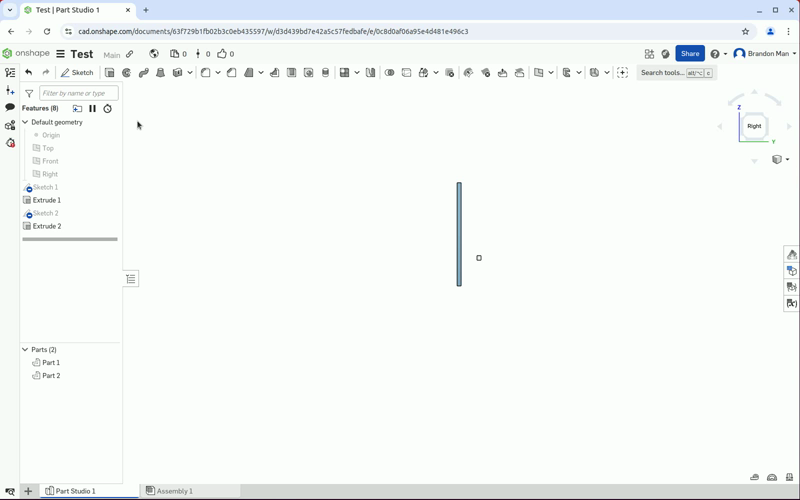
mouse_move(73, 189)
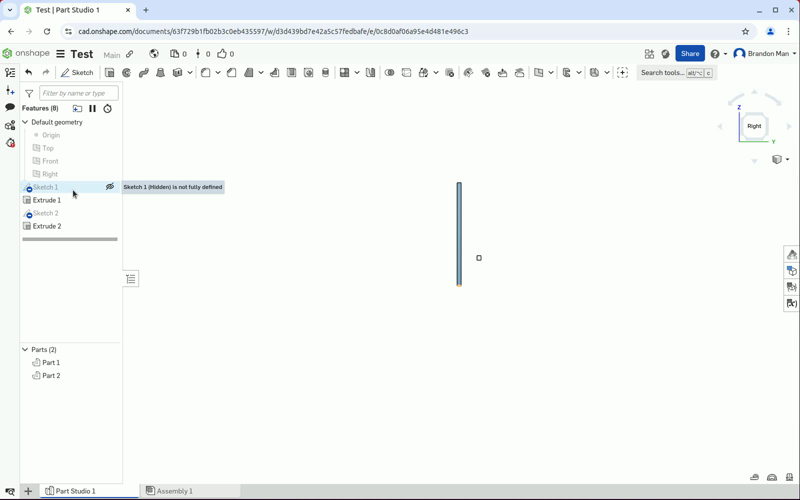
click(73, 189)
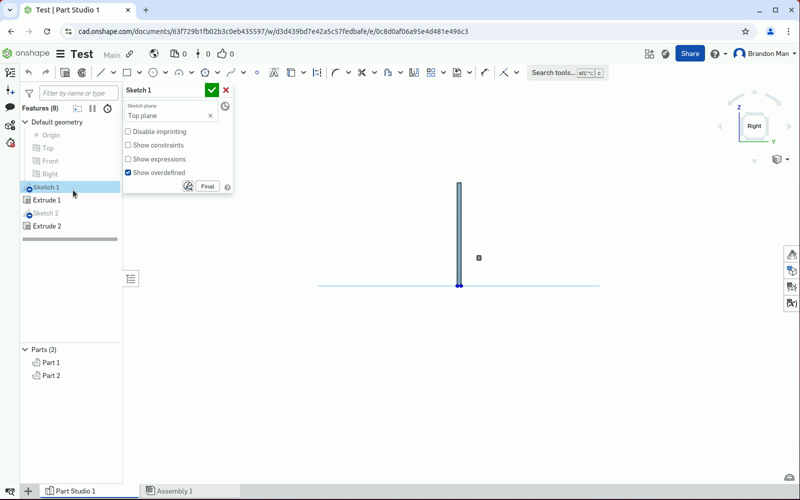
mouse_move(229, 92)
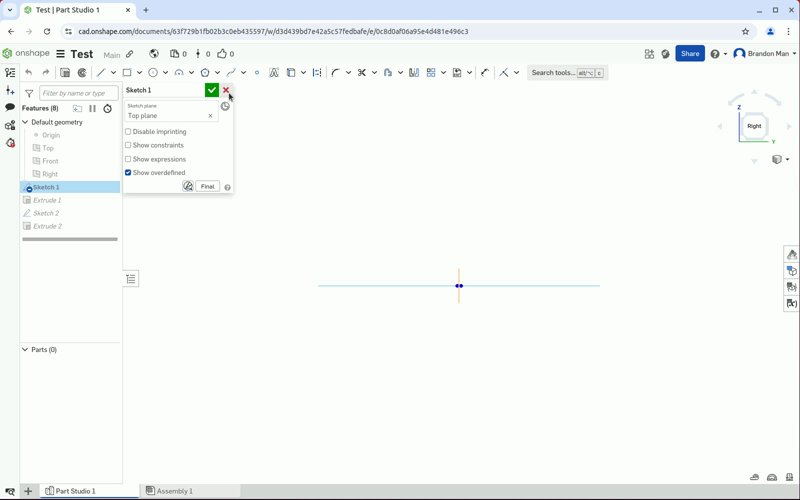
click(229, 92)
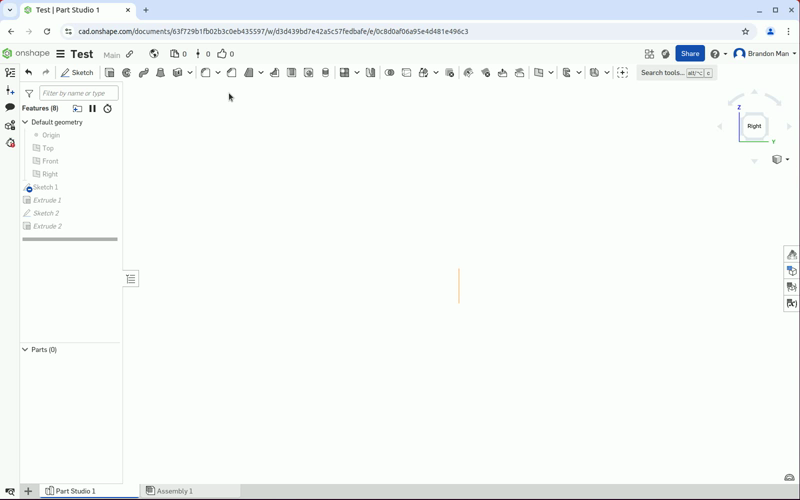
mouse_move(73, 352)
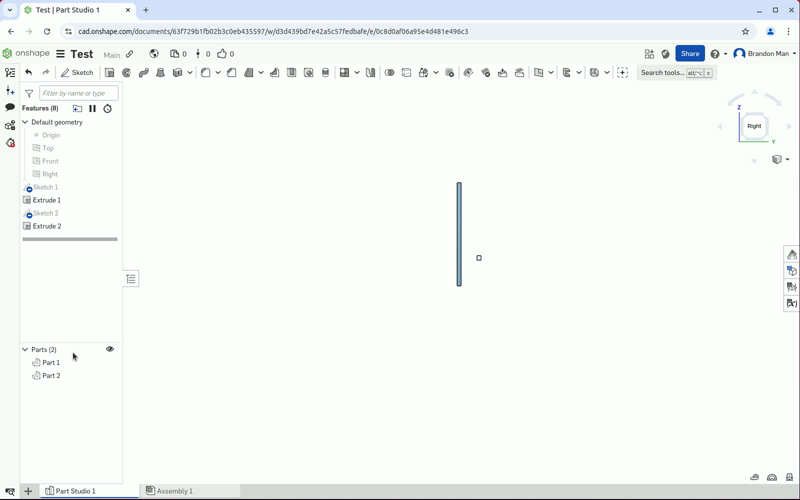
key(y)
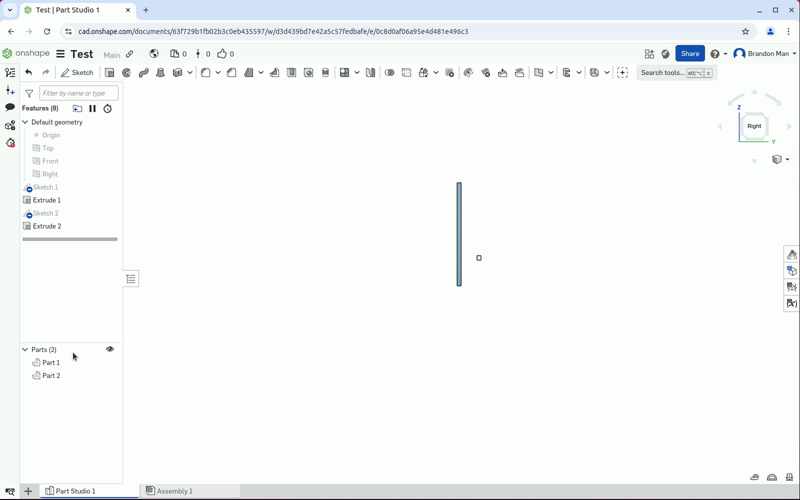
key(shift+p)
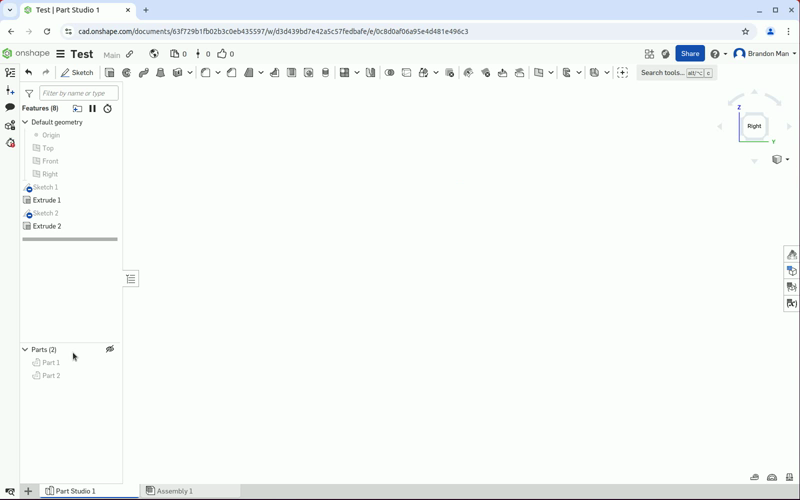
key(space)
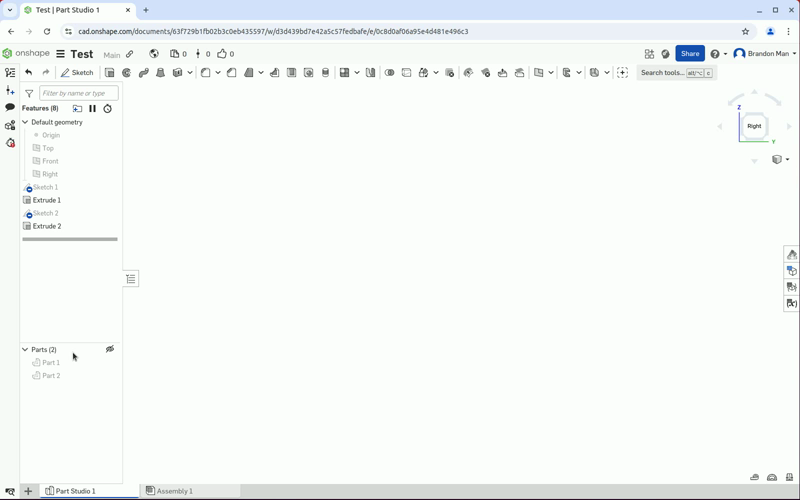
key_down(shift)
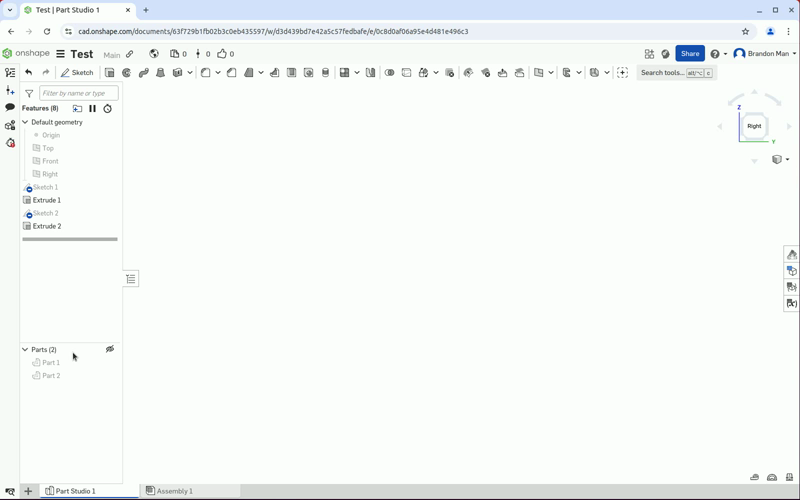
key(right)
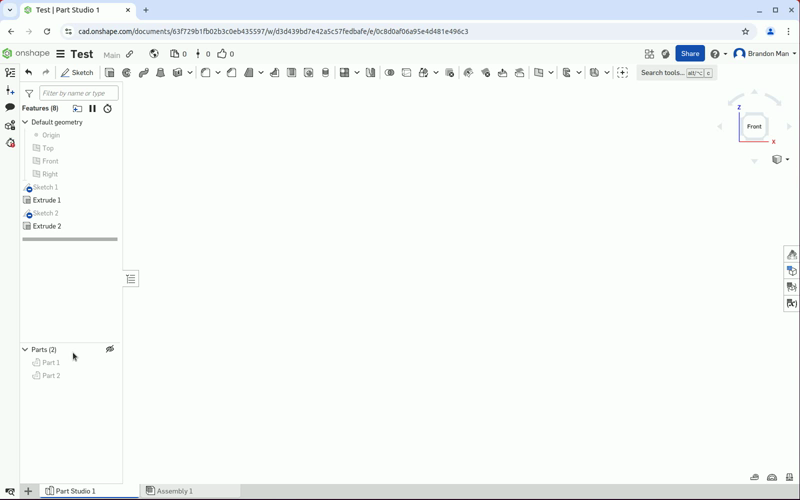
key_up(shift)
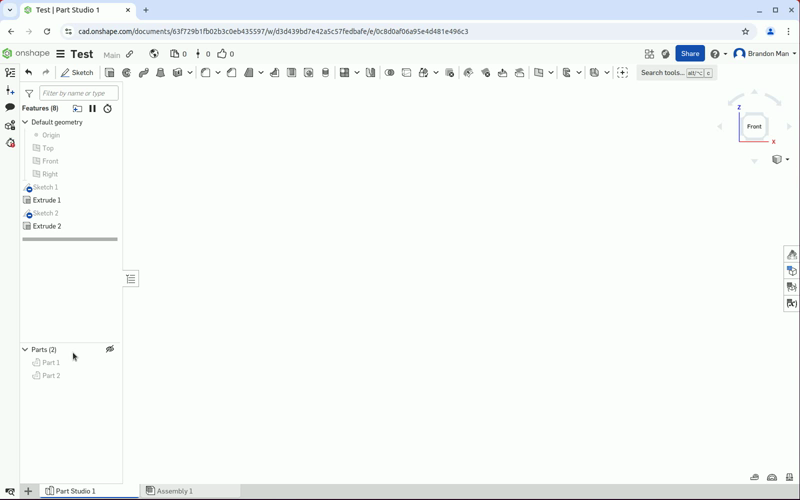
mouse_move(73, 352)
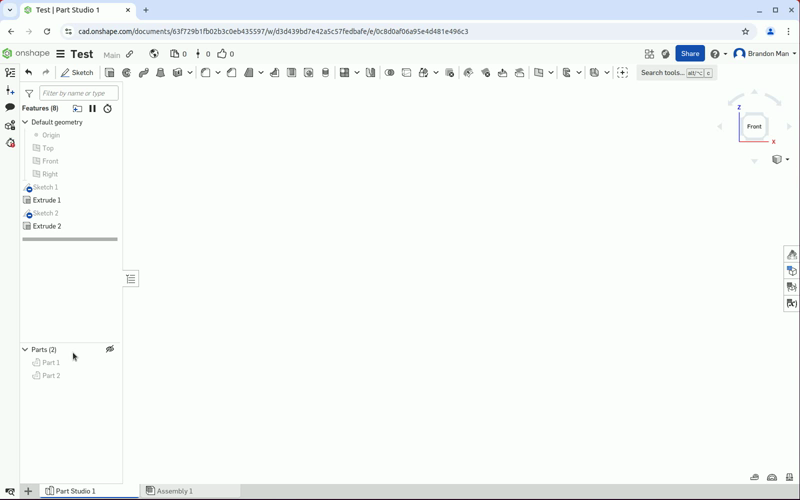
key(shift+y)
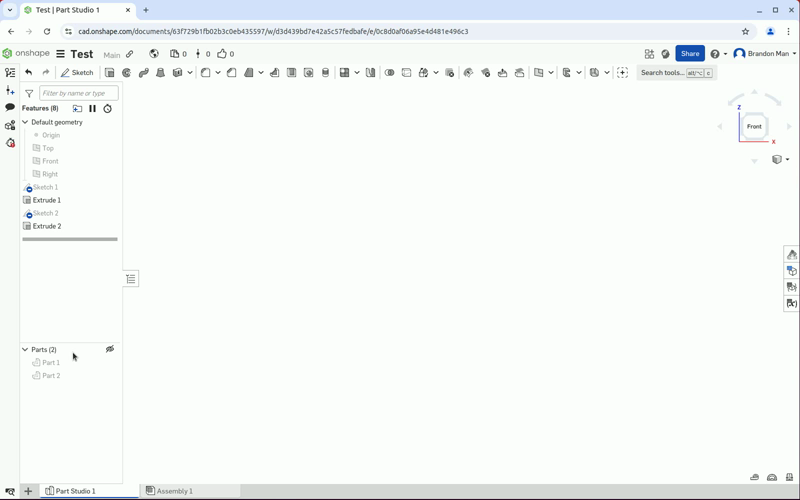
key(shift+s)
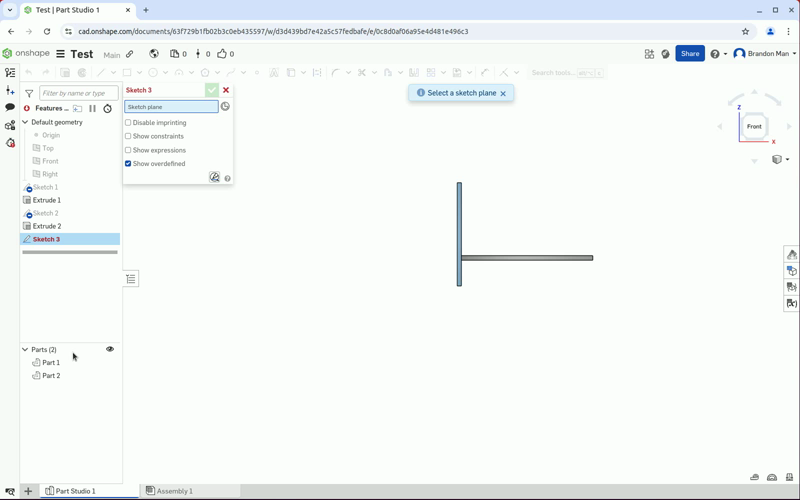
mouse_move(73, 163)
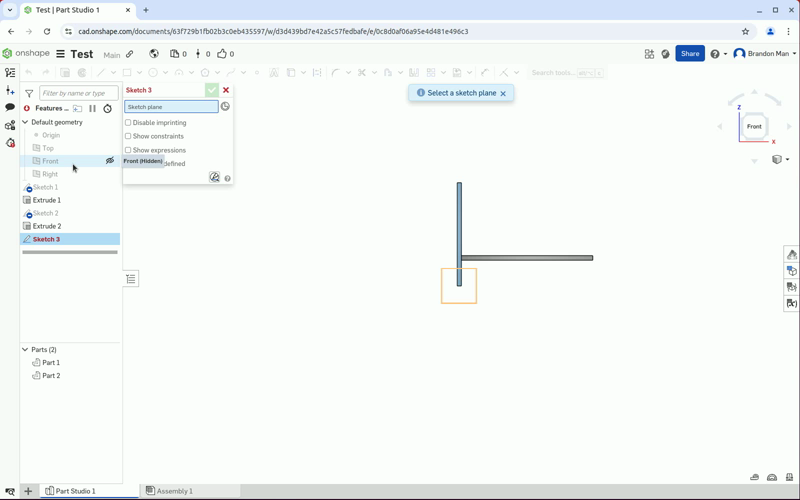
click(73, 163)
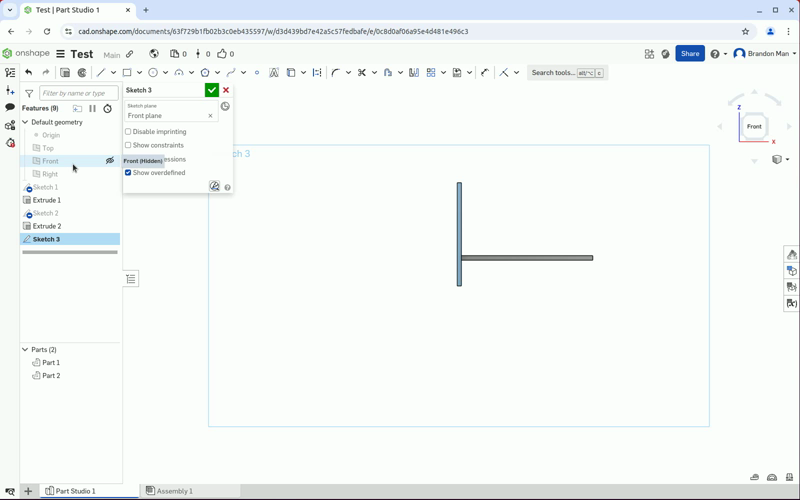
mouse_move(73, 352)
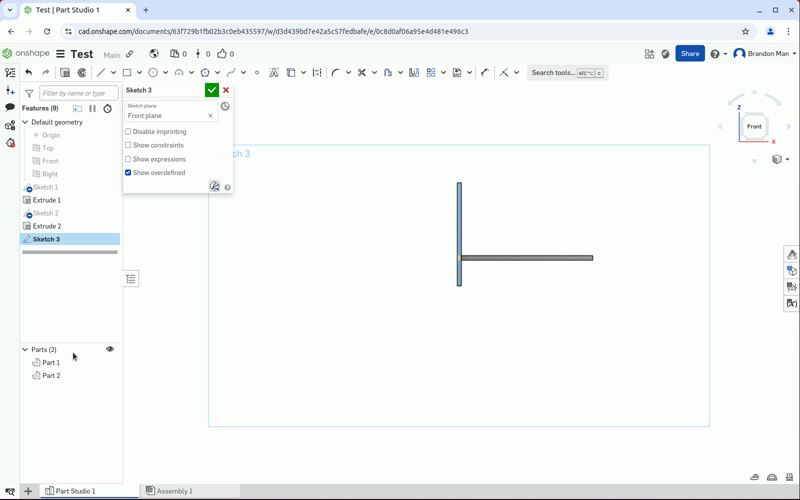
key(y)
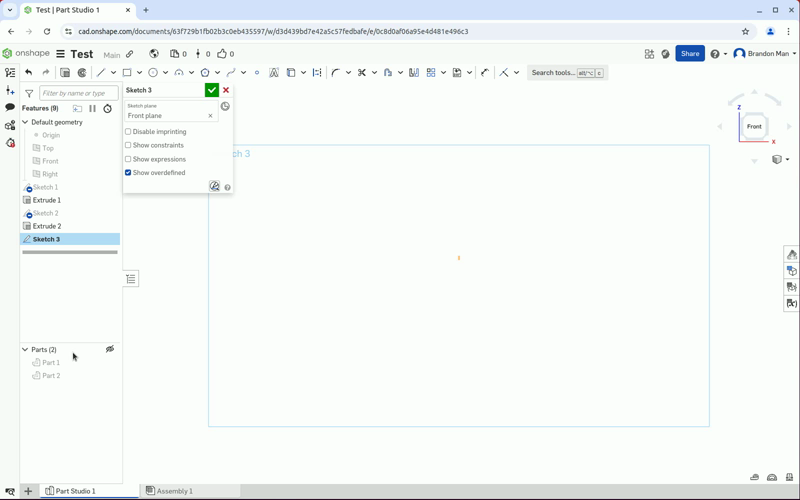
key(l)
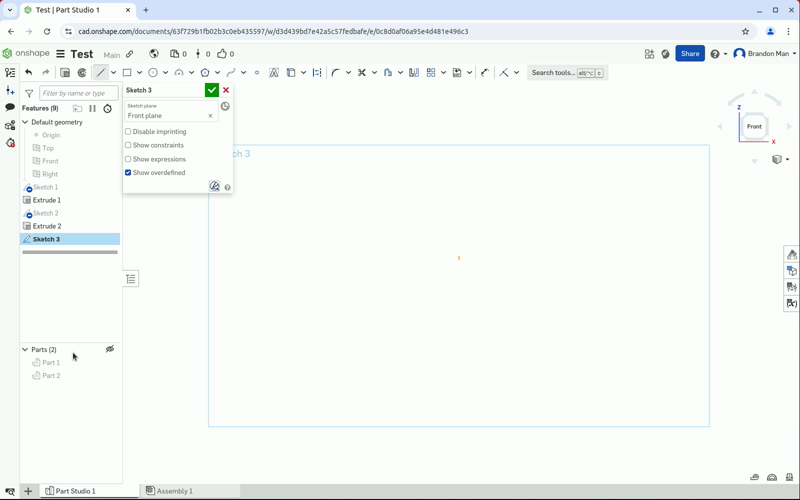
key_down(shift)
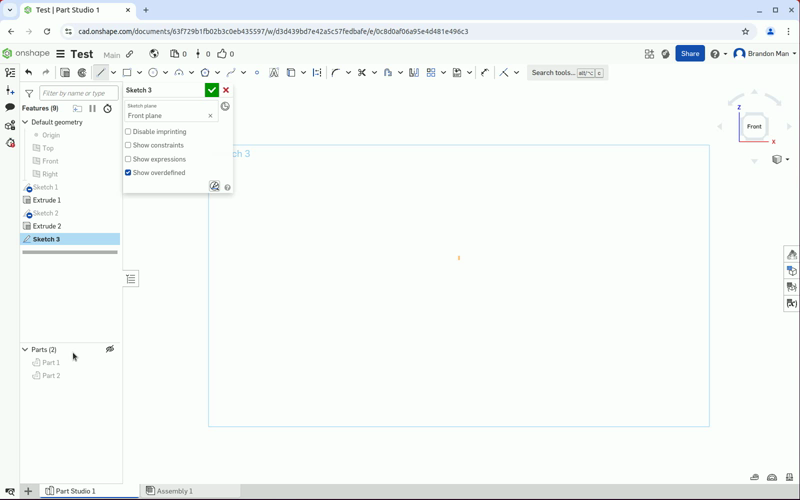
mouse_move(460, 299)
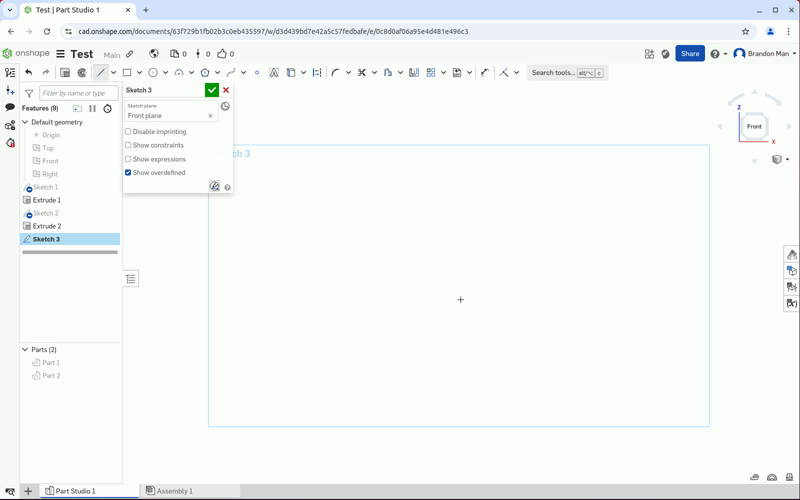
click(460, 299)
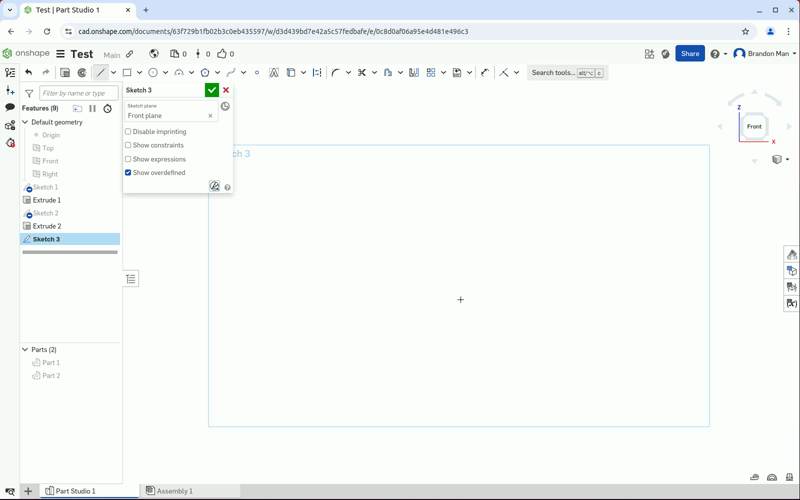
key_up(shift)
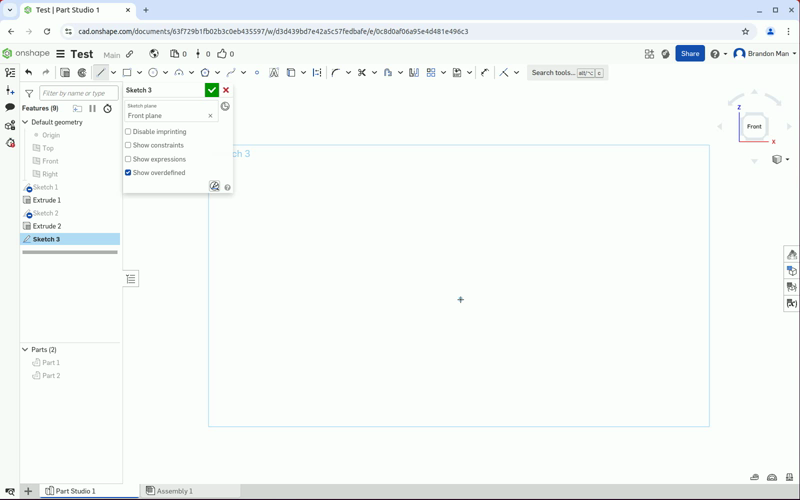
key_down(shift)
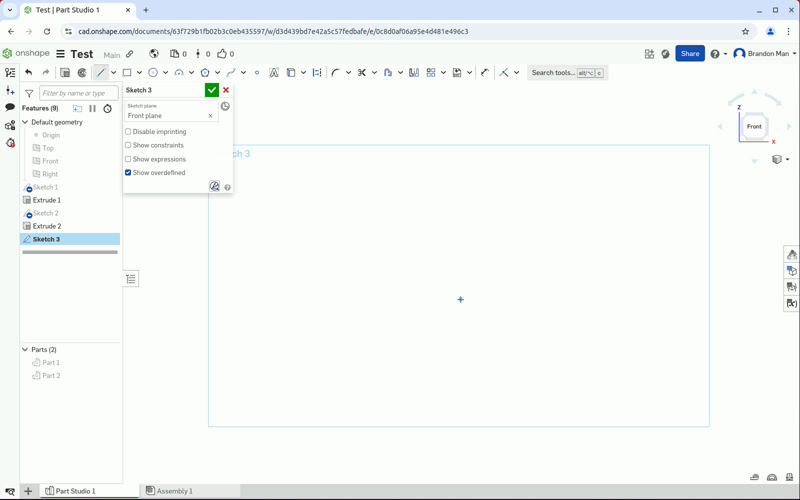
mouse_move(490, 299)
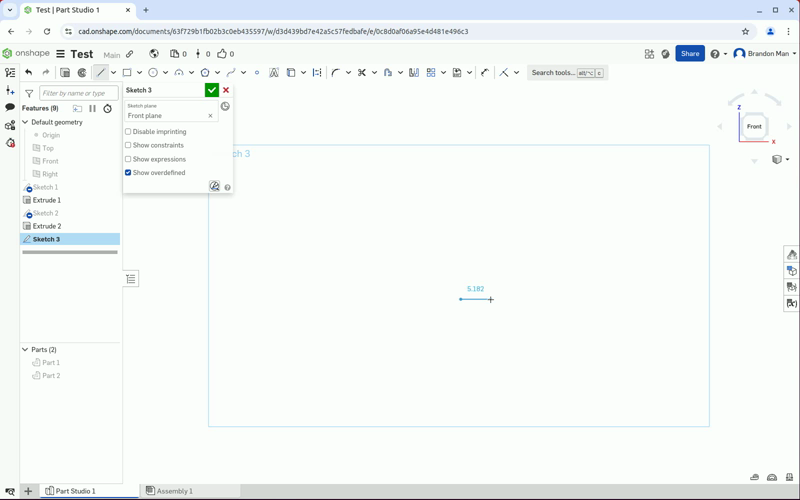
mouse_move(464, 299)
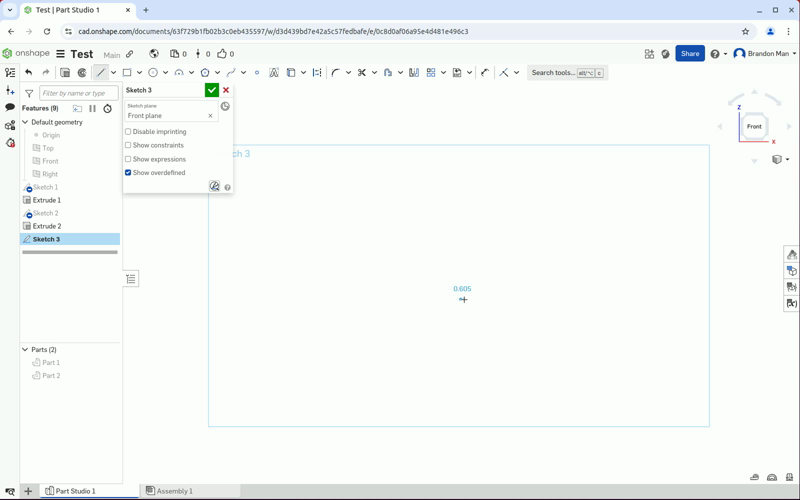
scroll(6)
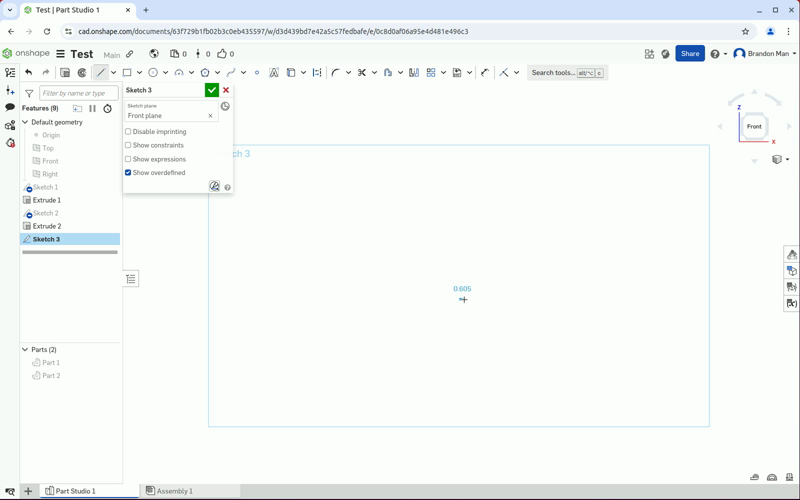
scroll(6)
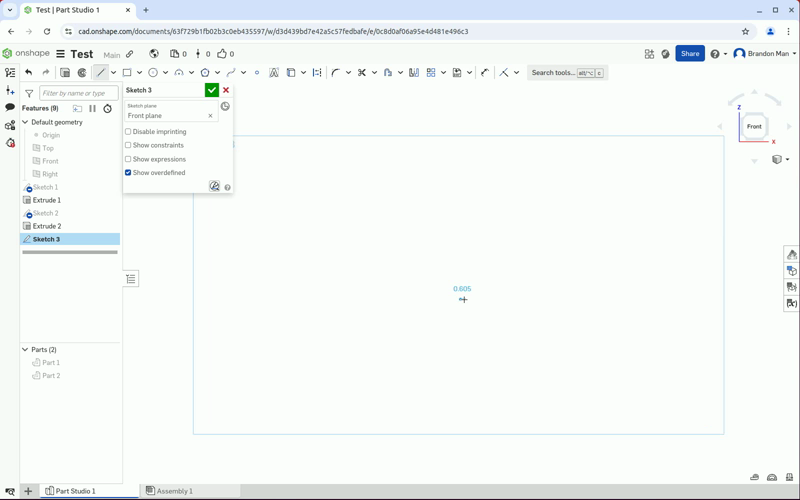
scroll(6)
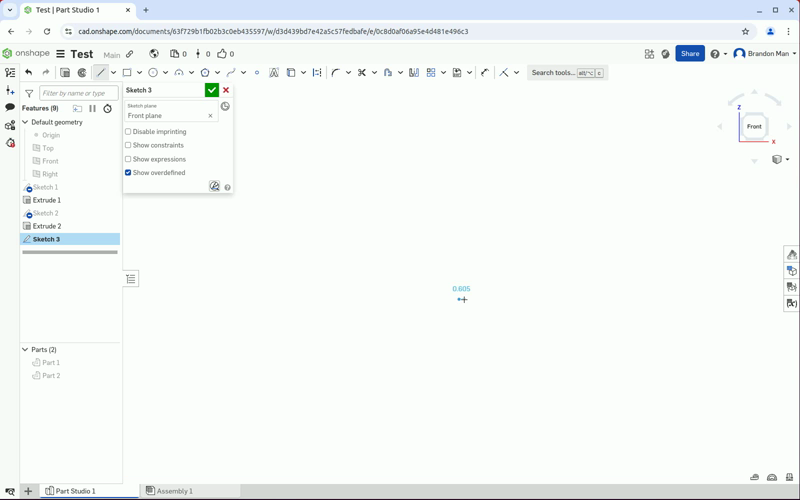
scroll(6)
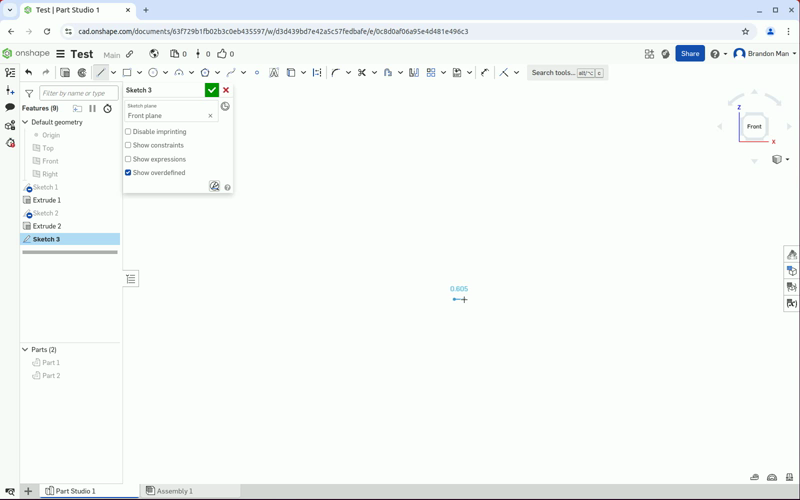
scroll(6)
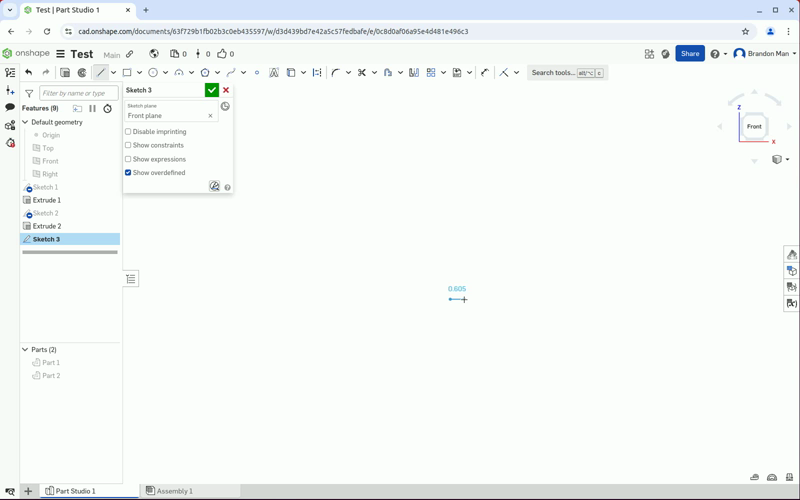
scroll(6)
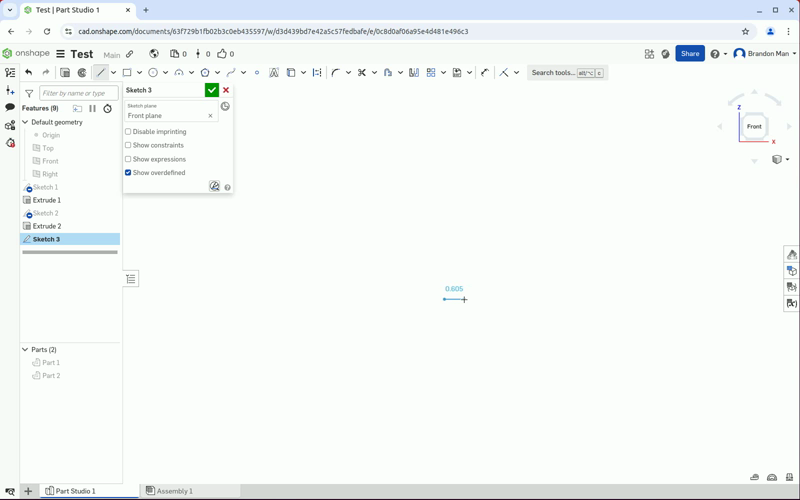
scroll(6)
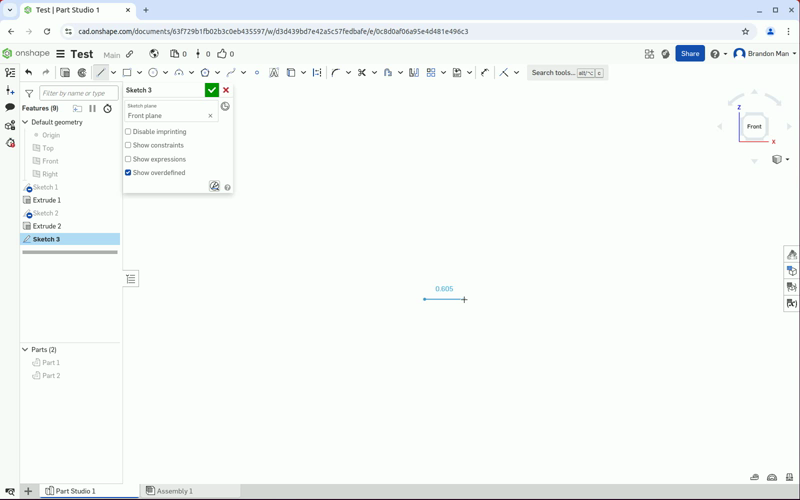
click(464, 299)
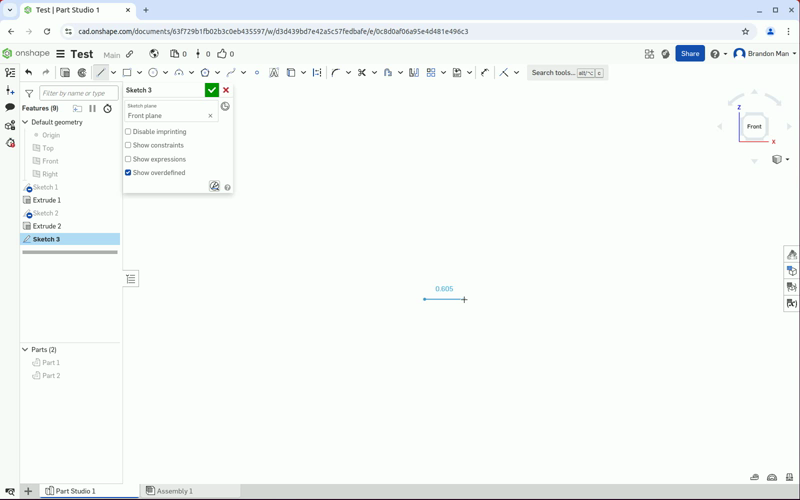
scroll(-6)
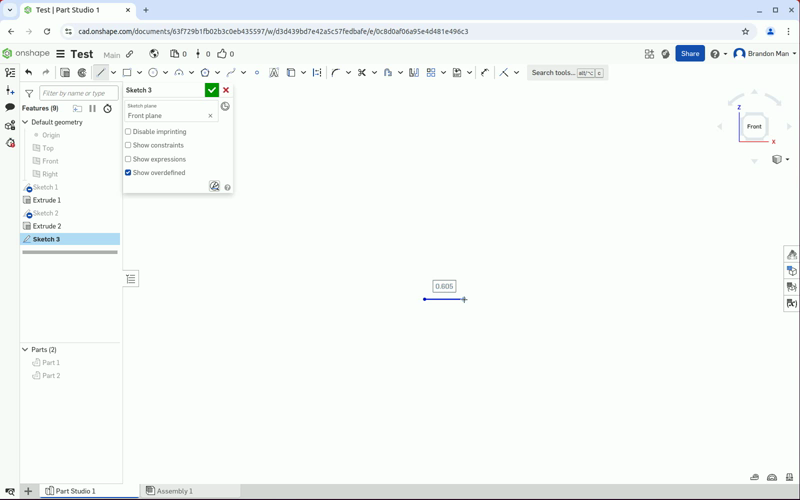
scroll(-6)
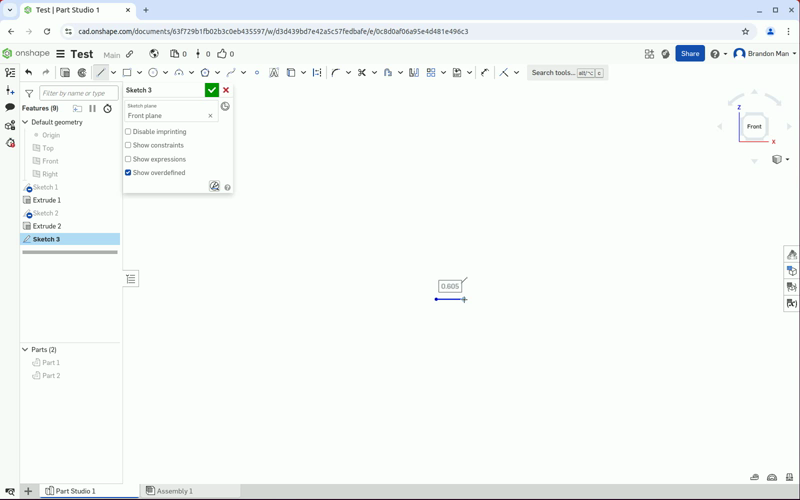
scroll(-6)
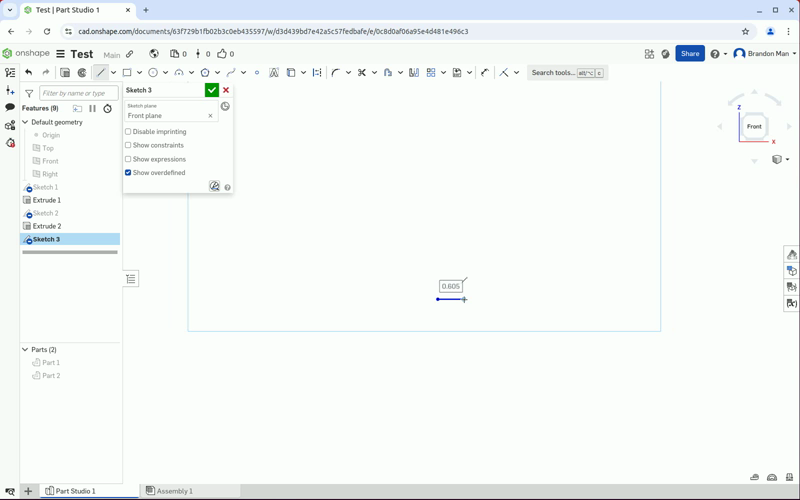
scroll(-6)
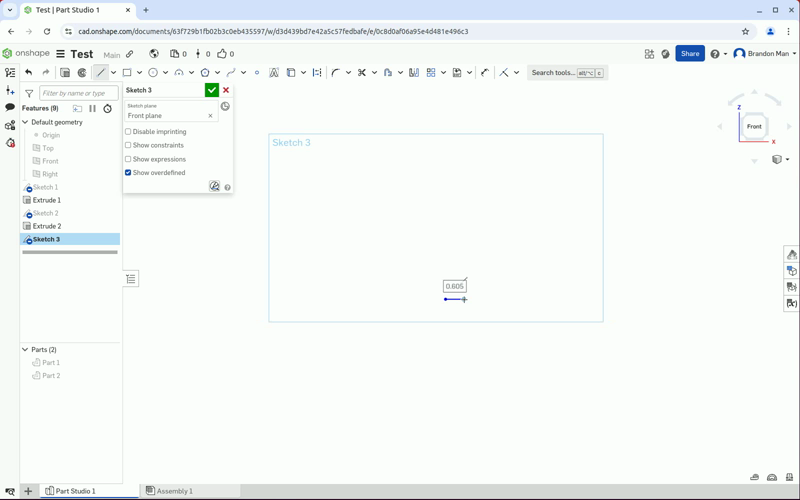
scroll(-6)
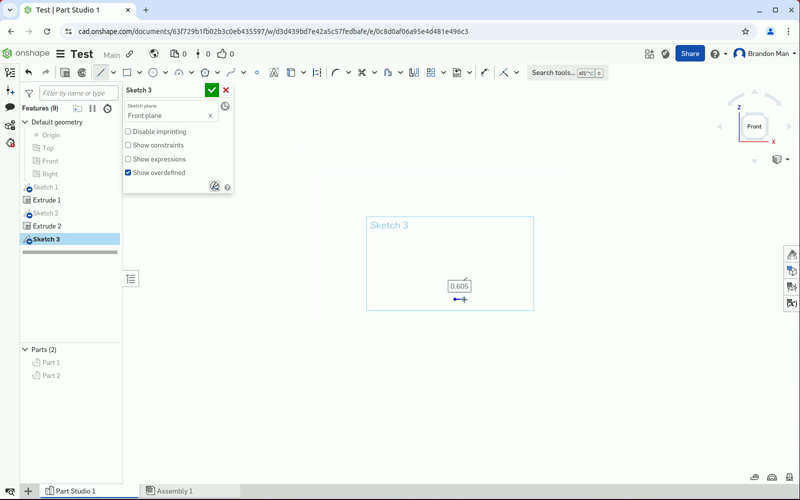
scroll(-6)
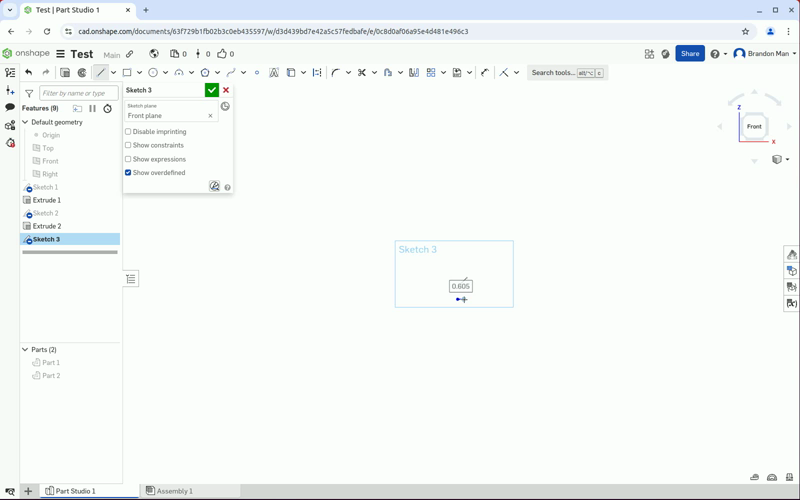
scroll(-6)
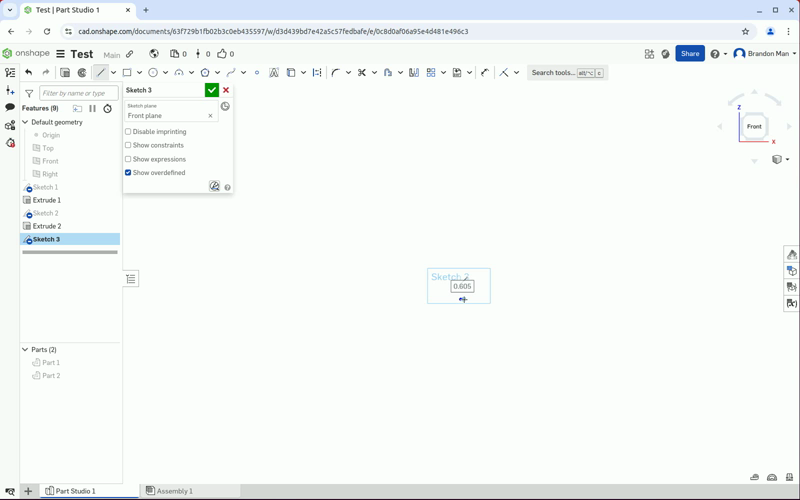
key_up(shift)
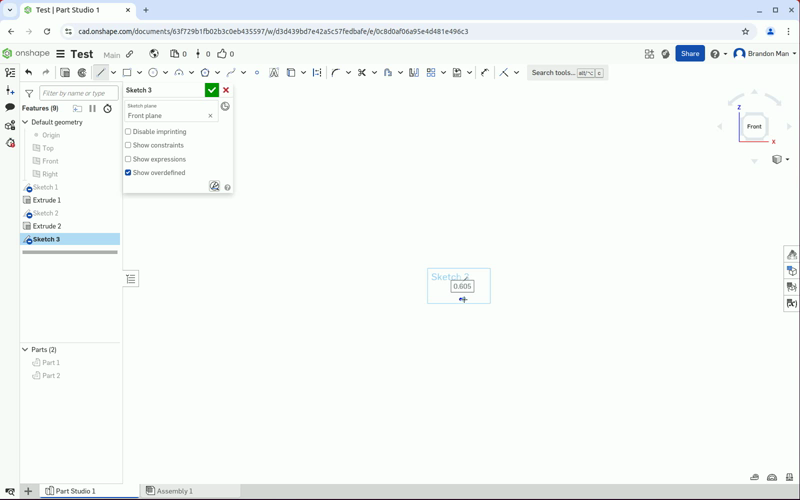
key_down(shift)
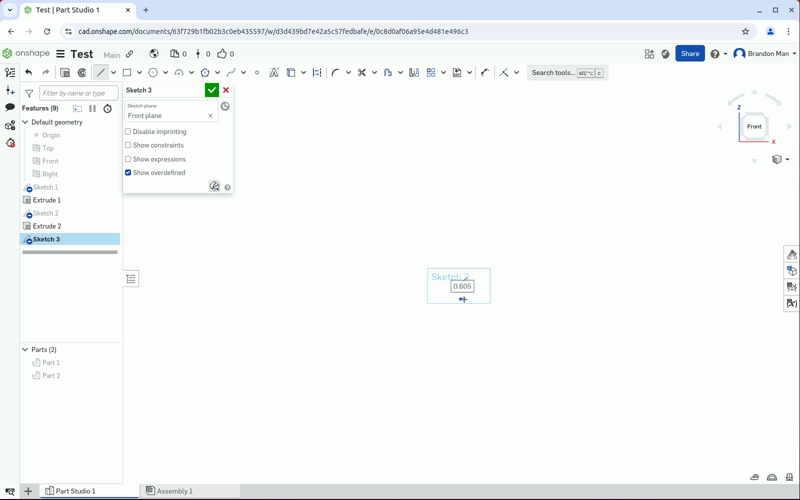
mouse_move(494, 299)
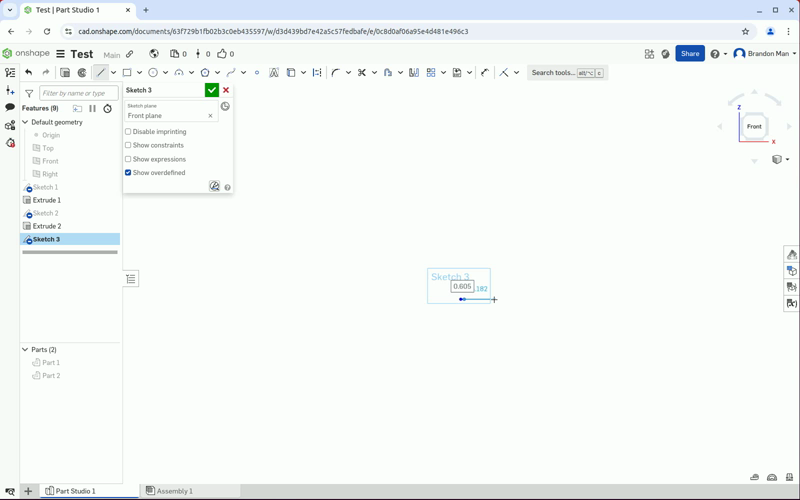
mouse_move(464, 295)
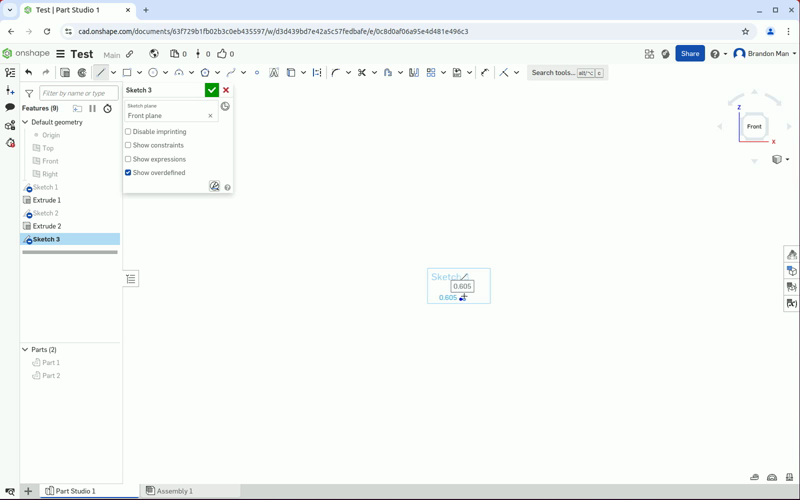
scroll(6)
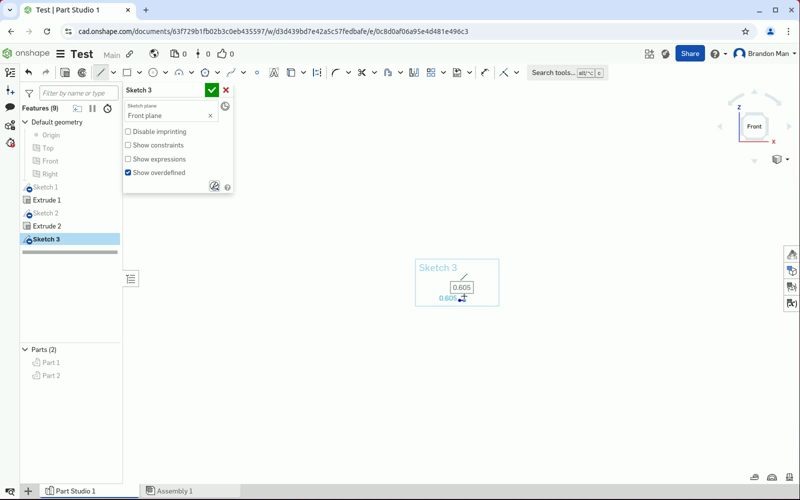
scroll(6)
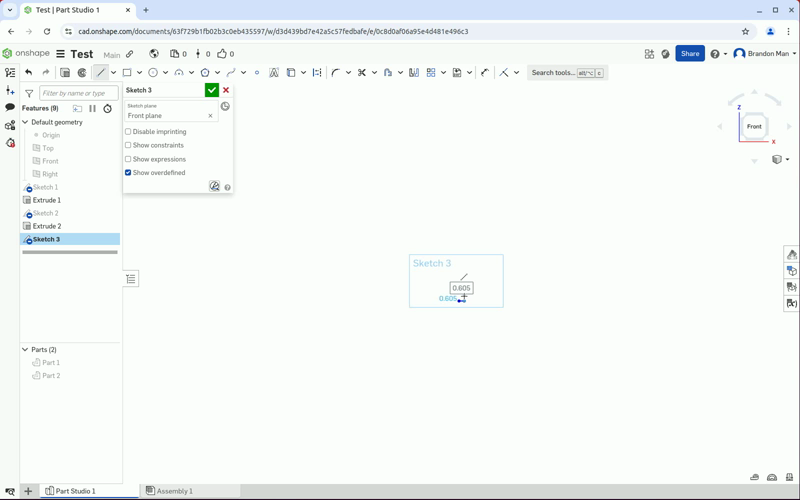
scroll(6)
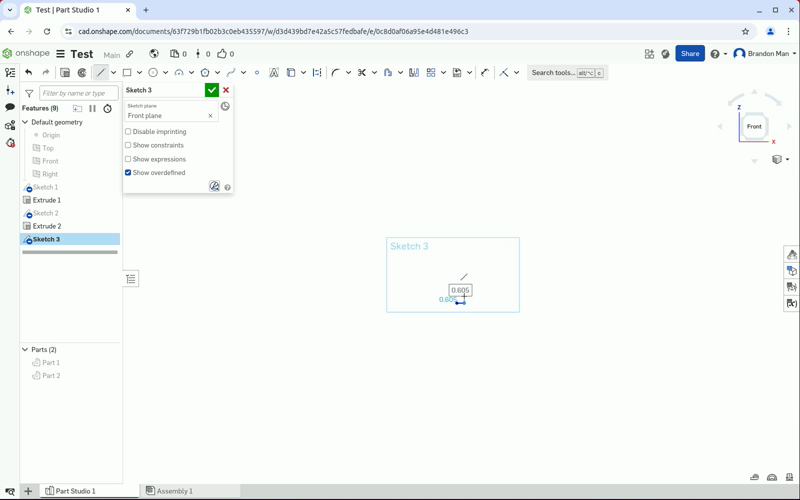
scroll(6)
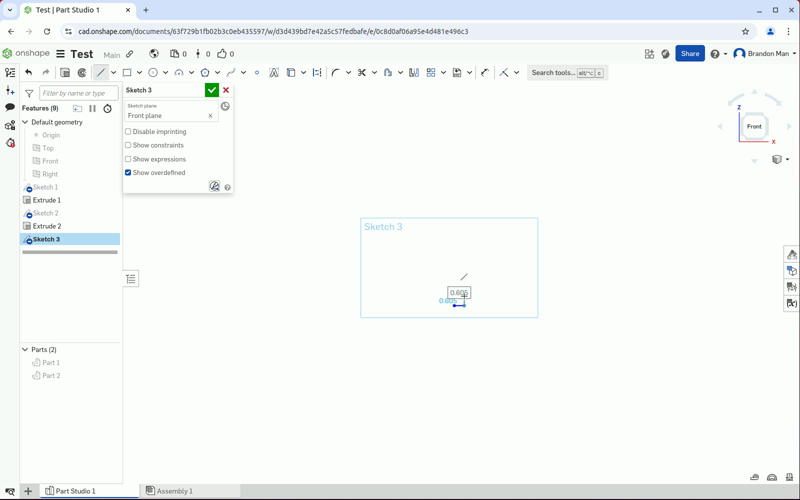
scroll(6)
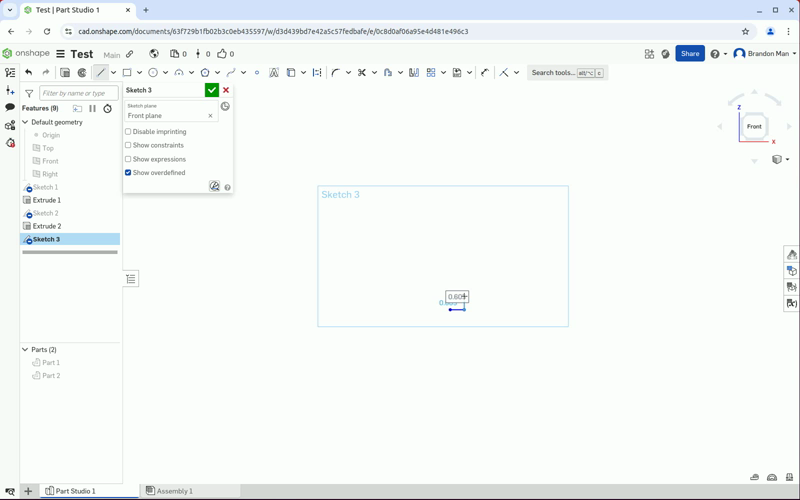
scroll(6)
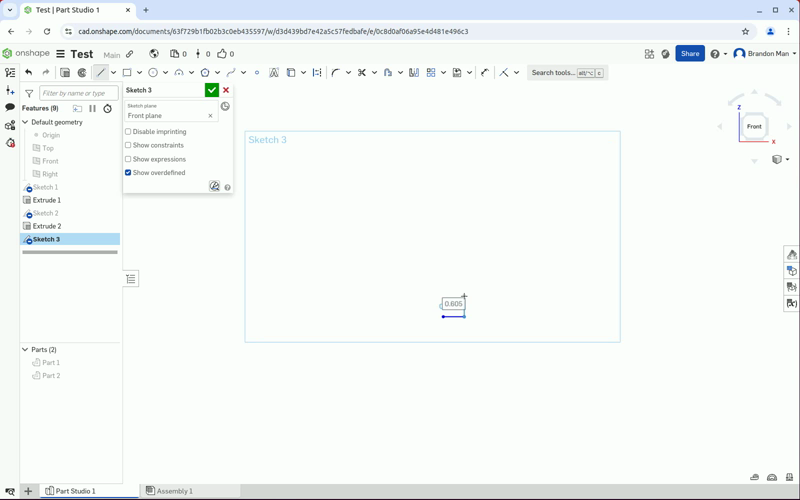
scroll(6)
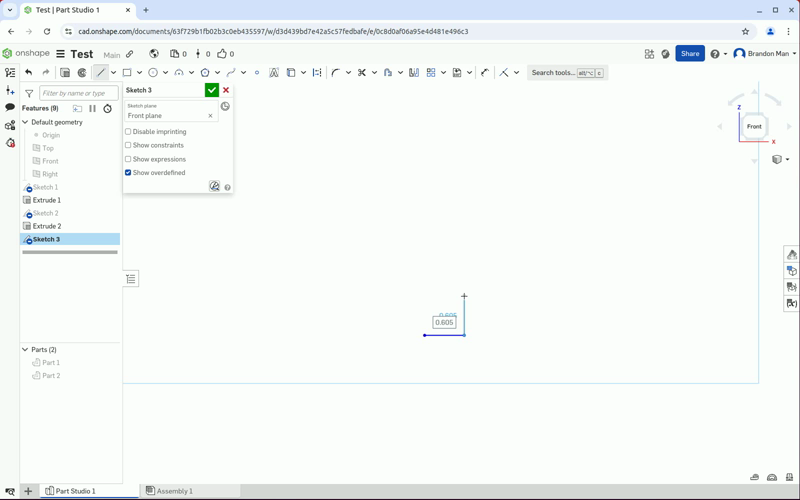
click(464, 295)
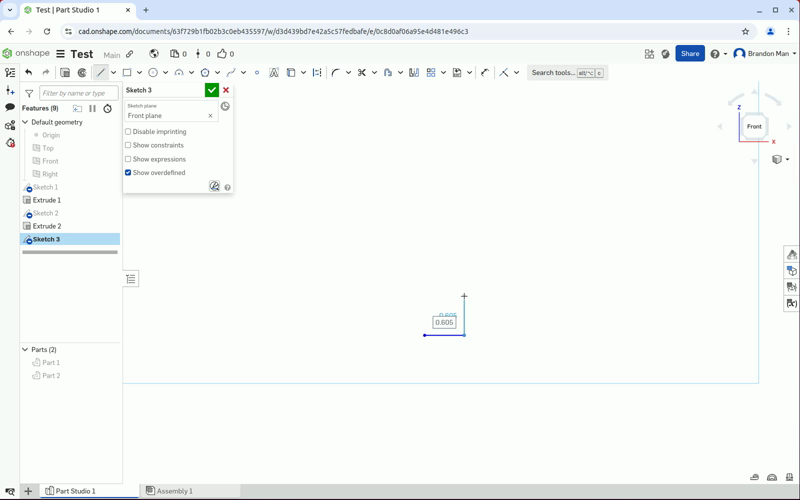
scroll(-6)
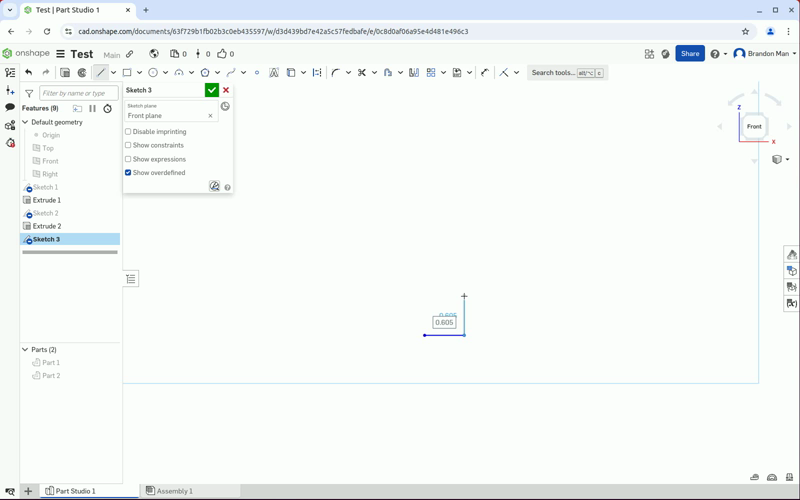
scroll(-6)
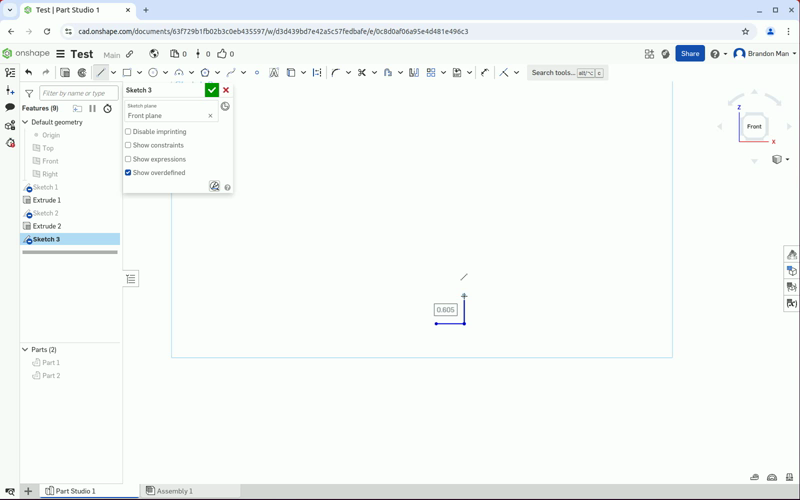
scroll(-6)
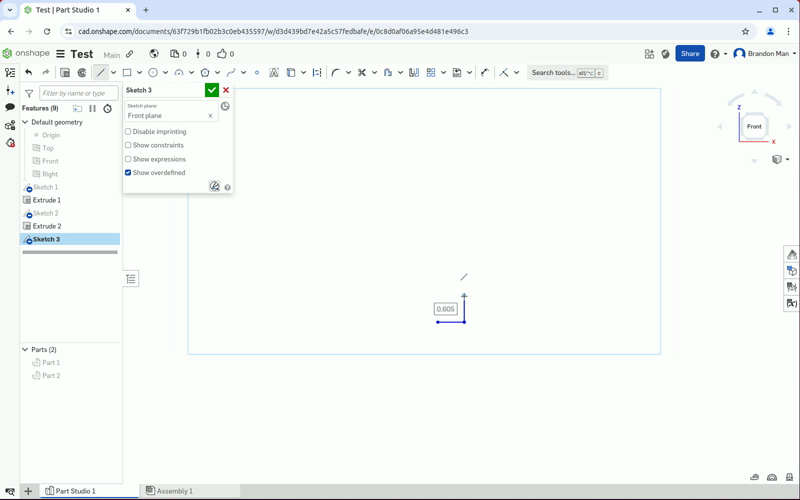
scroll(-6)
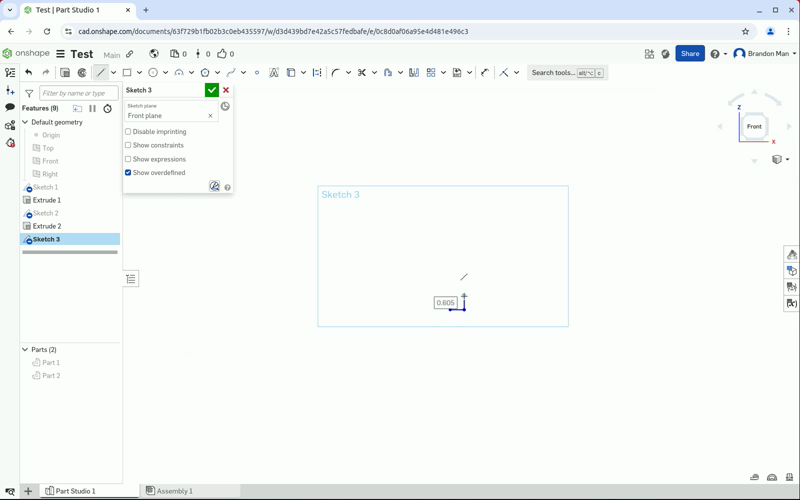
scroll(-6)
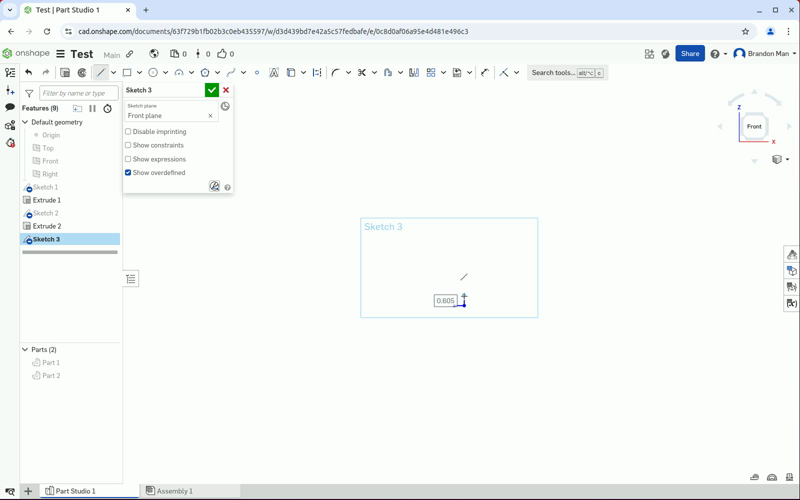
scroll(-6)
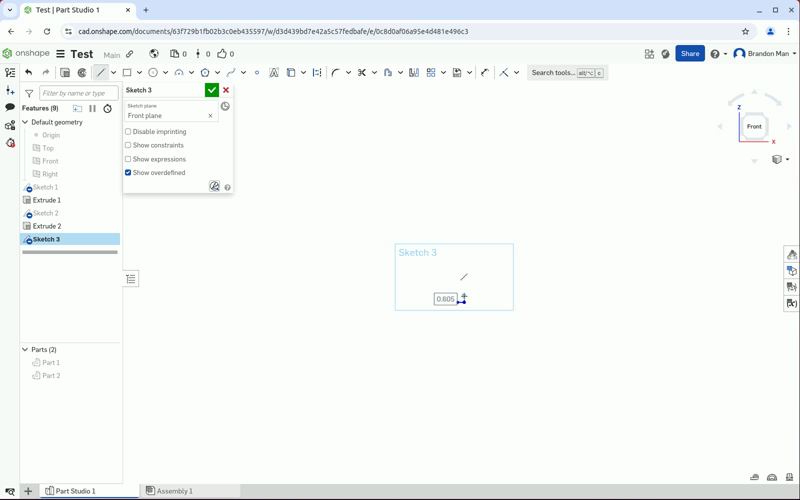
scroll(-6)
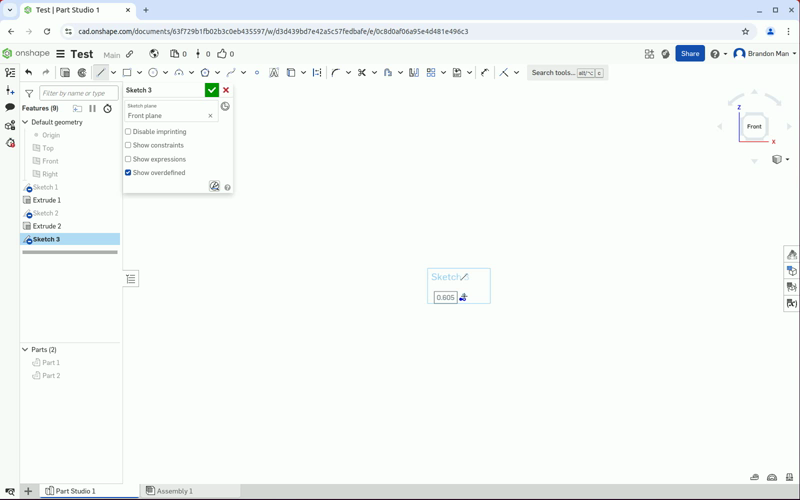
key_up(shift)
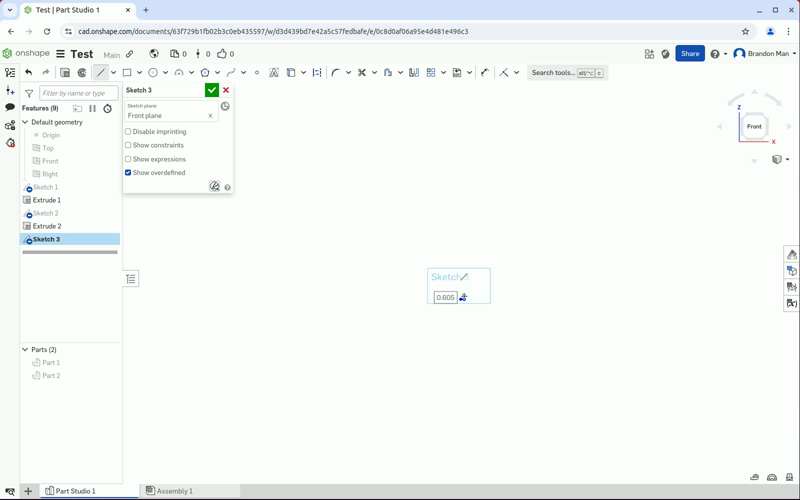
key_down(shift)
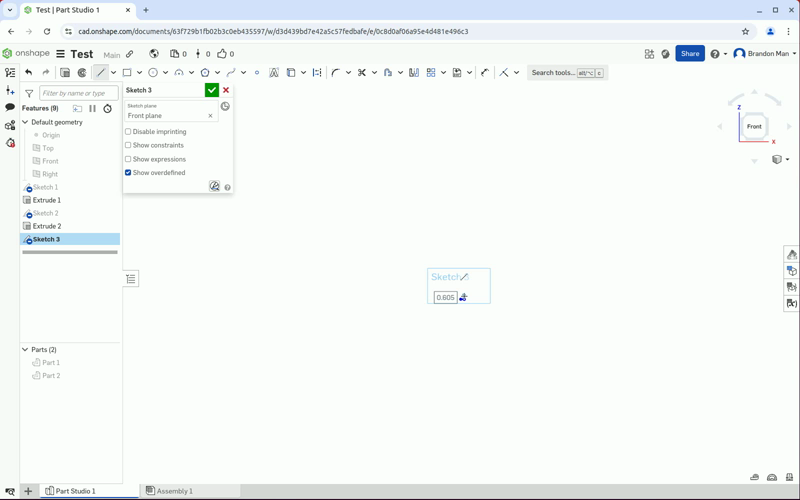
mouse_move(494, 295)
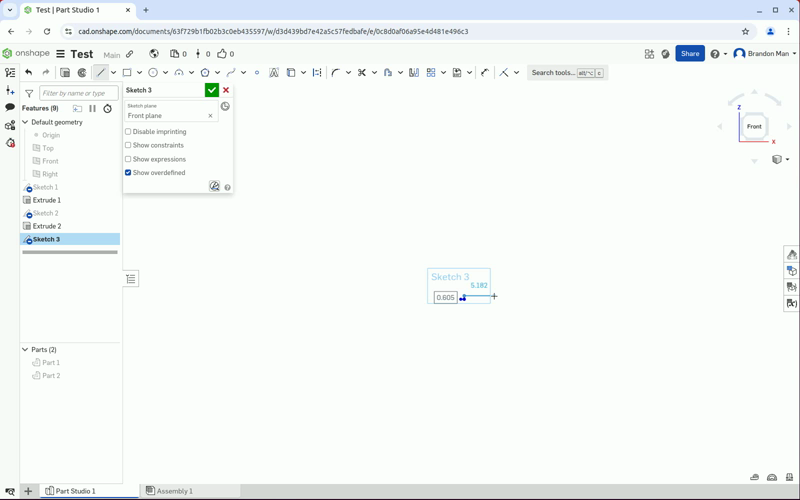
mouse_move(460, 295)
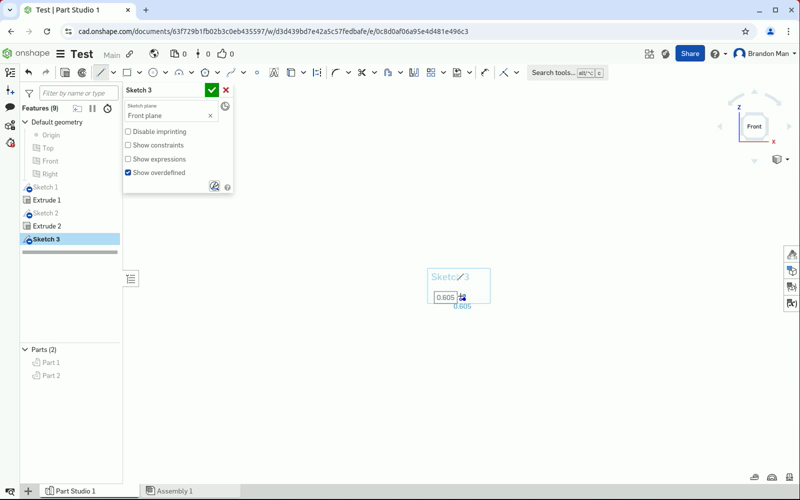
scroll(6)
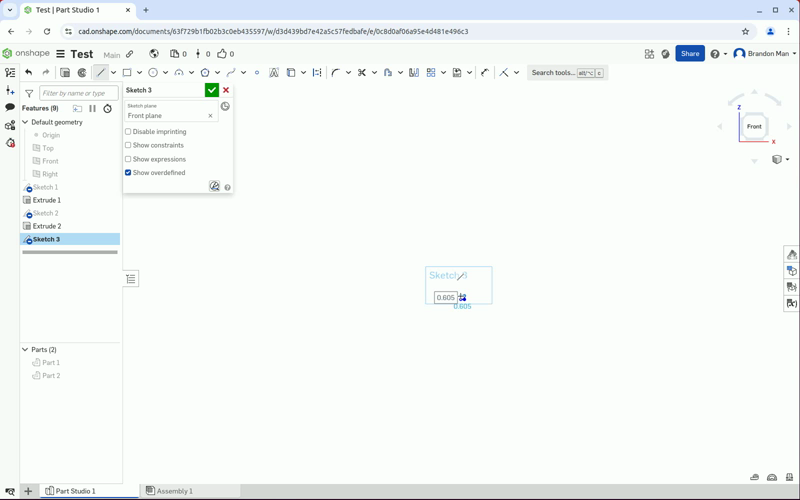
scroll(6)
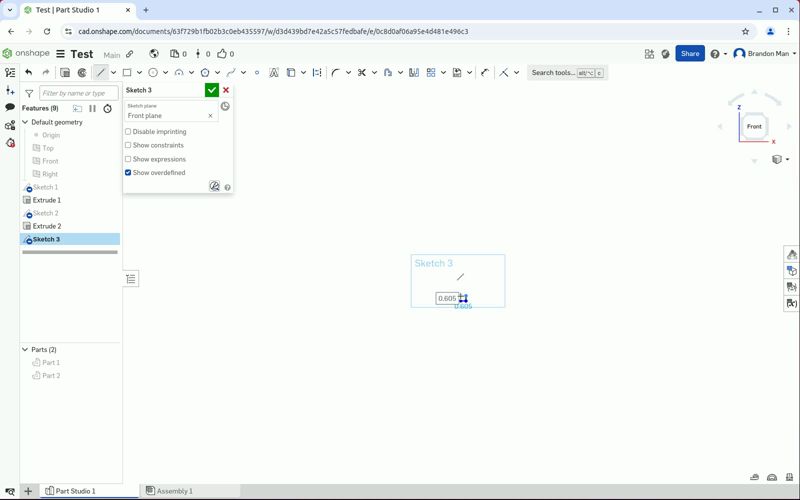
scroll(6)
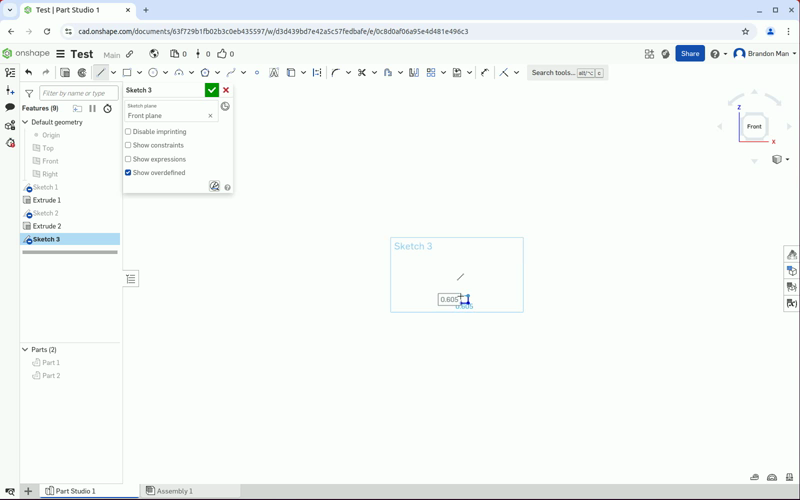
scroll(6)
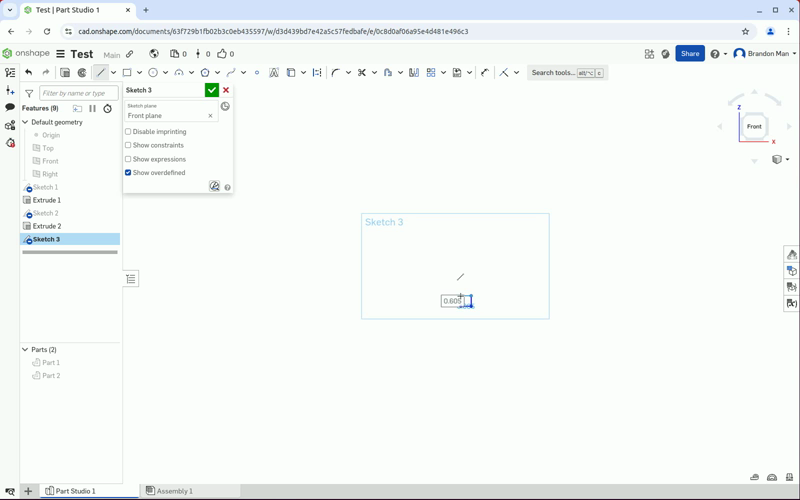
scroll(6)
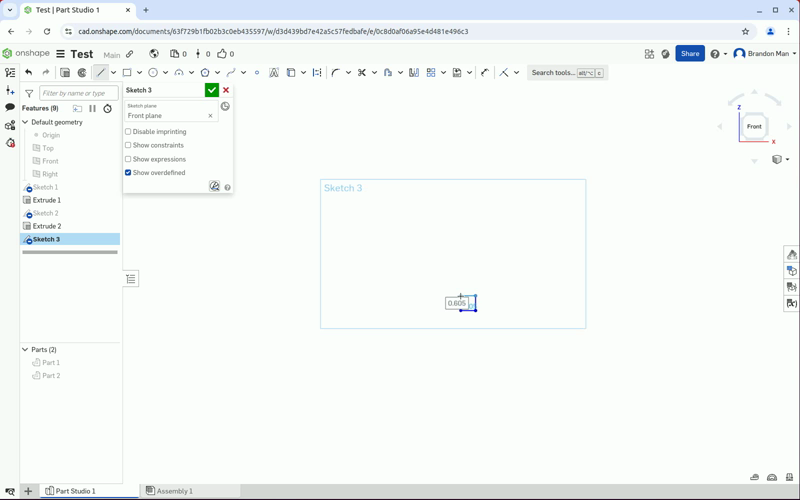
scroll(6)
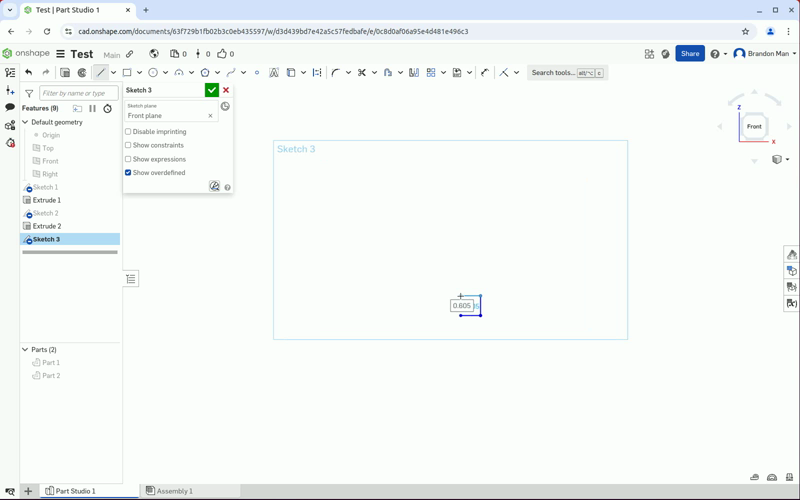
scroll(6)
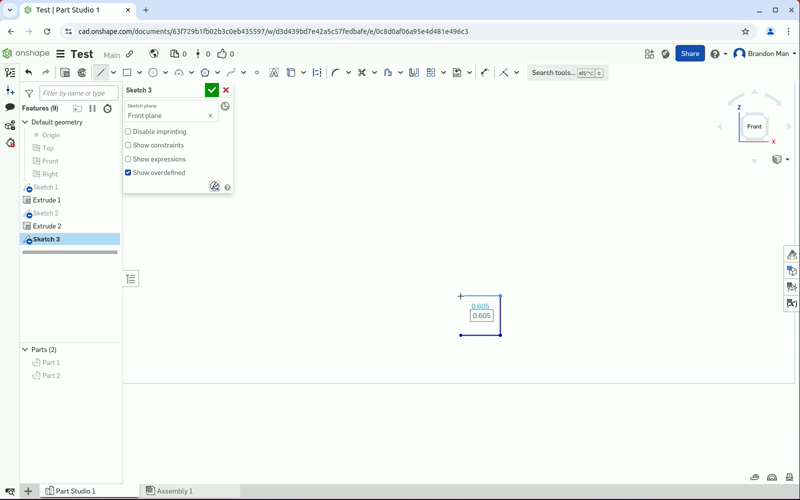
click(460, 295)
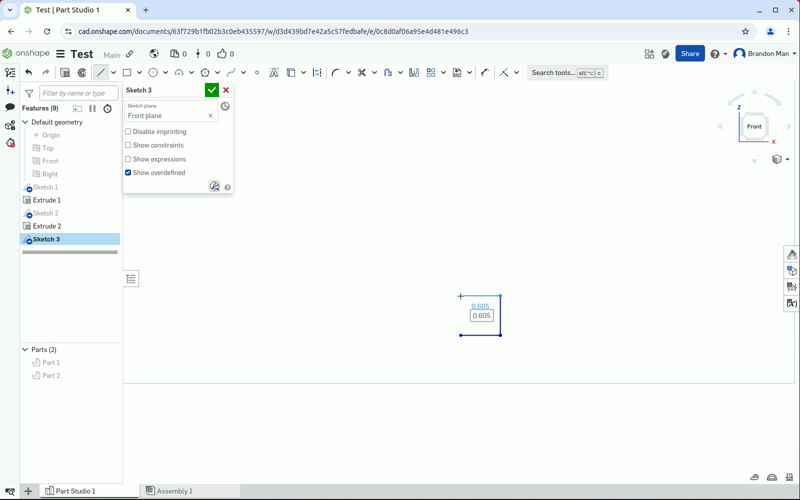
scroll(-6)
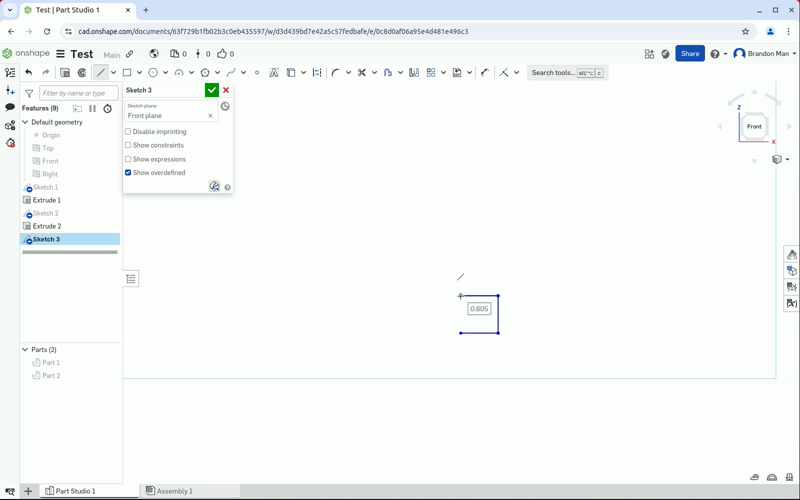
scroll(-6)
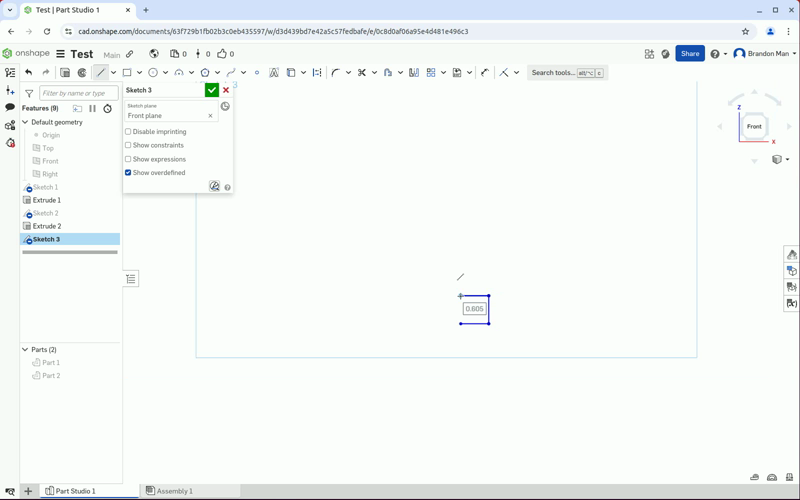
scroll(-6)
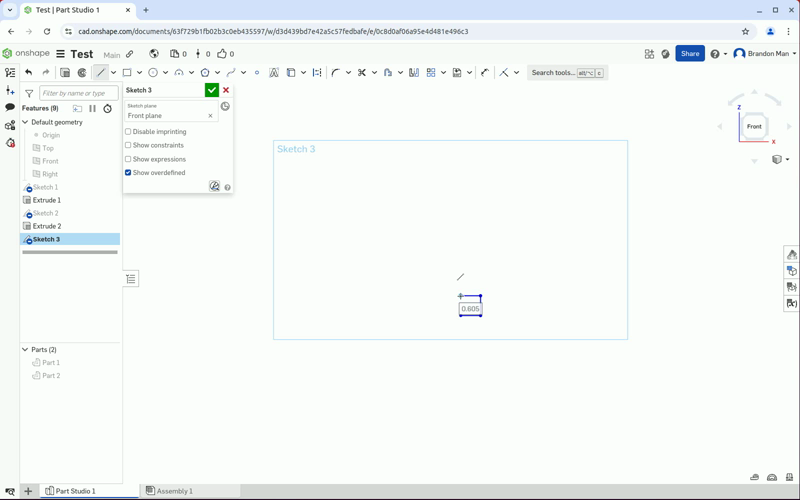
scroll(-6)
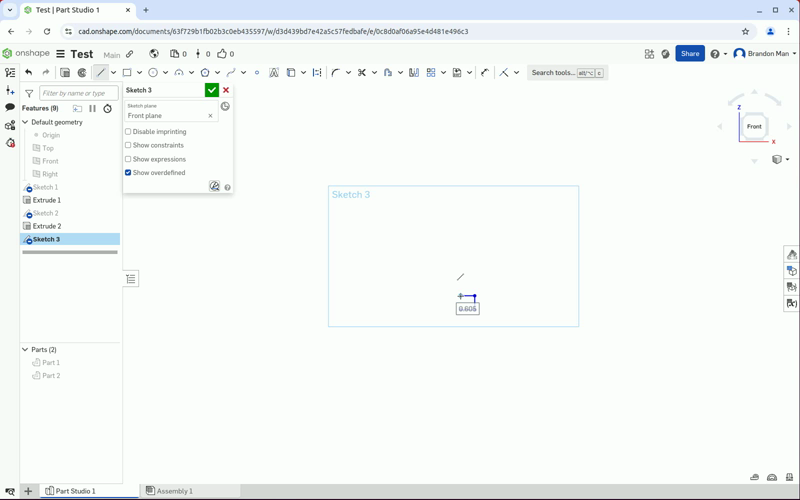
scroll(-6)
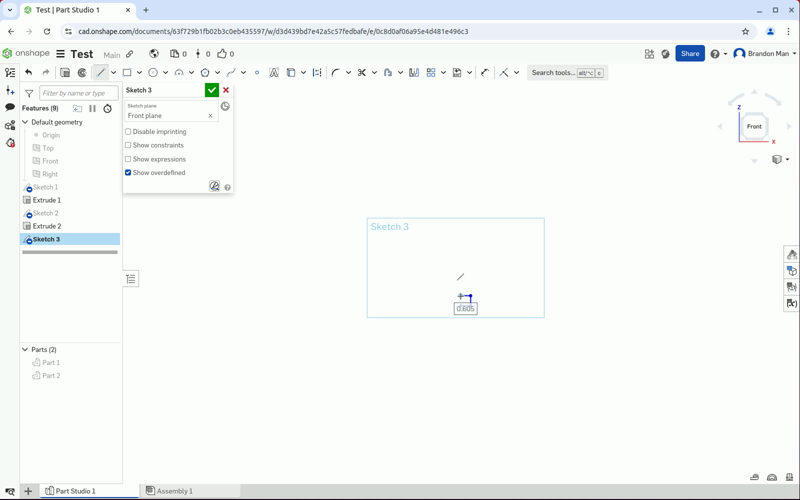
scroll(-6)
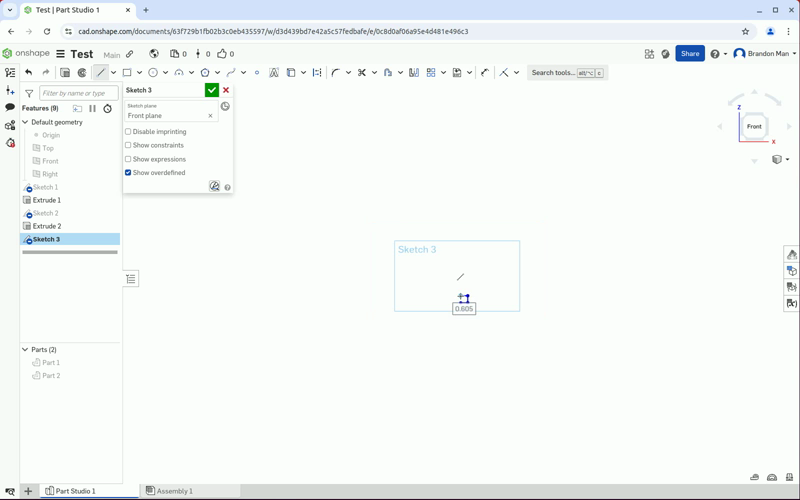
scroll(-6)
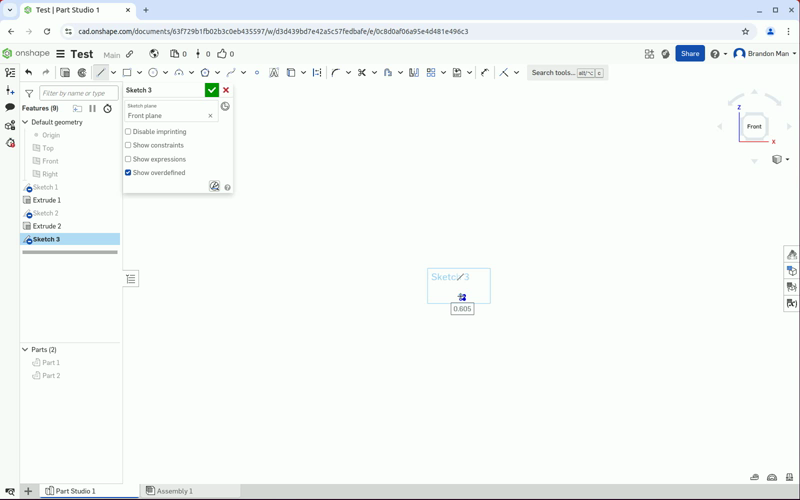
key_up(shift)
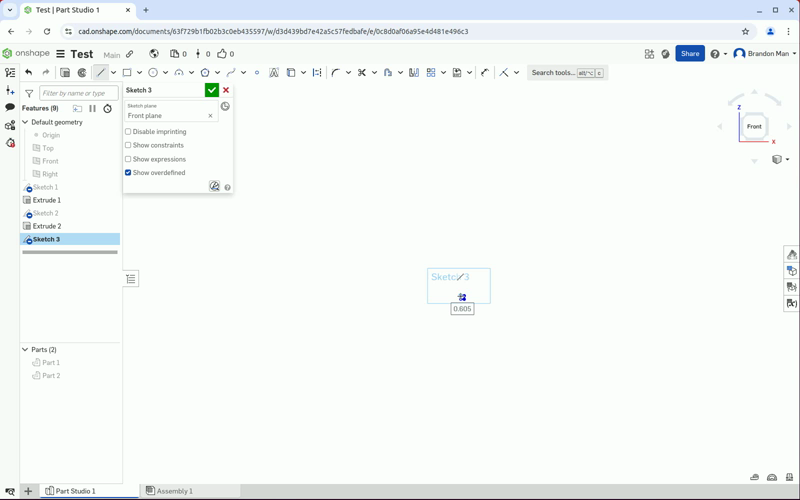
mouse_move(490, 295)
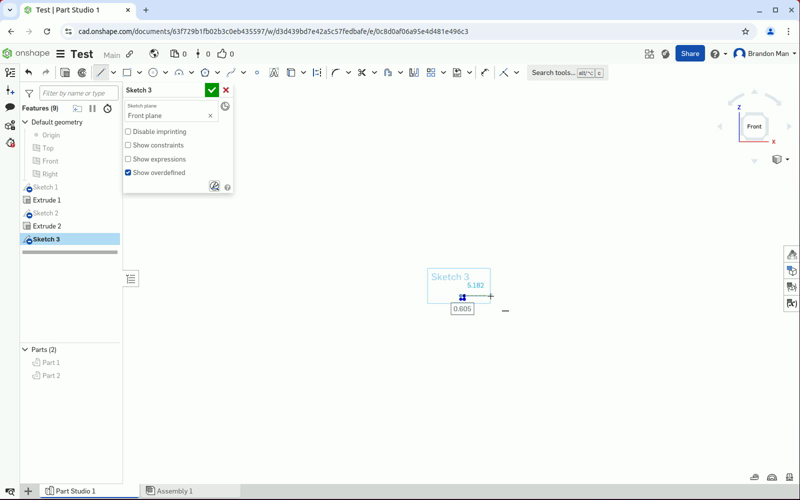
key_down(shift)
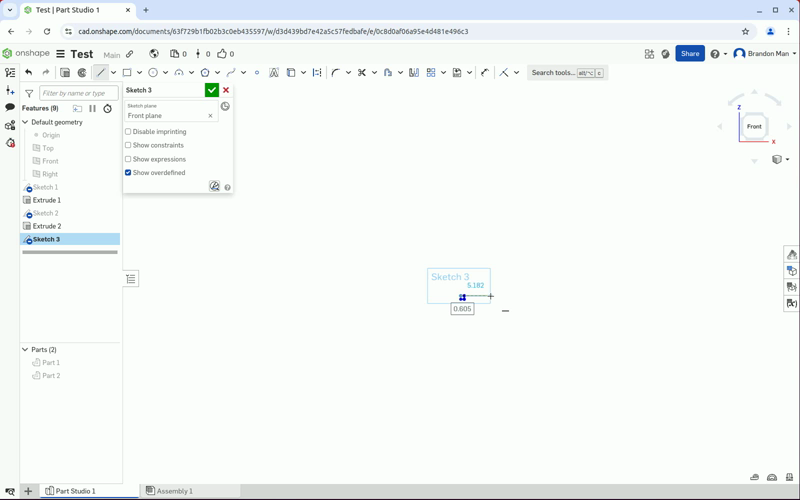
mouse_move(460, 299)
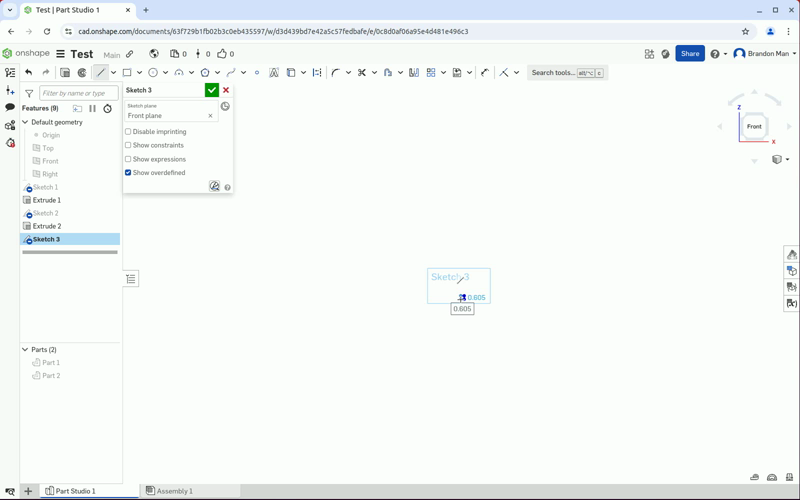
scroll(6)
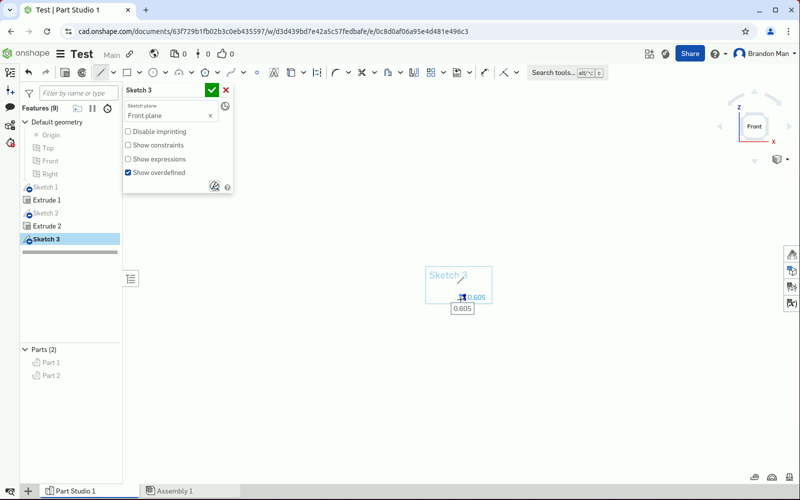
scroll(6)
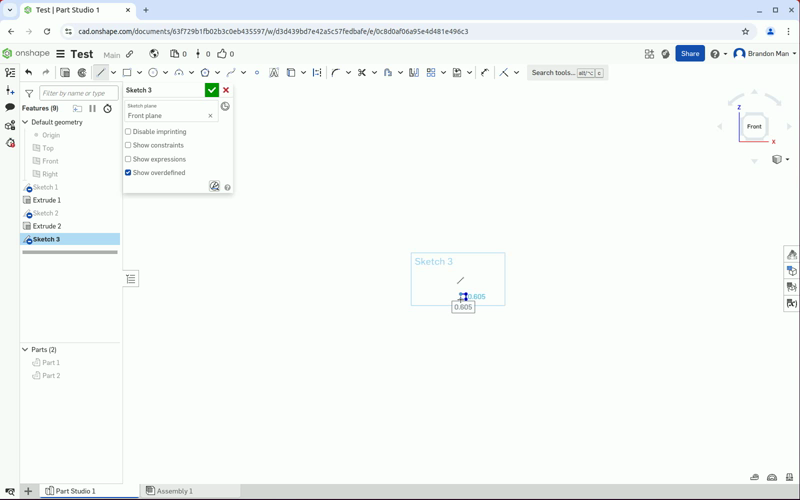
scroll(6)
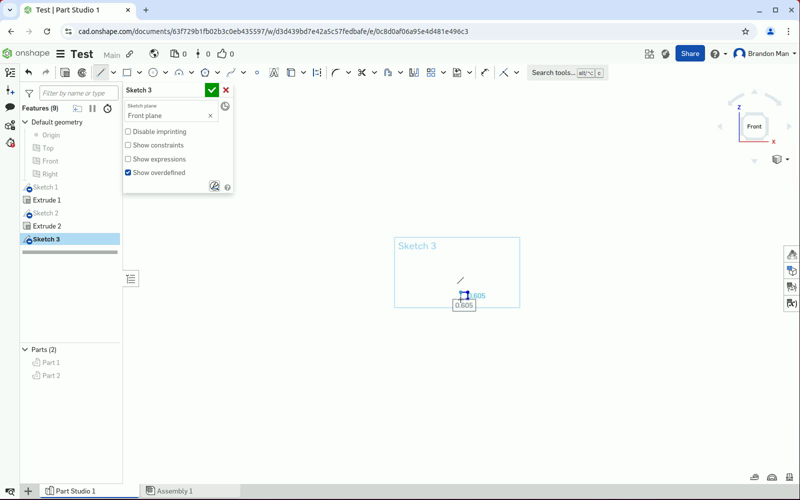
scroll(6)
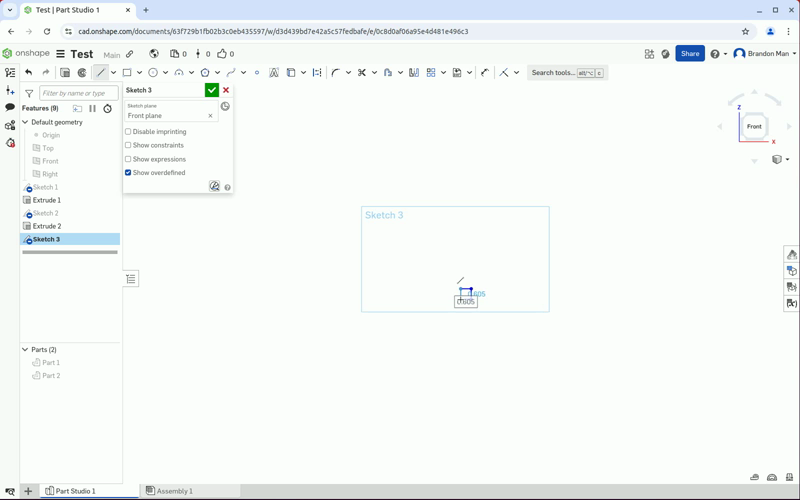
scroll(6)
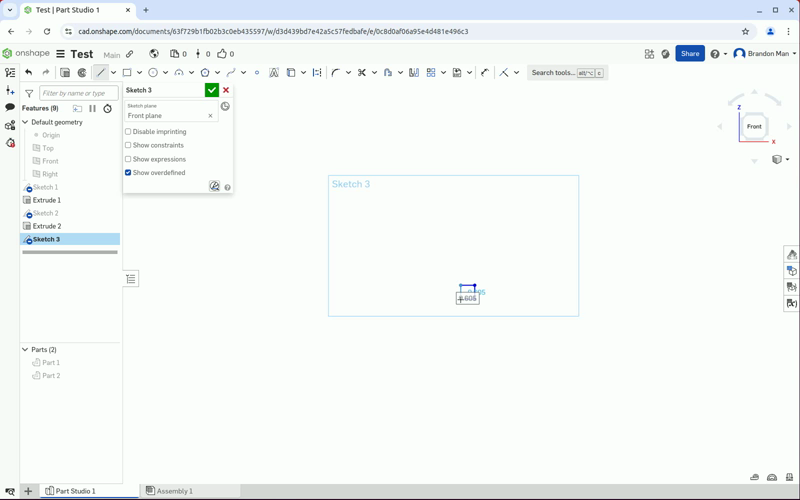
scroll(6)
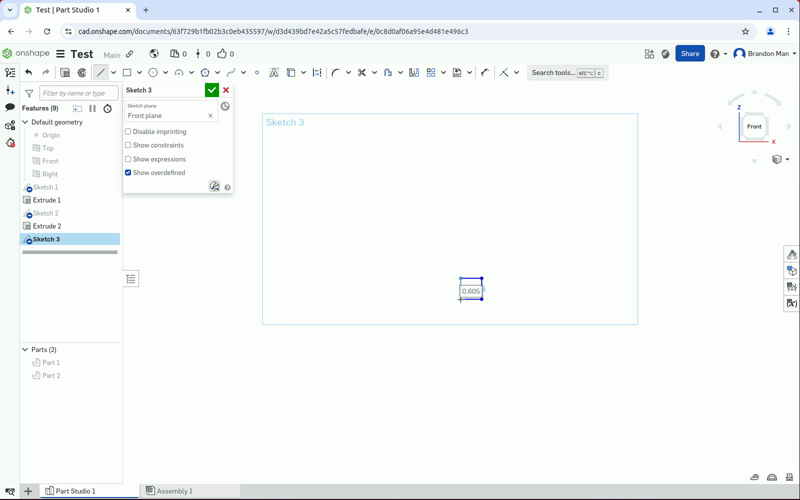
scroll(6)
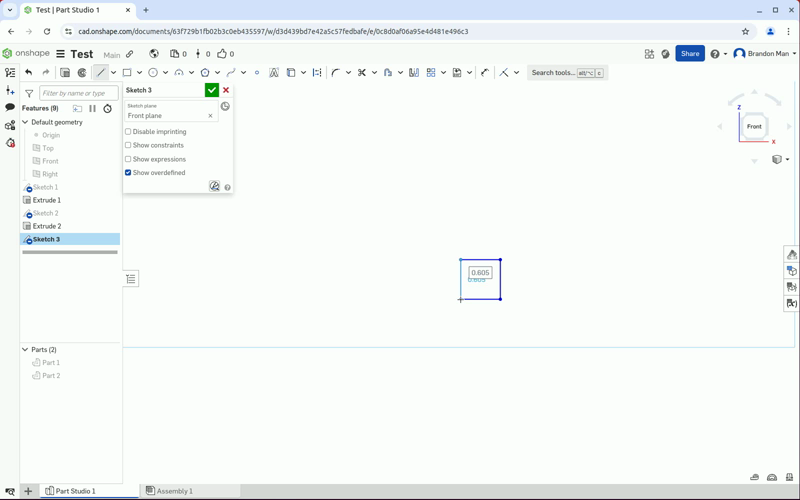
key_up(shift)
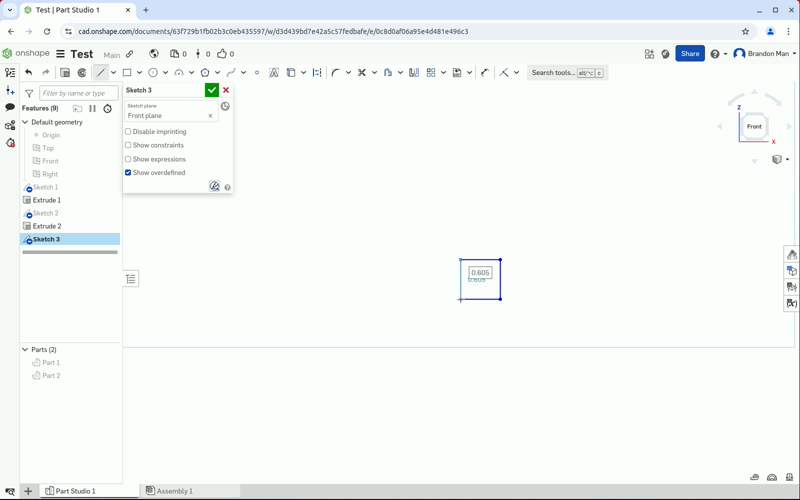
click(460, 299)
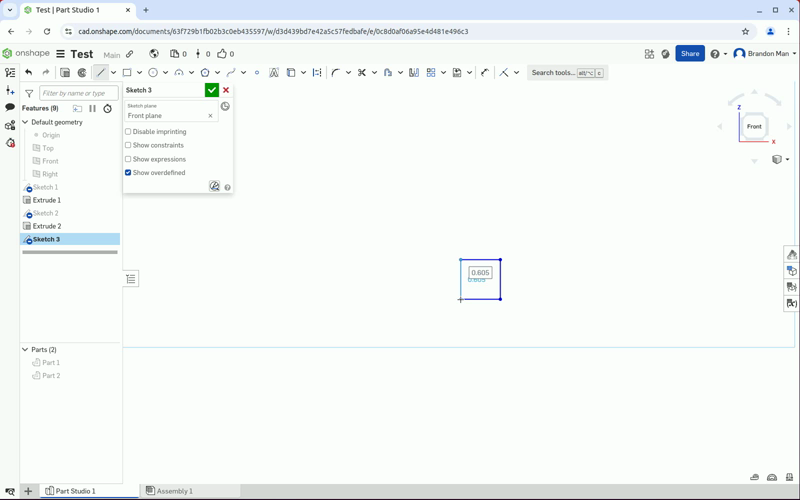
scroll(-6)
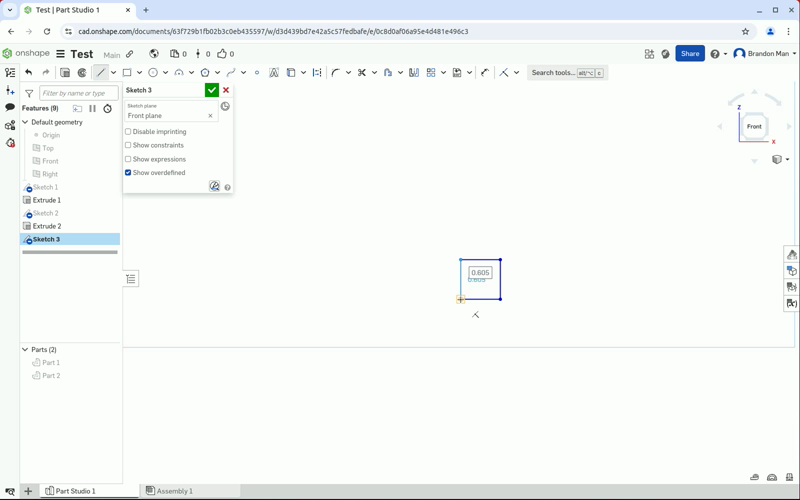
scroll(-6)
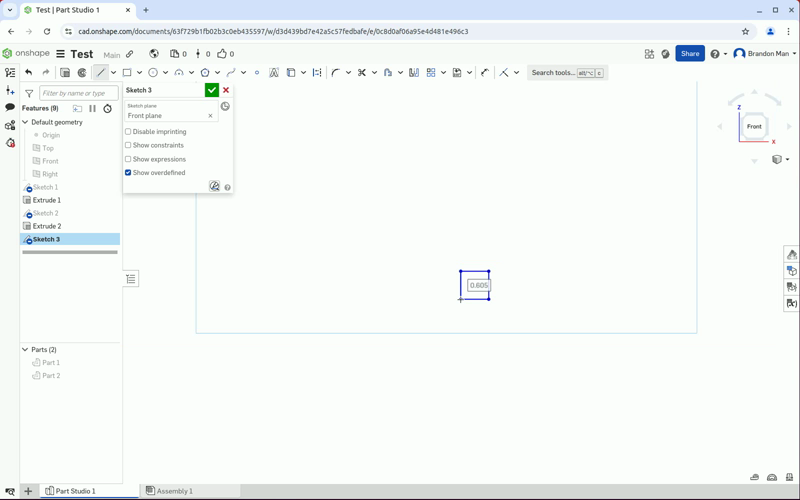
scroll(-6)
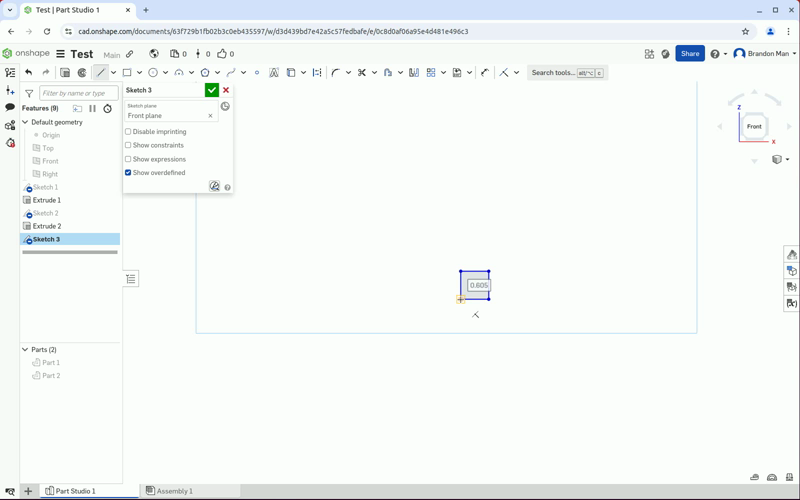
scroll(-6)
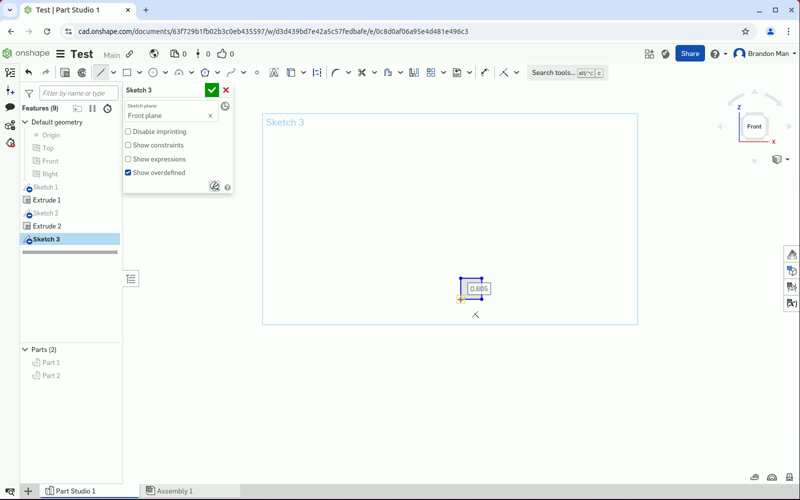
scroll(-6)
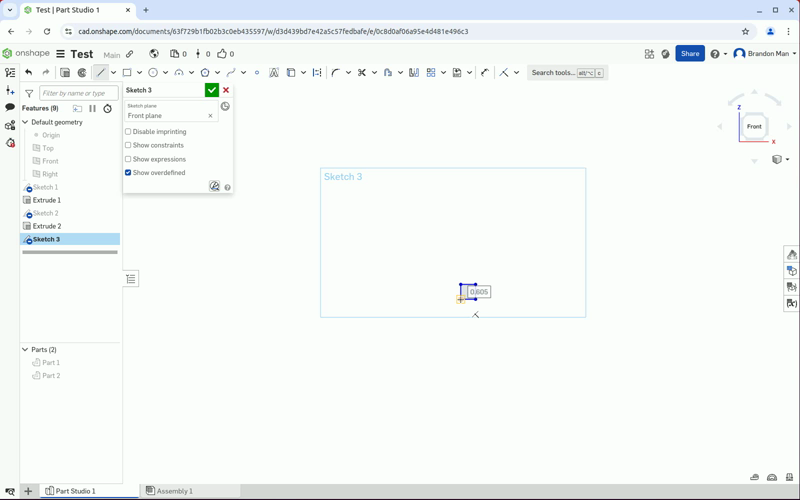
scroll(-6)
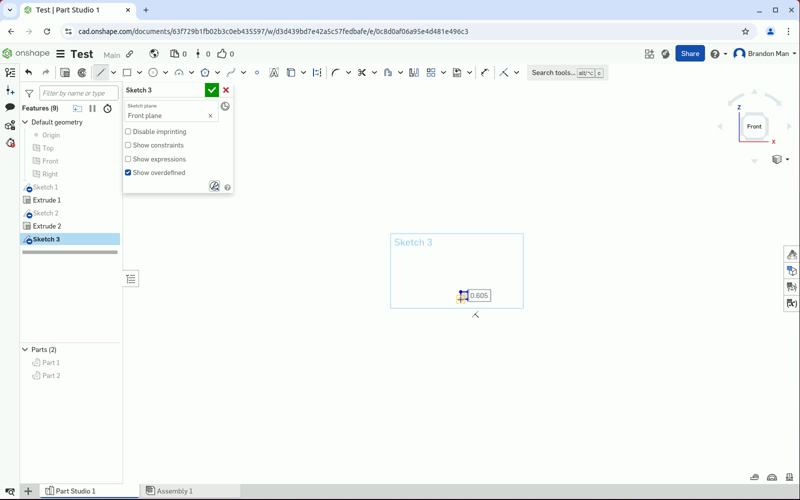
scroll(-6)
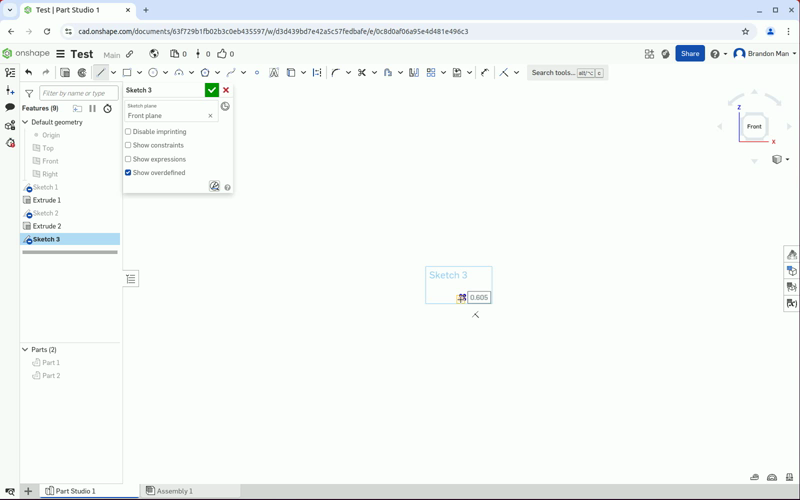
key(esc)
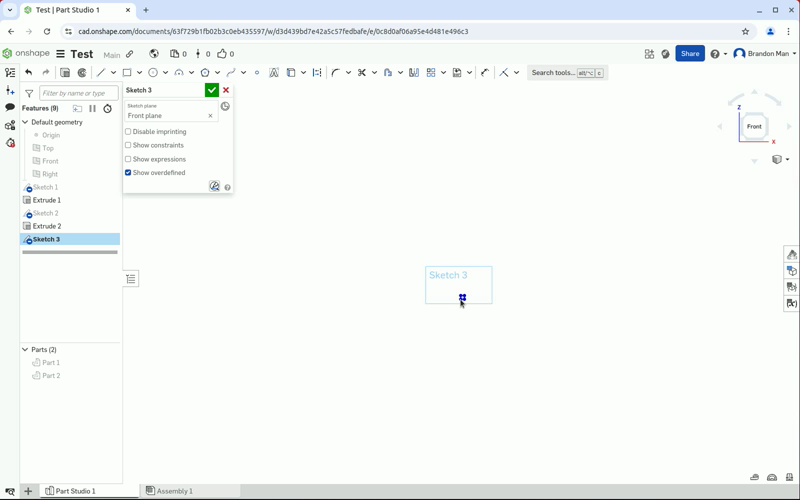
key(l)
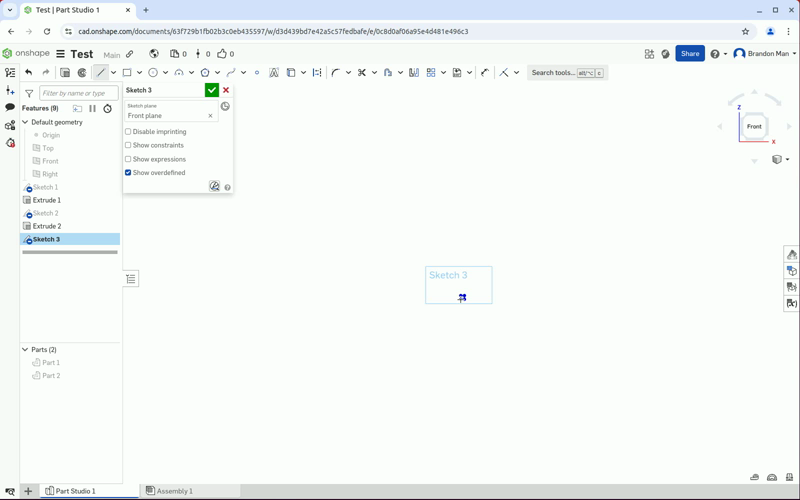
key_down(shift)
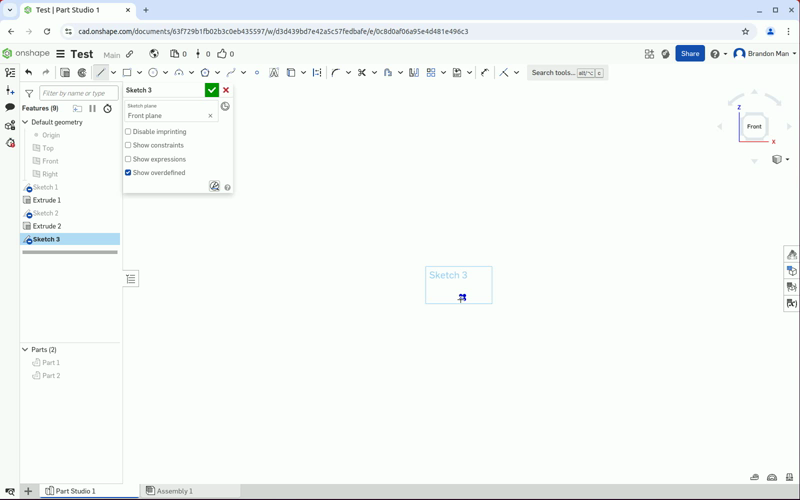
mouse_move(461, 299)
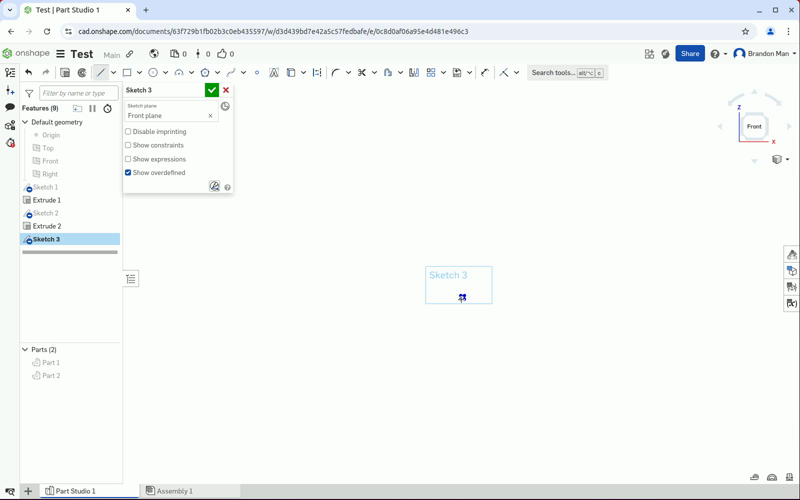
scroll(6)
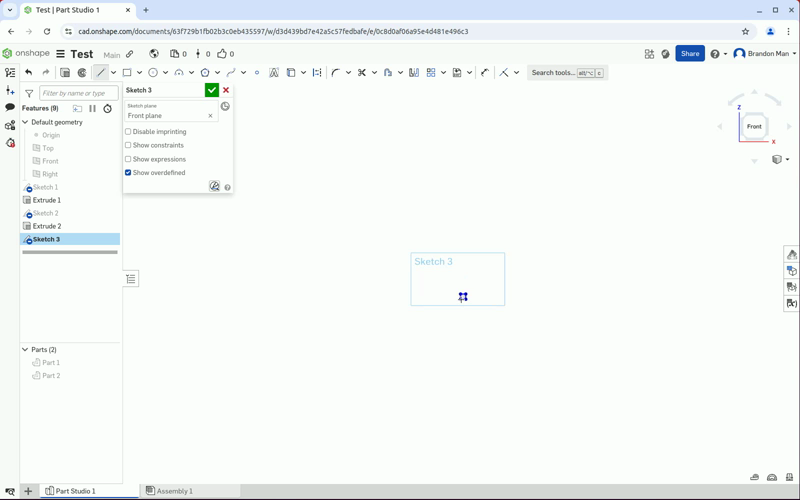
scroll(6)
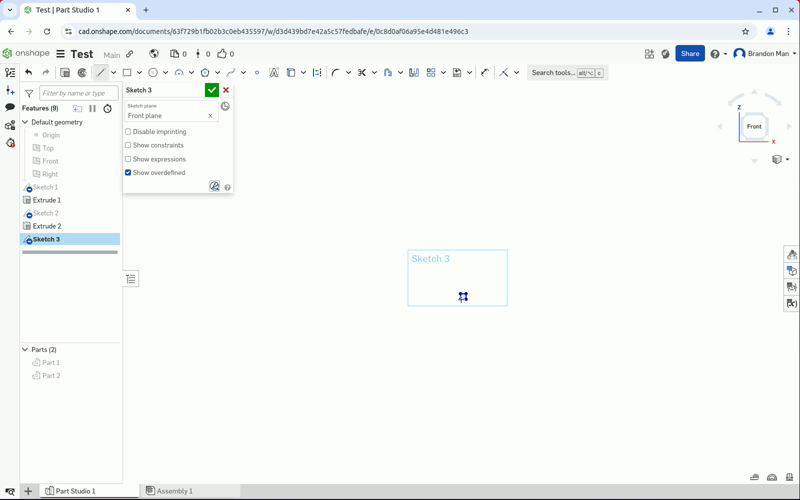
scroll(6)
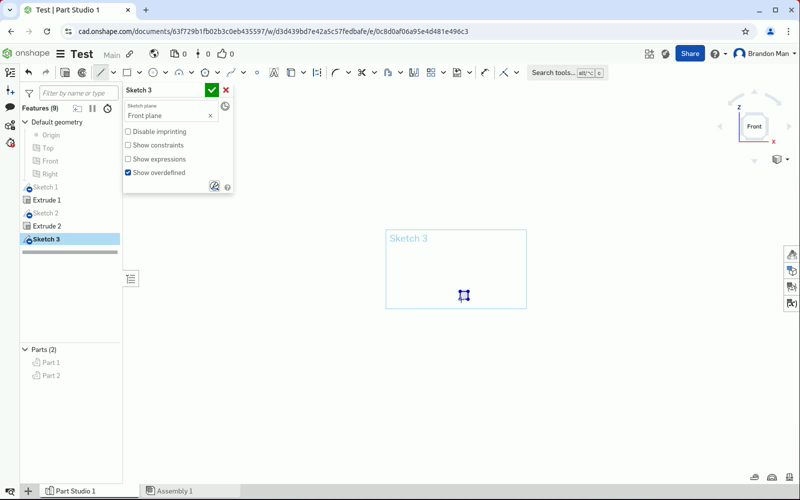
scroll(6)
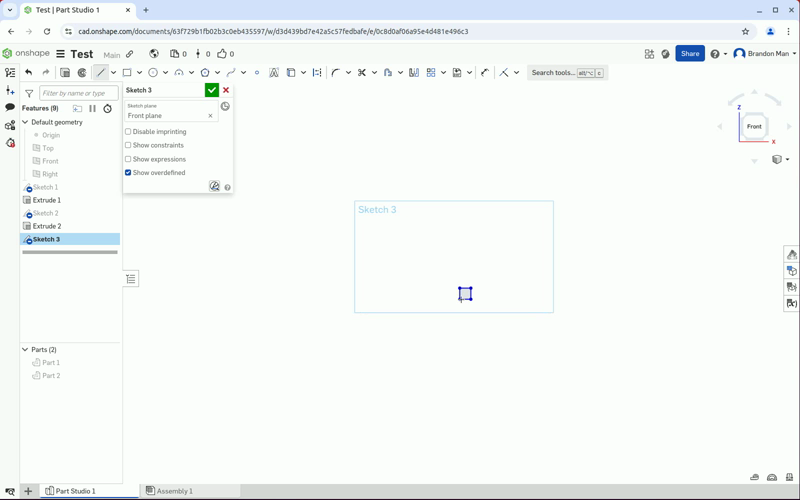
scroll(6)
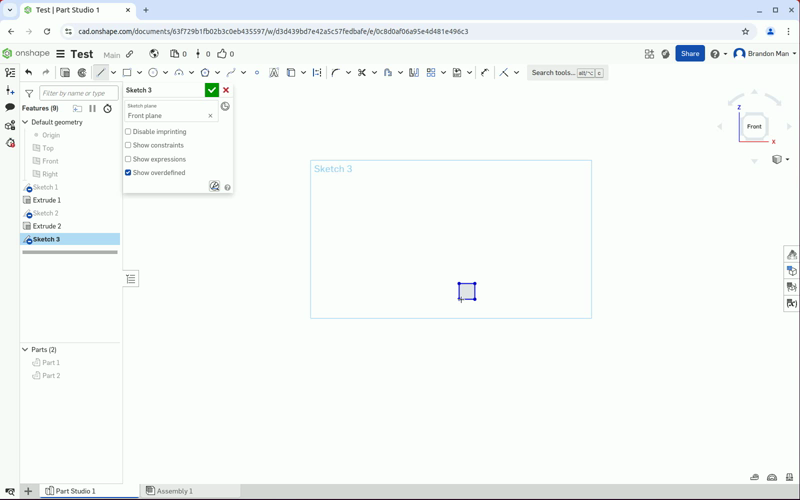
scroll(6)
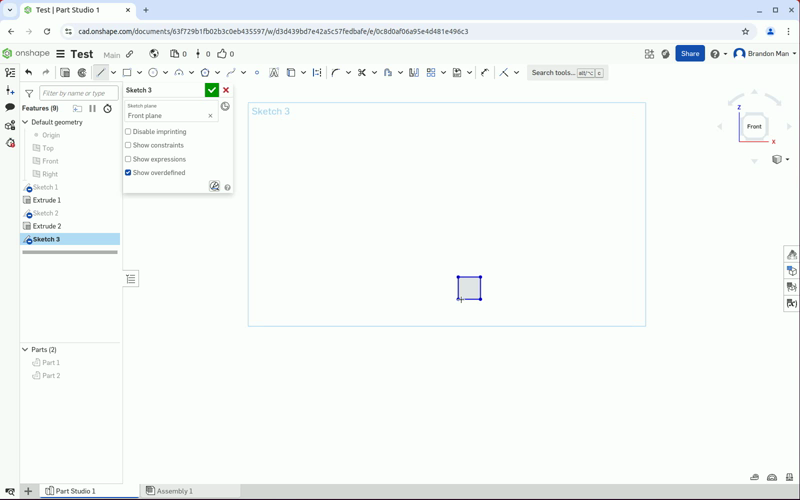
scroll(6)
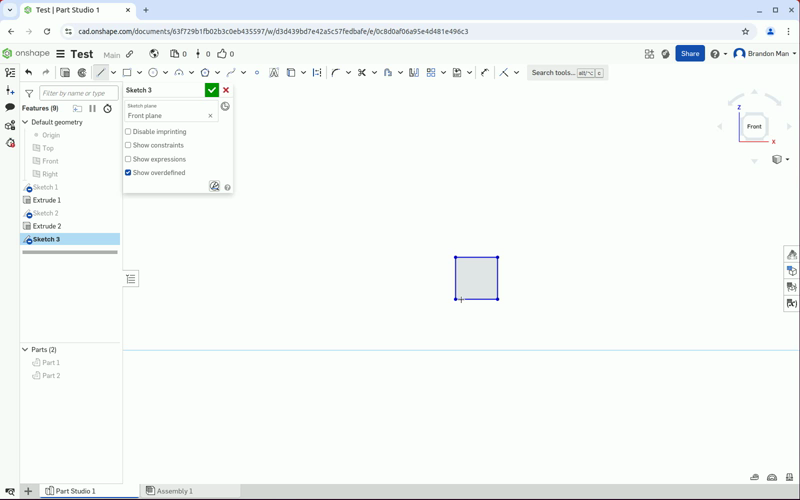
click(461, 299)
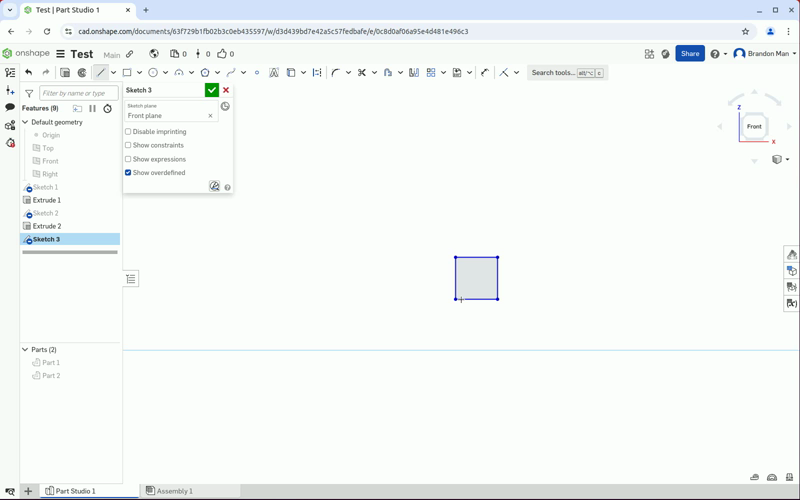
scroll(-6)
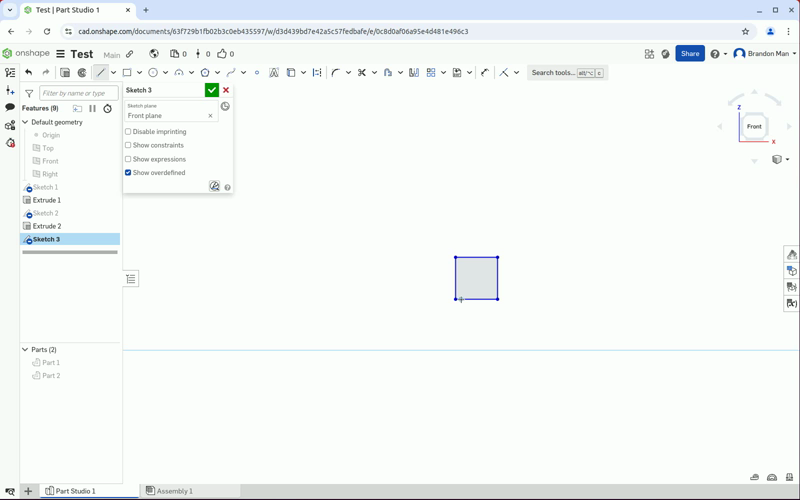
scroll(-6)
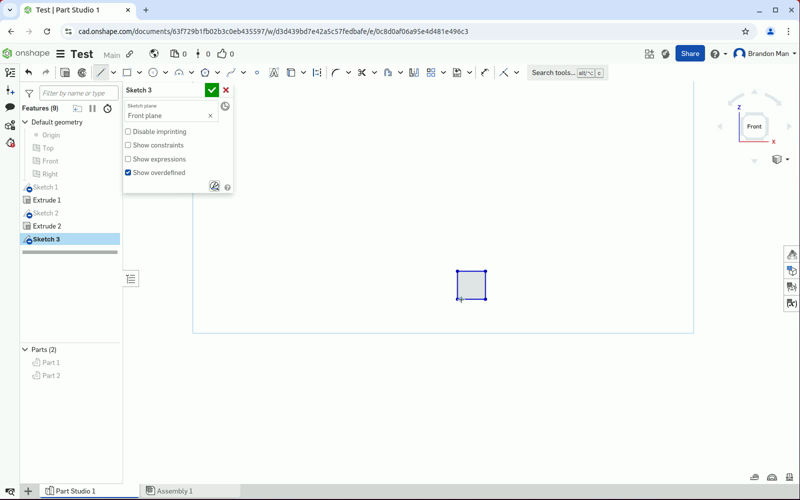
scroll(-6)
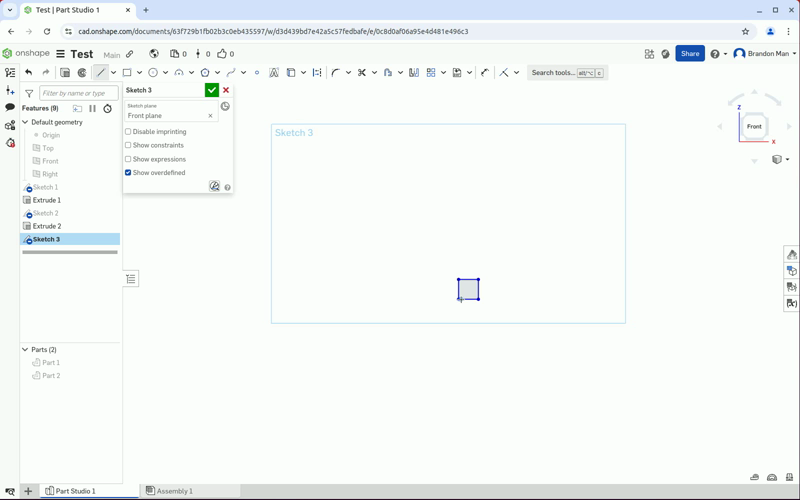
scroll(-6)
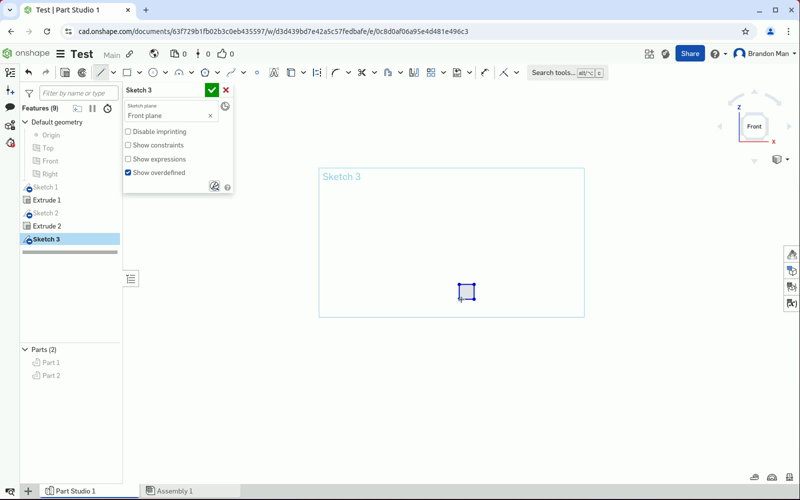
scroll(-6)
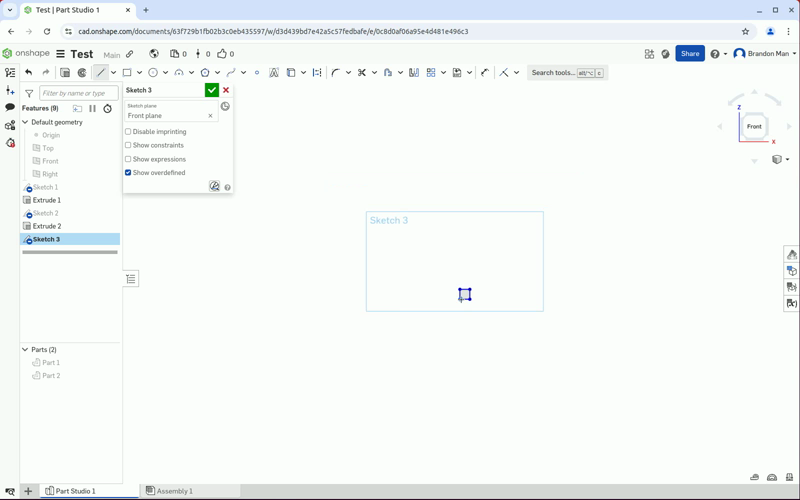
scroll(-6)
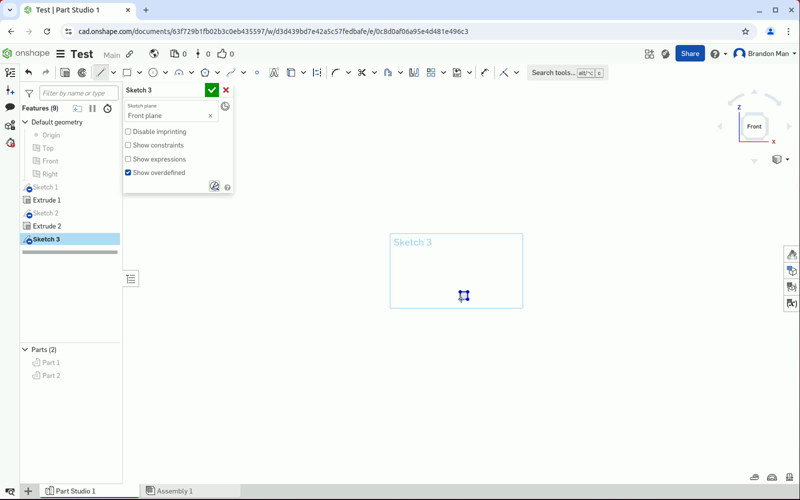
scroll(-6)
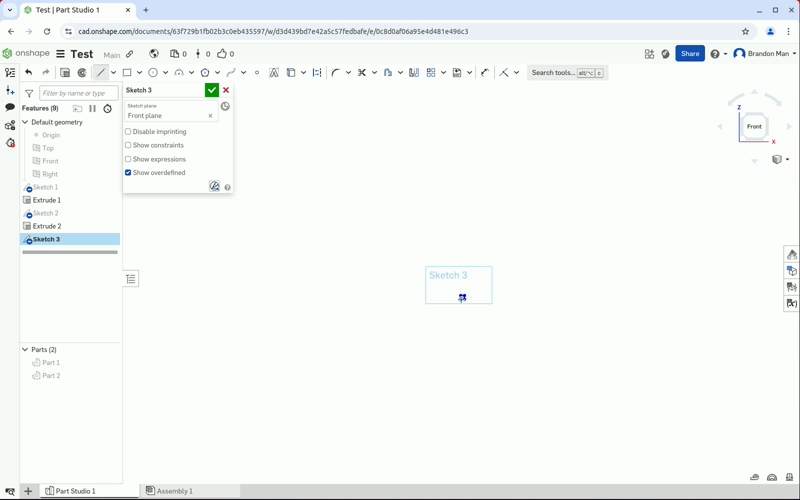
key_up(shift)
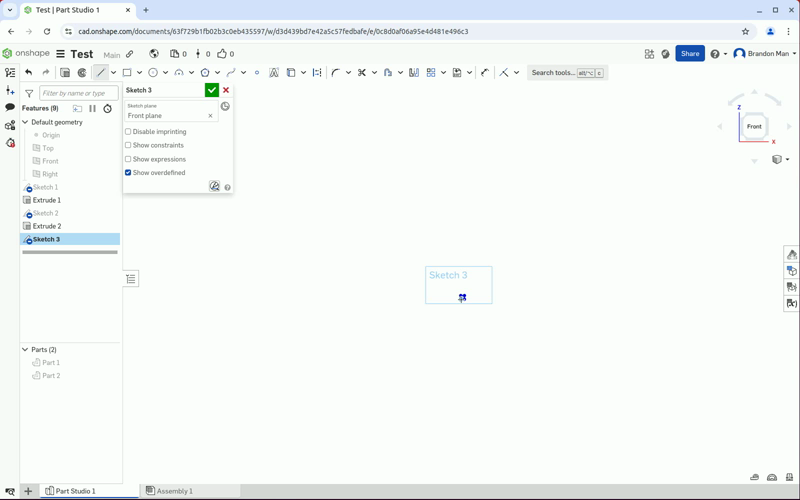
key_down(shift)
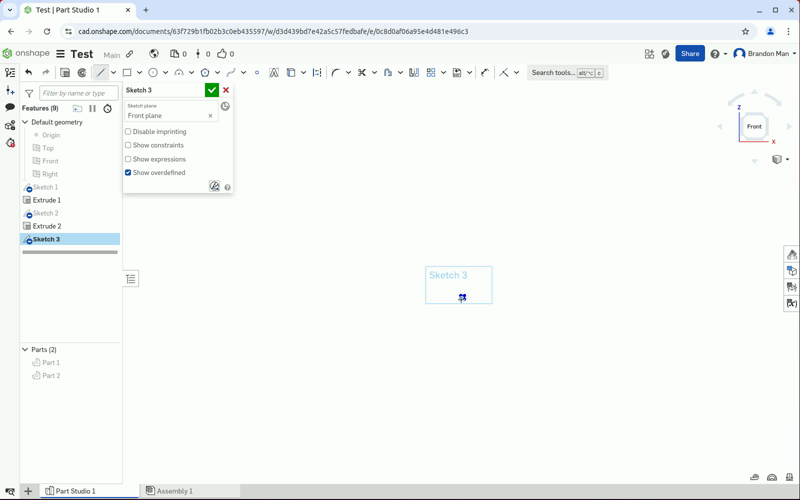
mouse_move(491, 299)
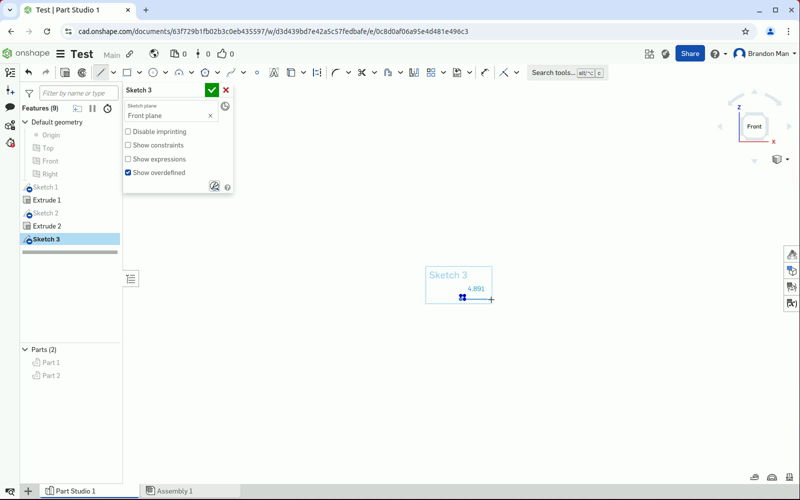
mouse_move(464, 299)
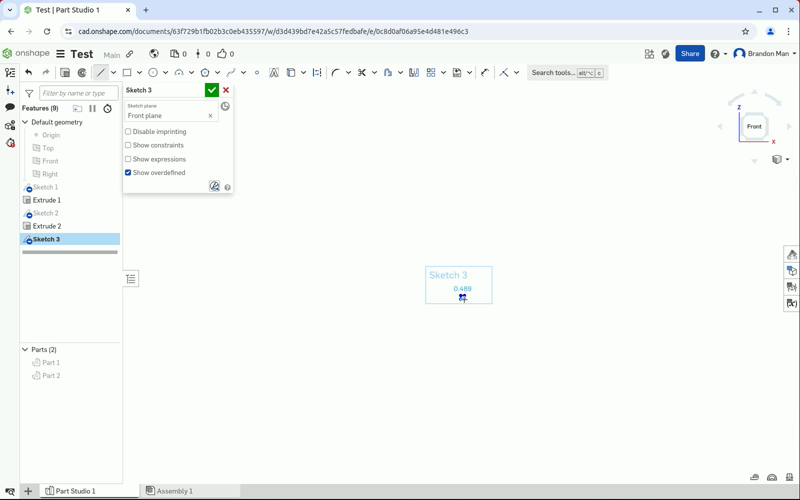
scroll(6)
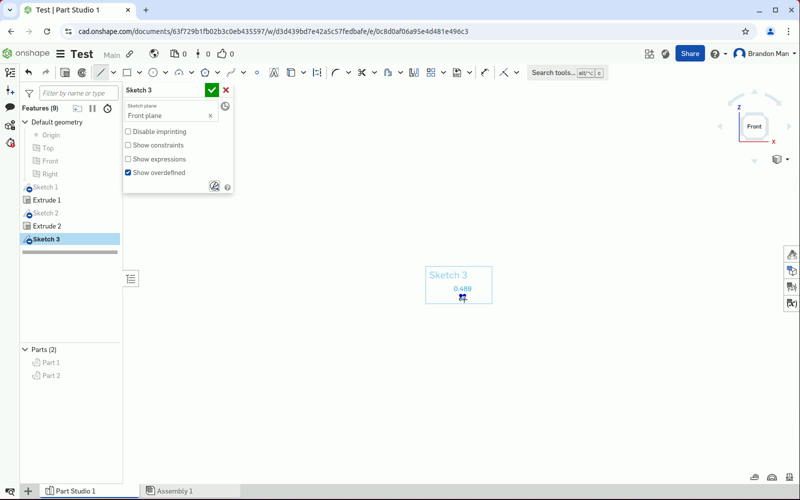
scroll(6)
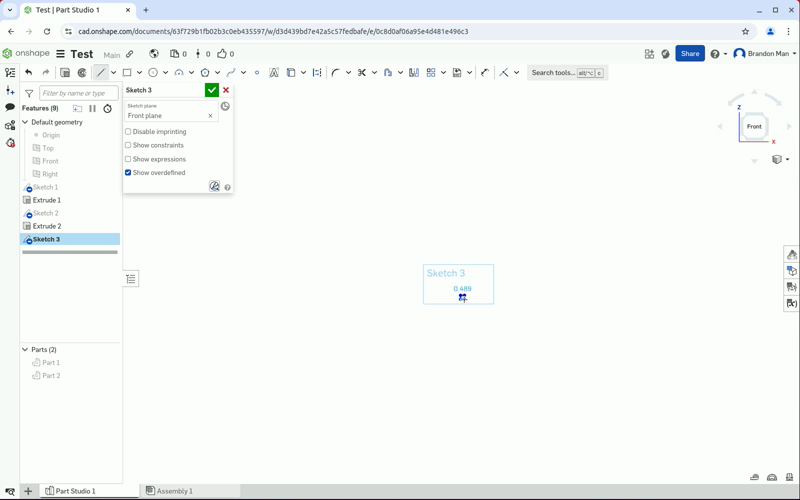
scroll(6)
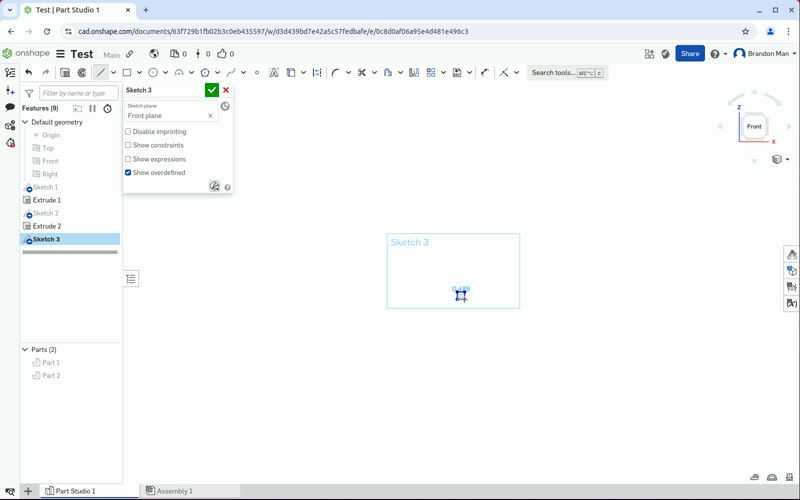
scroll(6)
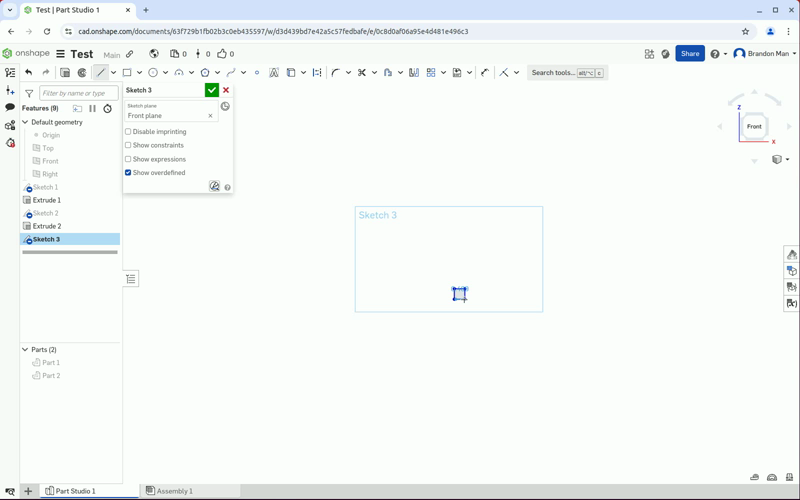
scroll(6)
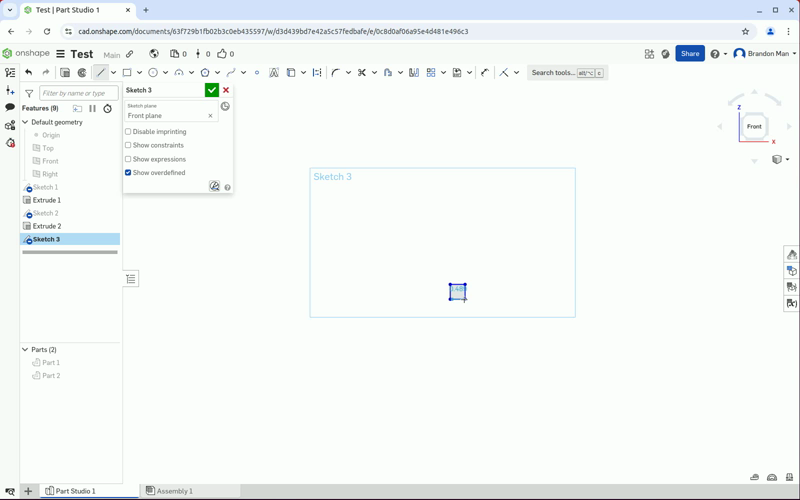
scroll(6)
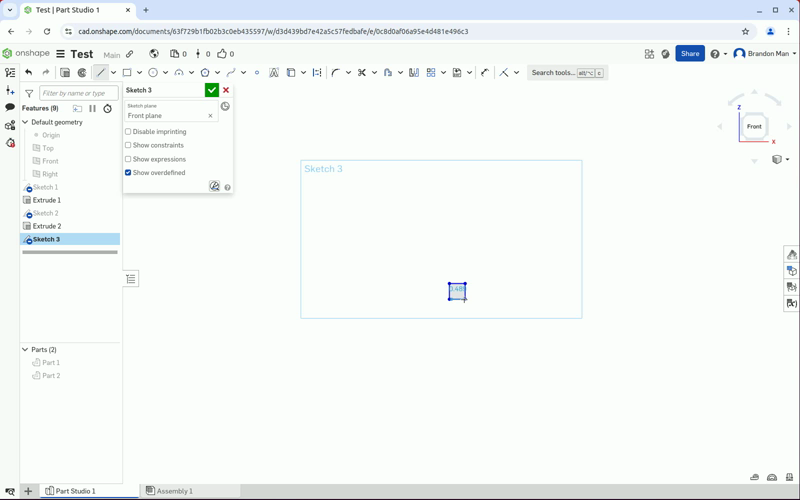
scroll(6)
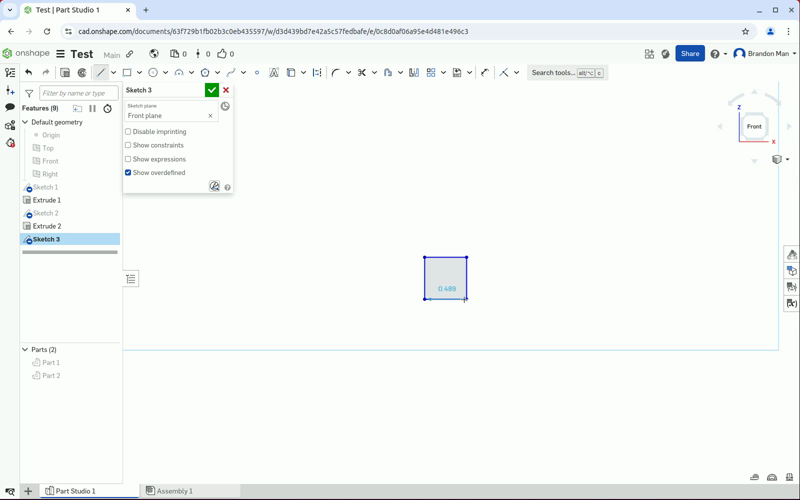
click(464, 299)
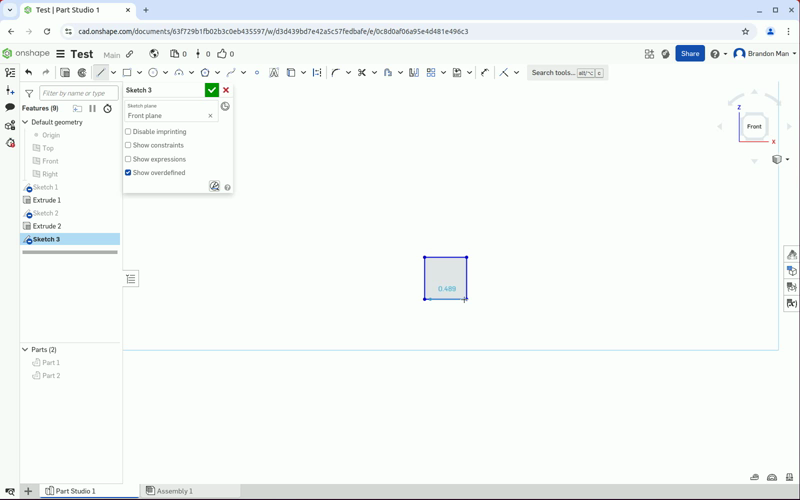
scroll(-6)
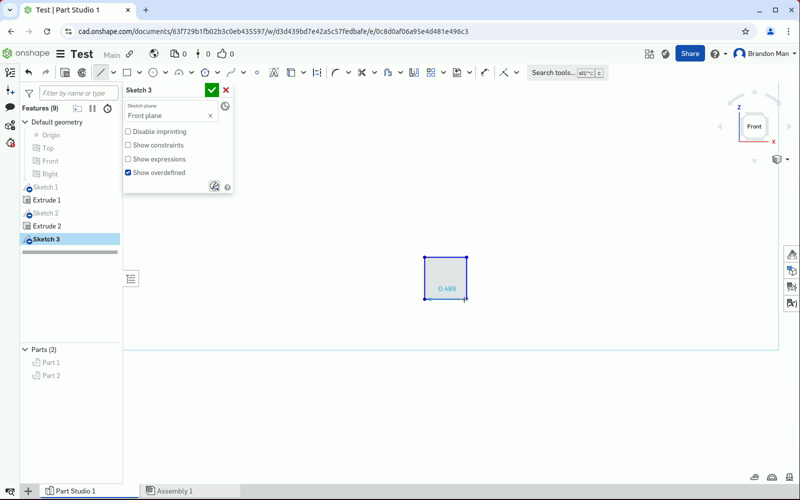
scroll(-6)
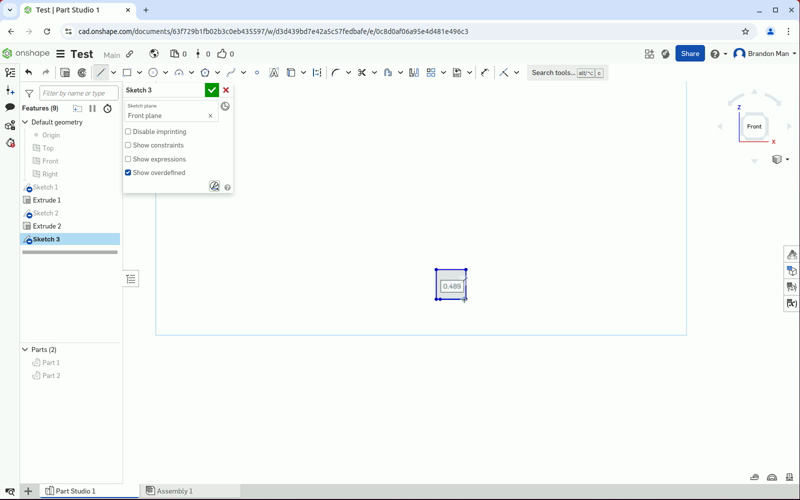
scroll(-6)
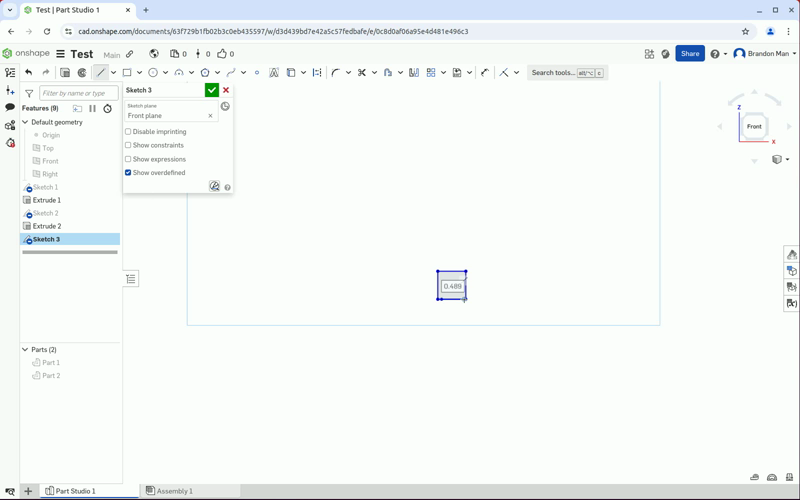
scroll(-6)
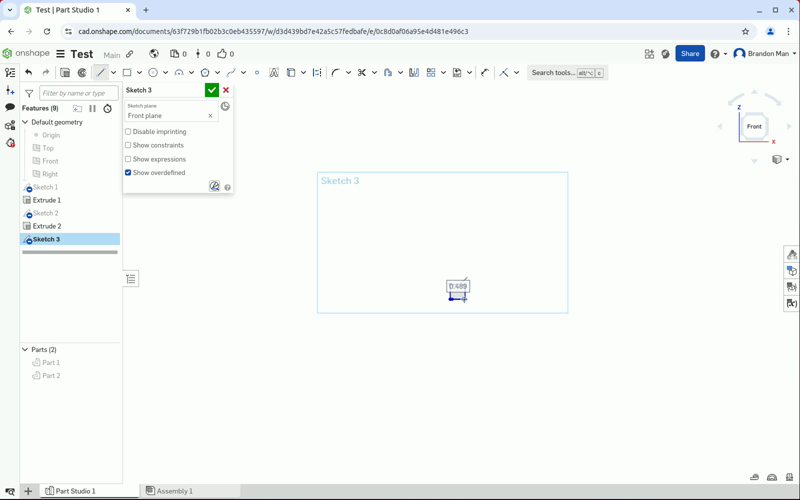
scroll(-6)
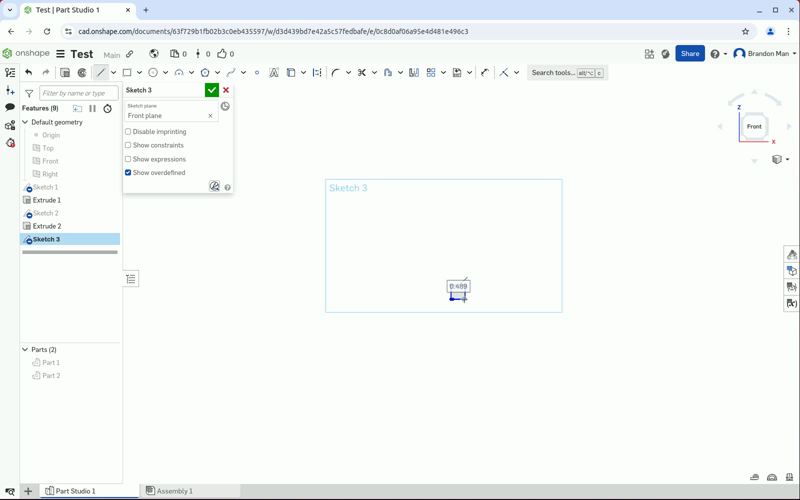
scroll(-6)
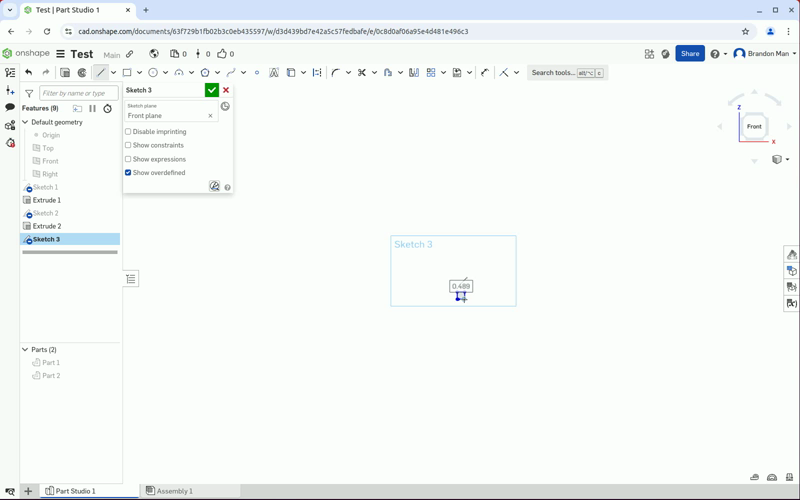
scroll(-6)
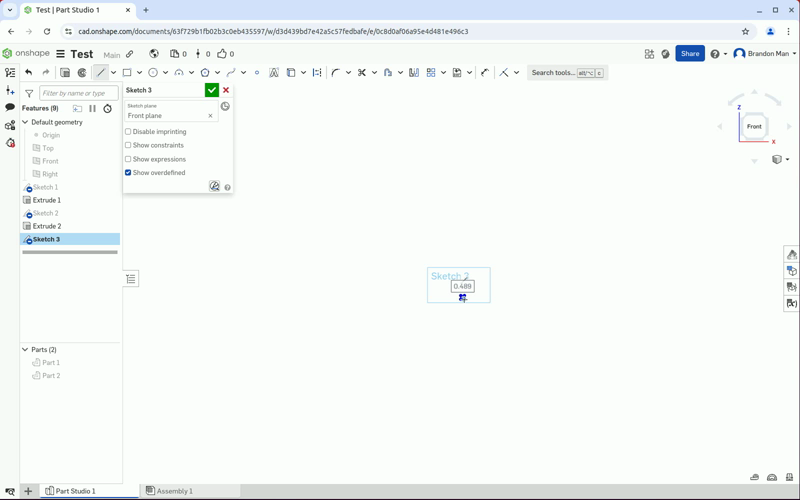
key_up(shift)
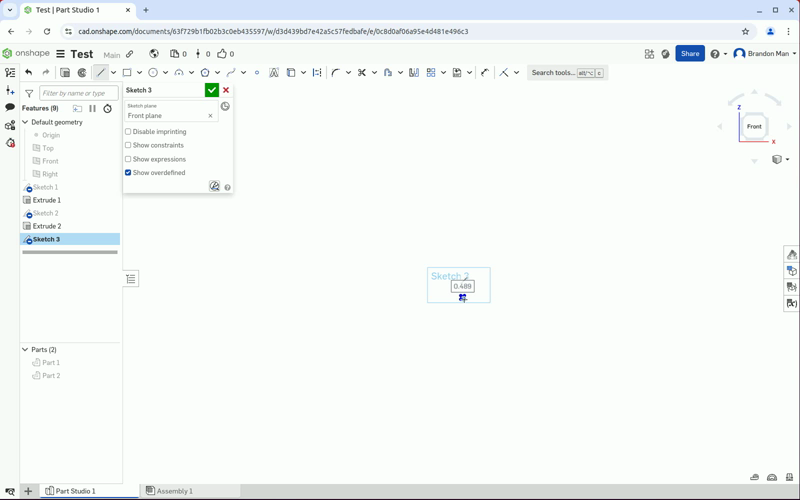
key_down(shift)
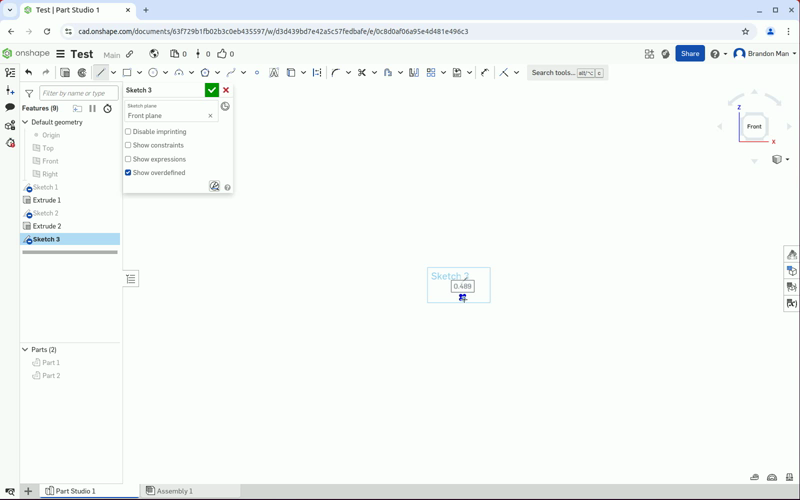
mouse_move(494, 299)
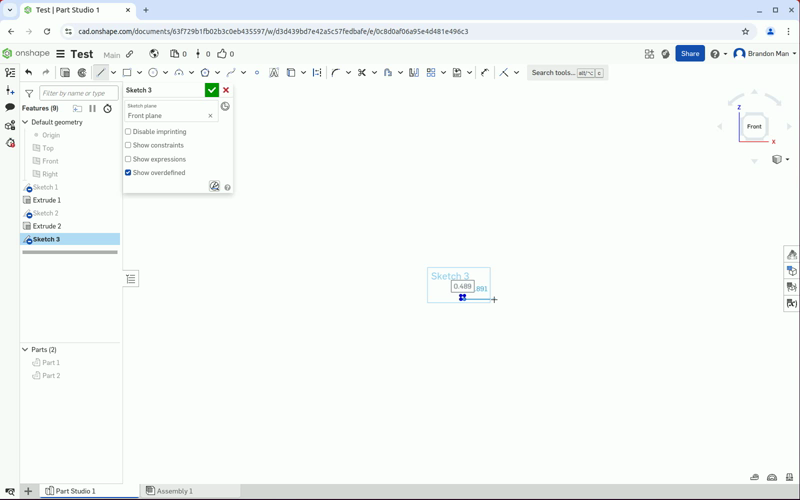
mouse_move(464, 296)
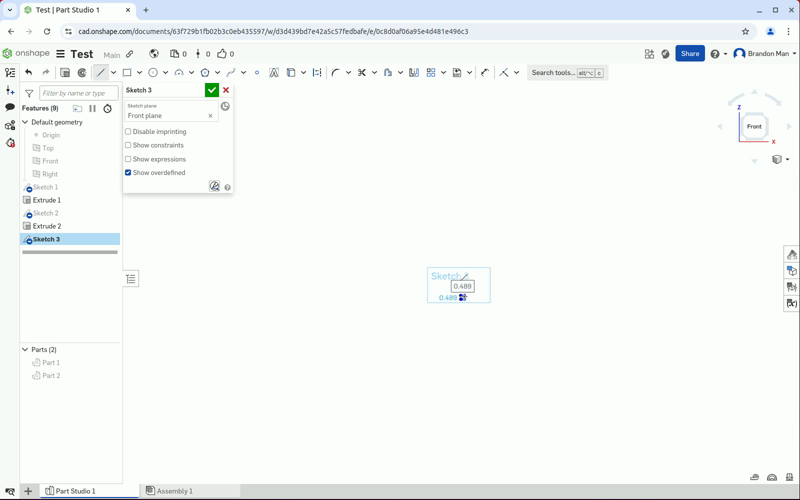
scroll(6)
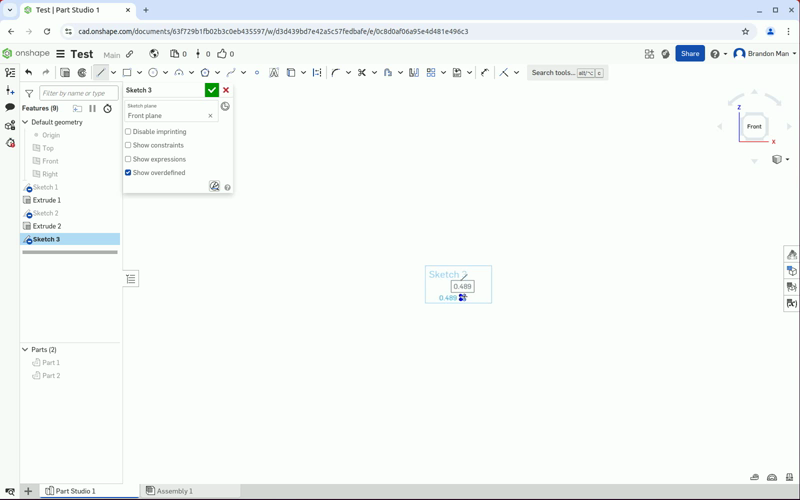
scroll(6)
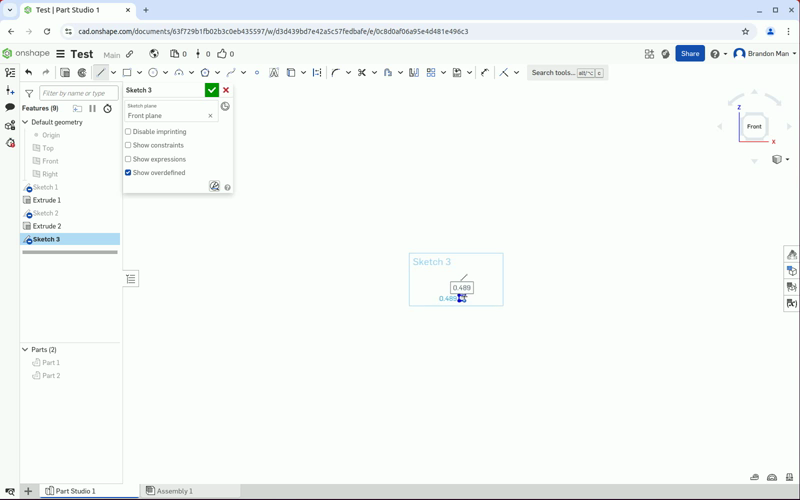
scroll(6)
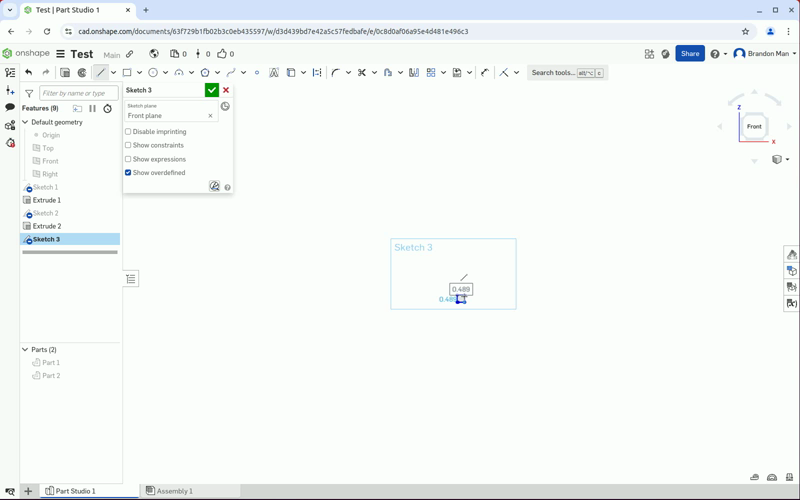
scroll(6)
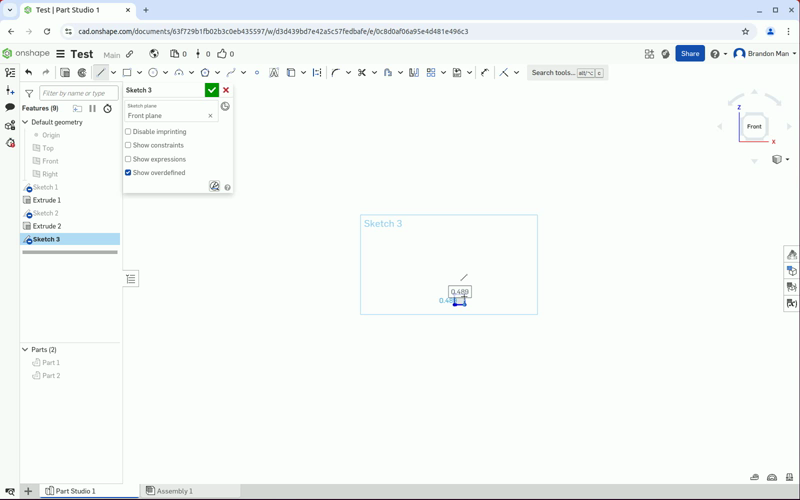
scroll(6)
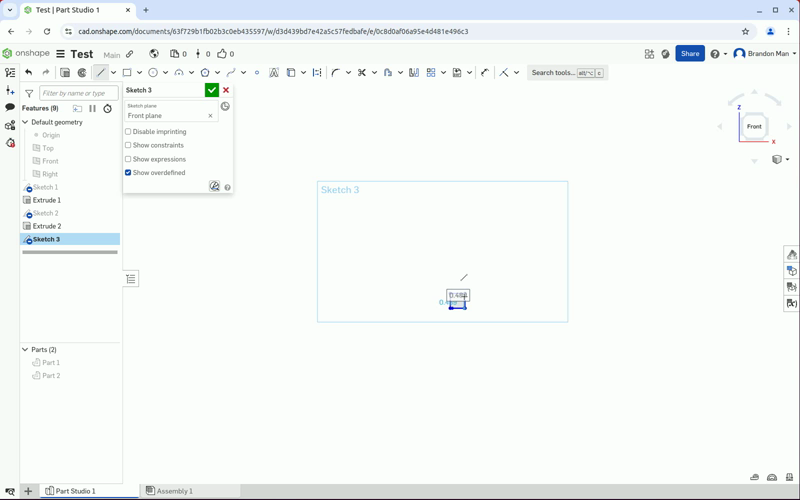
scroll(6)
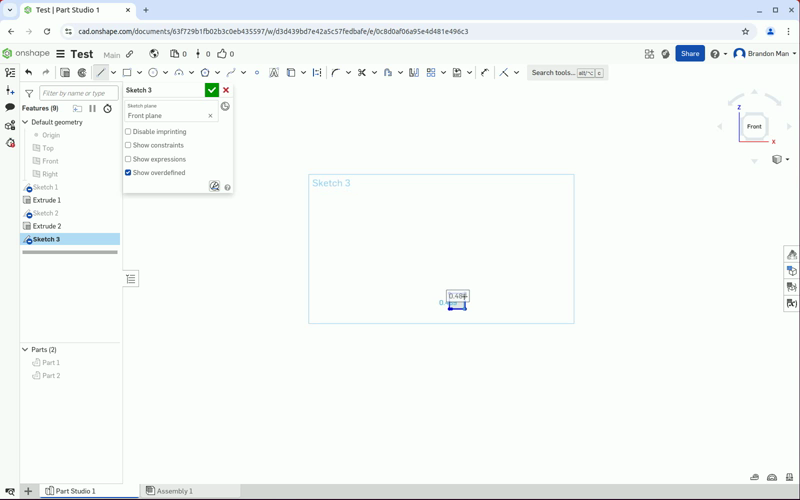
scroll(6)
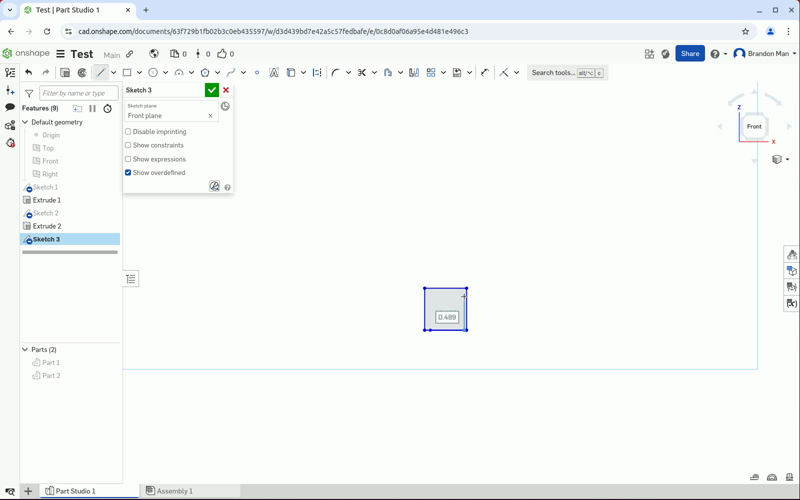
click(464, 296)
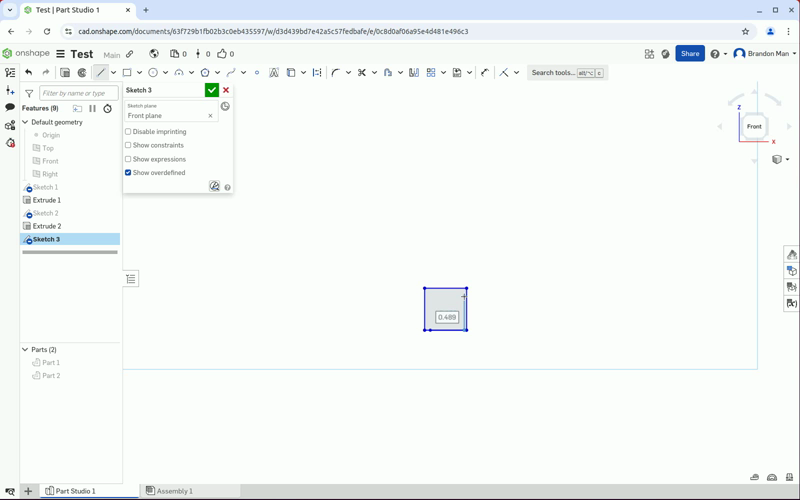
scroll(-6)
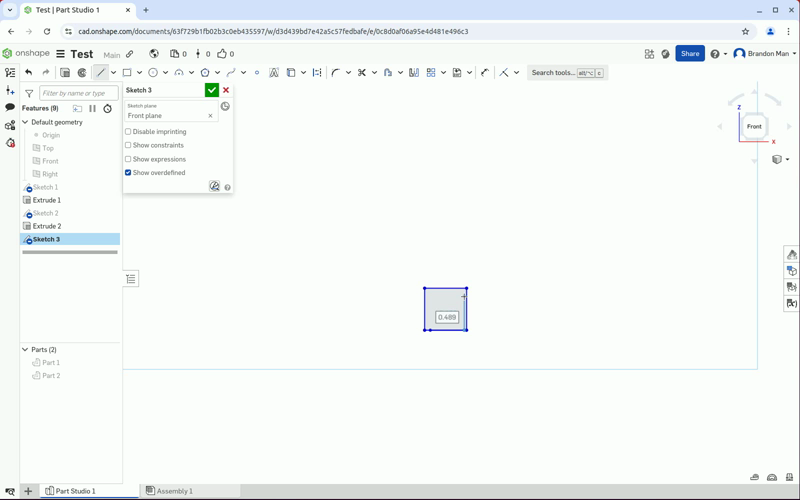
scroll(-6)
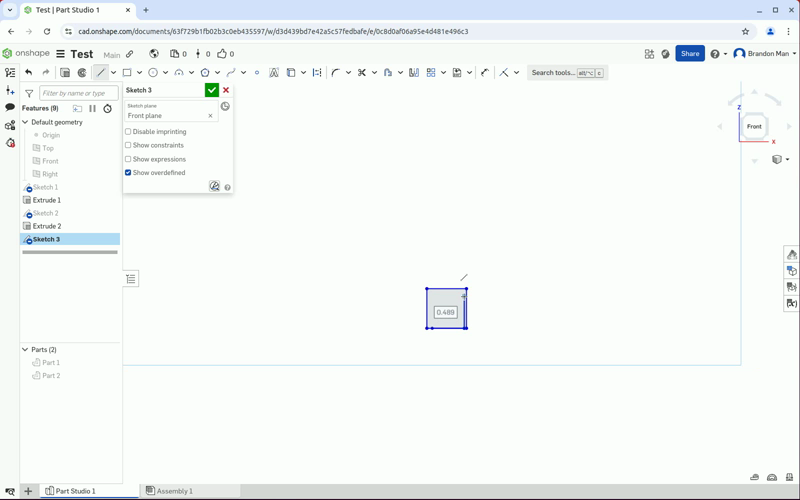
scroll(-6)
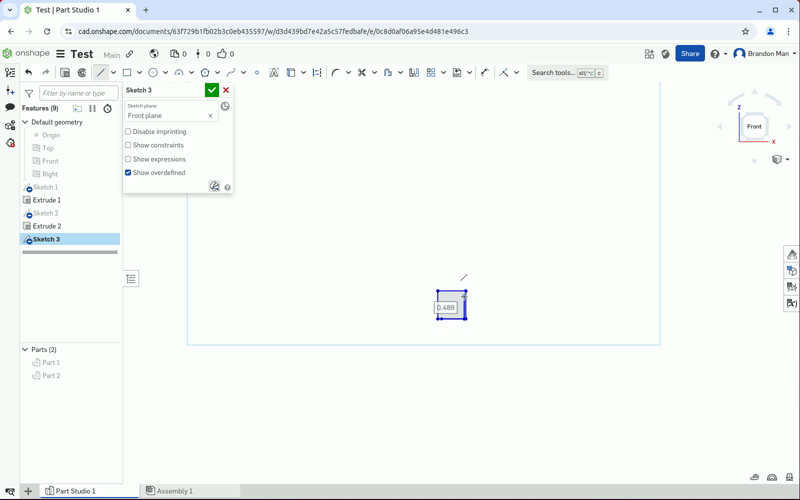
scroll(-6)
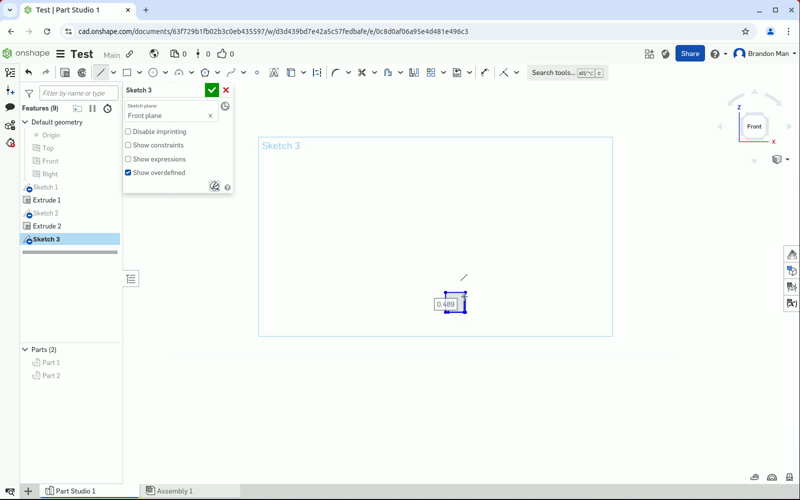
scroll(-6)
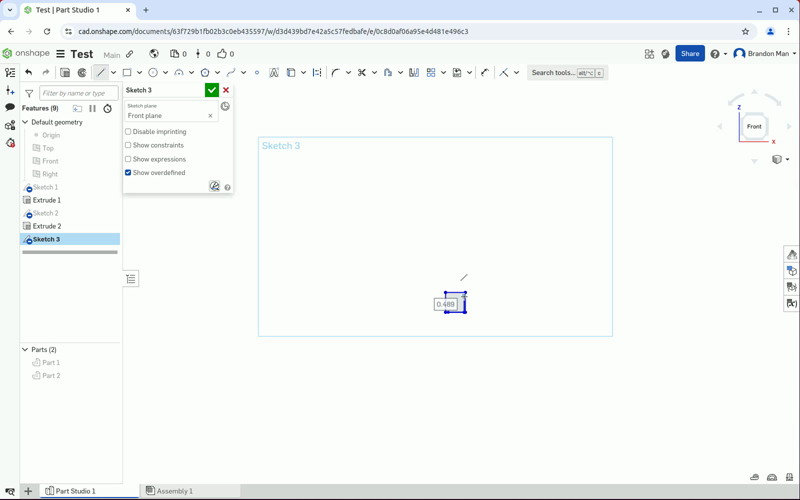
scroll(-6)
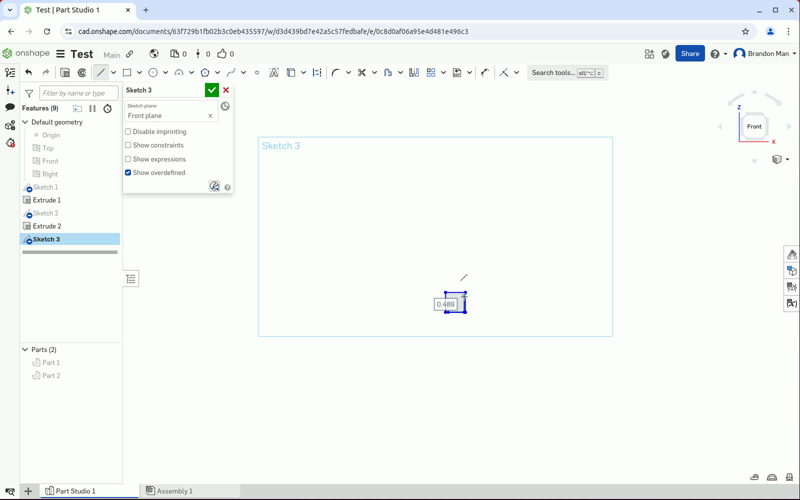
scroll(-6)
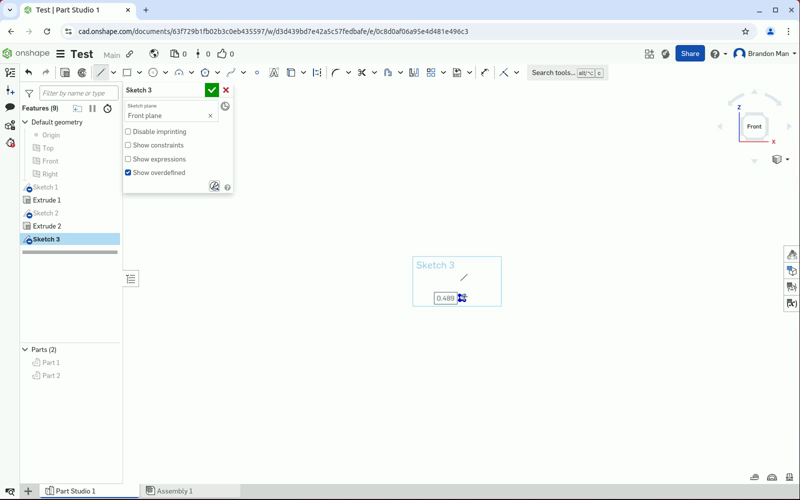
key_up(shift)
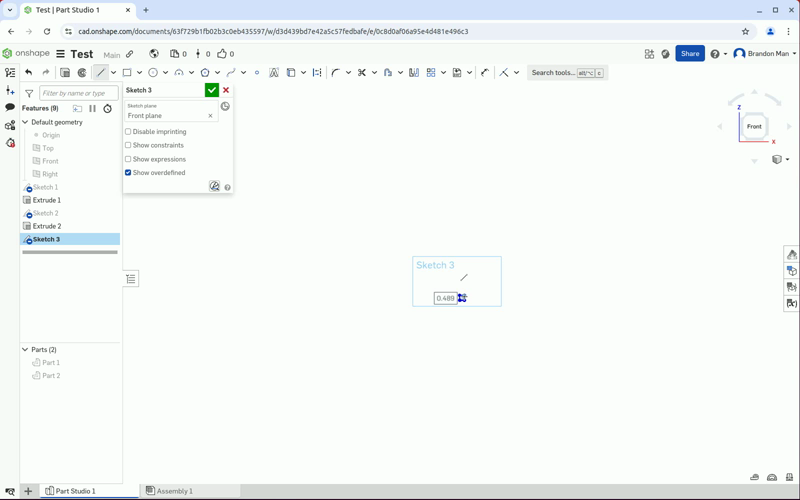
key_down(shift)
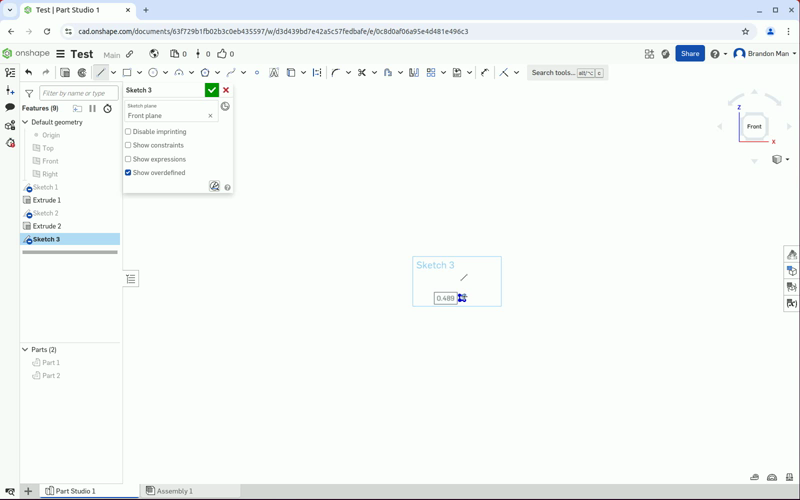
mouse_move(494, 296)
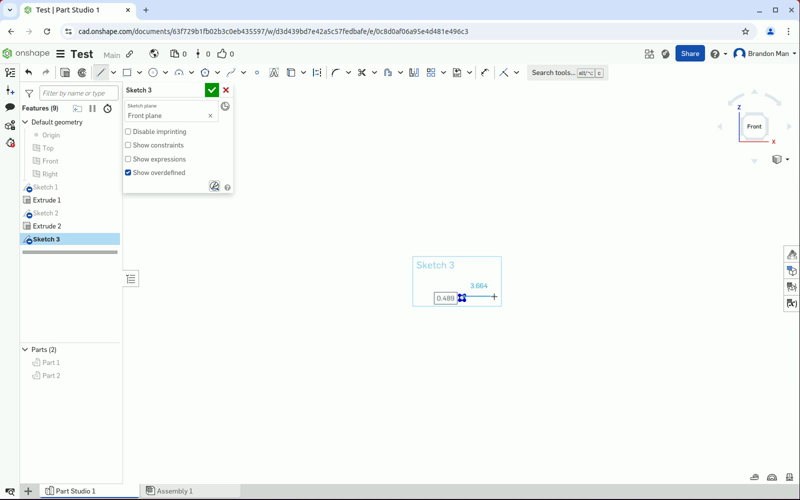
mouse_move(461, 296)
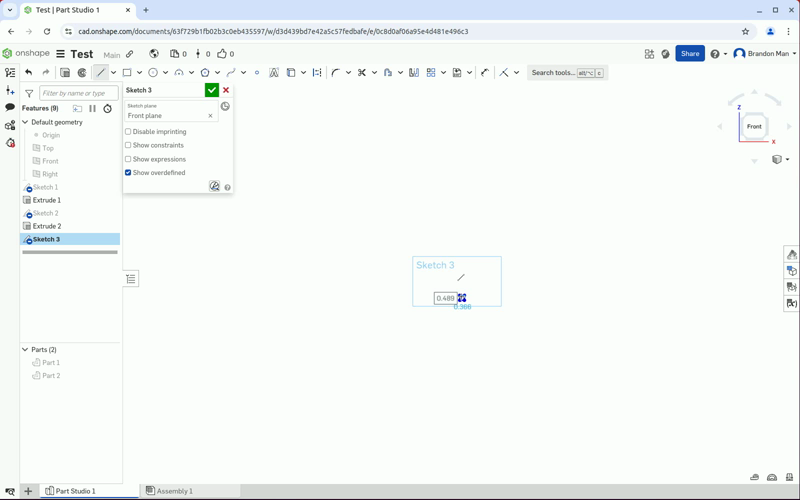
scroll(6)
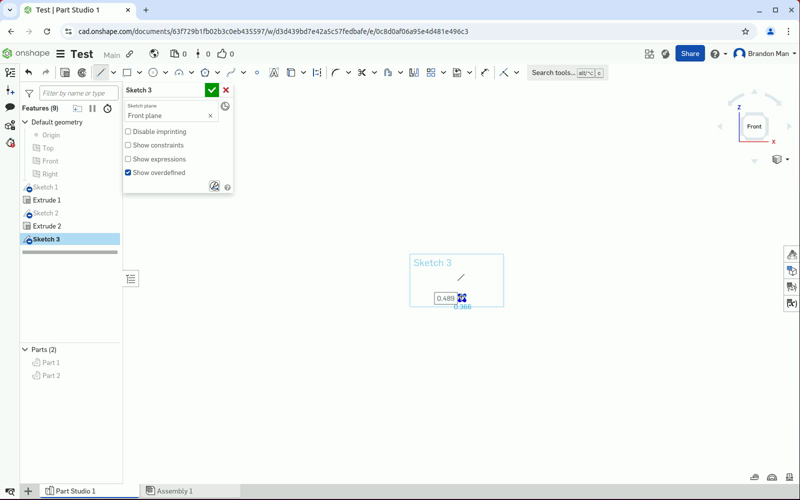
scroll(6)
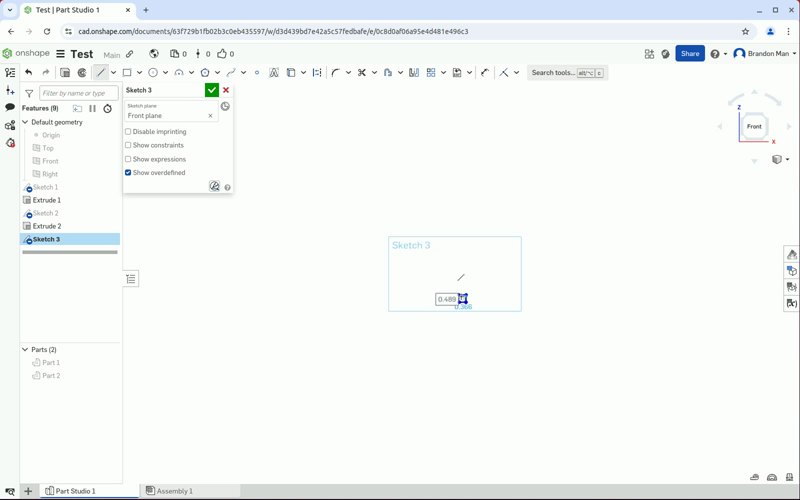
scroll(6)
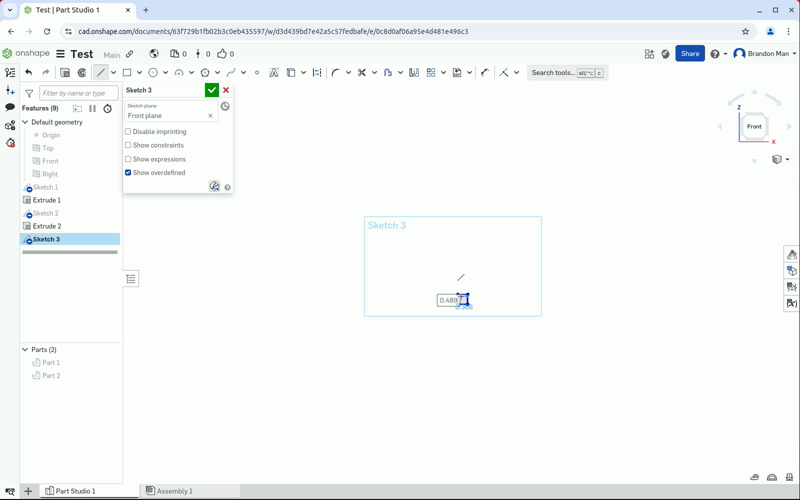
scroll(6)
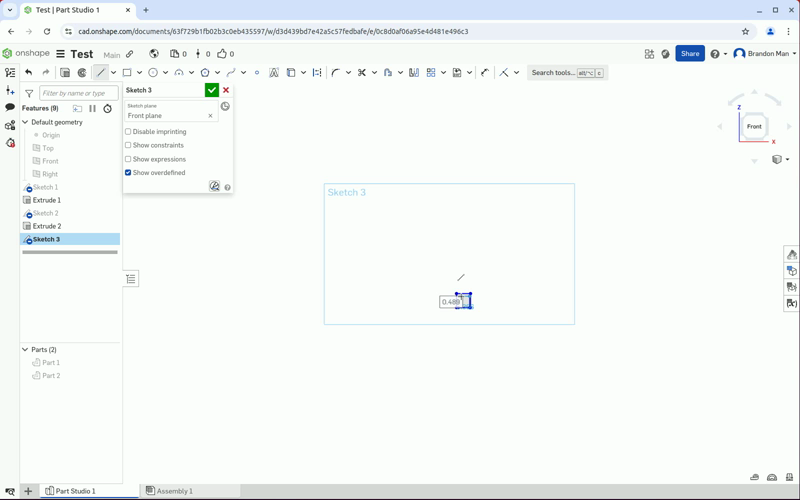
scroll(6)
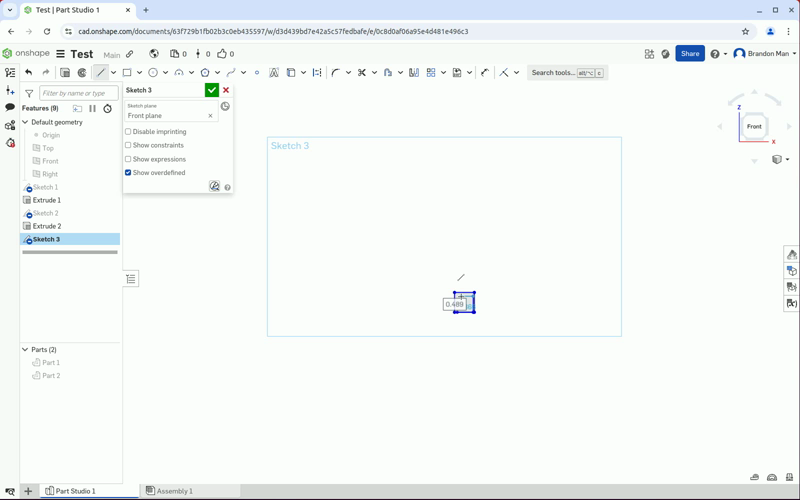
scroll(6)
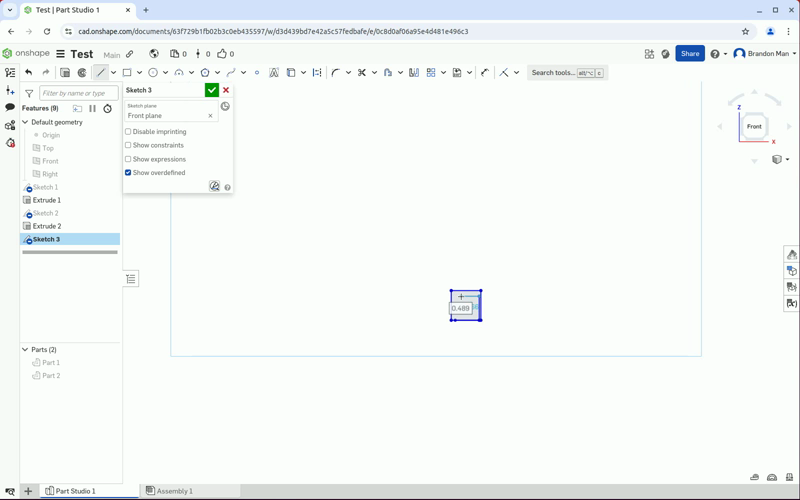
scroll(6)
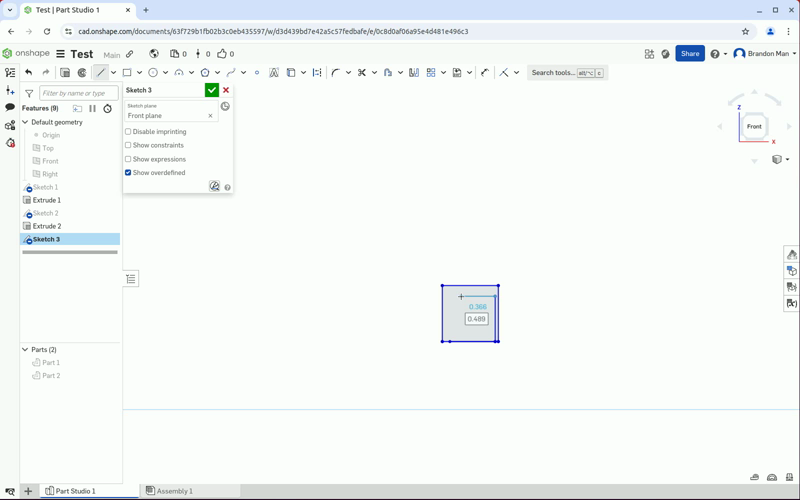
click(461, 296)
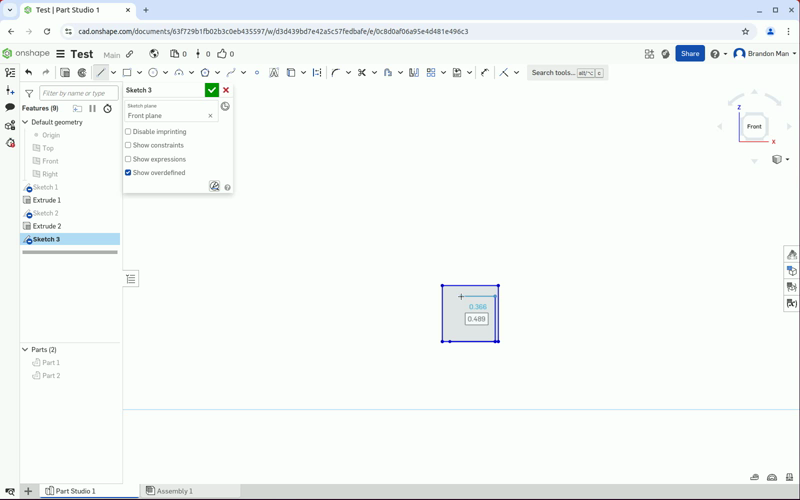
scroll(-6)
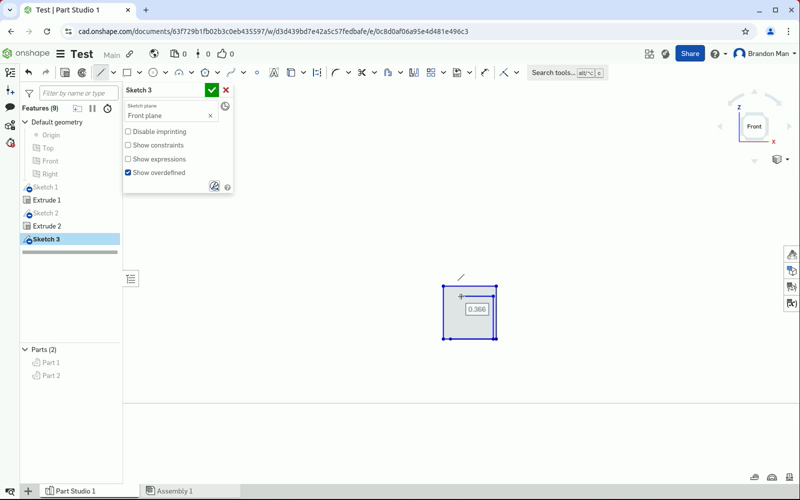
scroll(-6)
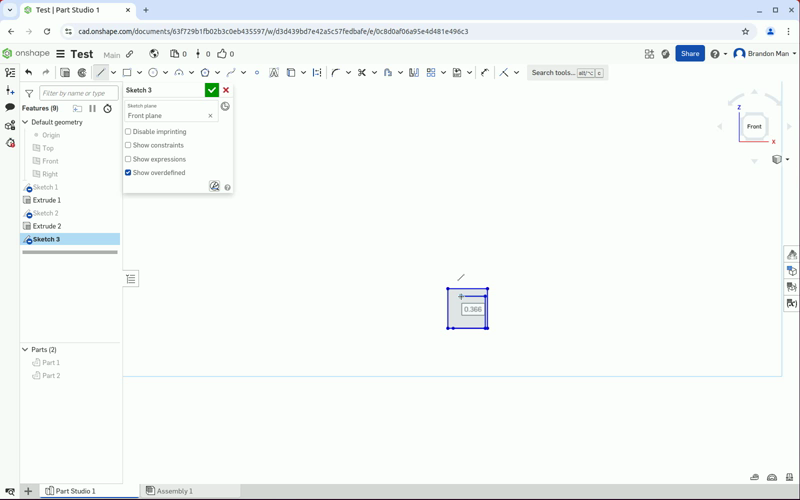
scroll(-6)
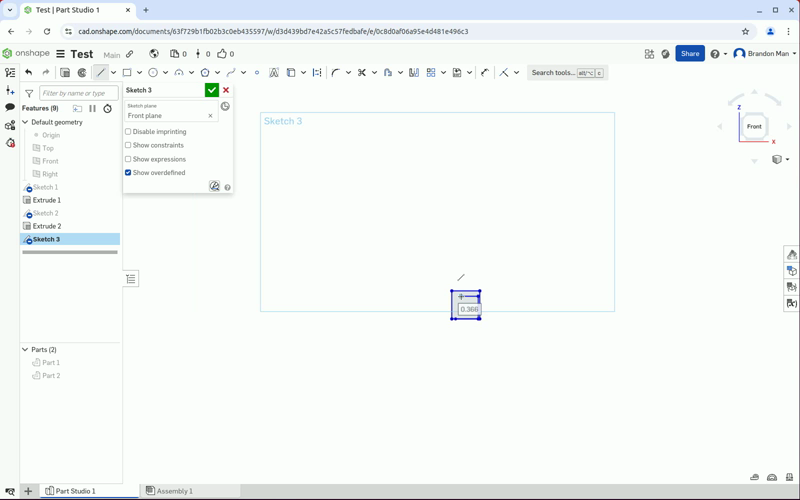
scroll(-6)
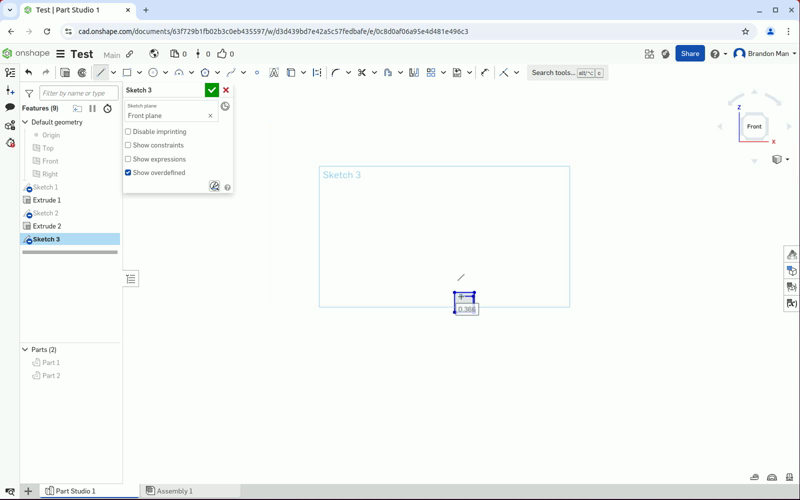
scroll(-6)
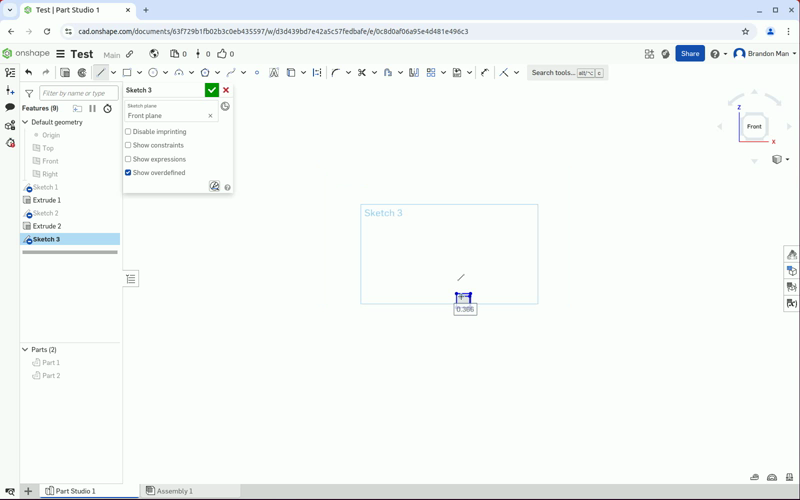
scroll(-6)
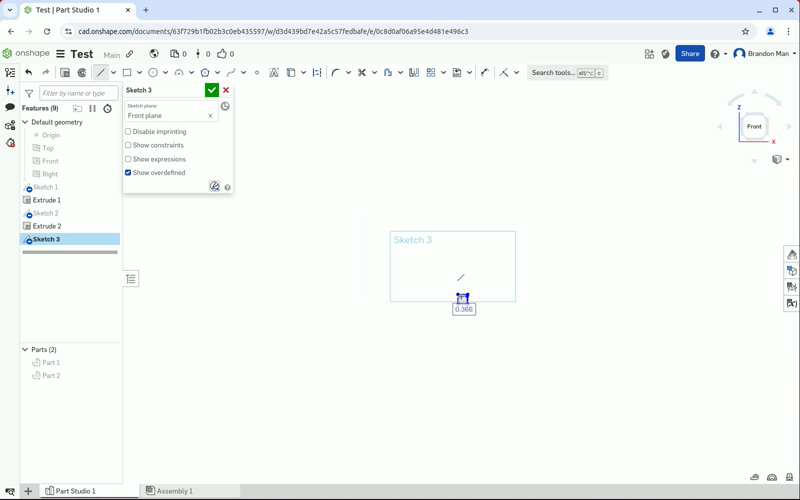
scroll(-6)
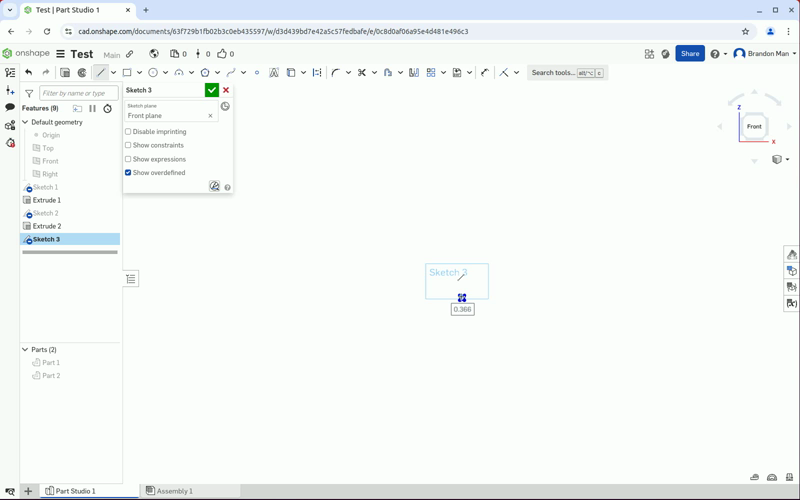
key_up(shift)
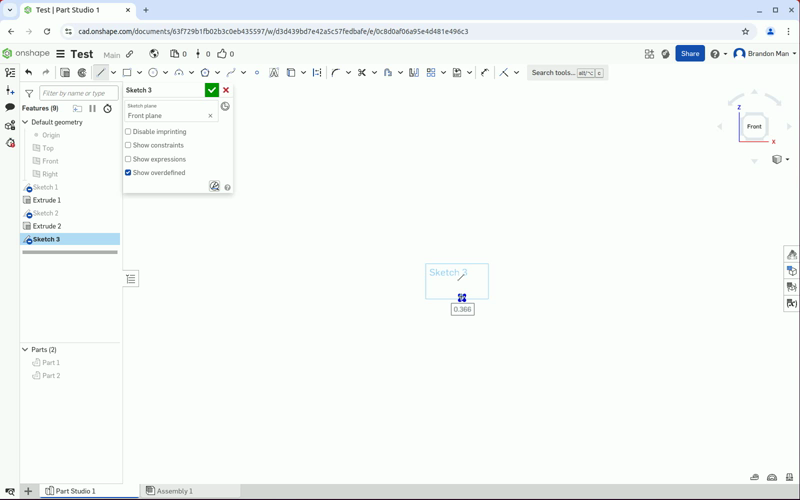
mouse_move(491, 296)
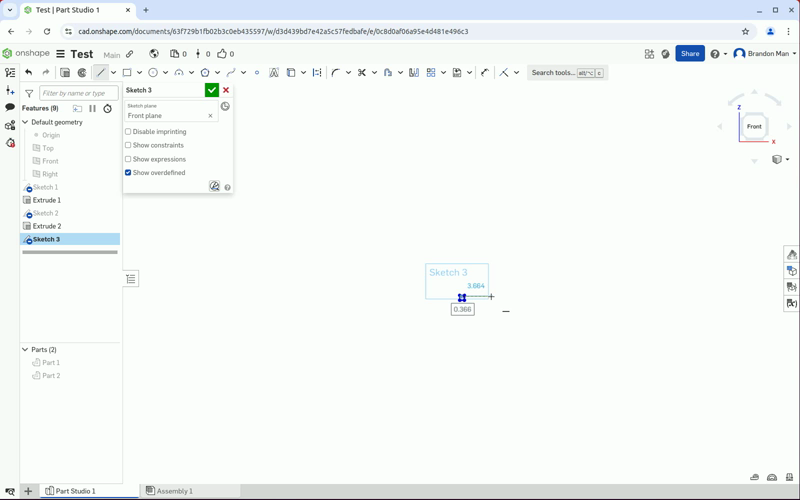
key_down(shift)
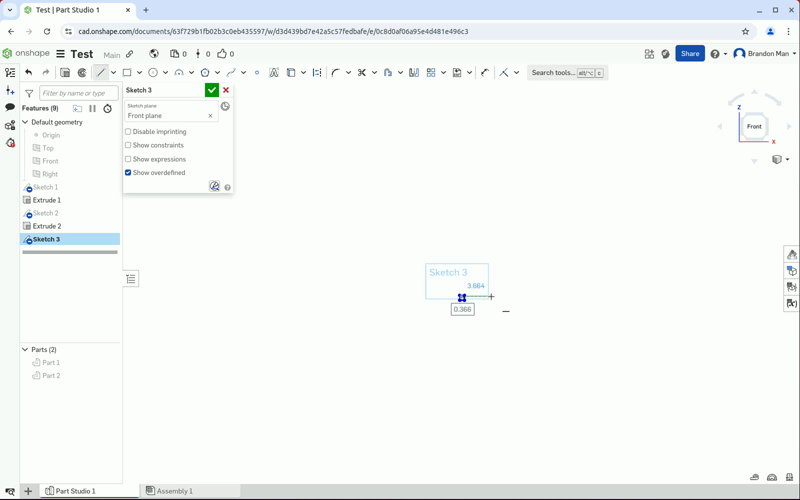
mouse_move(461, 299)
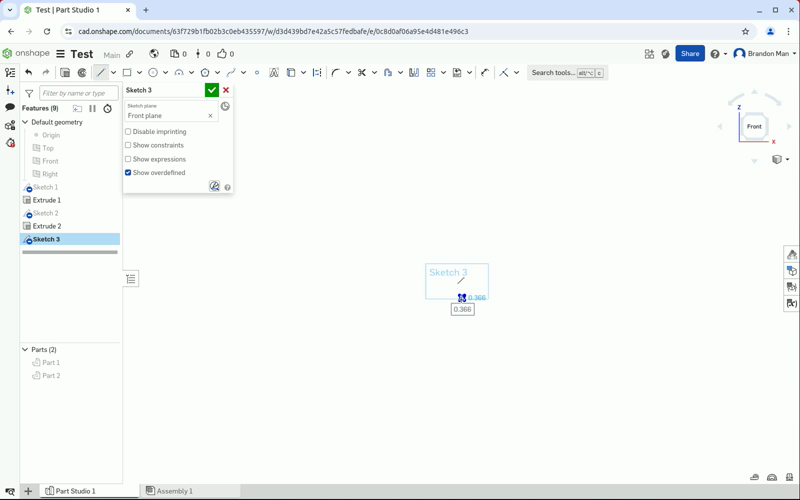
scroll(6)
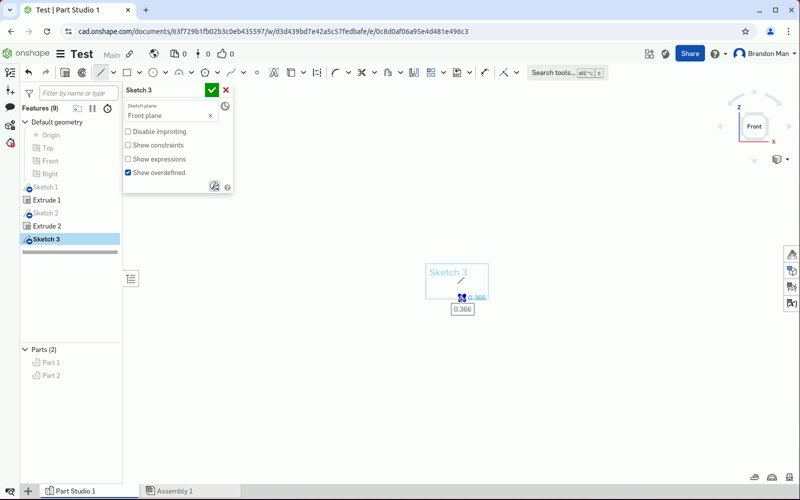
scroll(6)
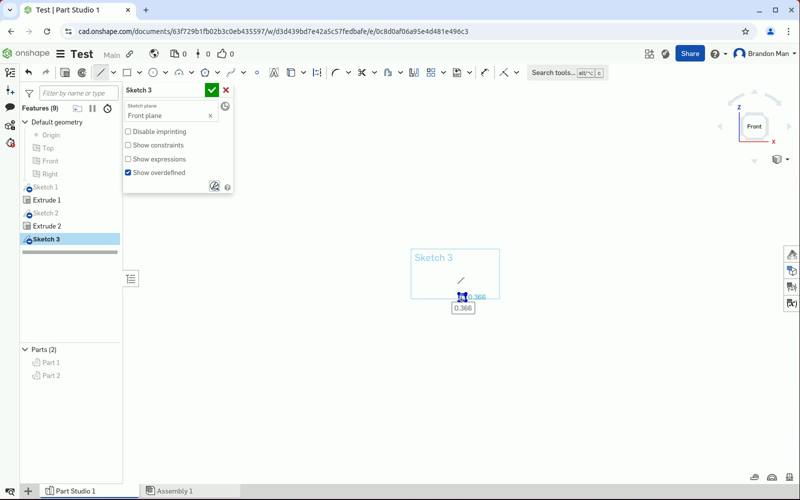
scroll(6)
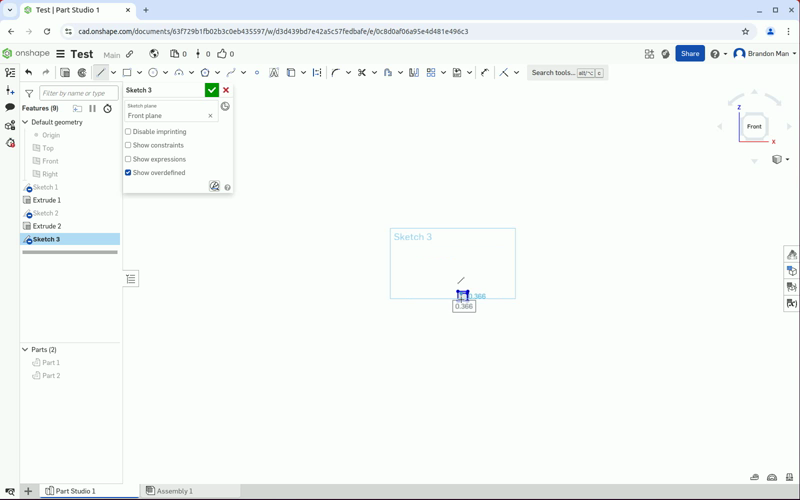
scroll(6)
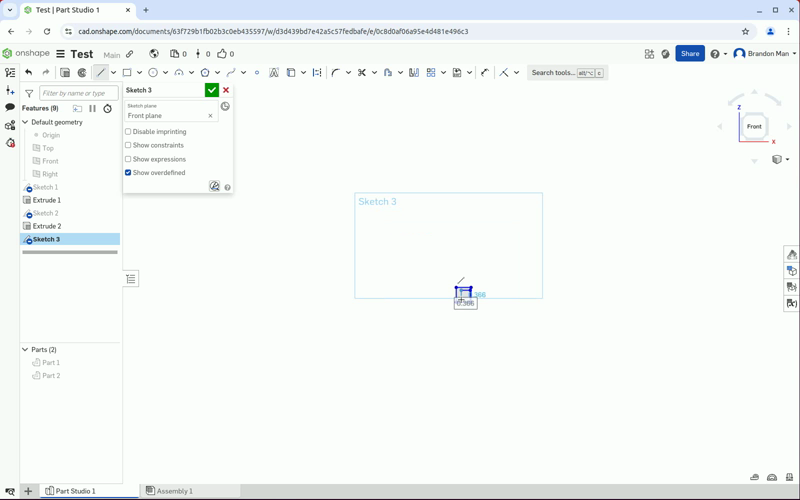
scroll(6)
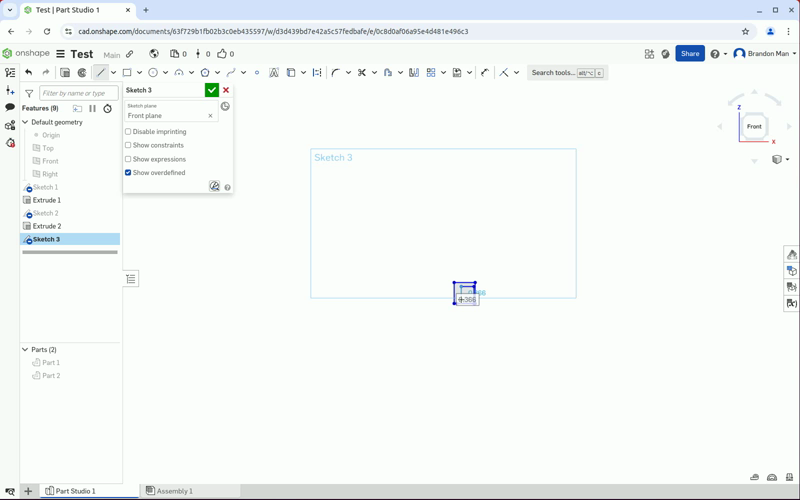
scroll(6)
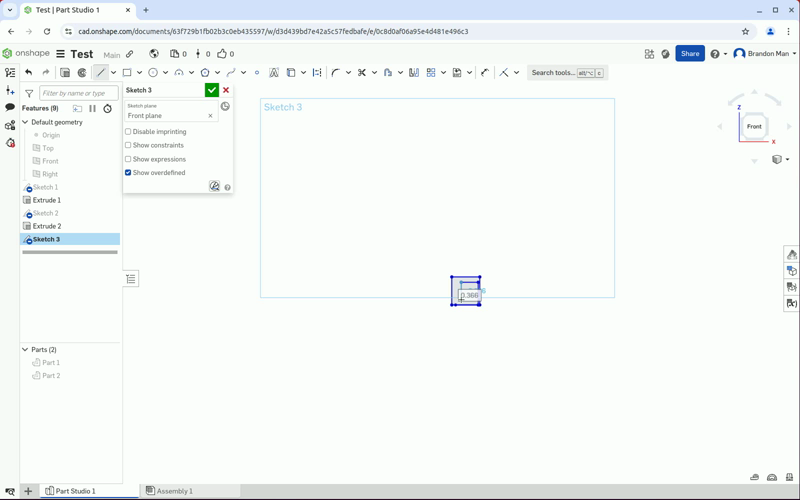
scroll(6)
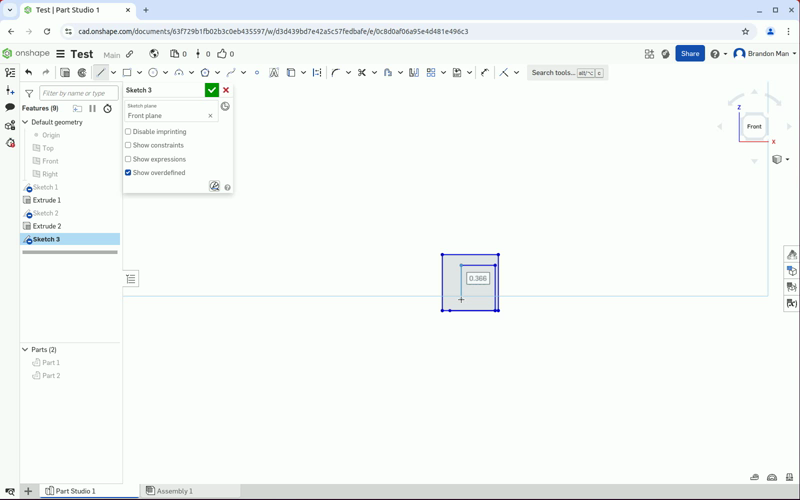
key_up(shift)
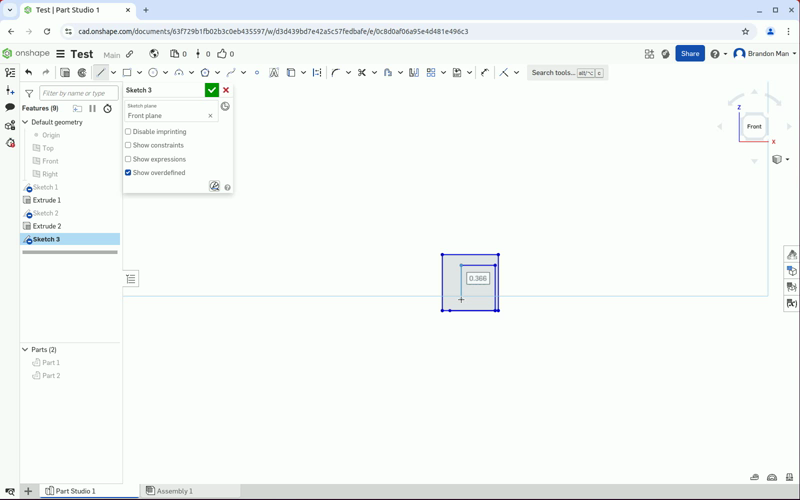
click(461, 299)
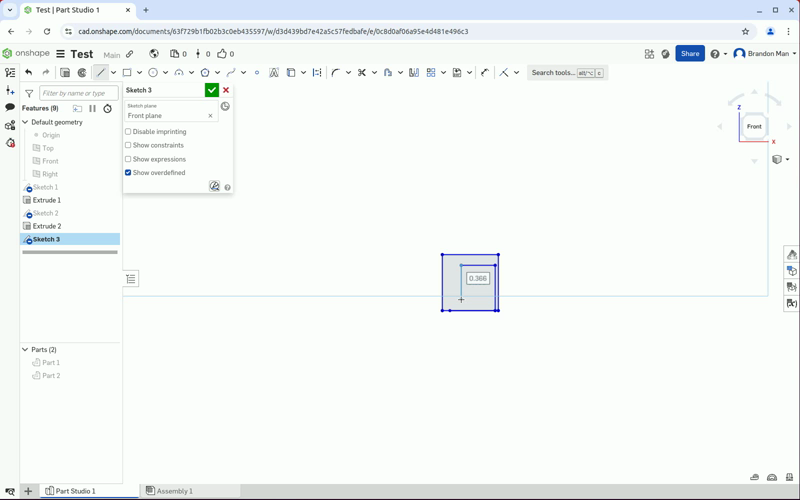
scroll(-6)
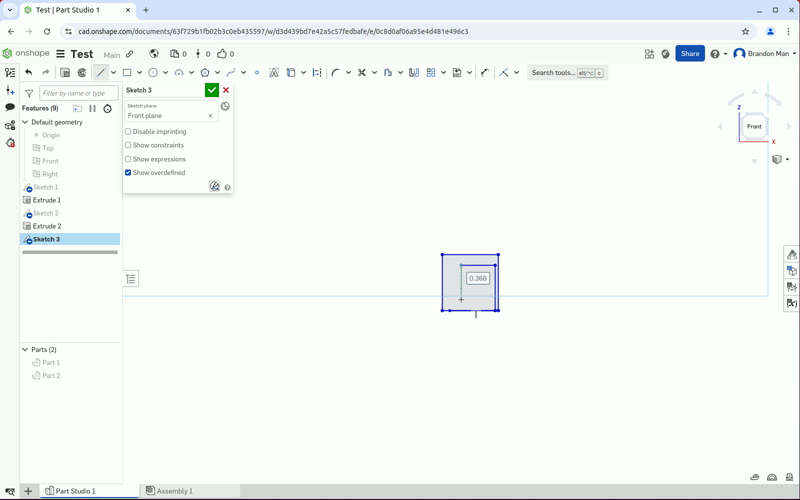
scroll(-6)
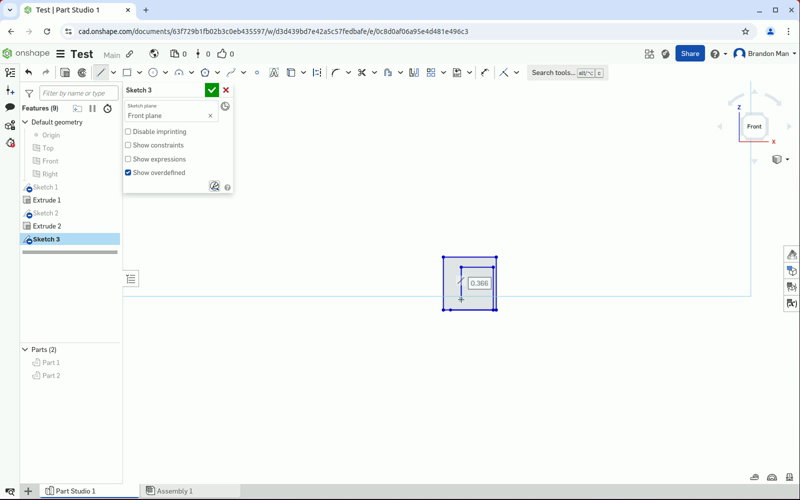
scroll(-6)
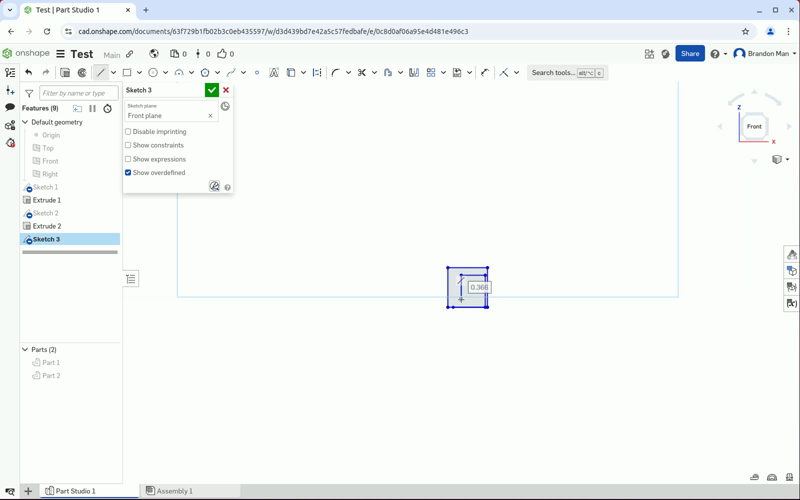
scroll(-6)
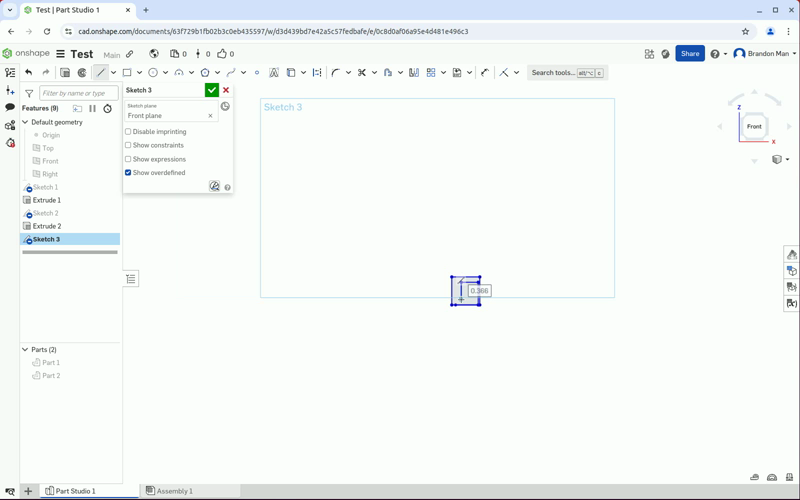
scroll(-6)
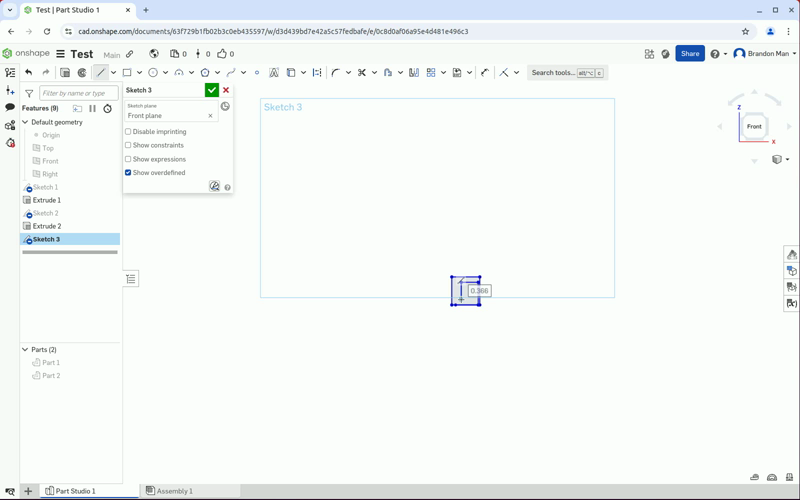
scroll(-6)
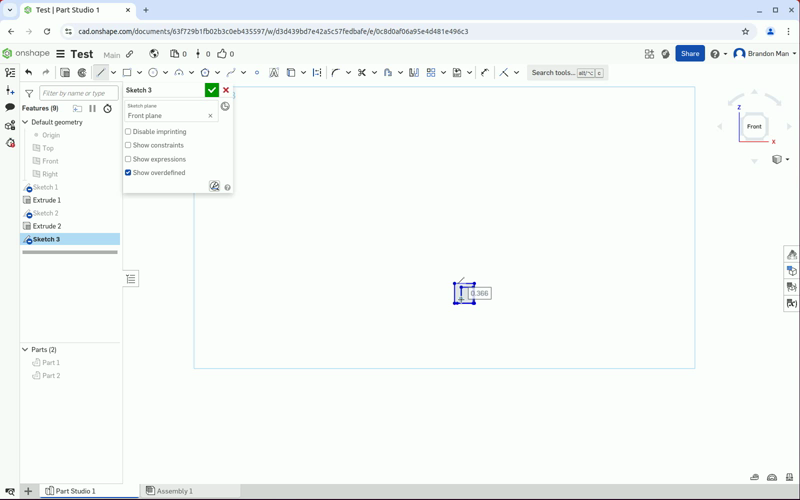
scroll(-6)
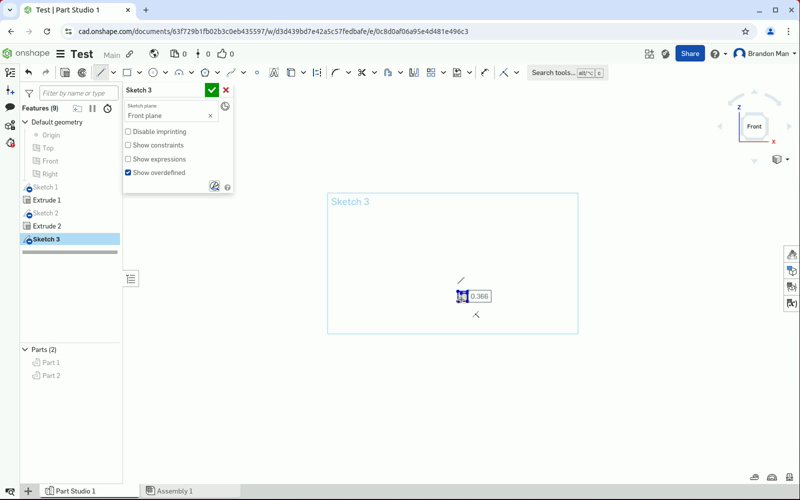
key(esc)
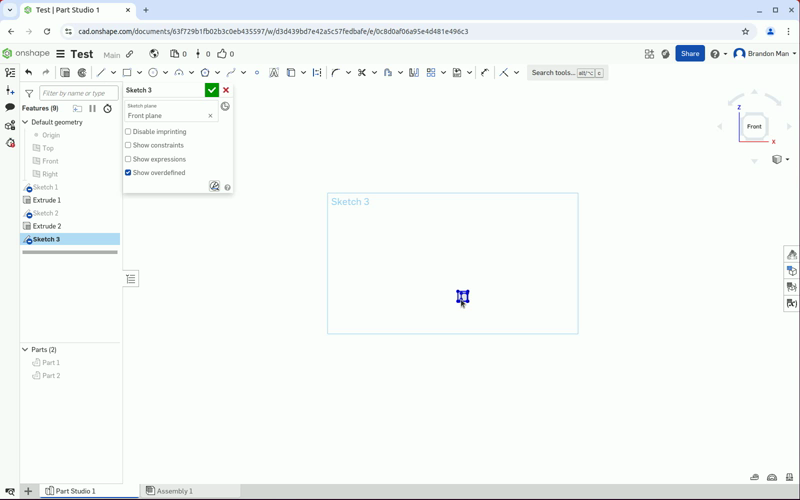
mouse_move(464, 298)
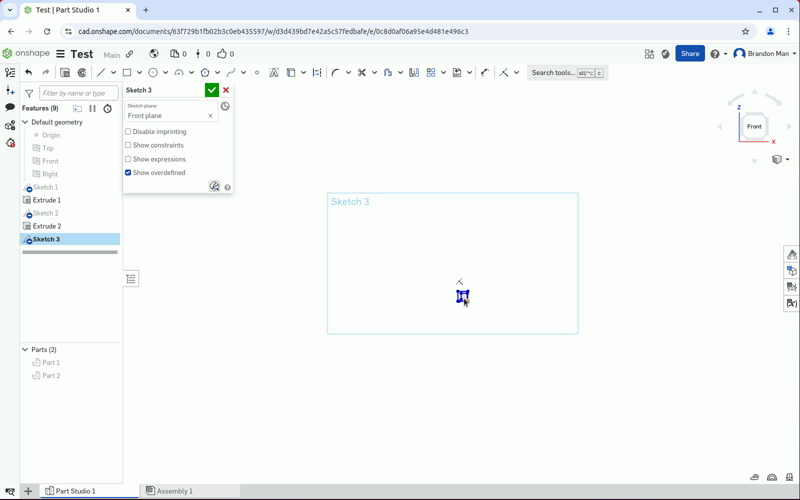
scroll(6)
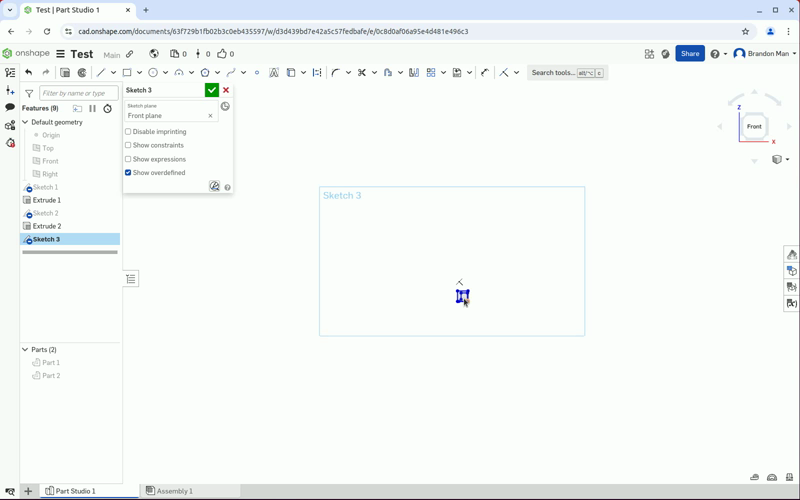
scroll(6)
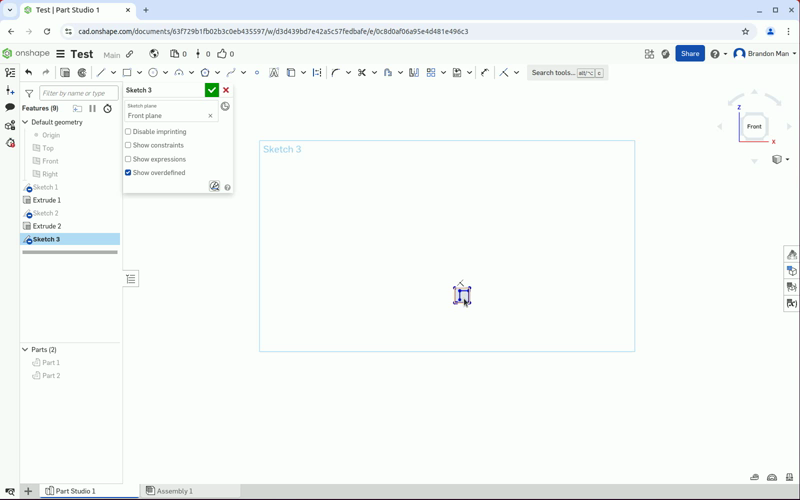
scroll(6)
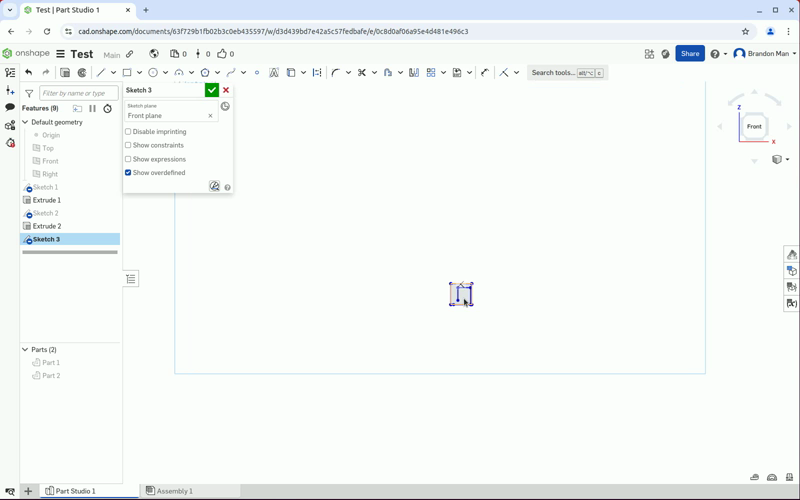
scroll(6)
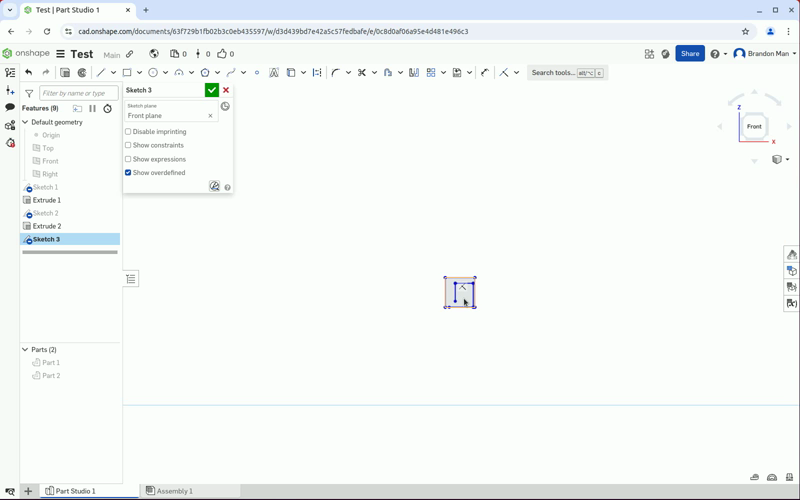
scroll(6)
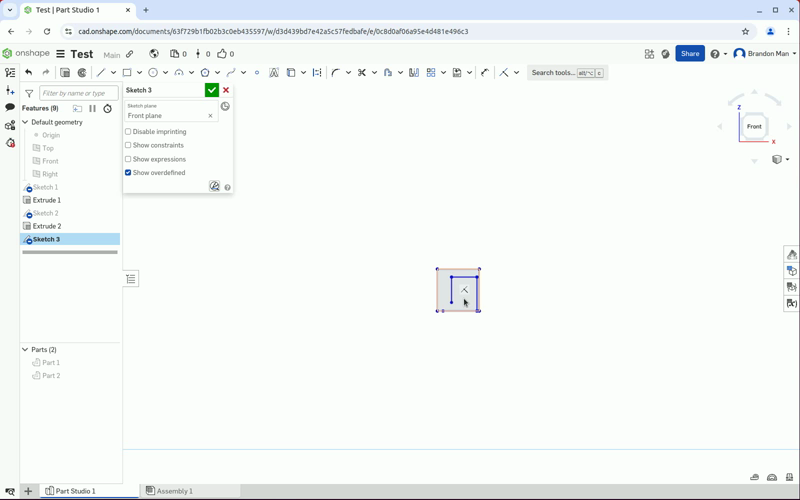
scroll(6)
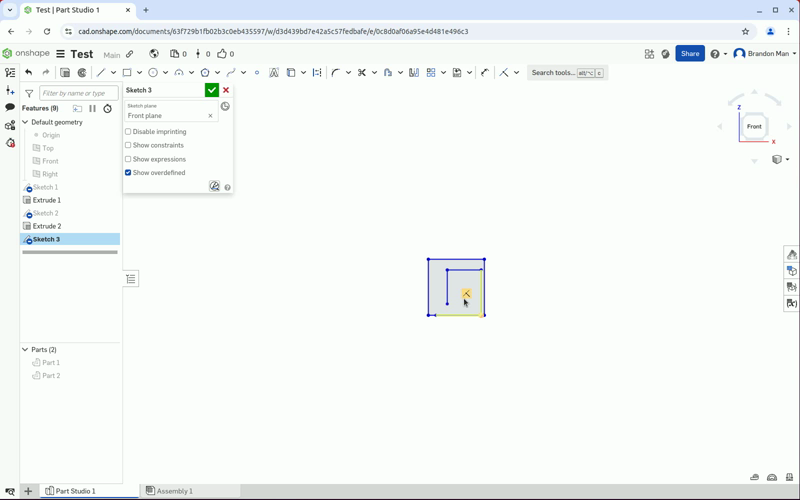
scroll(6)
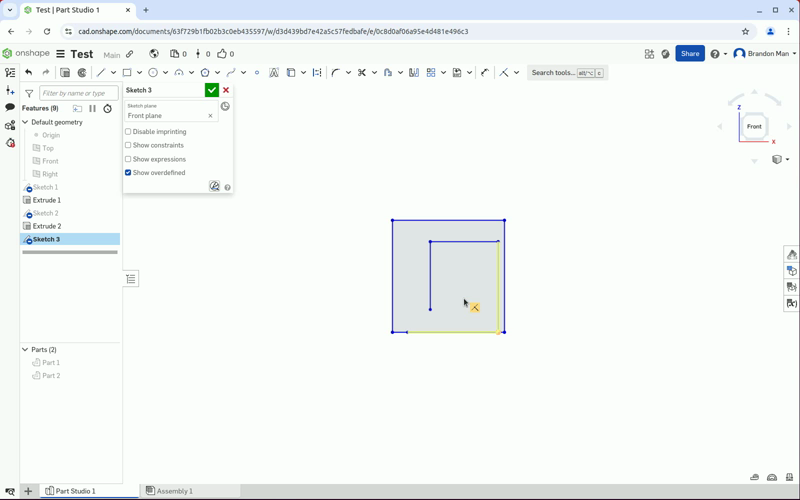
click(464, 298)
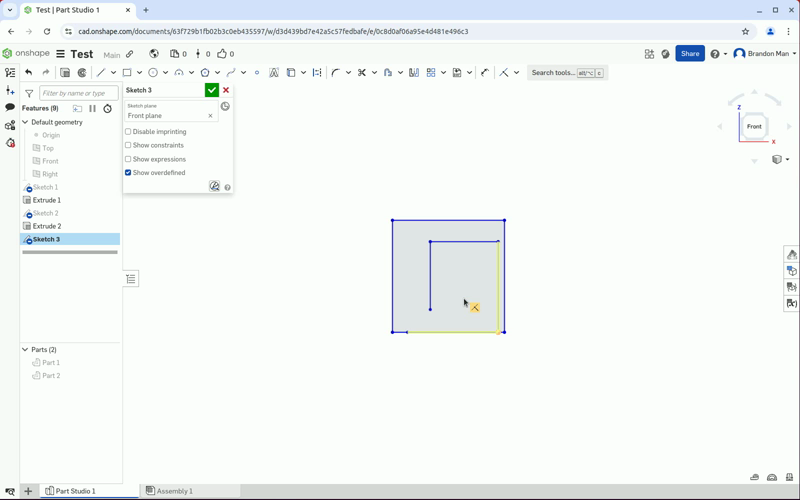
scroll(-6)
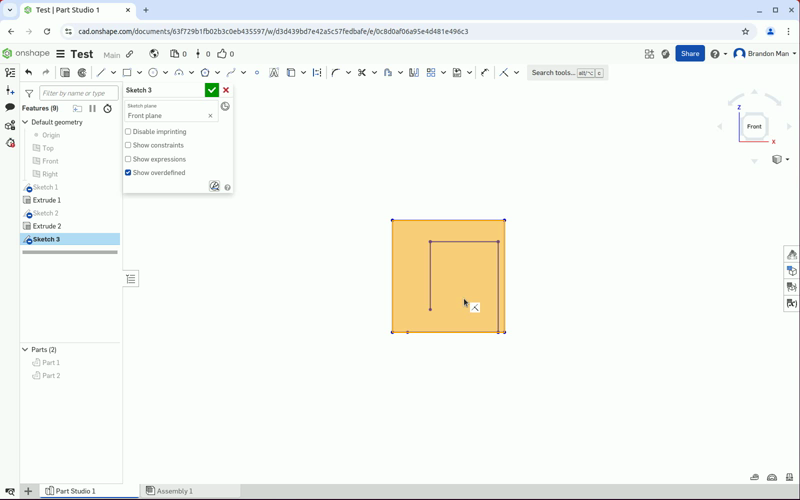
scroll(-6)
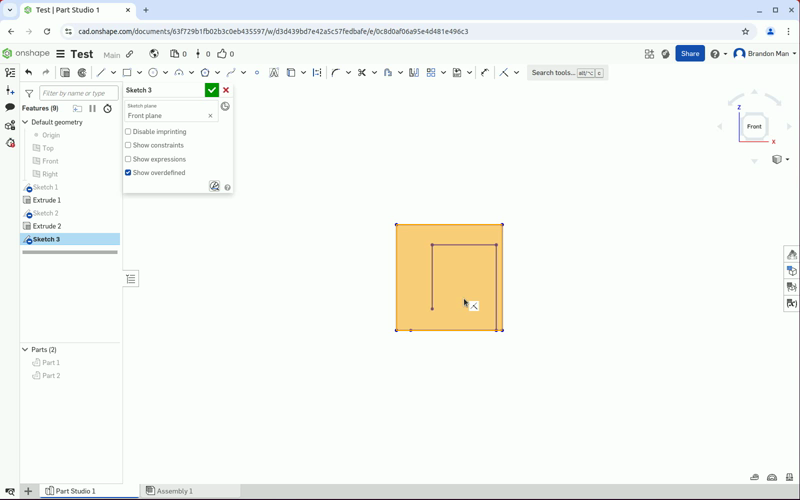
scroll(-6)
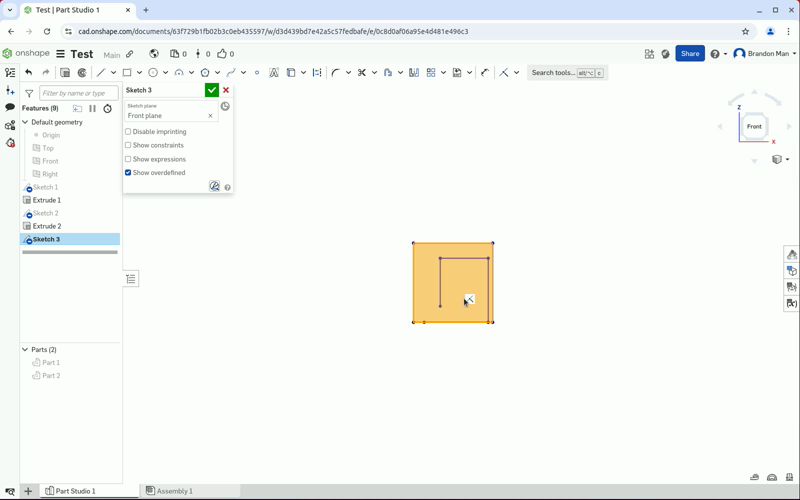
scroll(-6)
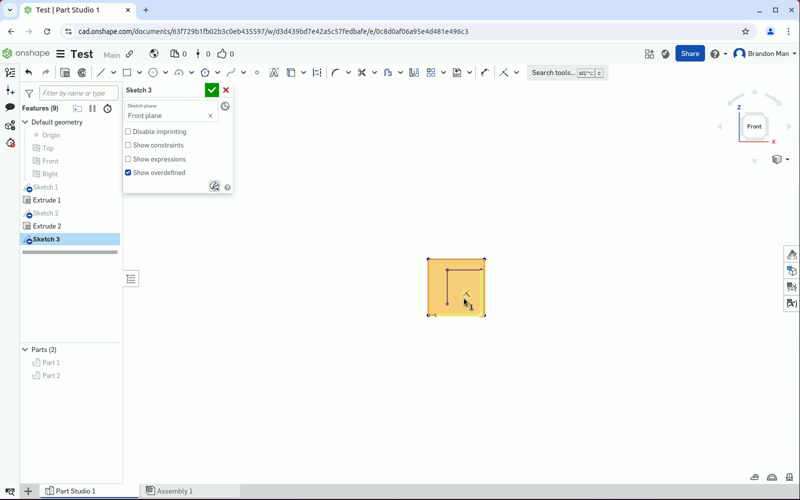
scroll(-6)
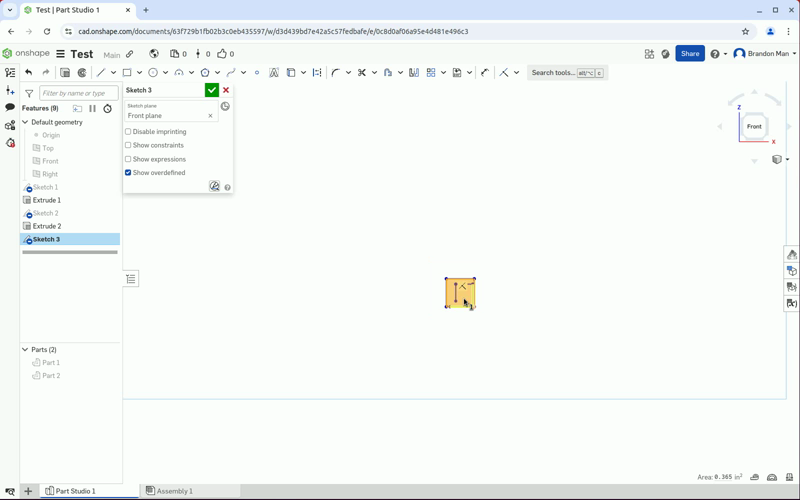
scroll(-6)
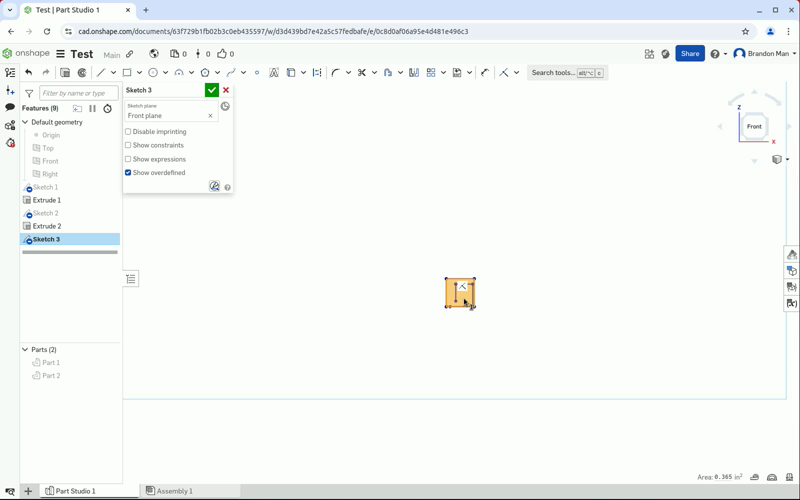
scroll(-6)
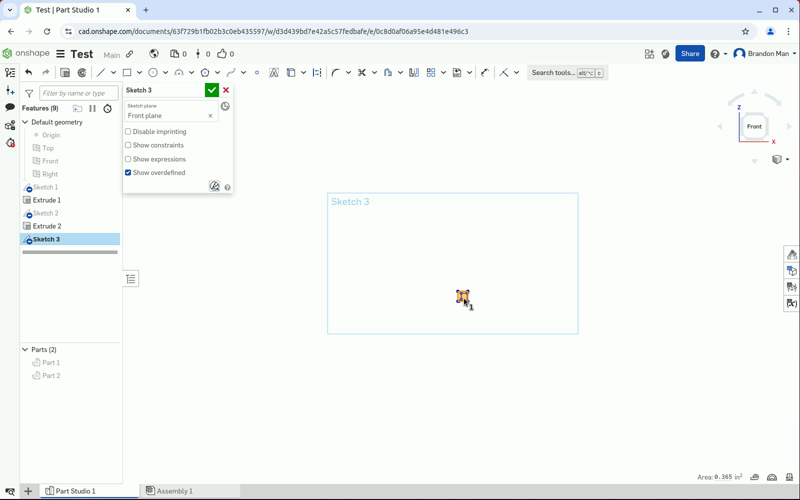
mouse_move(73, 352)
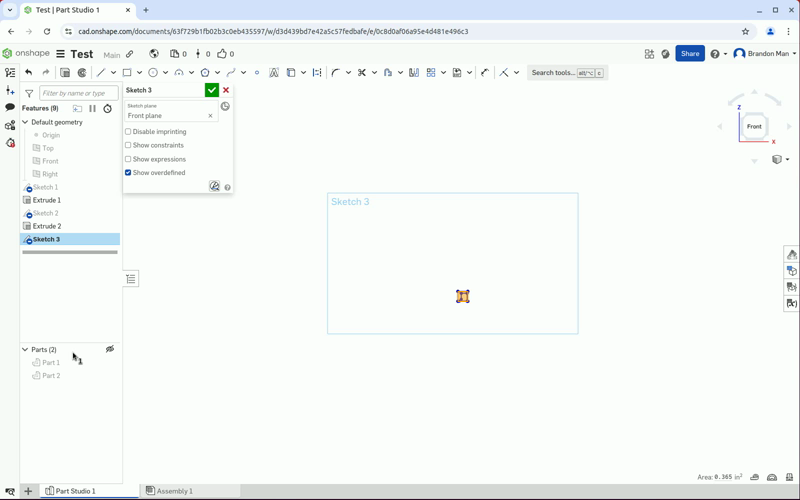
key(shift+y)
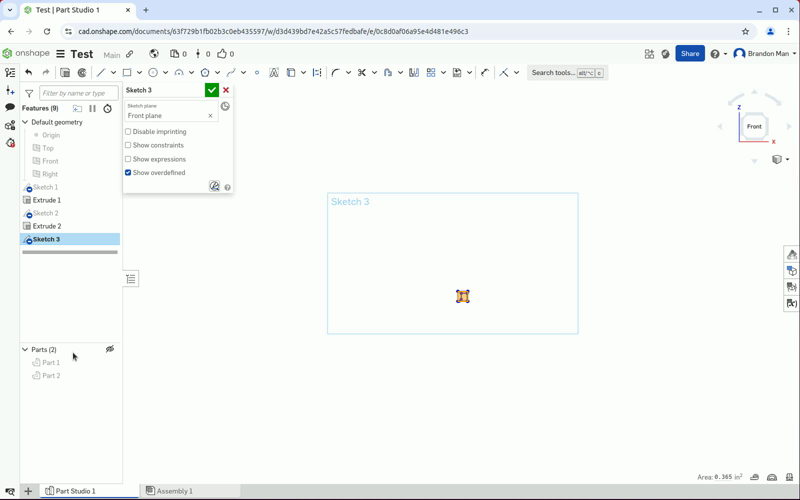
key(shift+e)
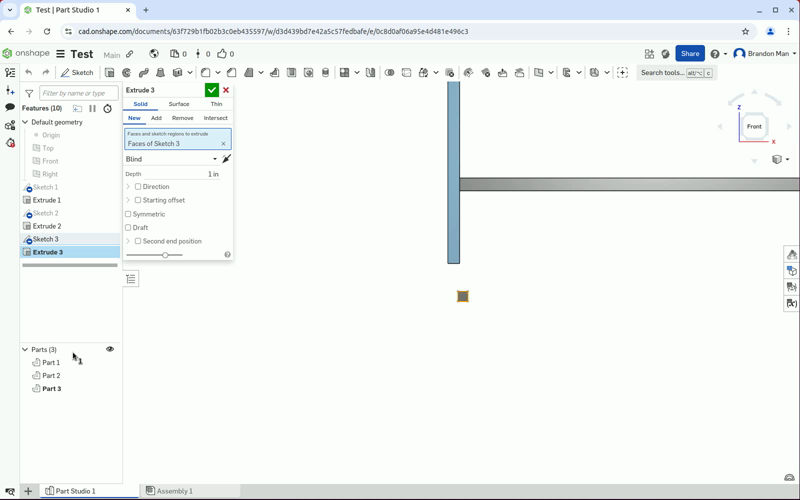
mouse_move(143, 106)
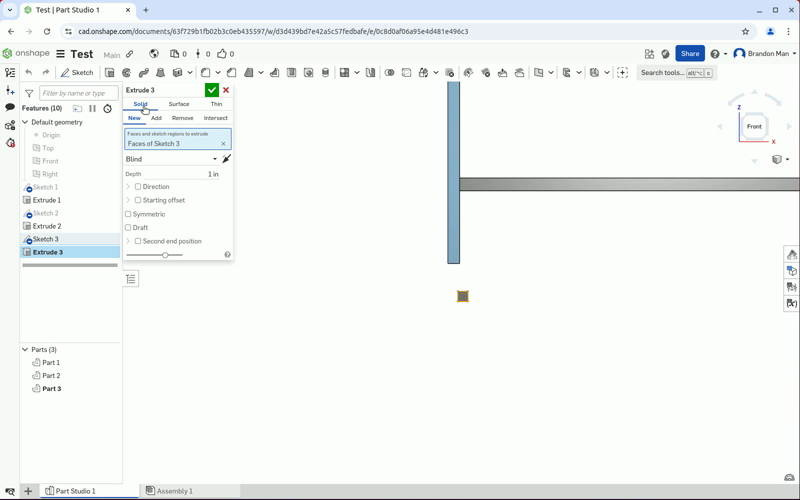
click(143, 106)
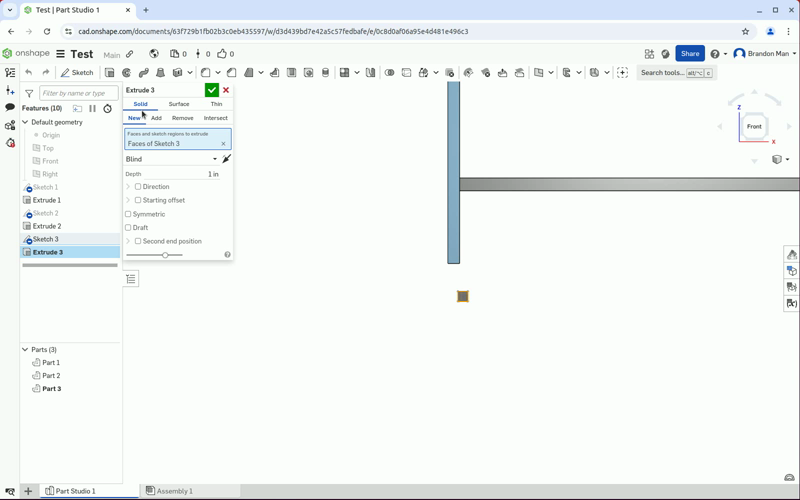
mouse_move(137, 120)
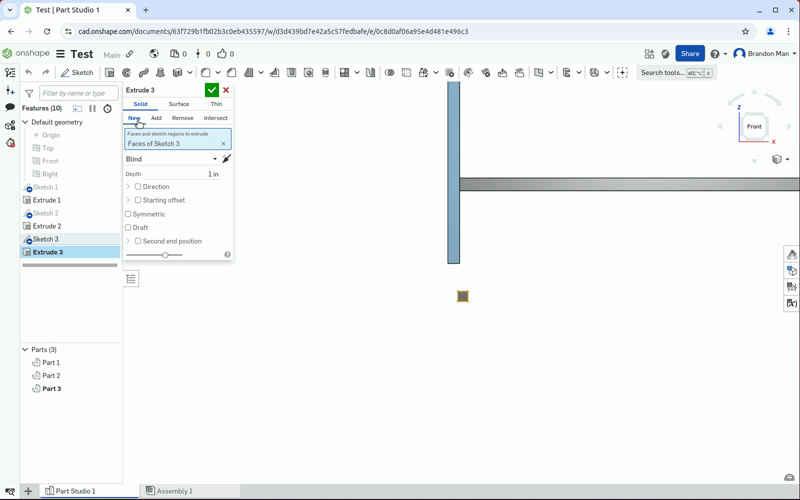
click(137, 120)
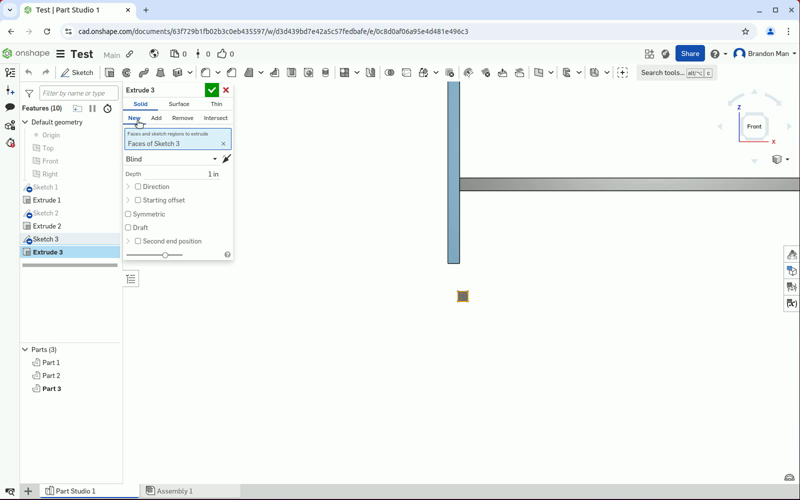
key(tab, 4)
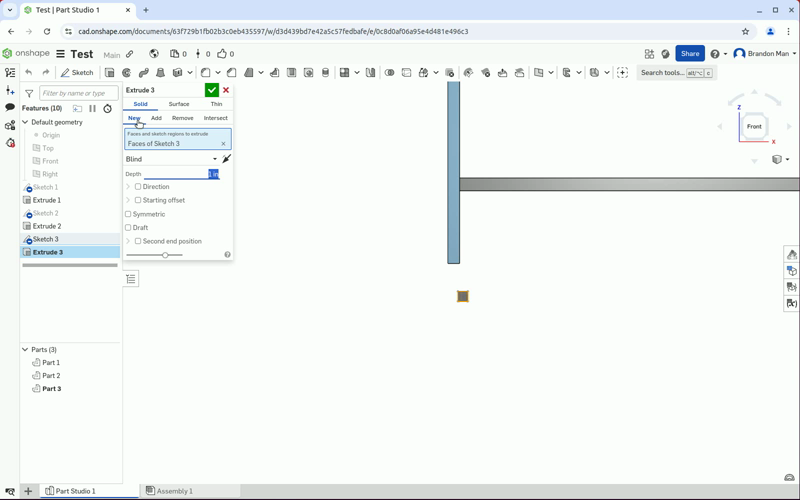
text(11.313)
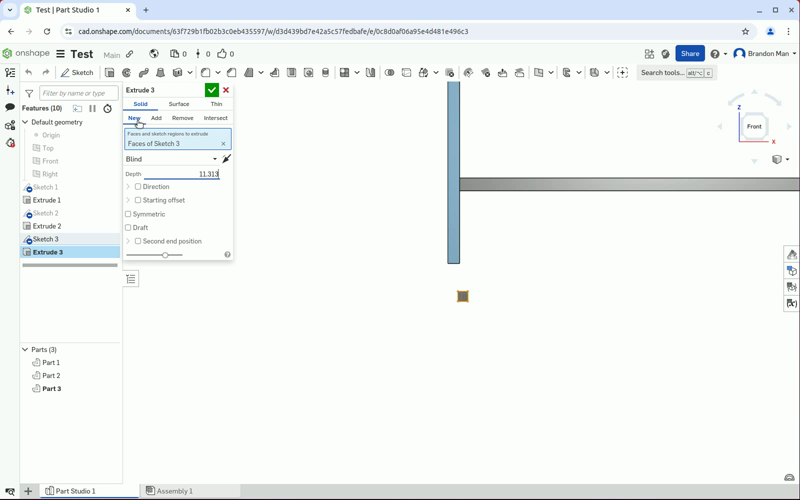
key(enter)
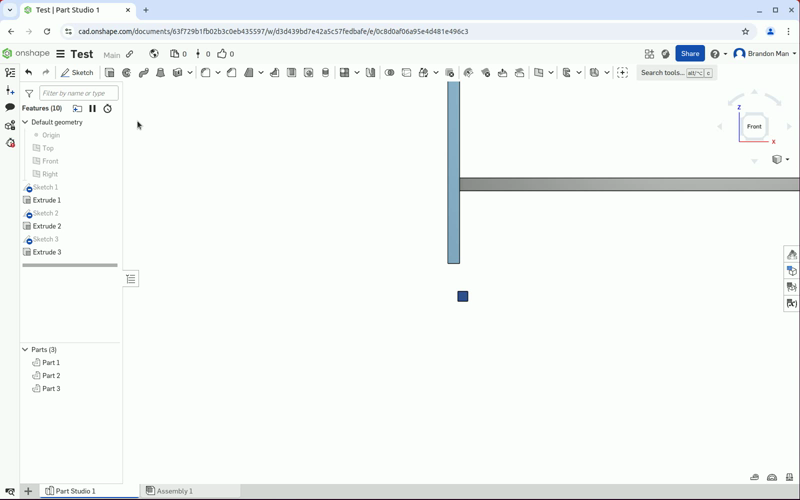
key(shift+h)
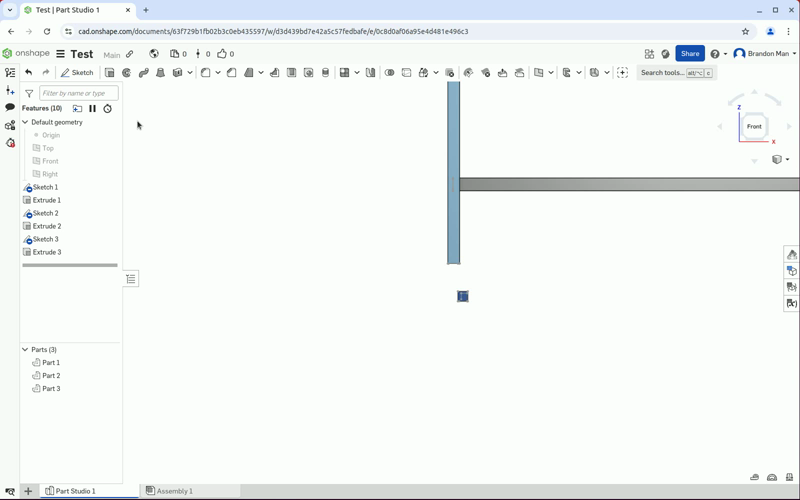
key(shift+h)
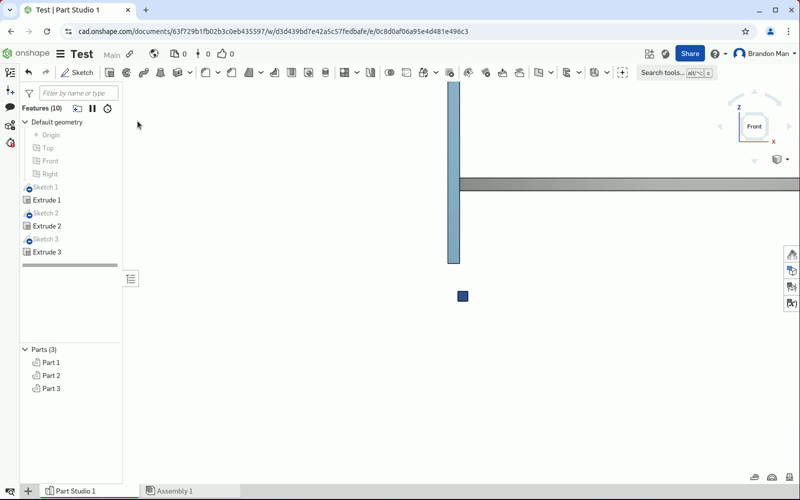
mouse_move(73, 189)
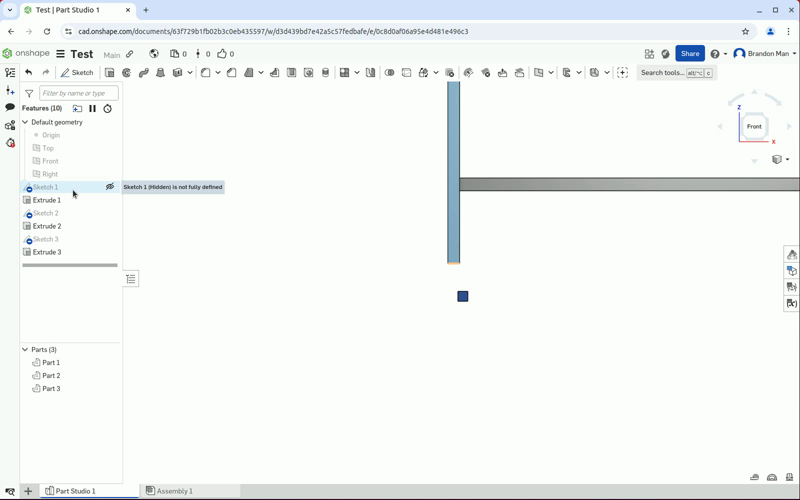
click(73, 189)
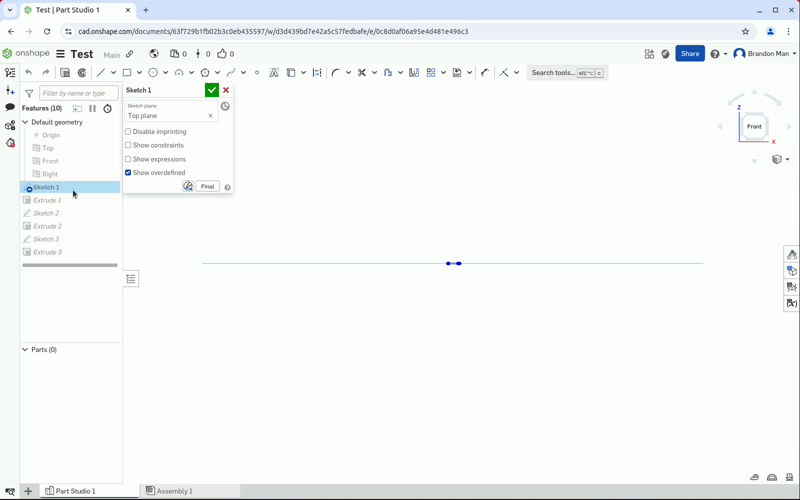
mouse_move(229, 92)
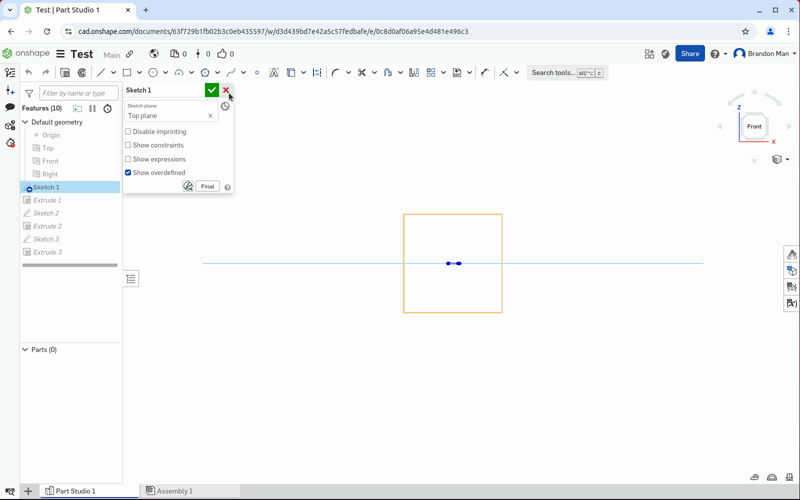
click(229, 92)
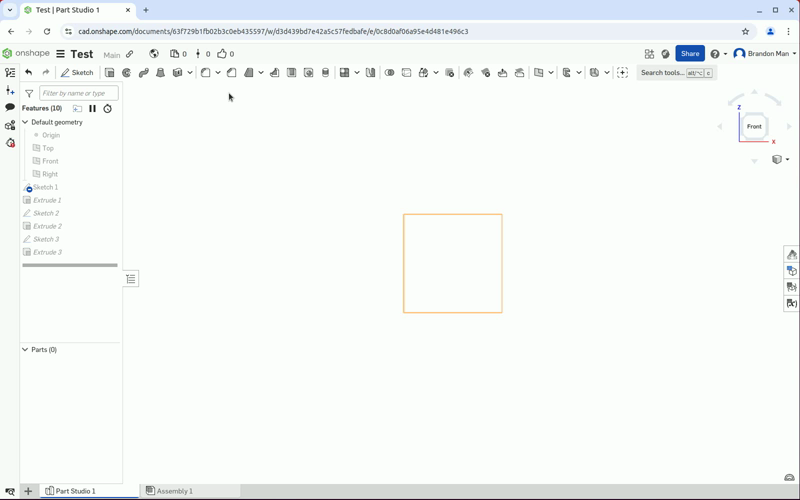
mouse_move(73, 352)
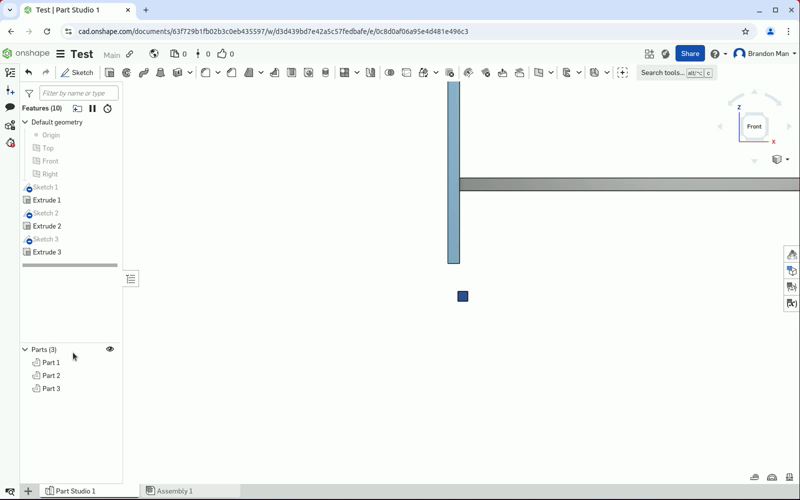
key(y)
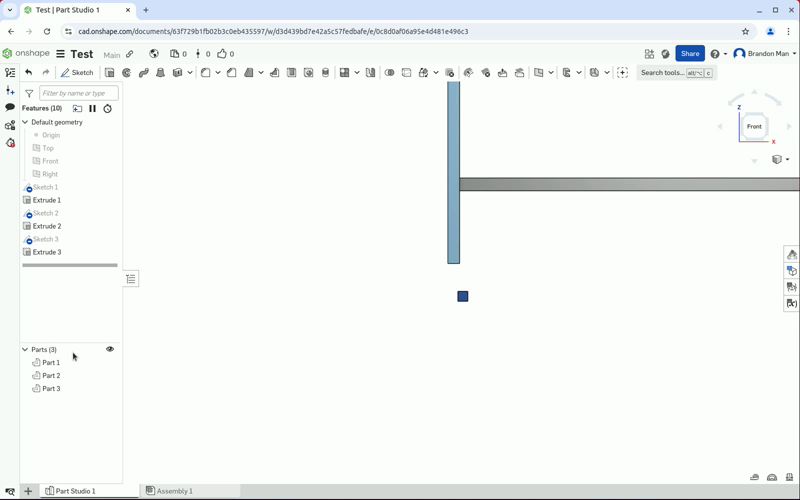
key(shift+p)
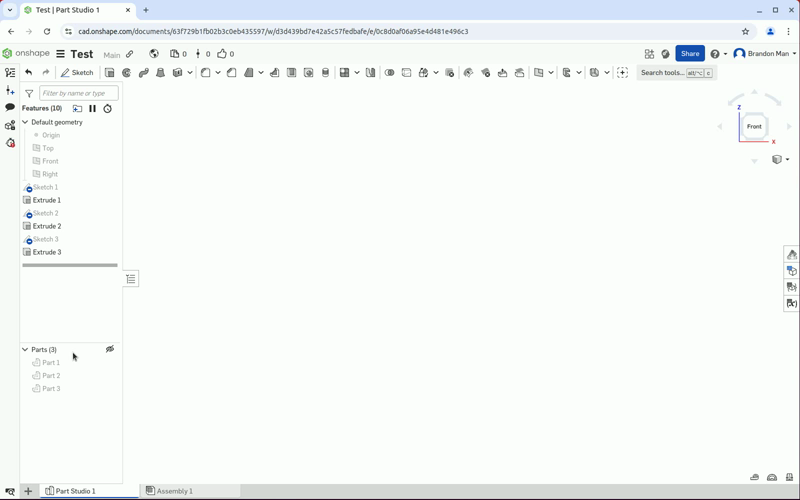
key(space)
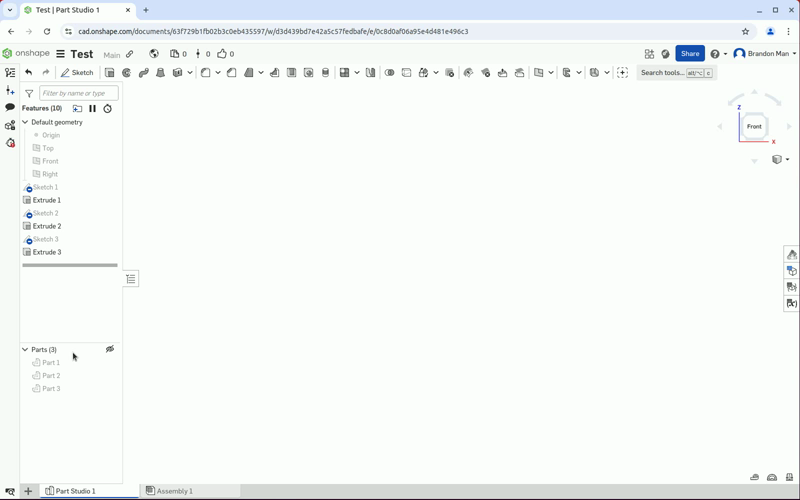
key_down(shift)
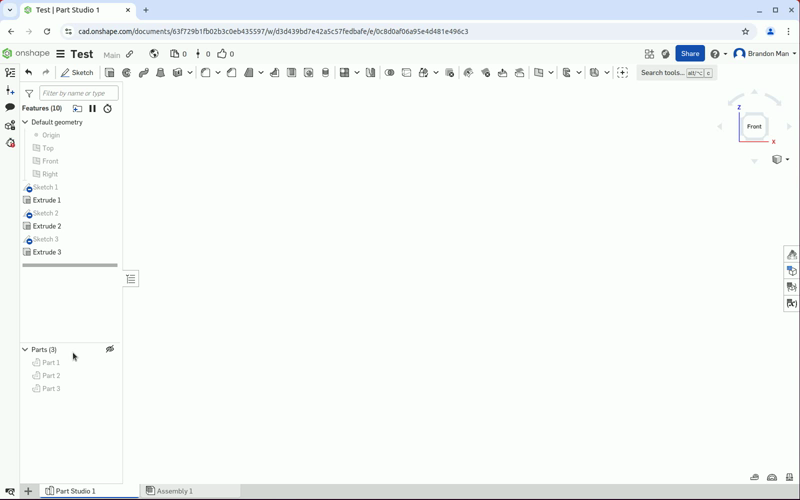
key(left)
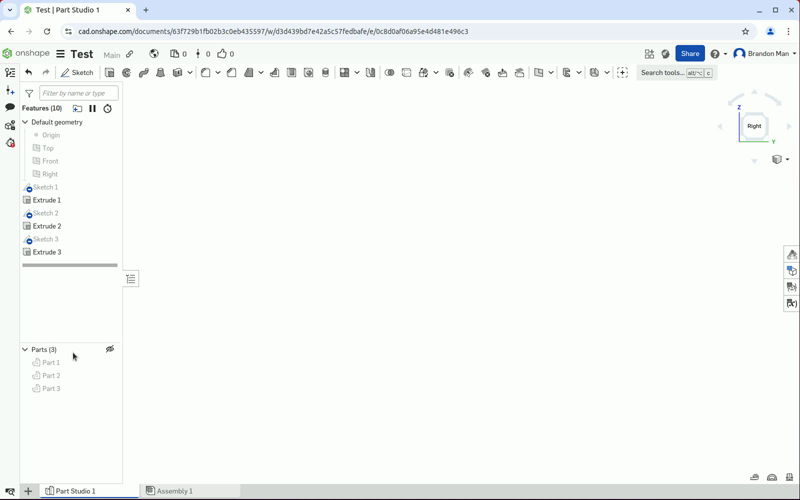
key_up(shift)
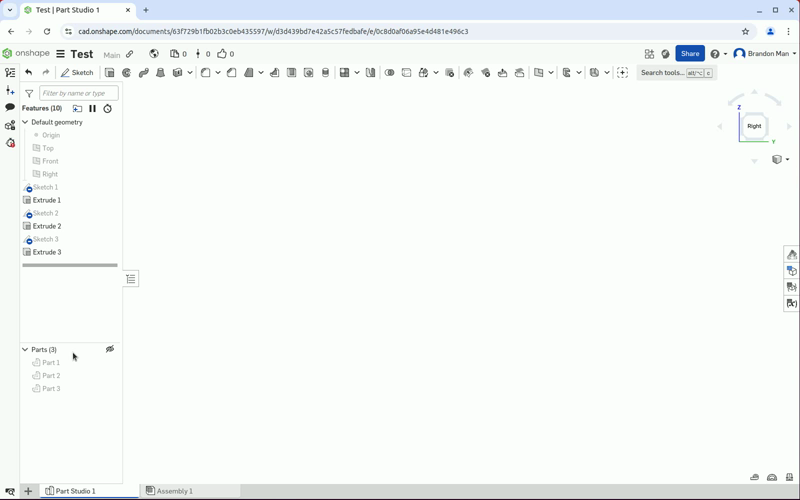
mouse_move(73, 352)
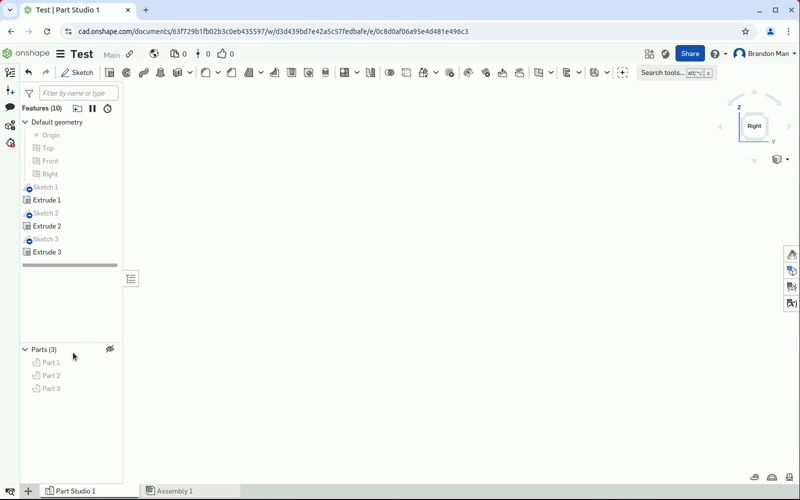
key(shift+y)
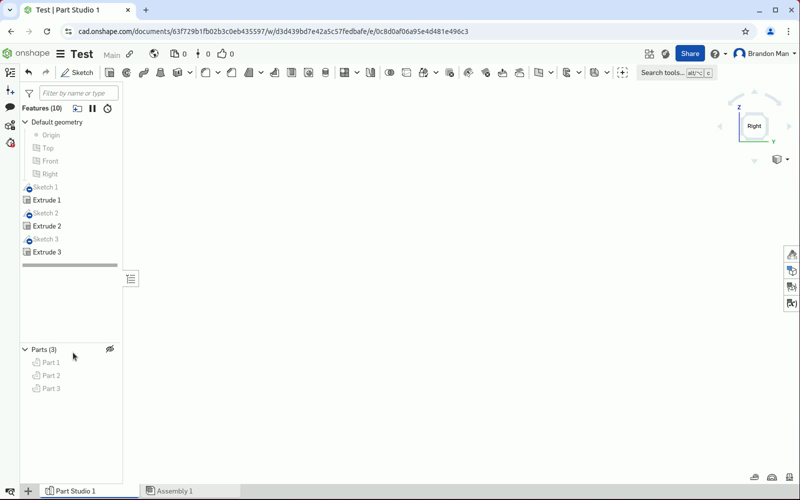
key(shift+s)
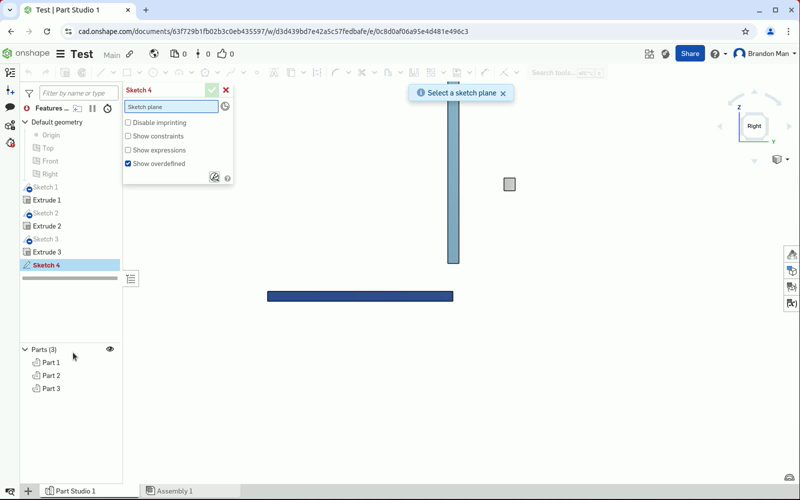
mouse_move(73, 176)
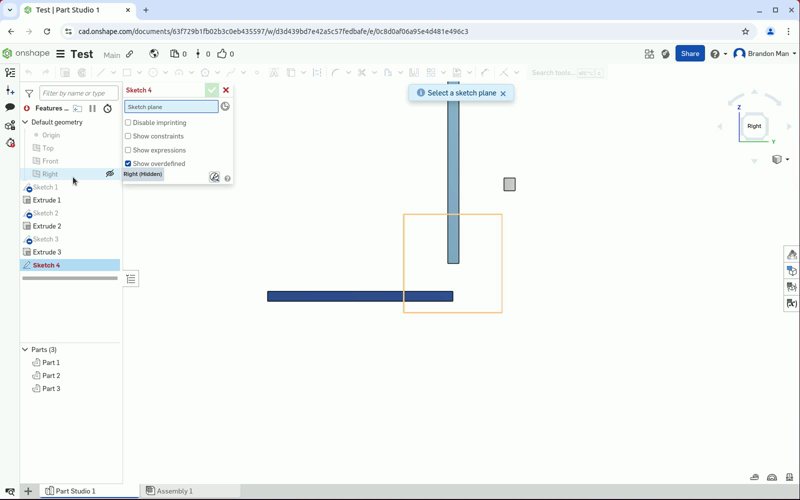
click(73, 176)
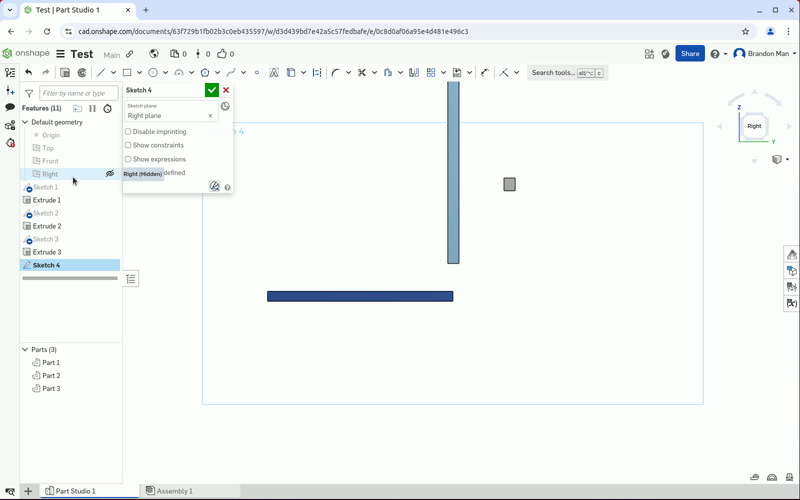
mouse_move(73, 352)
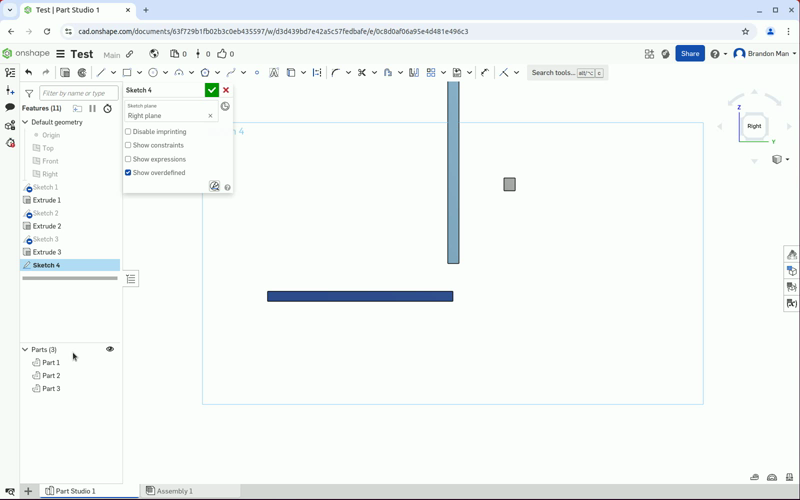
key(y)
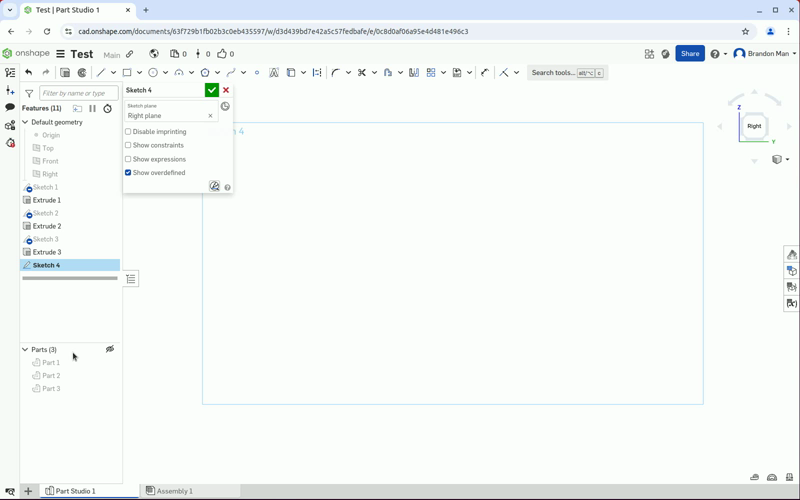
key(l)
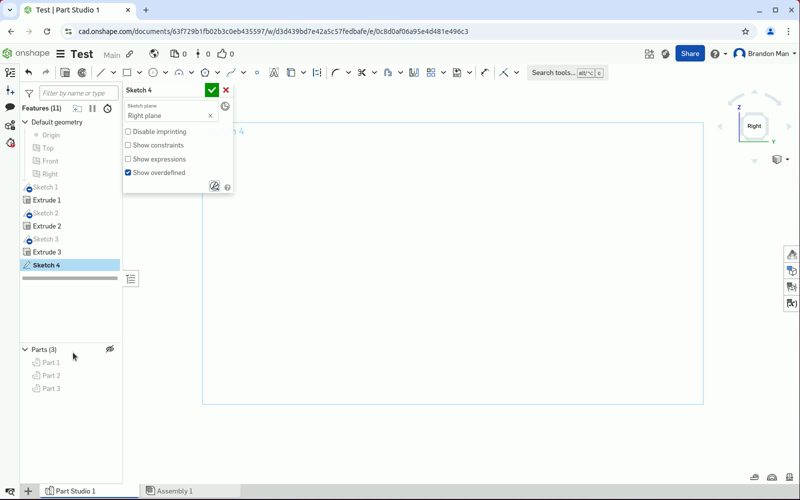
key_down(shift)
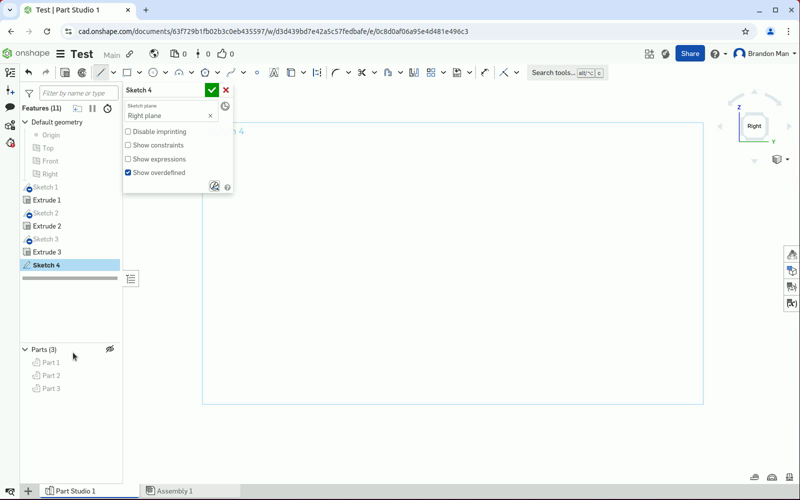
mouse_move(502, 308)
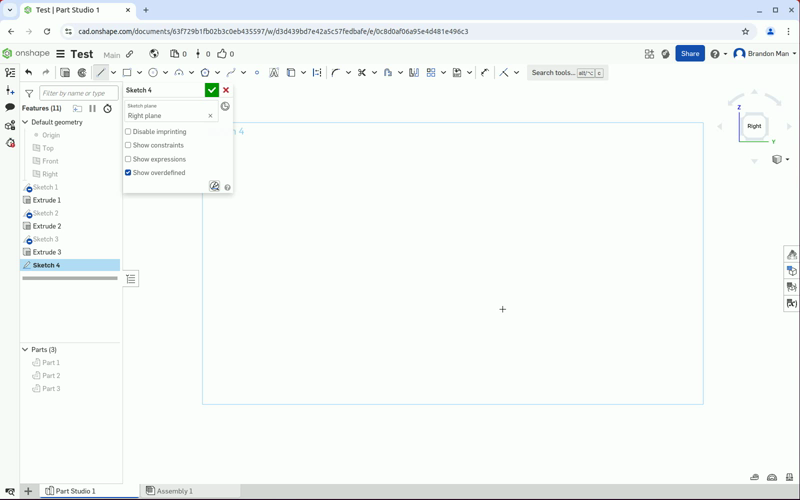
click(502, 308)
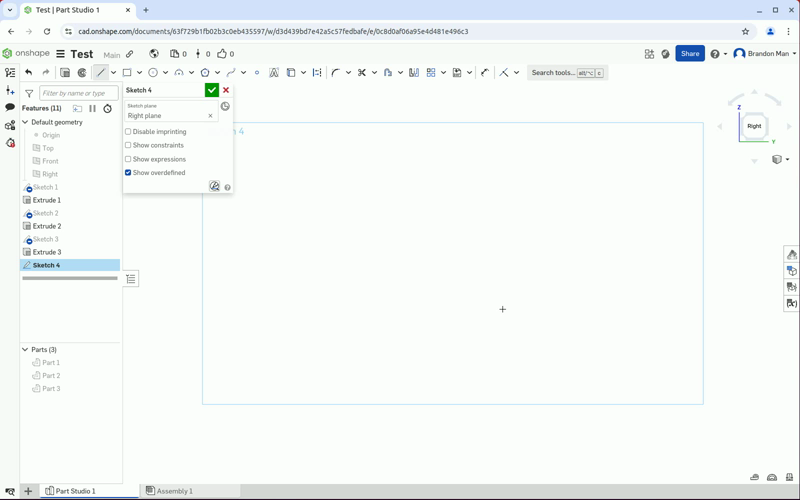
key_up(shift)
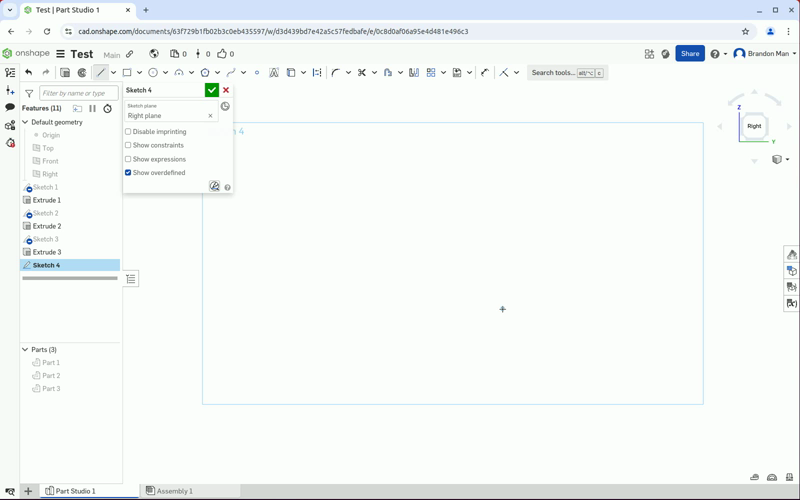
key_down(shift)
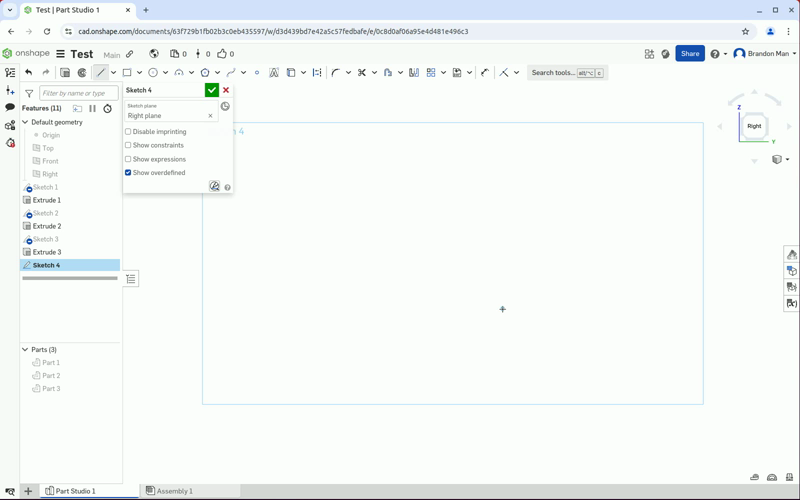
mouse_move(532, 308)
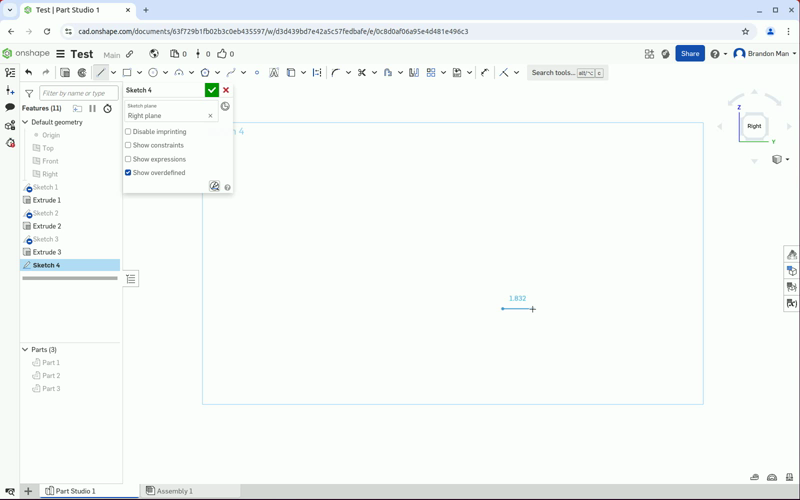
mouse_move(506, 308)
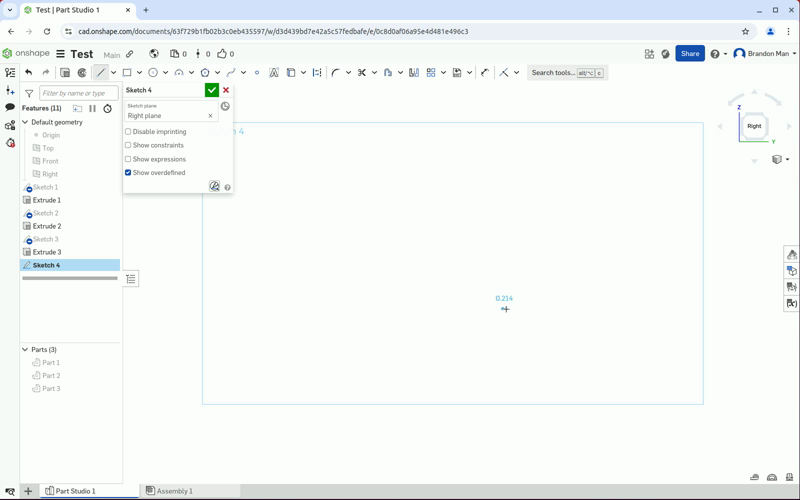
scroll(6)
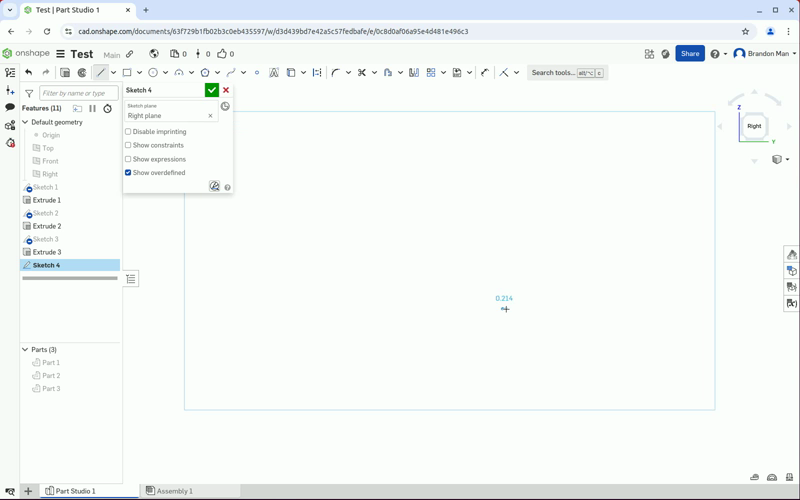
scroll(6)
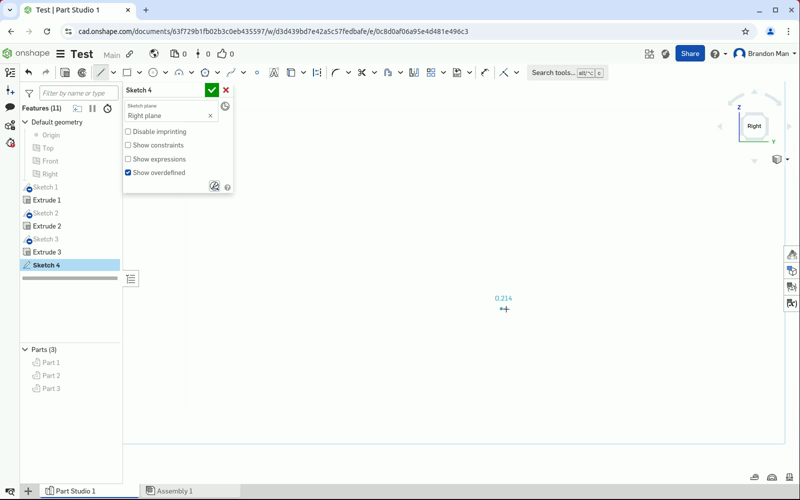
scroll(6)
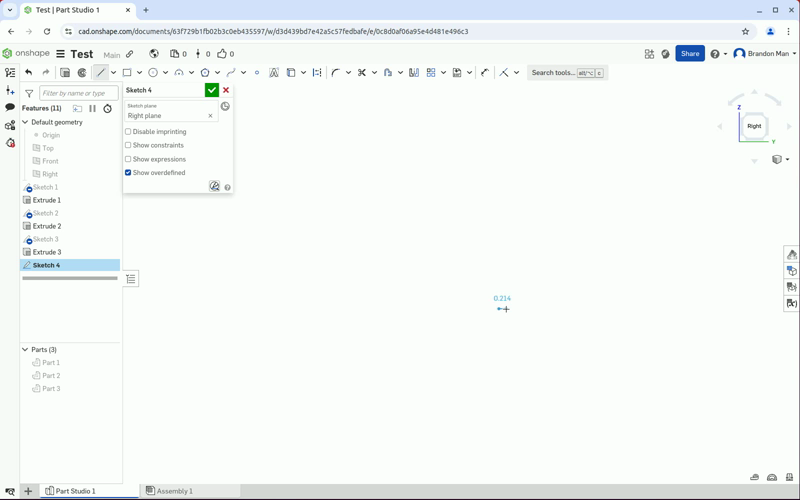
scroll(6)
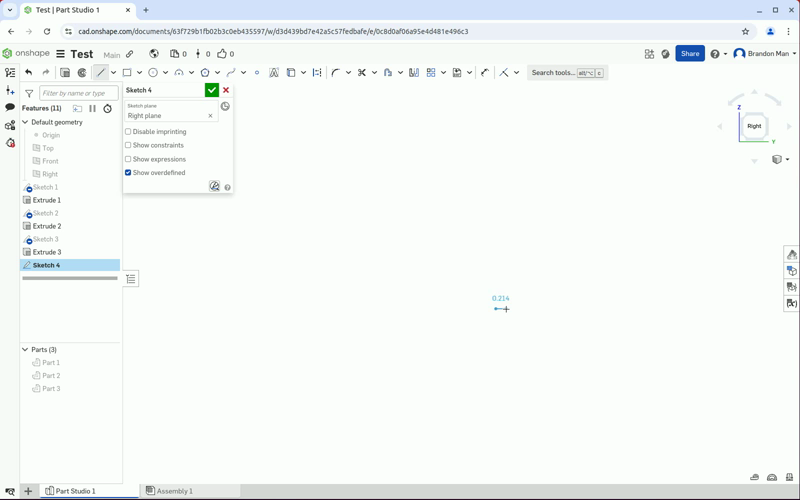
scroll(6)
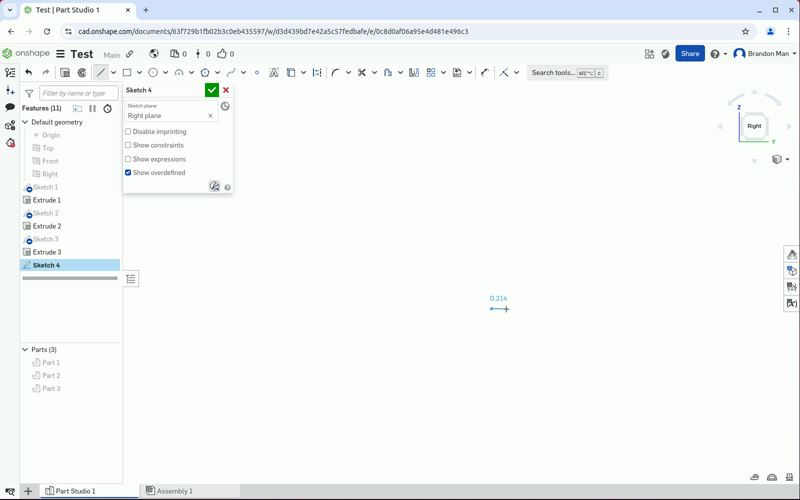
scroll(6)
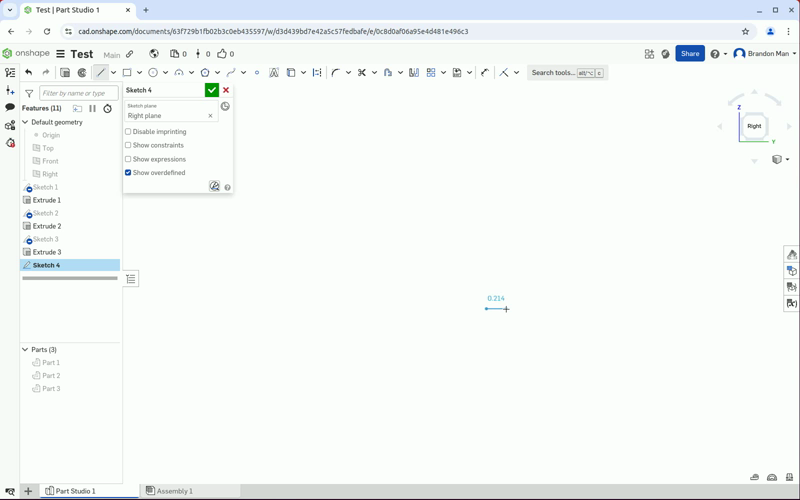
scroll(6)
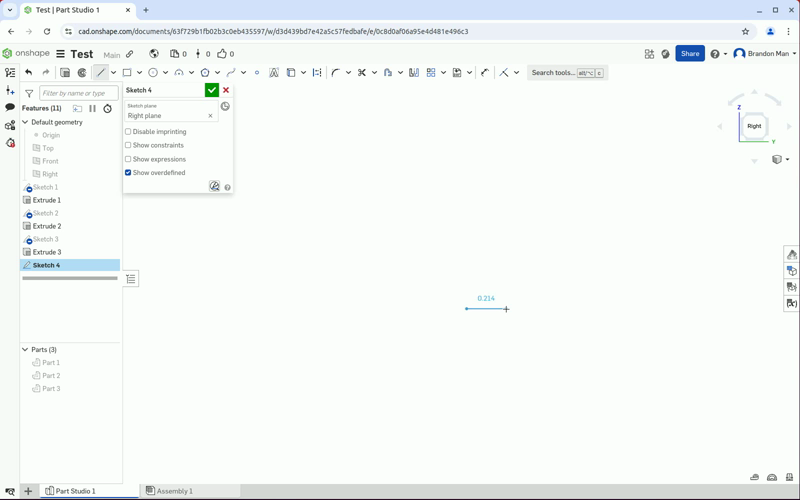
click(506, 308)
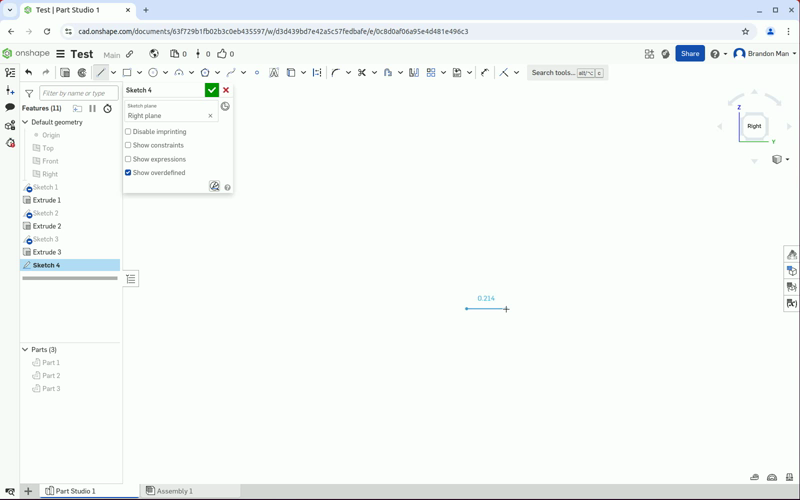
scroll(-6)
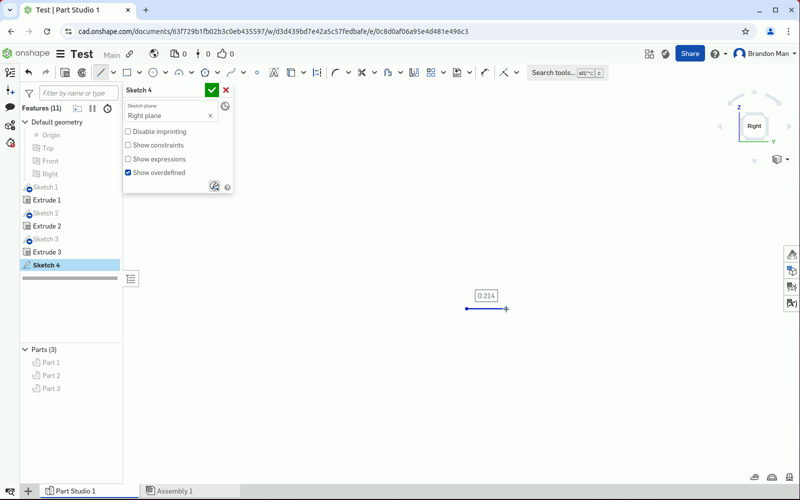
scroll(-6)
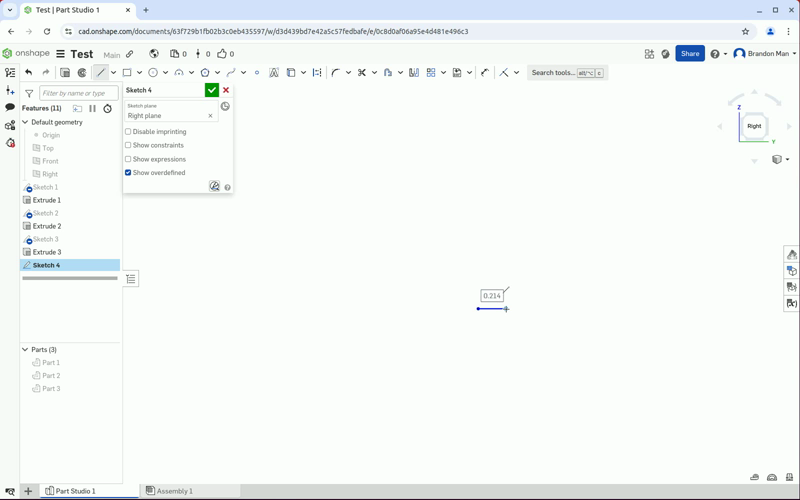
scroll(-6)
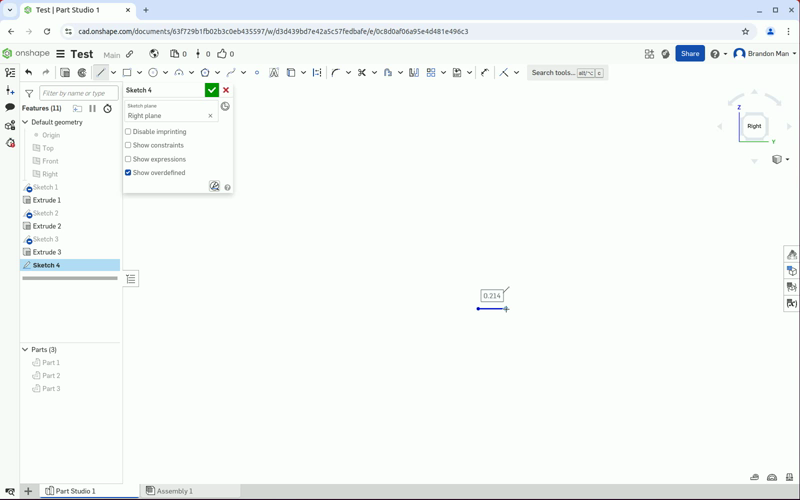
scroll(-6)
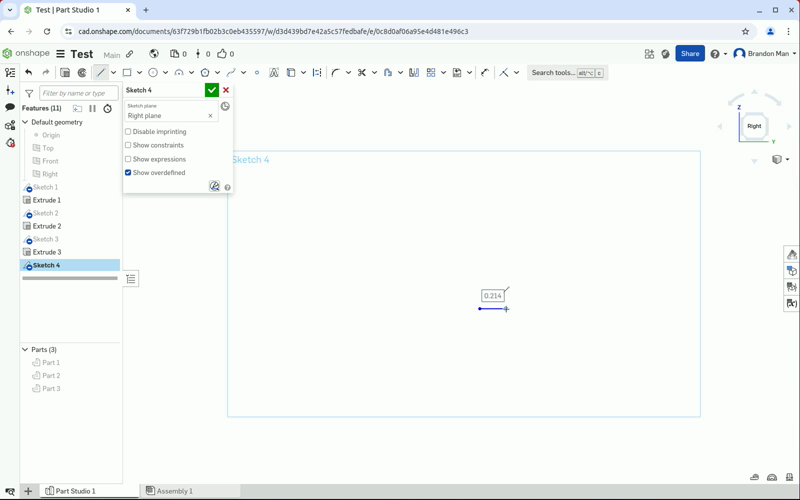
scroll(-6)
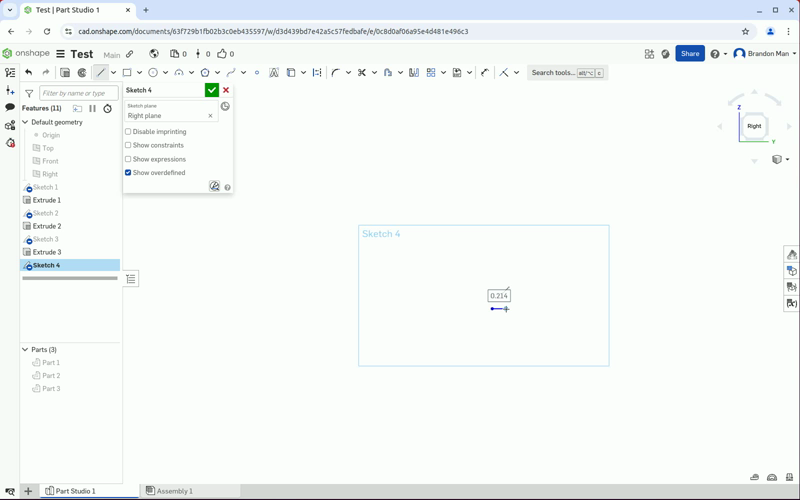
scroll(-6)
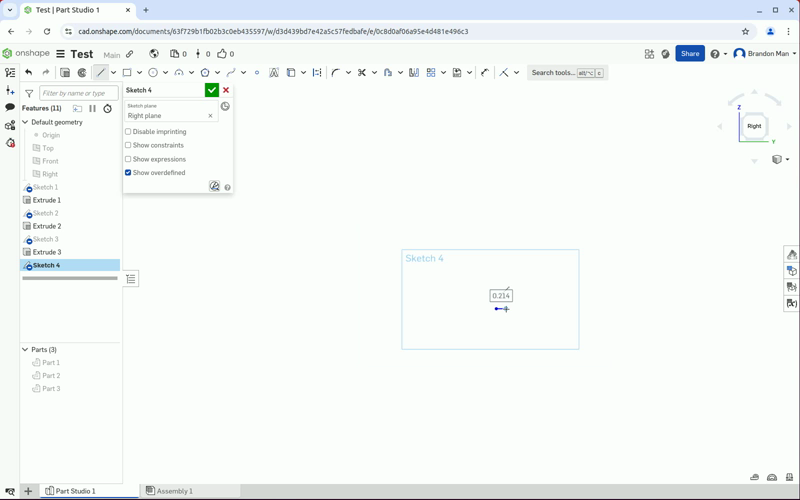
scroll(-6)
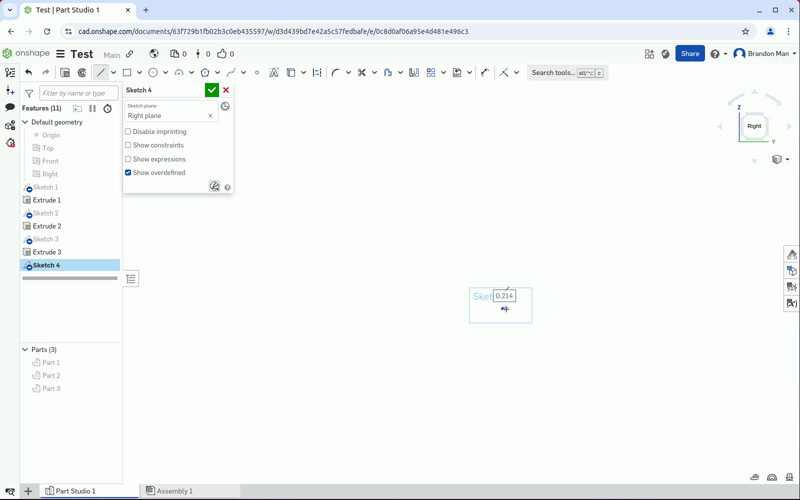
key_up(shift)
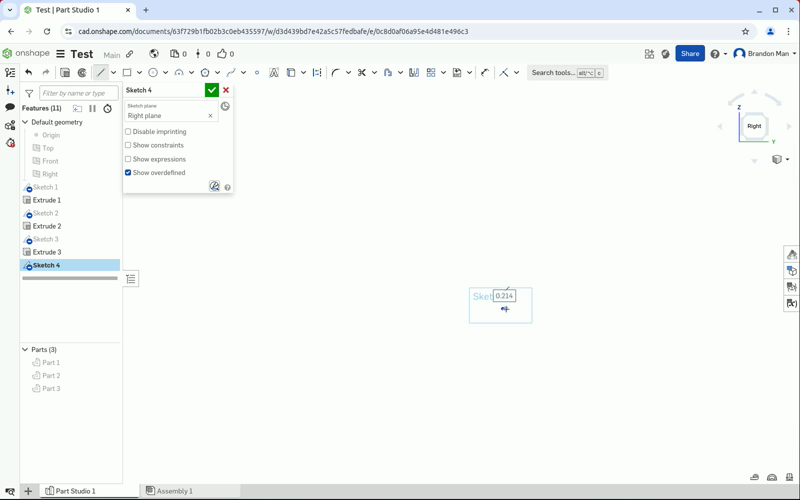
key_down(shift)
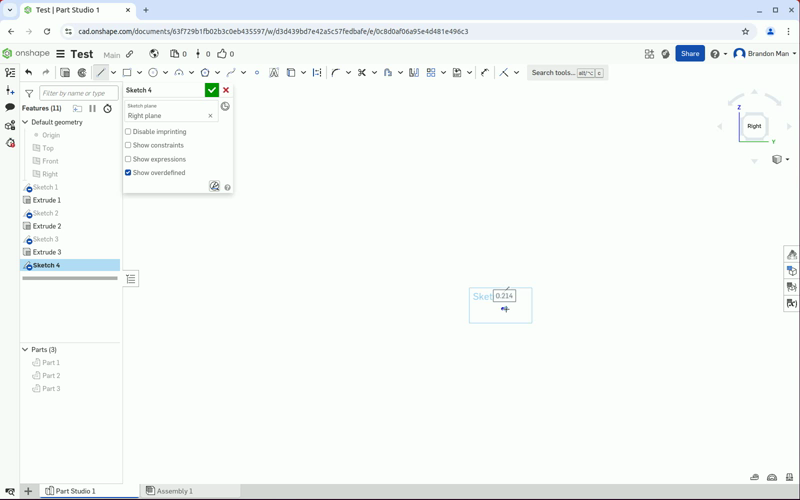
mouse_move(536, 308)
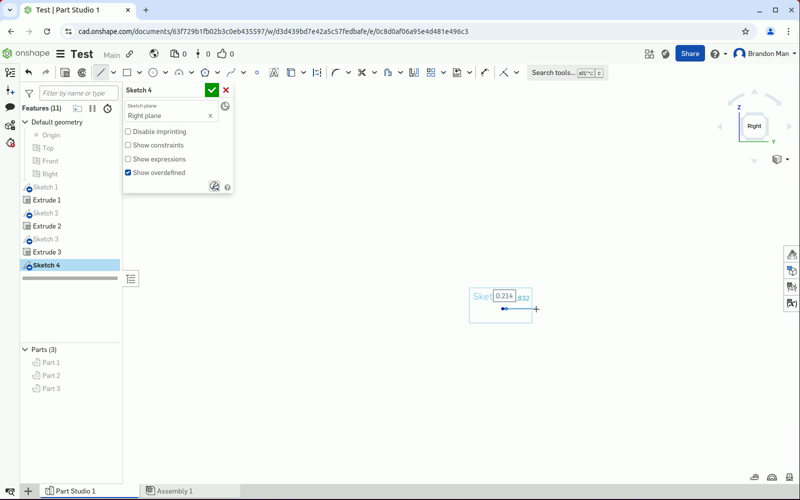
mouse_move(506, 305)
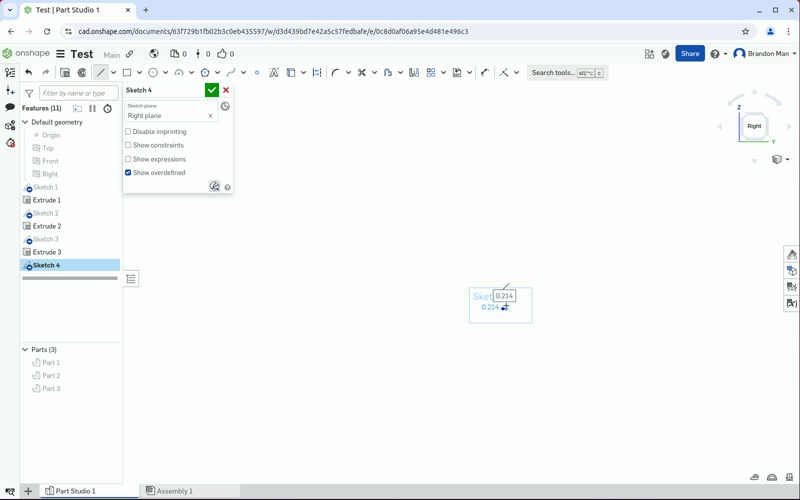
scroll(6)
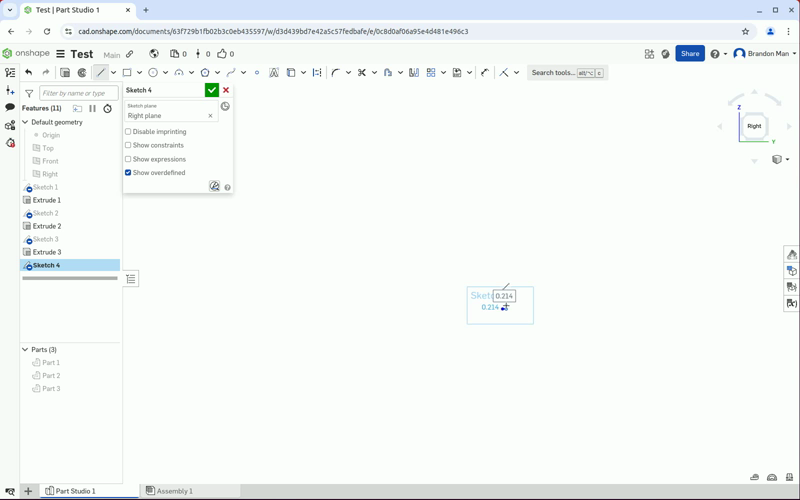
scroll(6)
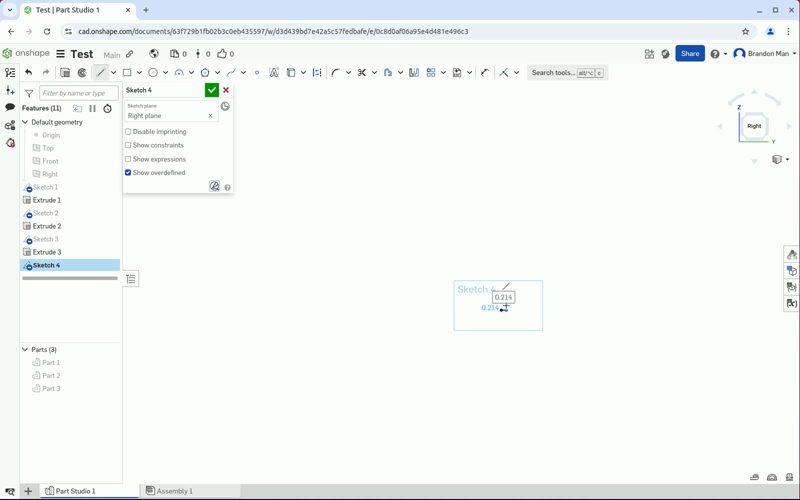
scroll(6)
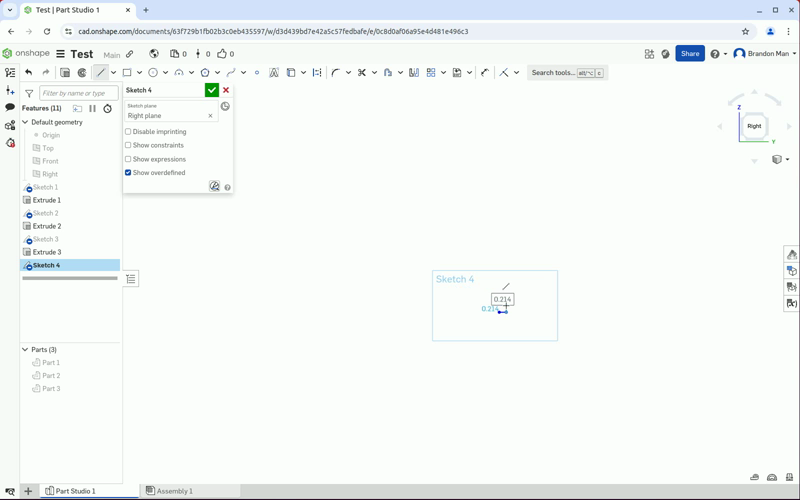
scroll(6)
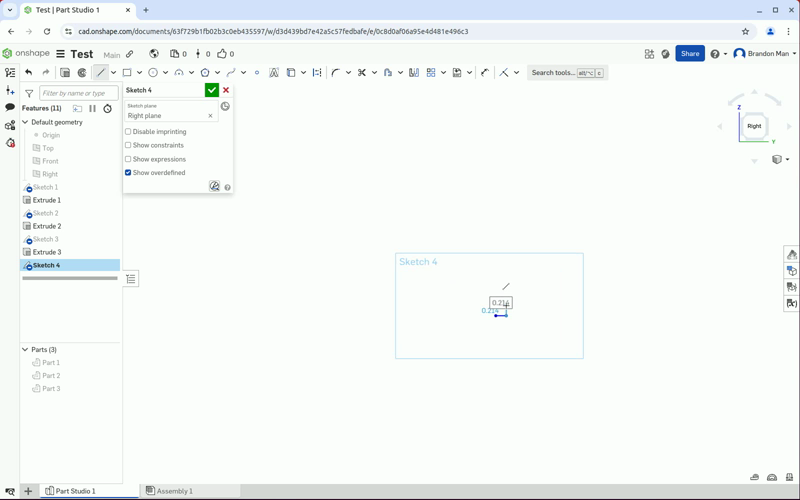
scroll(6)
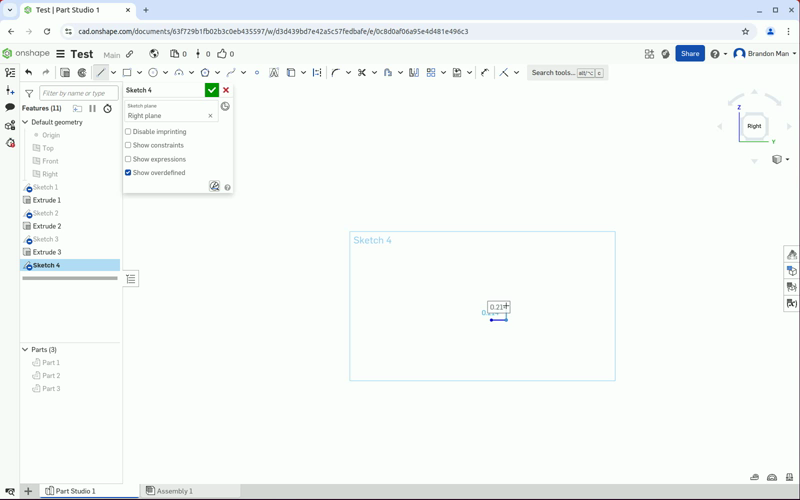
scroll(6)
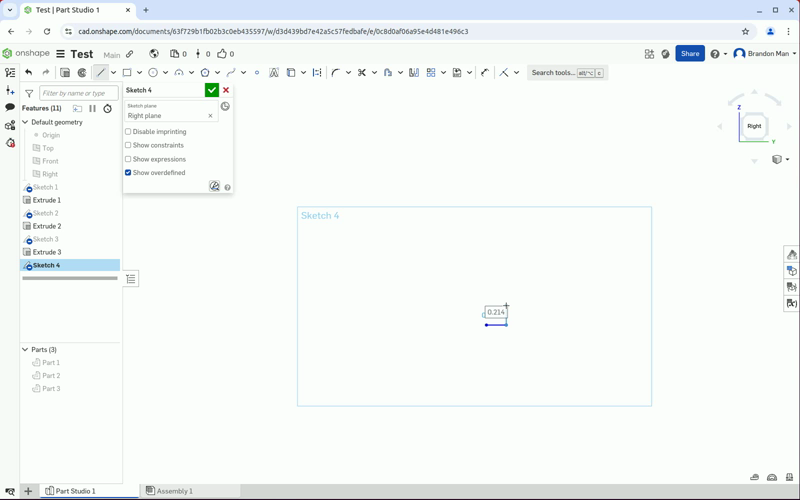
scroll(6)
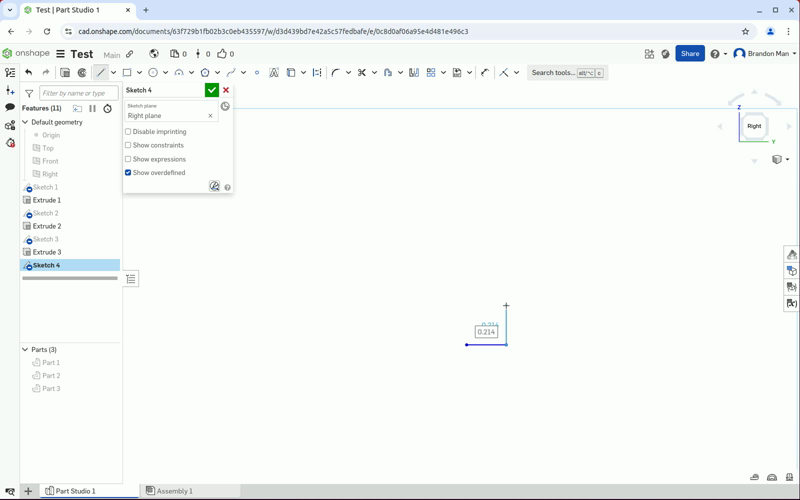
click(506, 305)
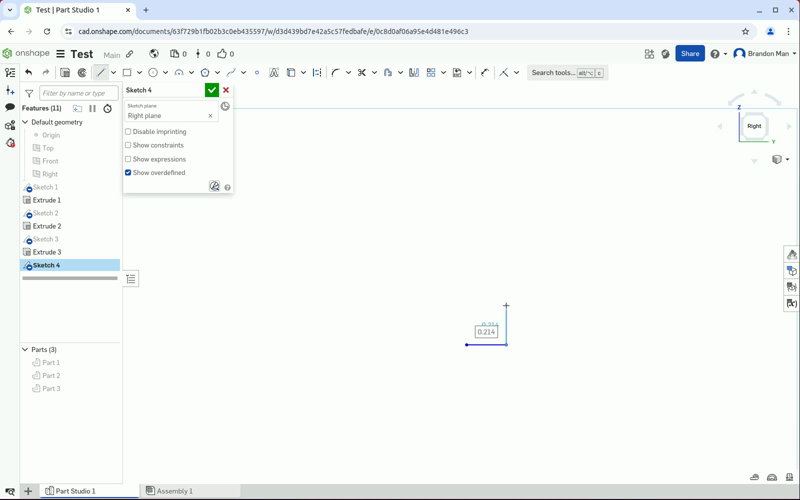
scroll(-6)
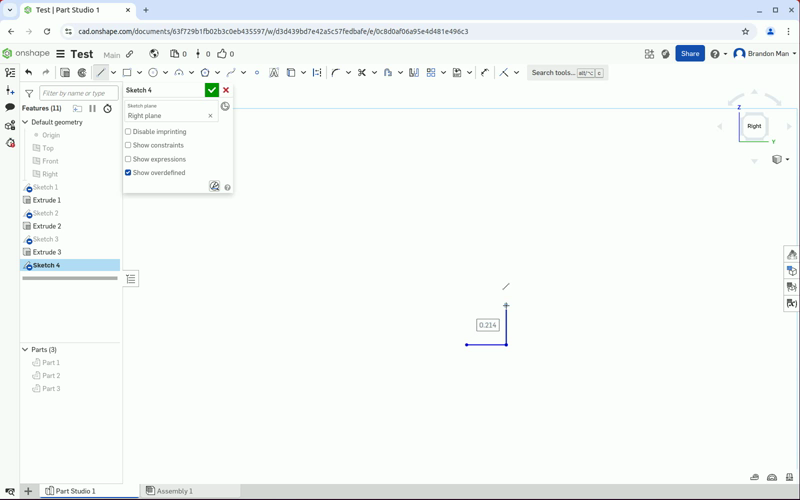
scroll(-6)
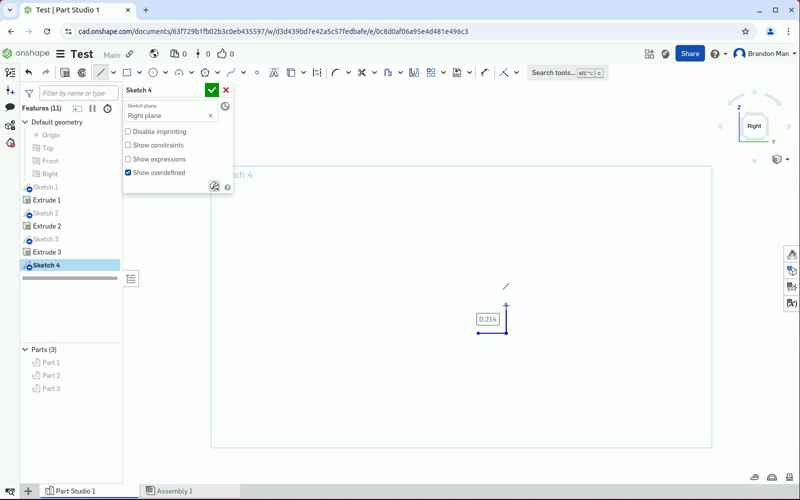
scroll(-6)
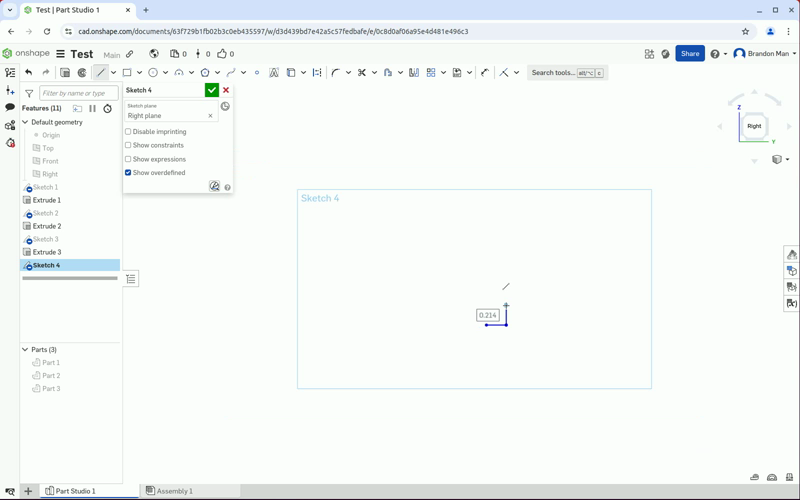
scroll(-6)
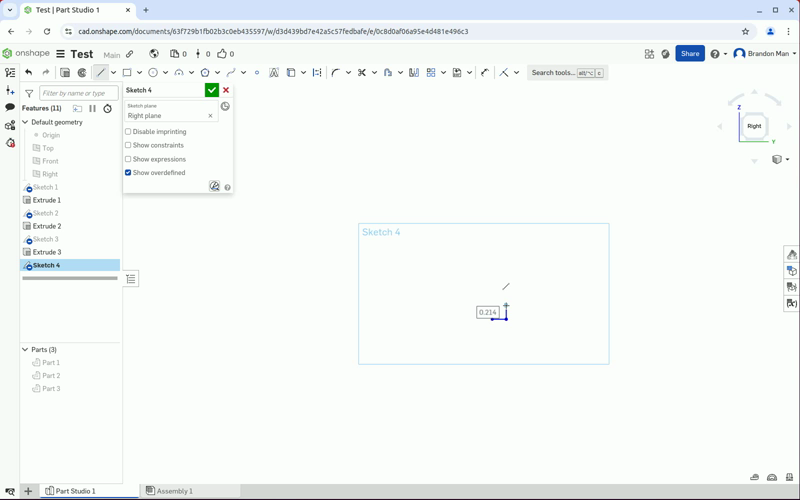
scroll(-6)
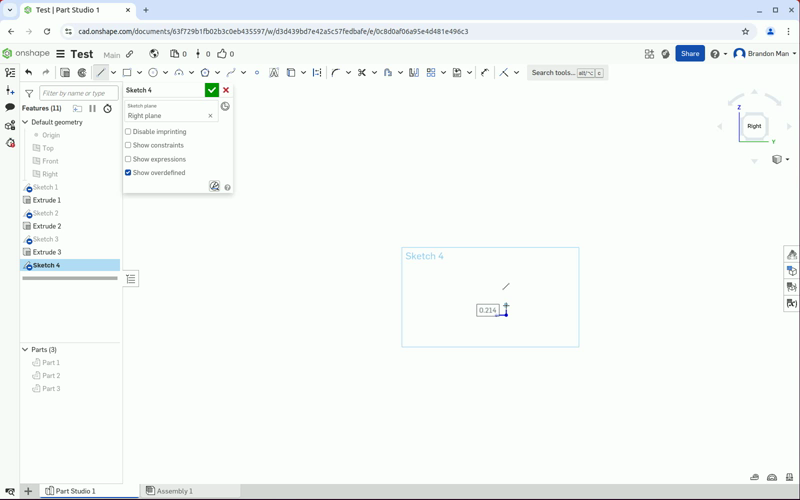
scroll(-6)
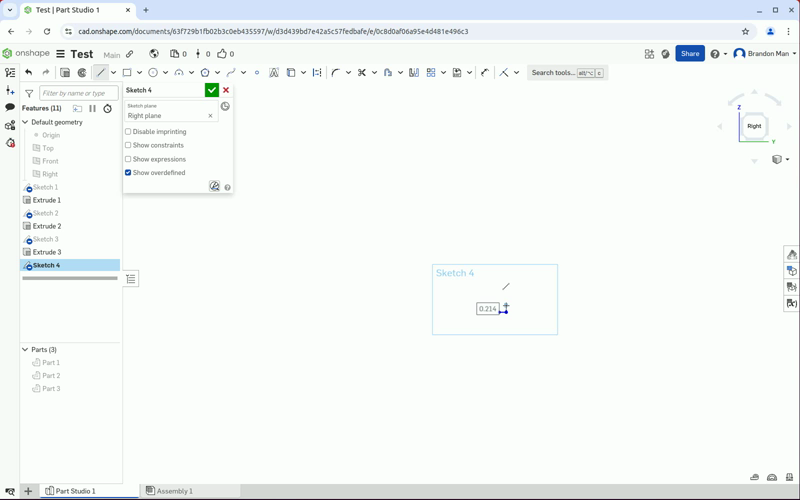
scroll(-6)
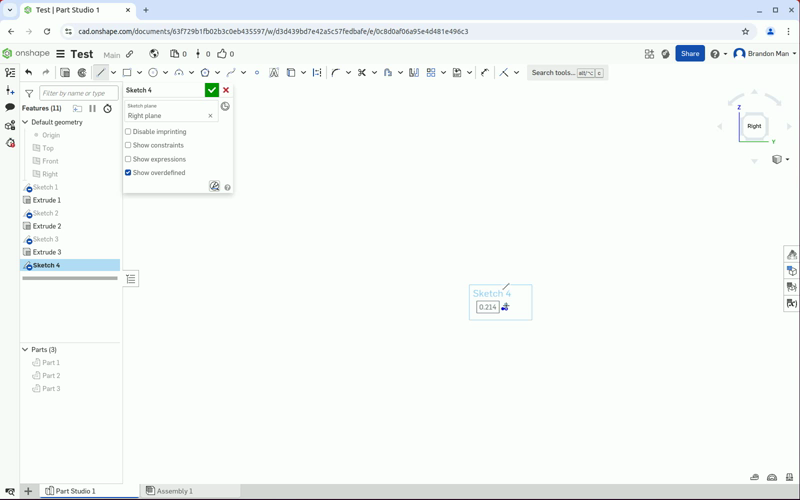
key_up(shift)
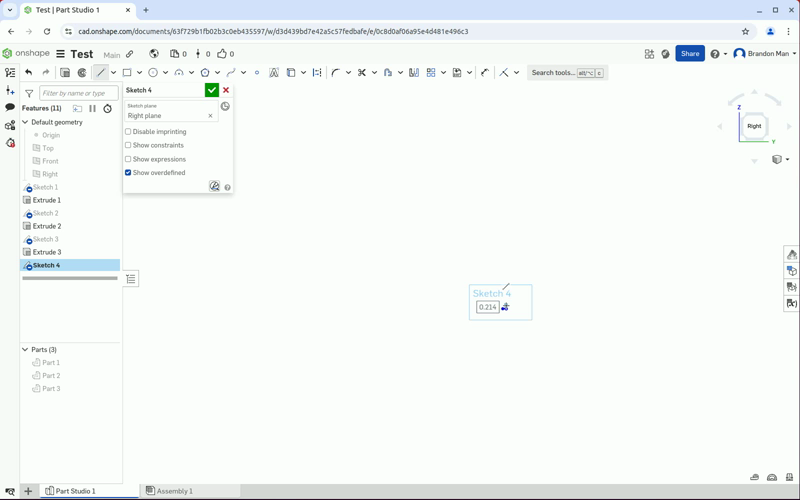
key_down(shift)
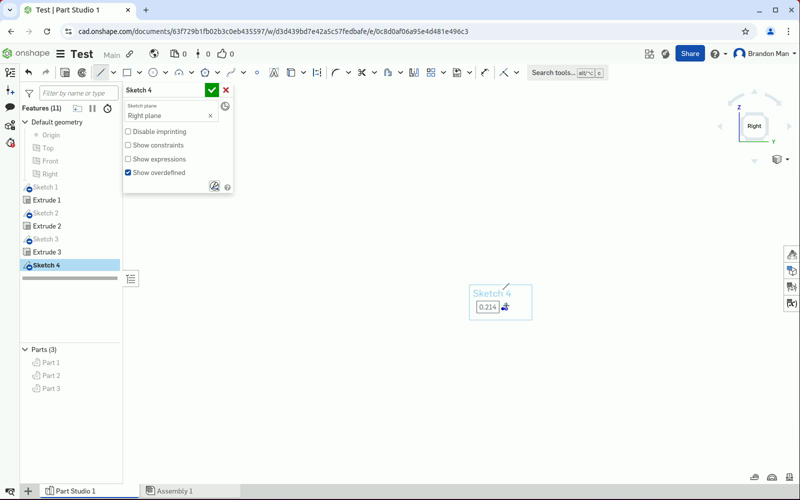
mouse_move(536, 305)
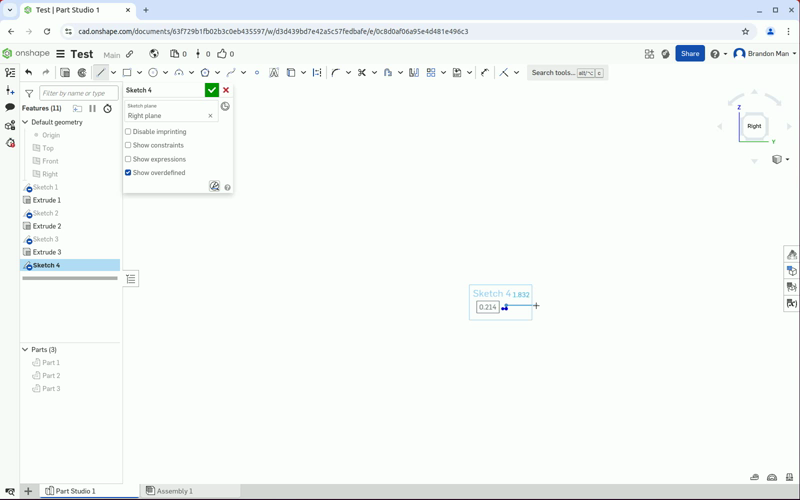
mouse_move(502, 305)
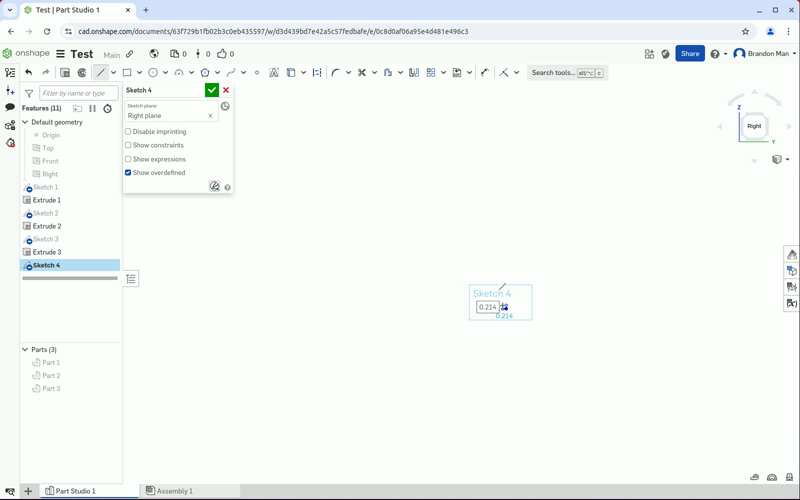
scroll(6)
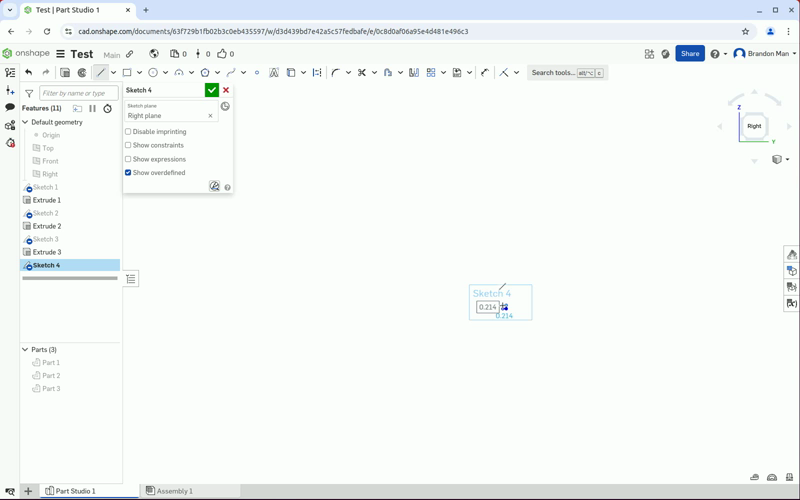
scroll(6)
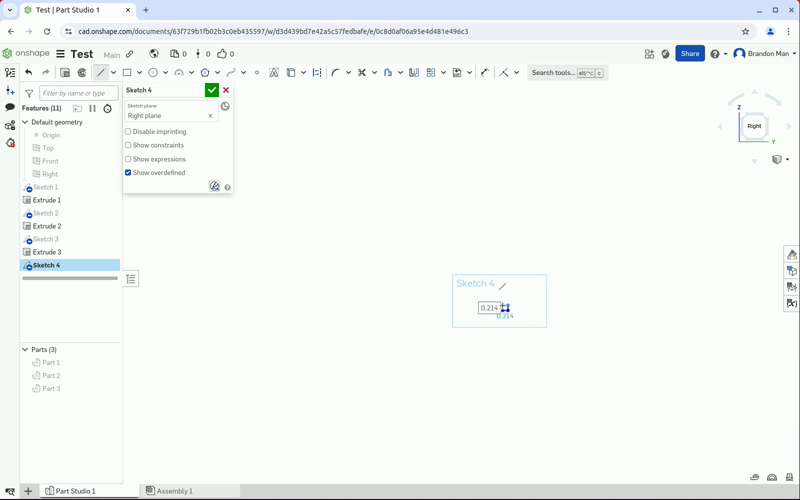
scroll(6)
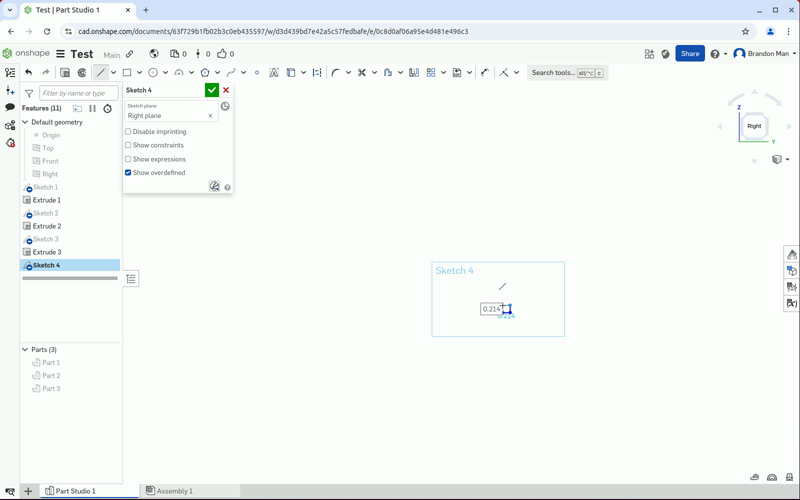
scroll(6)
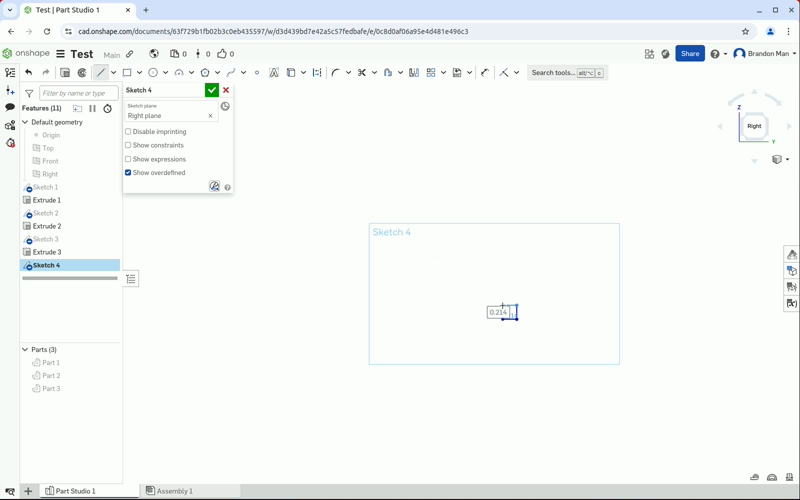
scroll(6)
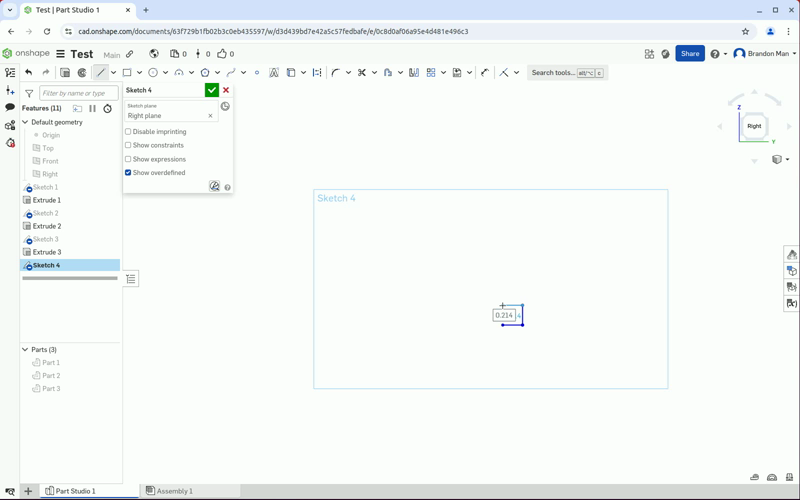
scroll(6)
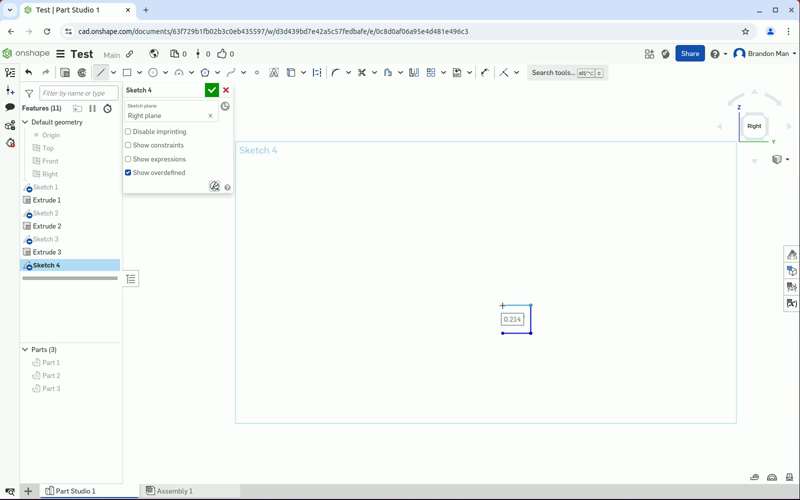
scroll(6)
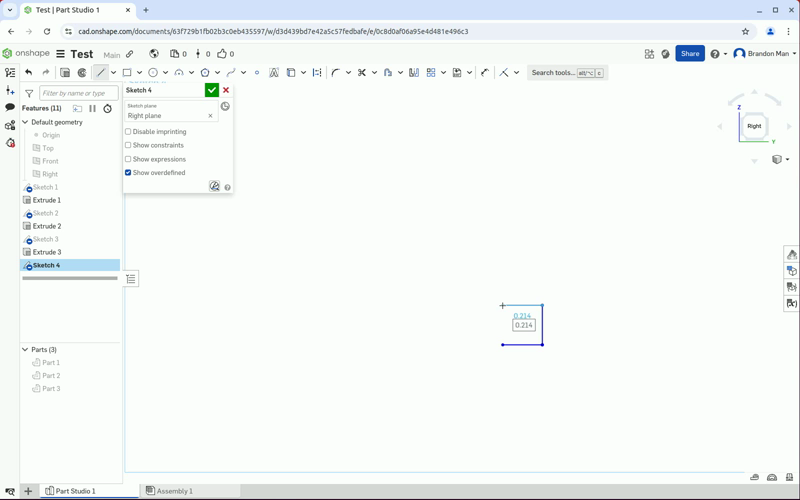
click(502, 305)
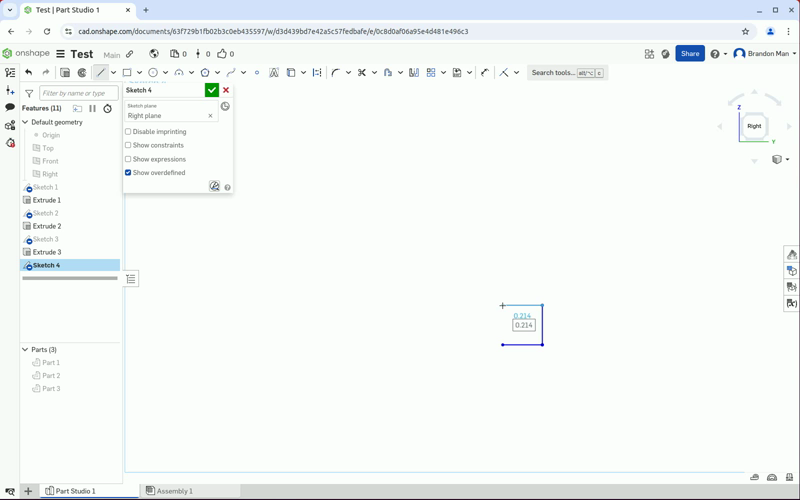
scroll(-6)
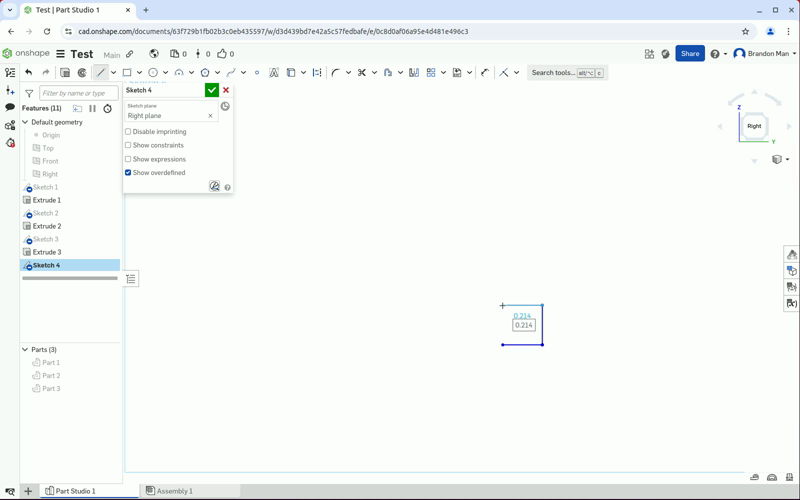
scroll(-6)
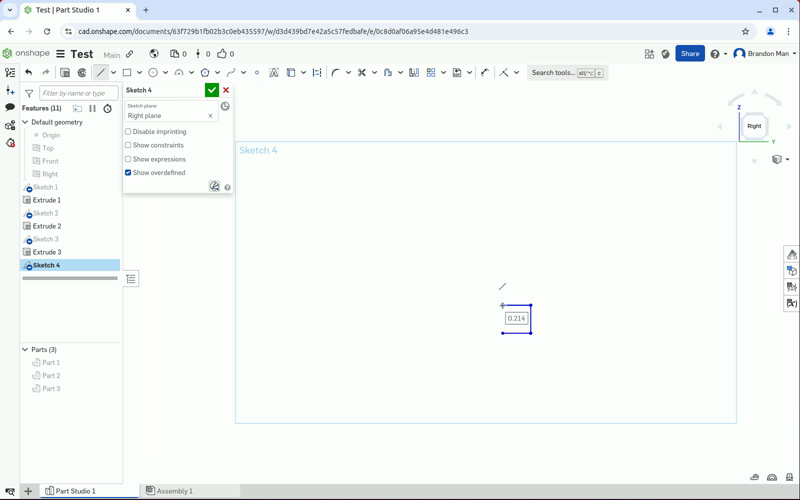
scroll(-6)
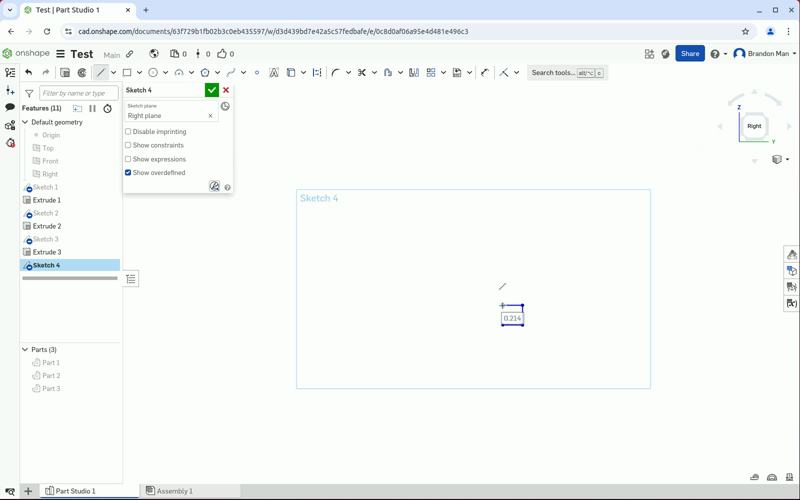
scroll(-6)
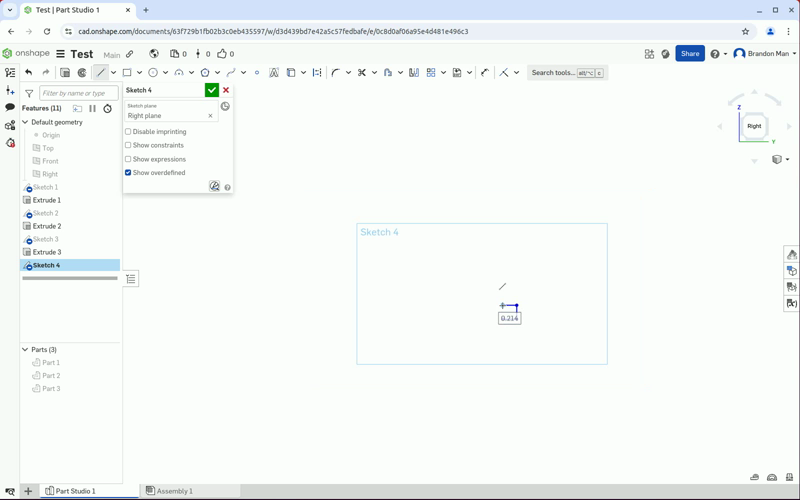
scroll(-6)
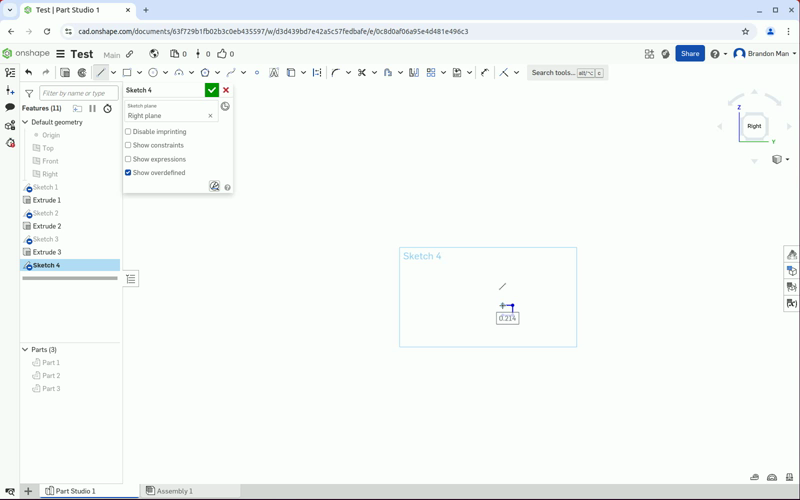
scroll(-6)
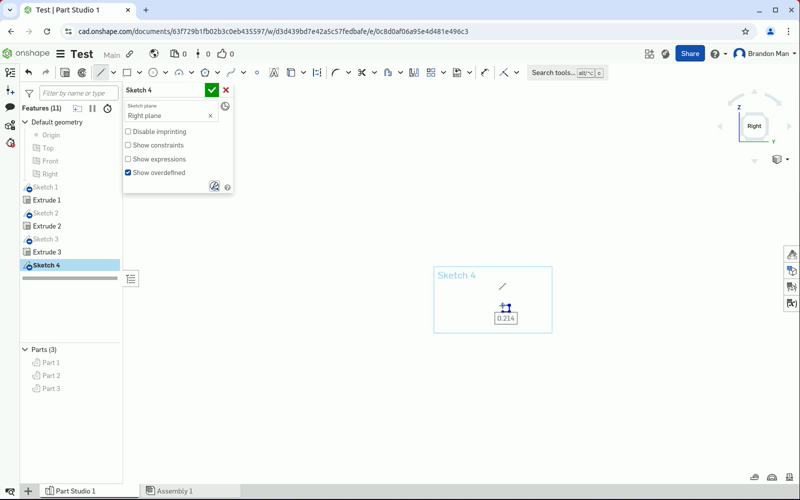
scroll(-6)
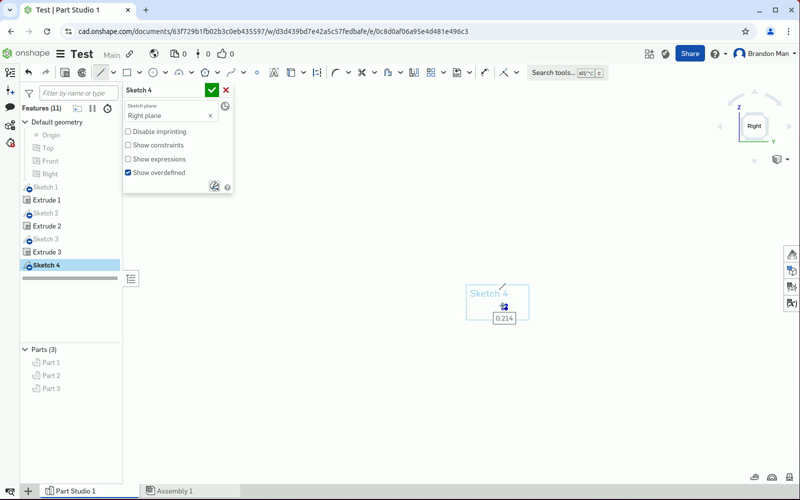
key_up(shift)
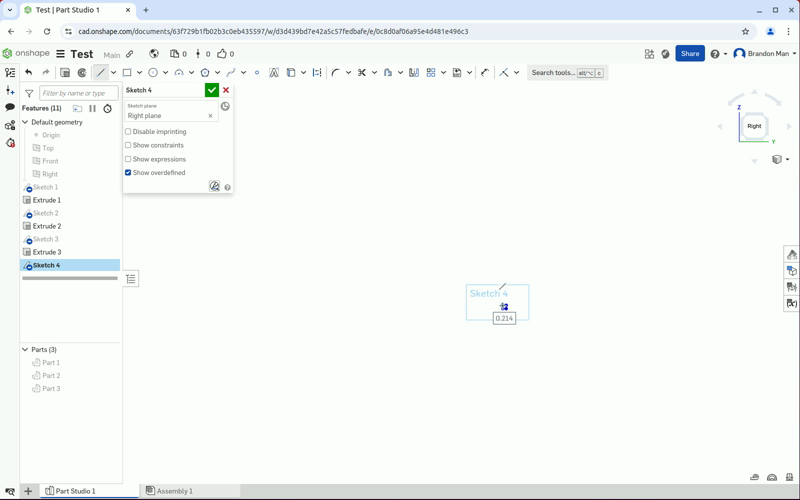
mouse_move(532, 305)
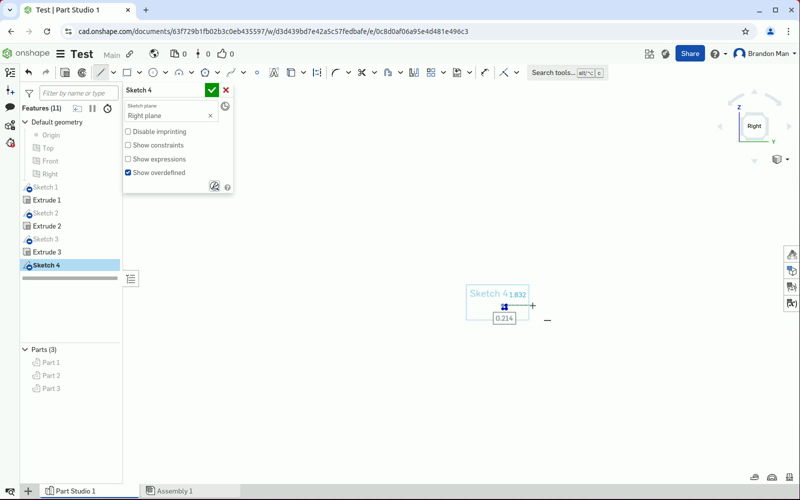
key_down(shift)
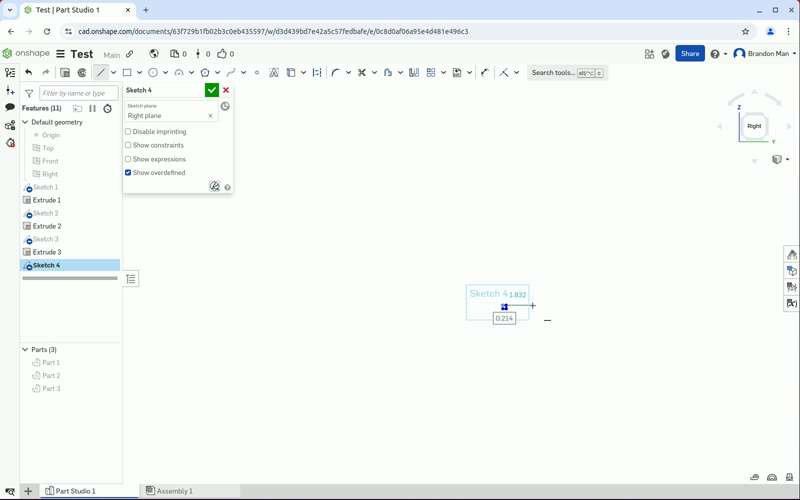
mouse_move(502, 308)
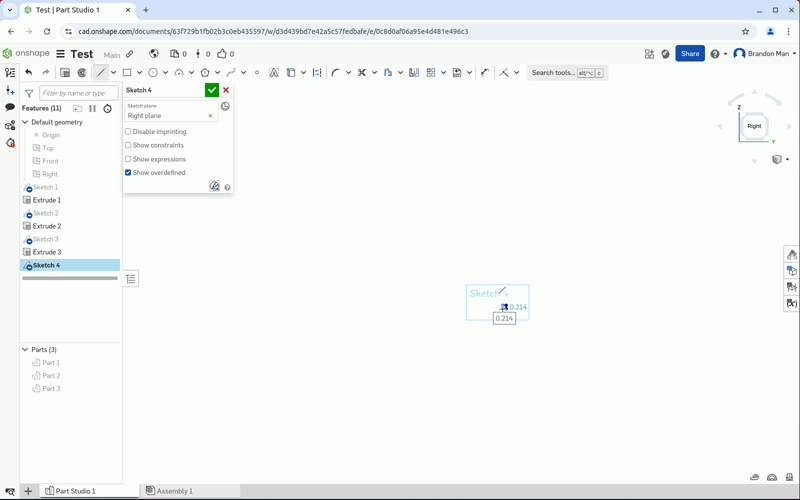
scroll(6)
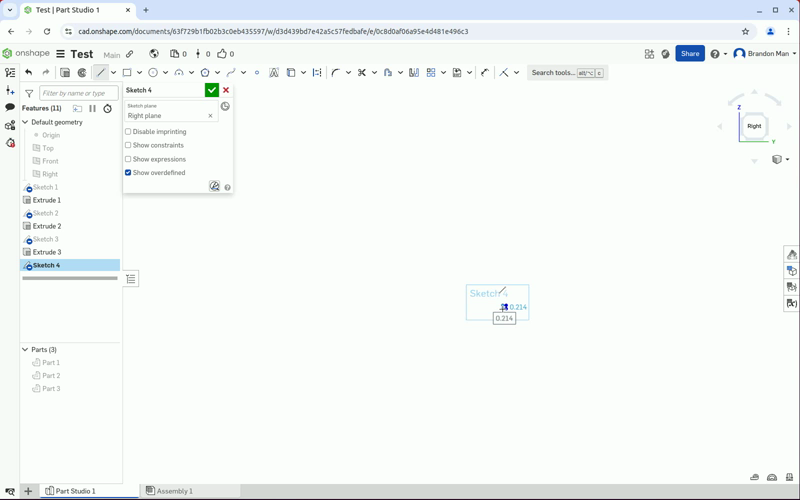
scroll(6)
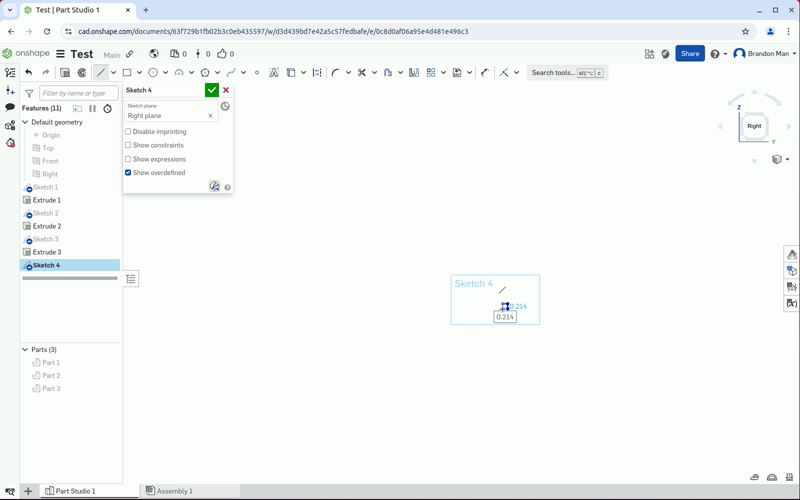
scroll(6)
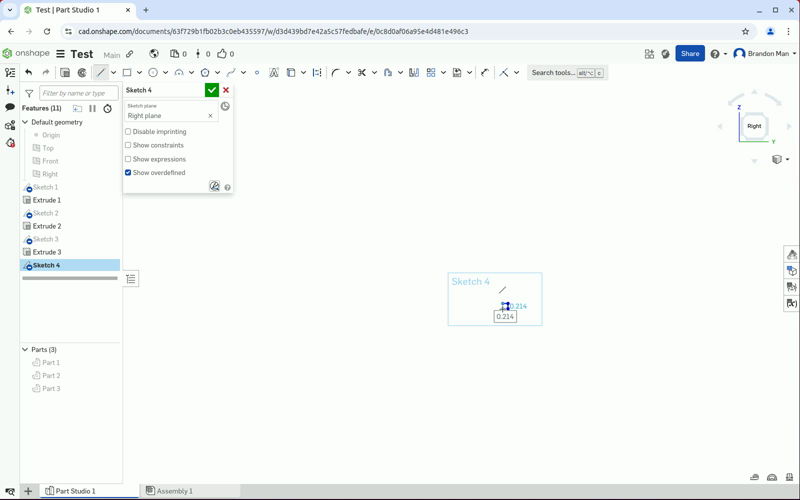
scroll(6)
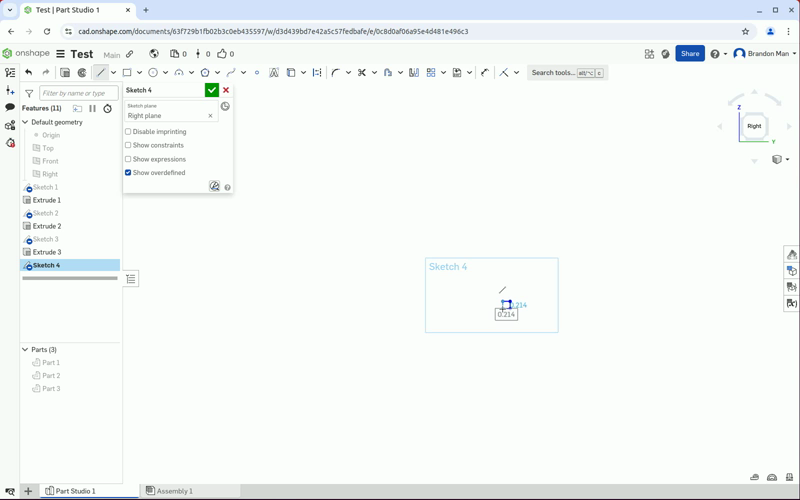
scroll(6)
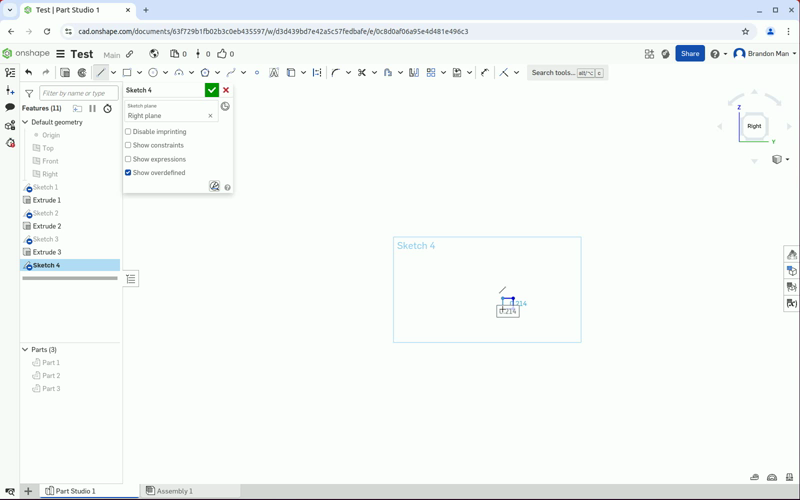
scroll(6)
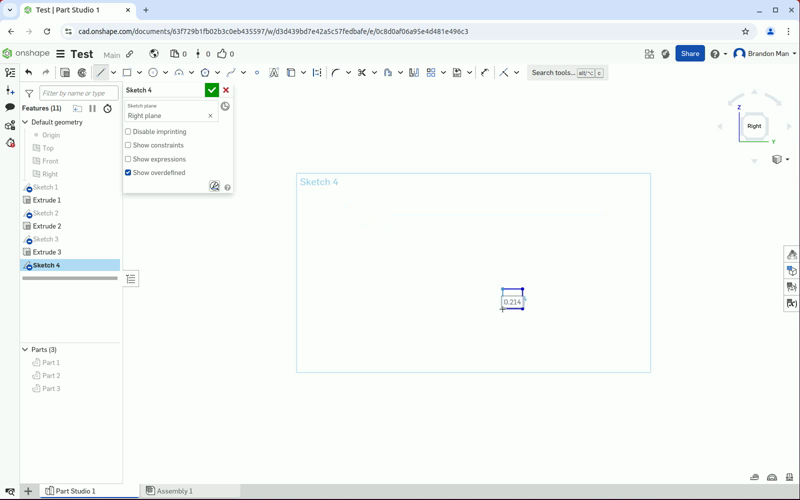
scroll(6)
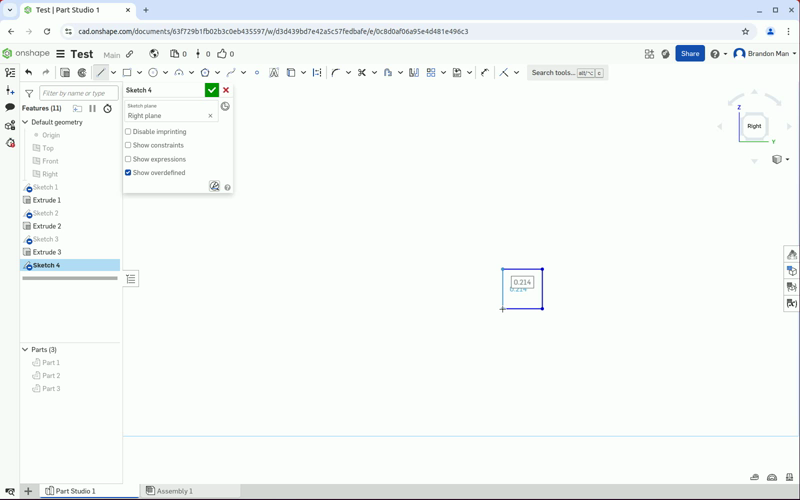
key_up(shift)
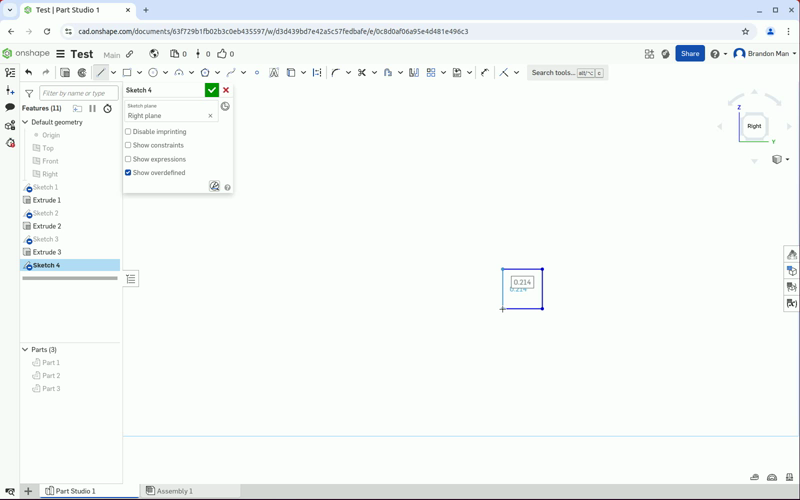
click(502, 308)
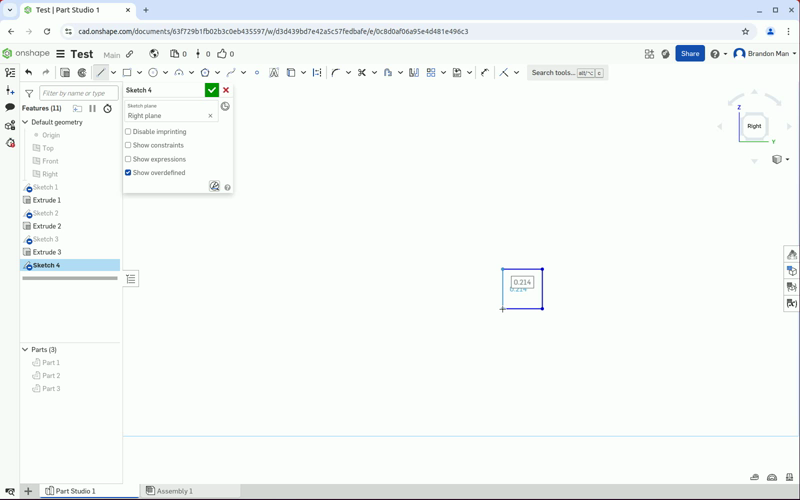
scroll(-6)
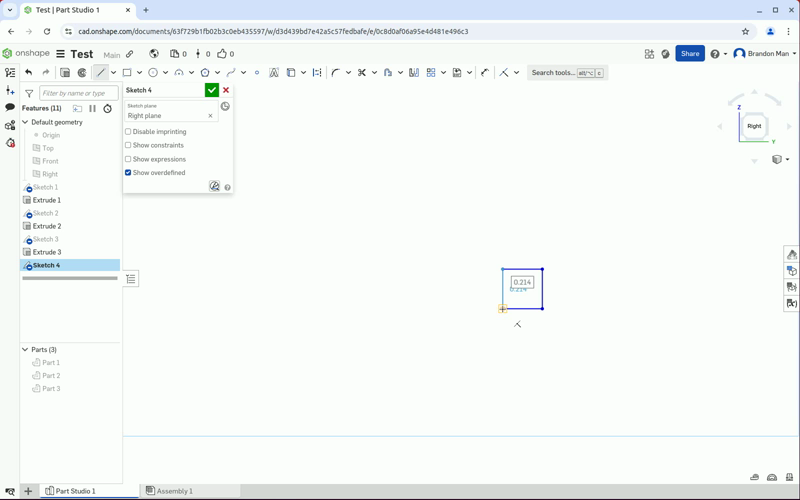
scroll(-6)
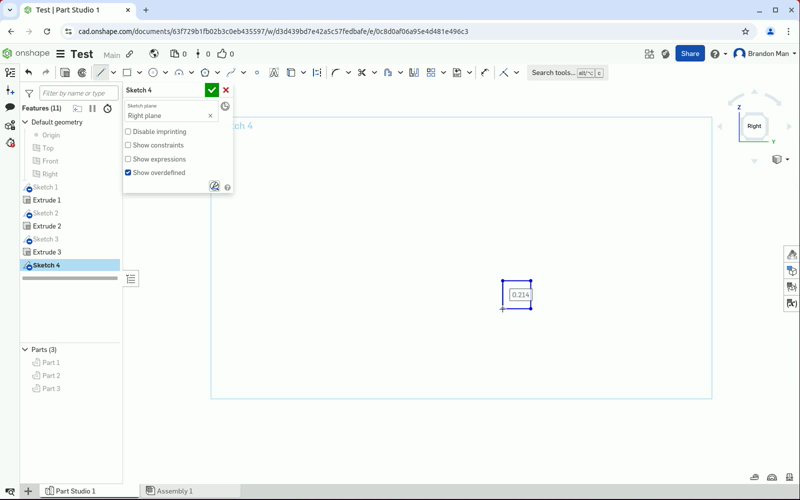
scroll(-6)
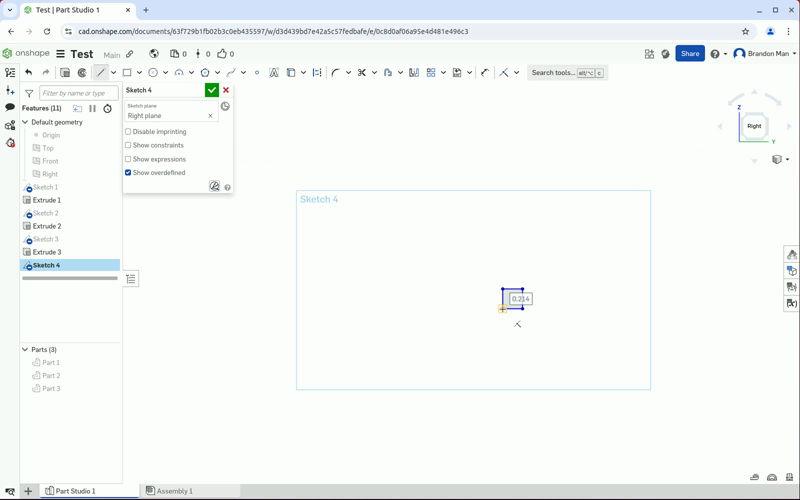
scroll(-6)
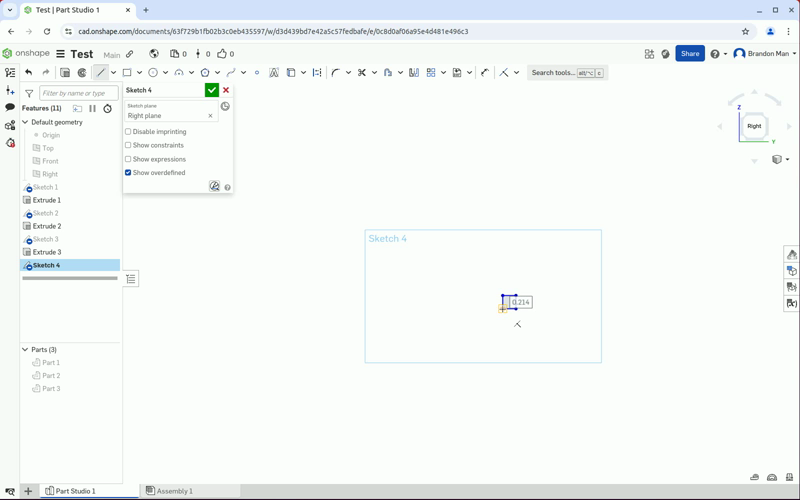
scroll(-6)
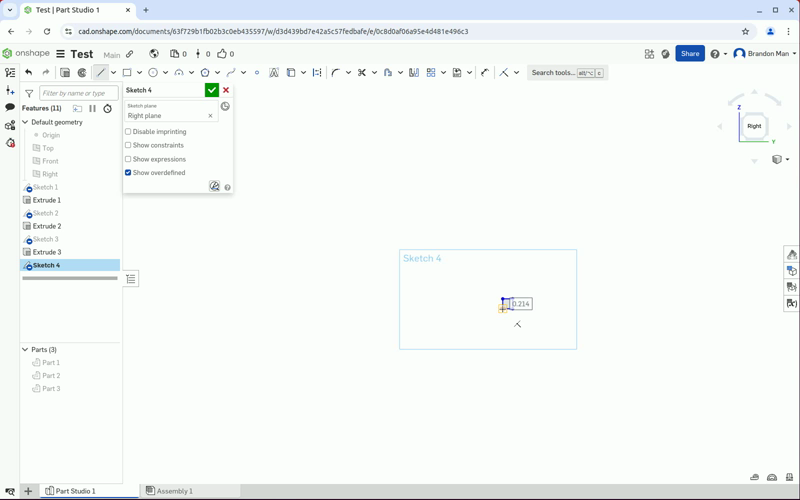
scroll(-6)
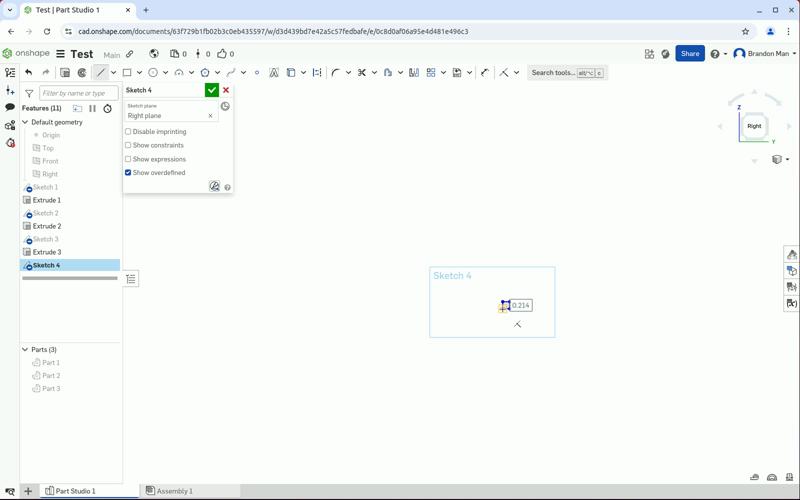
scroll(-6)
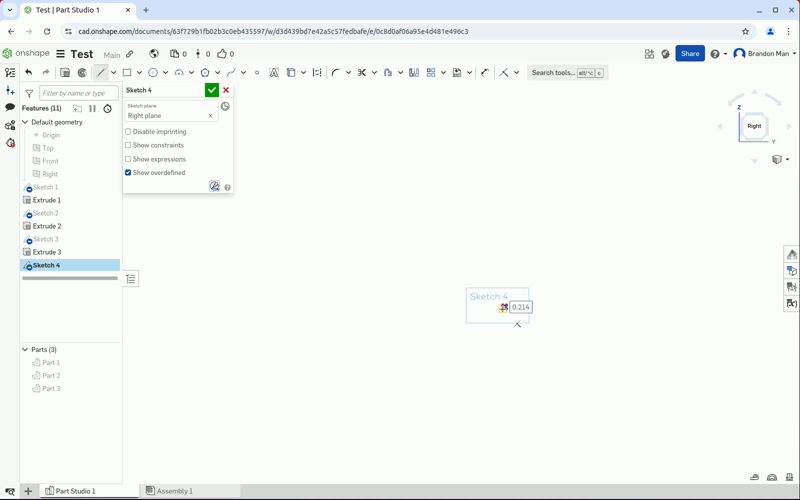
key(esc)
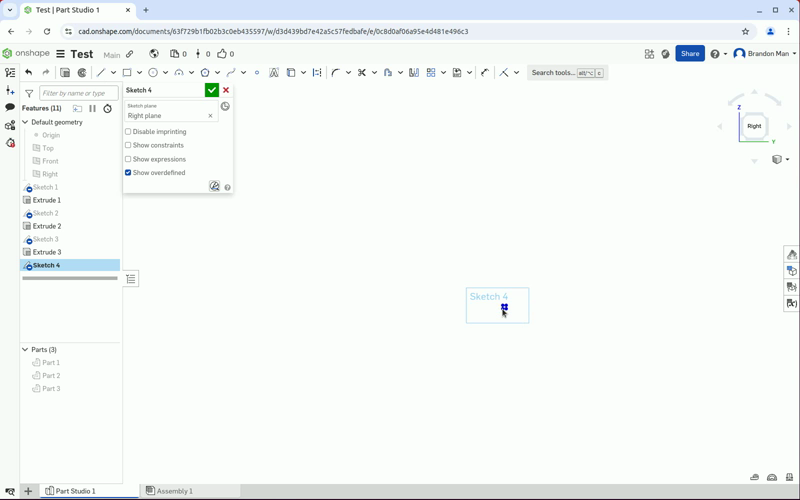
key(l)
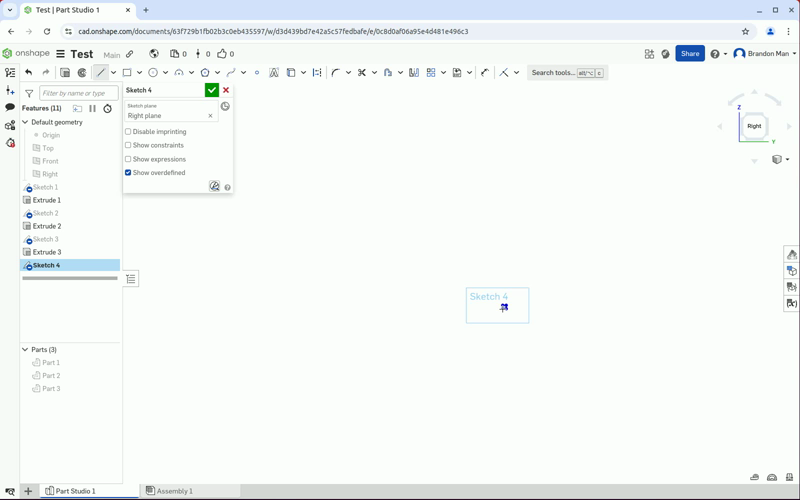
key_down(shift)
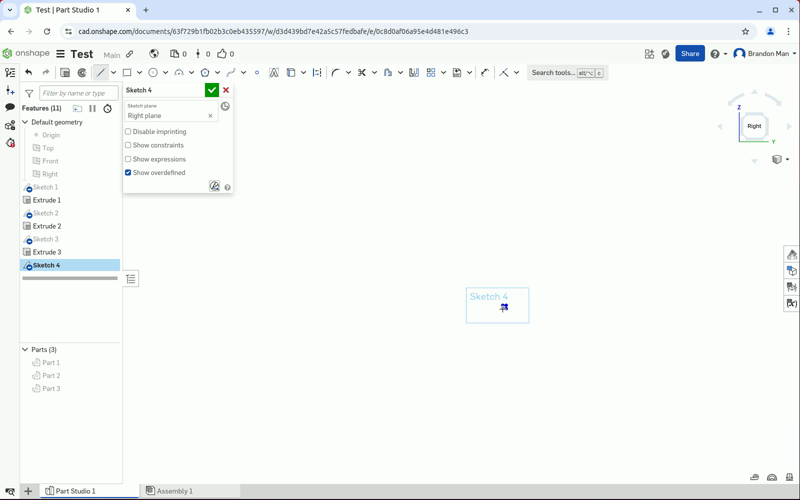
mouse_move(503, 308)
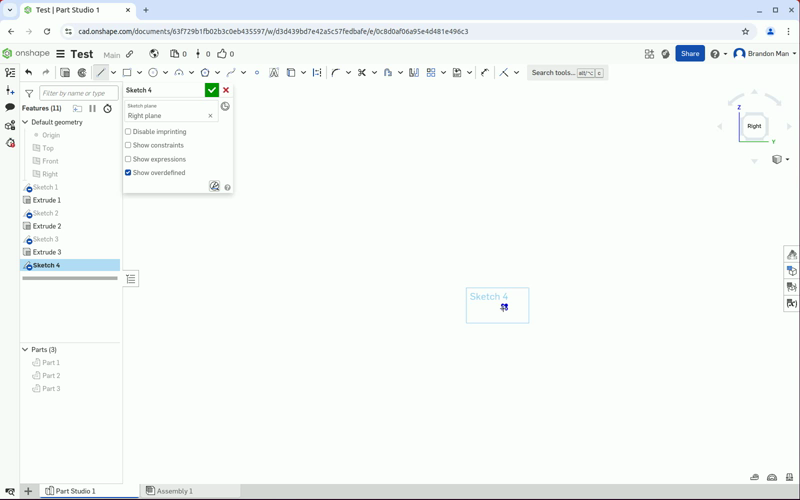
scroll(6)
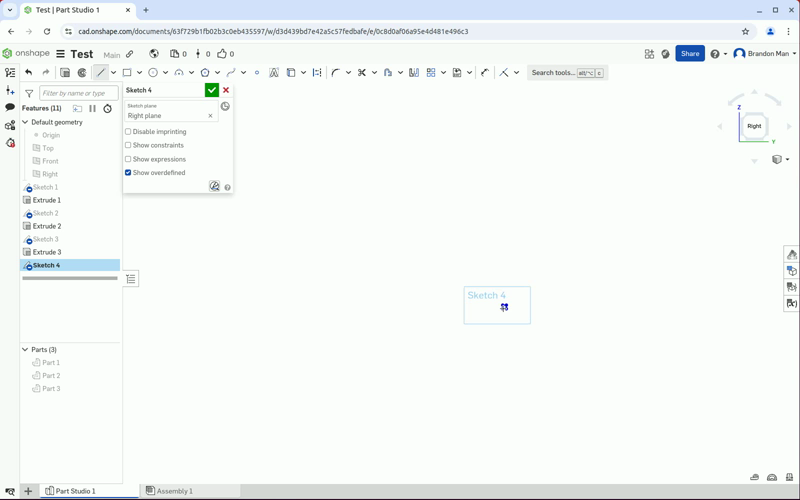
scroll(6)
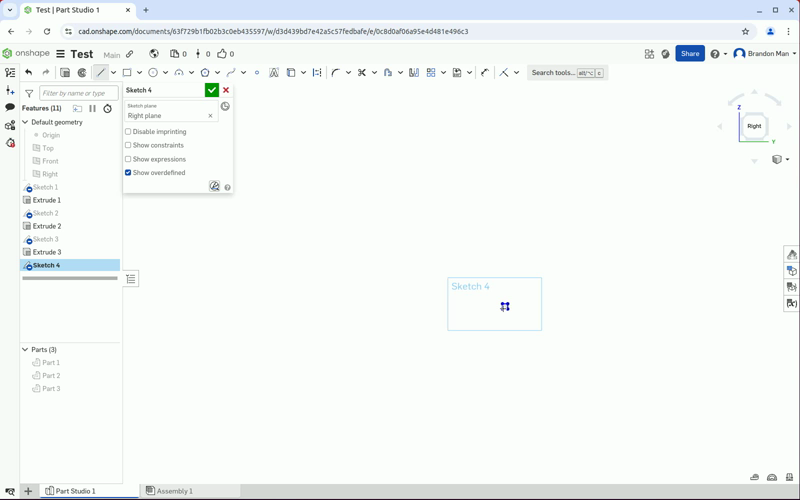
scroll(6)
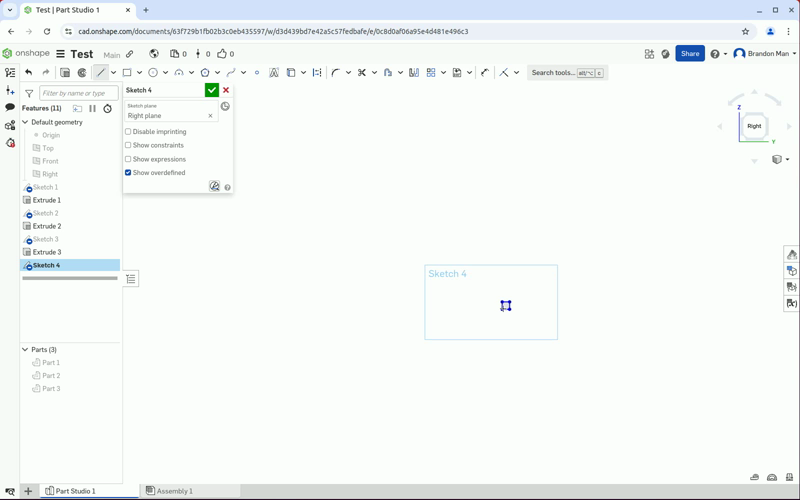
scroll(6)
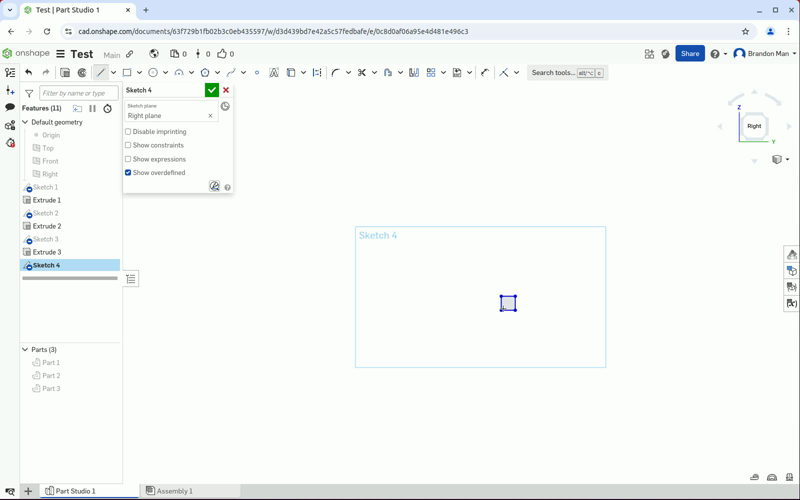
scroll(6)
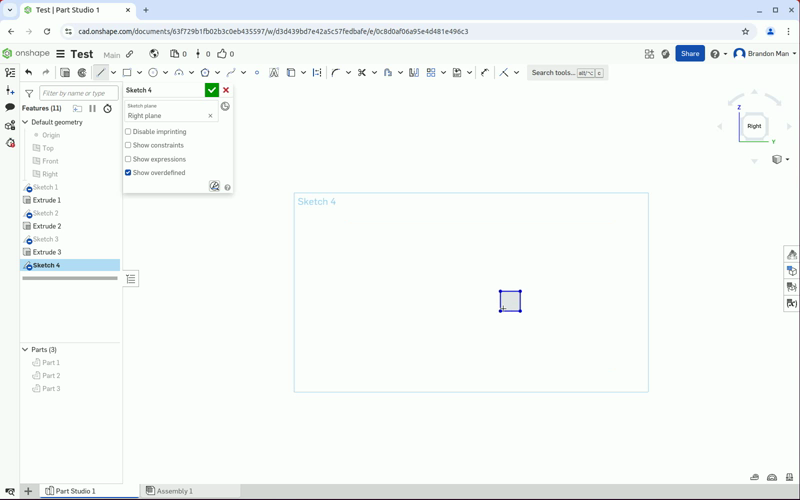
scroll(6)
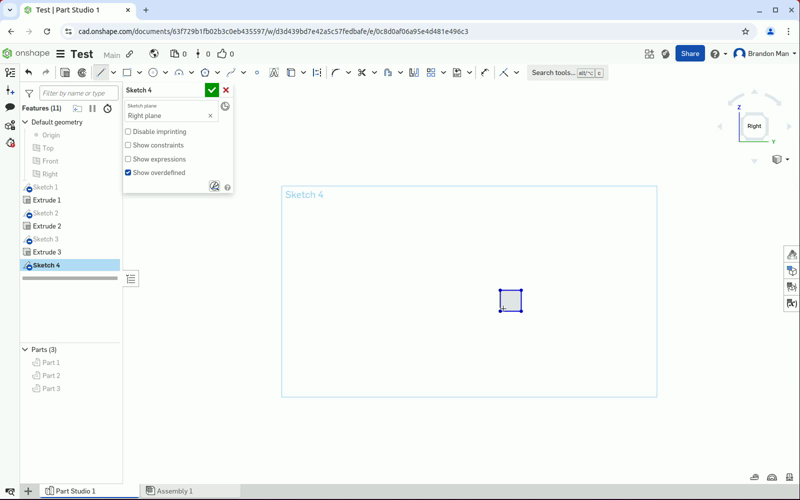
scroll(6)
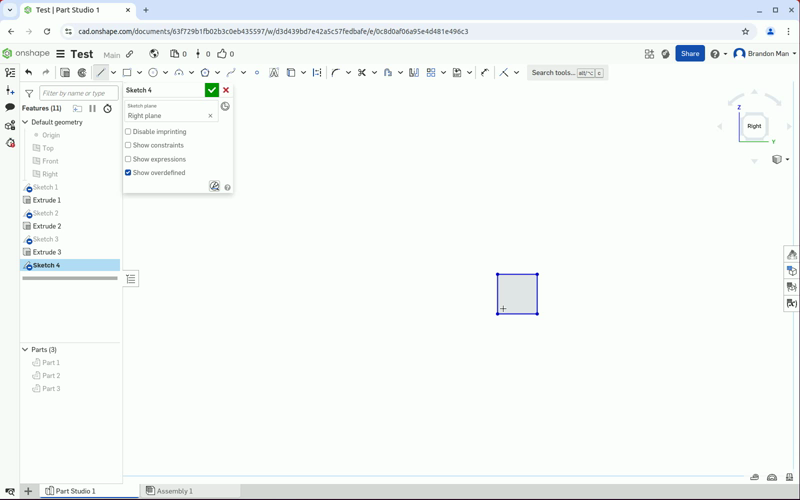
click(503, 308)
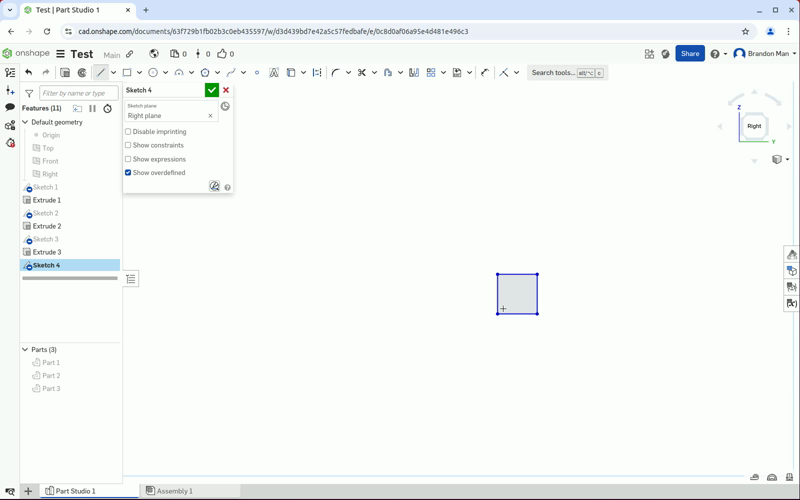
scroll(-6)
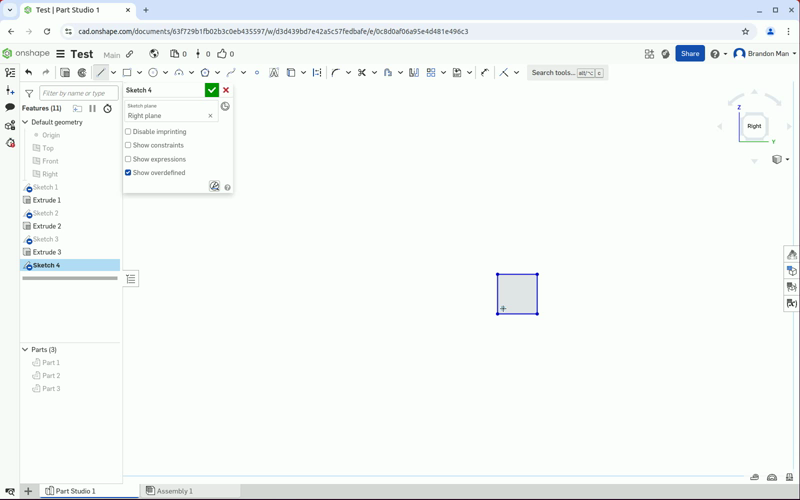
scroll(-6)
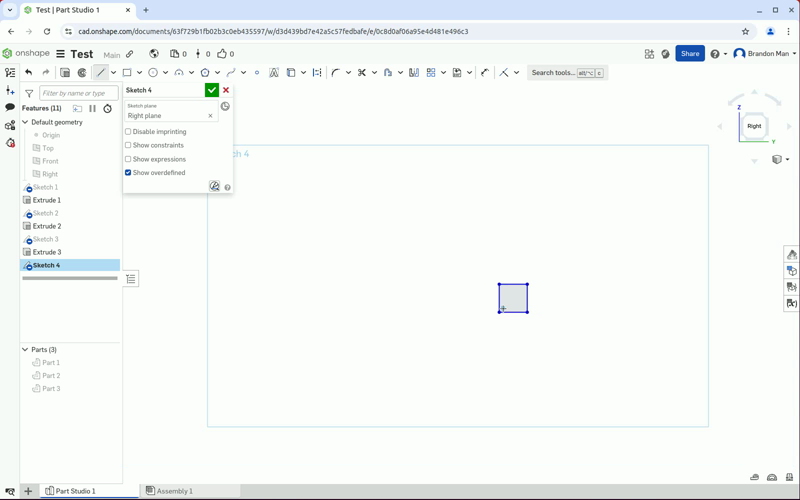
scroll(-6)
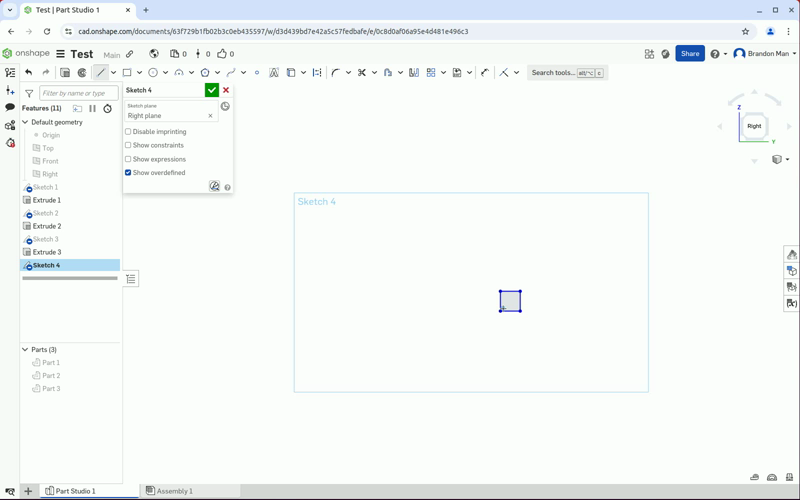
scroll(-6)
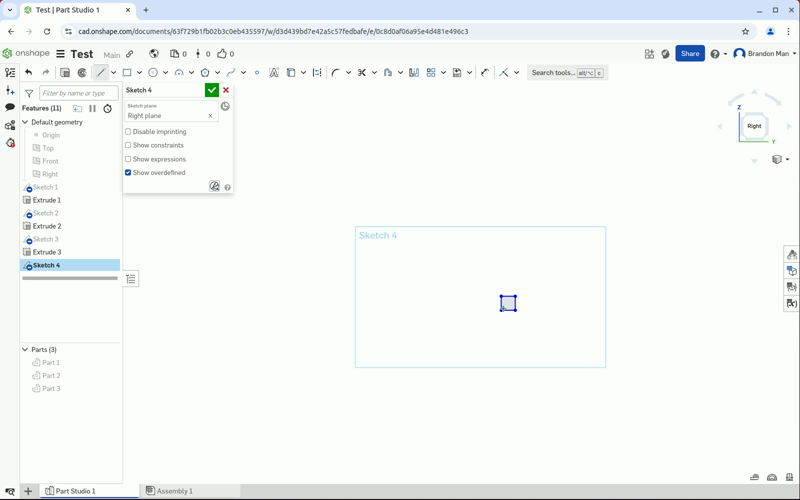
scroll(-6)
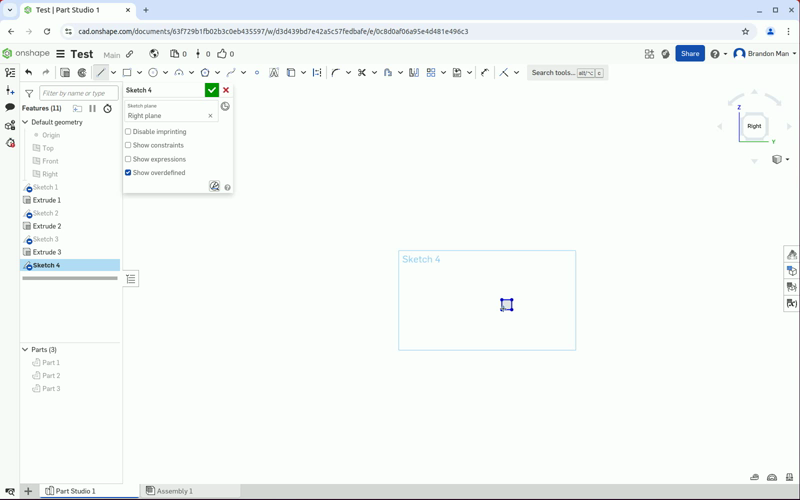
scroll(-6)
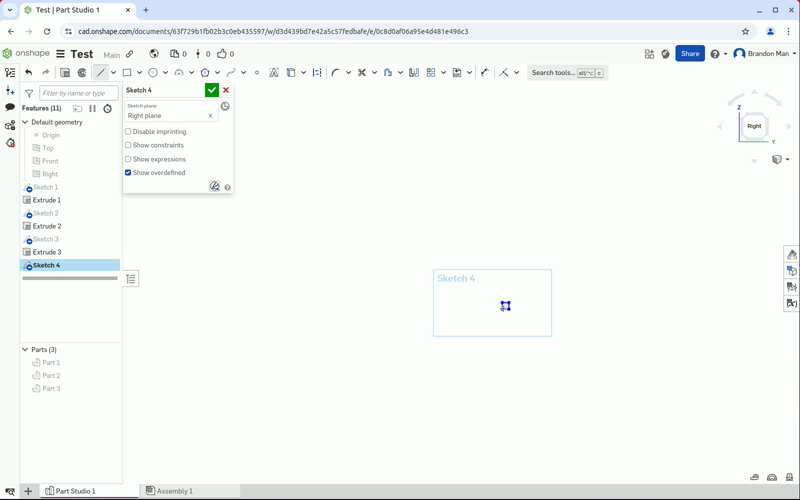
scroll(-6)
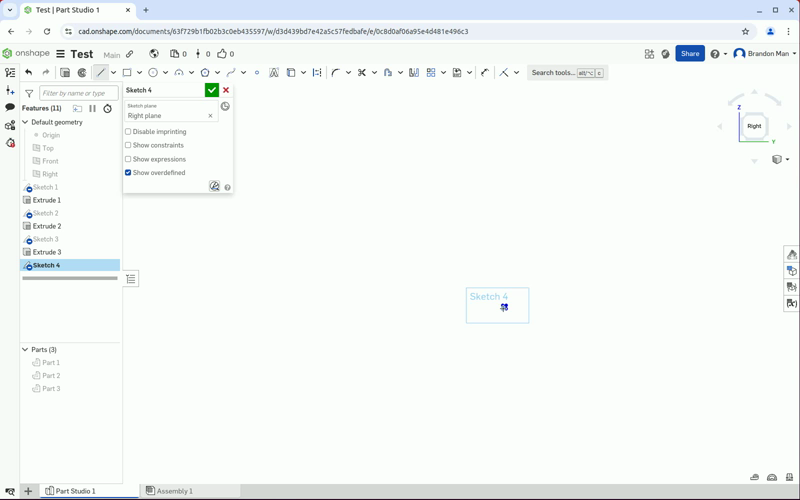
key_up(shift)
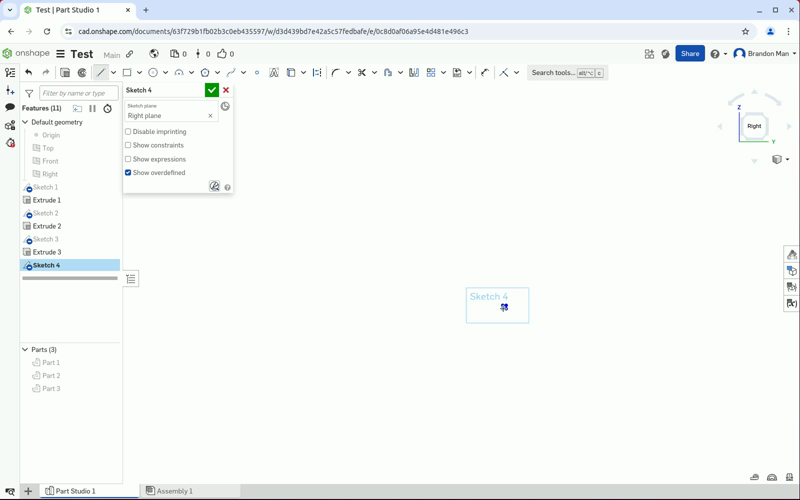
key_down(shift)
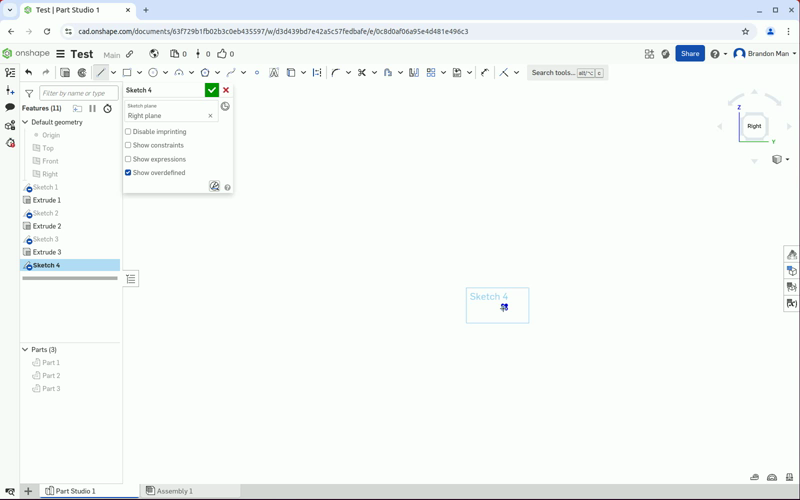
mouse_move(533, 308)
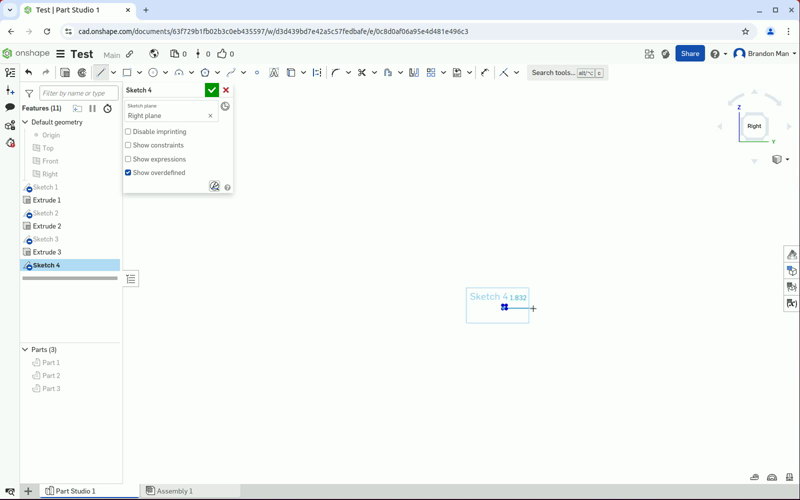
mouse_move(506, 308)
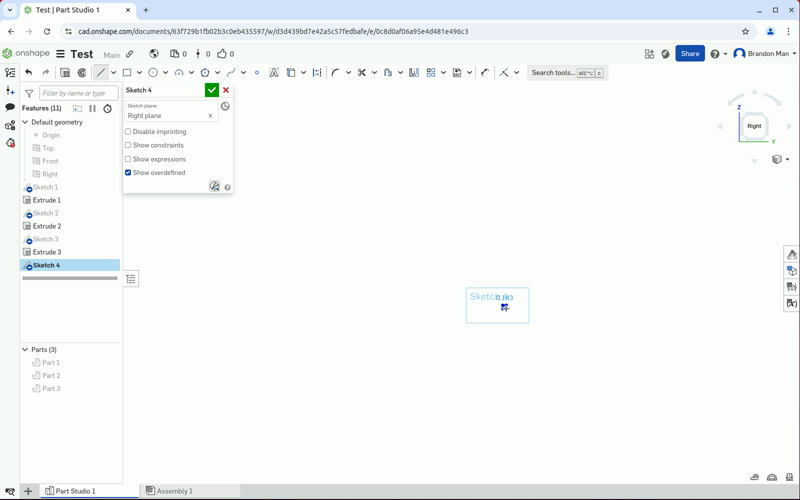
scroll(6)
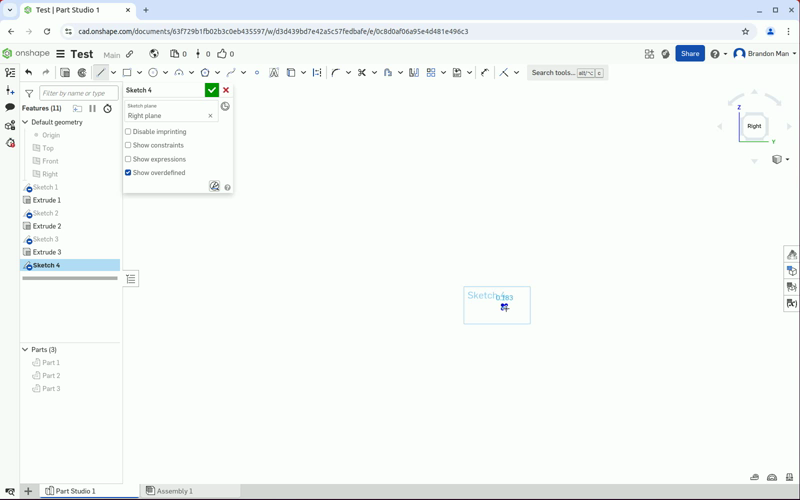
scroll(6)
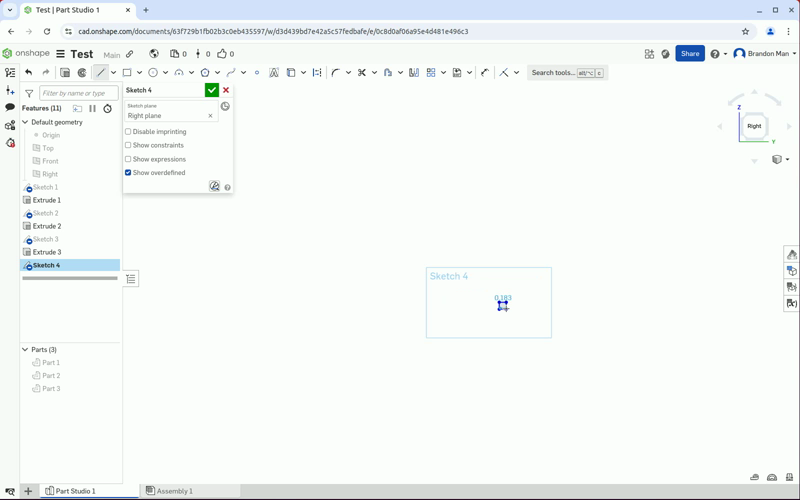
scroll(6)
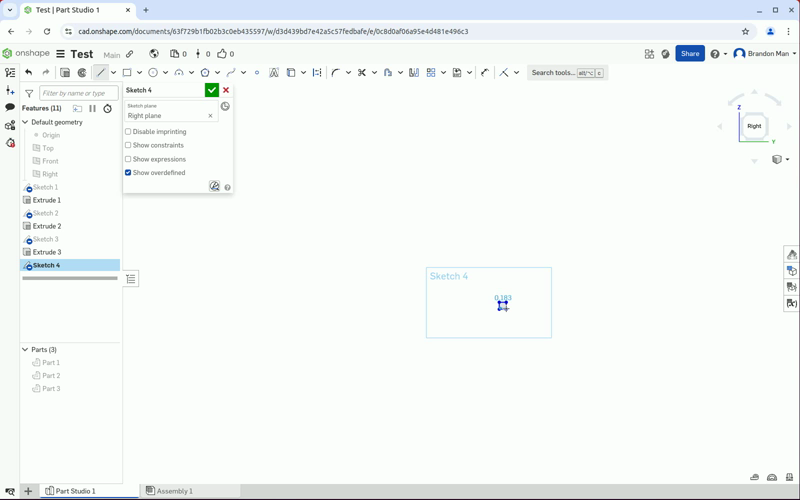
scroll(6)
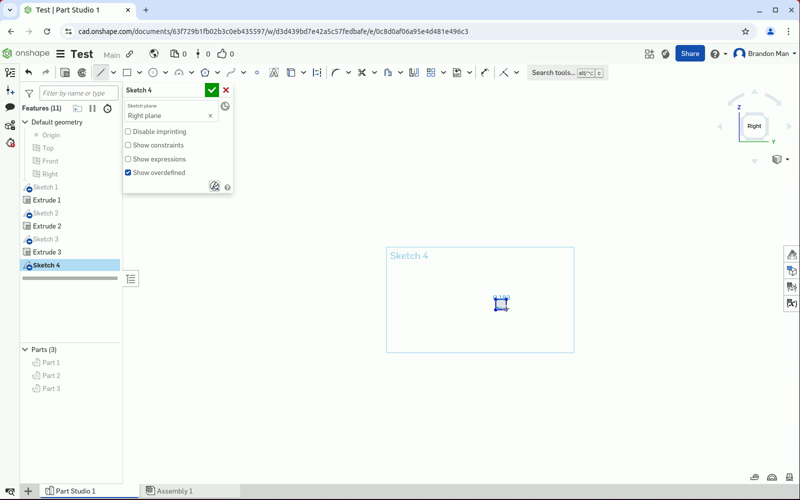
scroll(6)
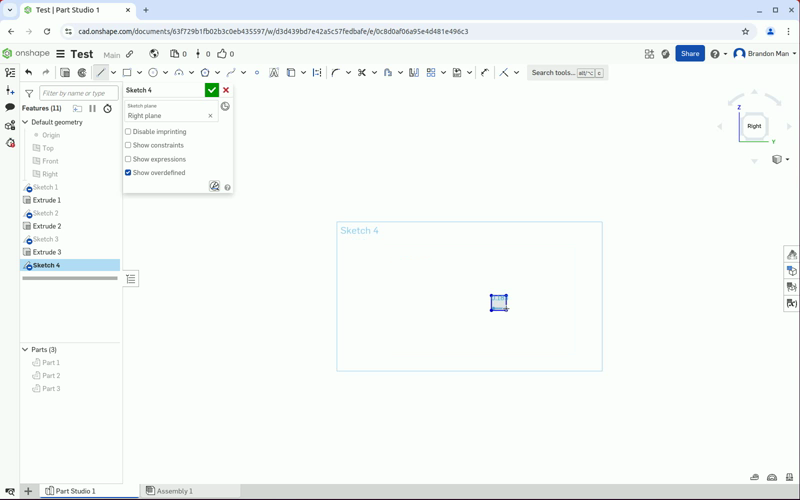
scroll(6)
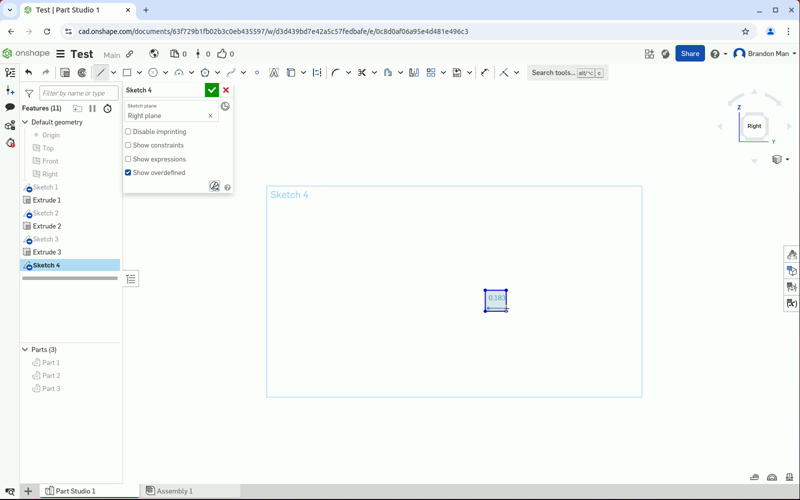
scroll(6)
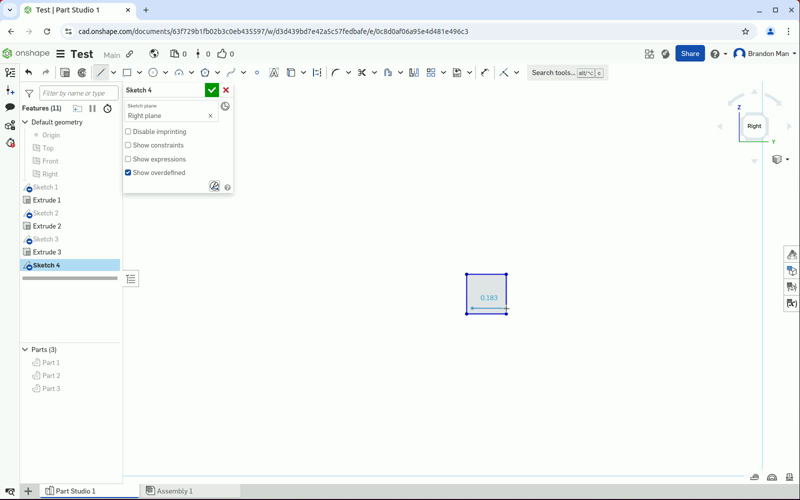
click(506, 308)
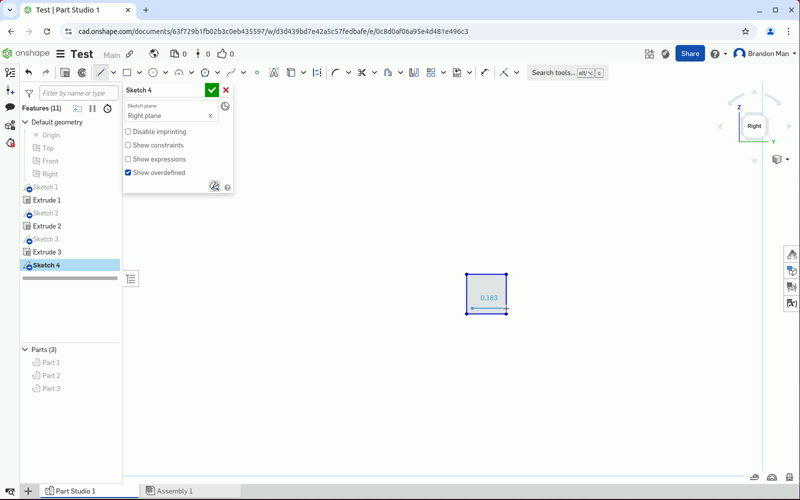
scroll(-6)
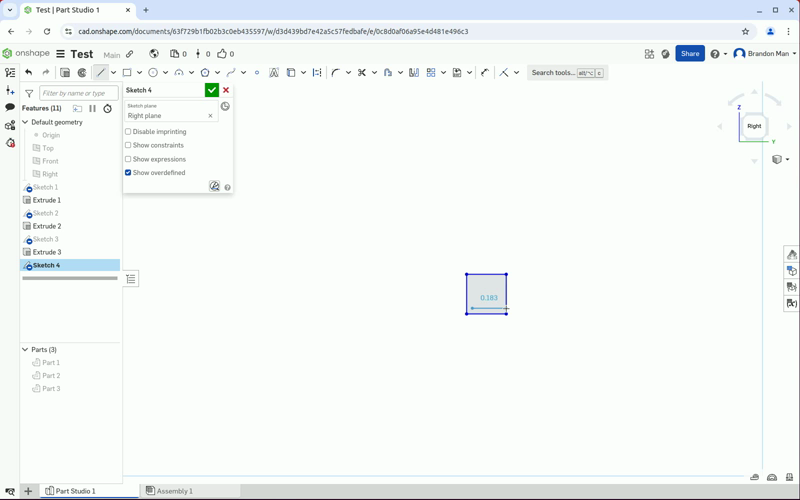
scroll(-6)
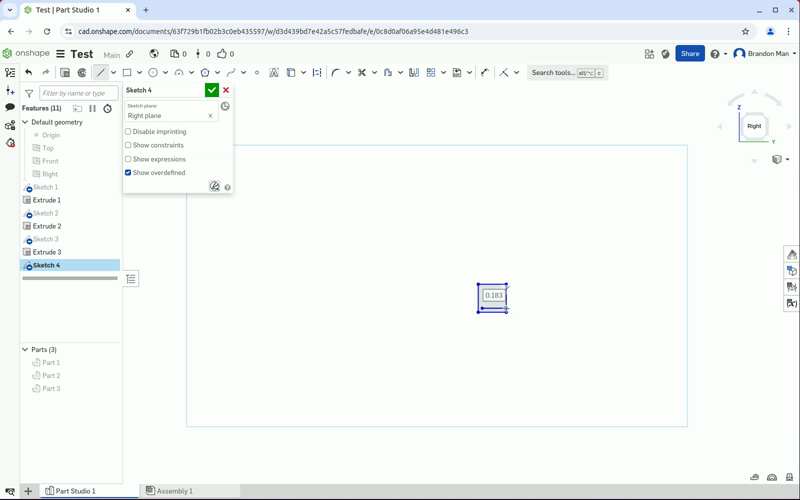
scroll(-6)
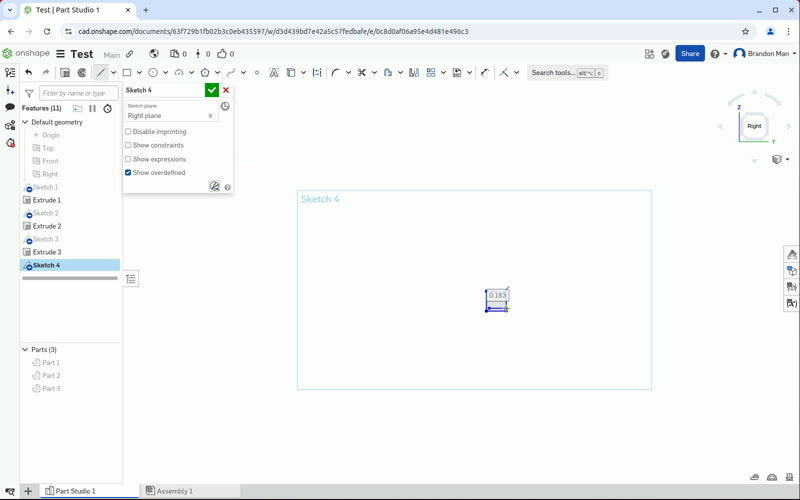
scroll(-6)
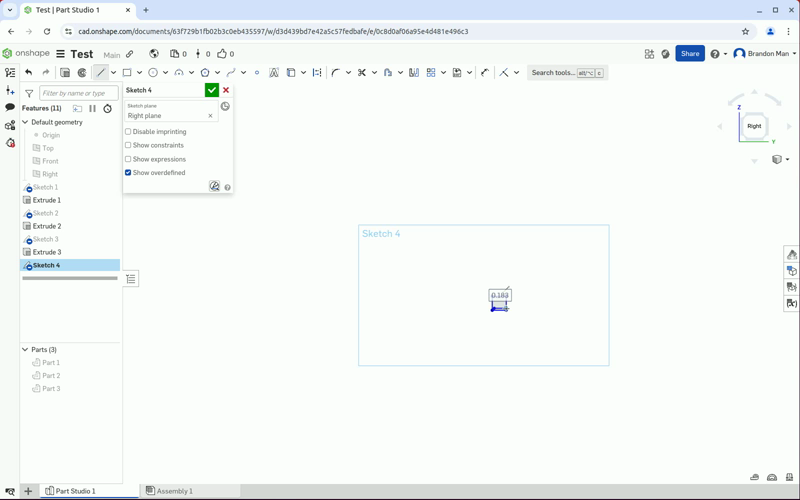
scroll(-6)
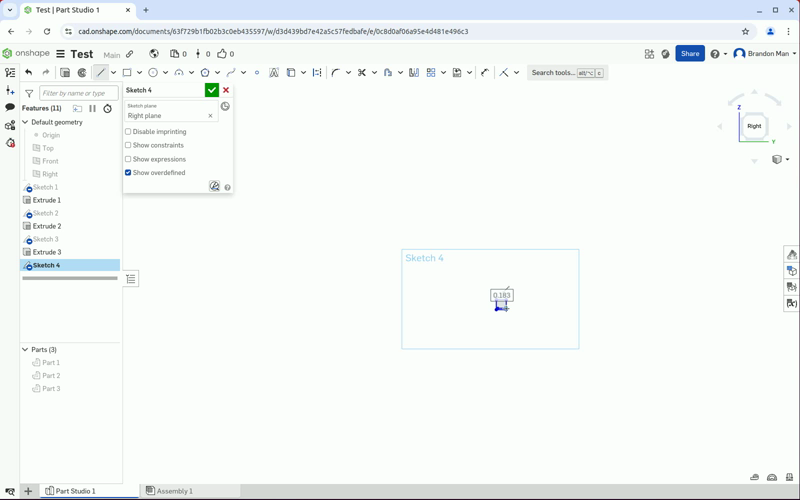
scroll(-6)
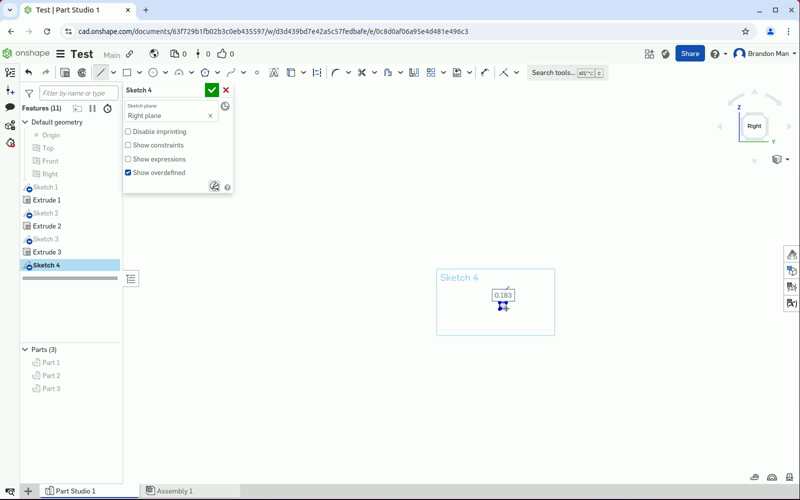
scroll(-6)
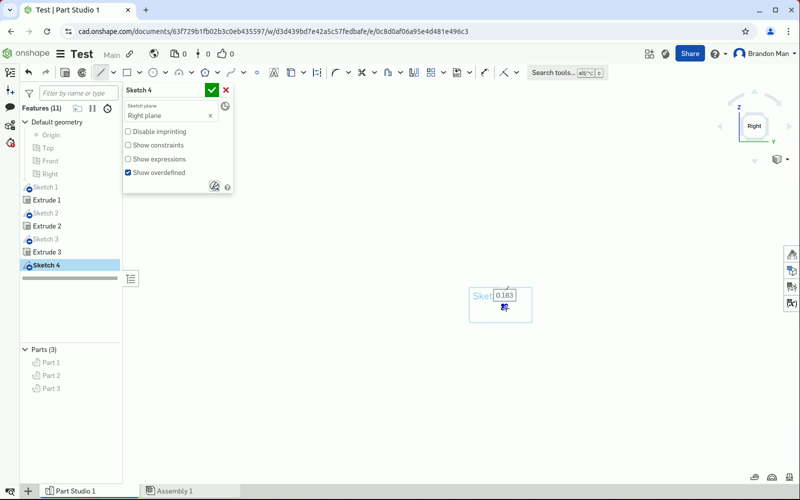
key_up(shift)
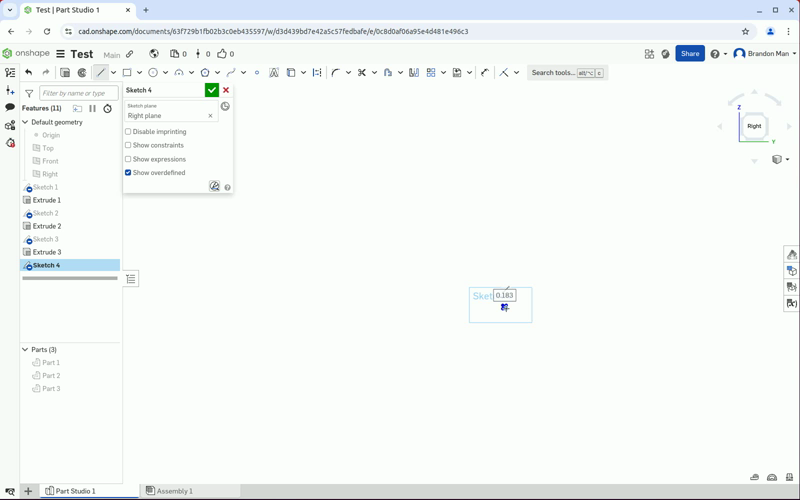
key_down(shift)
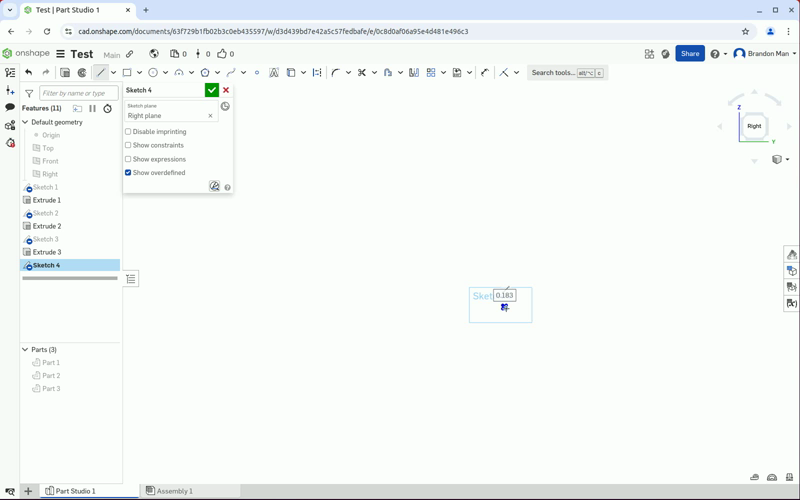
mouse_move(536, 308)
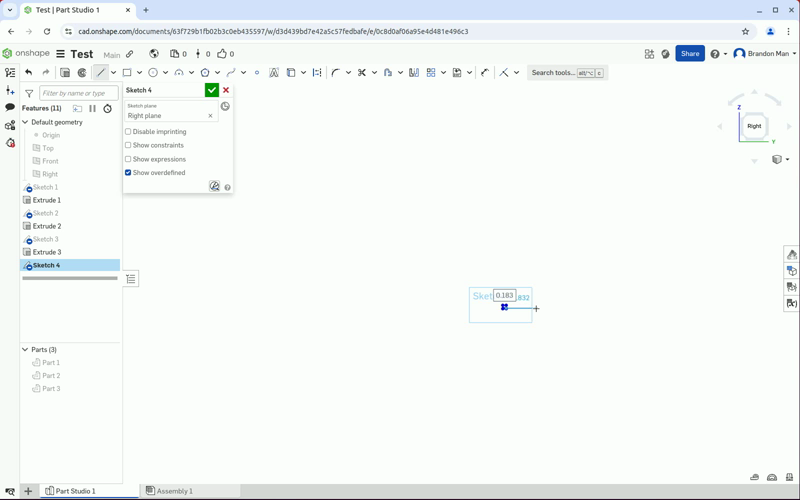
mouse_move(506, 305)
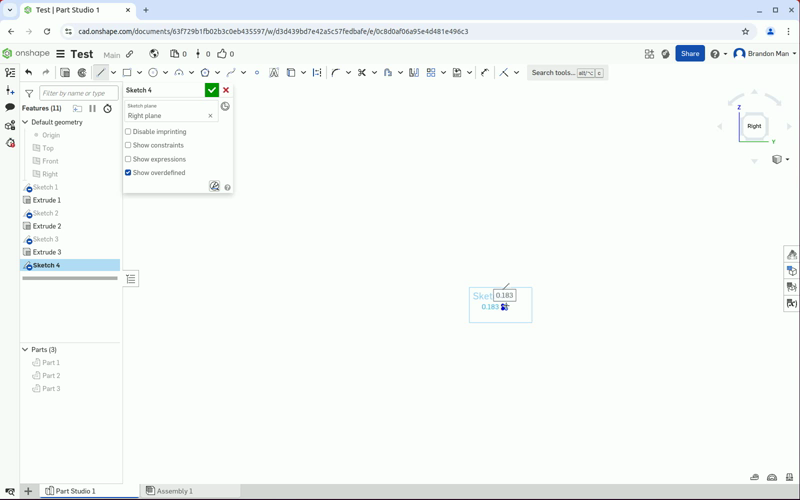
scroll(6)
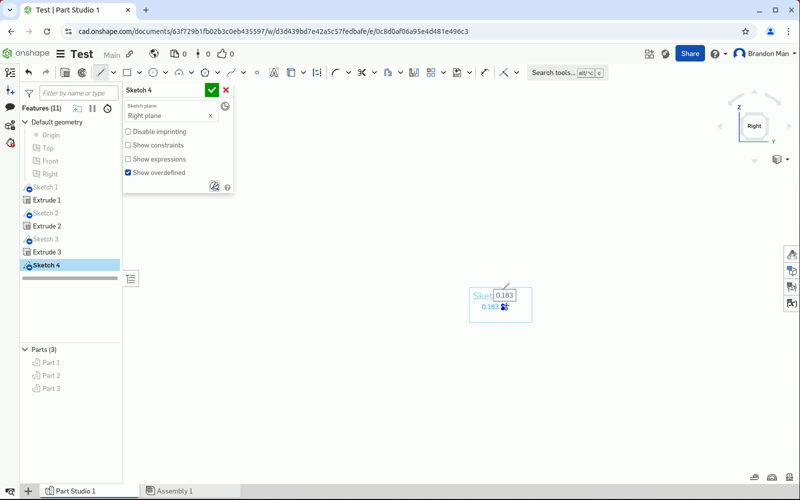
scroll(6)
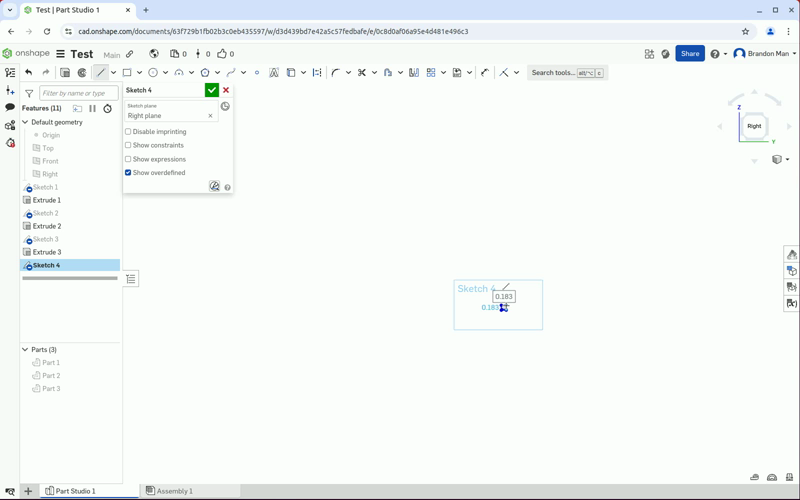
scroll(6)
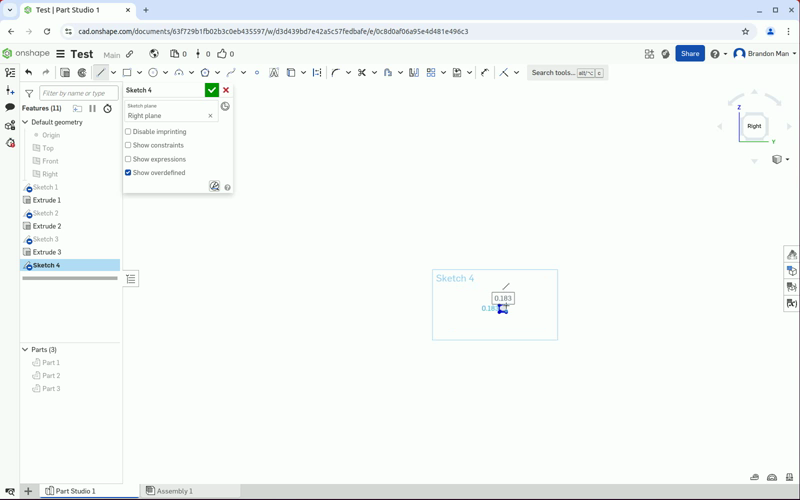
scroll(6)
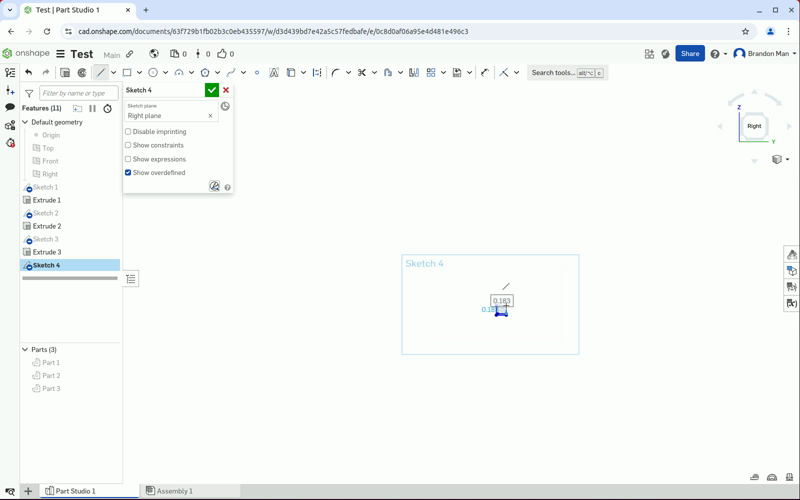
scroll(6)
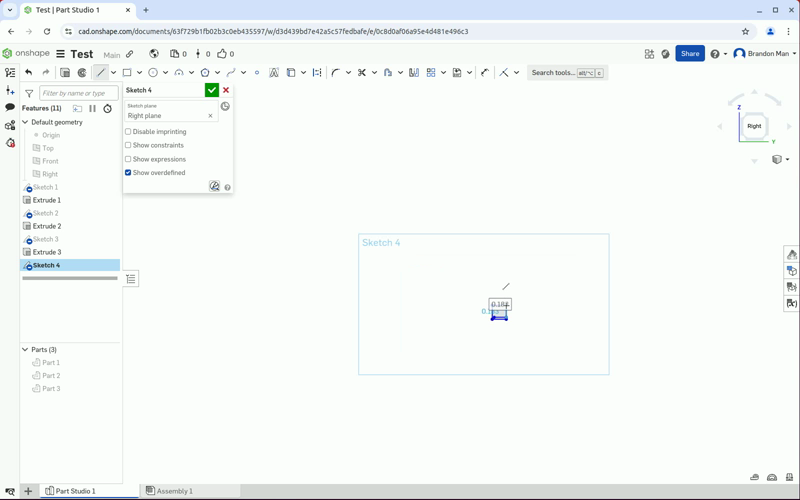
scroll(6)
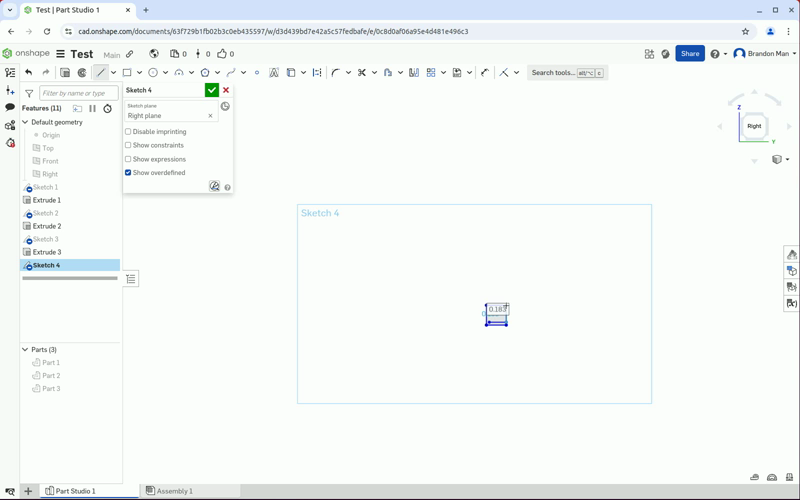
scroll(6)
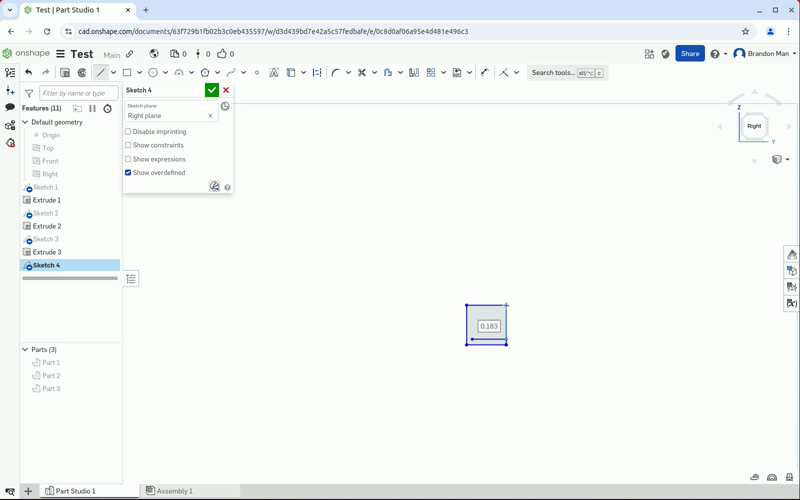
click(506, 305)
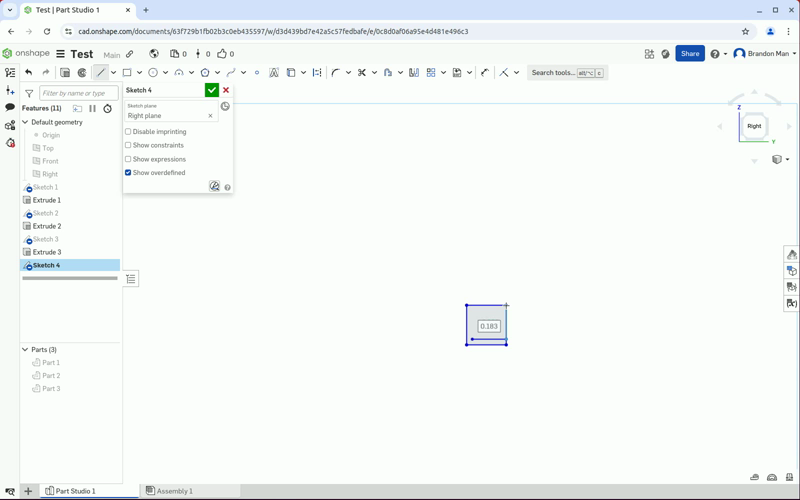
scroll(-6)
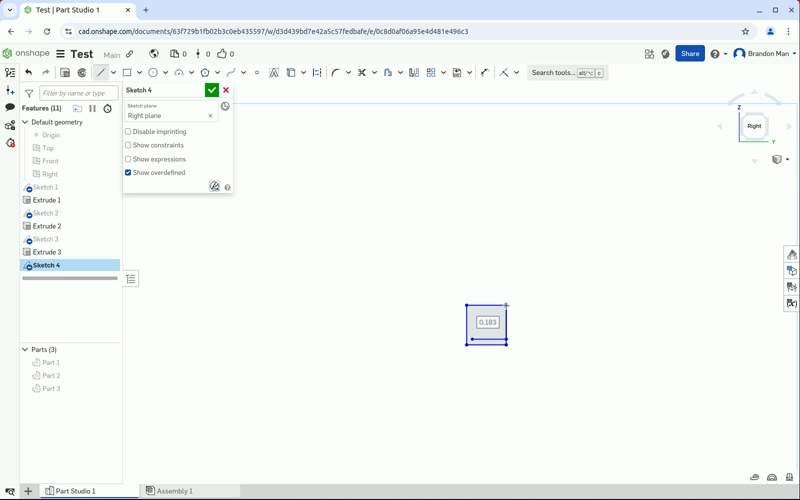
scroll(-6)
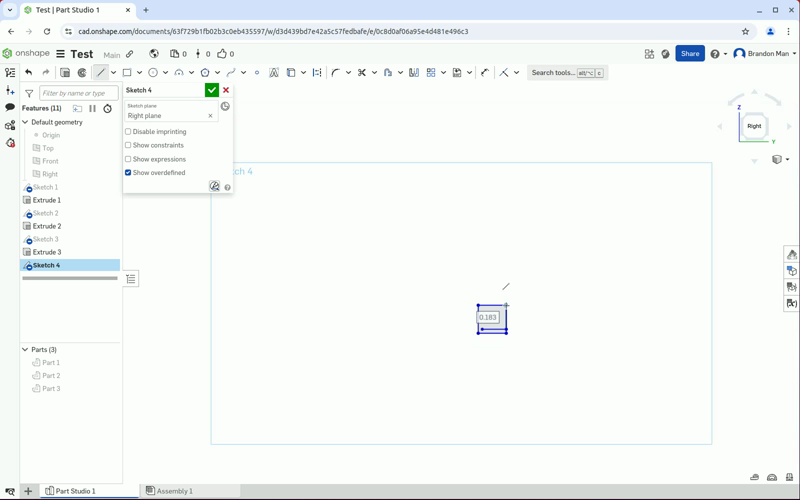
scroll(-6)
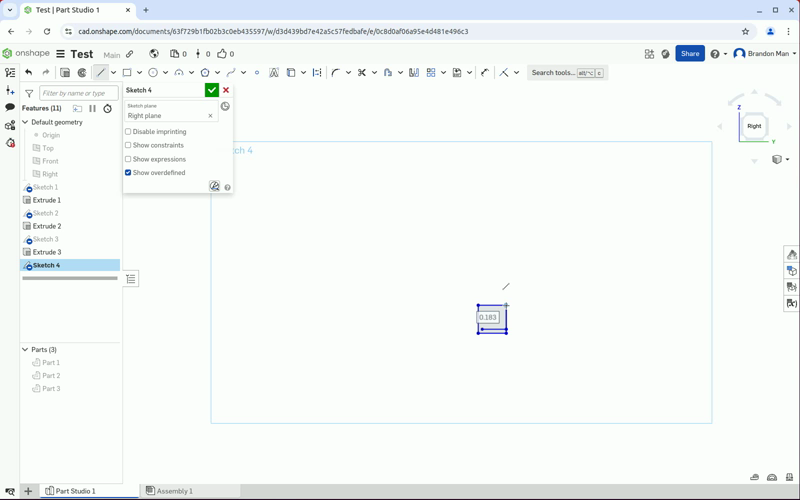
scroll(-6)
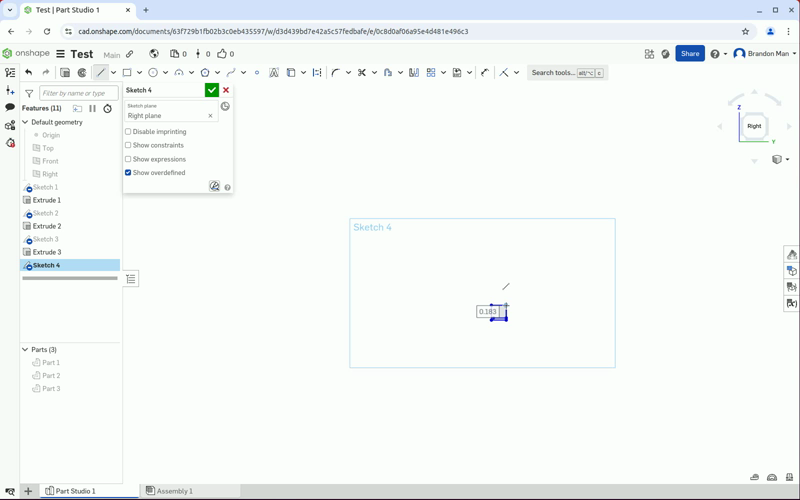
scroll(-6)
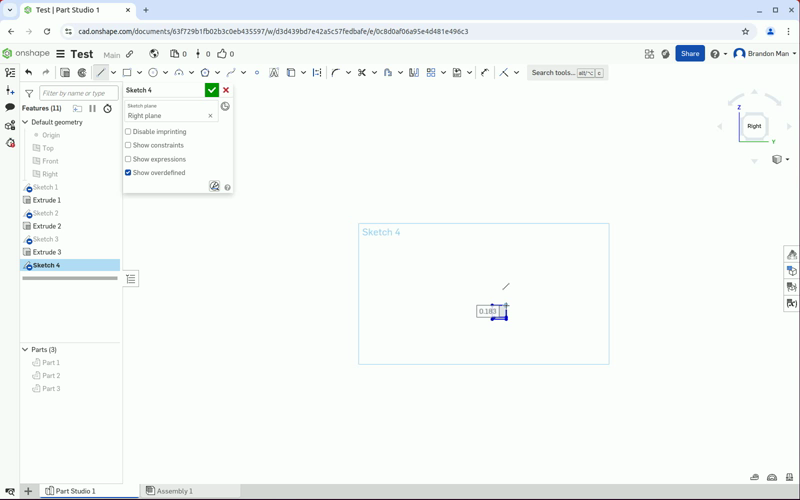
scroll(-6)
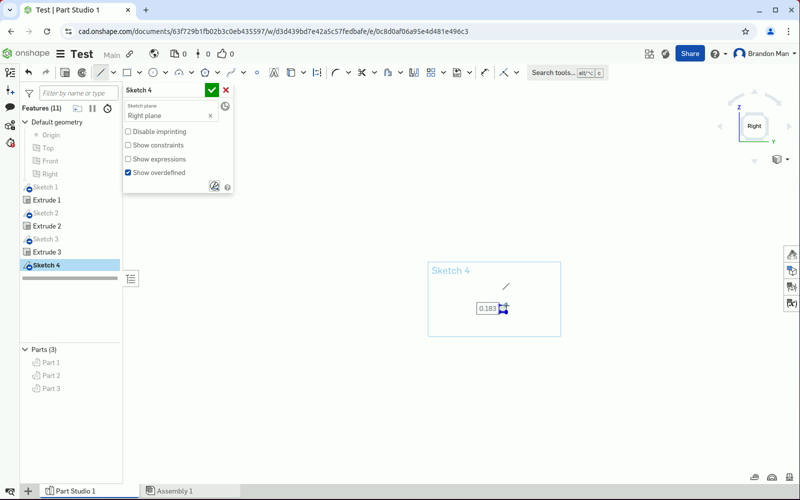
scroll(-6)
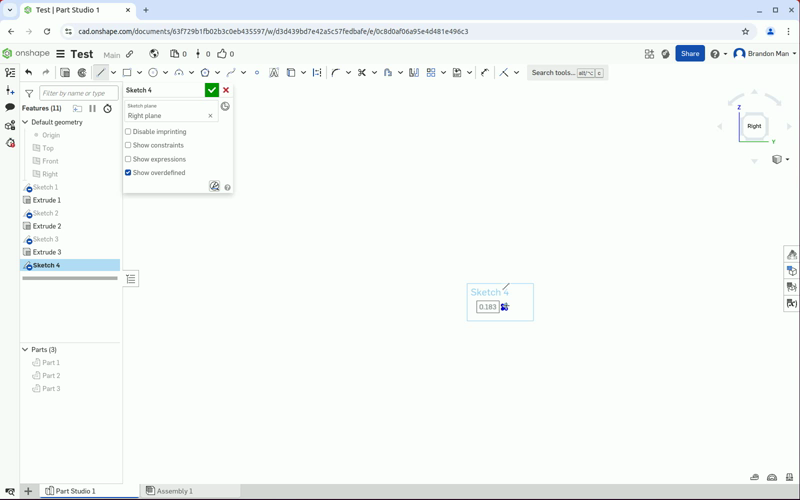
key_up(shift)
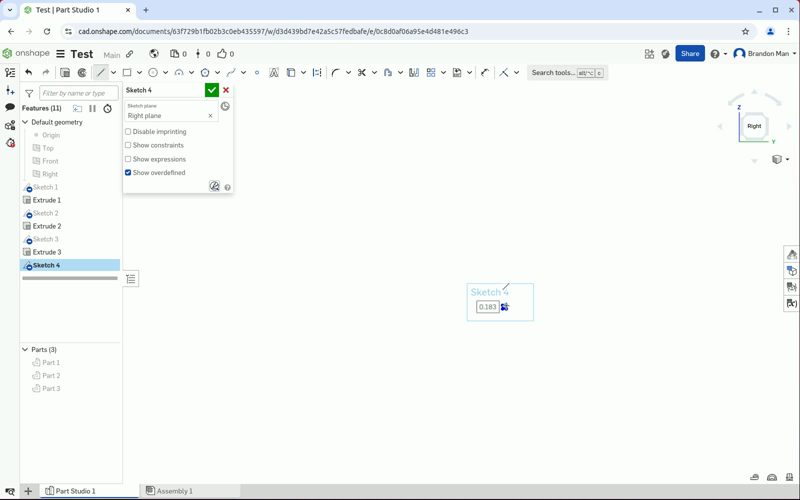
key_down(shift)
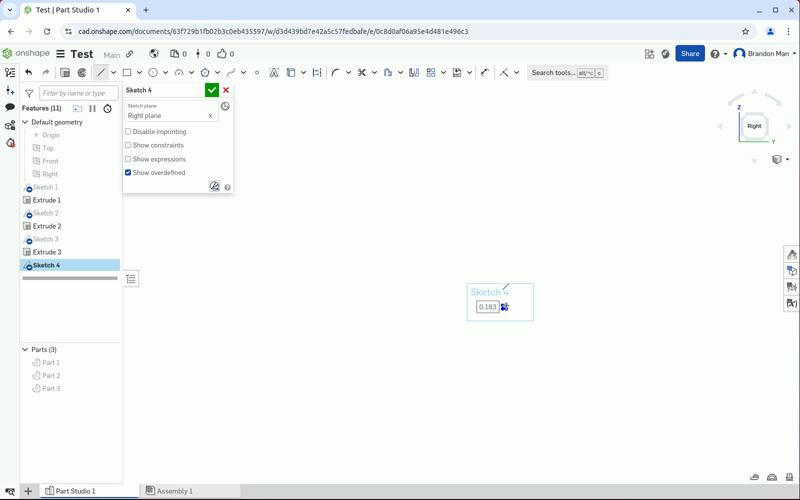
mouse_move(536, 305)
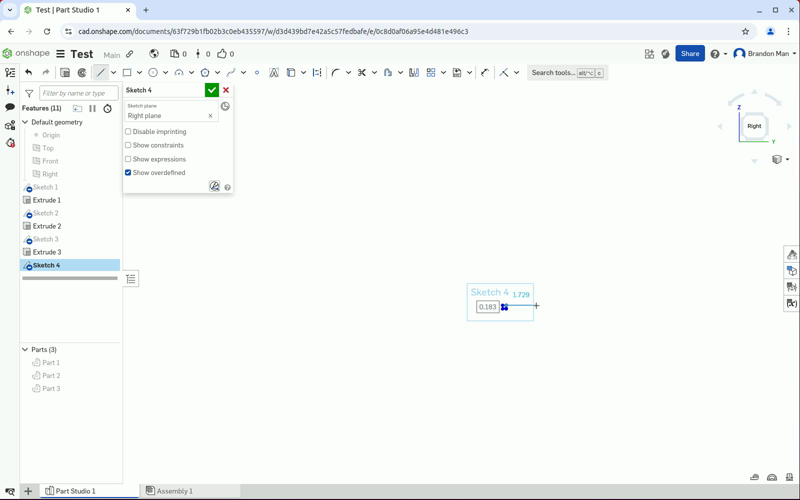
mouse_move(503, 305)
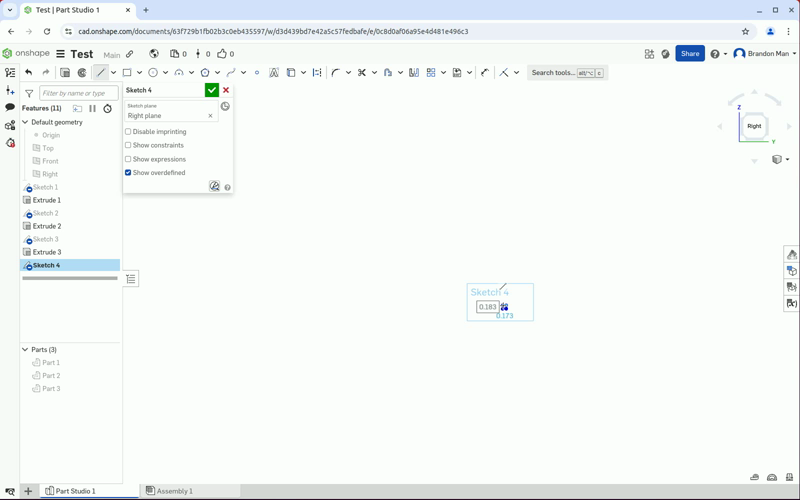
scroll(6)
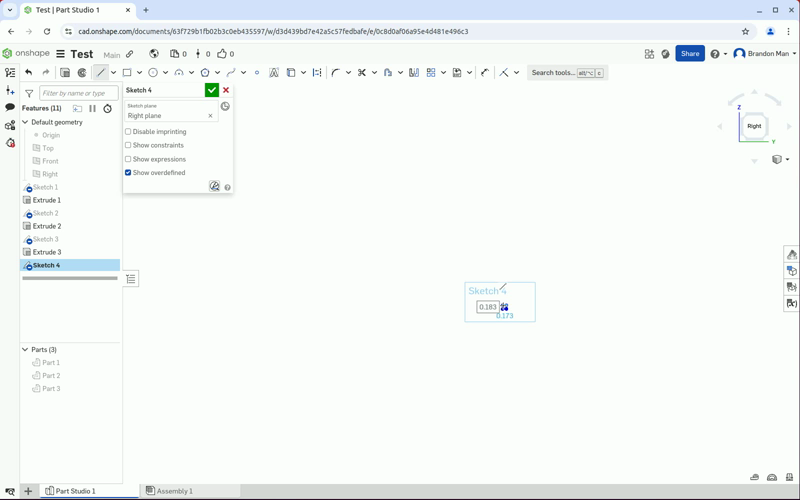
scroll(6)
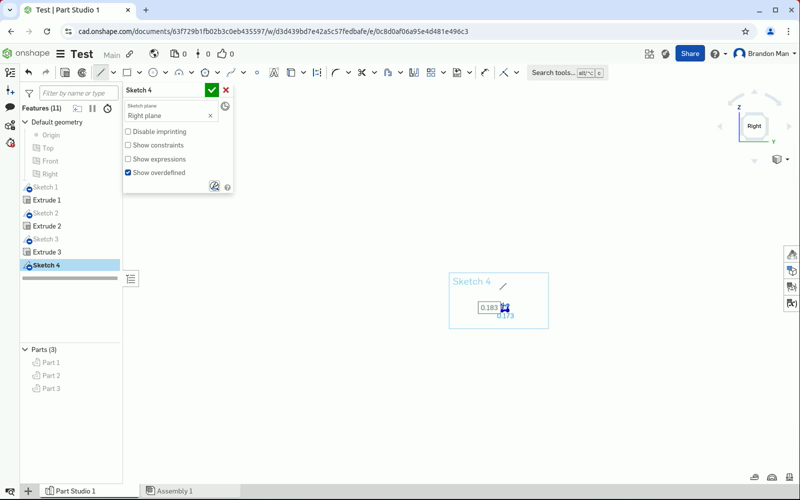
scroll(6)
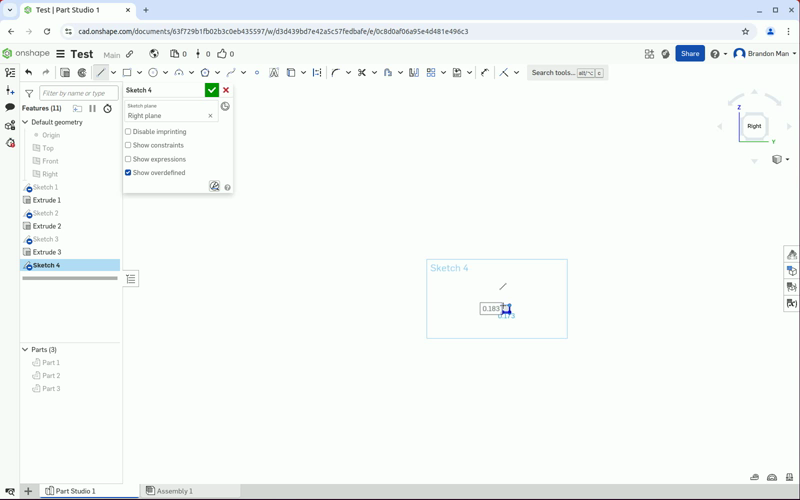
scroll(6)
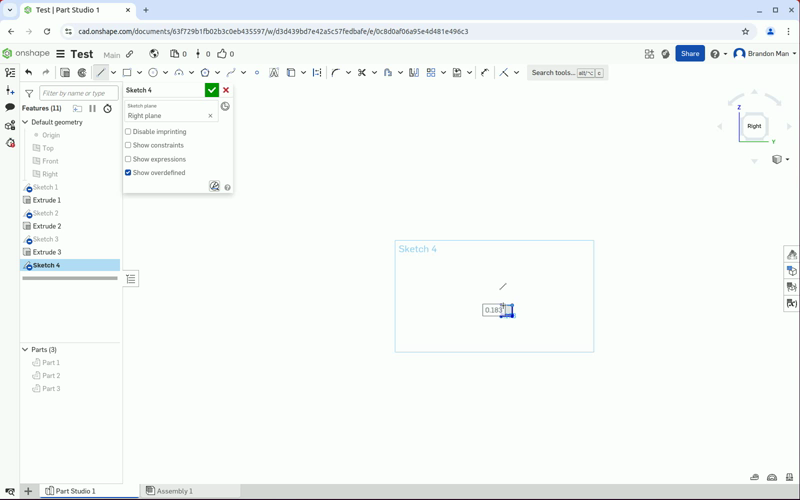
scroll(6)
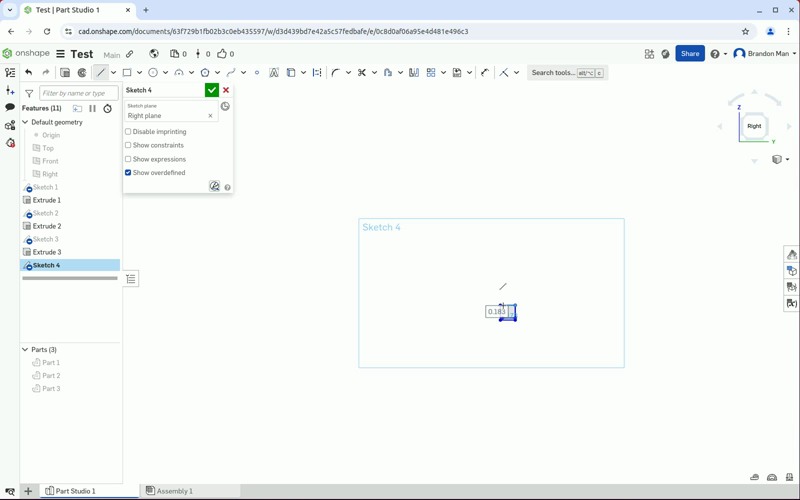
scroll(6)
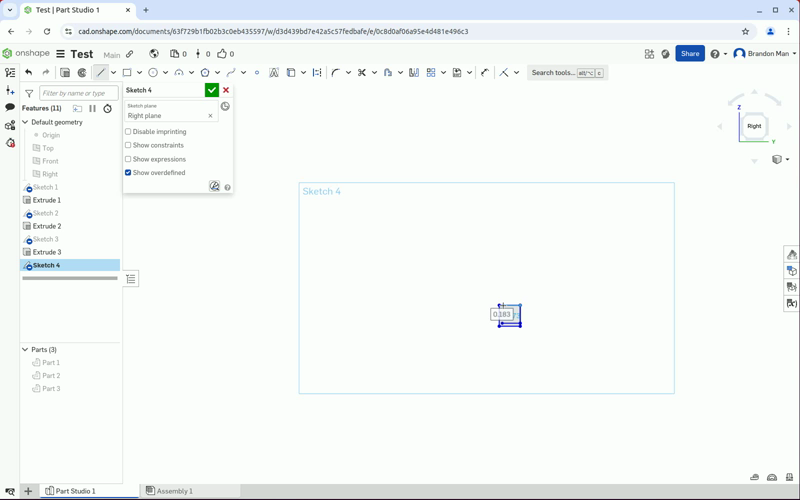
scroll(6)
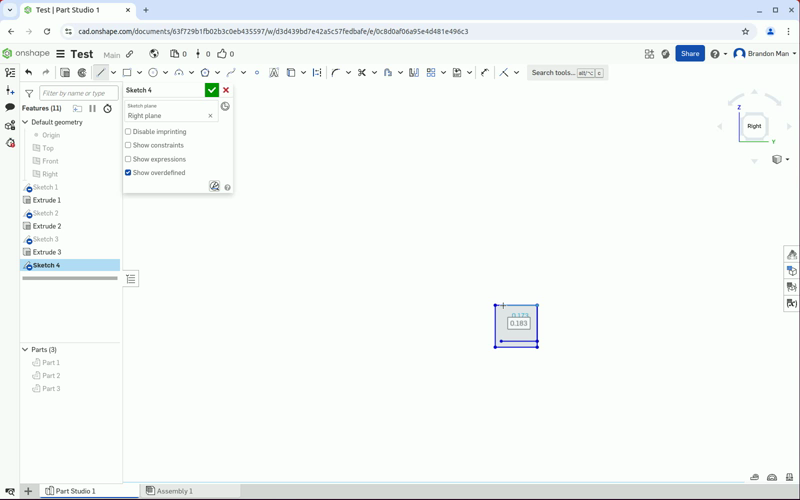
click(503, 305)
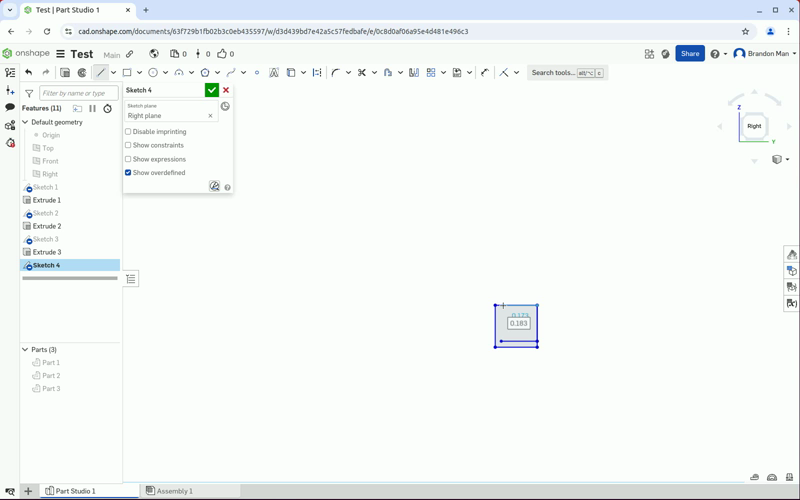
scroll(-6)
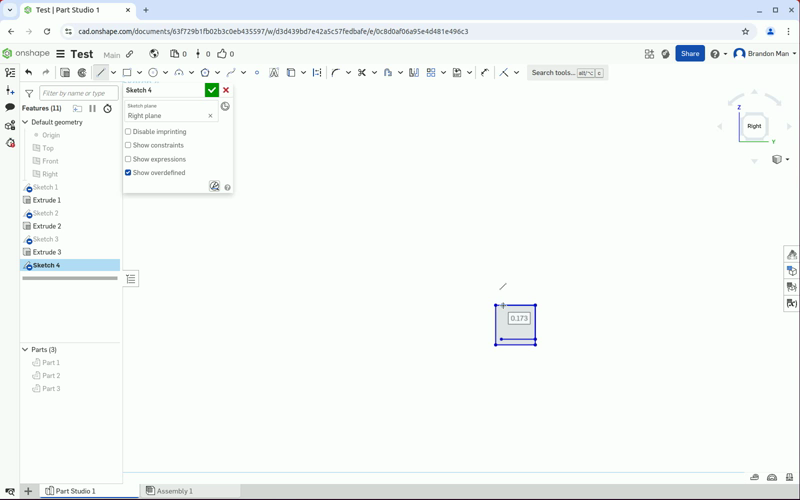
scroll(-6)
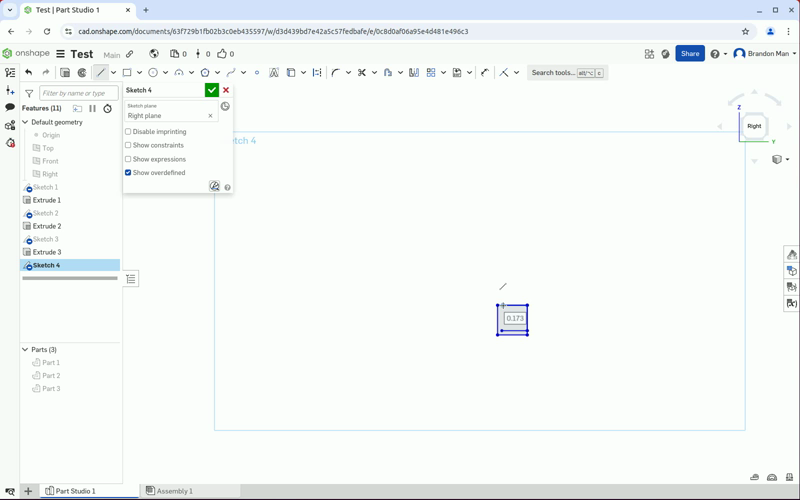
scroll(-6)
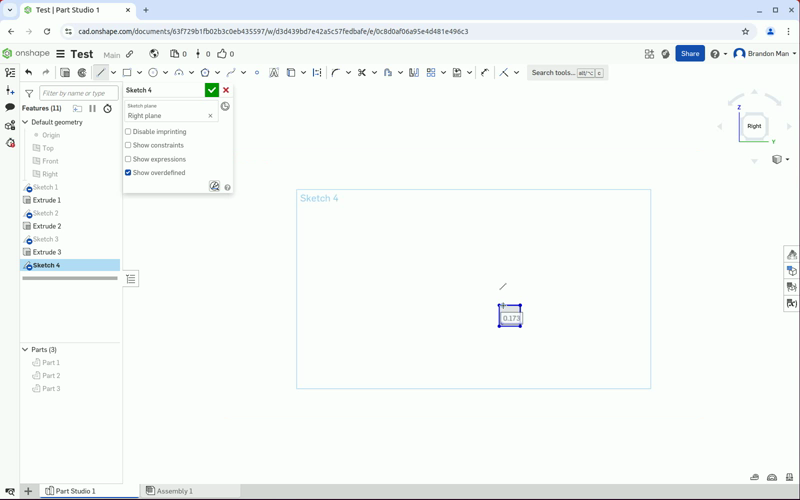
scroll(-6)
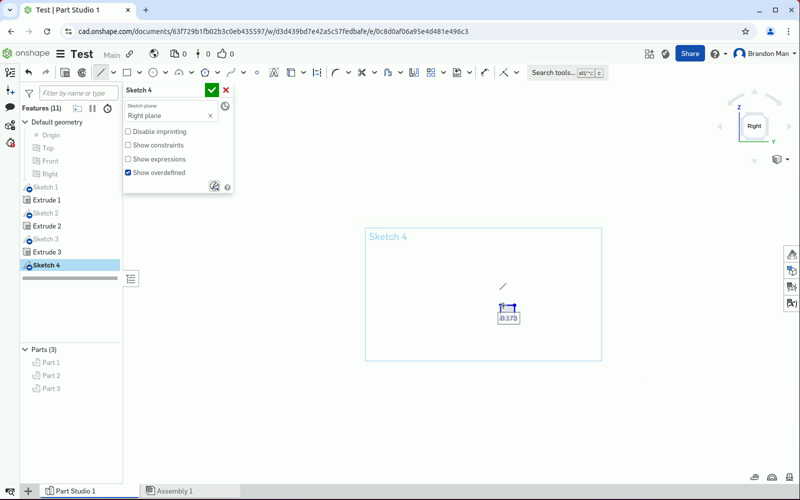
scroll(-6)
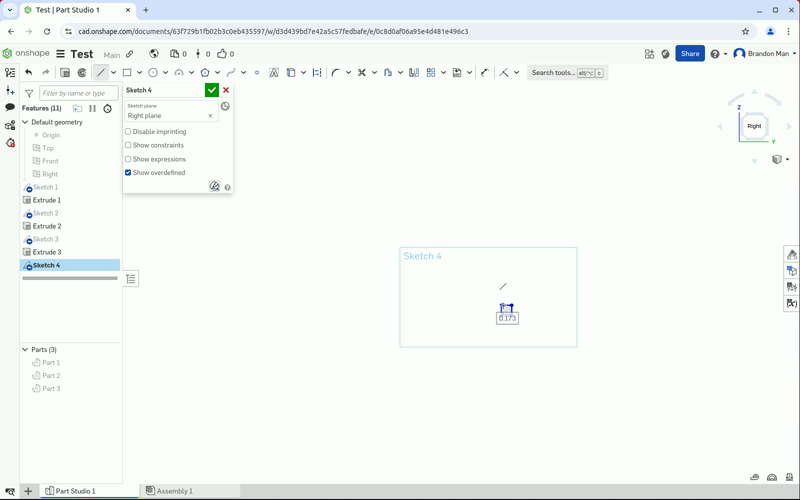
scroll(-6)
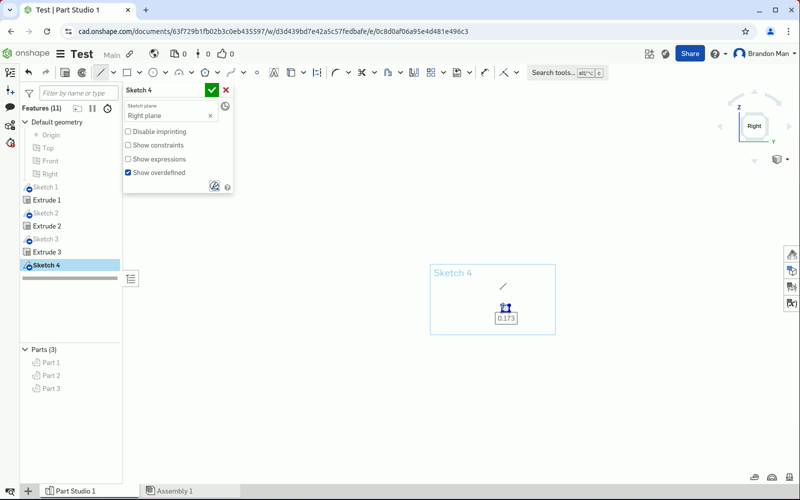
scroll(-6)
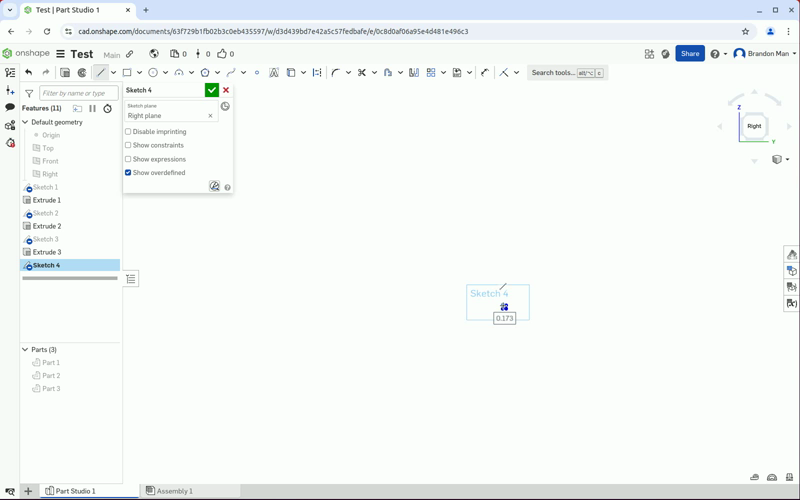
key_up(shift)
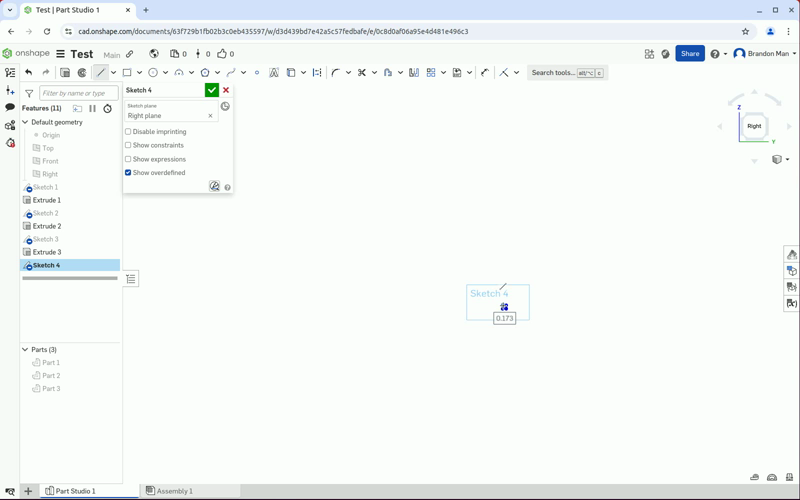
mouse_move(533, 305)
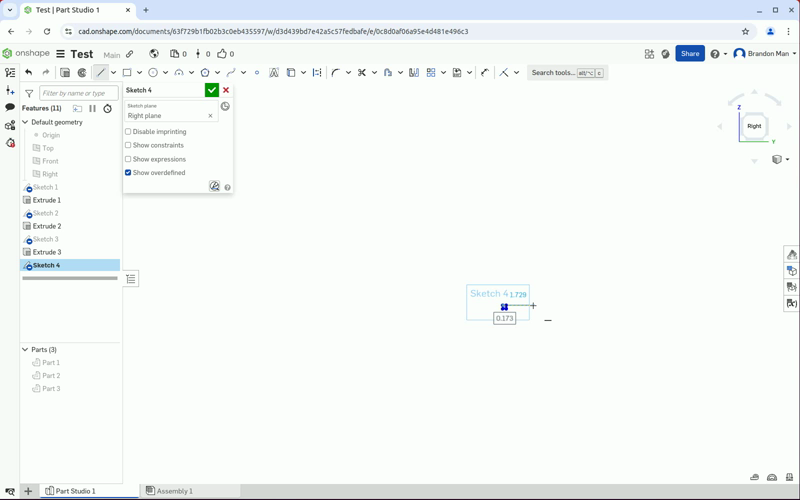
key_down(shift)
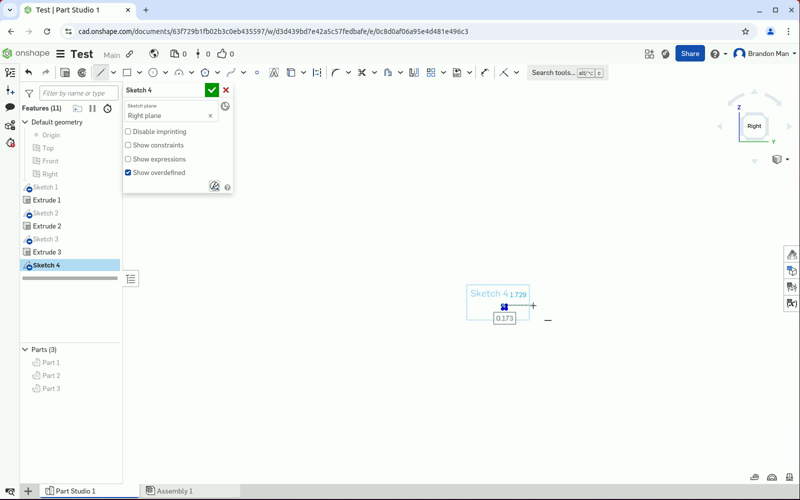
mouse_move(503, 308)
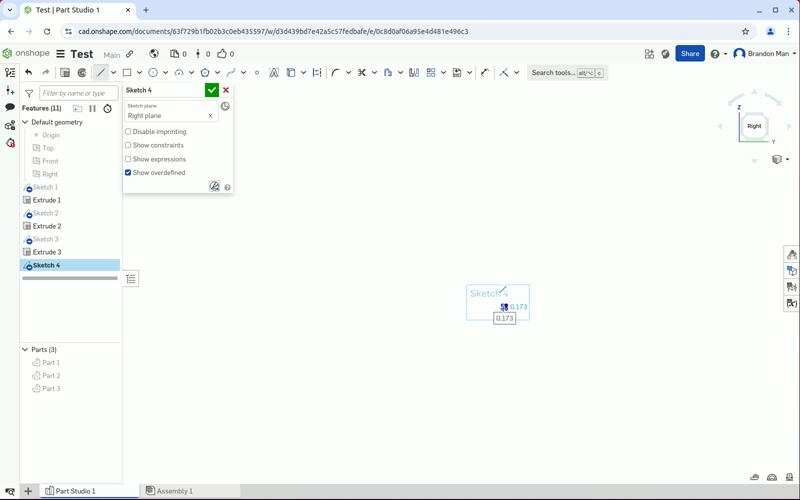
scroll(6)
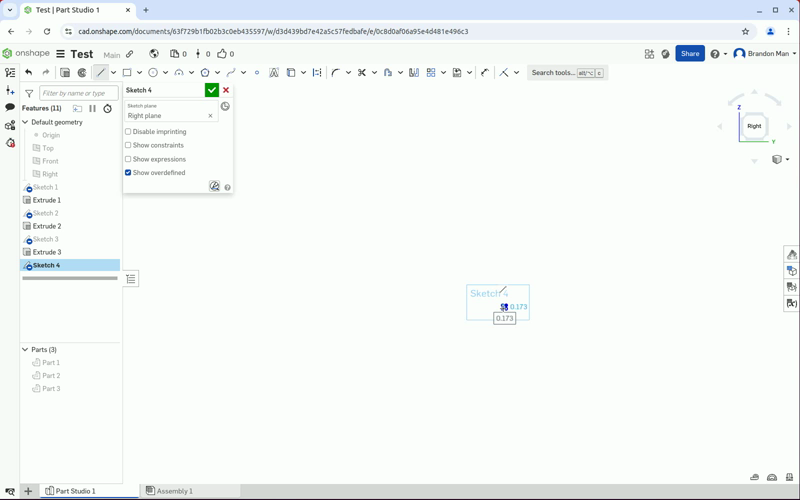
scroll(6)
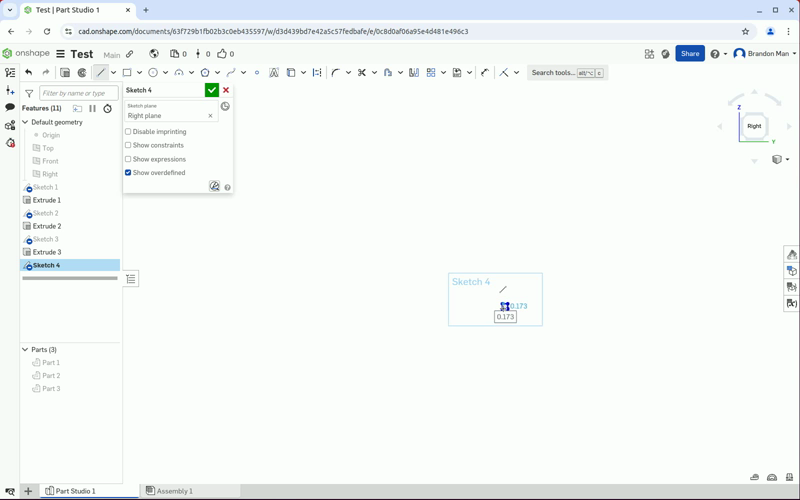
scroll(6)
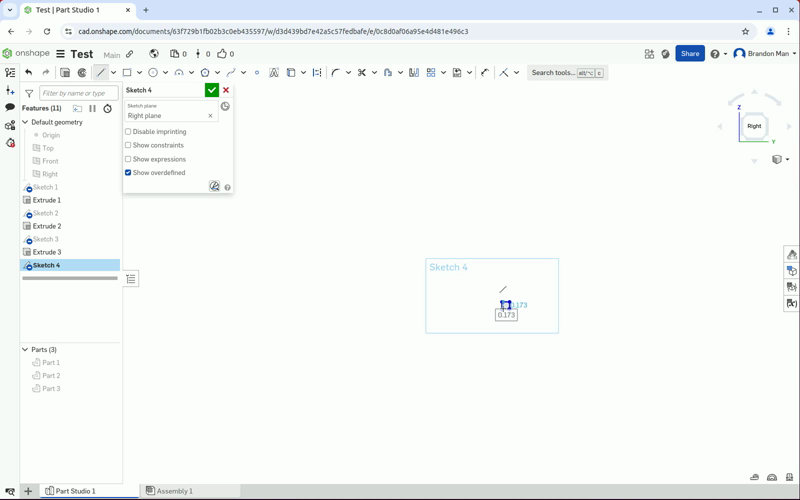
scroll(6)
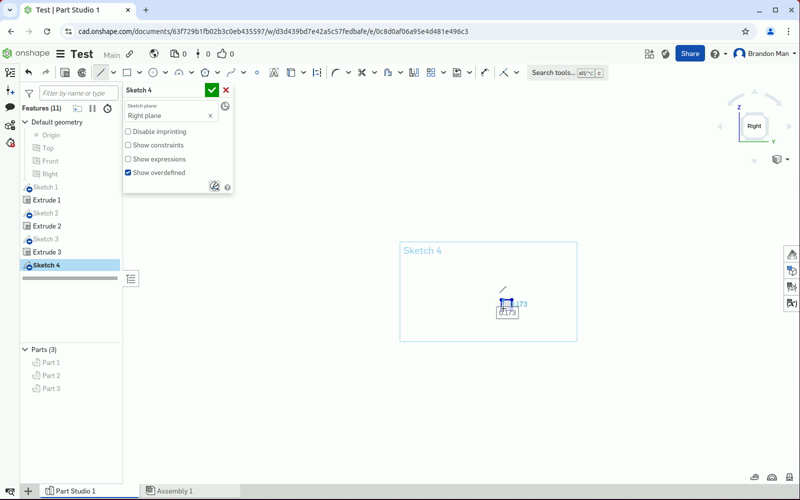
scroll(6)
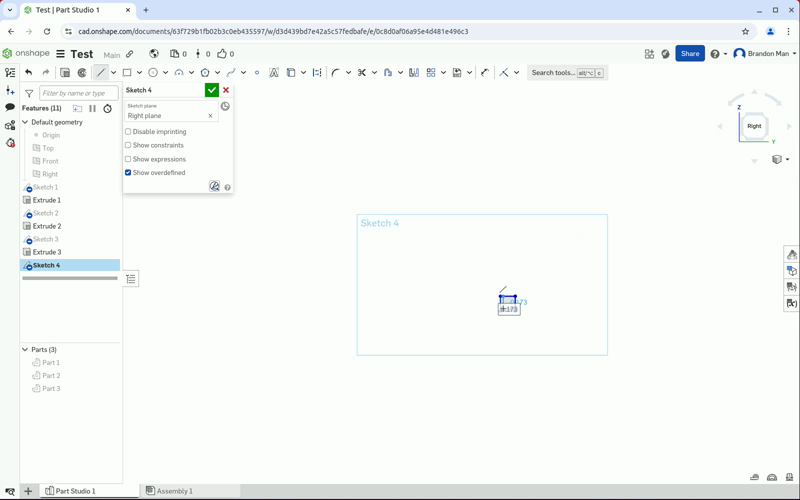
scroll(6)
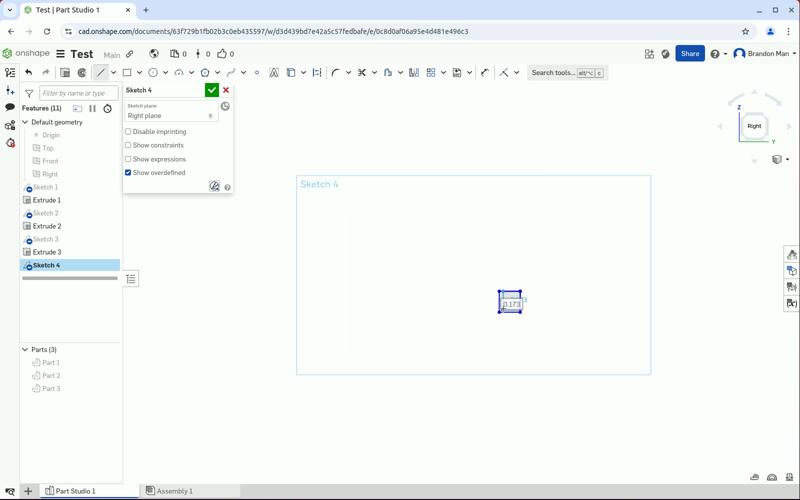
scroll(6)
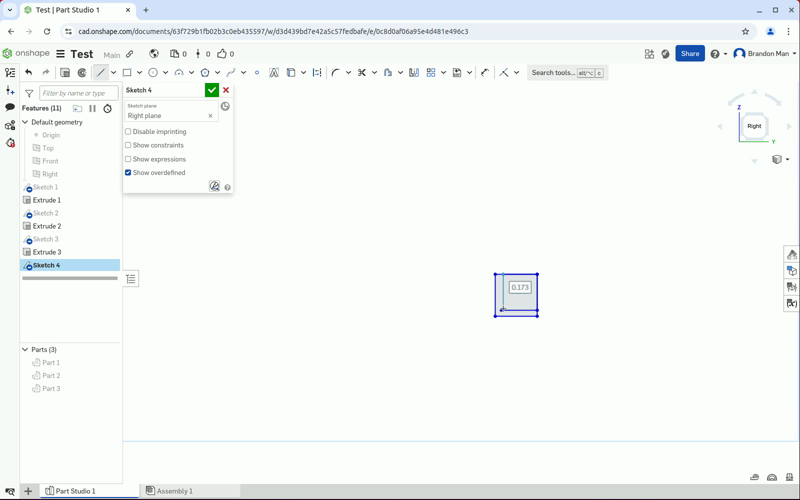
key_up(shift)
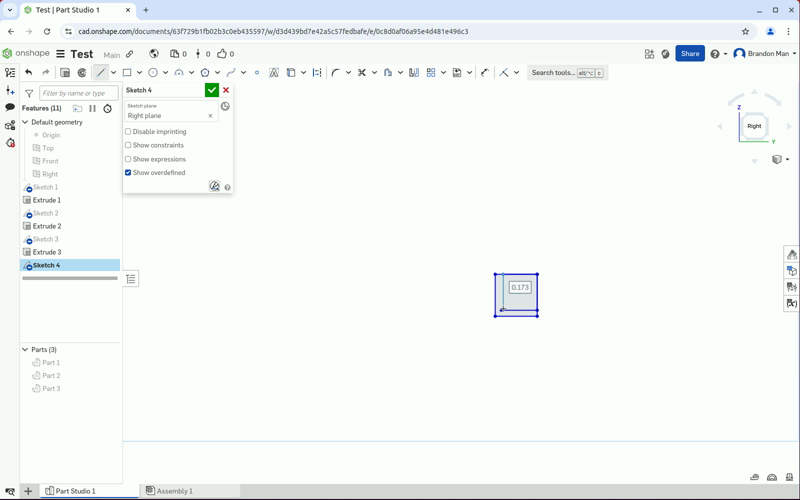
click(503, 308)
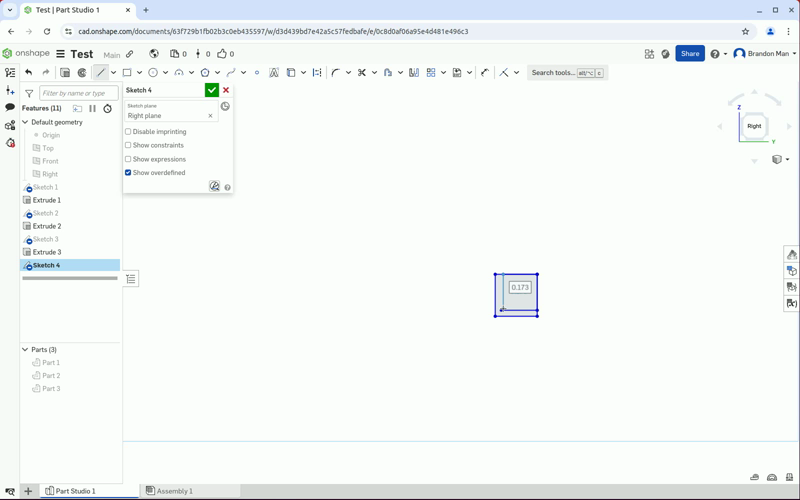
scroll(-6)
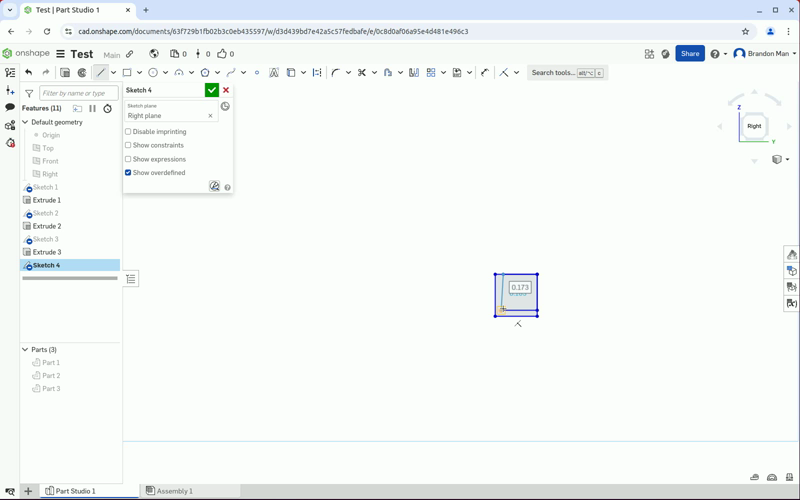
scroll(-6)
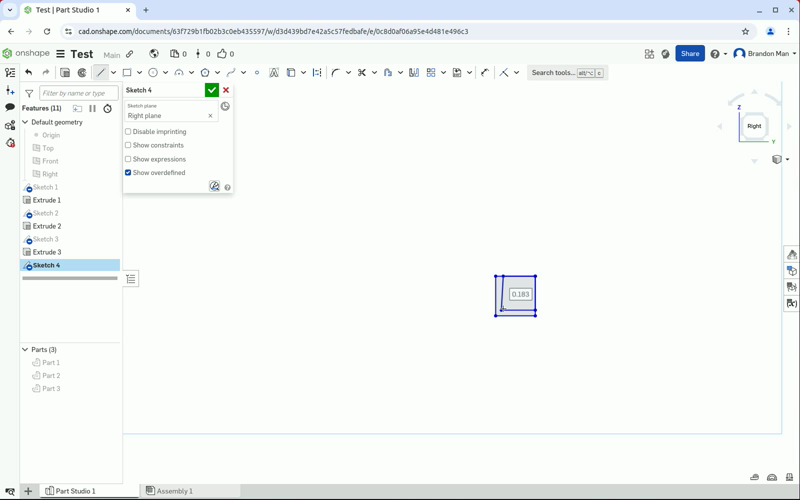
scroll(-6)
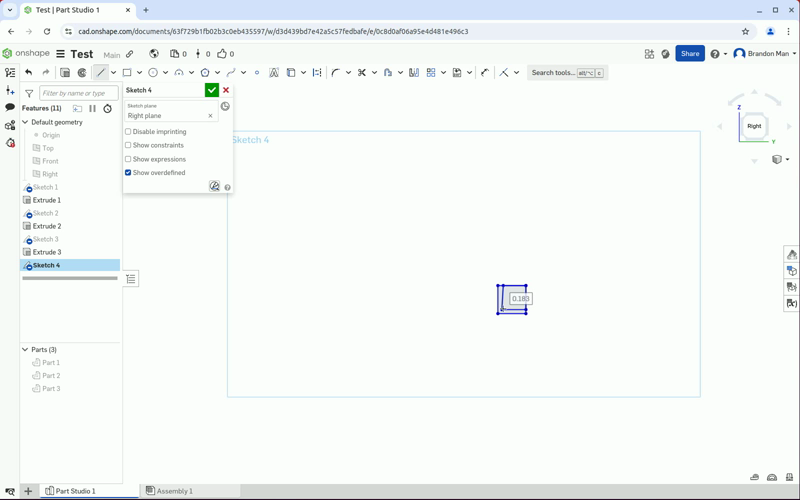
scroll(-6)
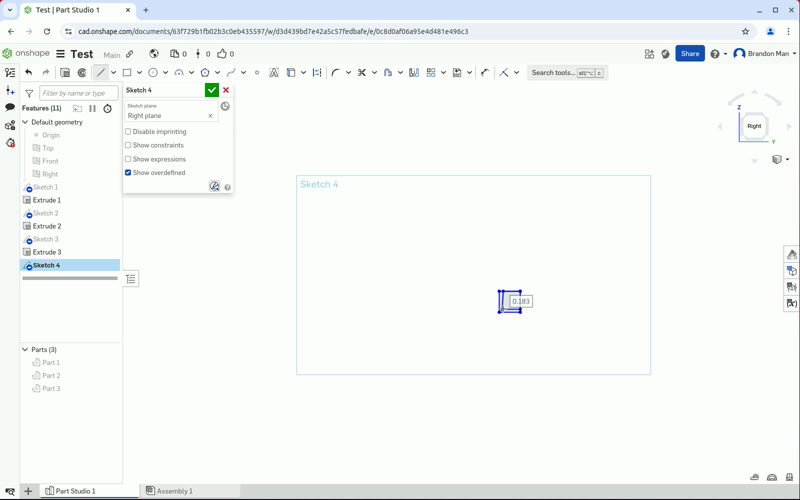
scroll(-6)
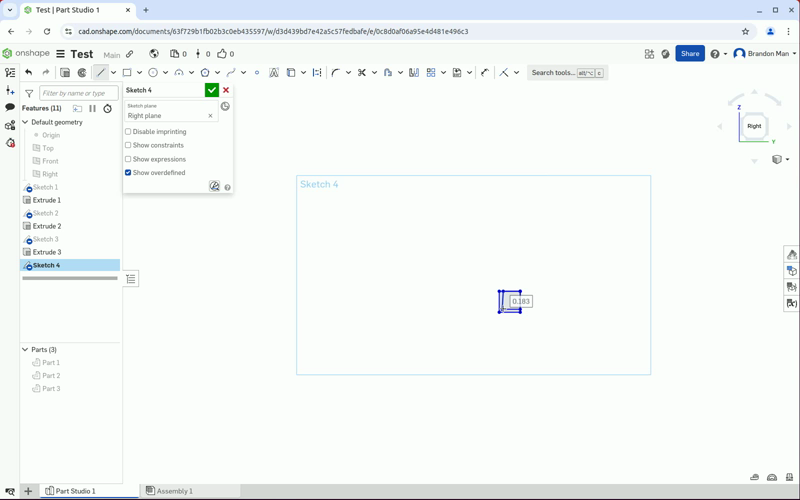
scroll(-6)
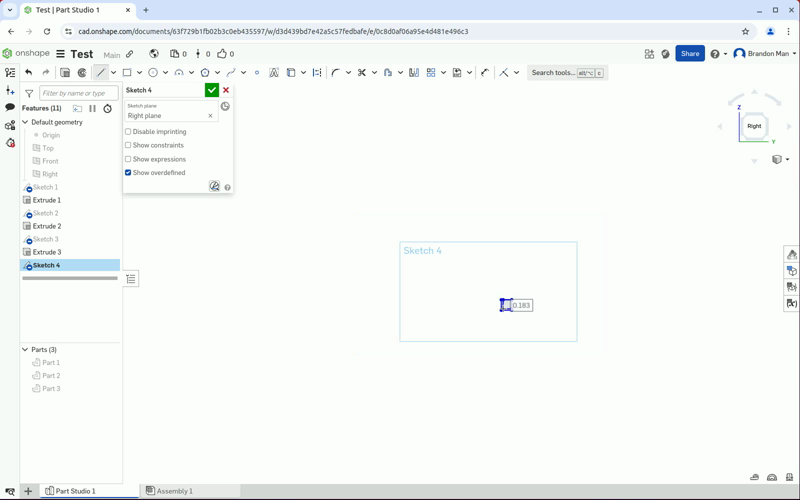
scroll(-6)
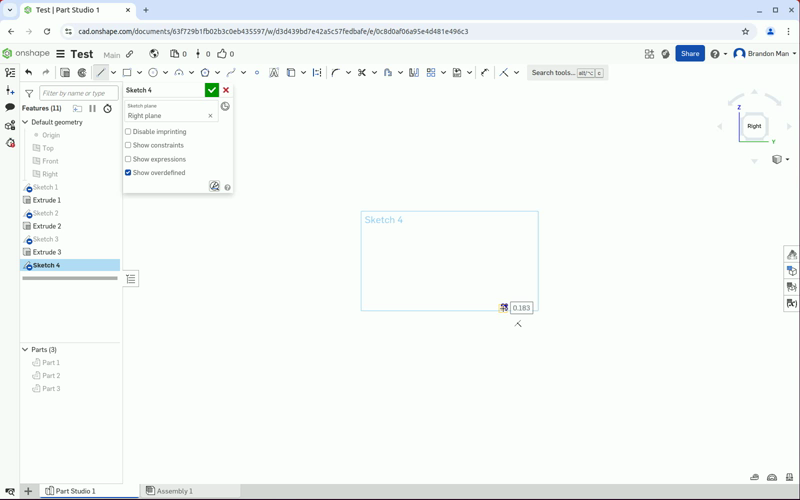
key(esc)
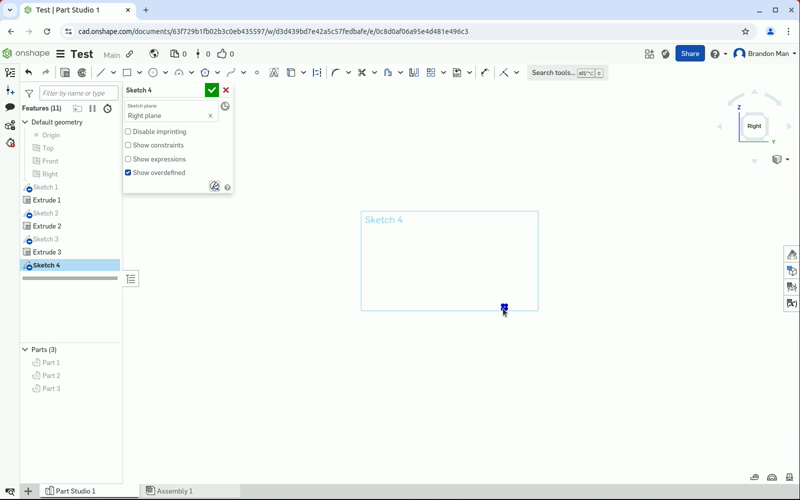
mouse_move(502, 307)
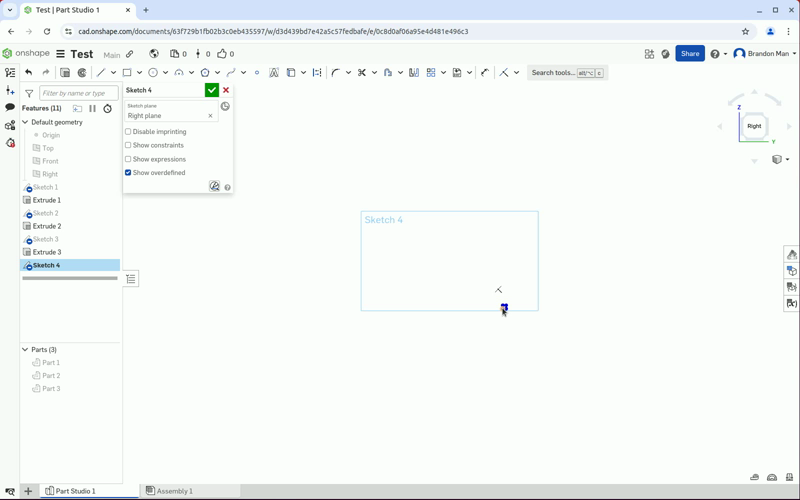
scroll(6)
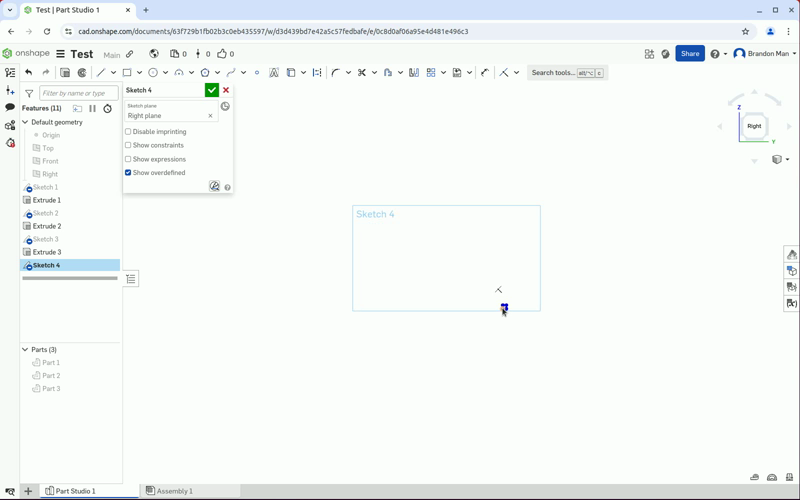
scroll(6)
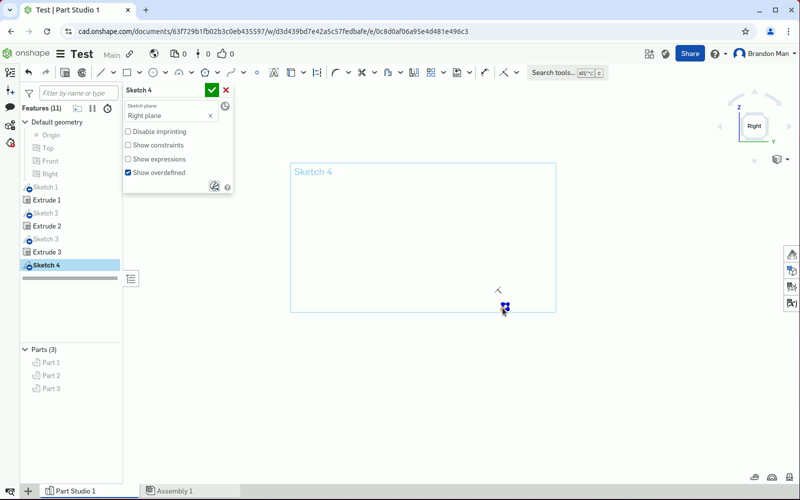
scroll(6)
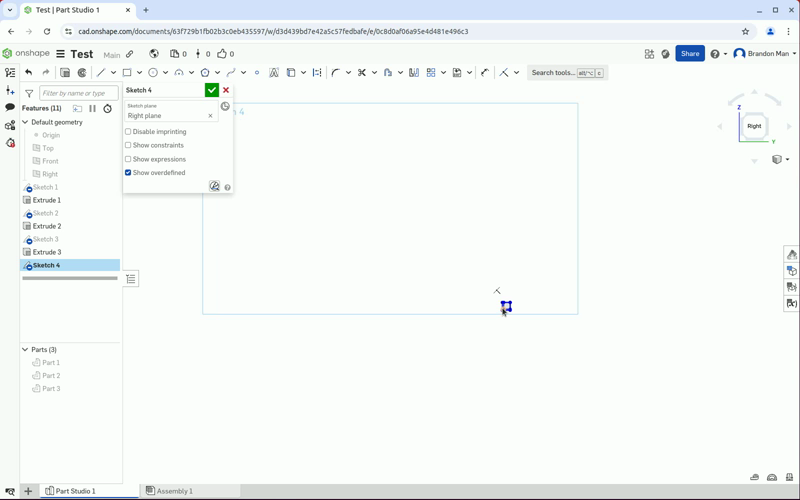
scroll(6)
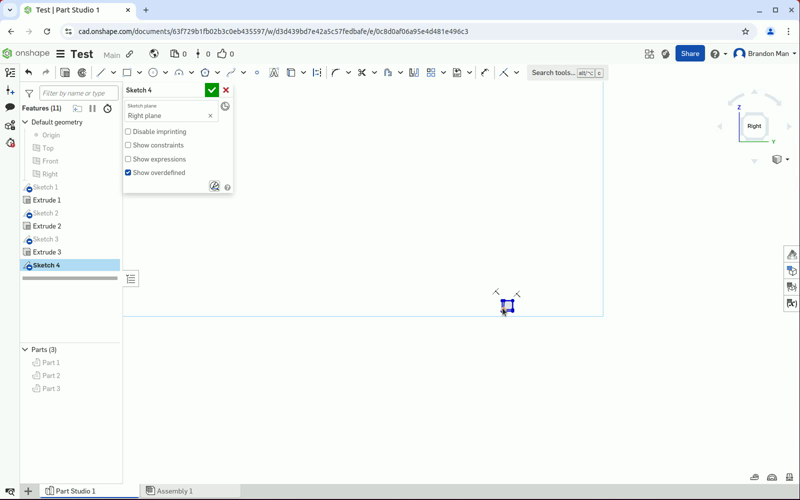
scroll(6)
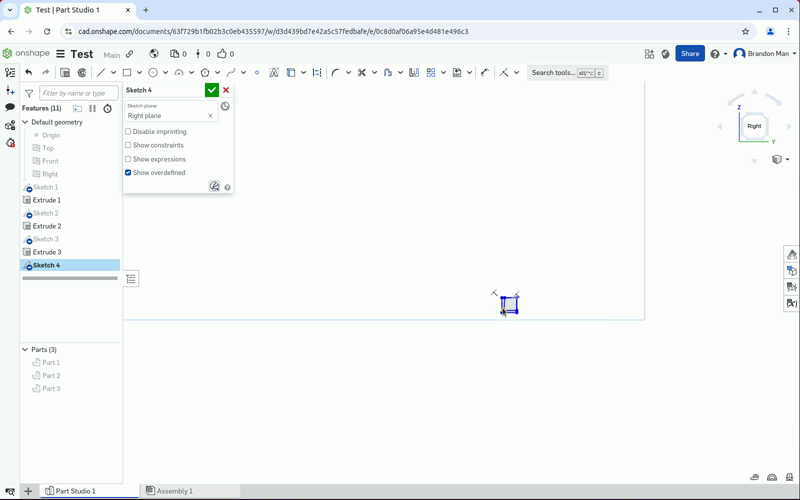
scroll(6)
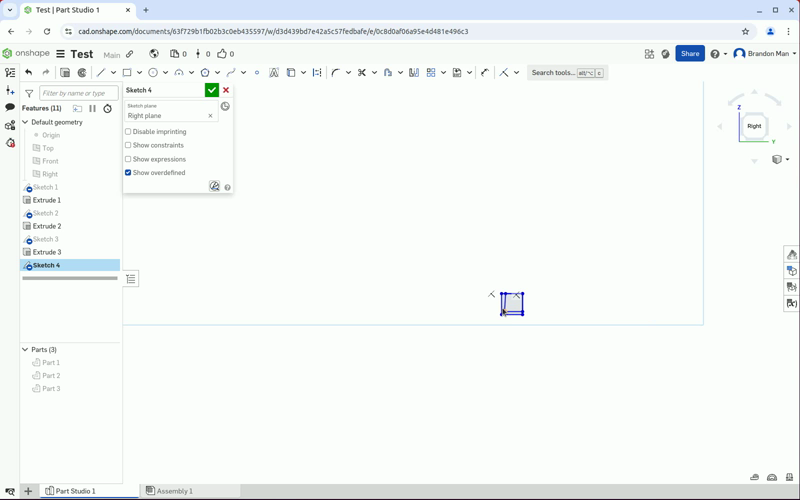
scroll(6)
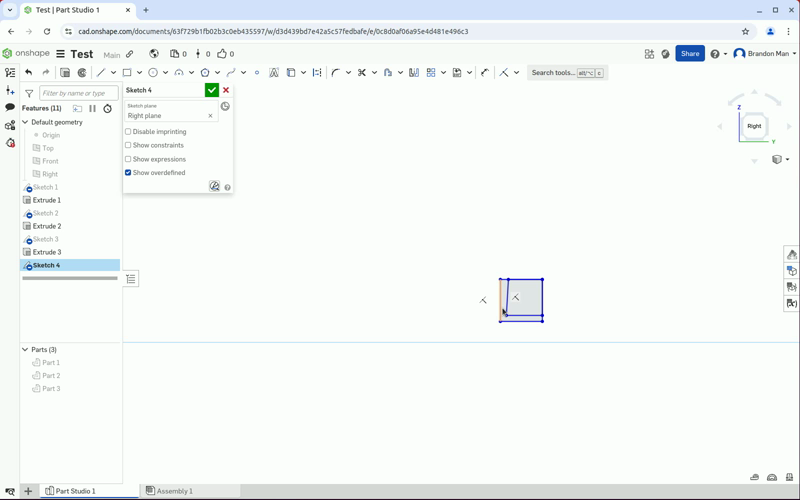
click(502, 307)
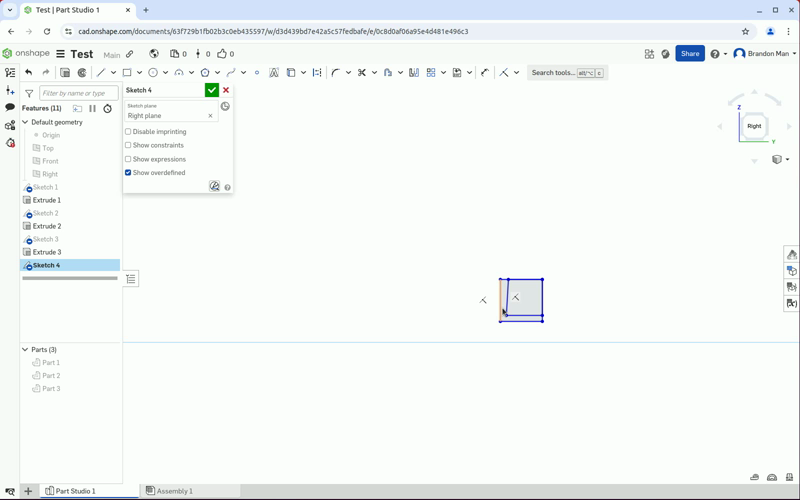
scroll(-6)
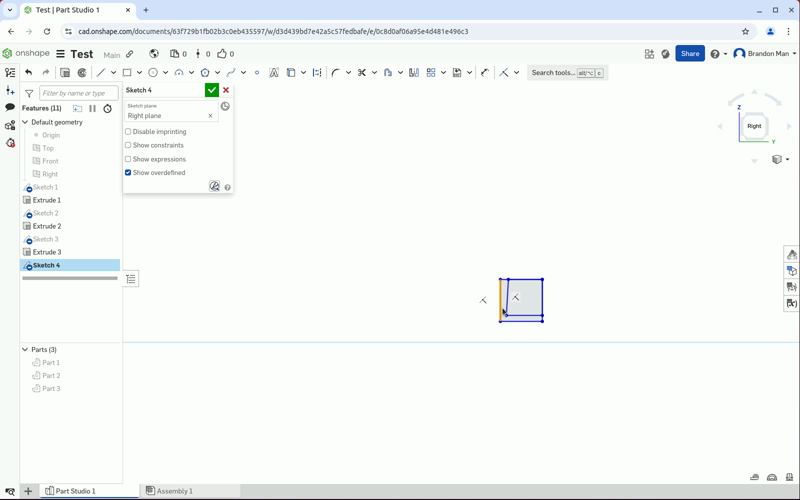
scroll(-6)
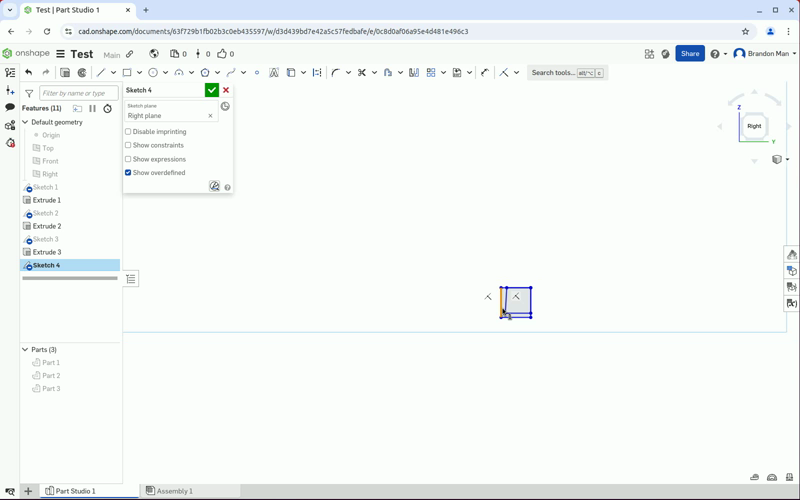
scroll(-6)
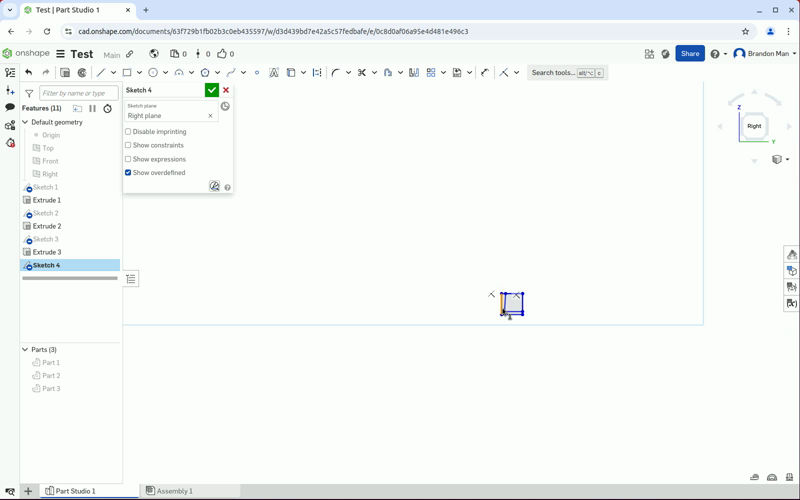
scroll(-6)
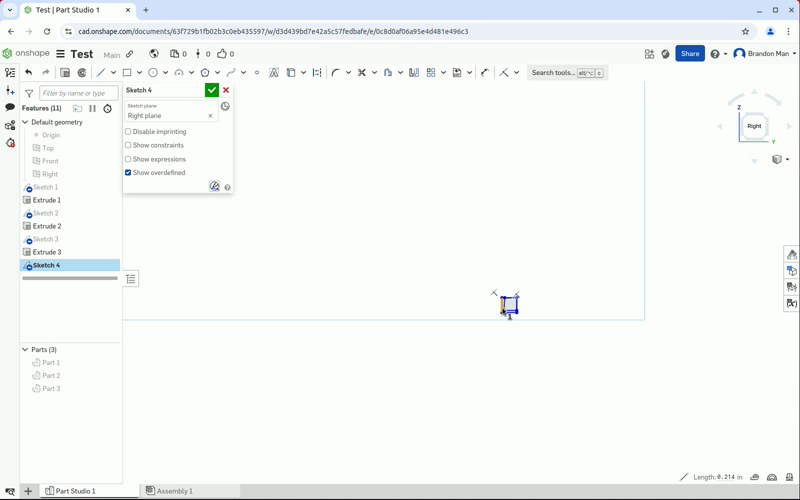
scroll(-6)
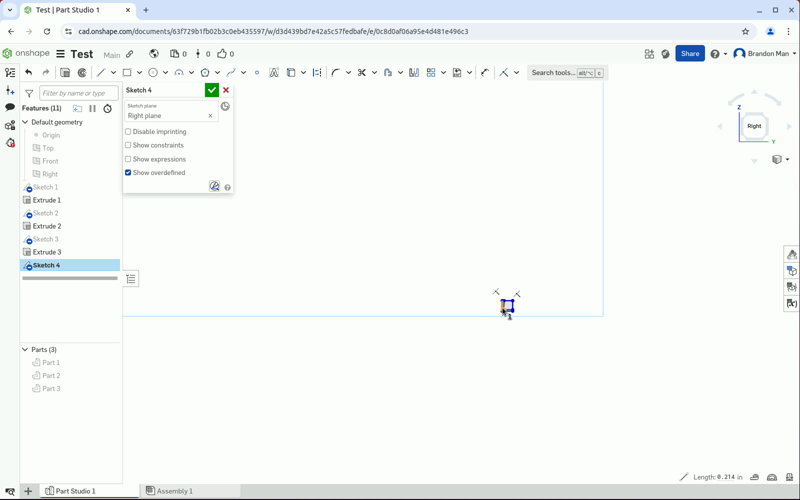
scroll(-6)
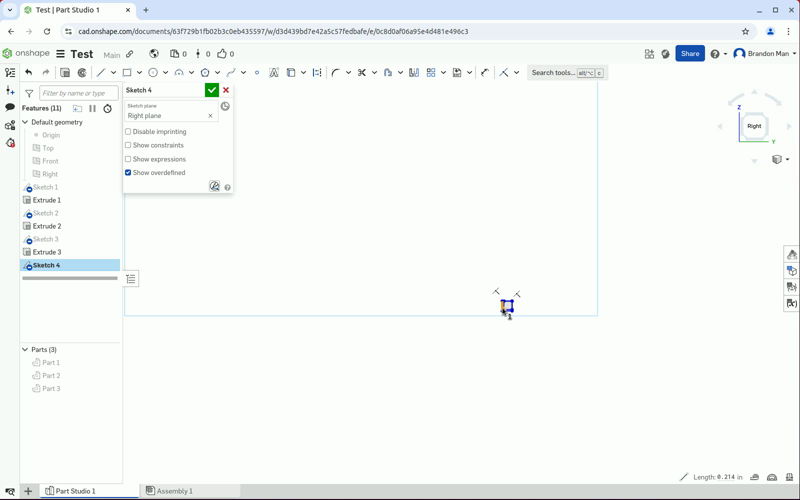
scroll(-6)
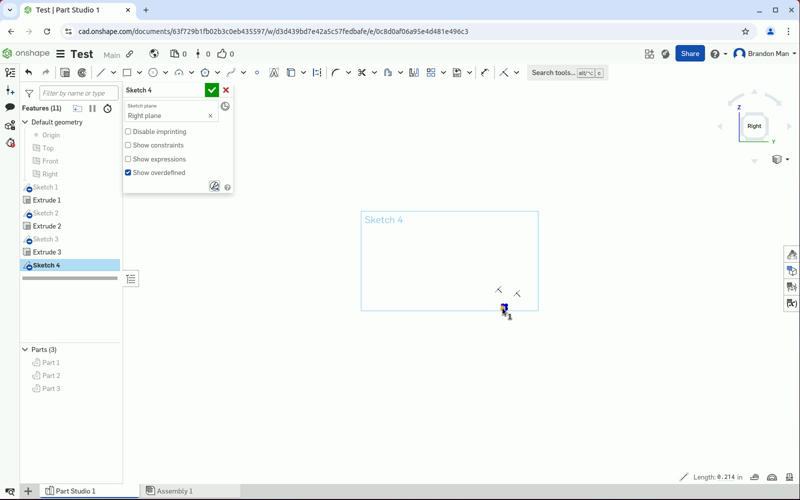
mouse_move(73, 352)
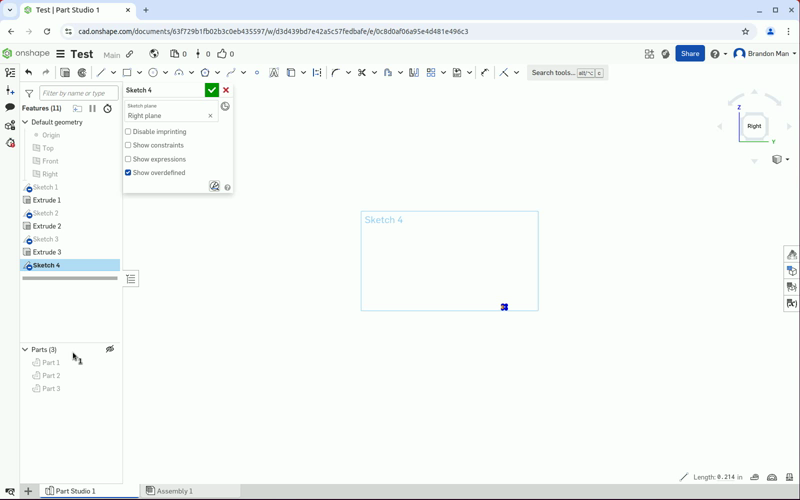
key(shift+y)
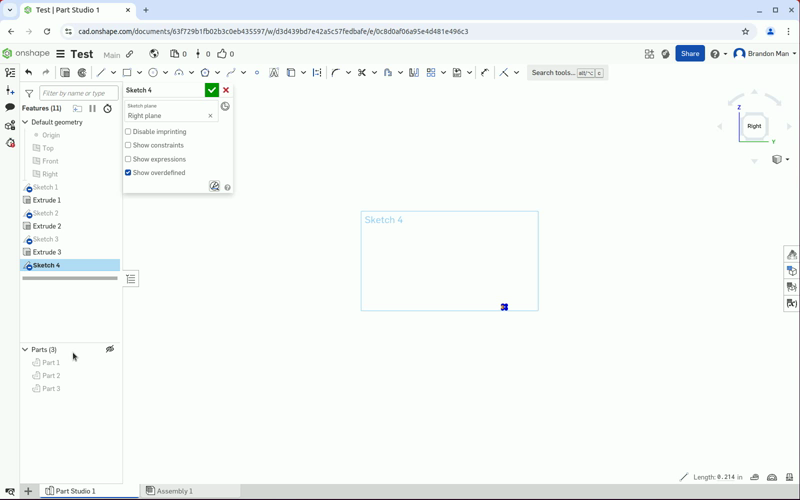
key(shift+e)
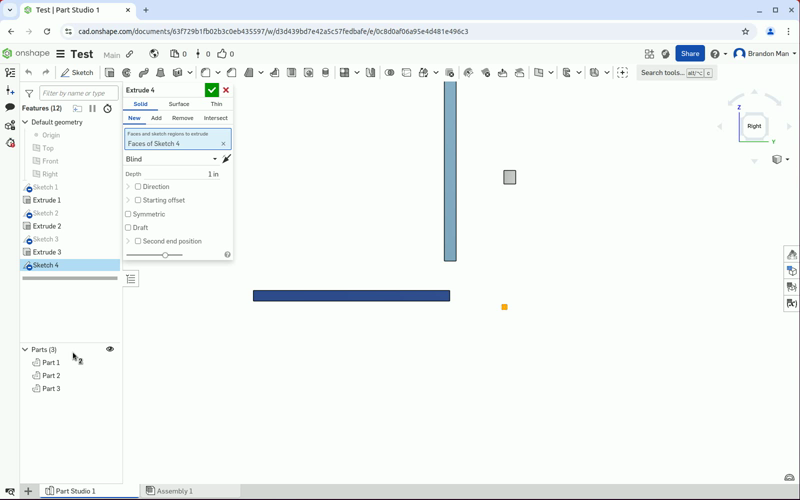
mouse_move(143, 106)
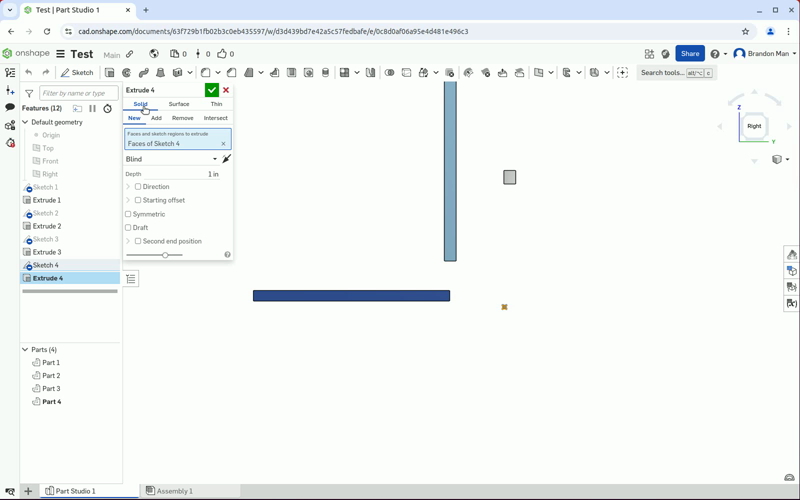
click(143, 106)
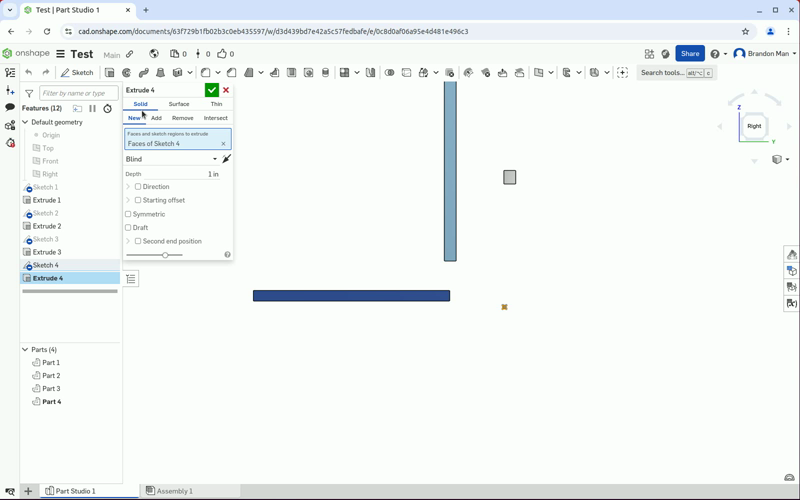
mouse_move(137, 120)
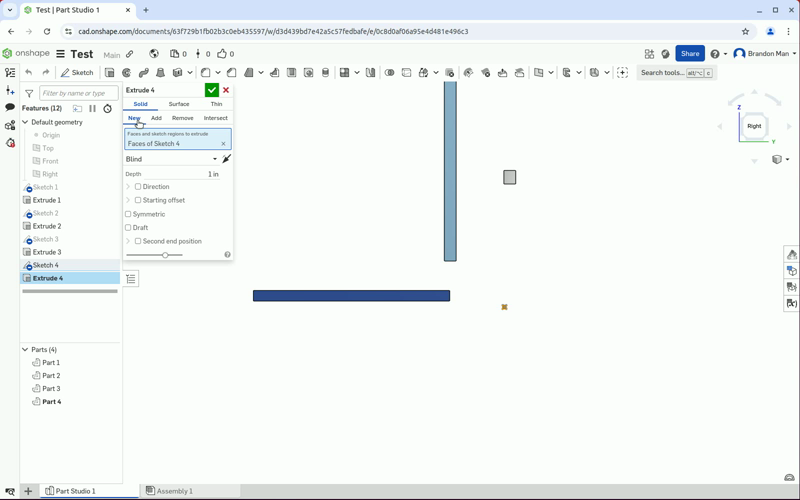
click(137, 120)
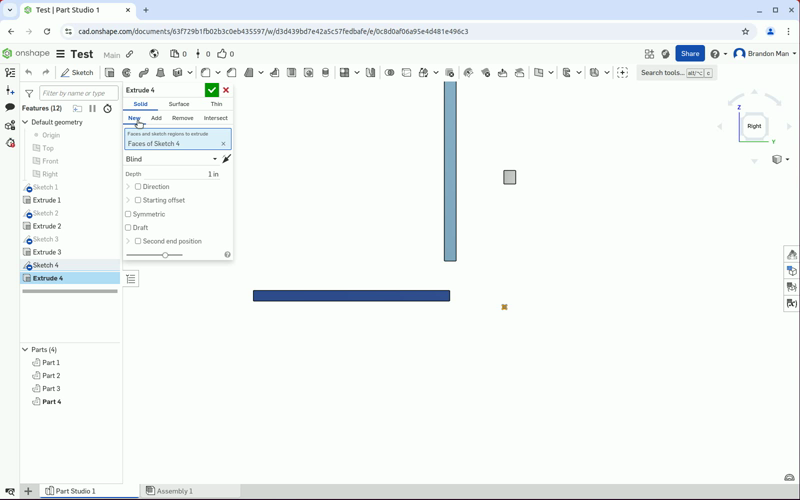
key(tab, 4)
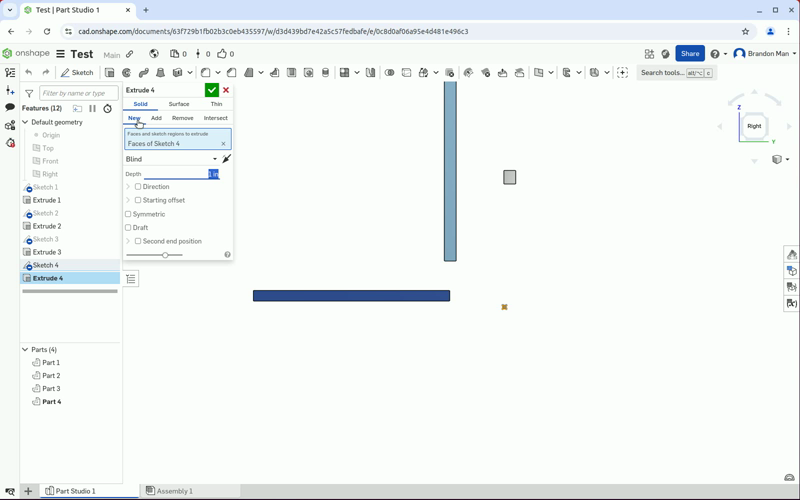
text(3.851)
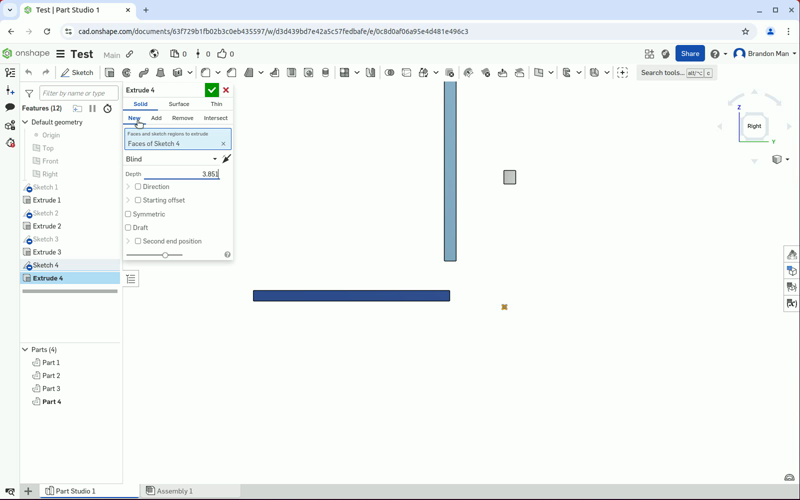
key(enter)
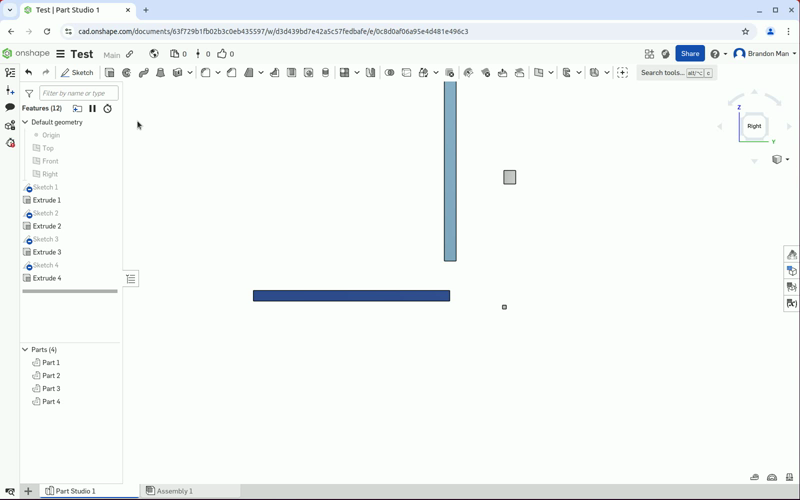
key(shift+h)
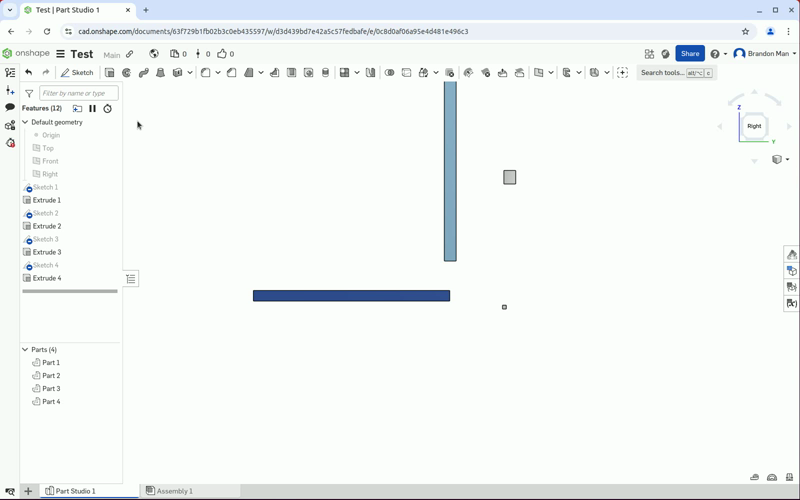
key(shift+h)
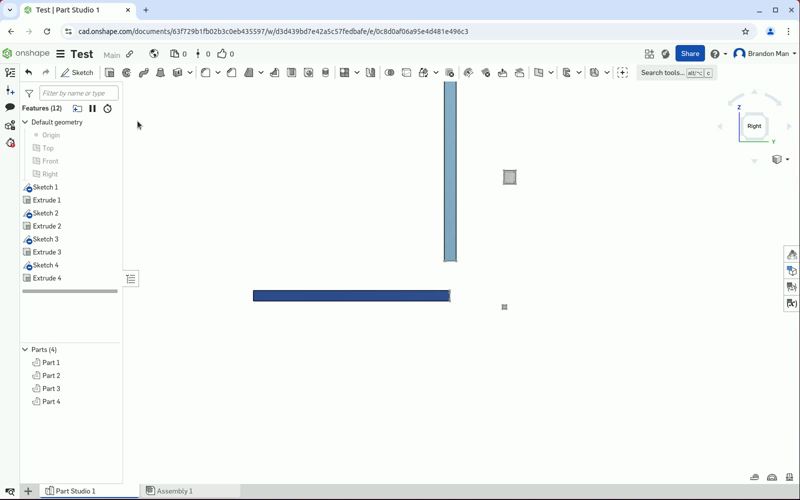
key(shift+7)
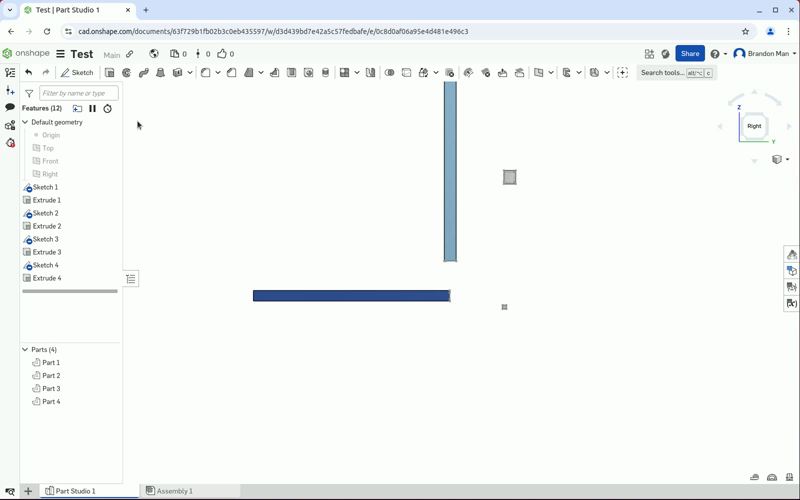
key(right, 2)
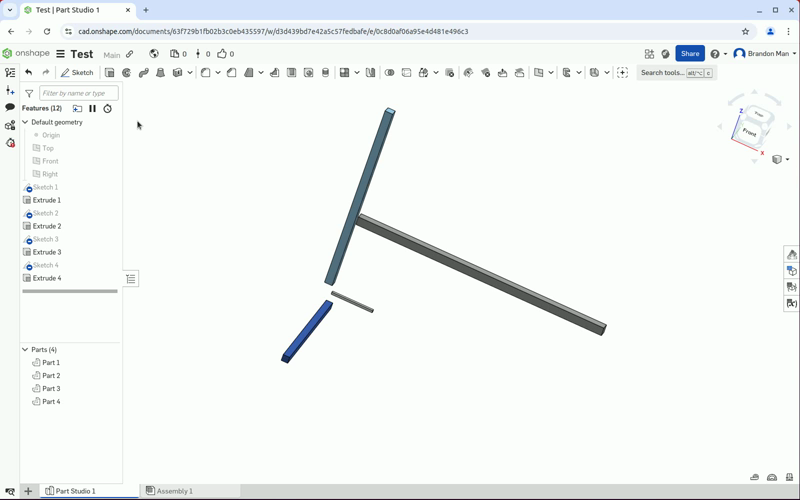
key(down, 2)
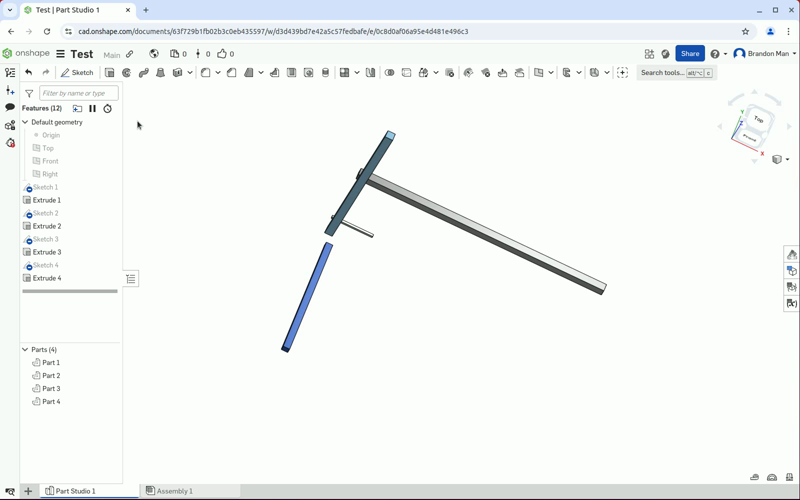
key(up, 2)
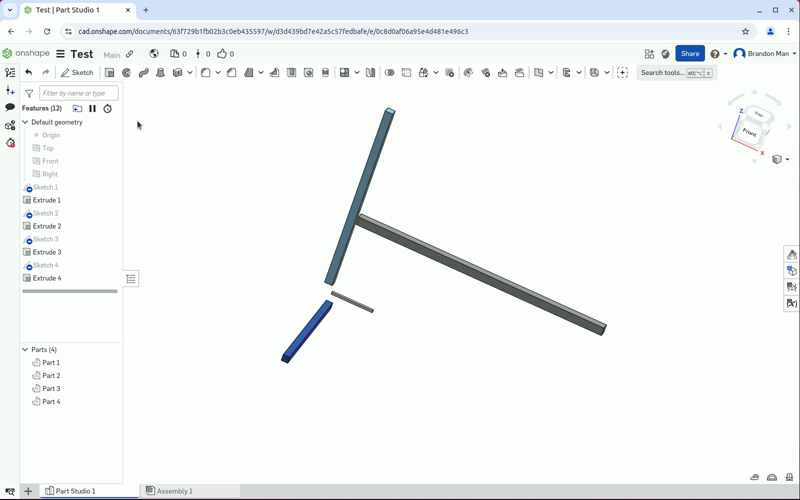
key(left, 2)
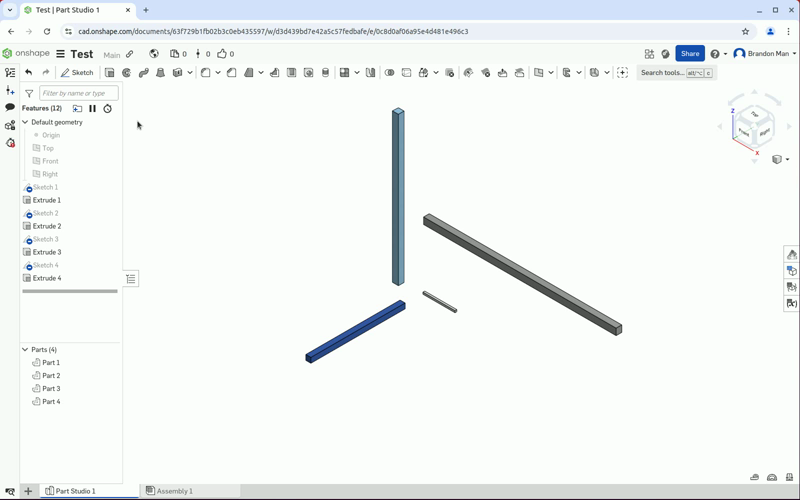
mouse_move(73, 189)
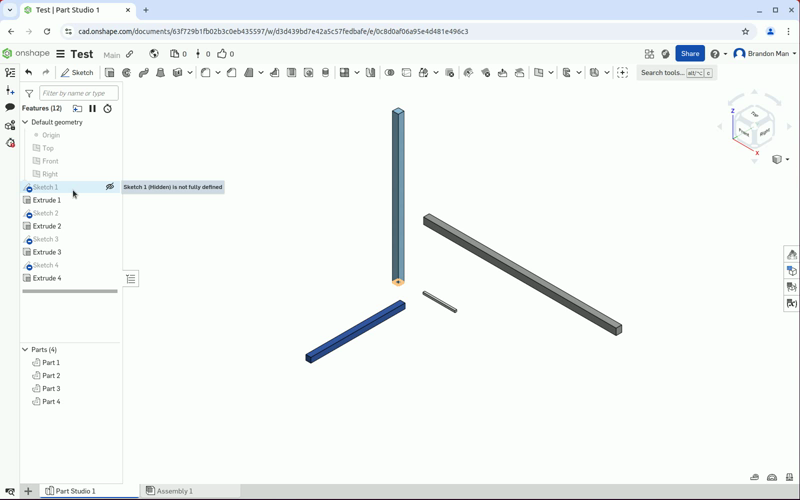
click(73, 189)